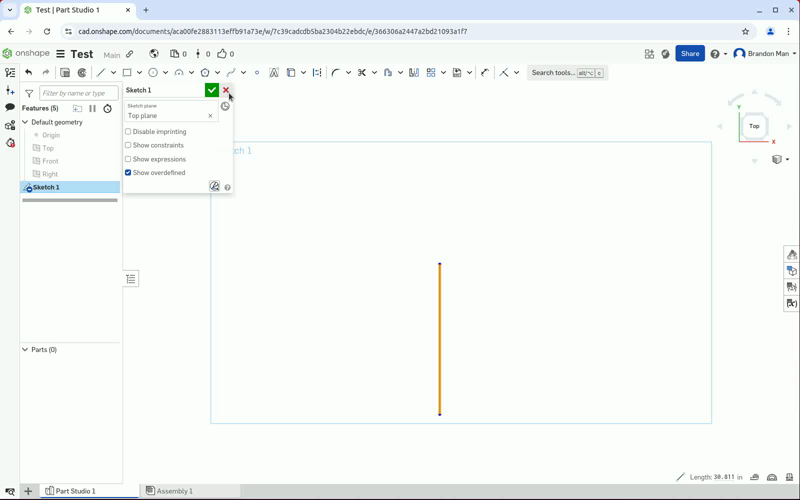
key(shift+h)
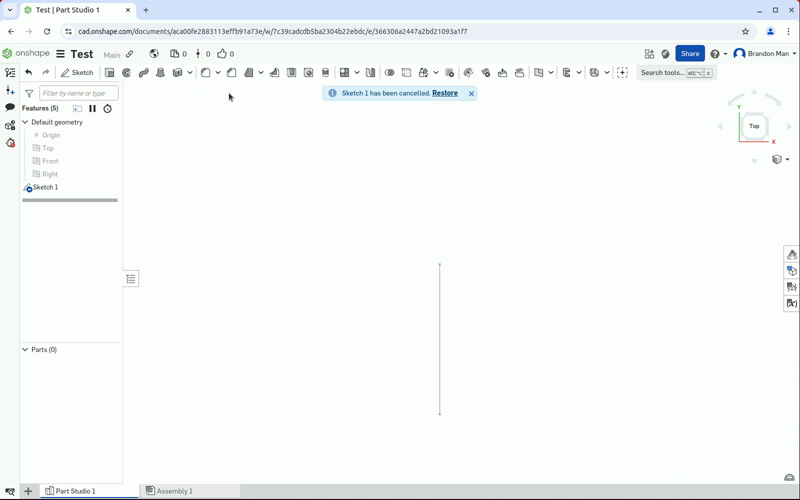
key(shift+s)
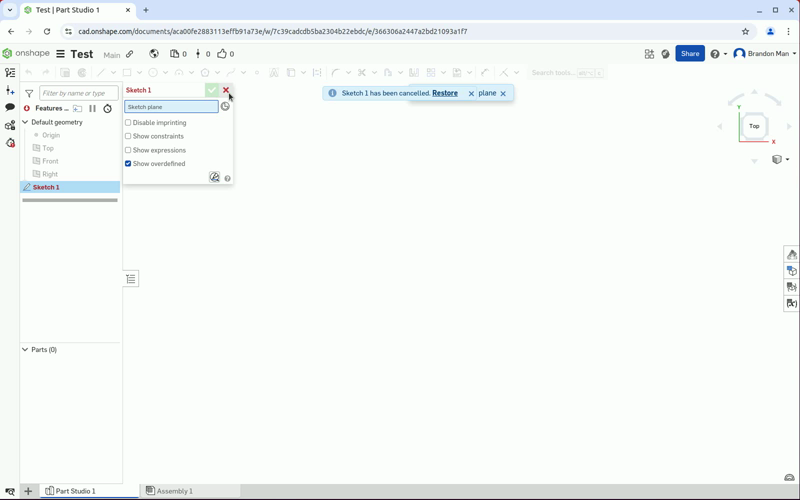
mouse_move(73, 150)
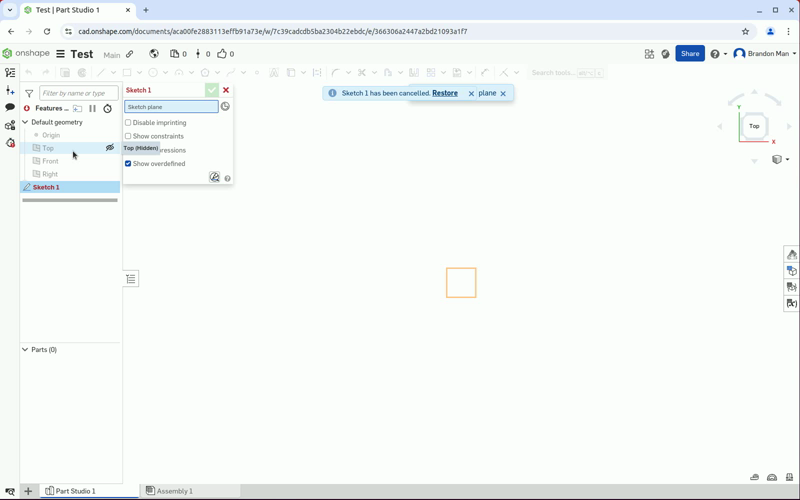
click(73, 150)
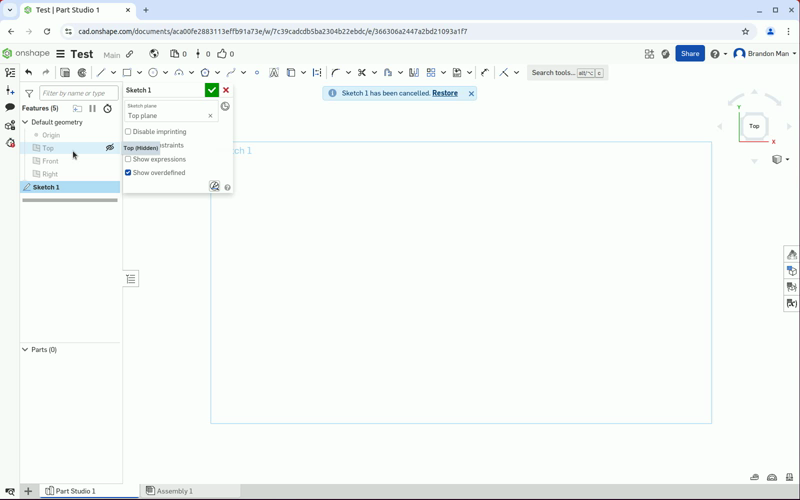
mouse_move(73, 352)
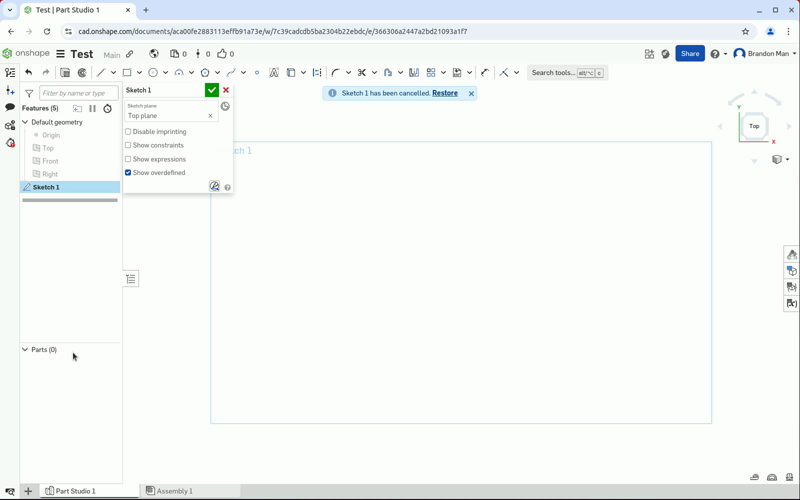
key(y)
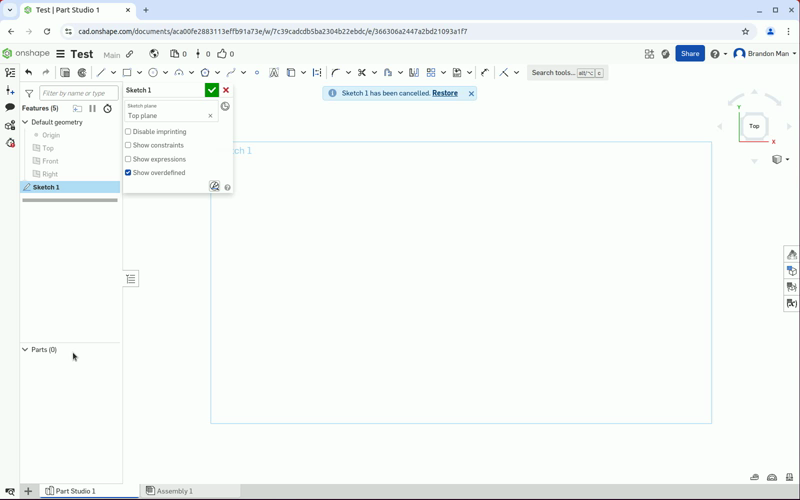
key(l)
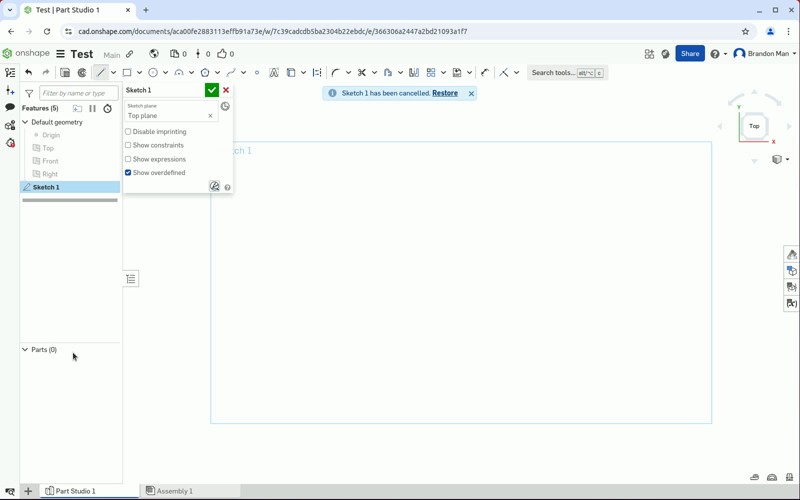
key_down(shift)
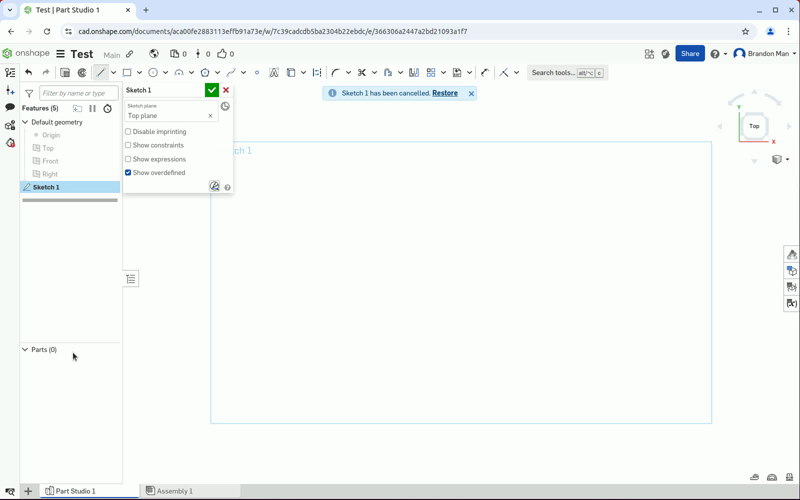
mouse_move(348, 369)
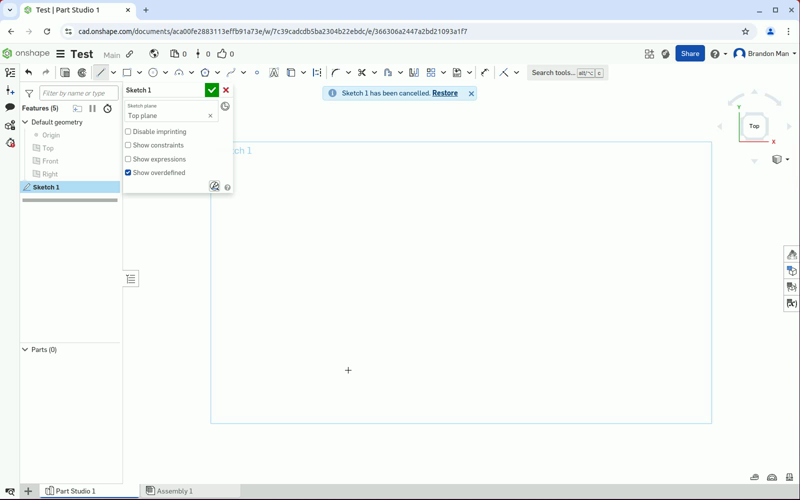
click(348, 369)
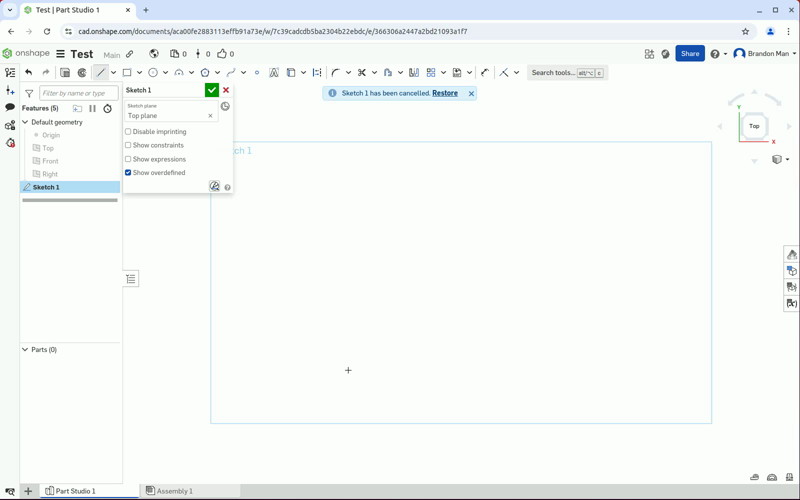
key_up(shift)
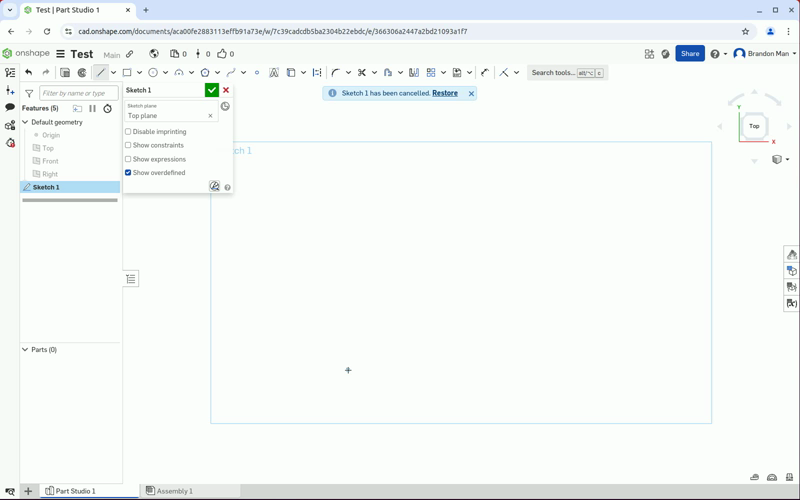
key_down(shift)
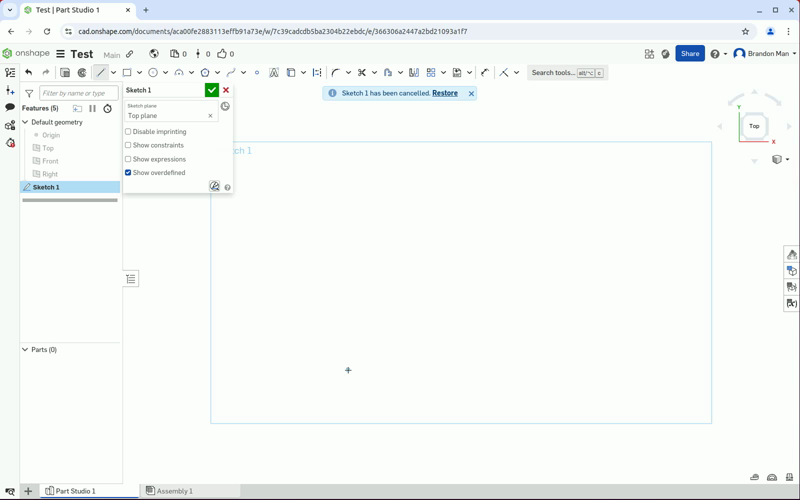
mouse_move(572, 369)
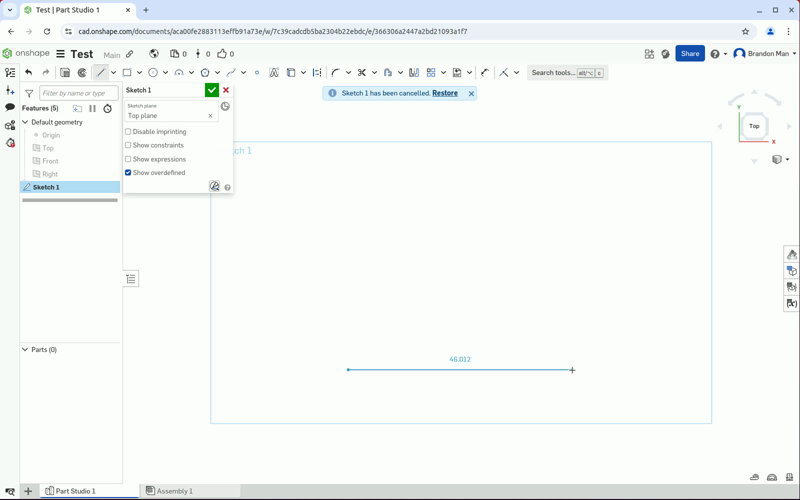
click(572, 369)
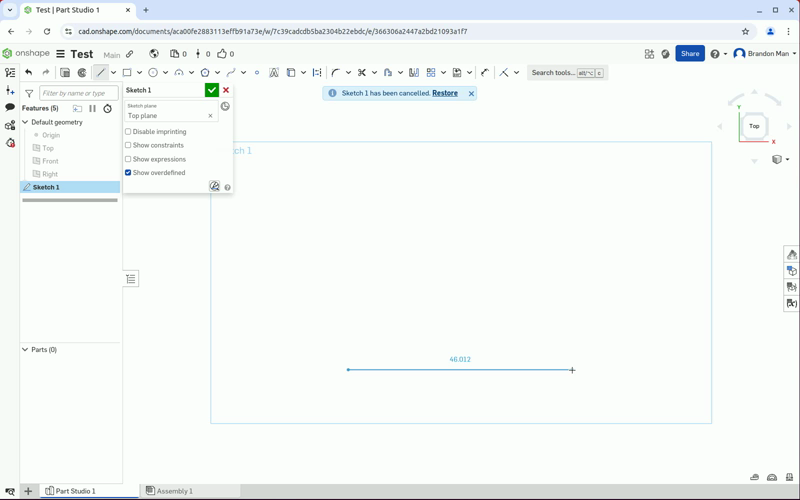
key_up(shift)
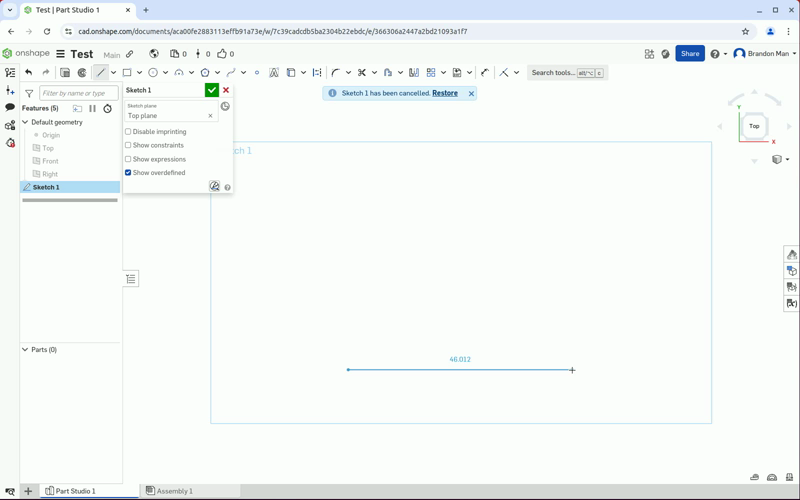
key_down(shift)
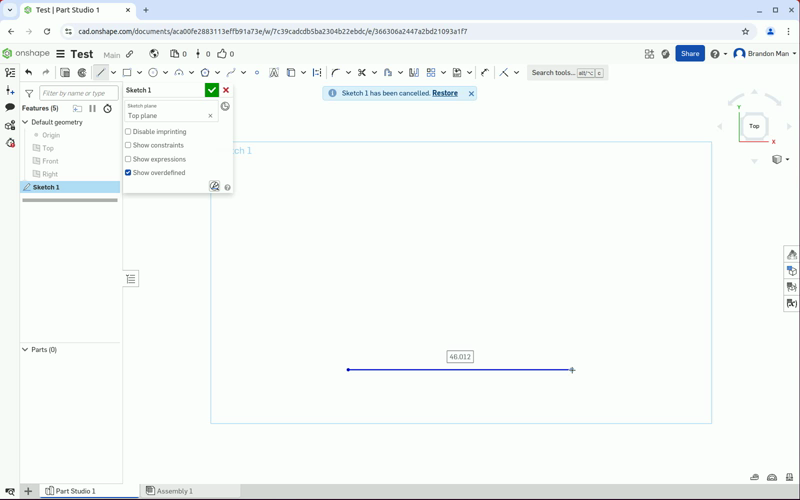
mouse_move(572, 303)
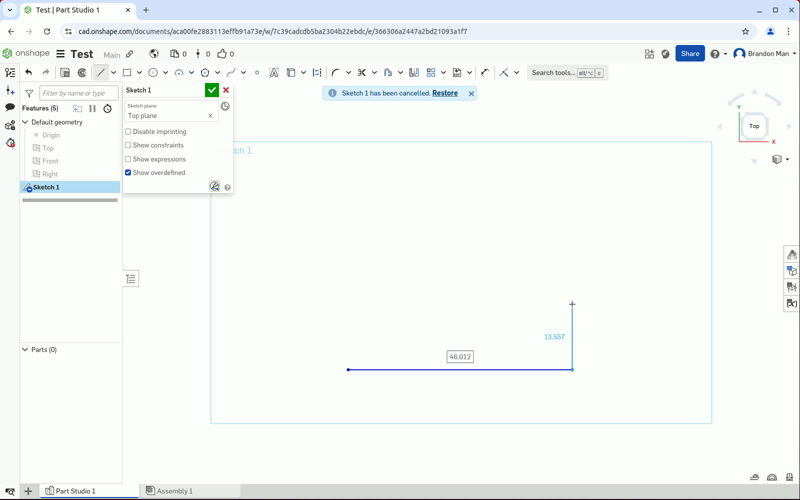
click(572, 303)
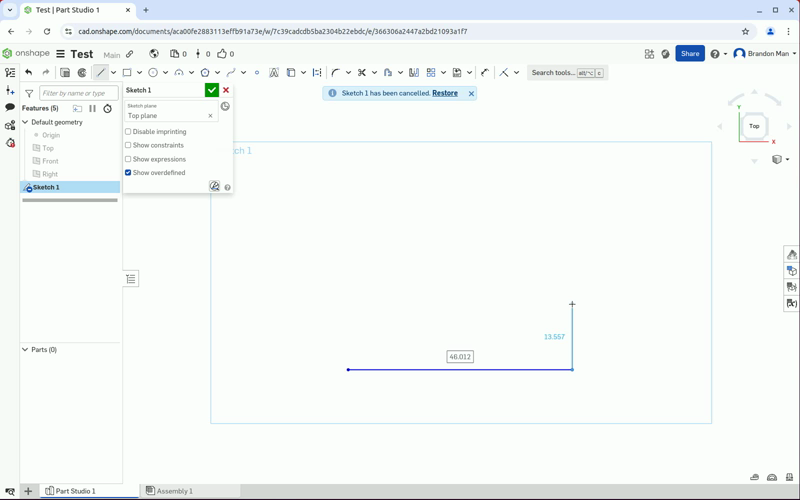
key_up(shift)
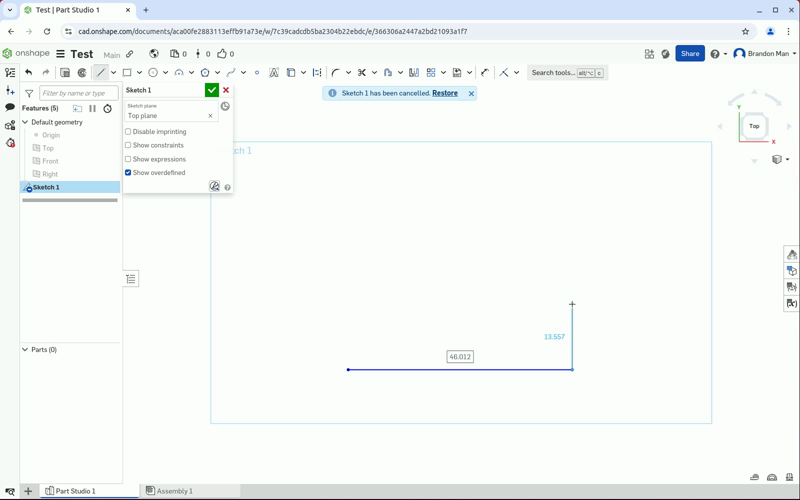
key_down(shift)
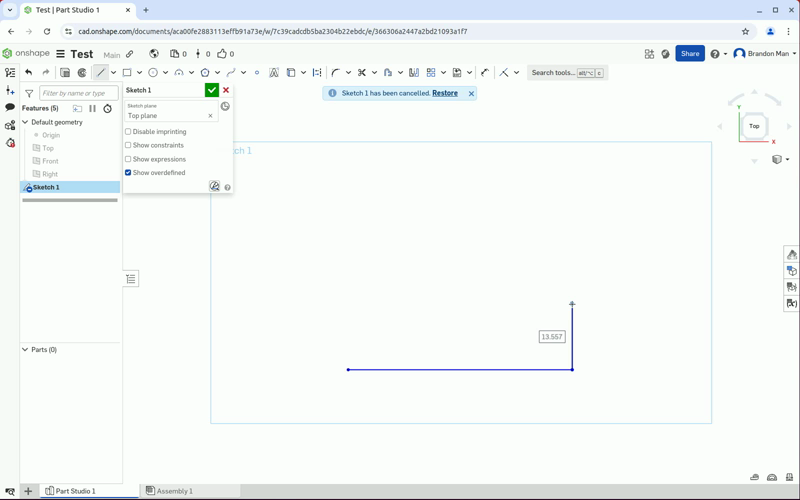
mouse_move(461, 192)
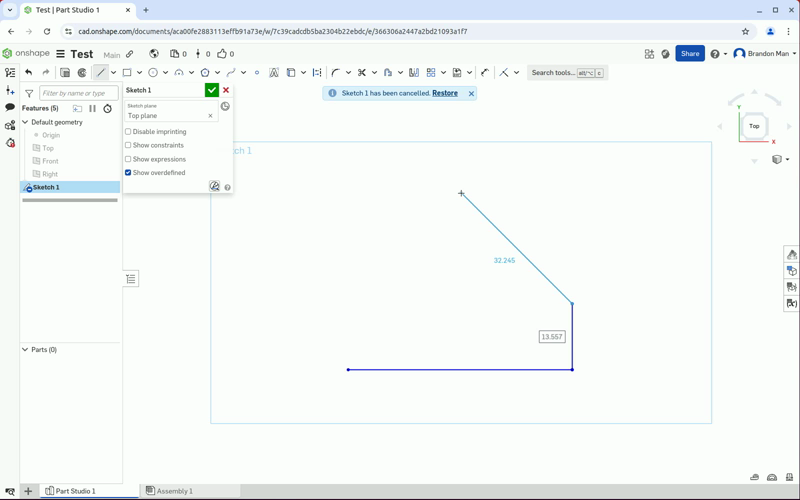
click(461, 192)
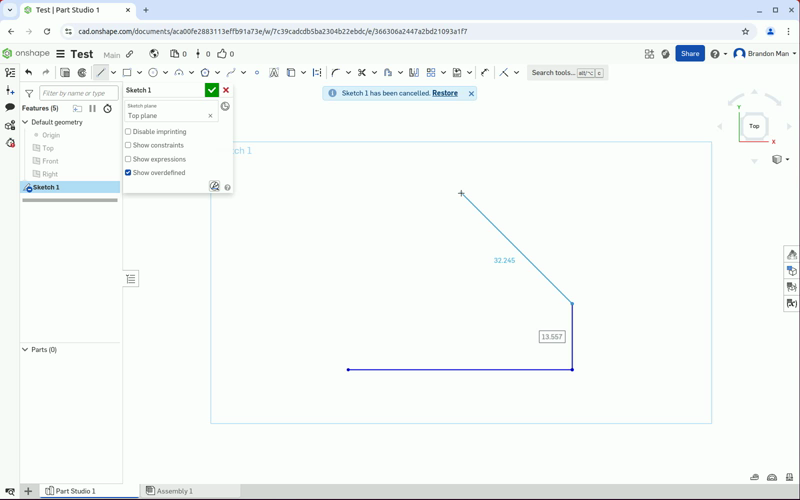
key_up(shift)
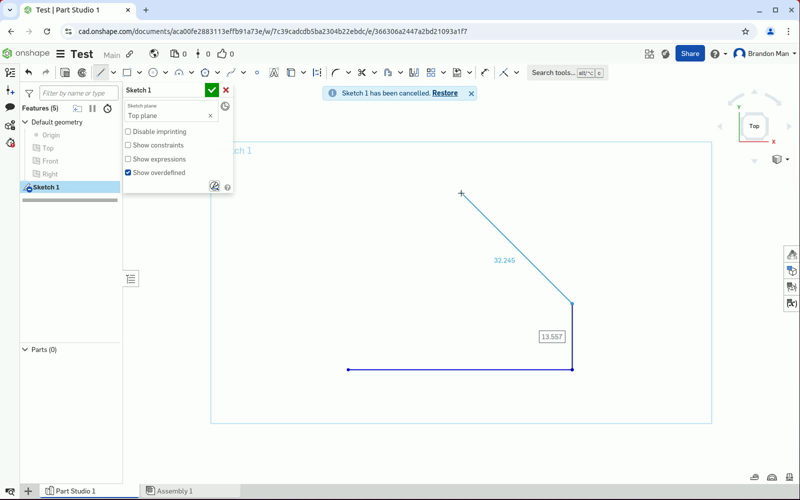
key_down(shift)
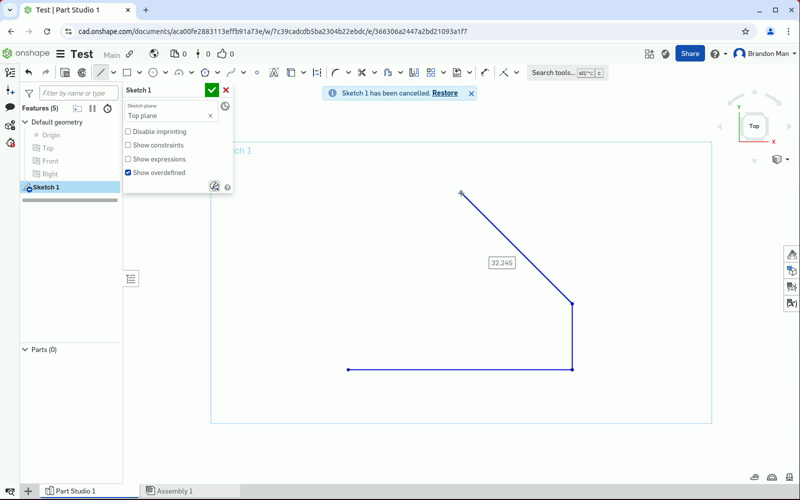
mouse_move(348, 303)
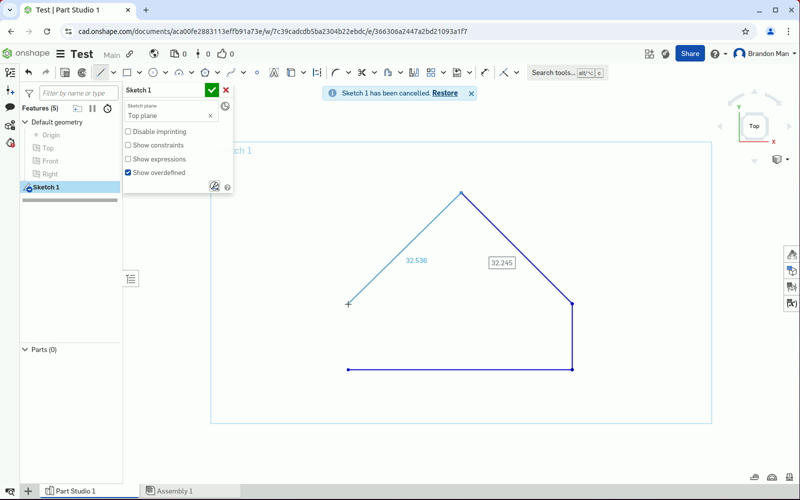
click(348, 303)
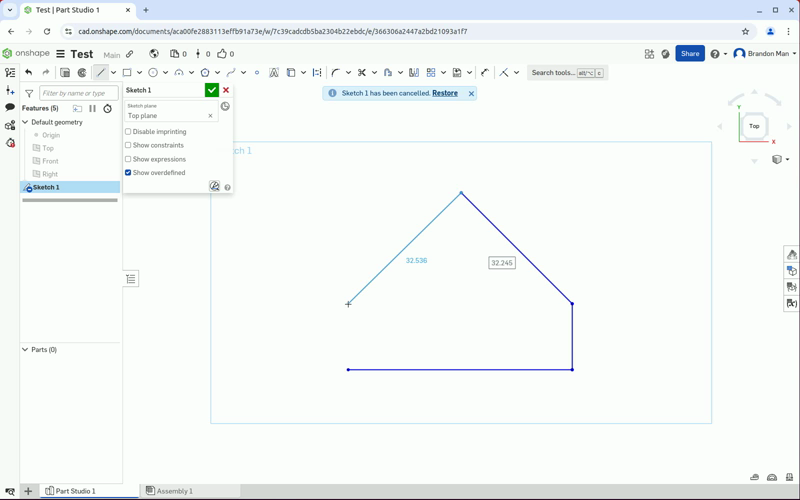
key_up(shift)
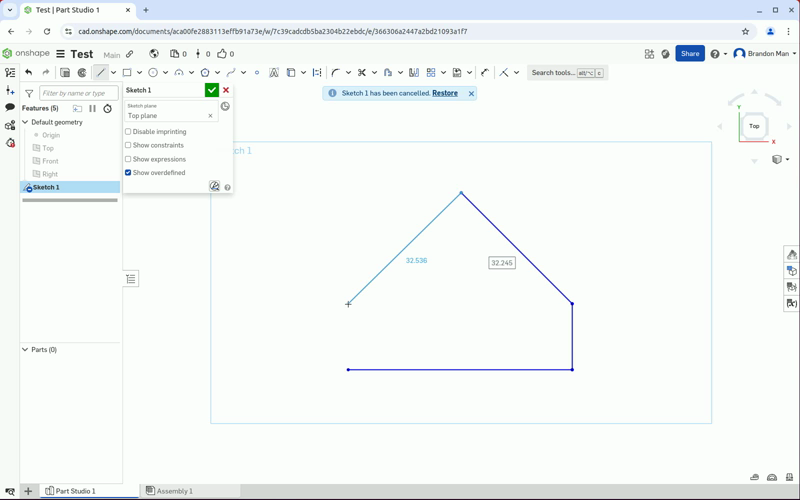
key_down(shift)
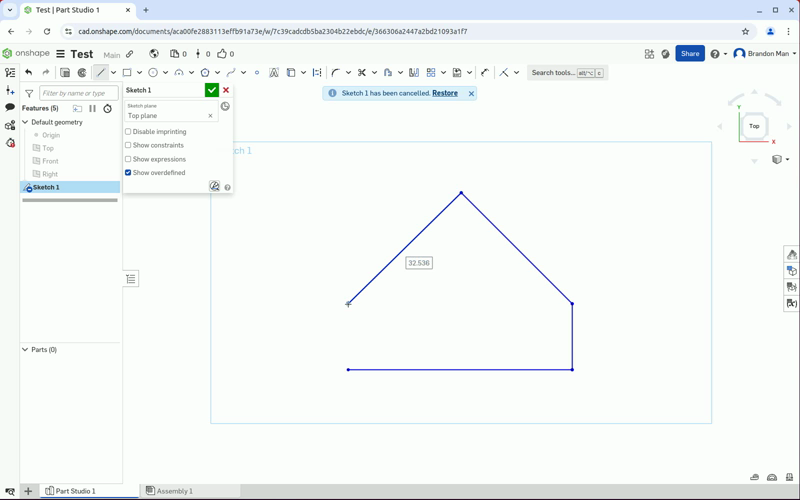
mouse_move(348, 369)
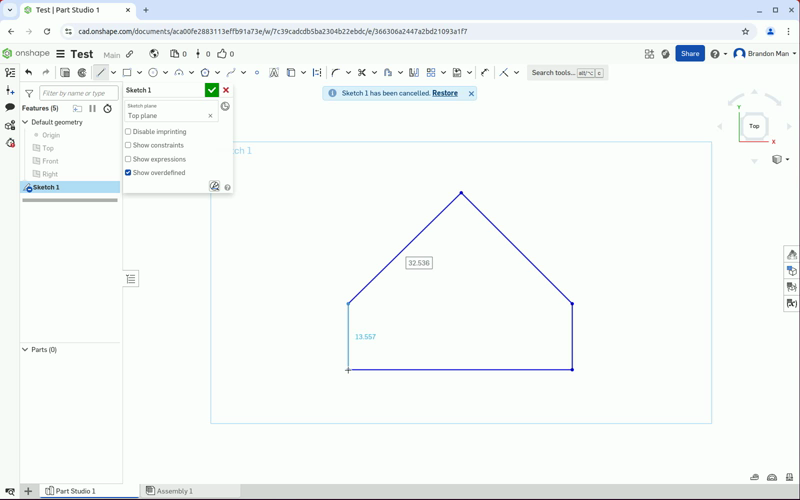
key_up(shift)
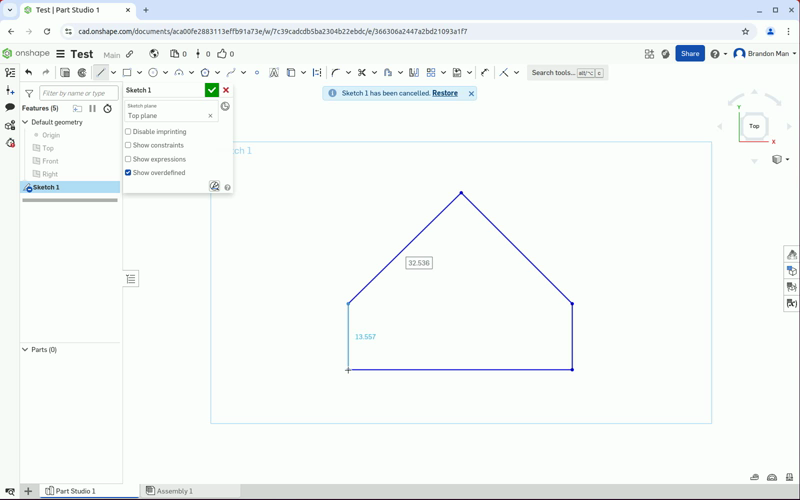
click(348, 369)
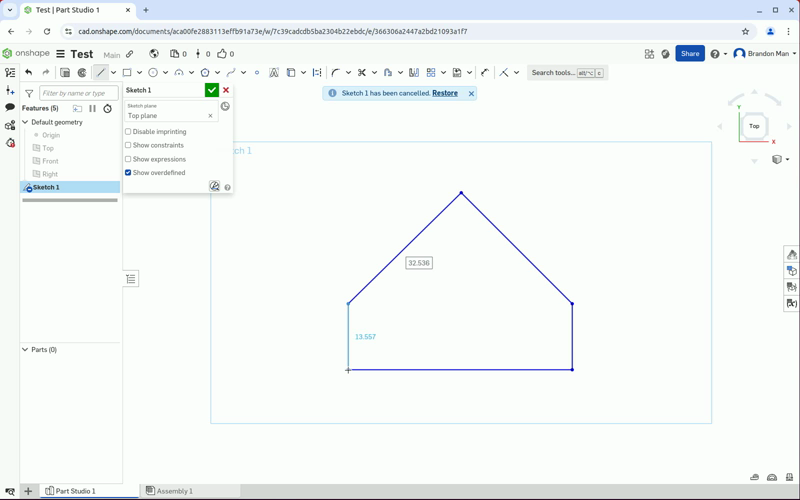
key(esc)
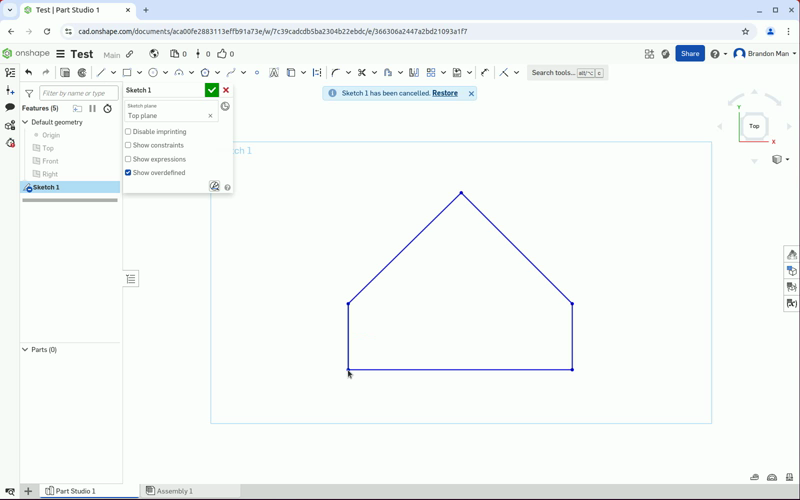
mouse_move(546, 338)
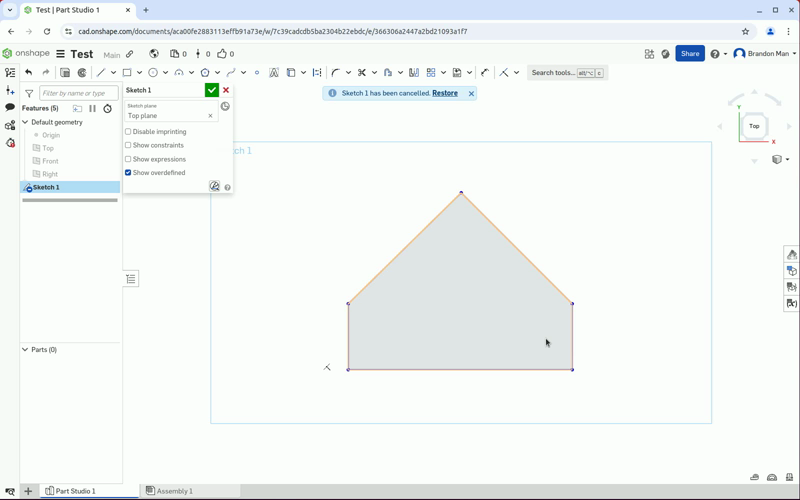
click(546, 338)
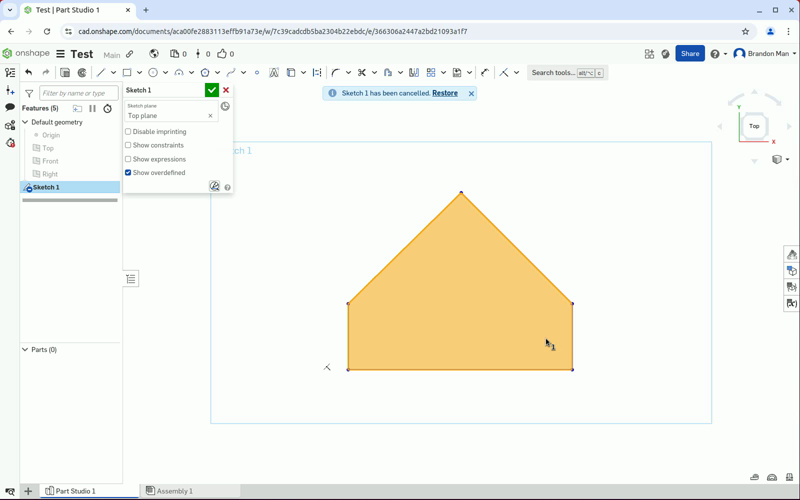
mouse_move(73, 352)
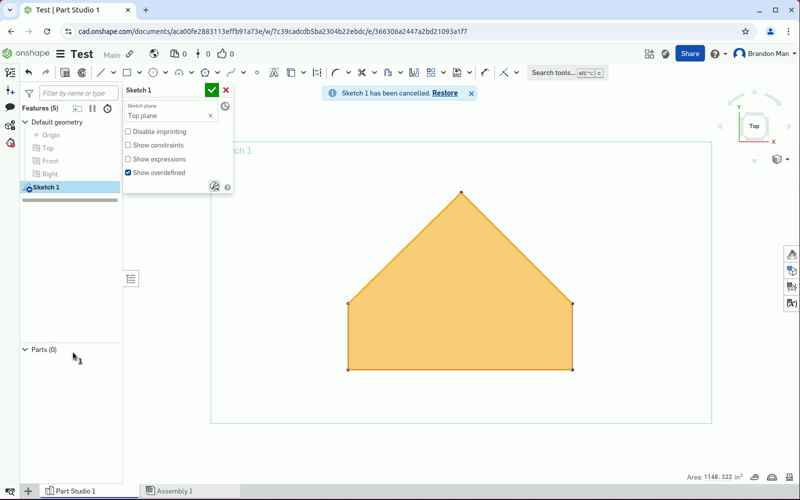
key(shift+y)
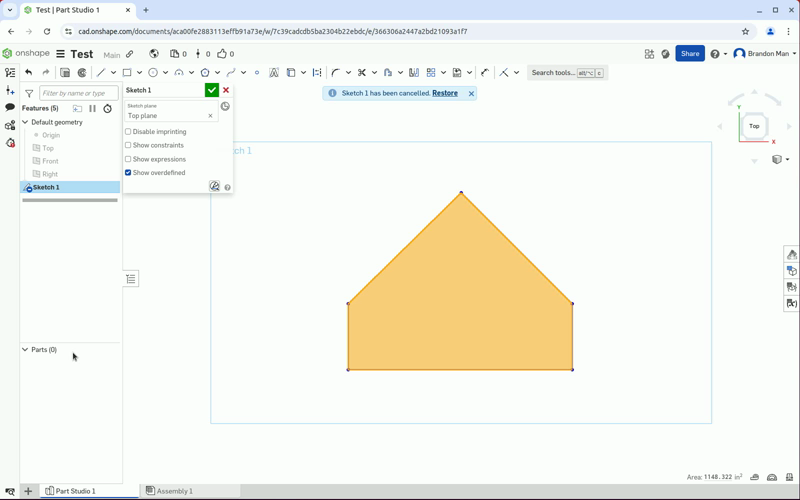
key(shift+e)
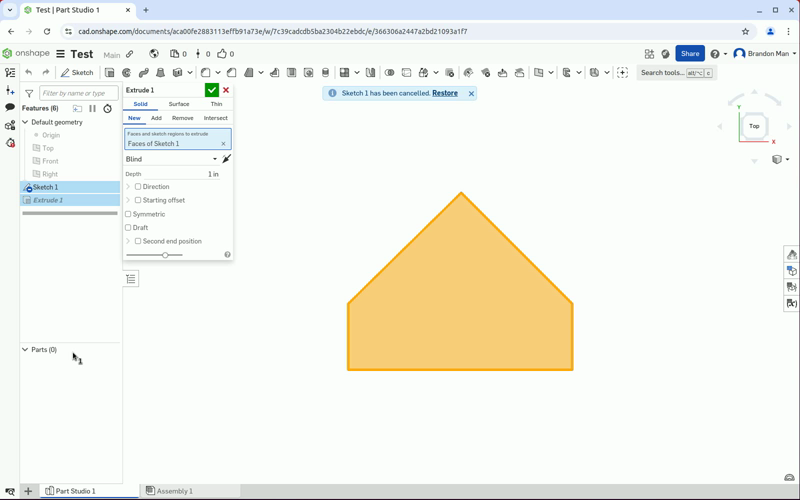
mouse_move(143, 106)
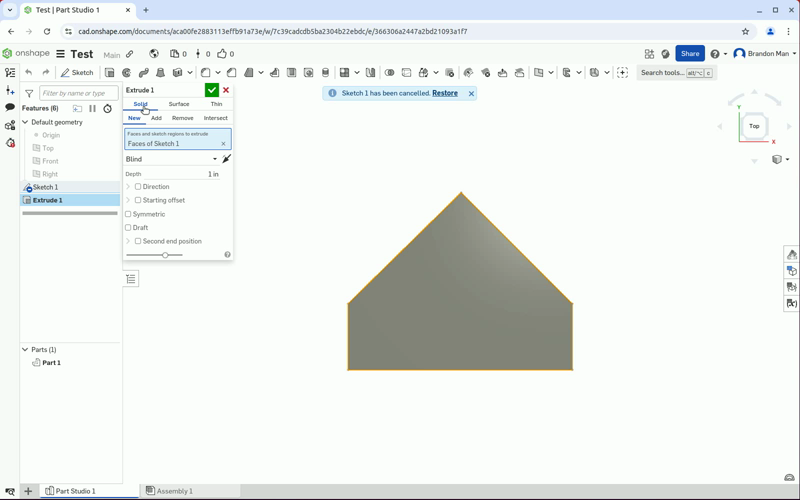
click(143, 106)
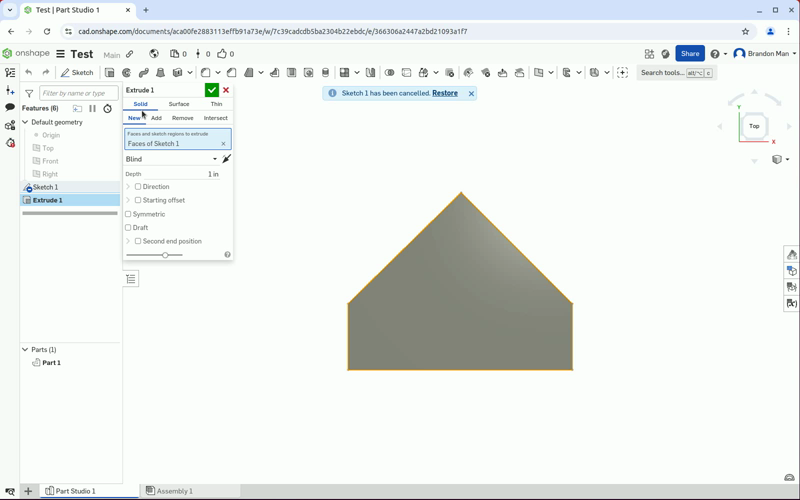
mouse_move(137, 120)
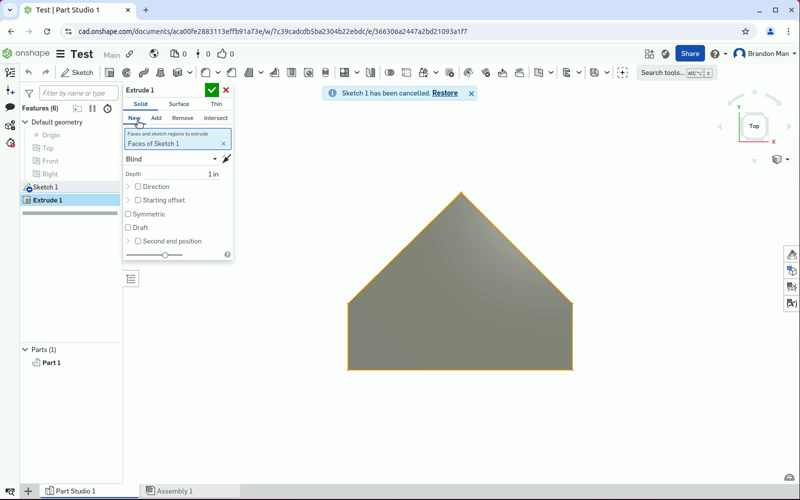
click(137, 120)
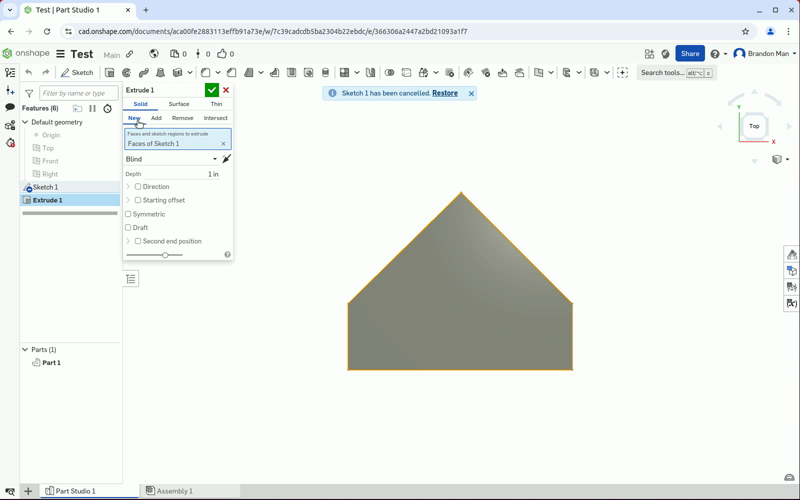
key(tab, 4)
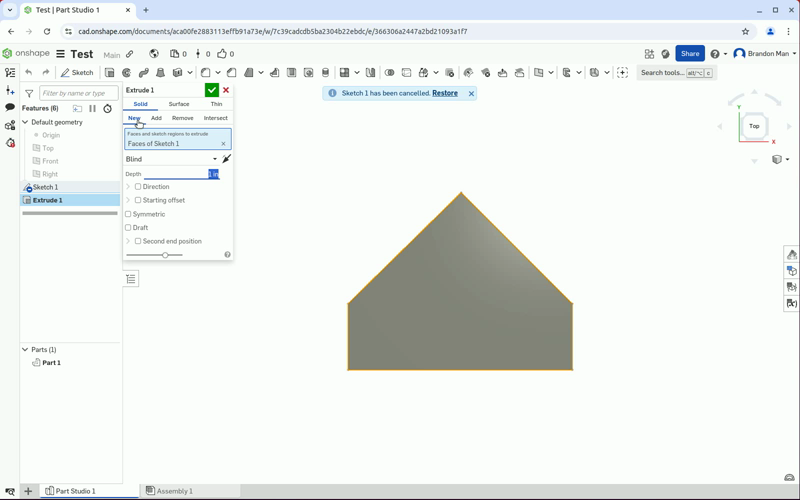
text(0.481)
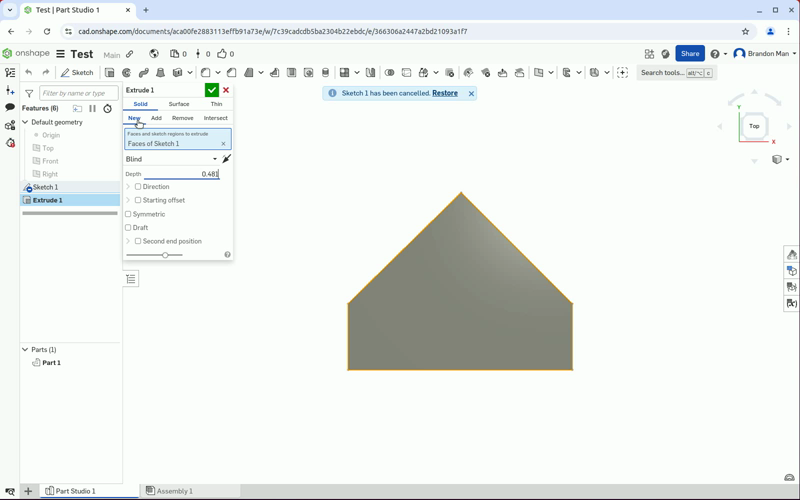
key(enter)
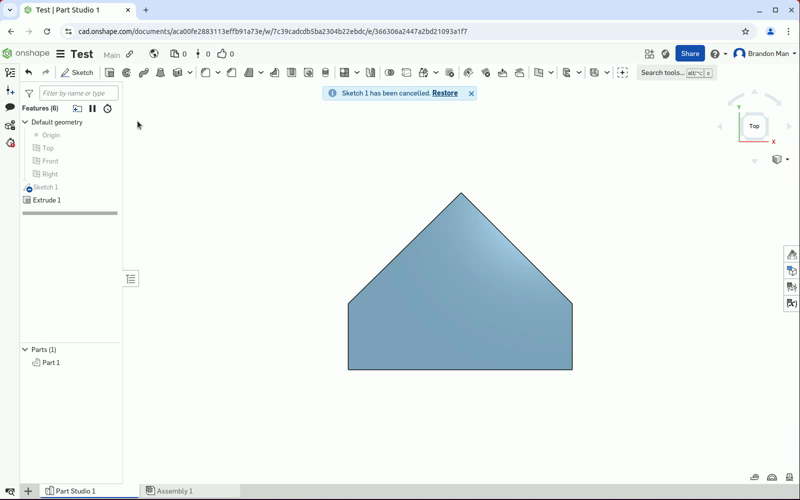
key(shift+h)
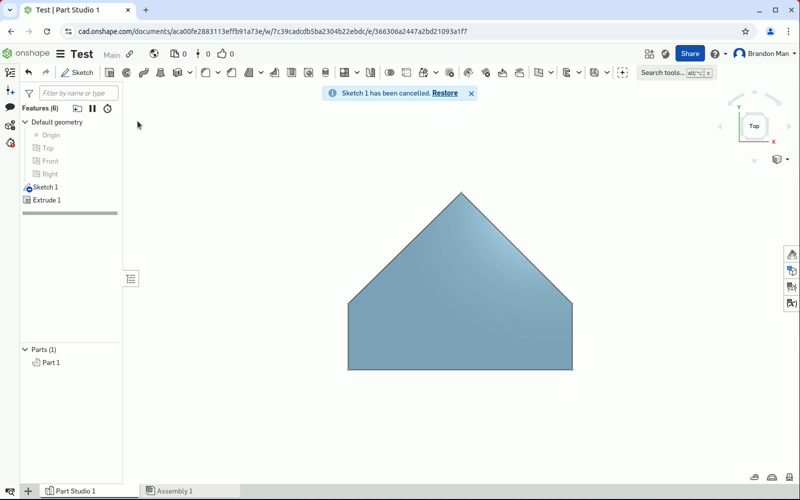
key(shift+h)
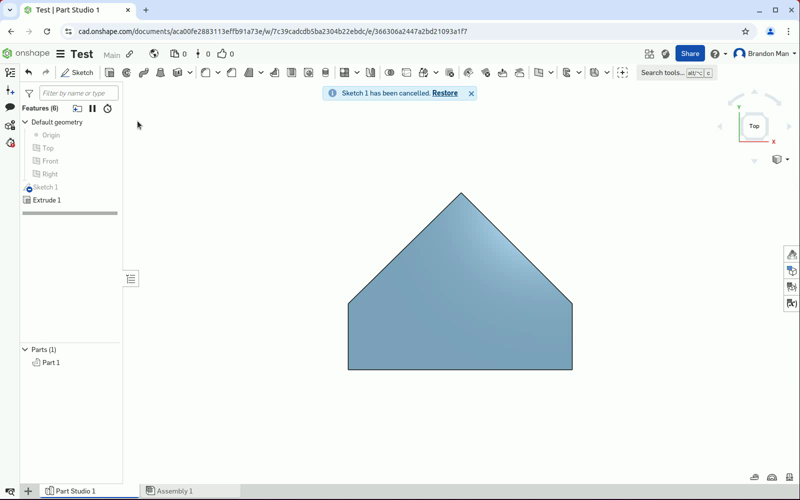
mouse_move(73, 189)
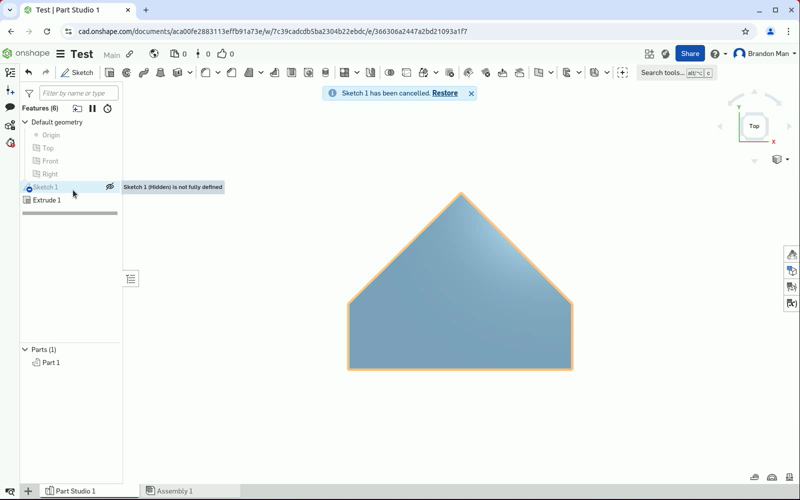
click(73, 189)
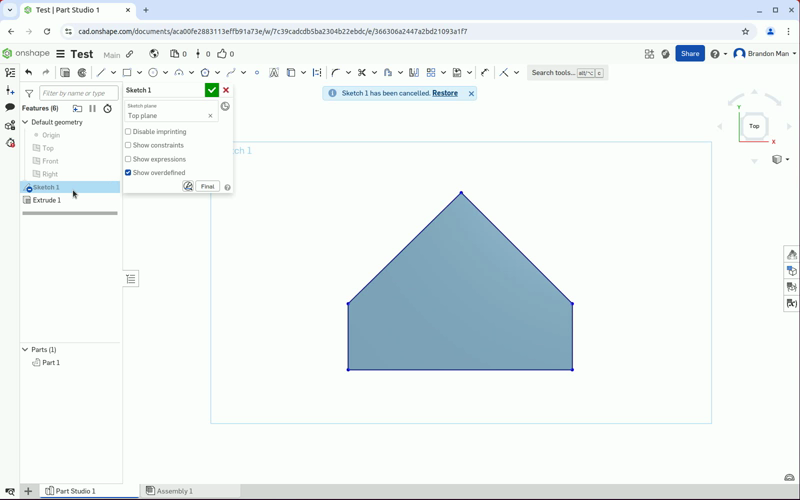
mouse_move(229, 92)
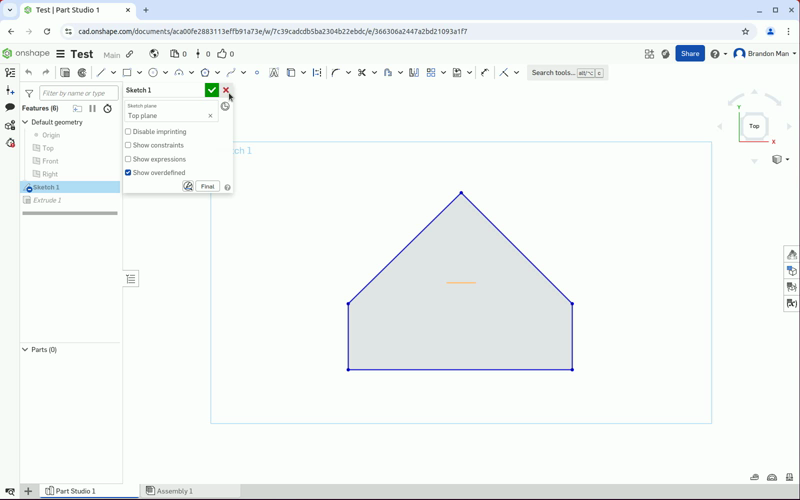
click(229, 92)
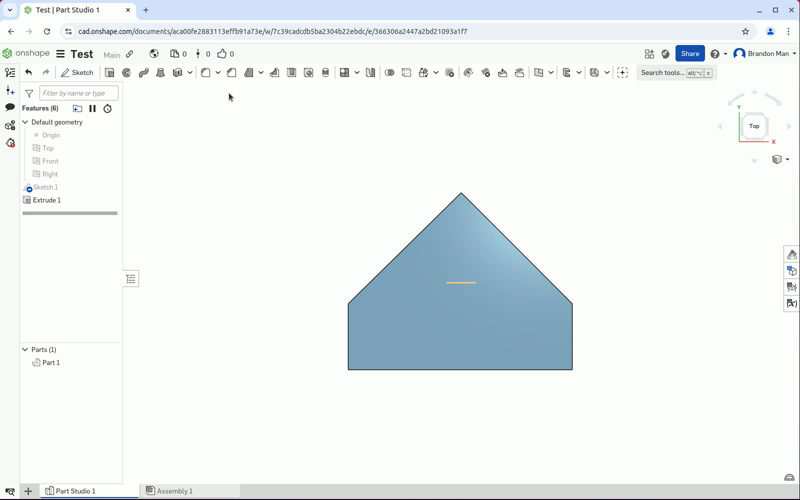
mouse_move(541, 75)
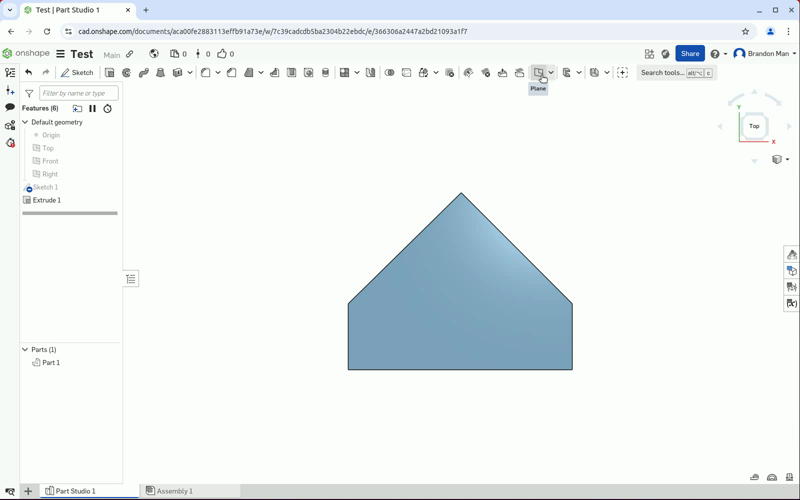
click(541, 75)
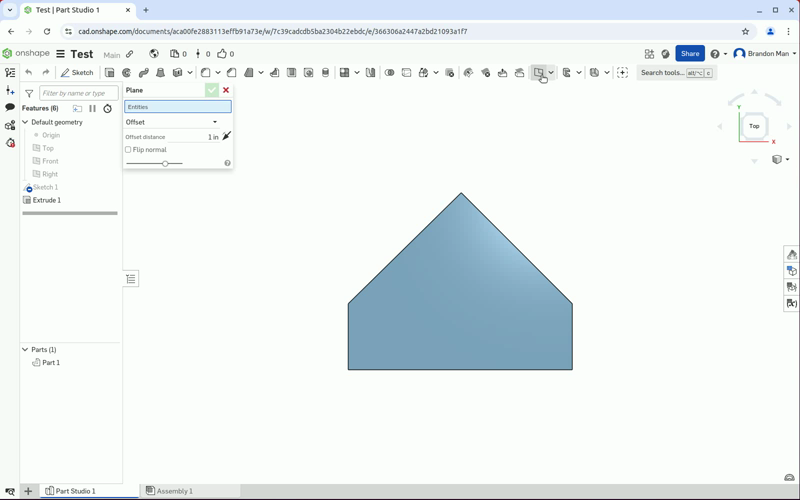
mouse_move(73, 150)
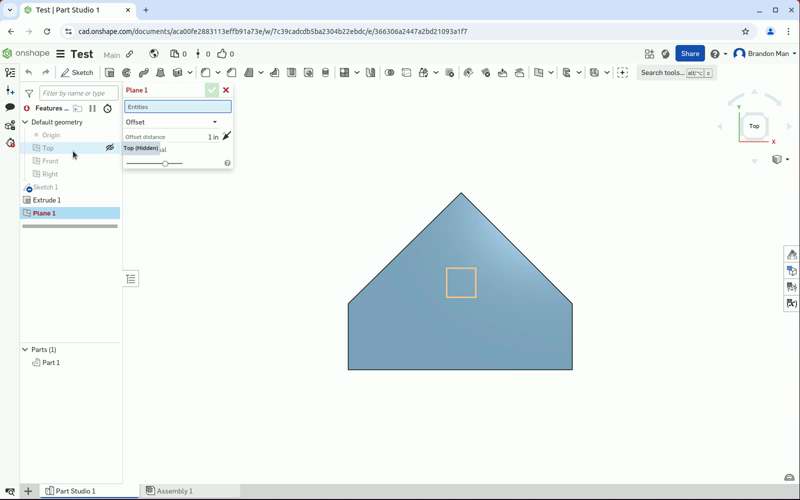
click(73, 150)
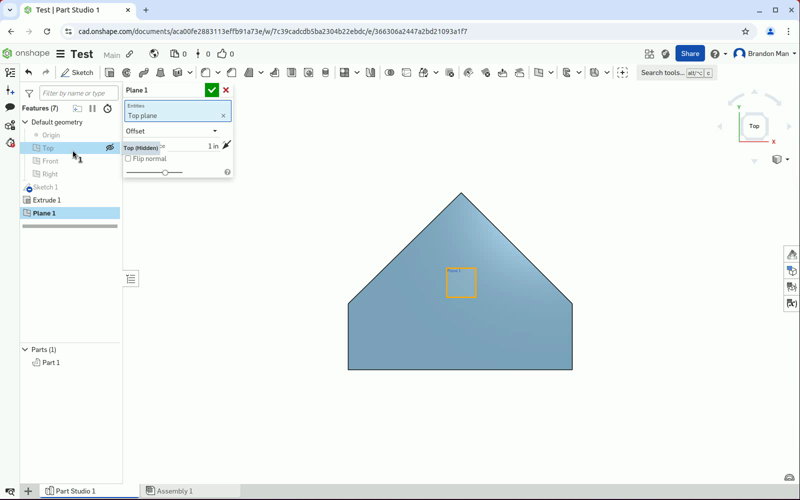
key(tab, 2)
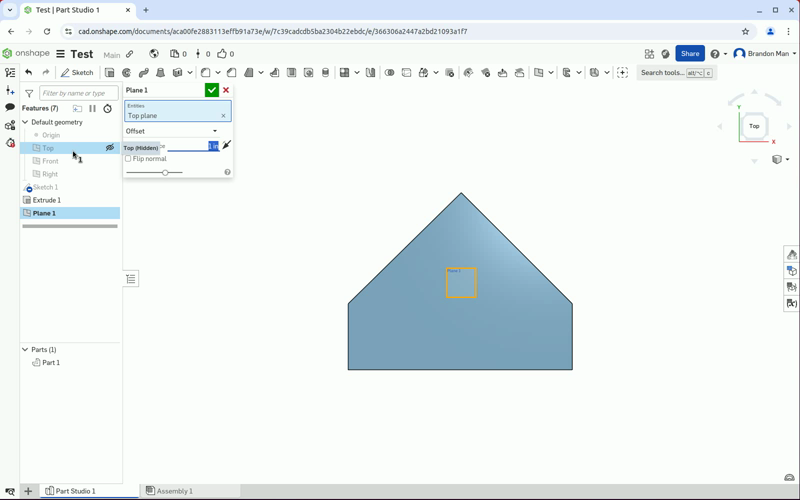
text(0.493)
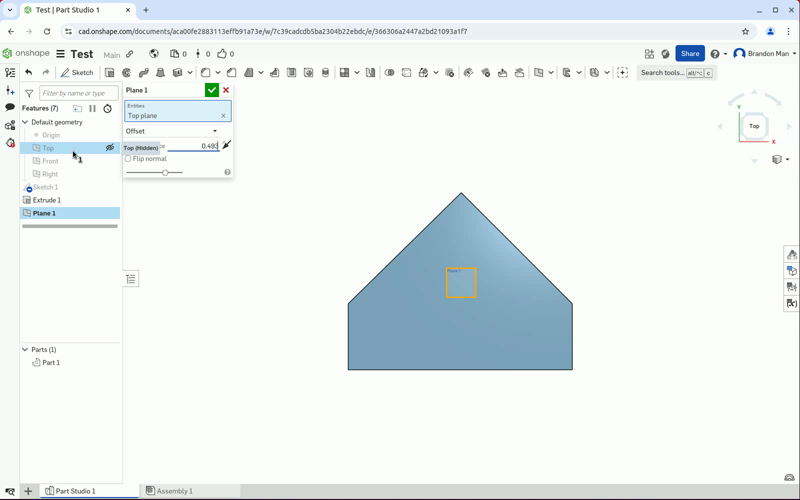
key(enter, 2)
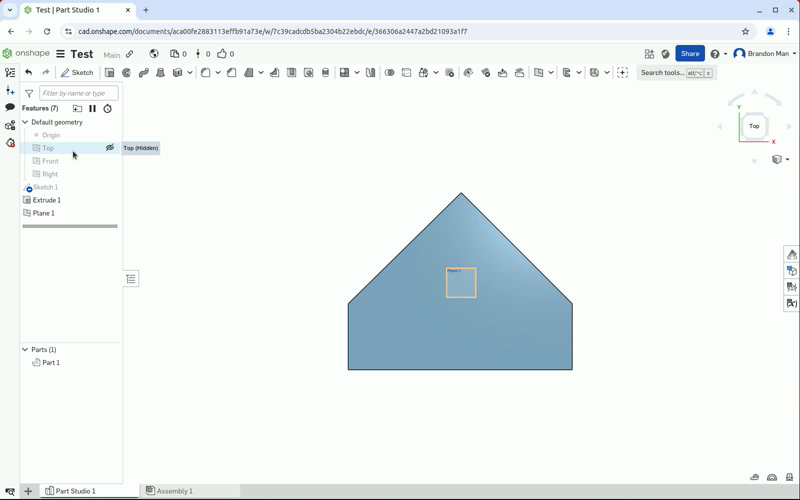
key(shift+s)
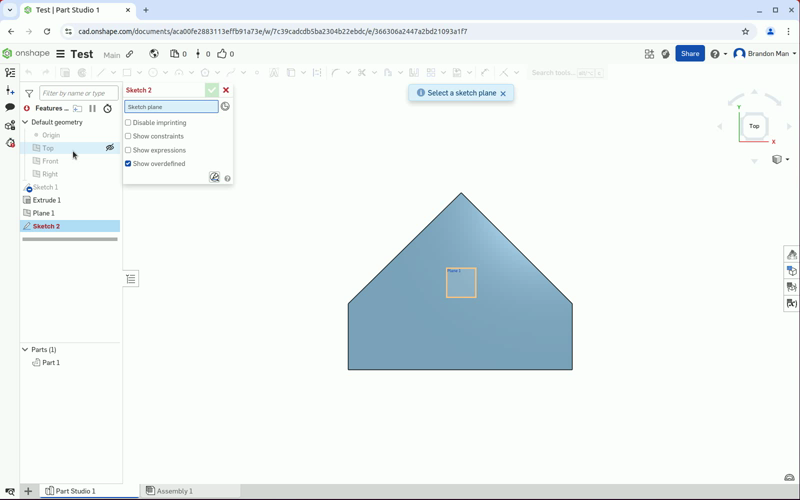
mouse_move(73, 215)
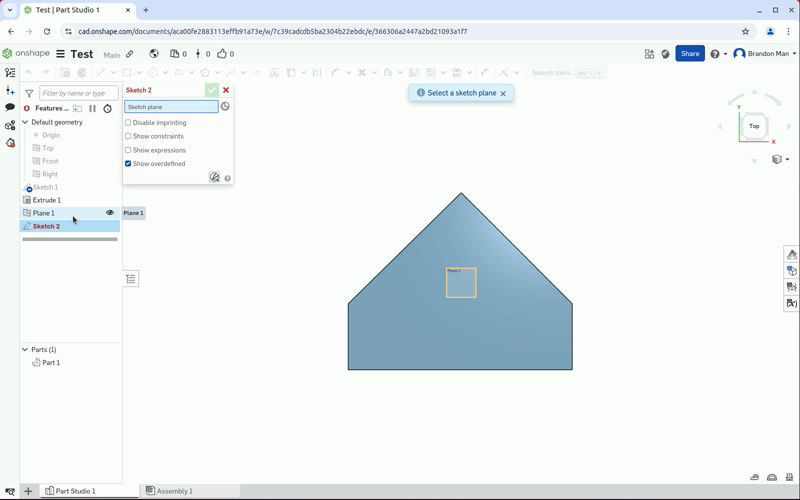
click(73, 215)
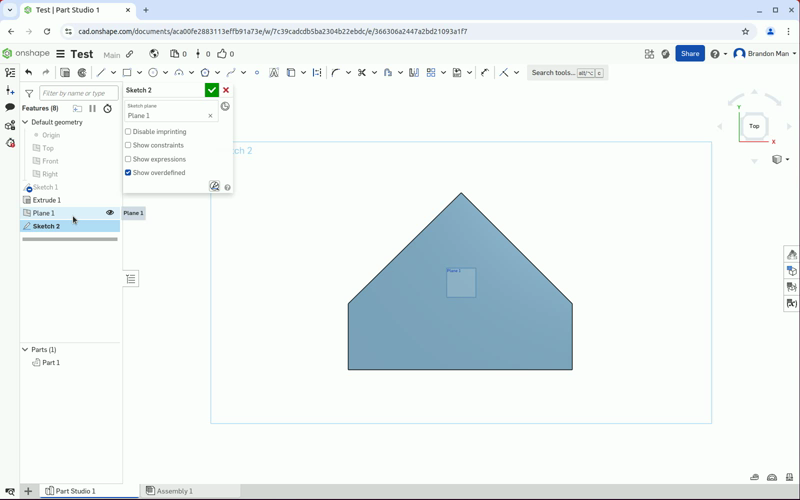
mouse_move(73, 352)
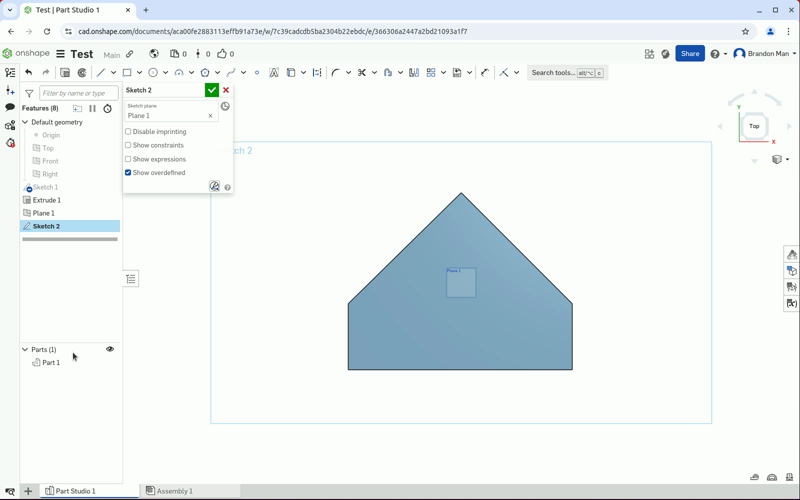
key(y)
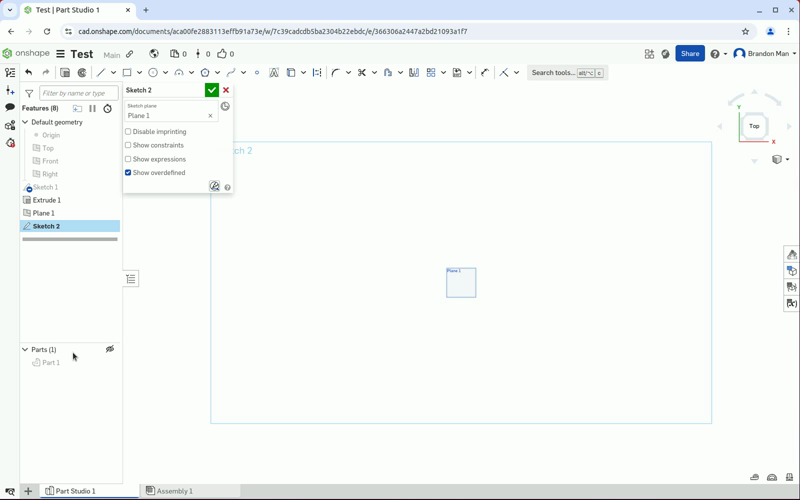
key(l)
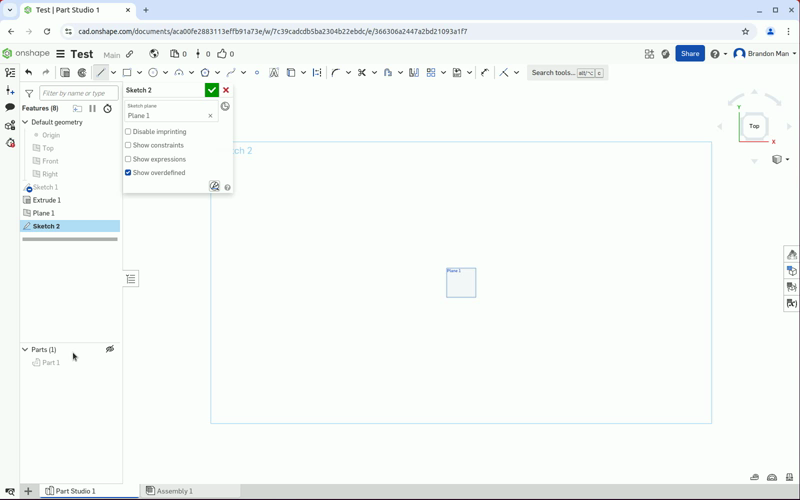
key_down(shift)
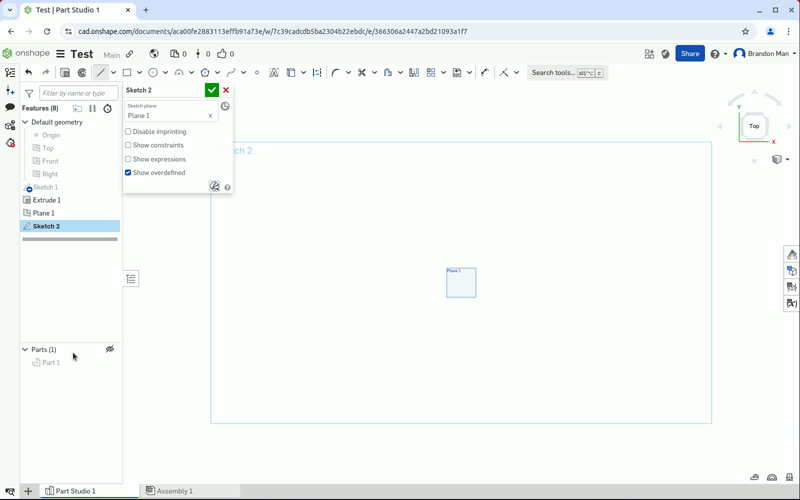
mouse_move(348, 367)
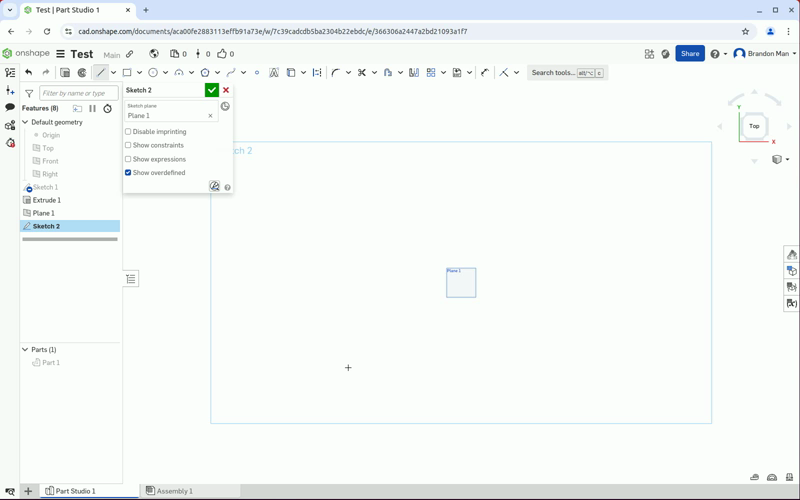
click(348, 367)
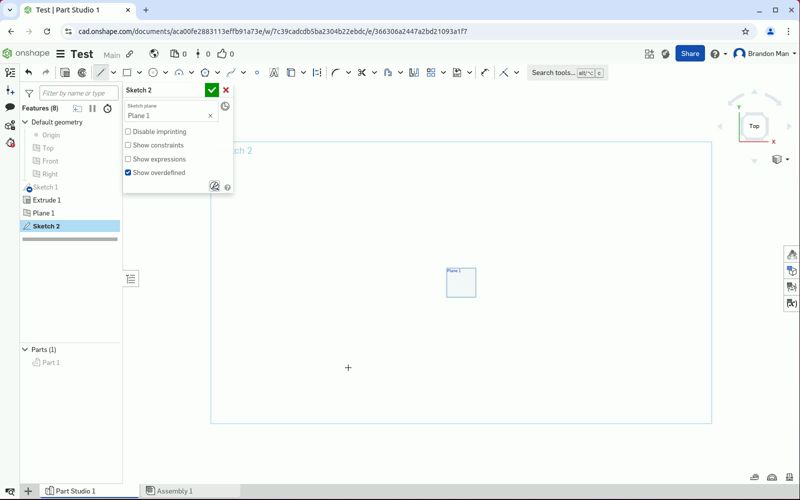
key_up(shift)
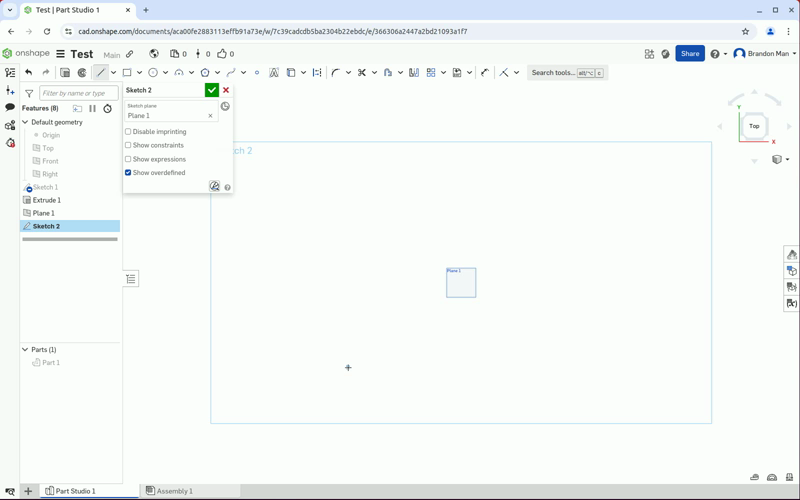
key_down(shift)
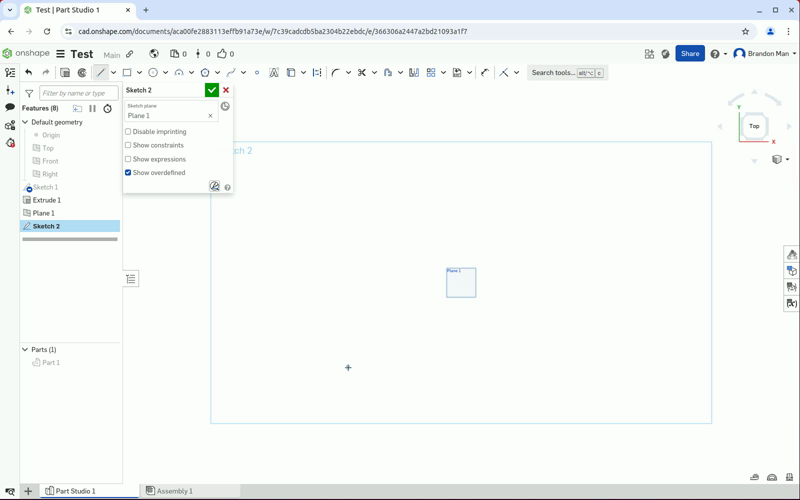
mouse_move(378, 367)
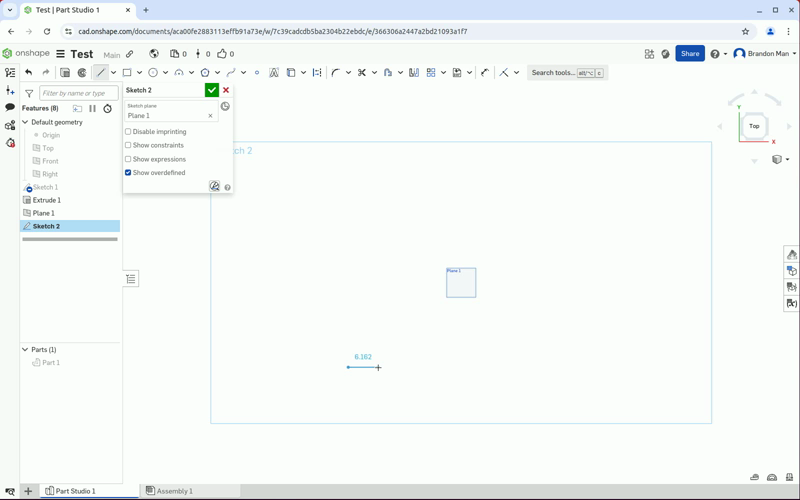
mouse_move(350, 367)
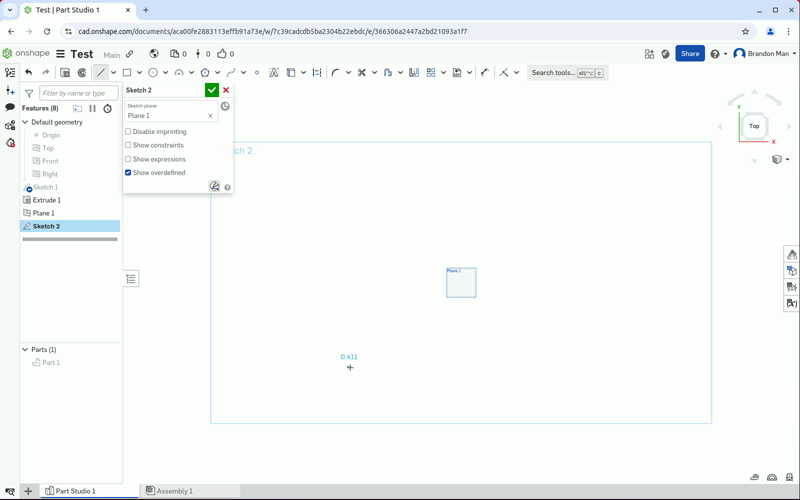
scroll(6)
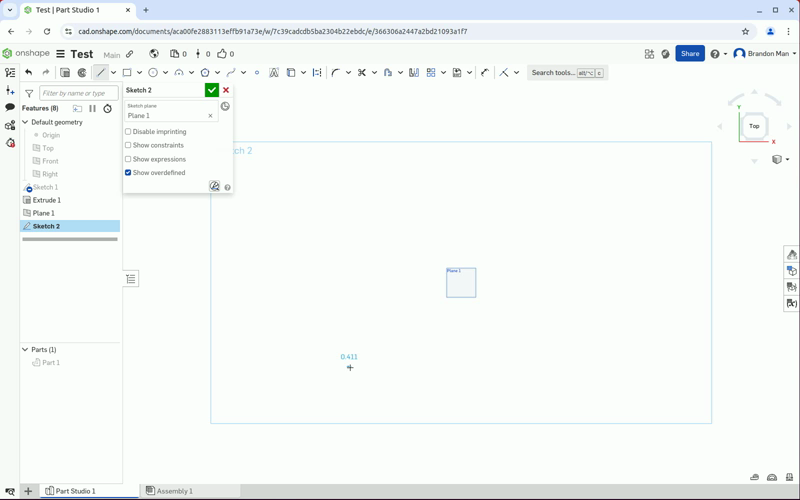
scroll(6)
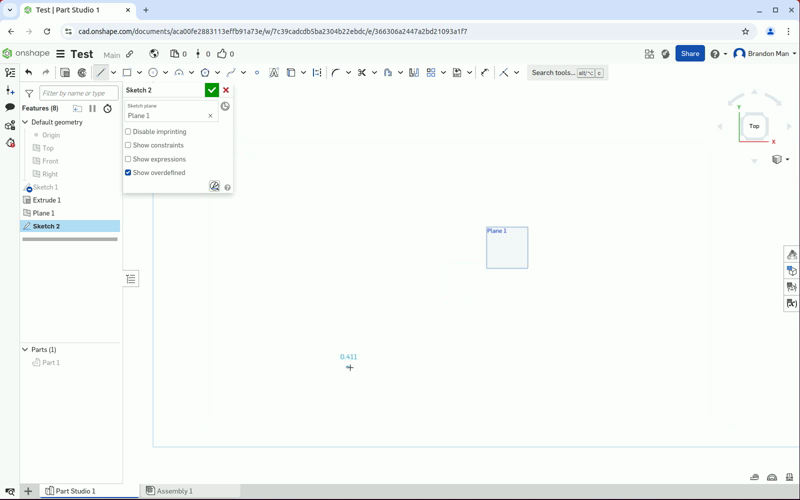
scroll(6)
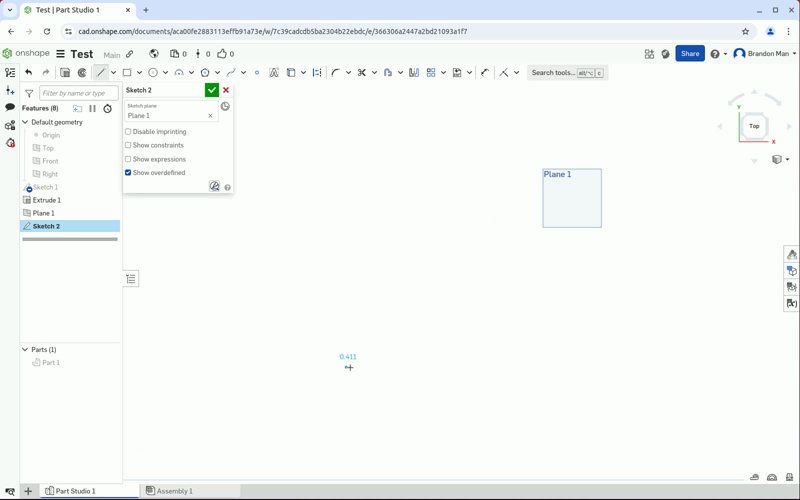
scroll(6)
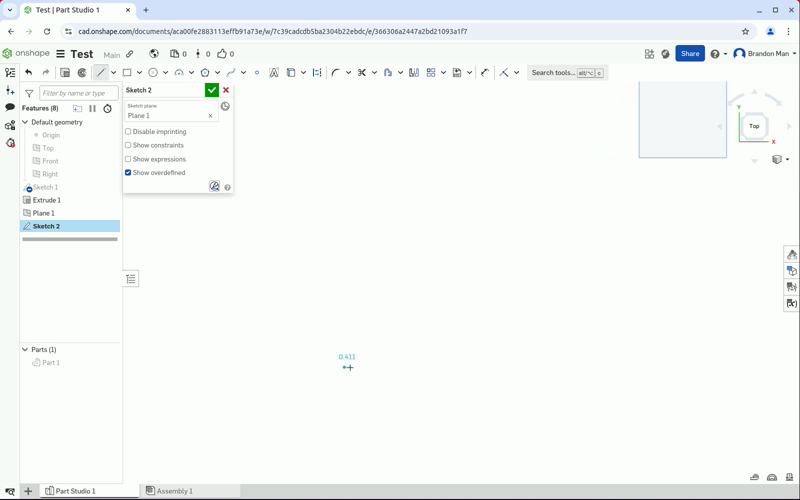
scroll(6)
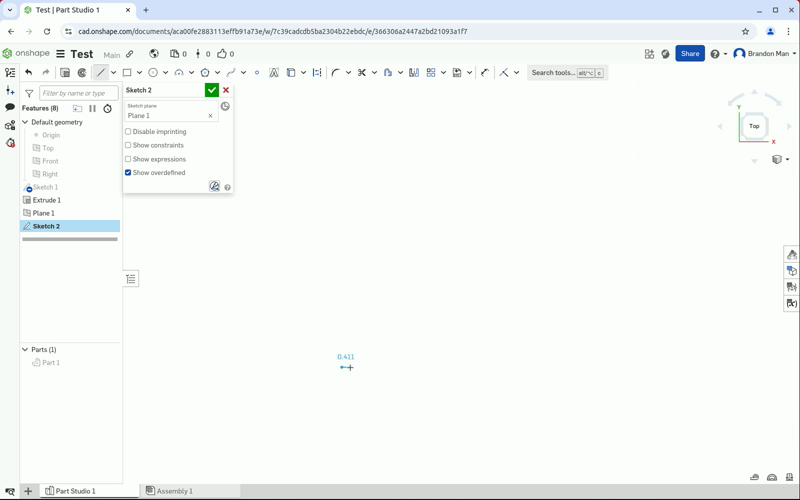
scroll(6)
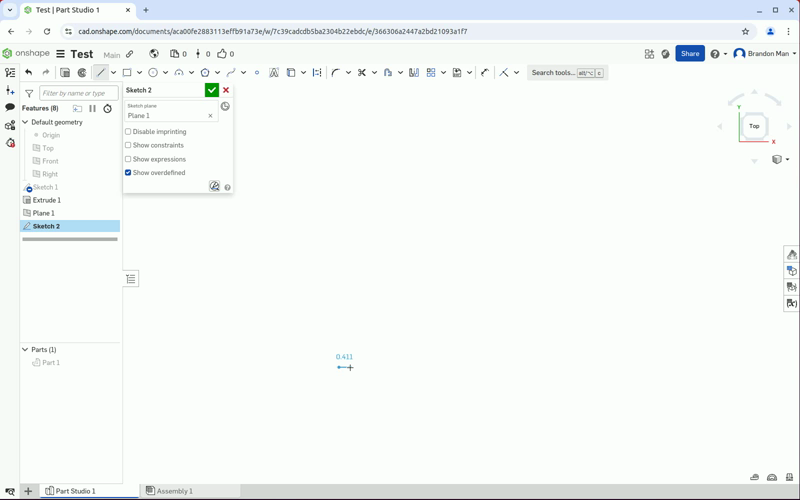
scroll(6)
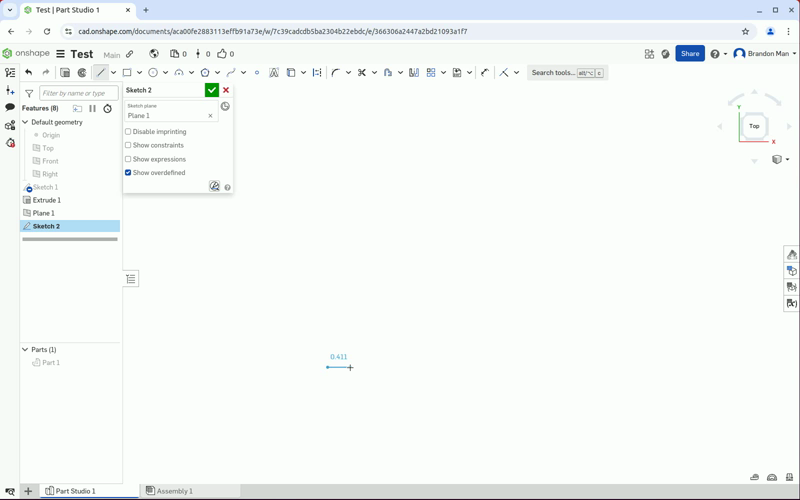
click(350, 367)
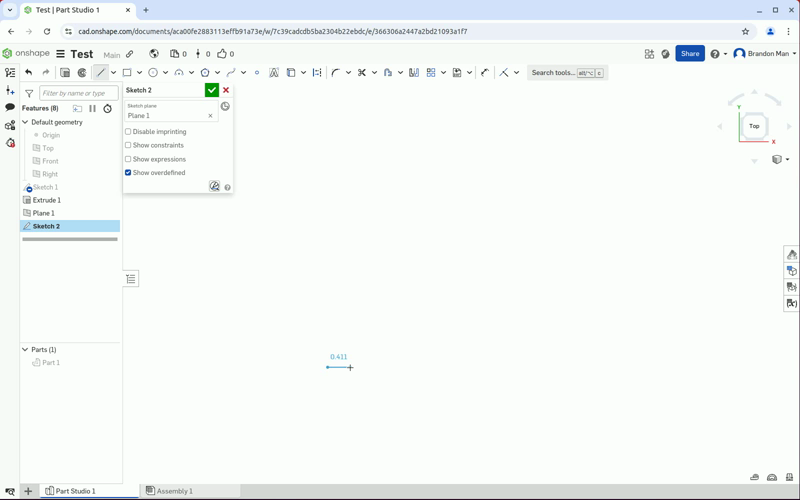
scroll(-6)
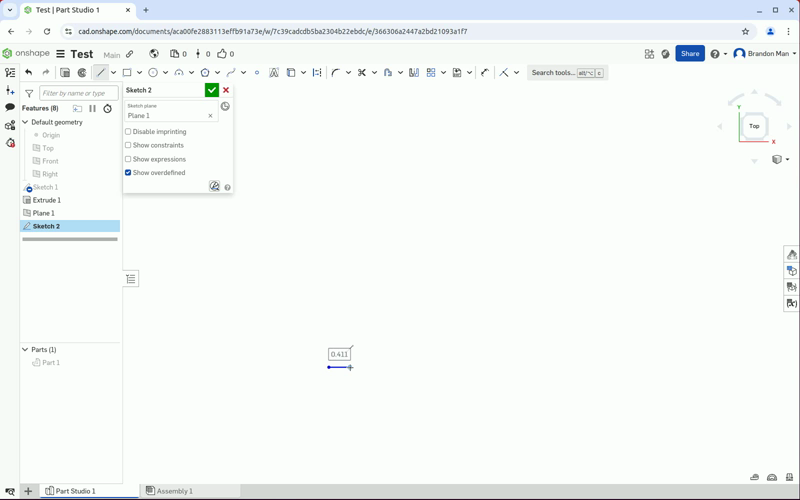
scroll(-6)
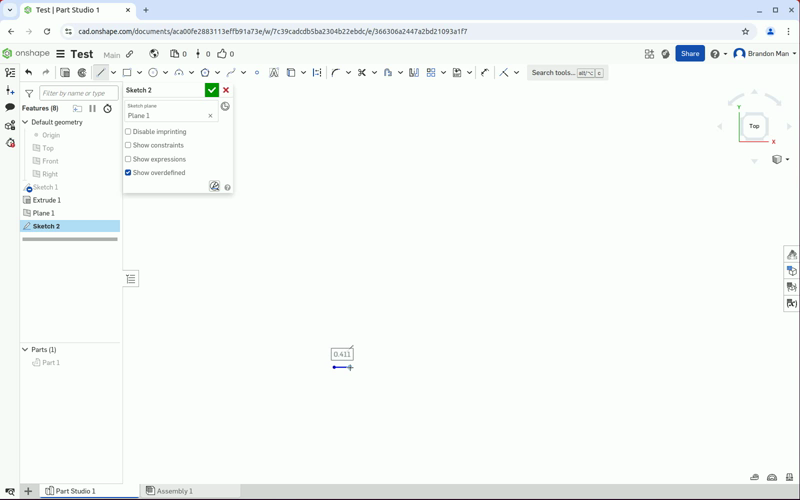
scroll(-6)
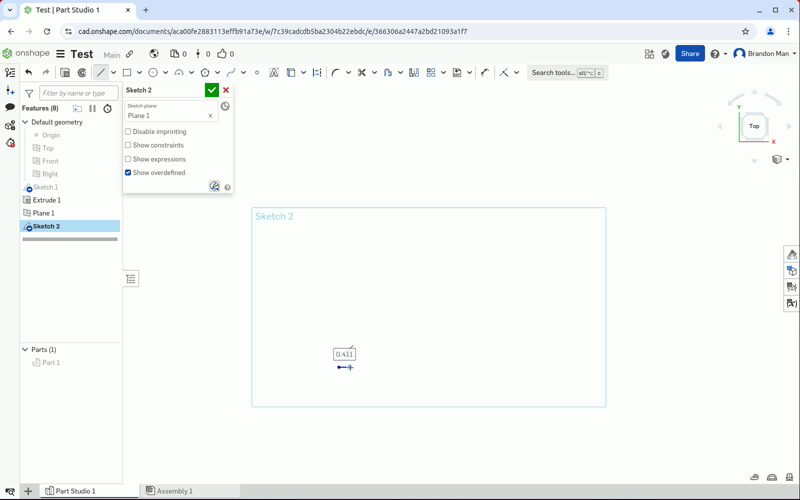
scroll(-6)
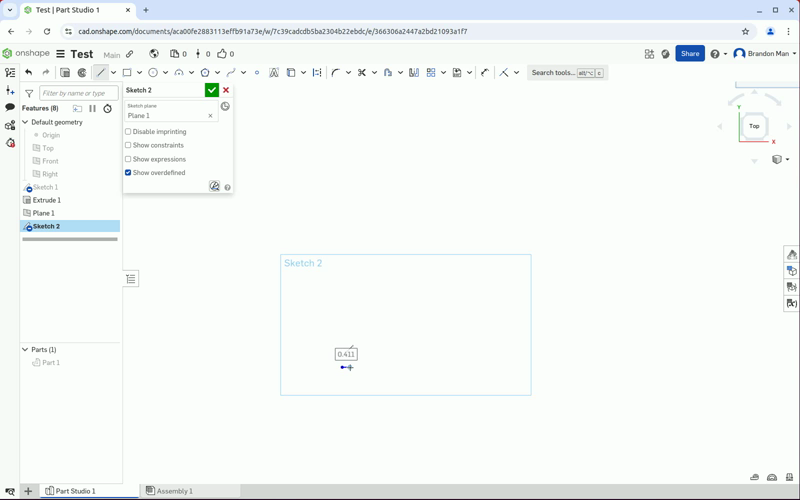
scroll(-6)
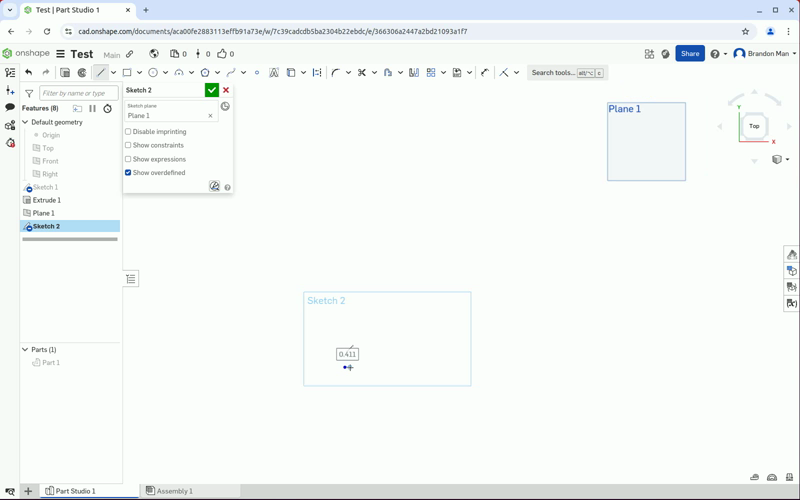
scroll(-6)
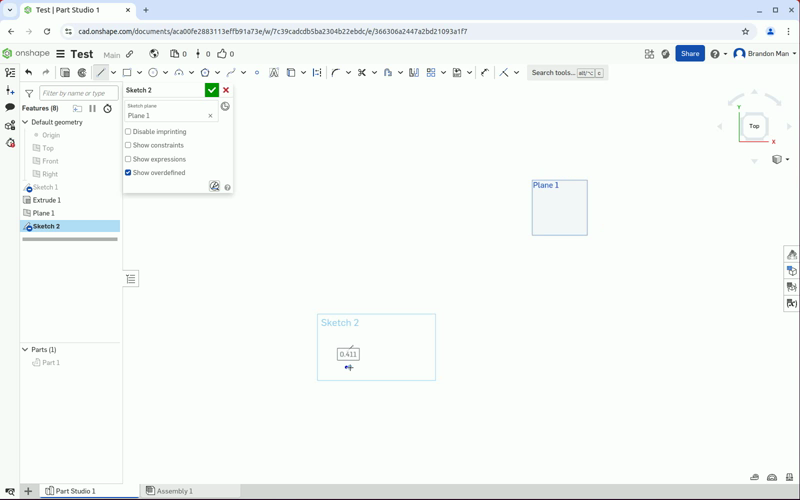
scroll(-6)
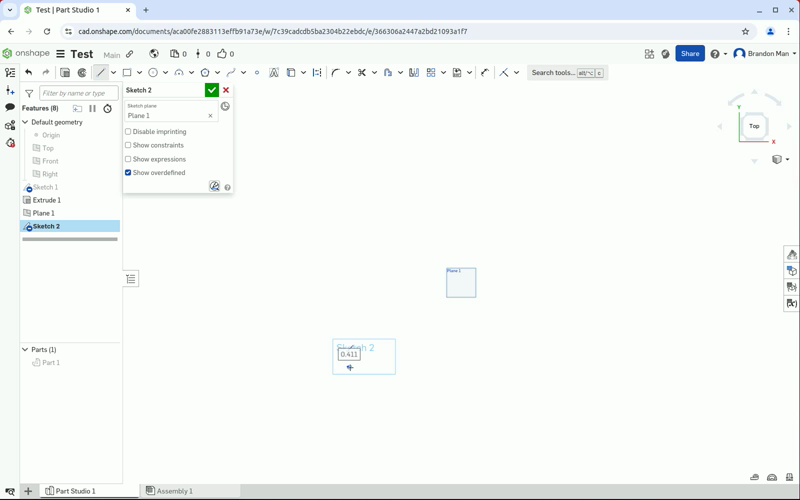
key_up(shift)
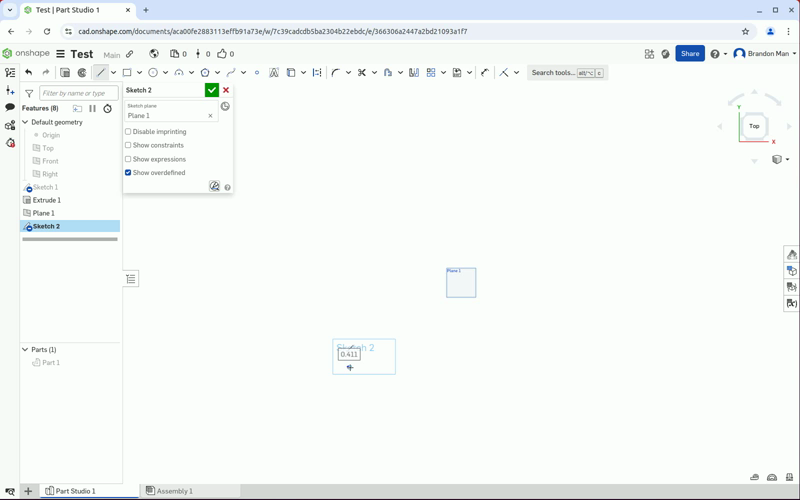
key_down(shift)
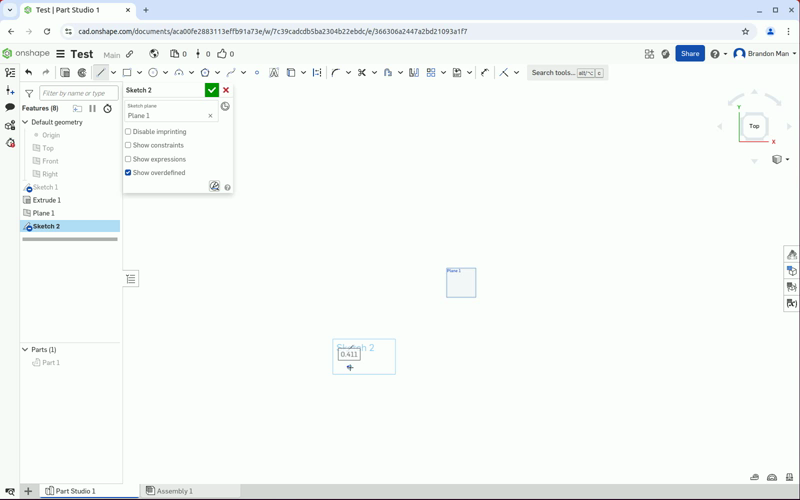
mouse_move(350, 305)
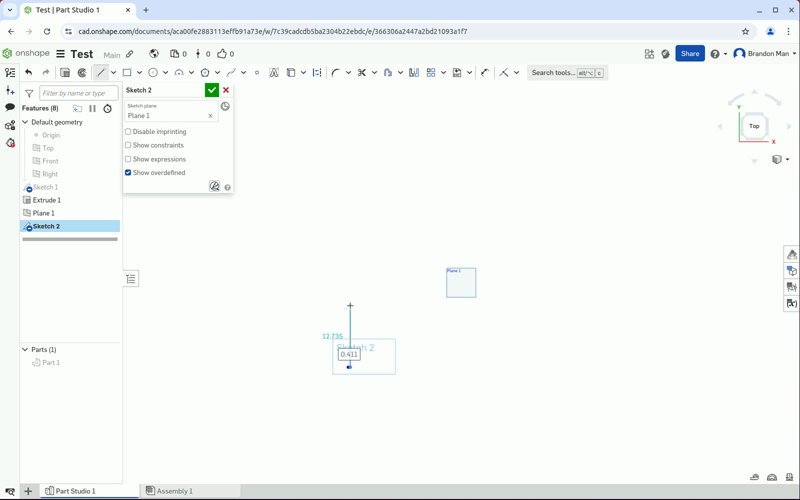
click(350, 305)
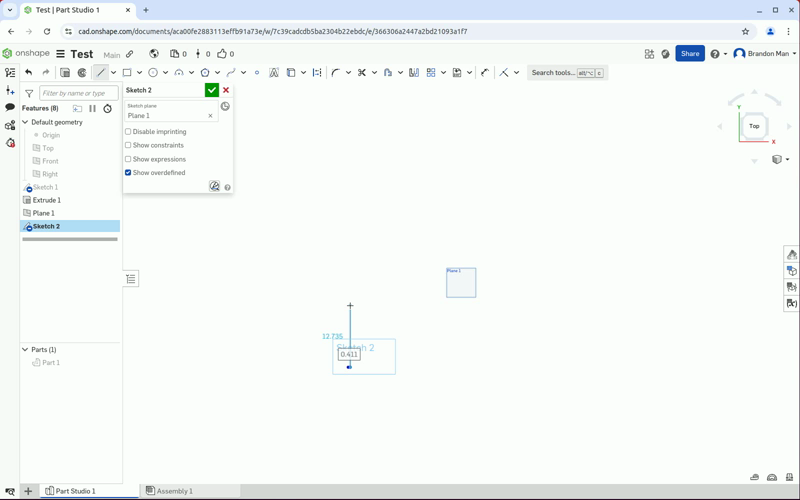
key_up(shift)
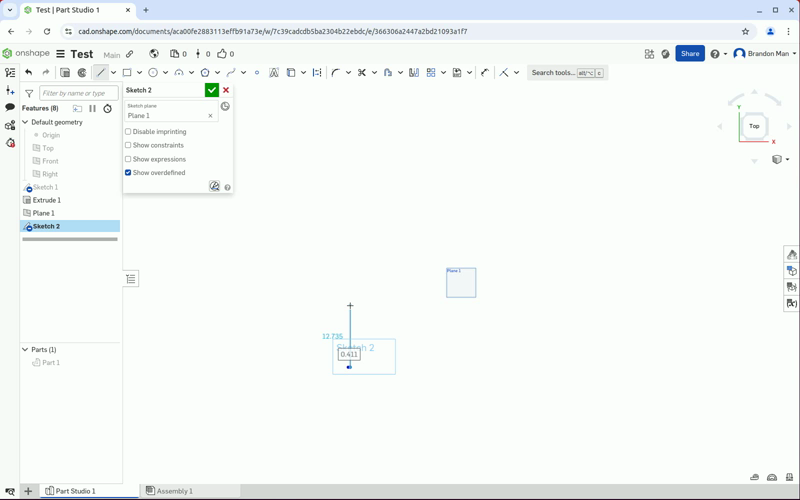
key_down(shift)
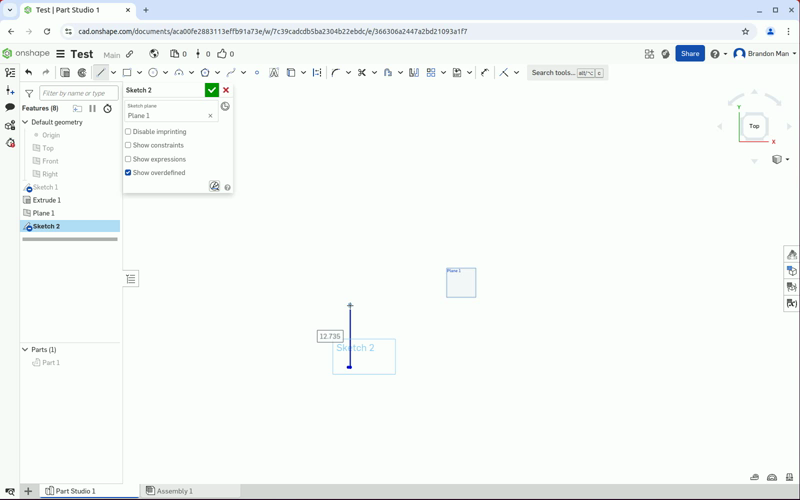
mouse_move(380, 305)
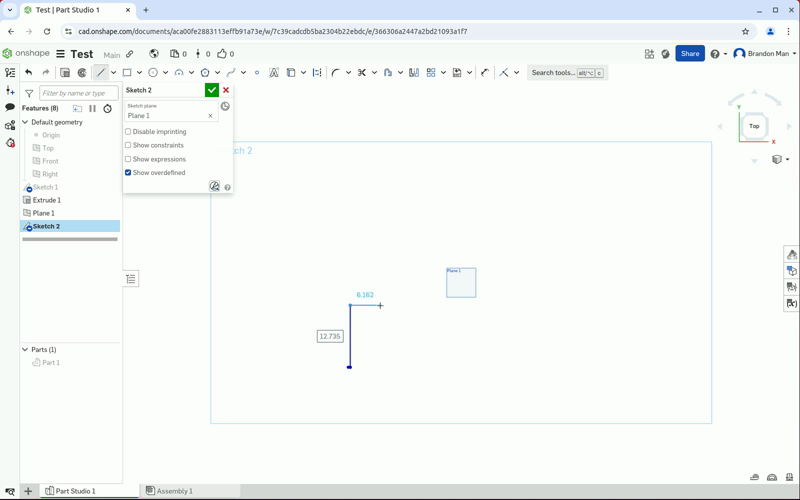
mouse_move(350, 303)
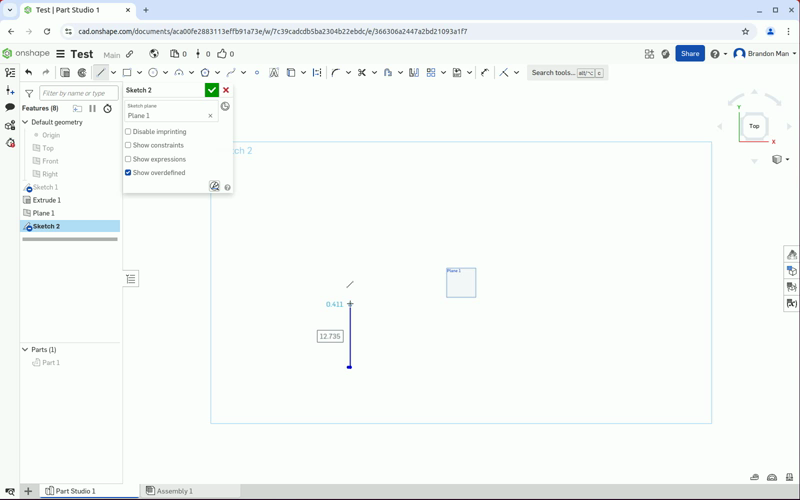
scroll(6)
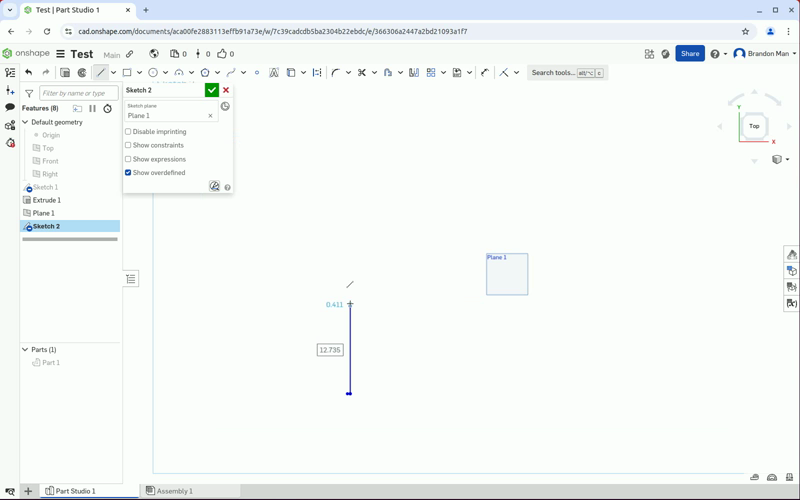
scroll(6)
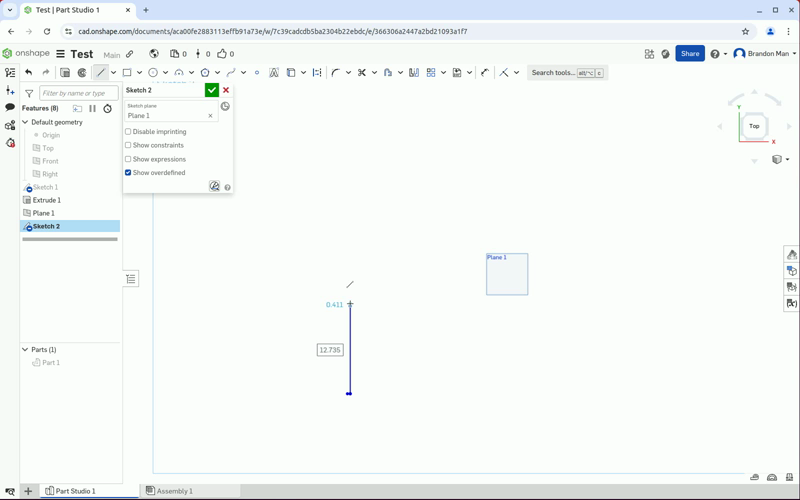
scroll(6)
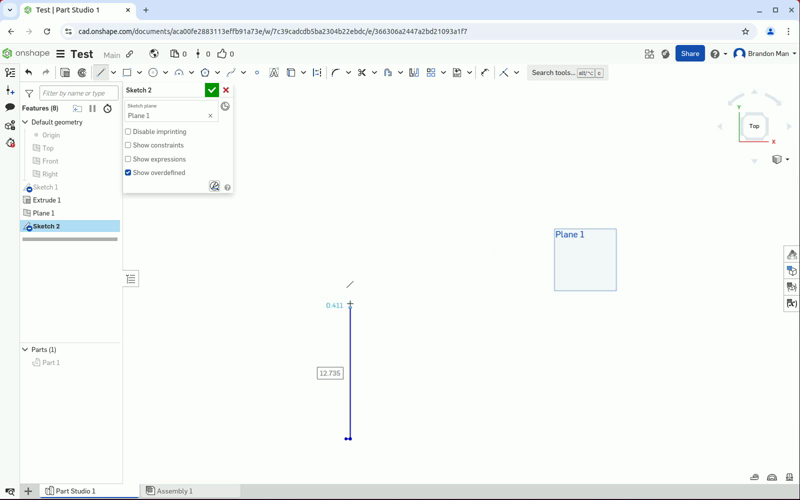
scroll(6)
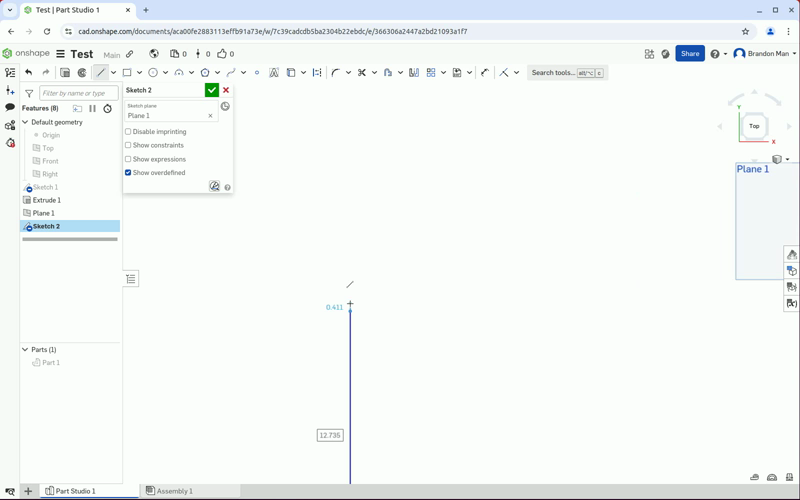
scroll(6)
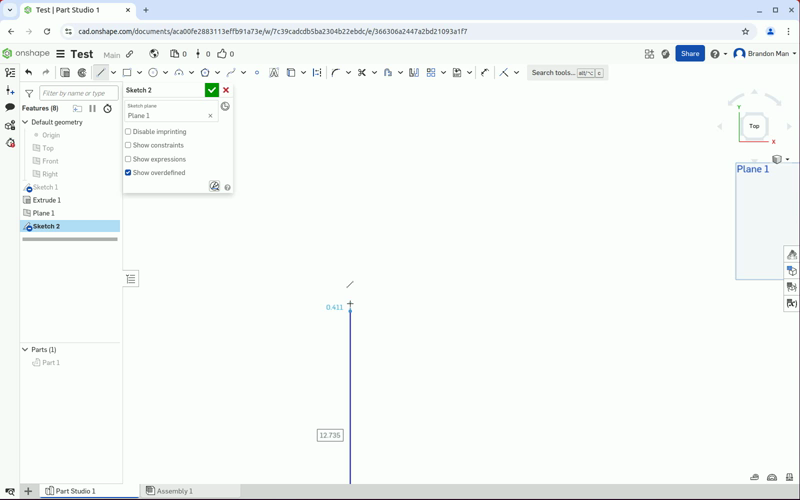
scroll(6)
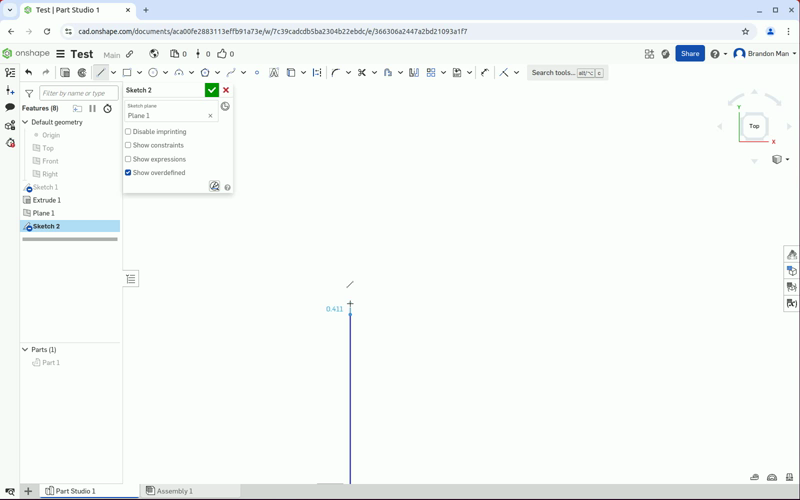
scroll(6)
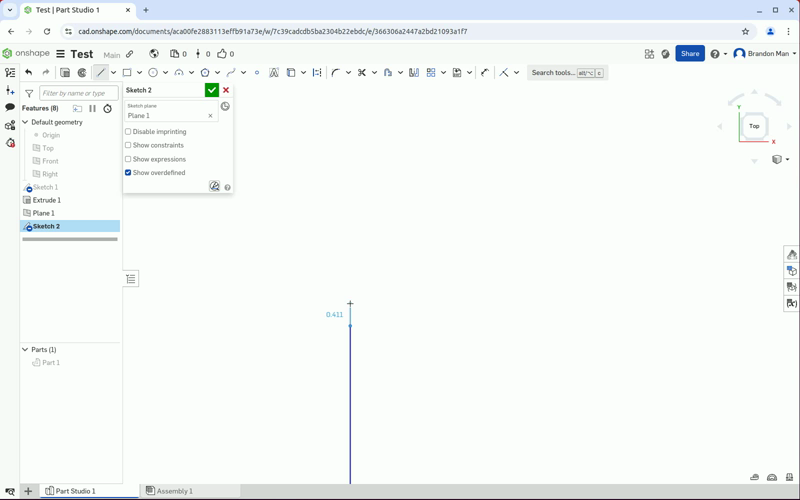
click(350, 303)
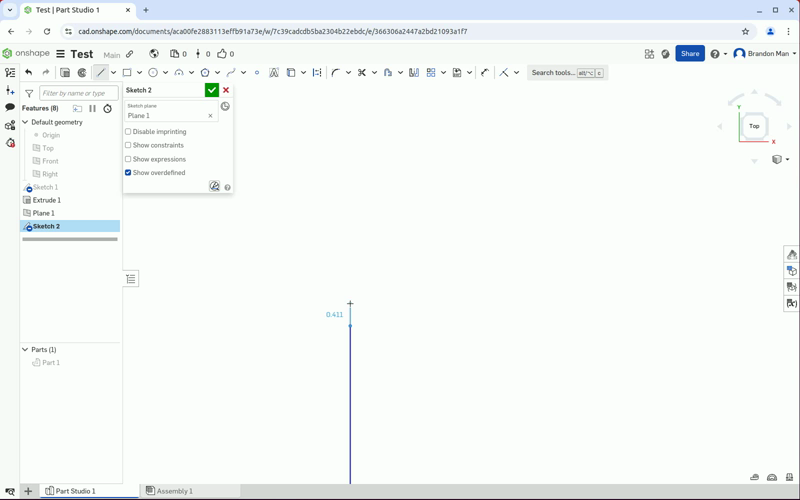
scroll(-6)
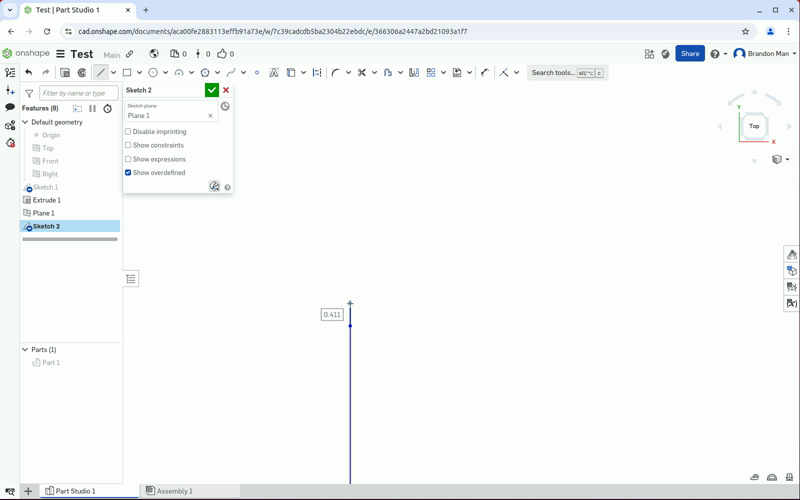
scroll(-6)
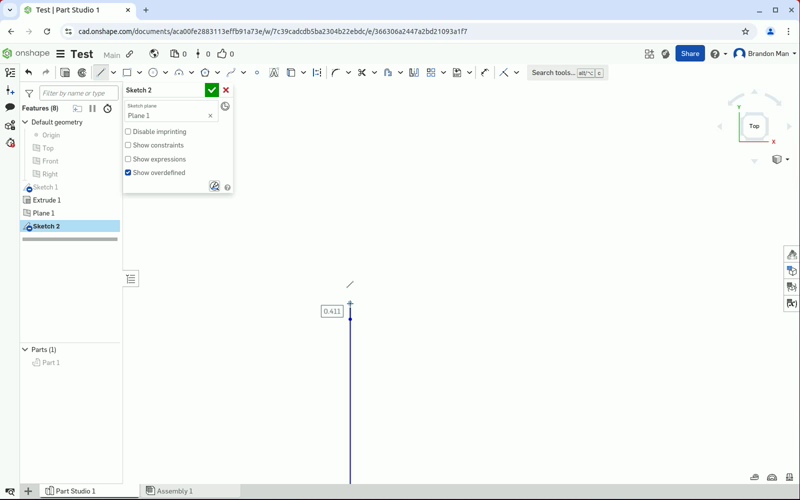
scroll(-6)
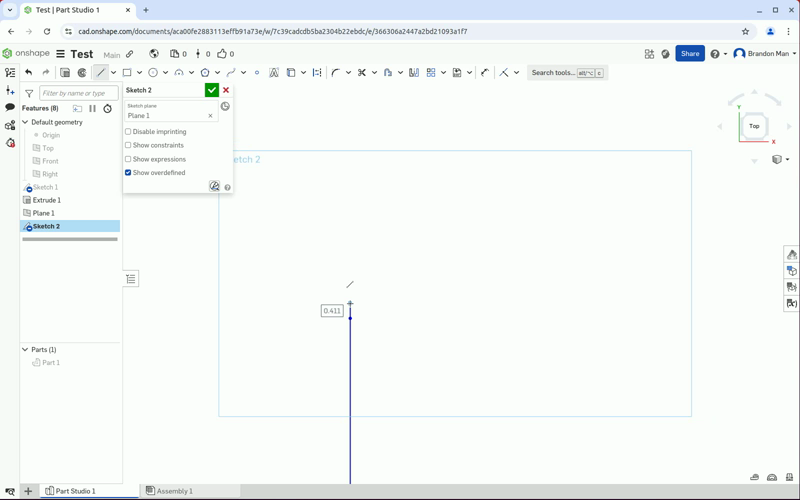
scroll(-6)
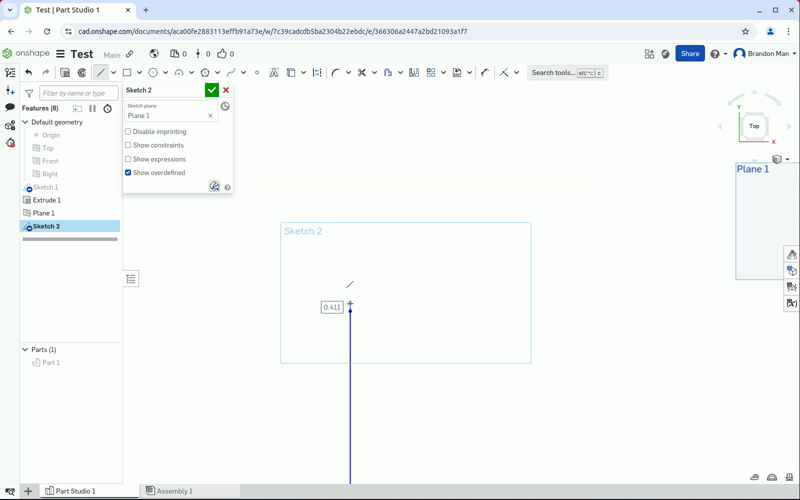
scroll(-6)
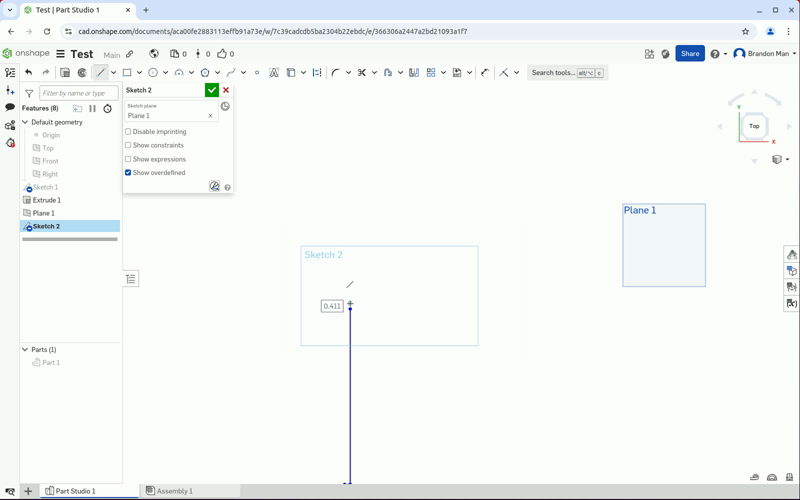
scroll(-6)
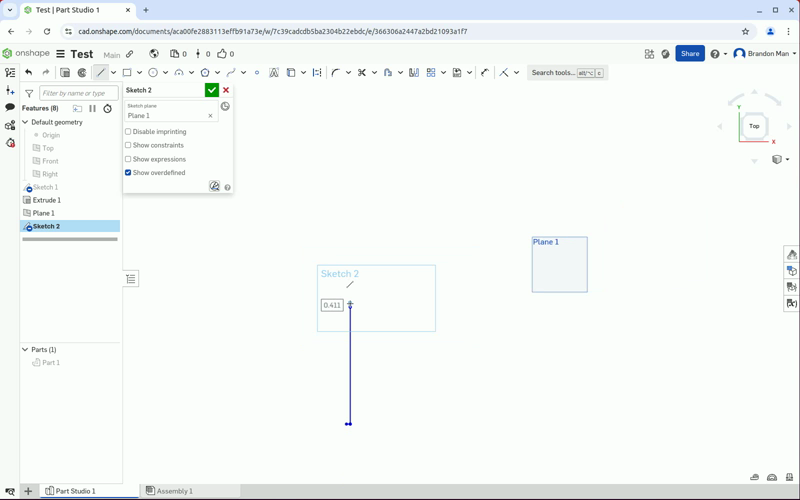
scroll(-6)
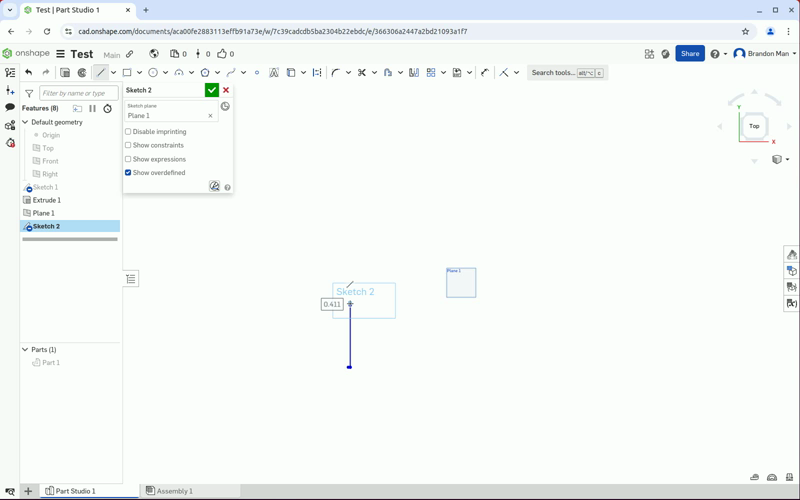
key_up(shift)
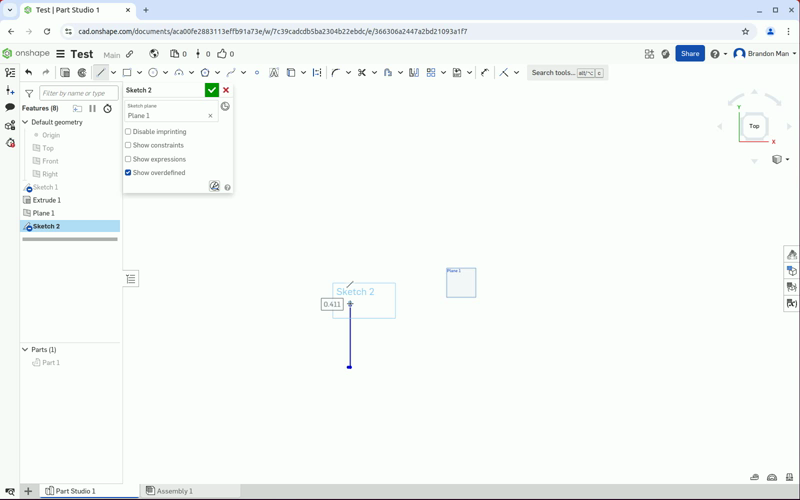
key_down(shift)
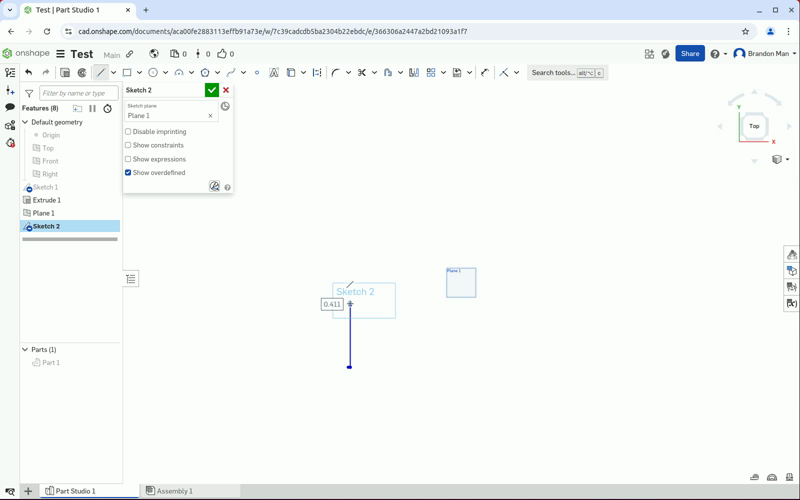
mouse_move(380, 303)
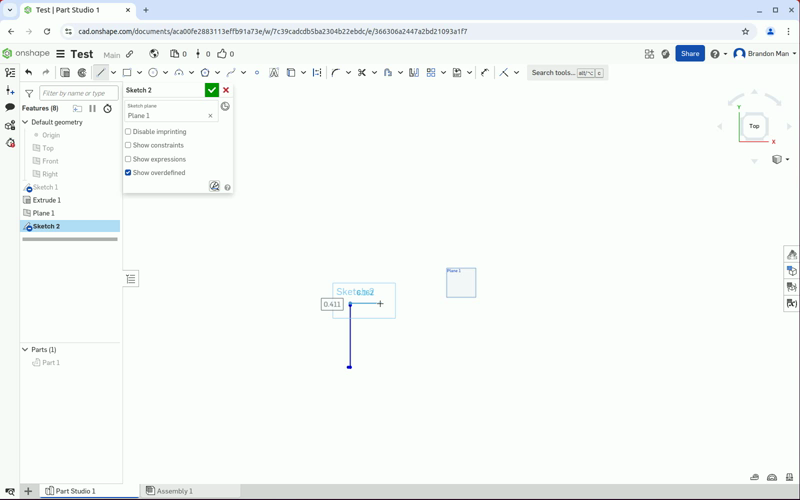
mouse_move(348, 303)
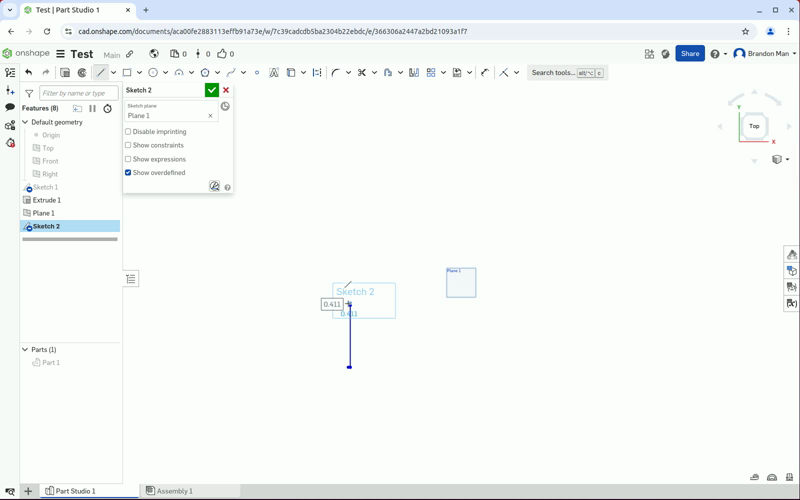
scroll(6)
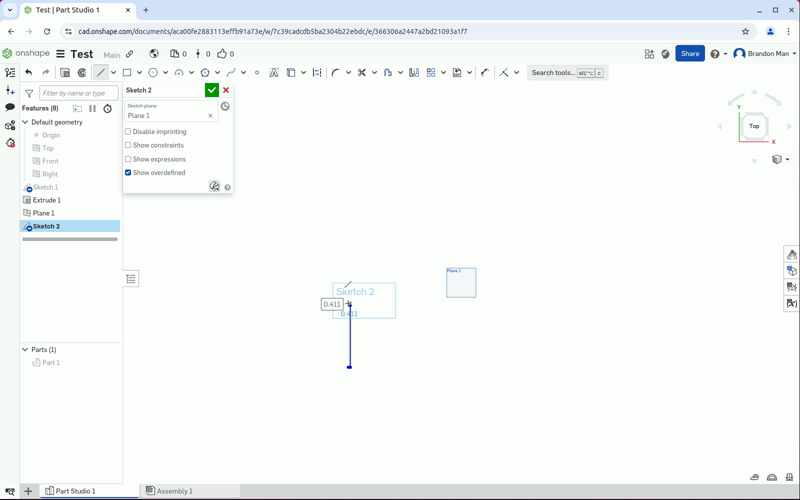
scroll(6)
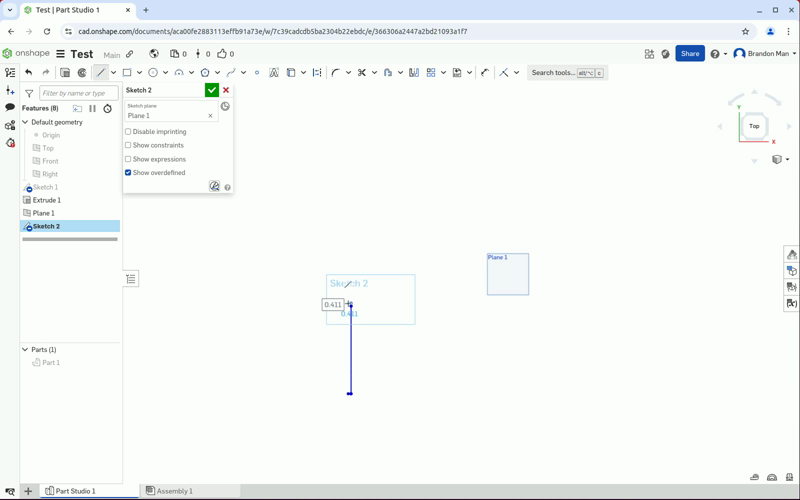
scroll(6)
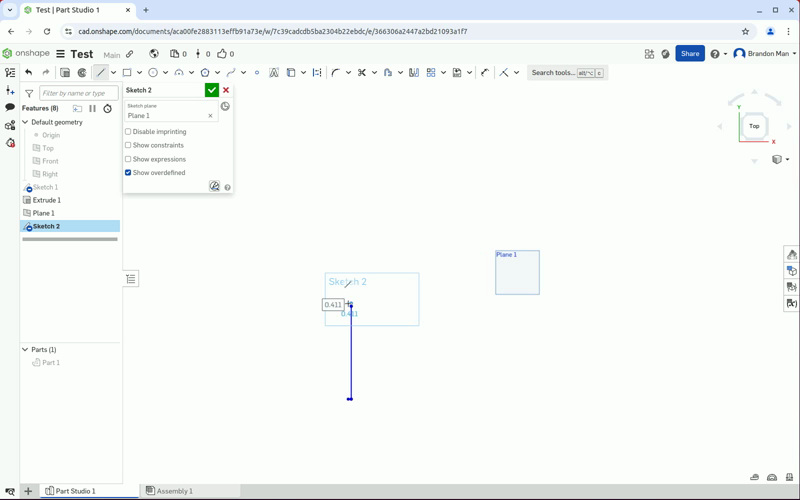
scroll(6)
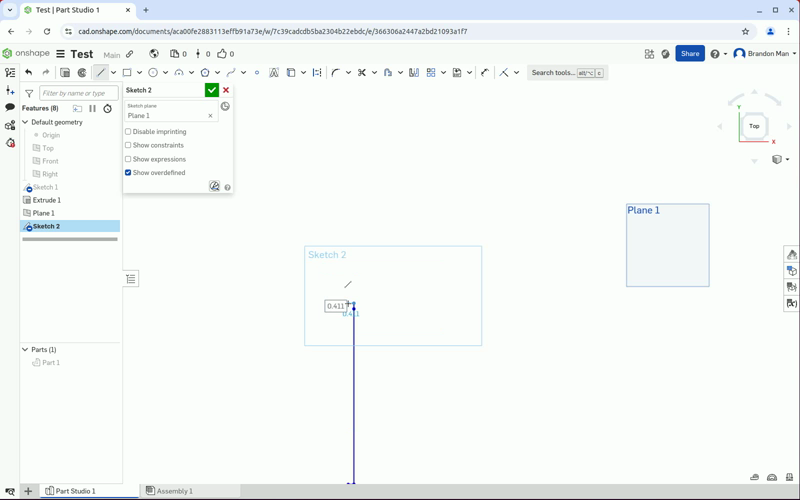
scroll(6)
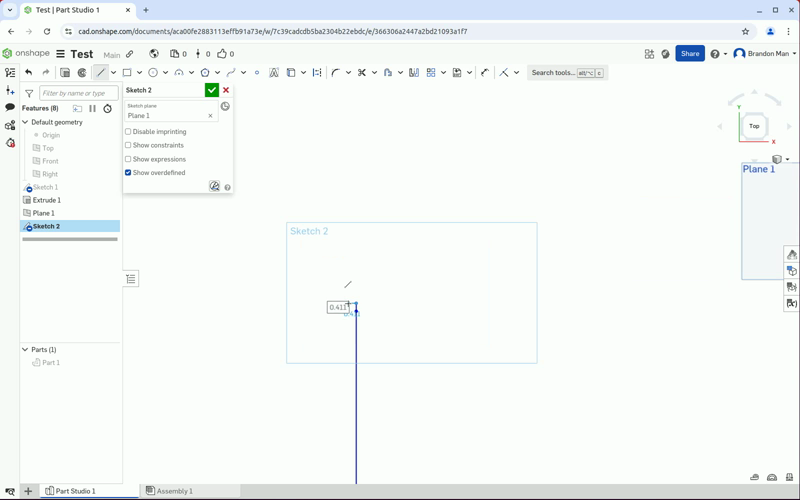
scroll(6)
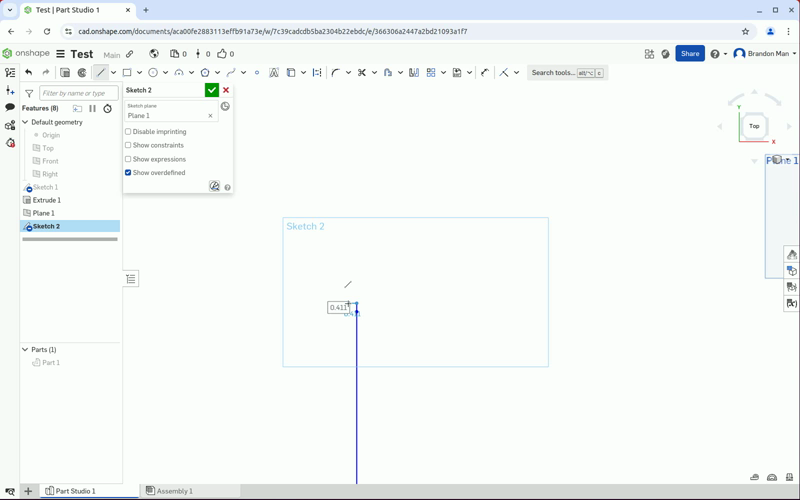
scroll(6)
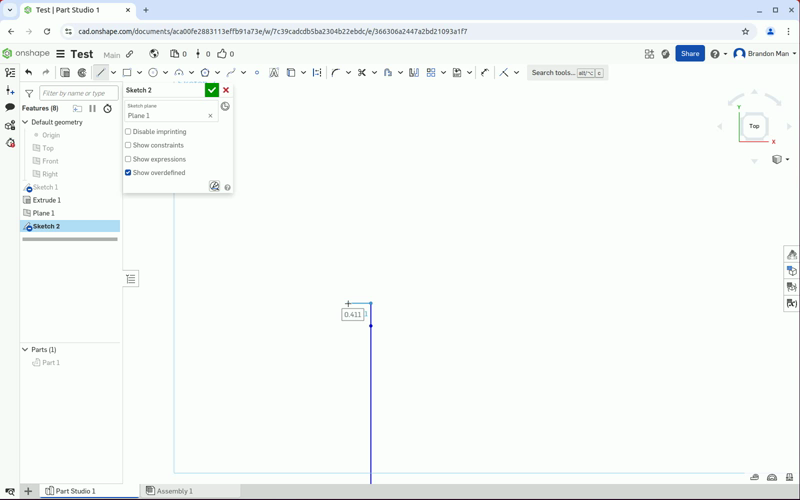
click(348, 303)
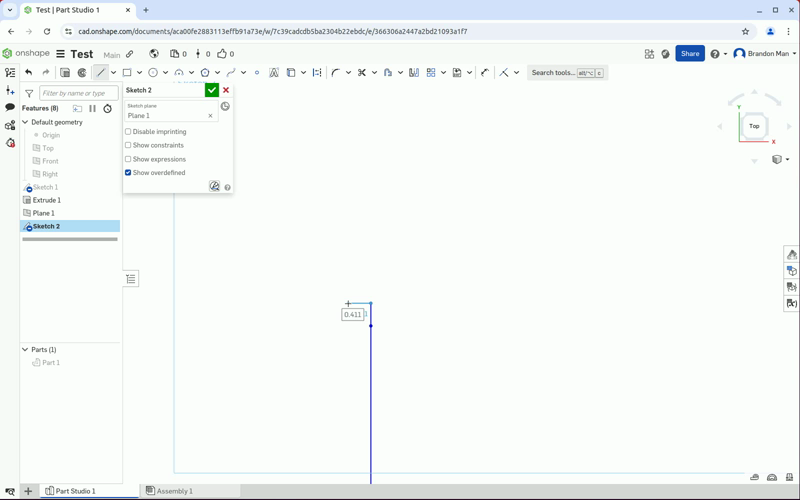
scroll(-6)
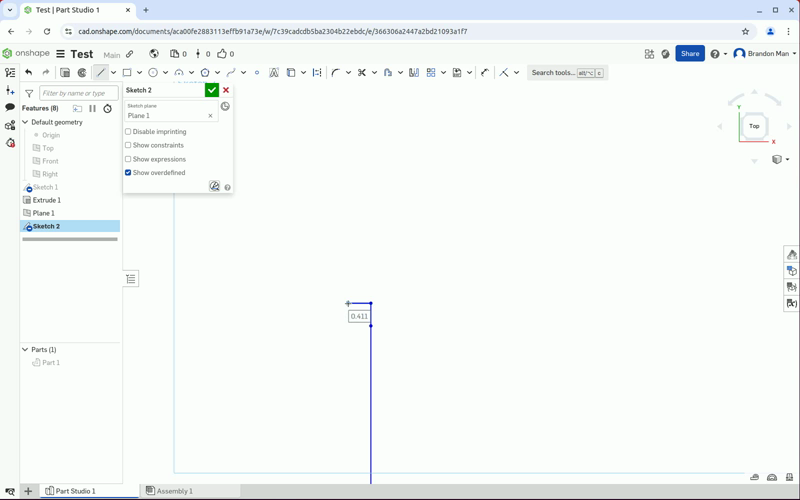
scroll(-6)
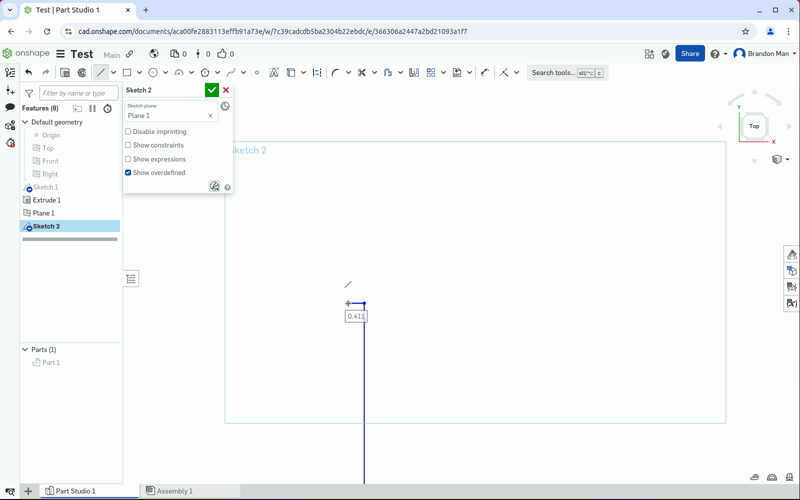
scroll(-6)
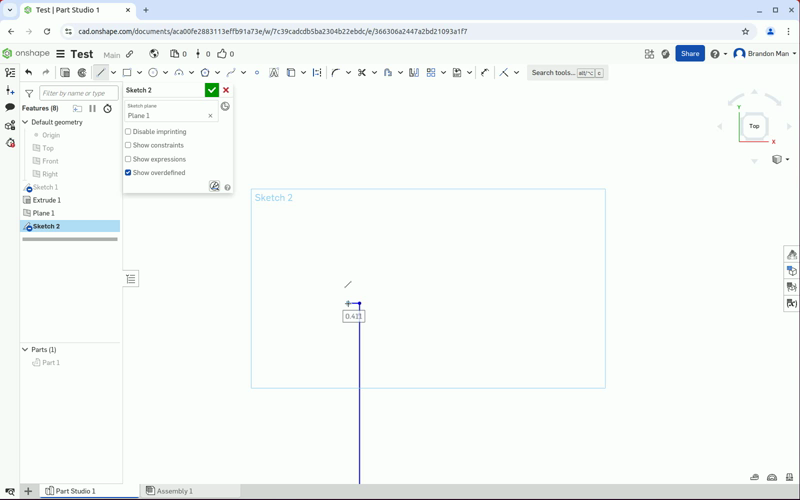
scroll(-6)
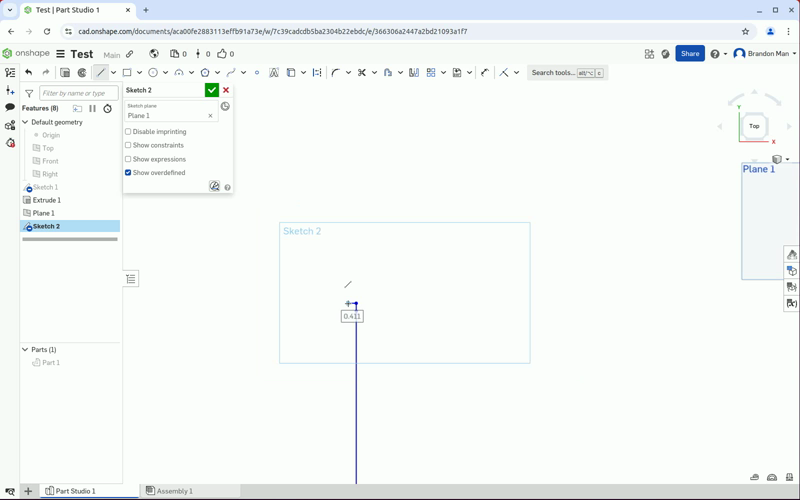
scroll(-6)
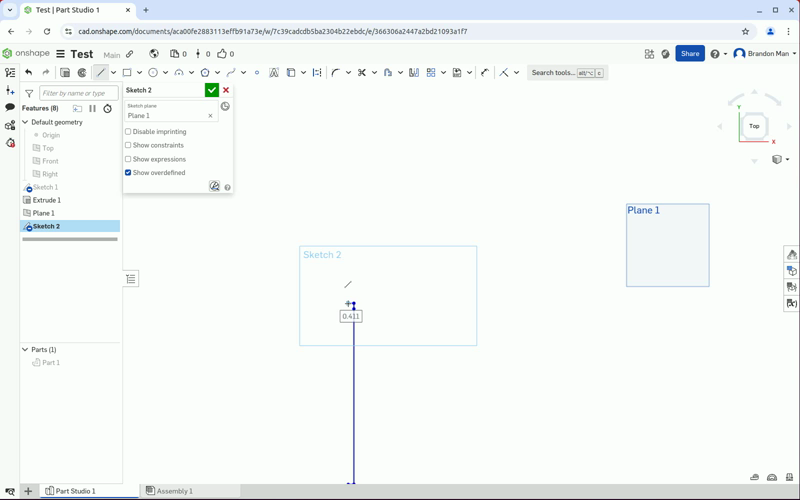
scroll(-6)
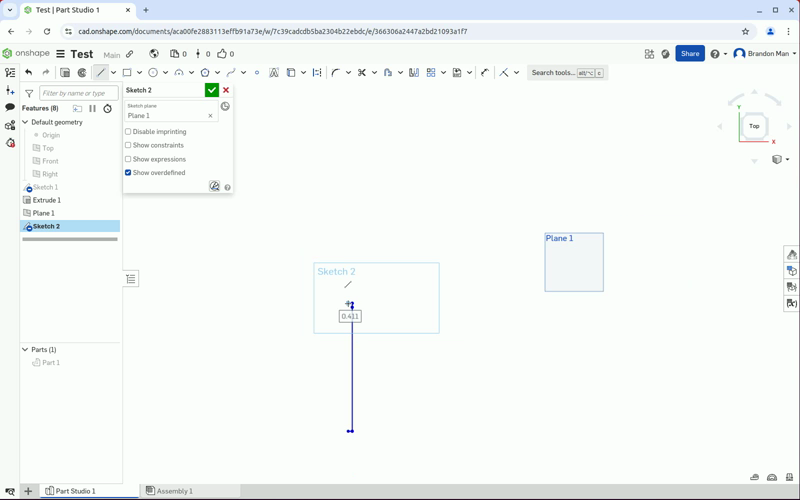
scroll(-6)
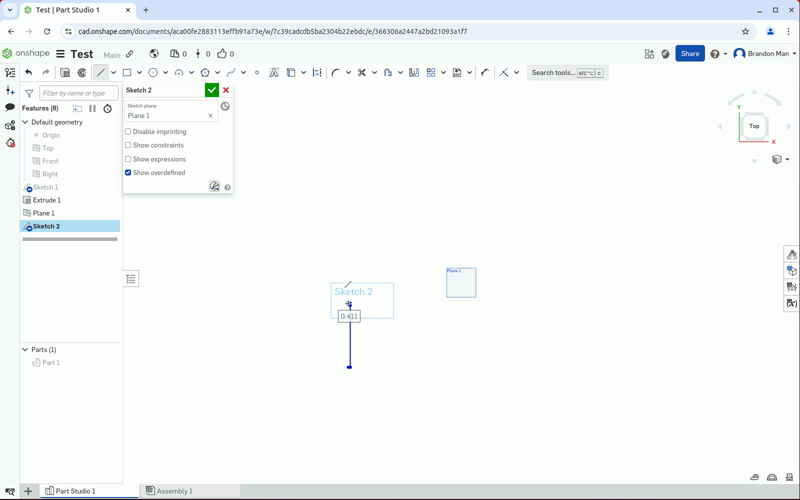
key_up(shift)
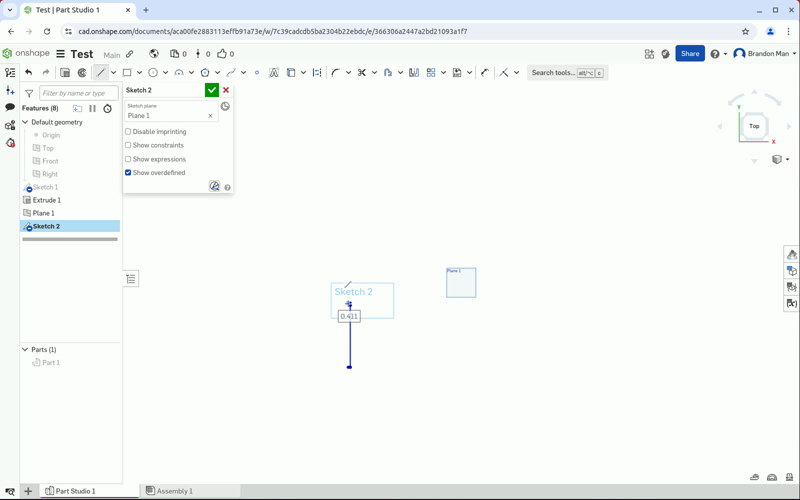
key_down(shift)
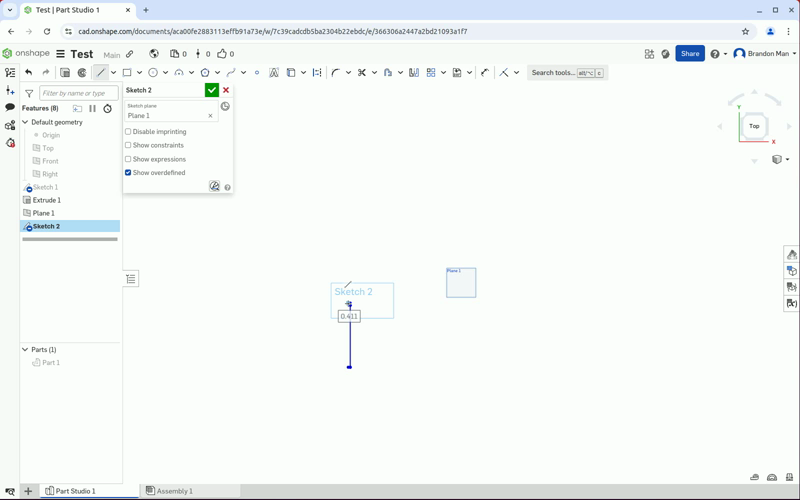
mouse_move(348, 367)
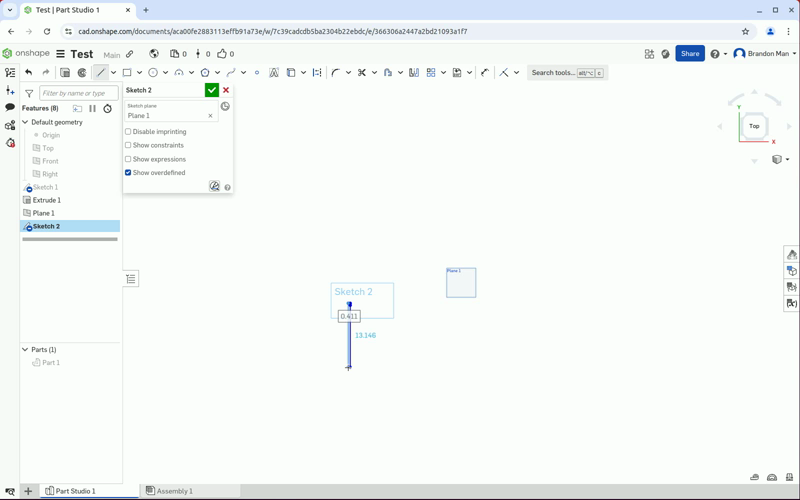
scroll(6)
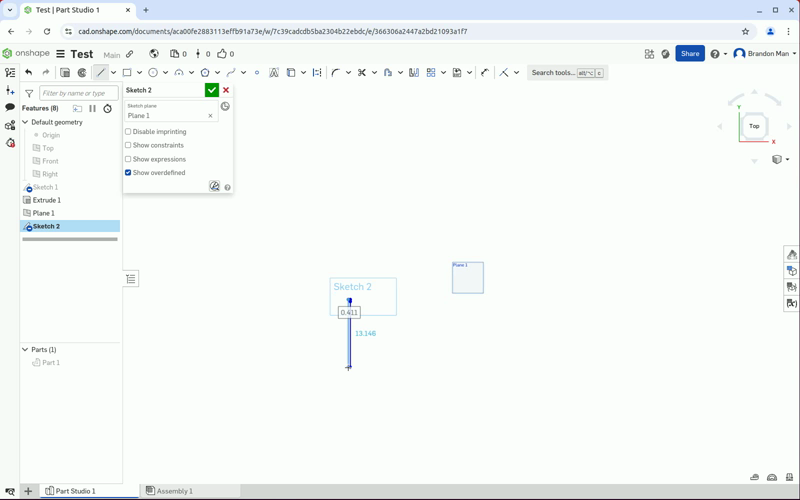
scroll(6)
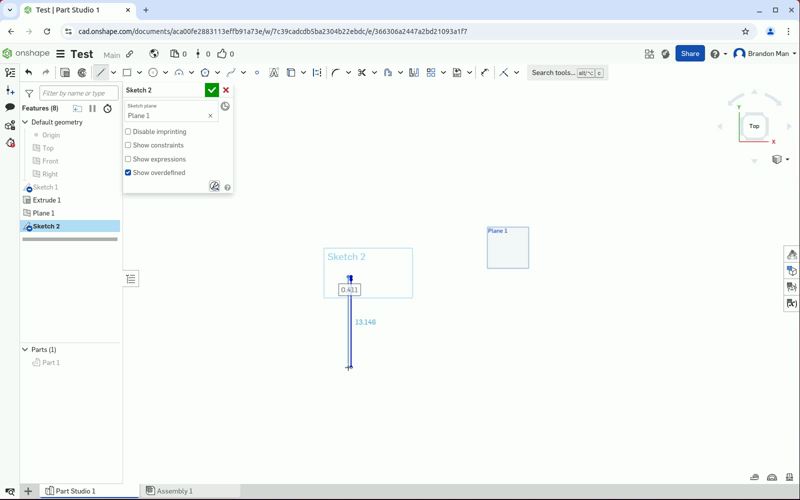
scroll(6)
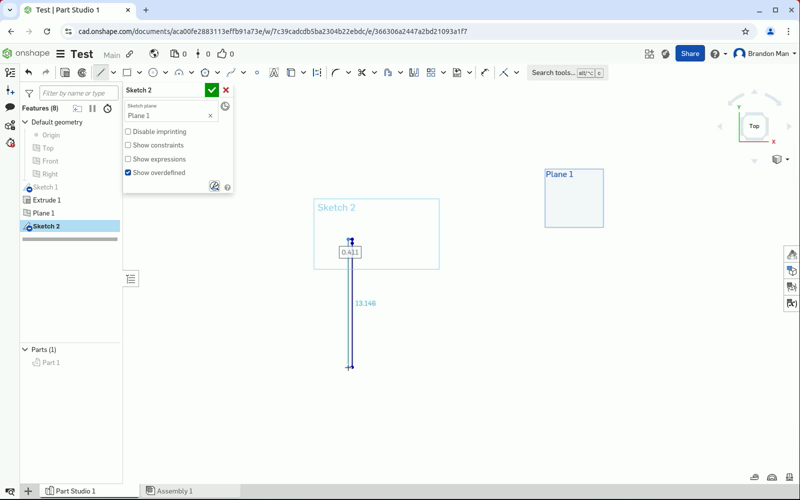
scroll(6)
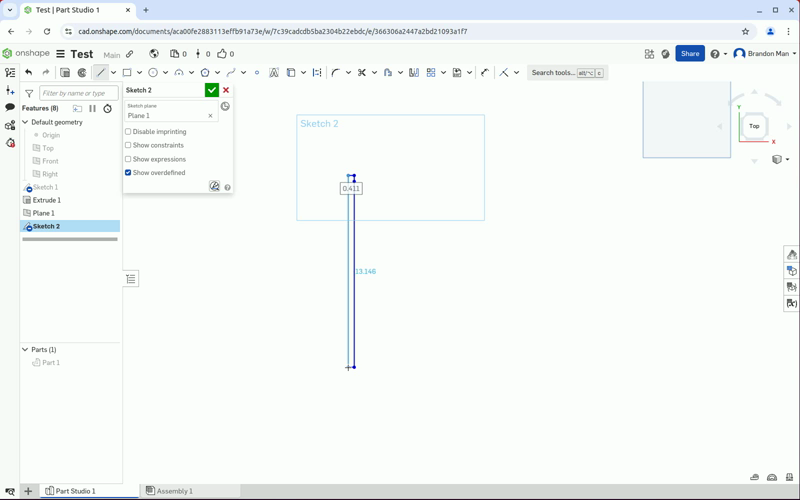
scroll(6)
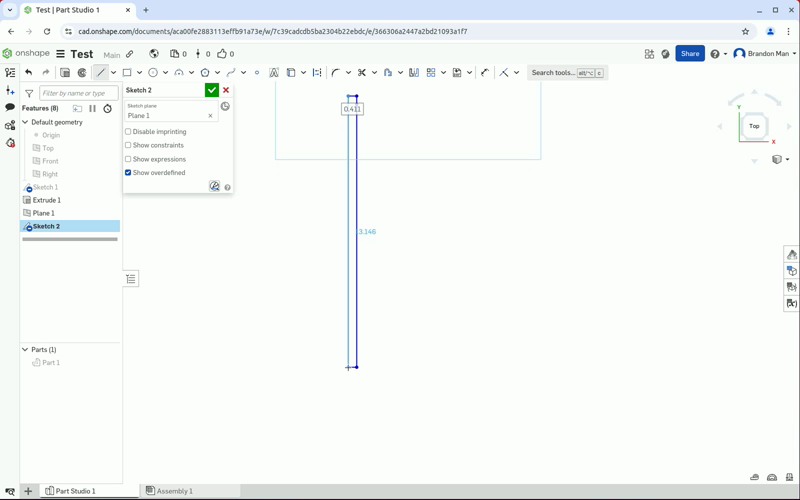
scroll(6)
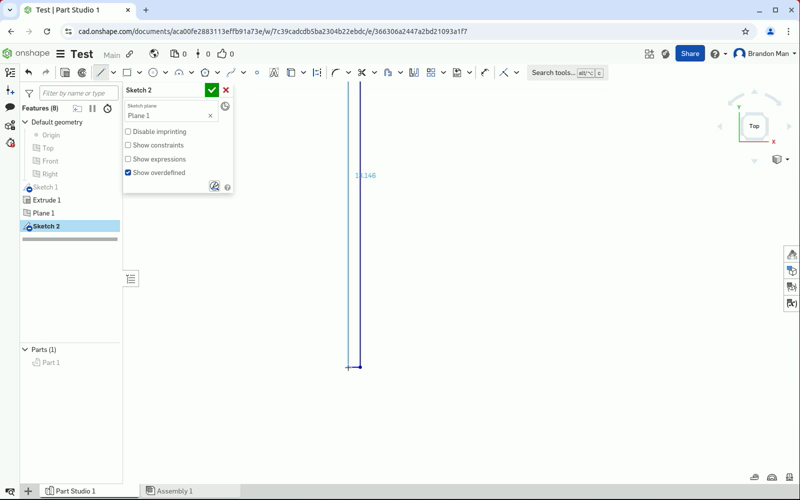
scroll(6)
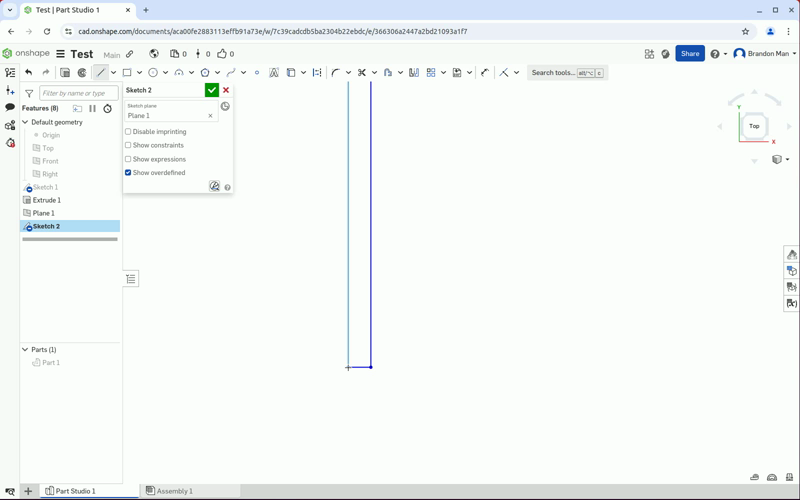
key_up(shift)
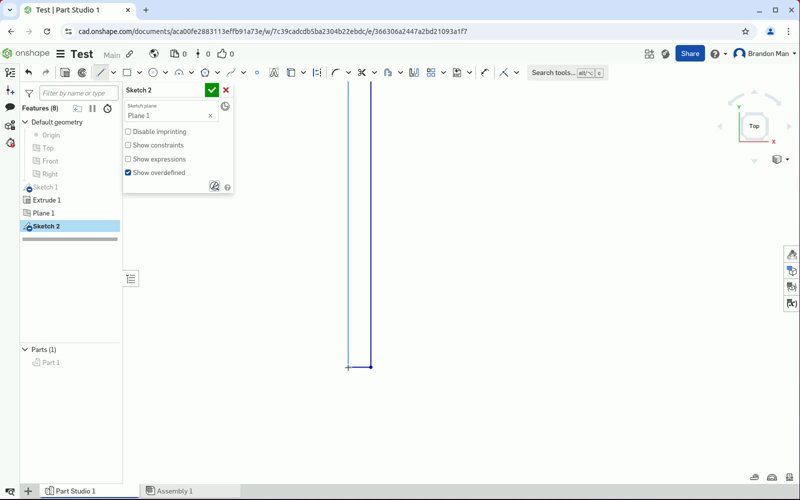
click(348, 367)
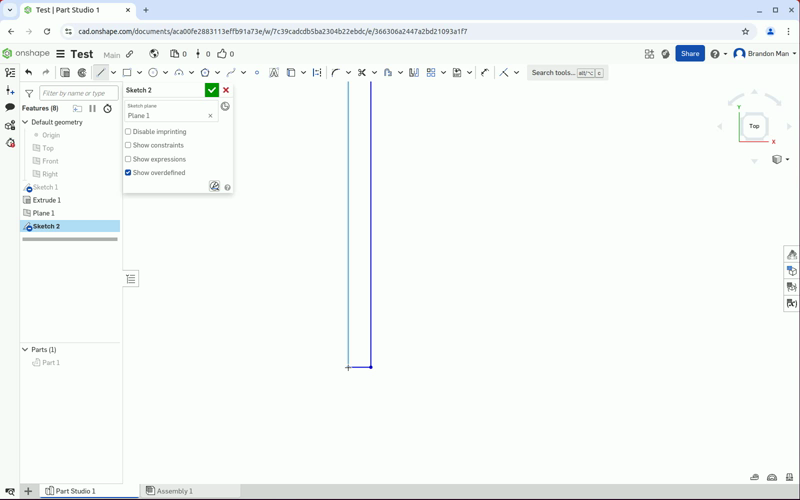
scroll(-6)
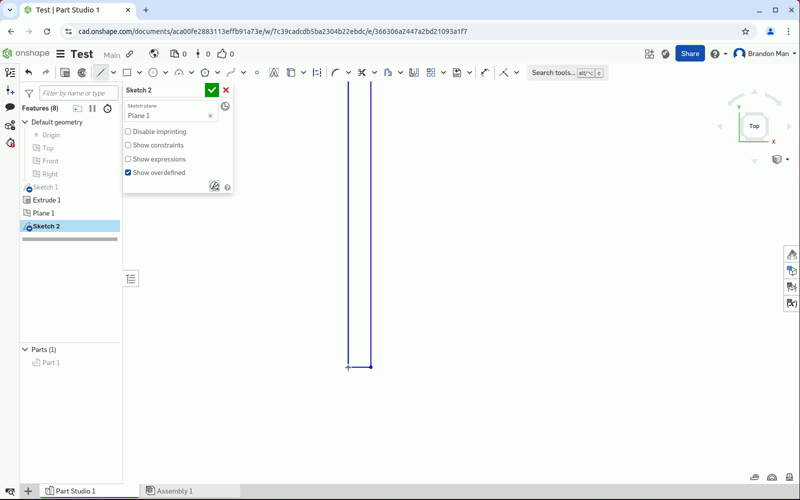
scroll(-6)
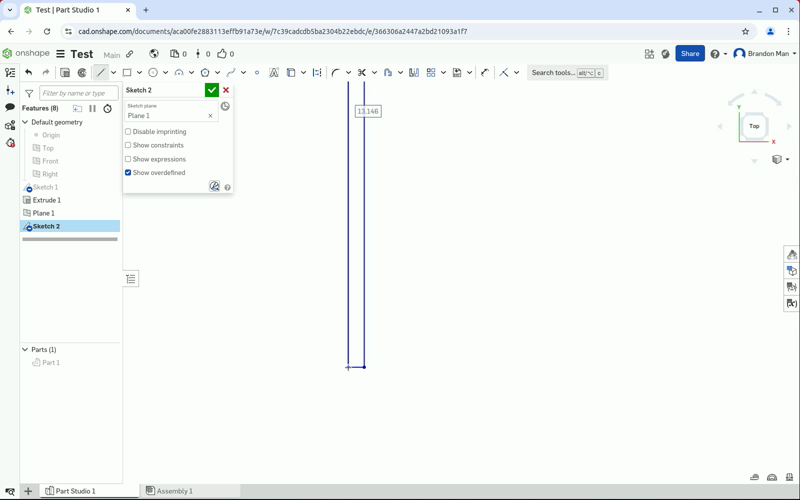
scroll(-6)
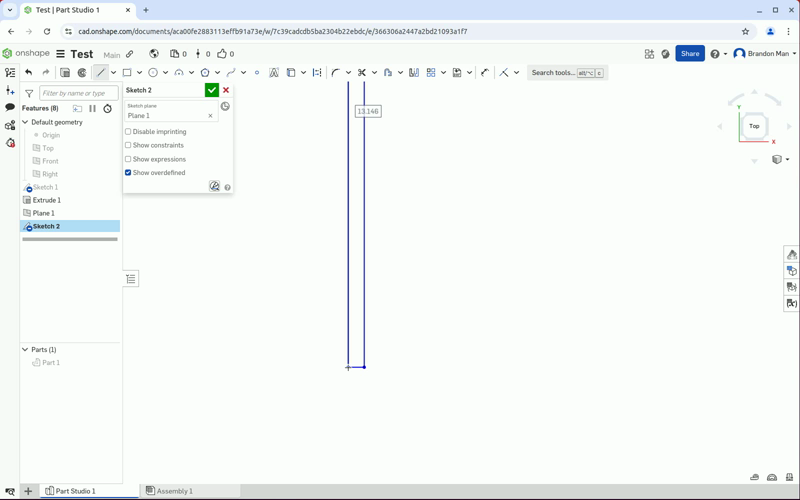
scroll(-6)
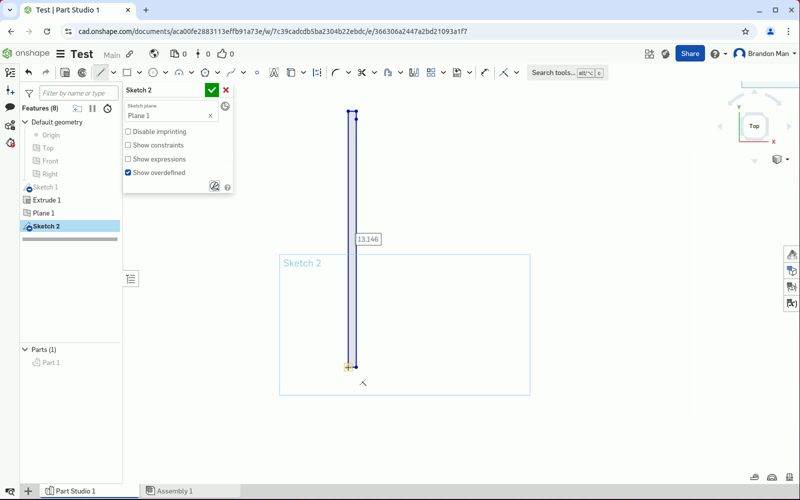
scroll(-6)
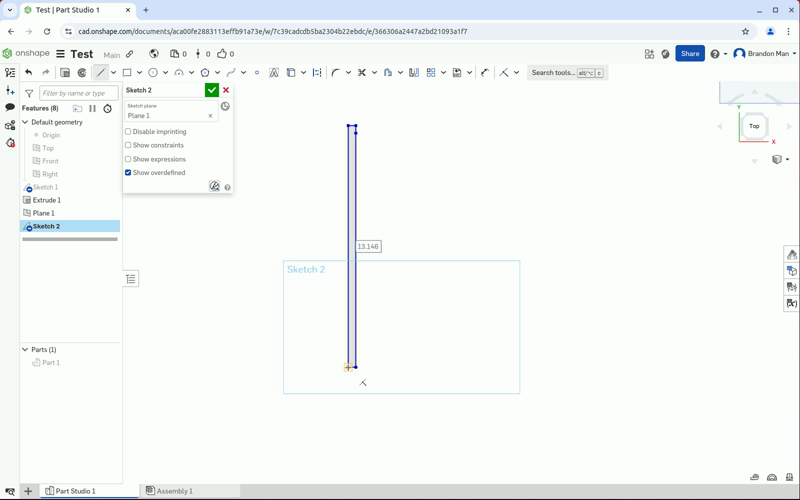
scroll(-6)
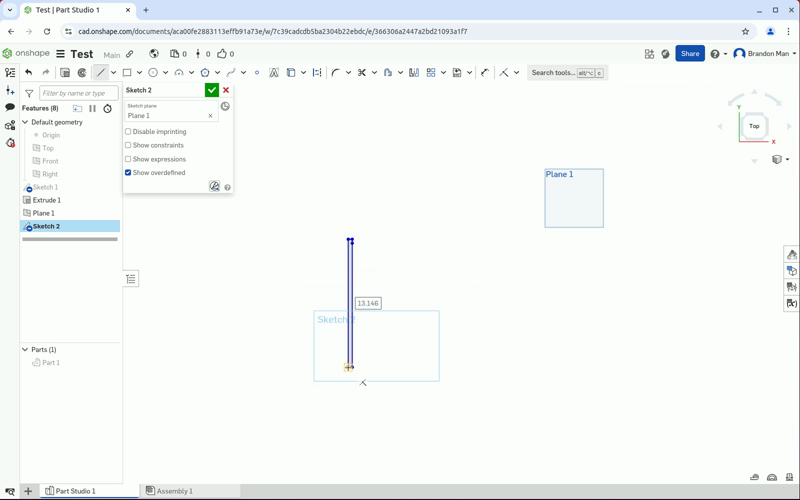
scroll(-6)
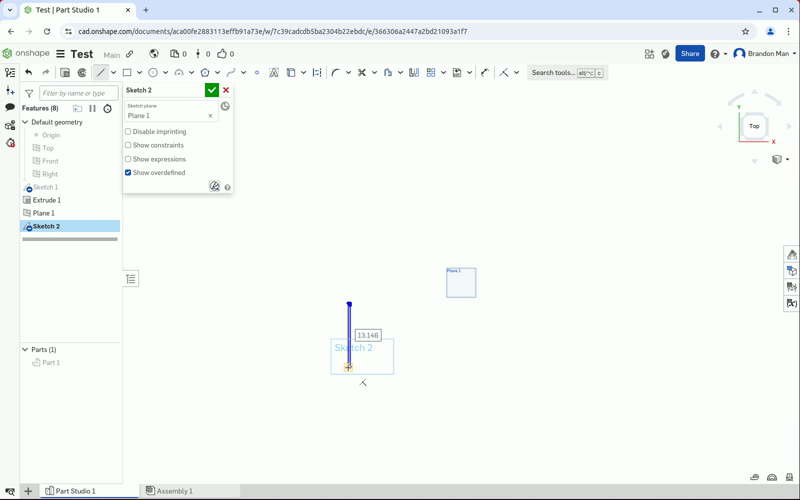
key(esc)
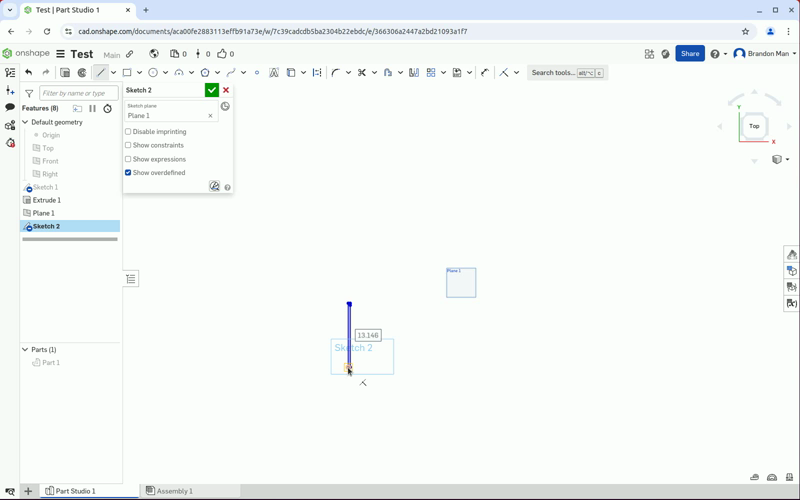
mouse_move(348, 363)
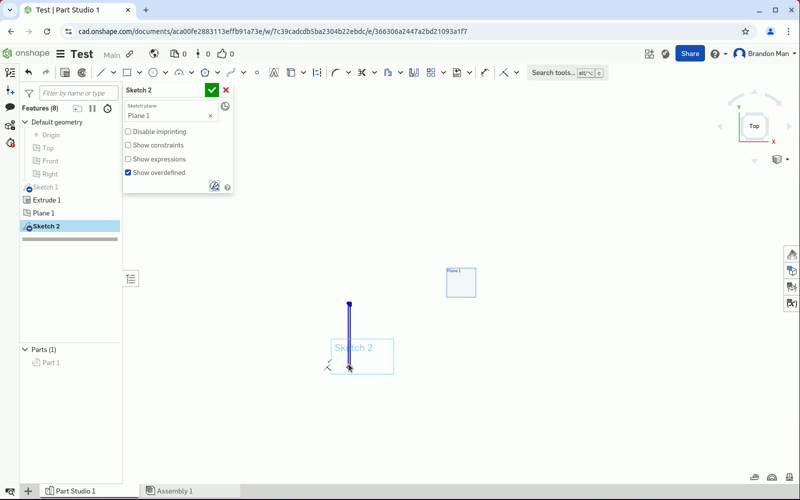
scroll(6)
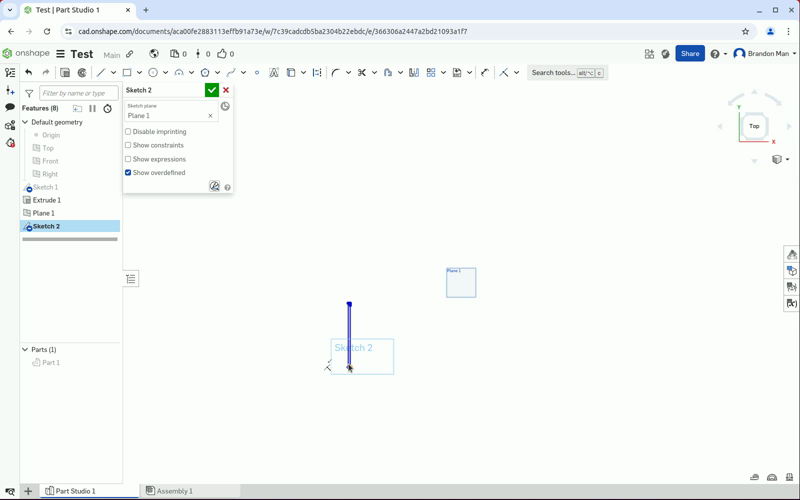
scroll(6)
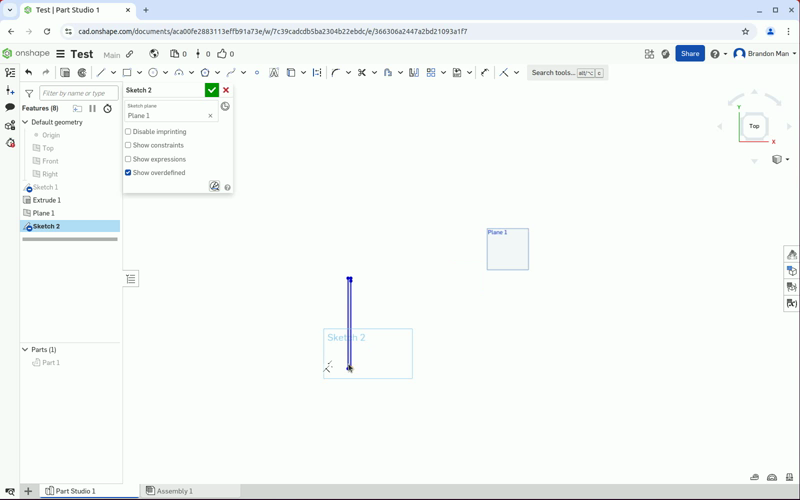
scroll(6)
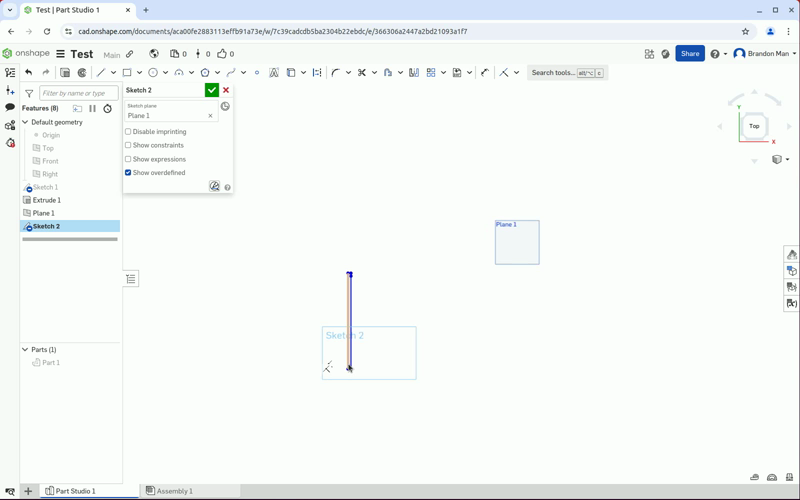
scroll(6)
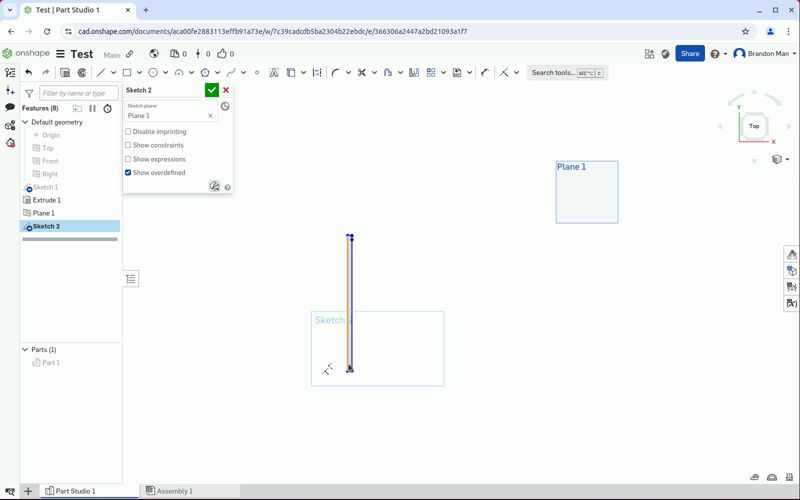
scroll(6)
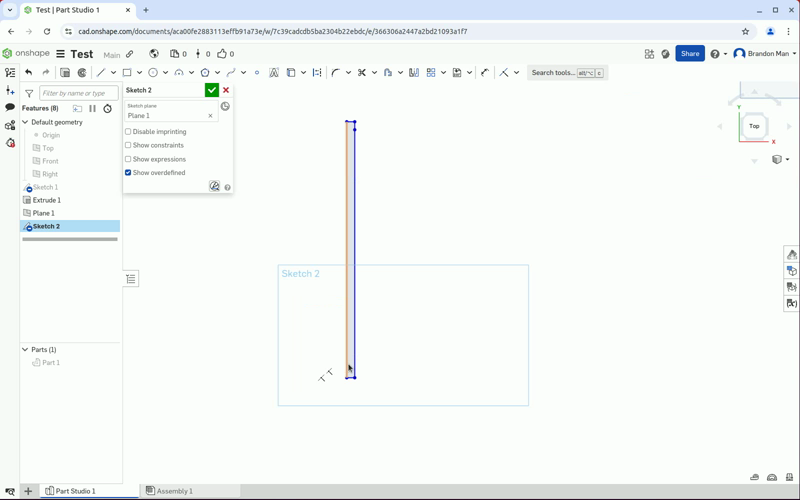
scroll(6)
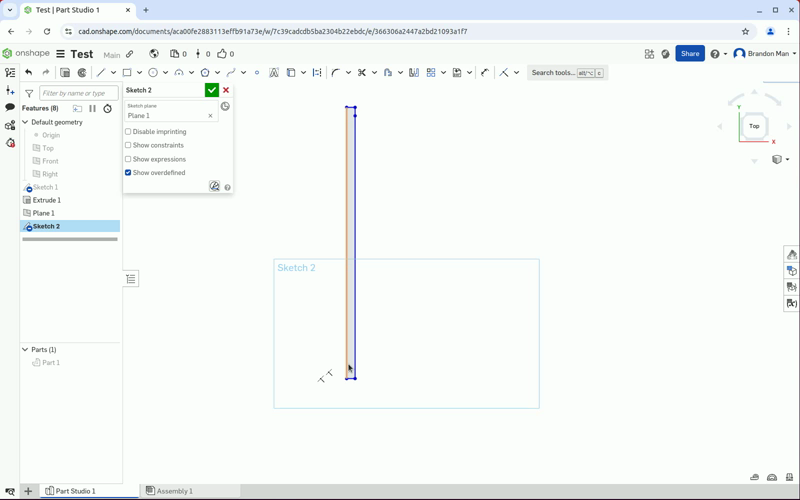
scroll(6)
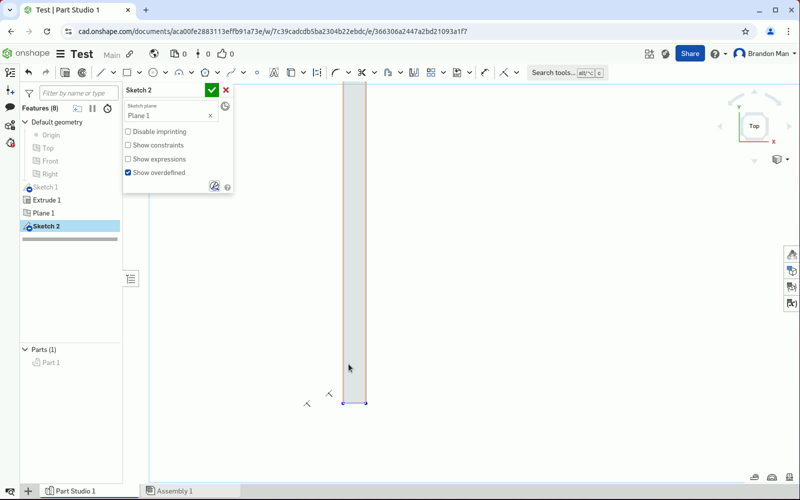
click(348, 363)
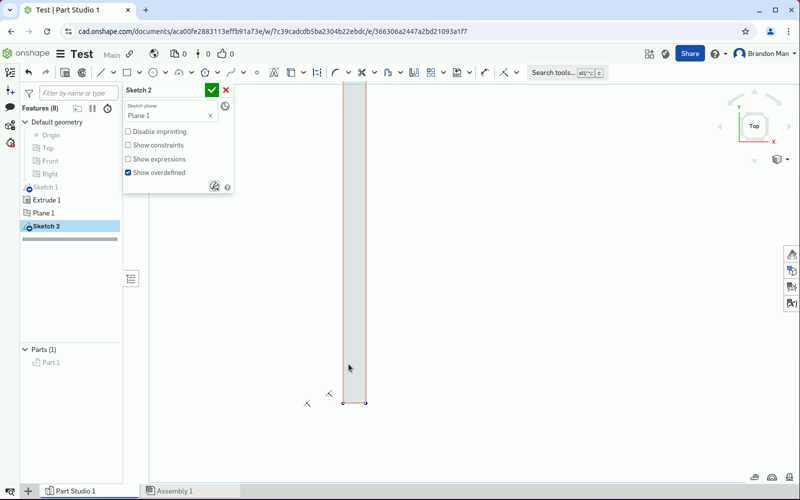
scroll(-6)
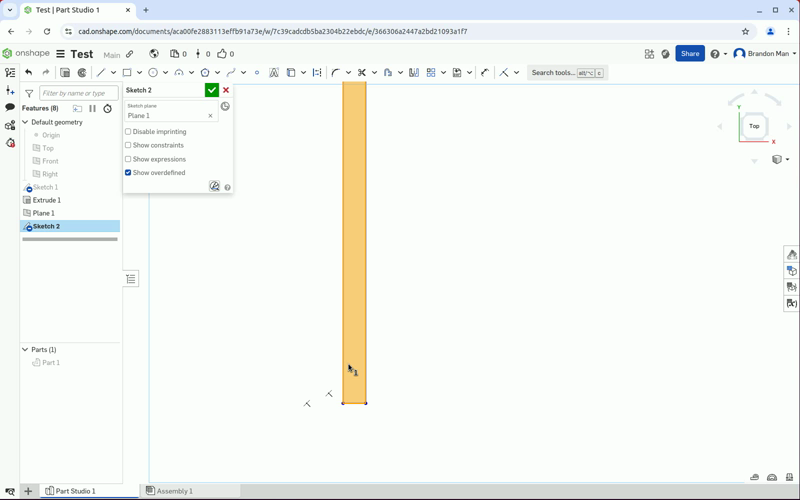
scroll(-6)
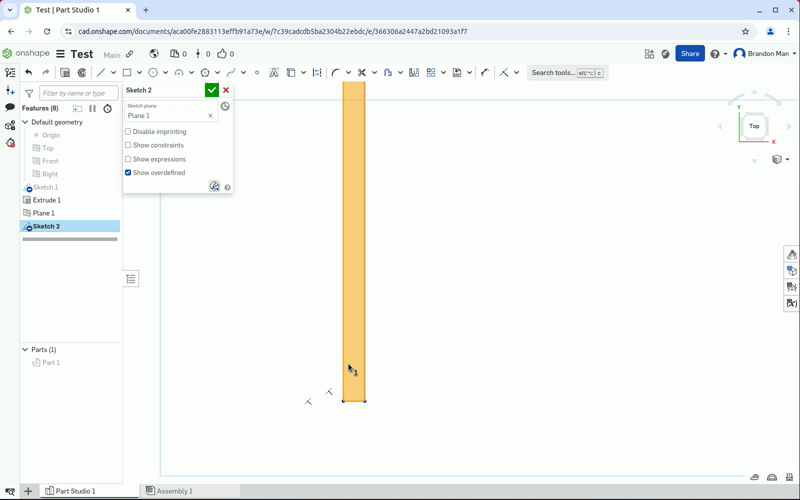
scroll(-6)
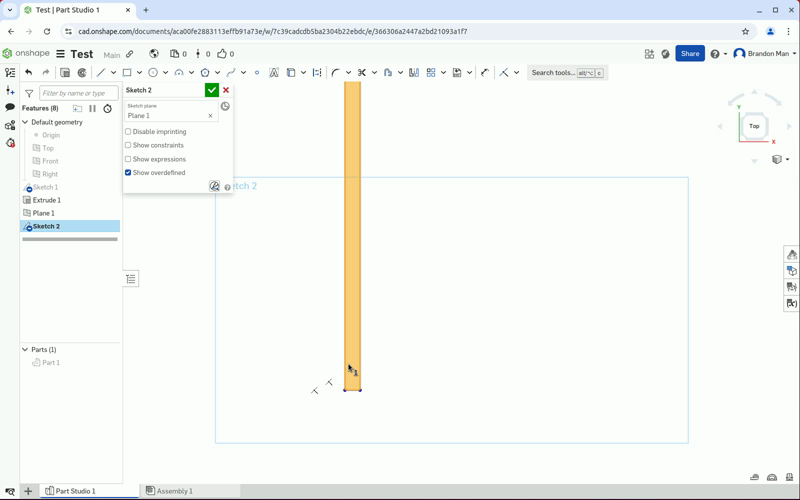
scroll(-6)
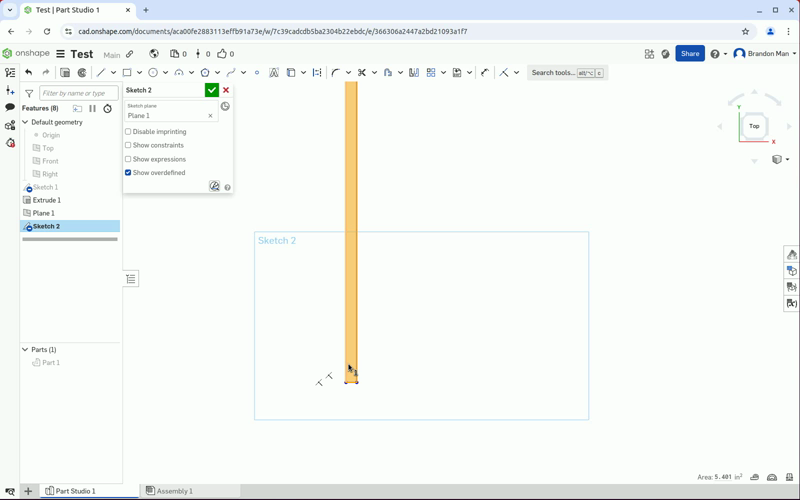
scroll(-6)
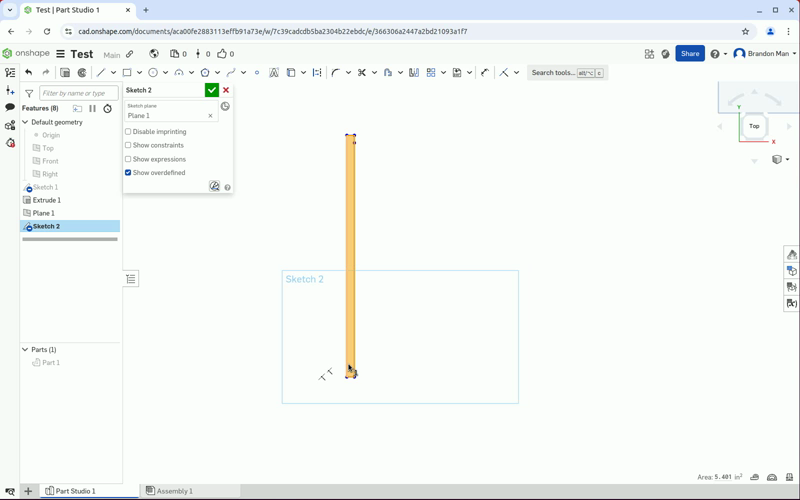
scroll(-6)
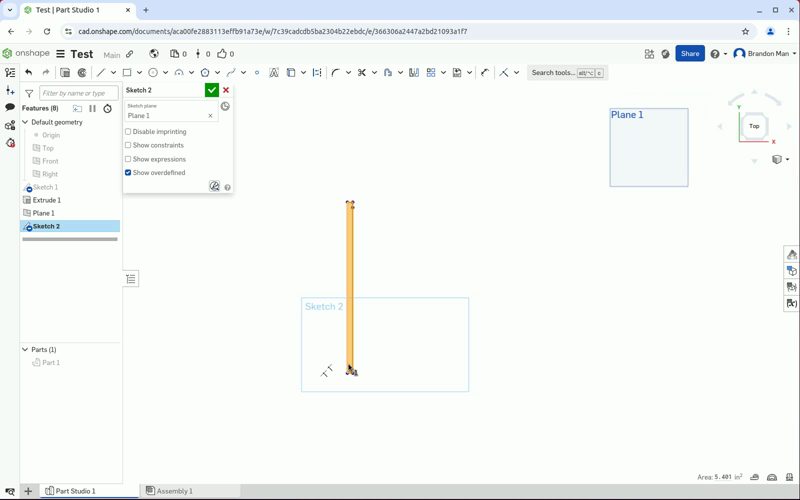
scroll(-6)
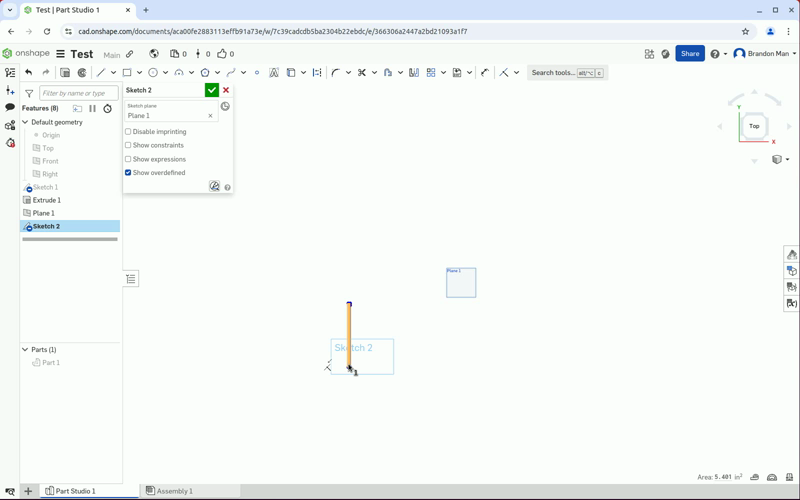
mouse_move(73, 352)
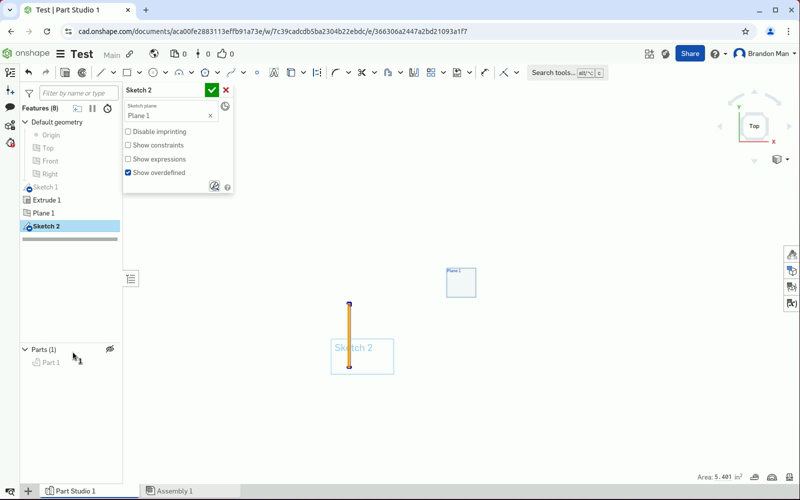
key(shift+y)
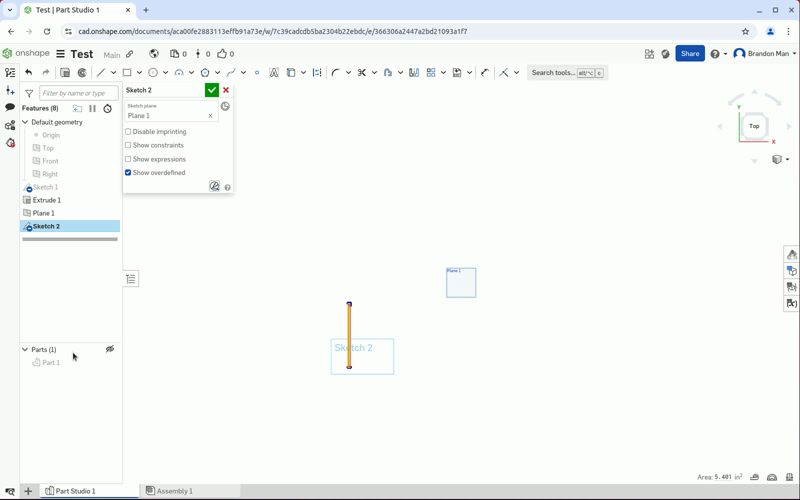
key(shift+e)
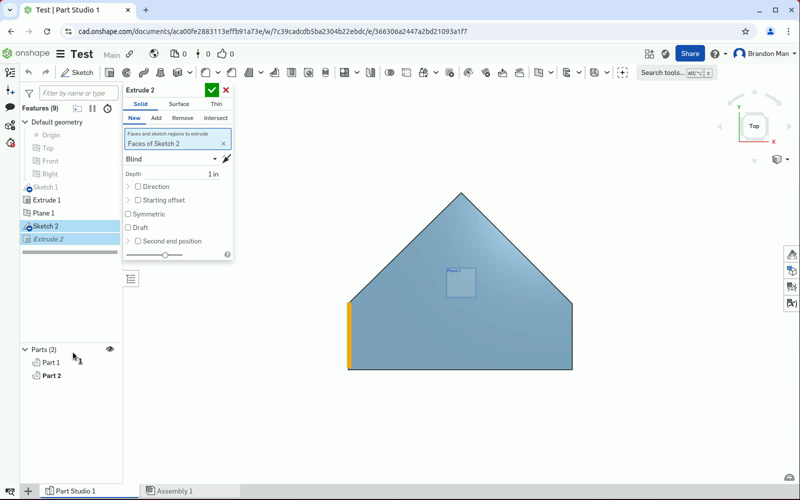
mouse_move(143, 106)
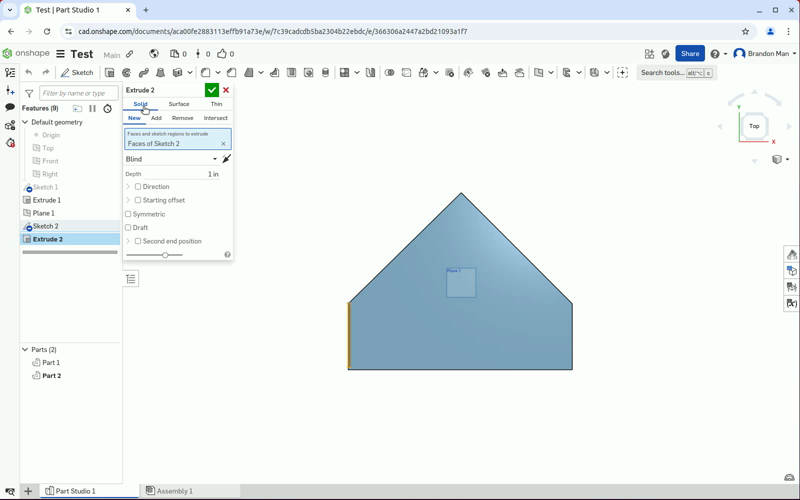
click(143, 106)
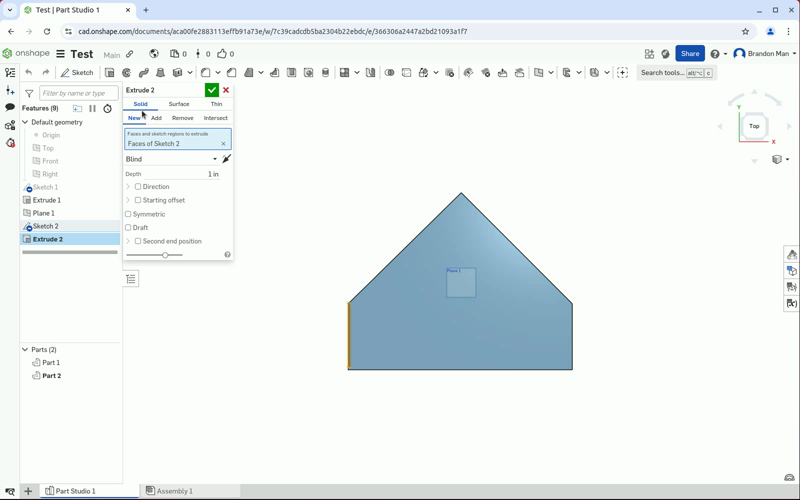
mouse_move(137, 120)
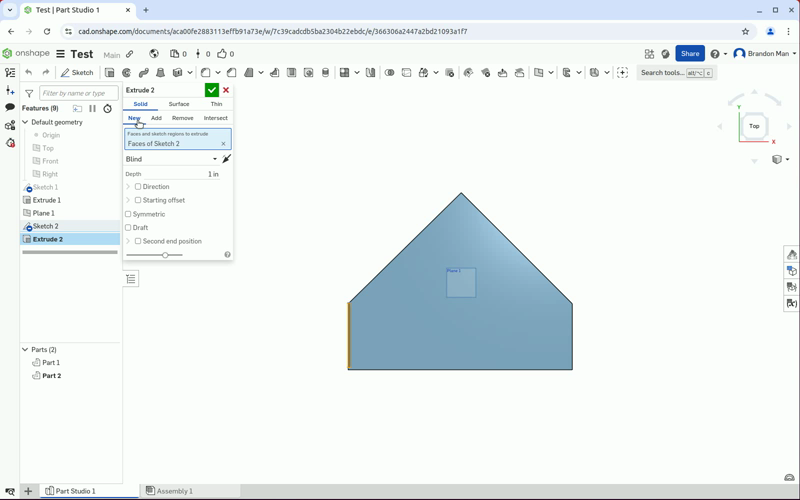
click(137, 120)
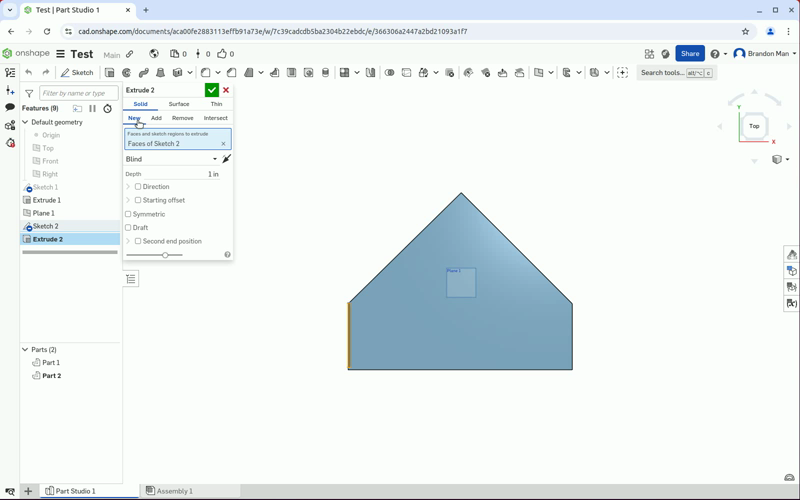
key(tab, 4)
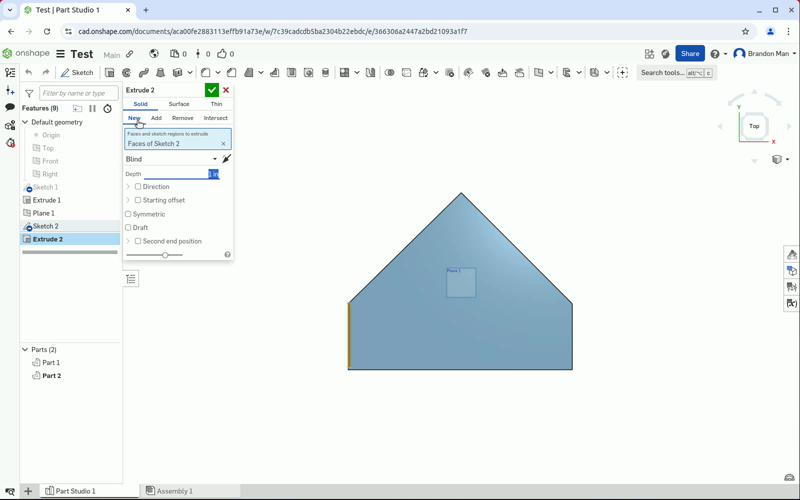
text(1.685)
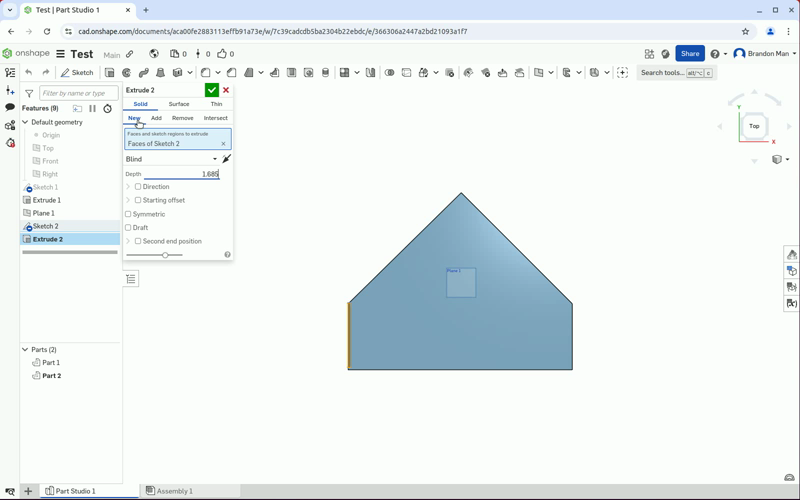
key(enter)
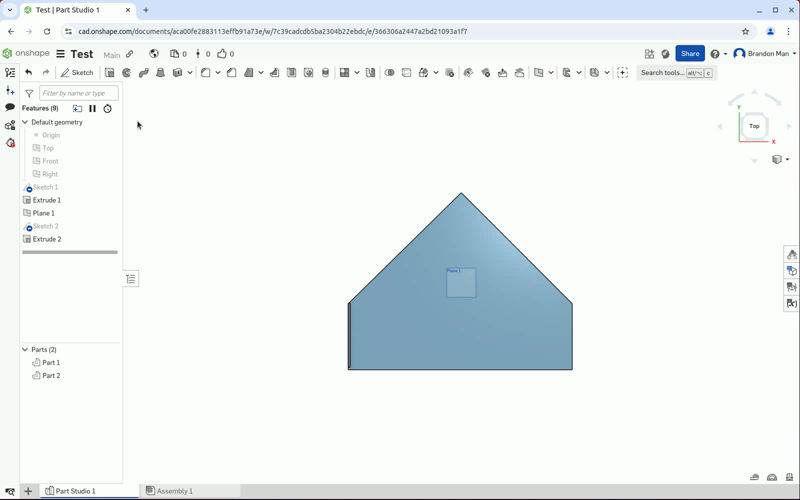
key(shift+h)
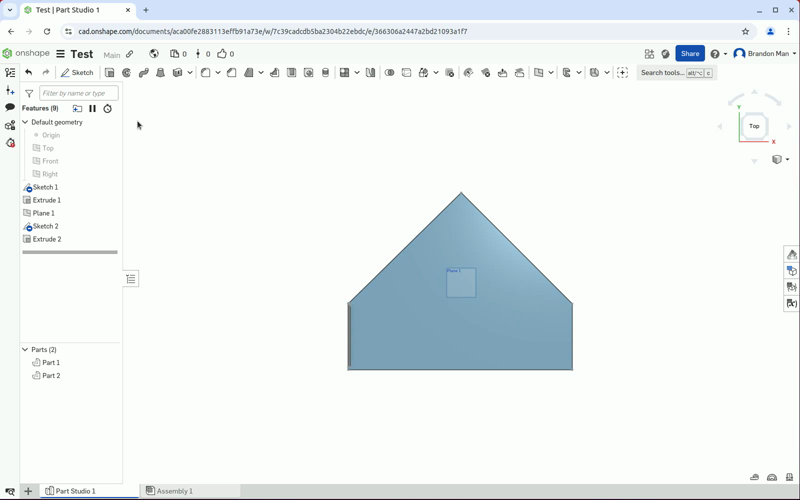
key(shift+h)
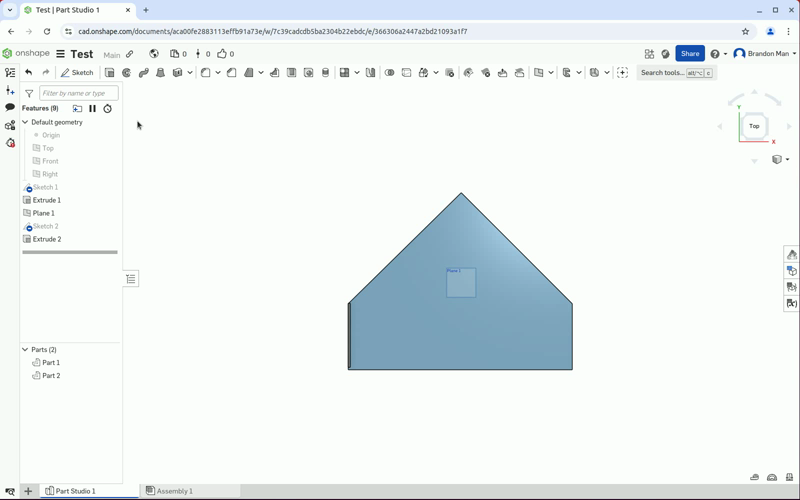
mouse_move(73, 189)
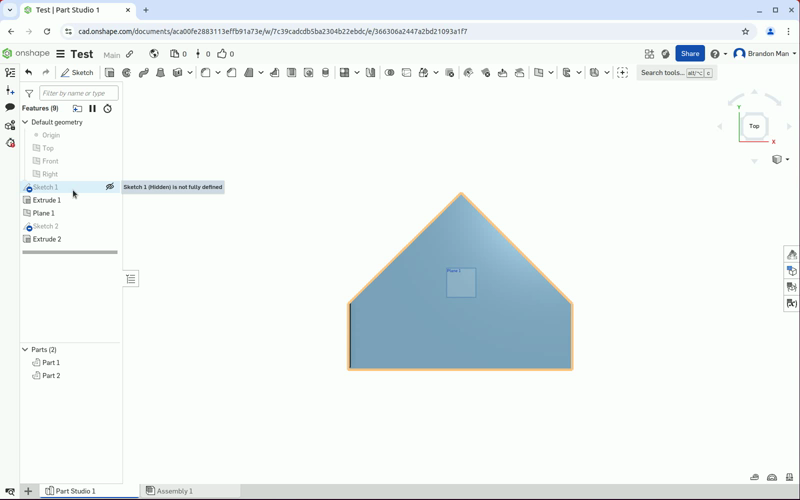
click(73, 189)
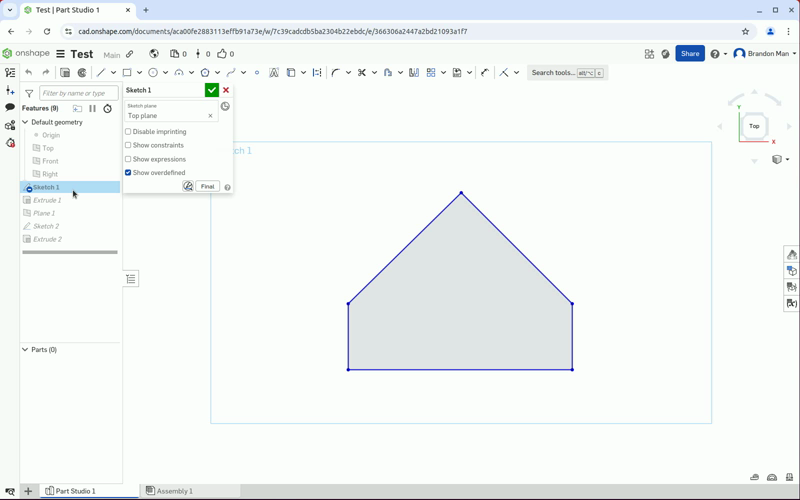
mouse_move(229, 92)
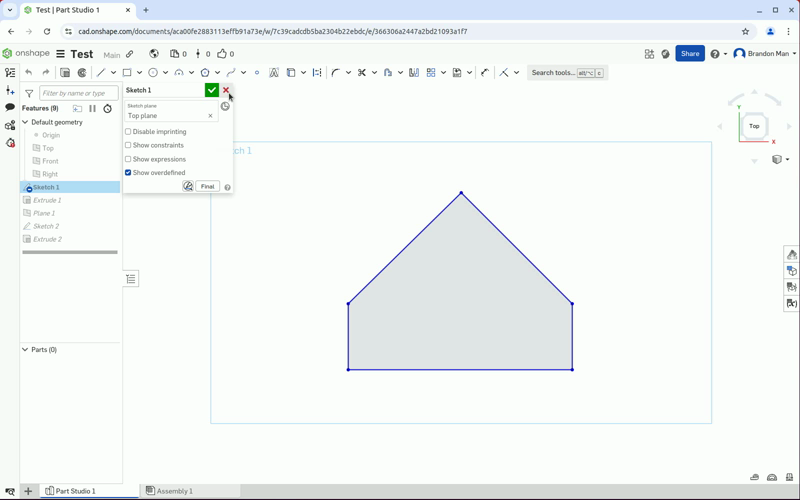
click(229, 92)
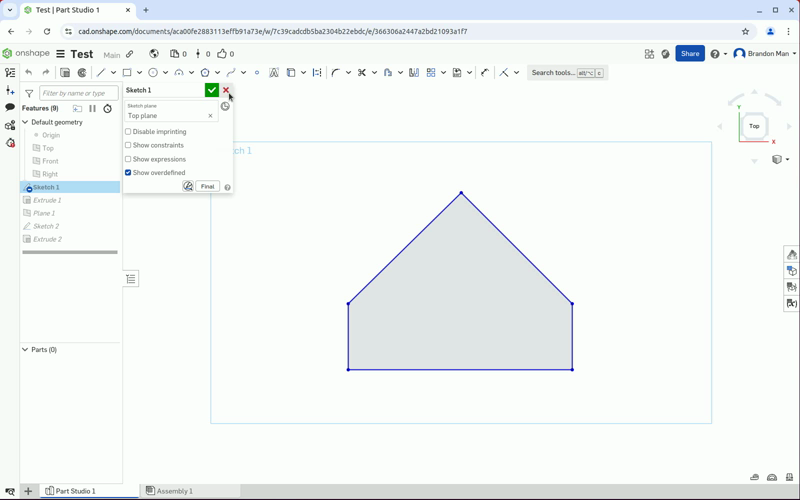
key(shift+s)
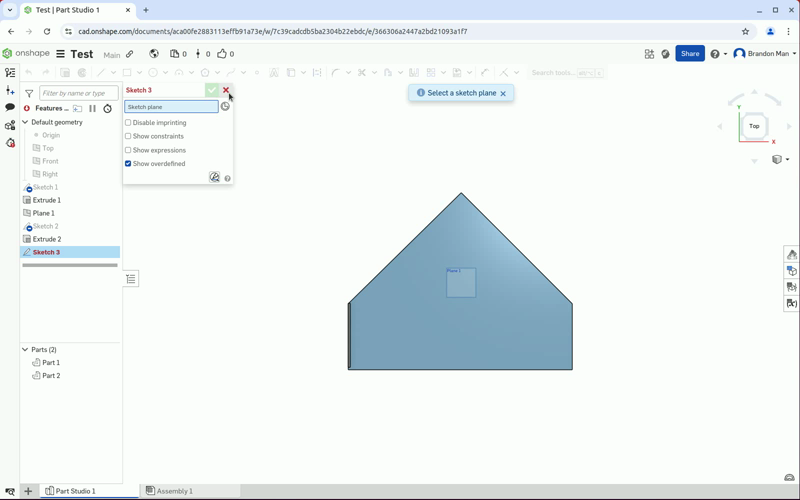
mouse_move(73, 215)
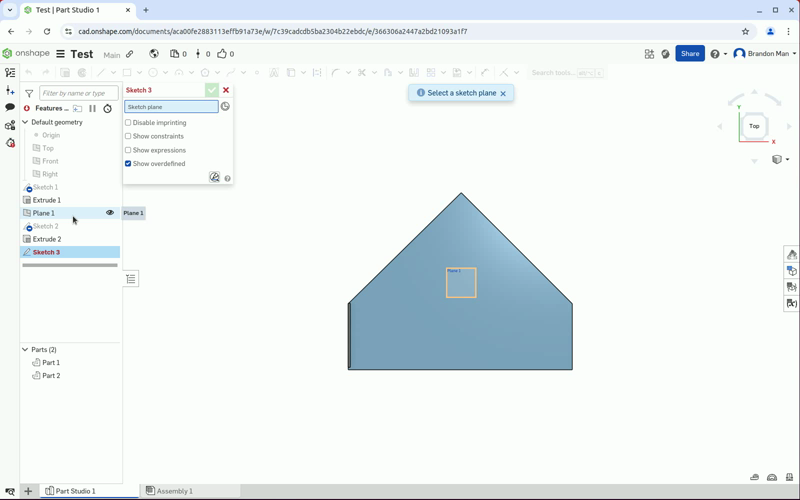
click(73, 215)
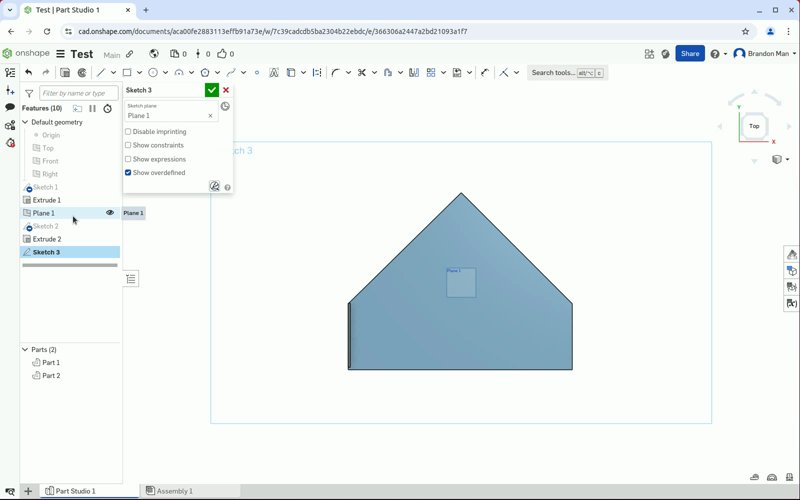
mouse_move(73, 352)
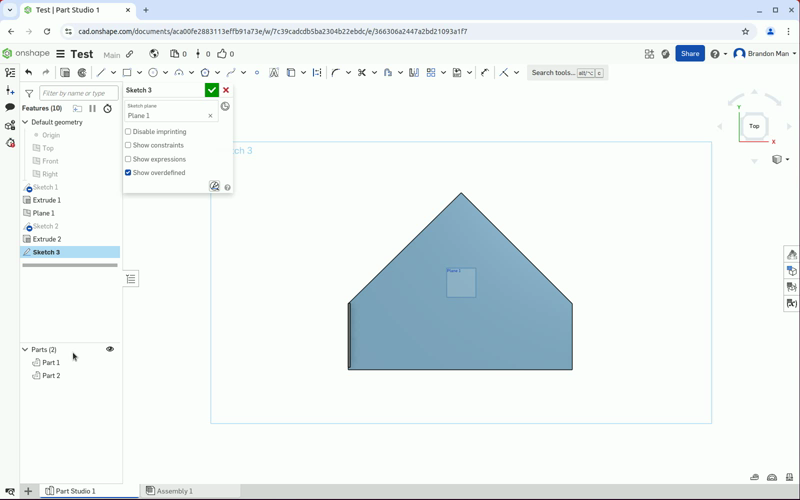
key(y)
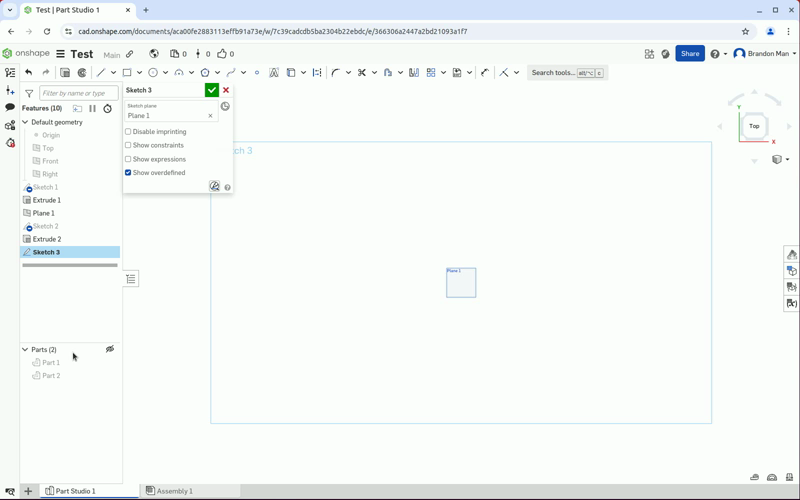
key(l)
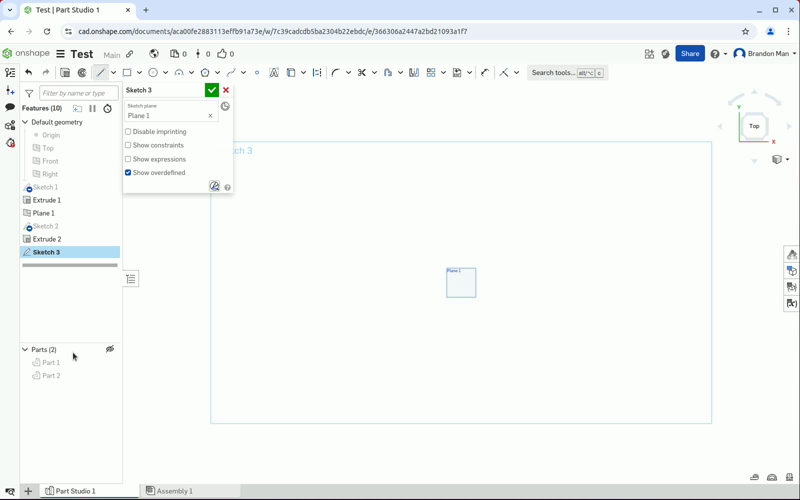
key_down(shift)
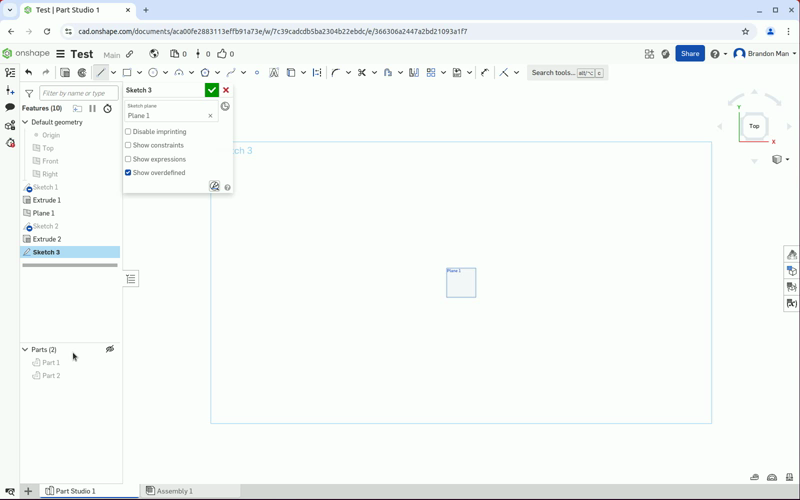
mouse_move(570, 367)
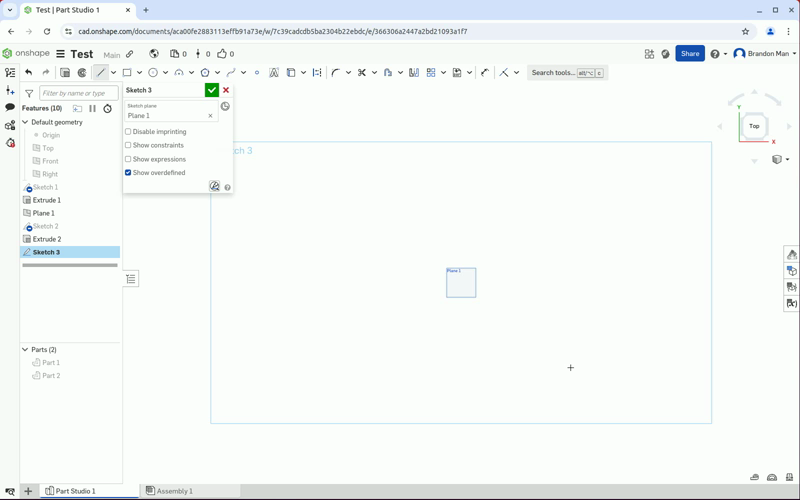
click(570, 367)
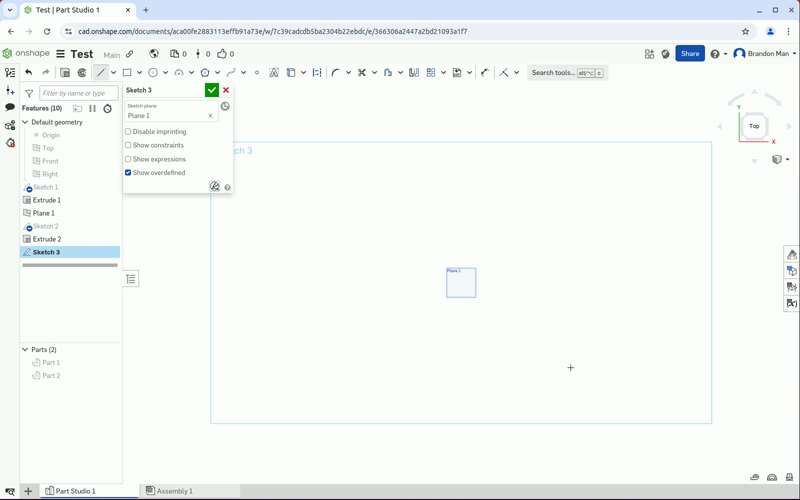
key_up(shift)
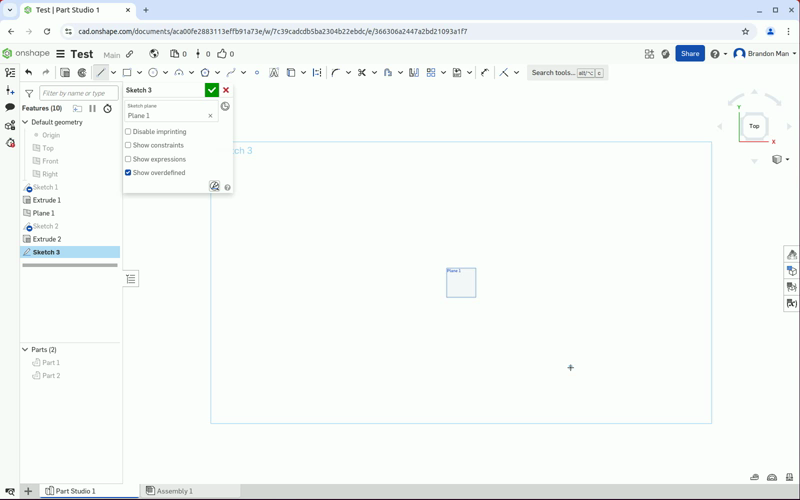
key_down(shift)
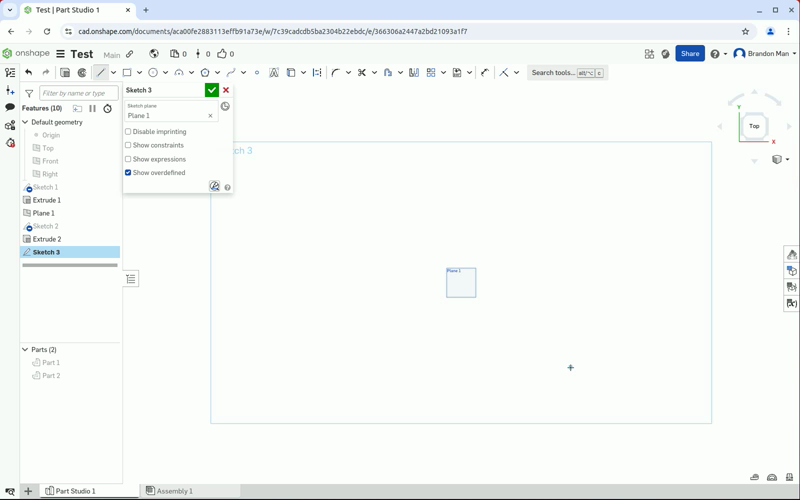
mouse_move(589, 367)
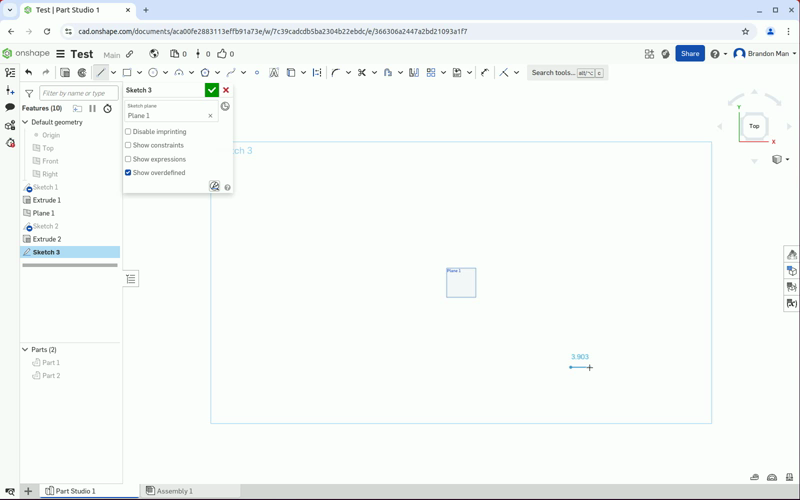
mouse_move(573, 367)
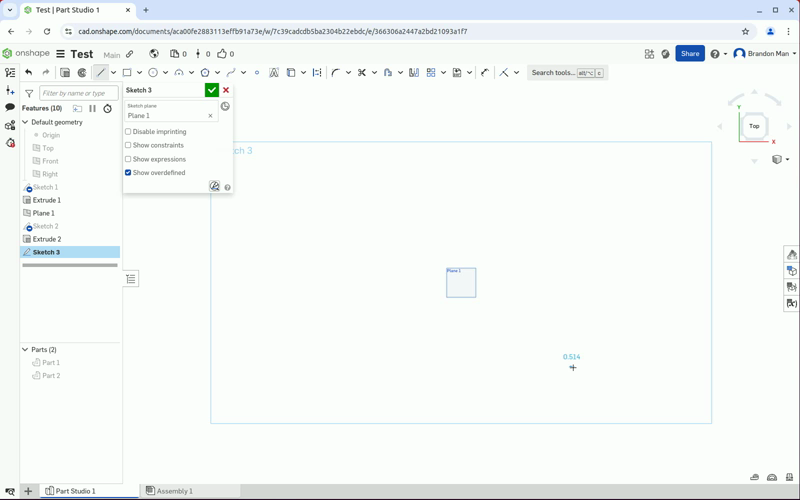
scroll(6)
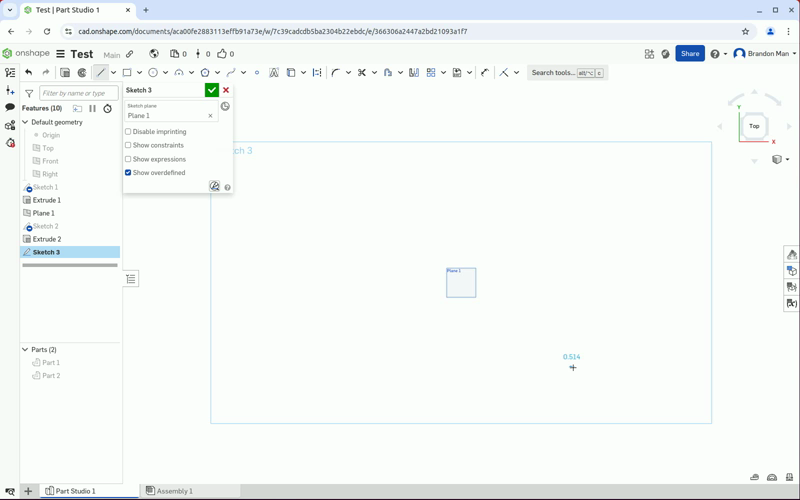
scroll(6)
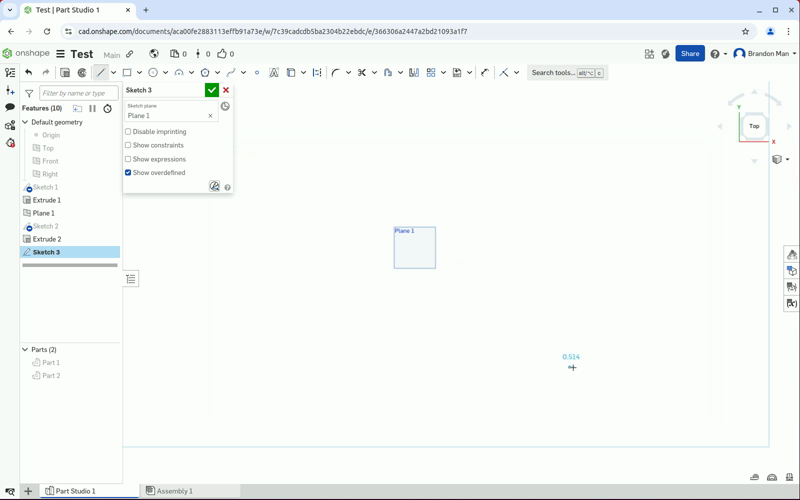
scroll(6)
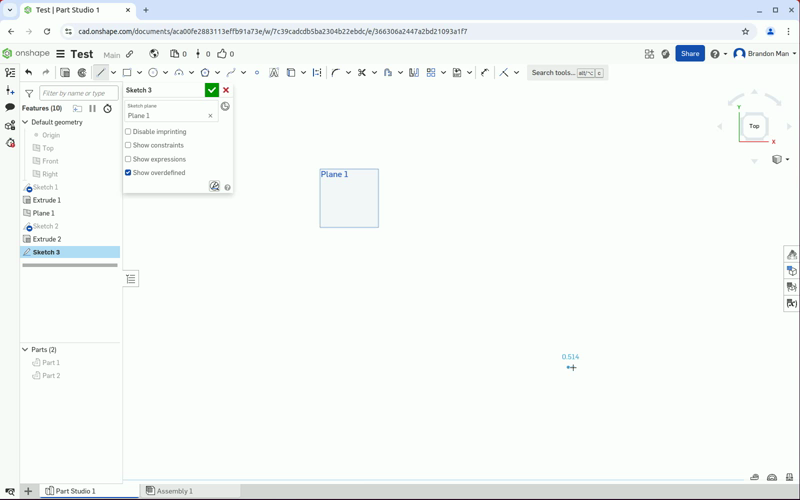
scroll(6)
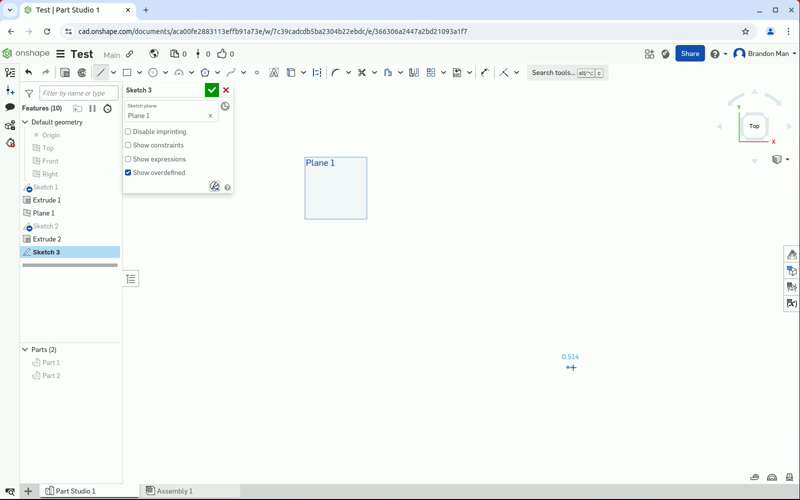
scroll(6)
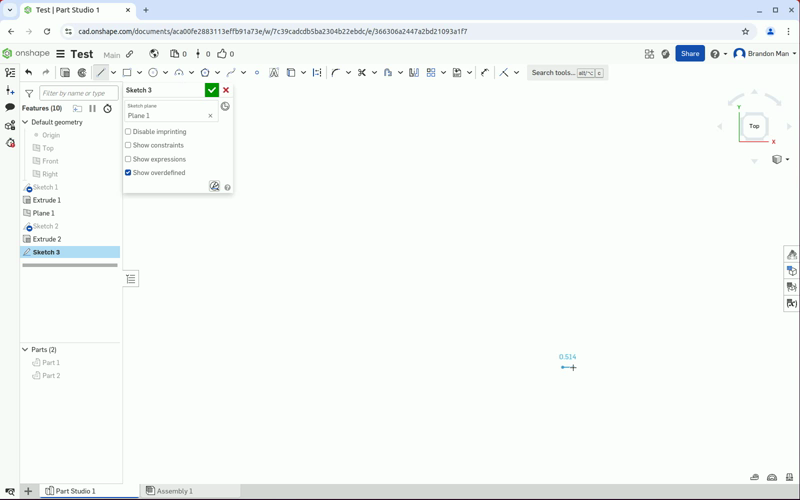
scroll(6)
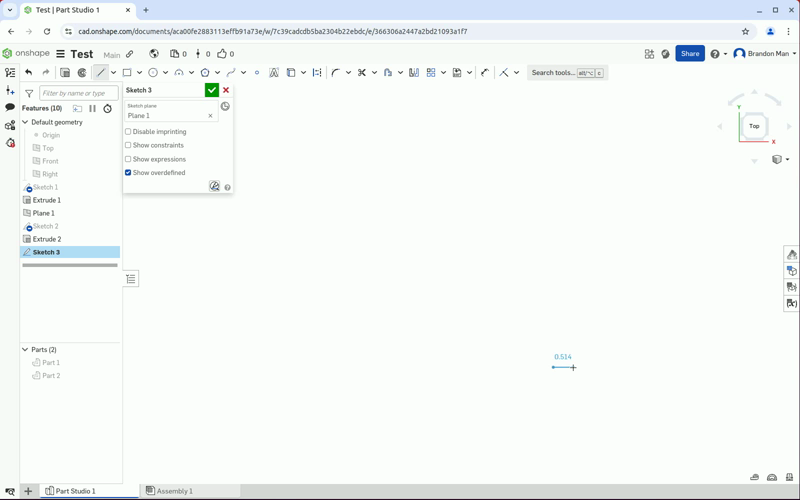
scroll(6)
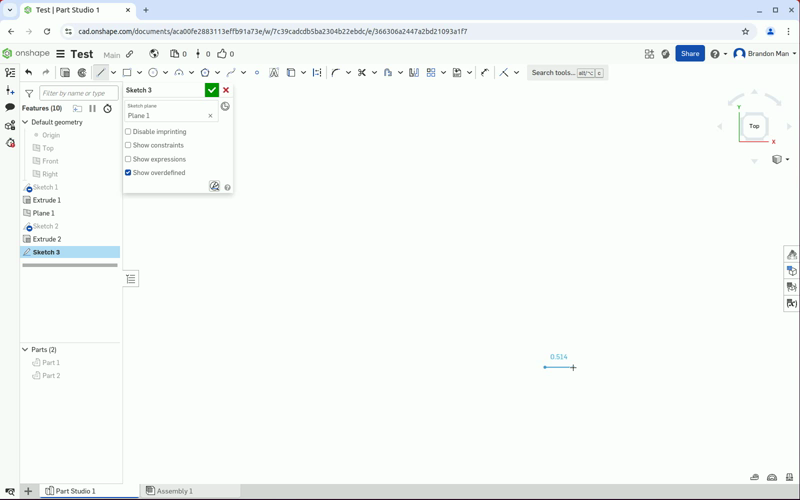
click(573, 367)
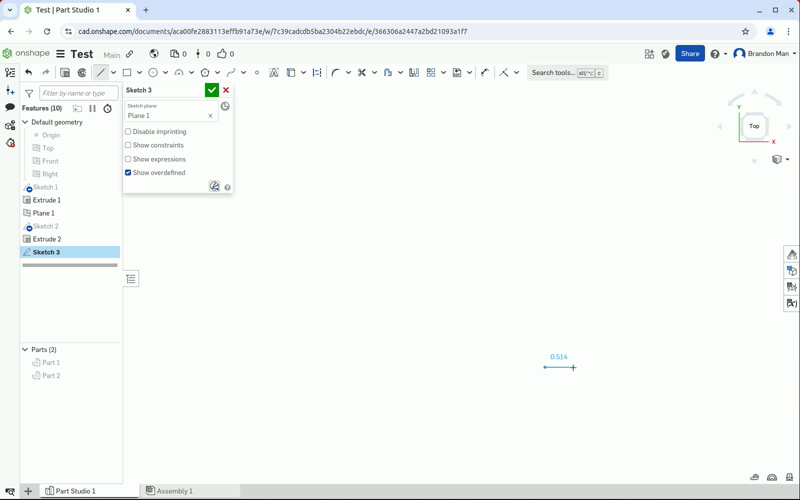
scroll(-6)
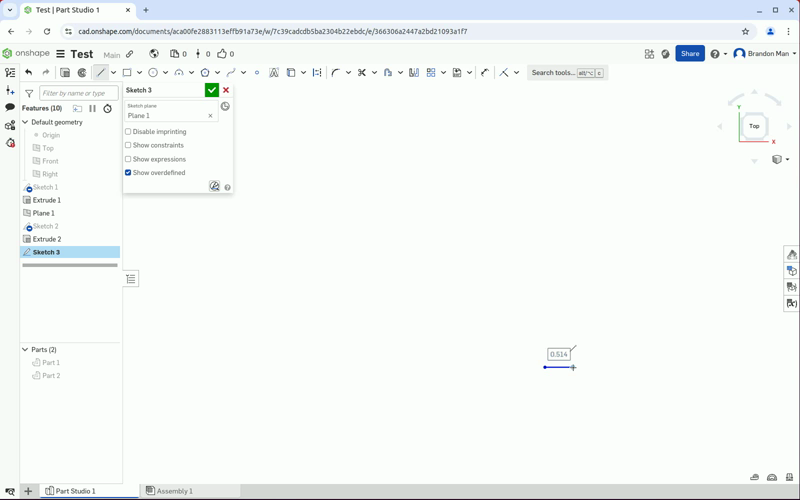
scroll(-6)
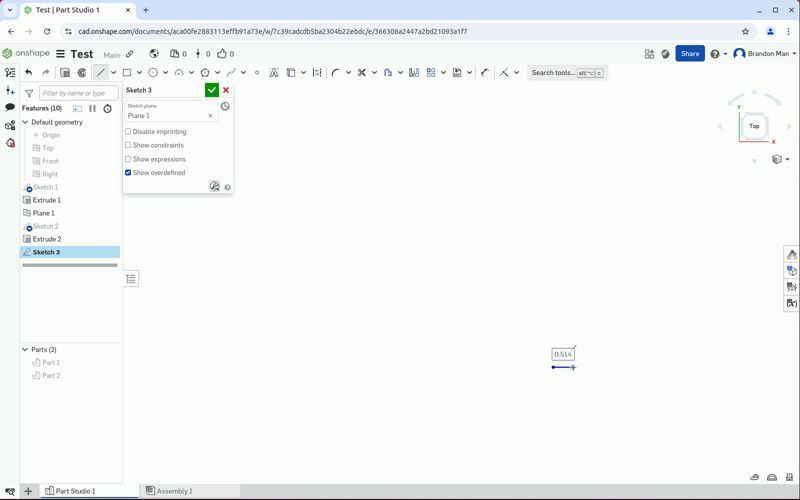
scroll(-6)
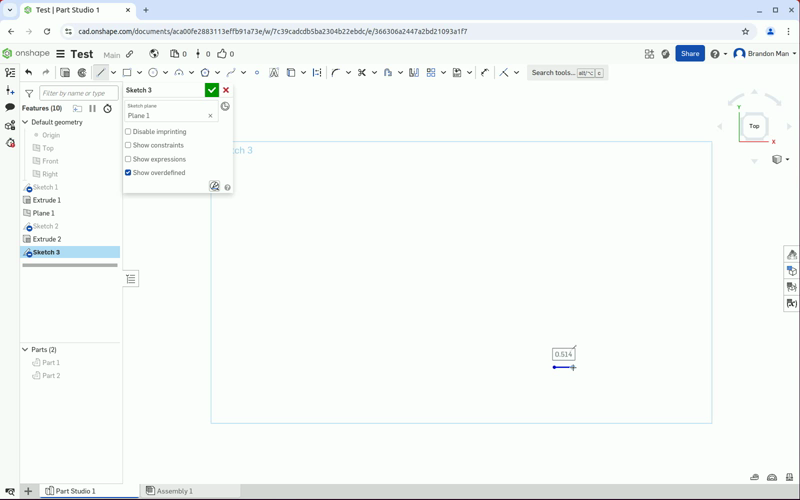
scroll(-6)
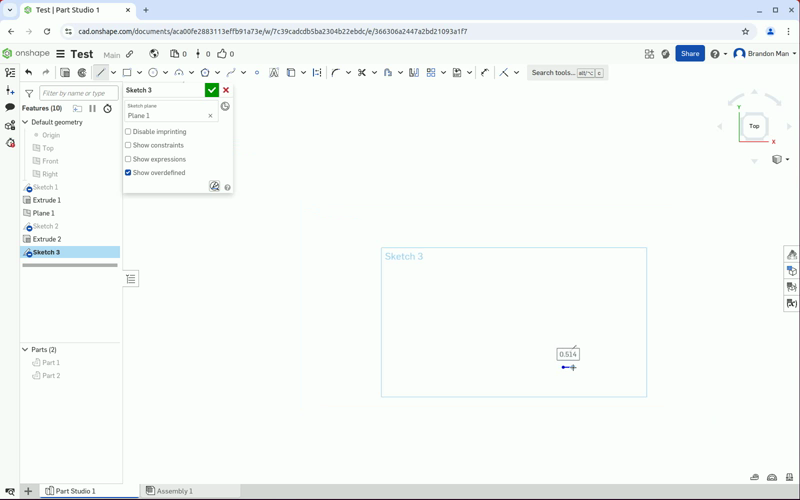
scroll(-6)
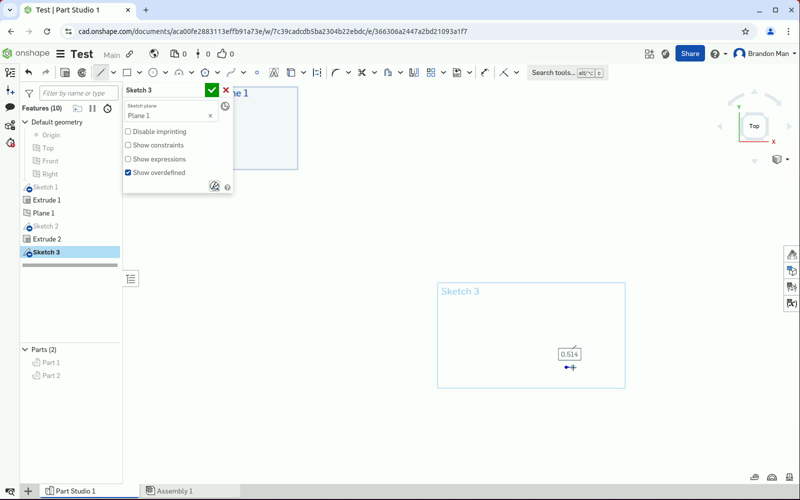
scroll(-6)
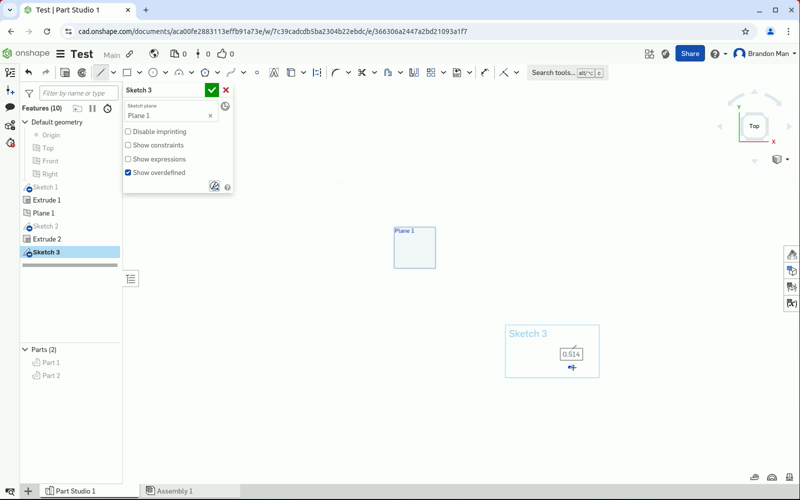
scroll(-6)
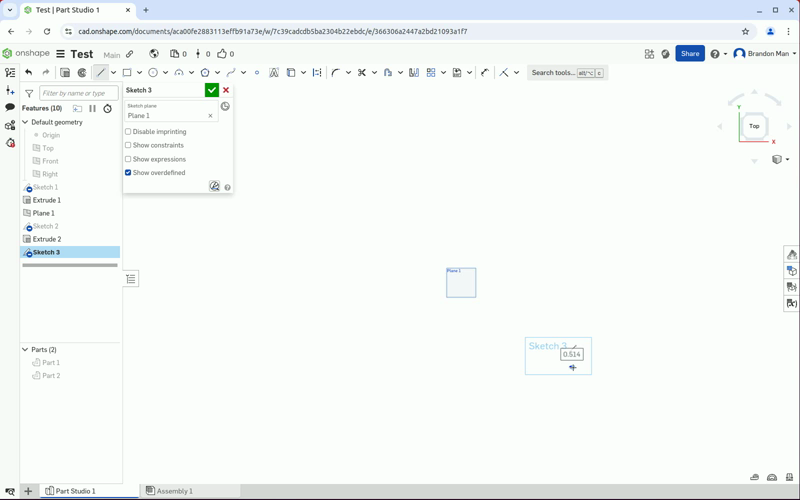
key_up(shift)
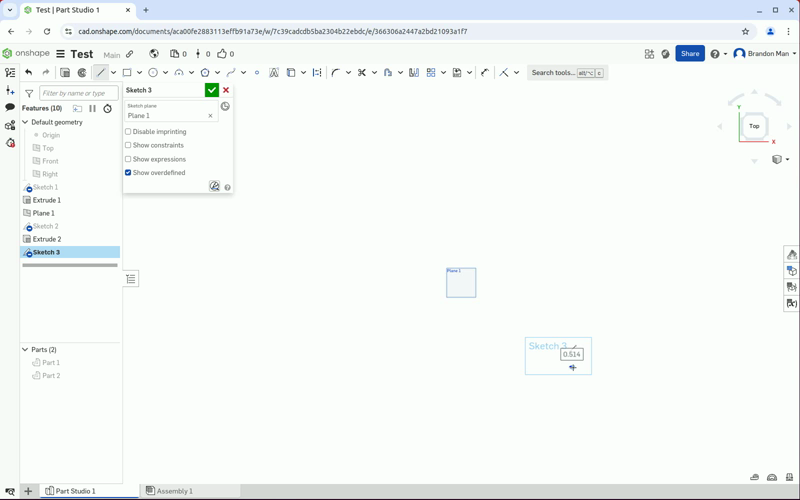
key_down(shift)
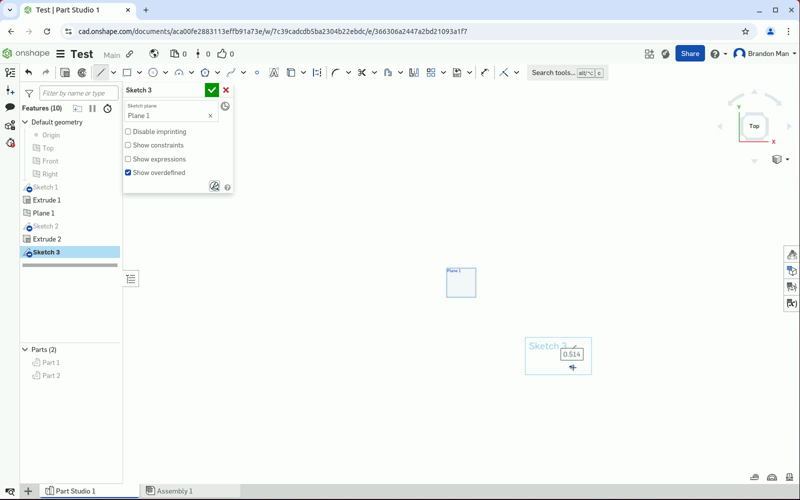
mouse_move(573, 303)
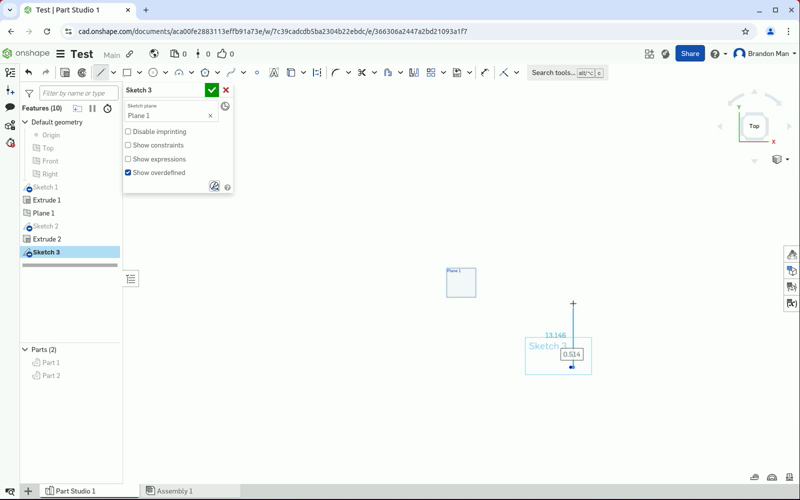
click(573, 303)
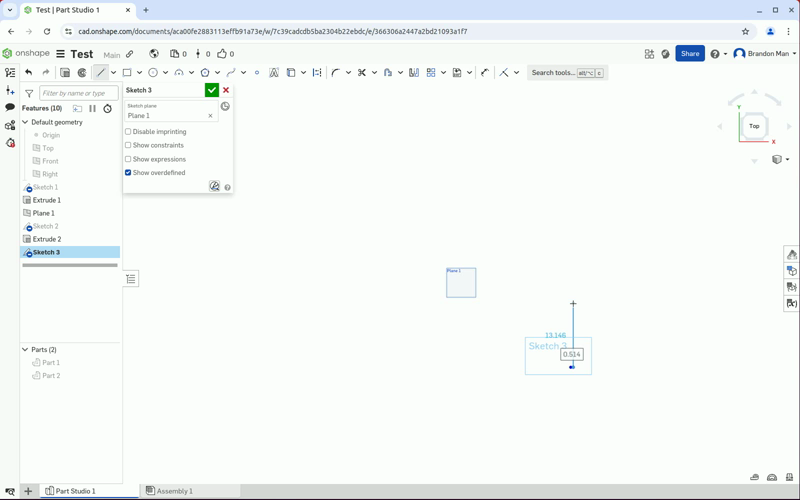
key_up(shift)
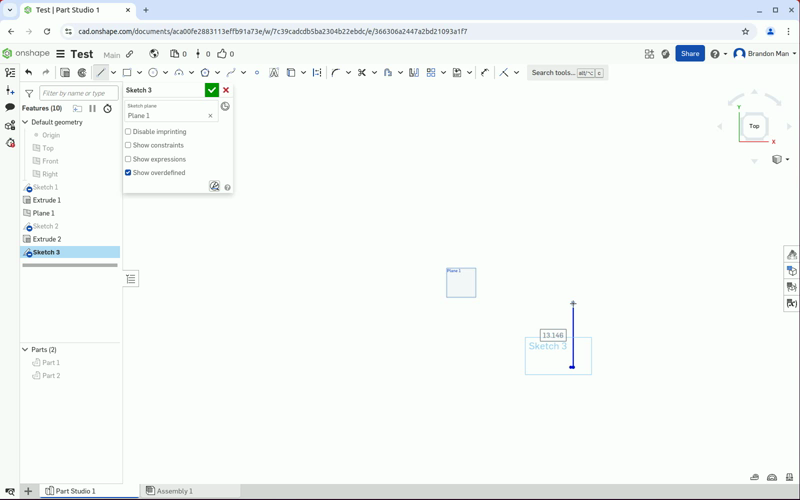
key_down(shift)
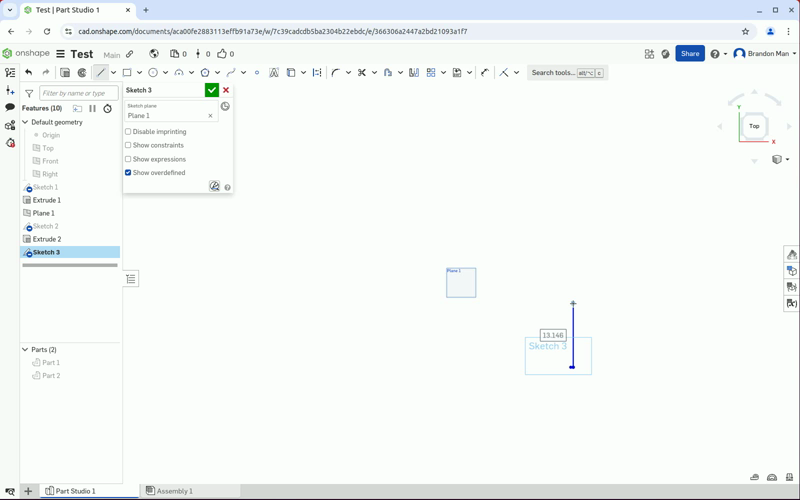
mouse_move(589, 303)
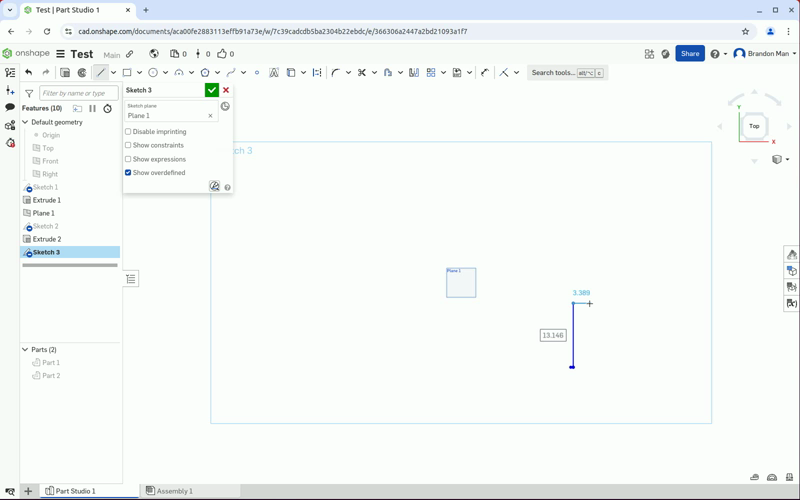
mouse_move(570, 303)
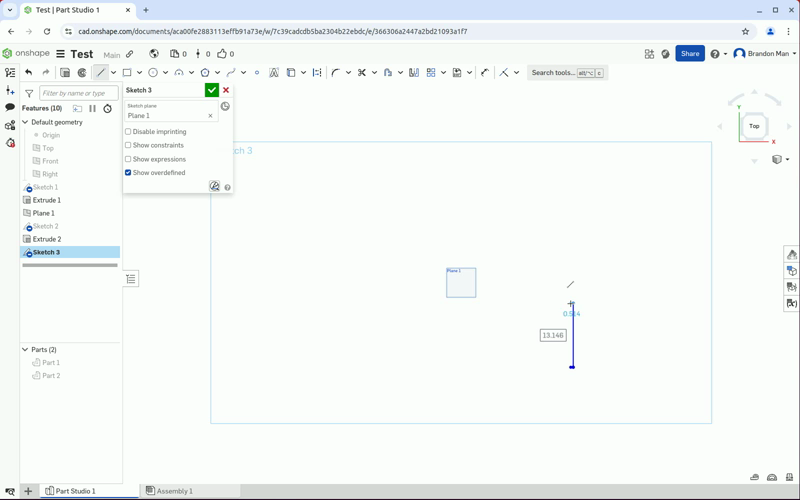
scroll(6)
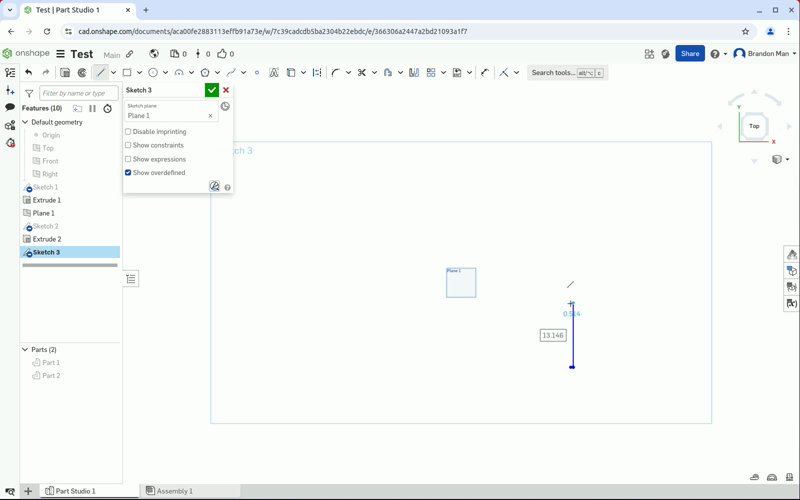
scroll(6)
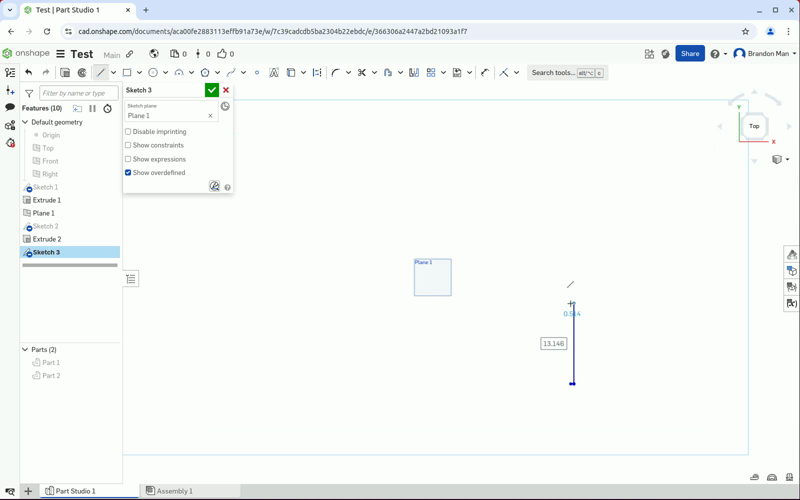
scroll(6)
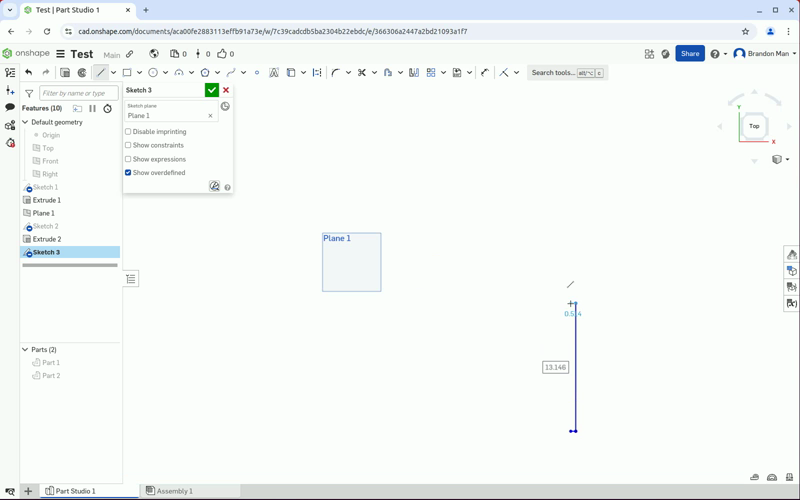
scroll(6)
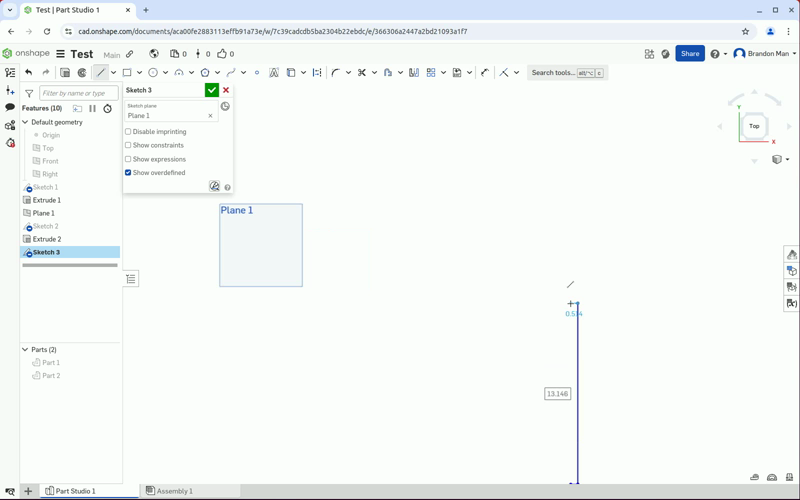
scroll(6)
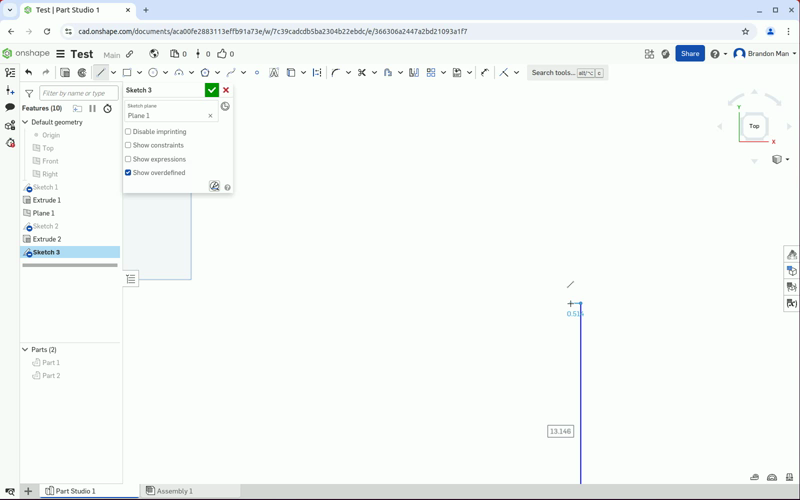
scroll(6)
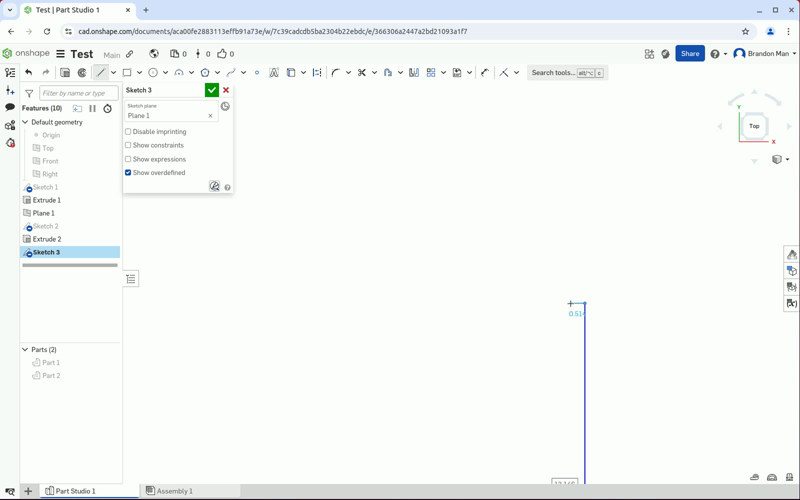
scroll(6)
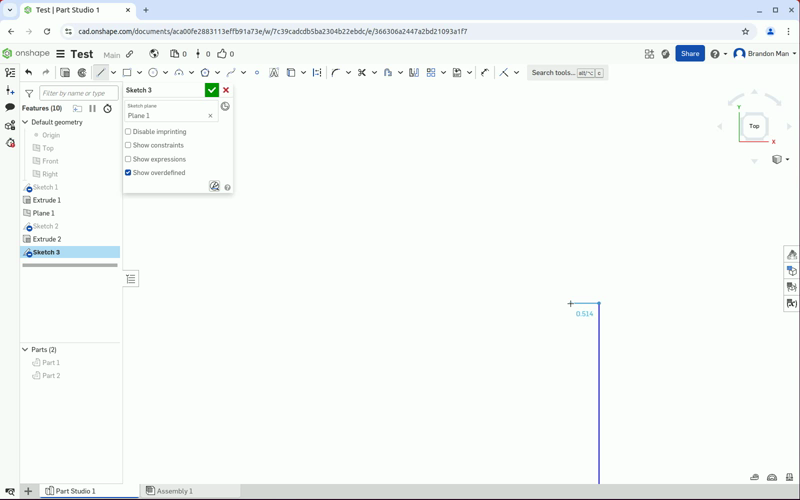
click(570, 303)
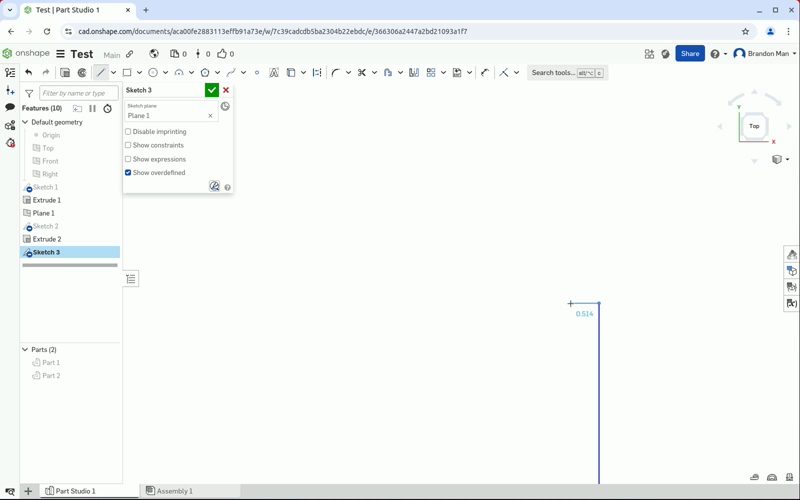
scroll(-6)
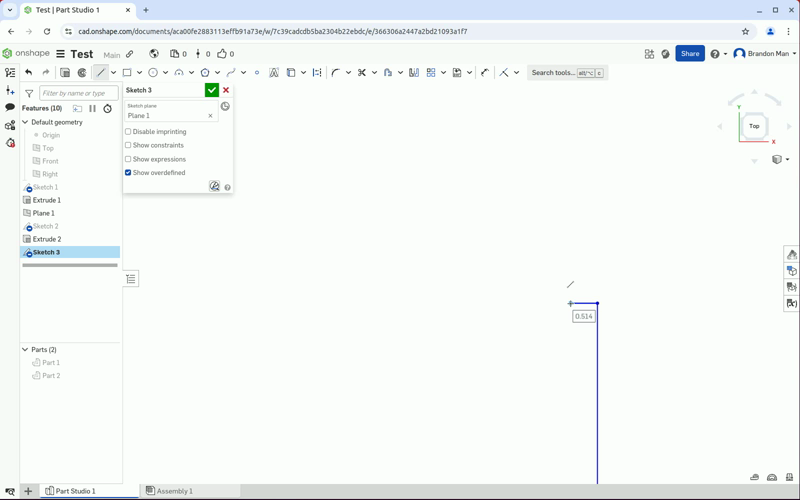
scroll(-6)
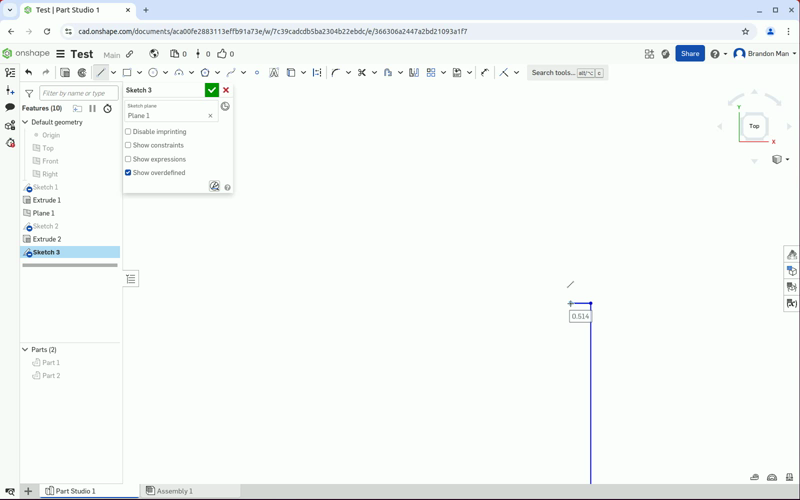
scroll(-6)
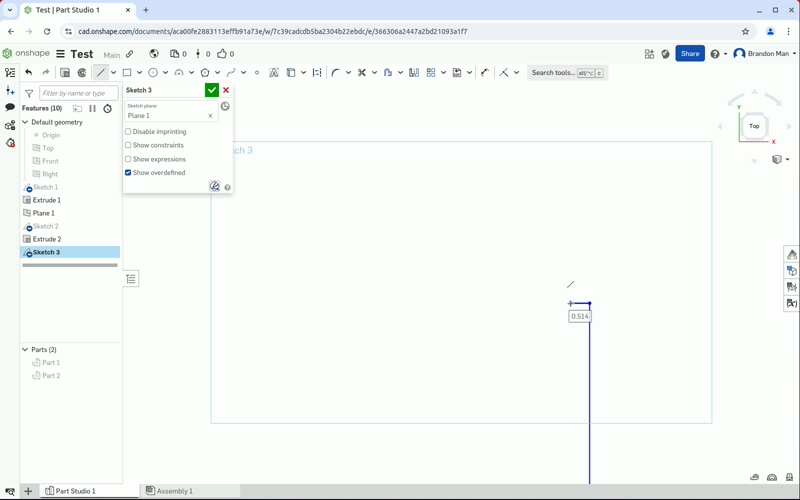
scroll(-6)
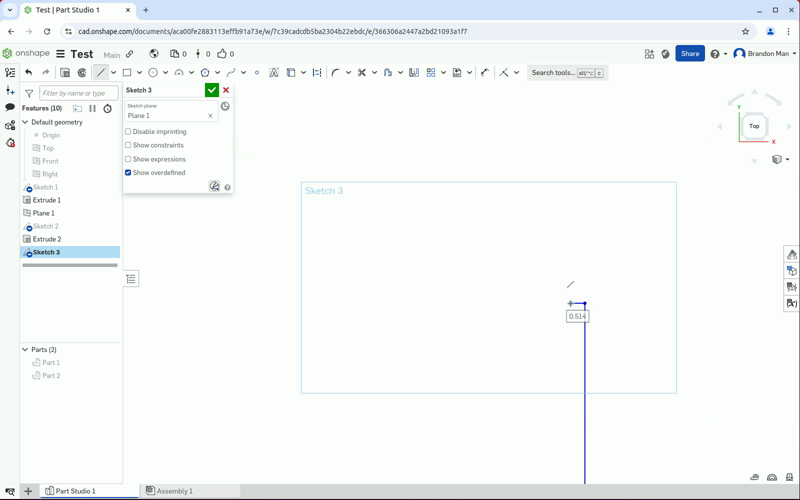
scroll(-6)
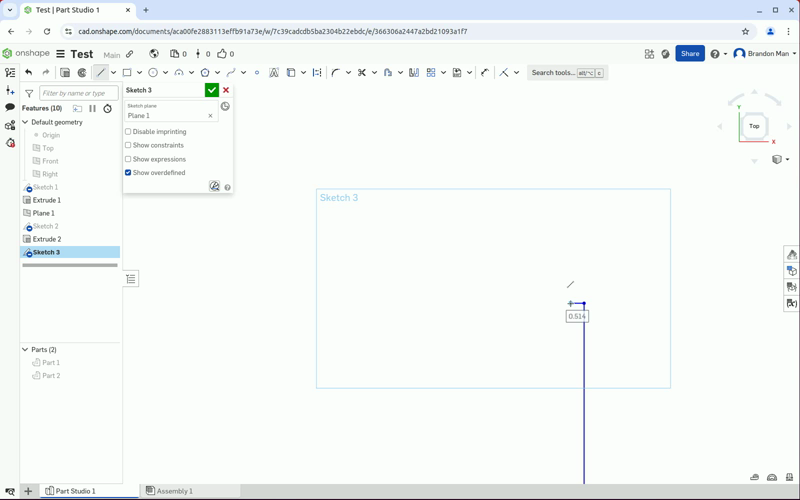
scroll(-6)
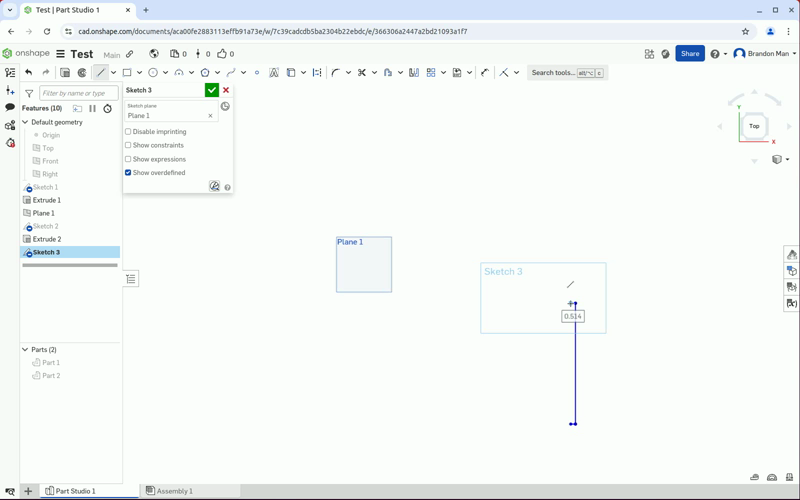
scroll(-6)
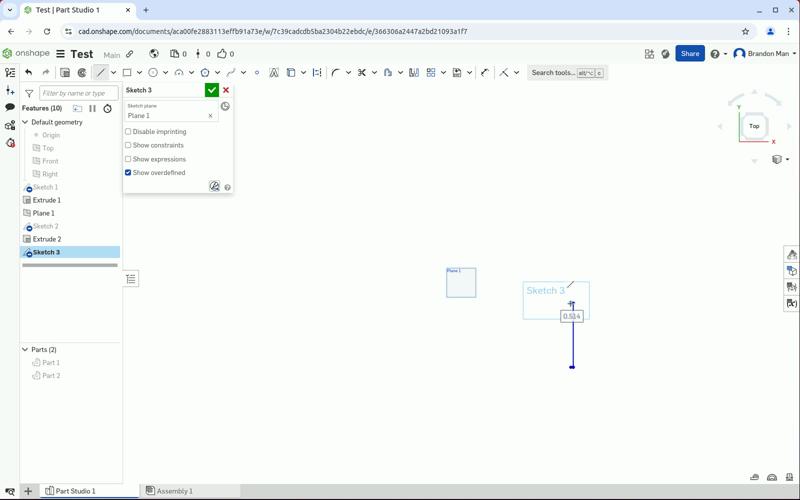
key_up(shift)
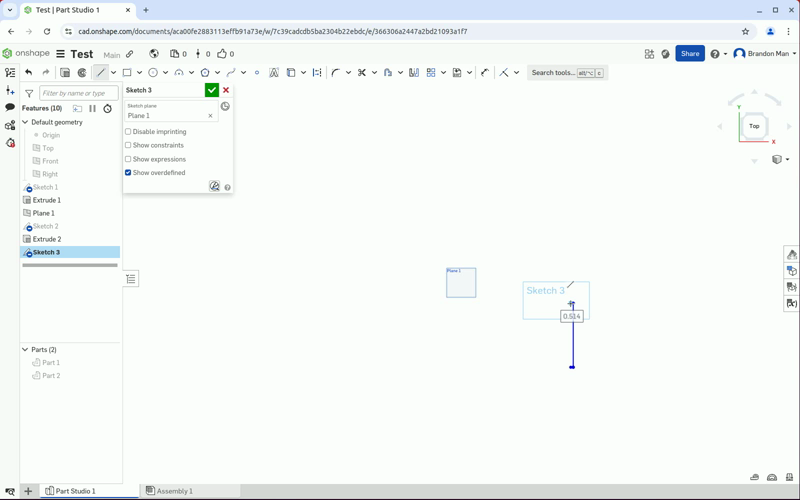
key_down(shift)
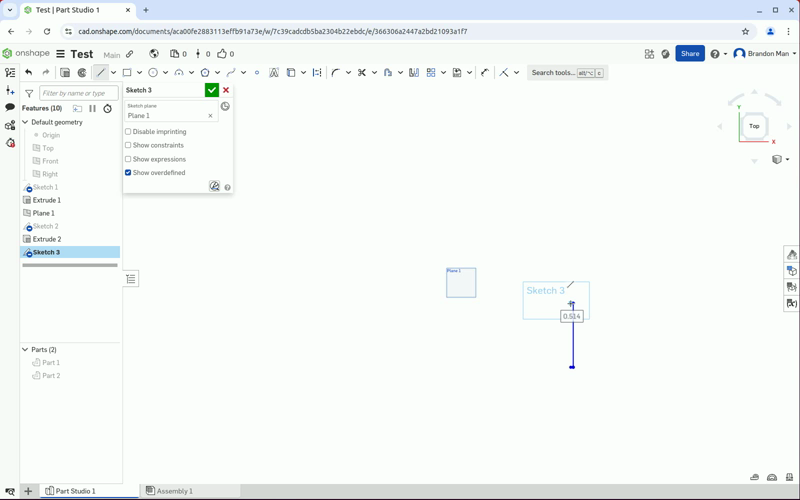
mouse_move(589, 303)
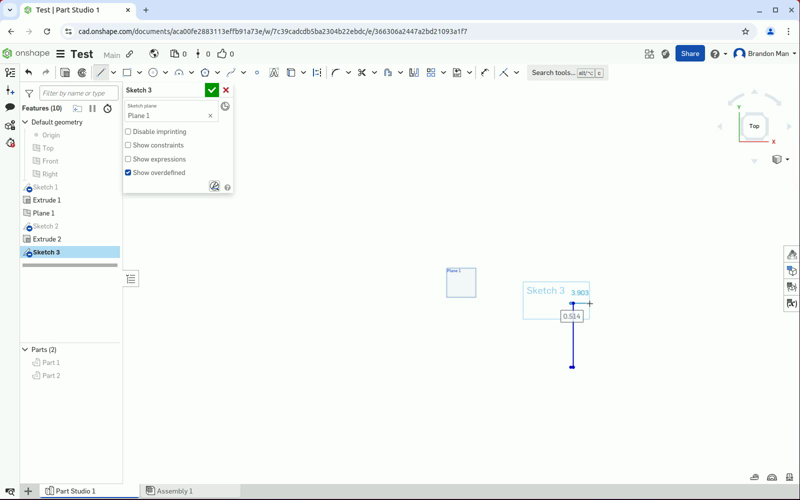
mouse_move(570, 305)
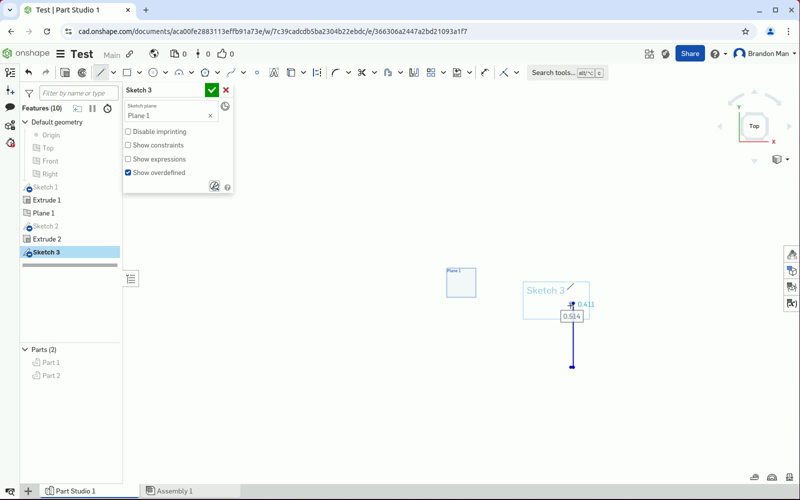
scroll(6)
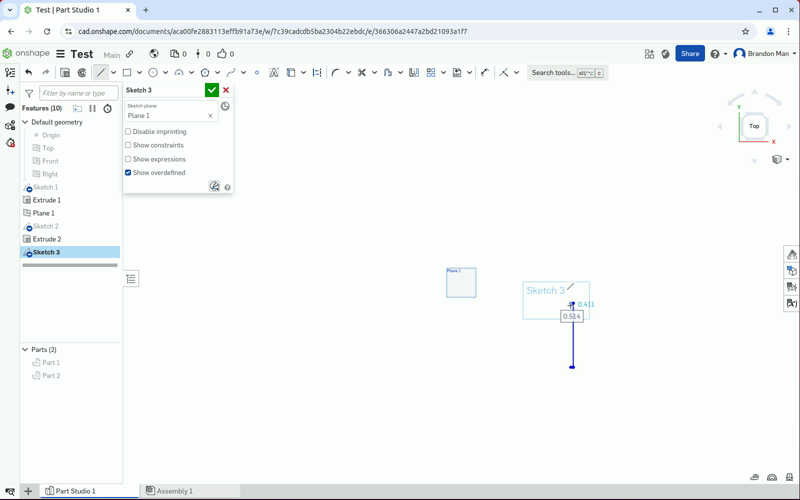
scroll(6)
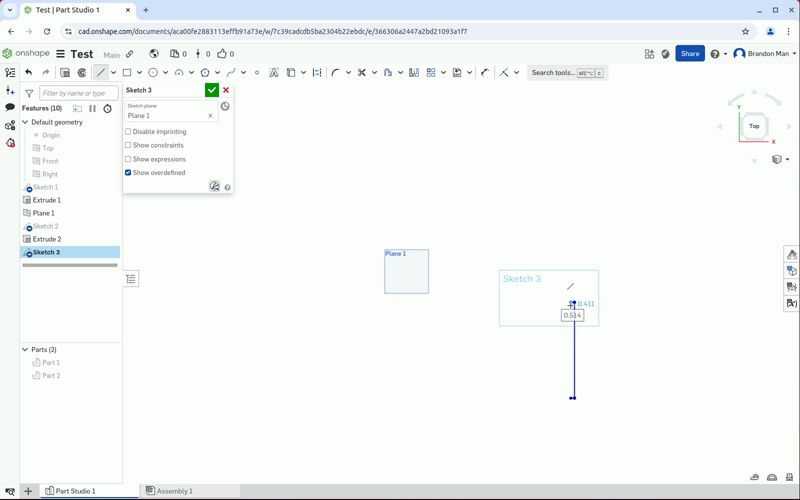
scroll(6)
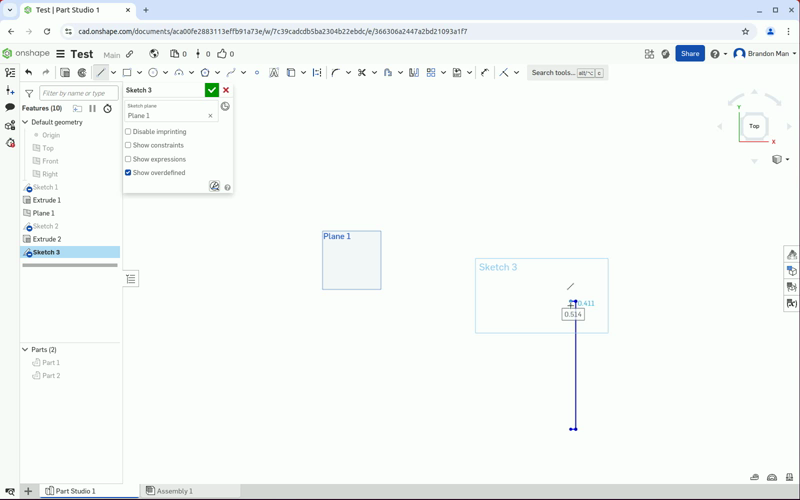
scroll(6)
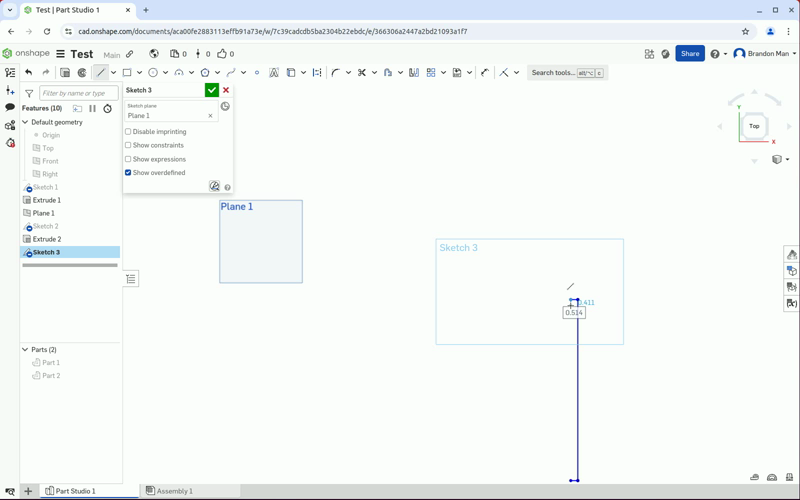
scroll(6)
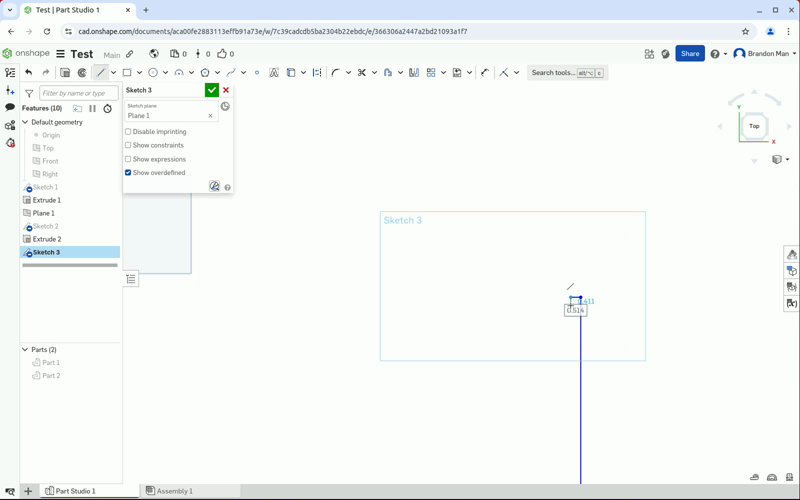
scroll(6)
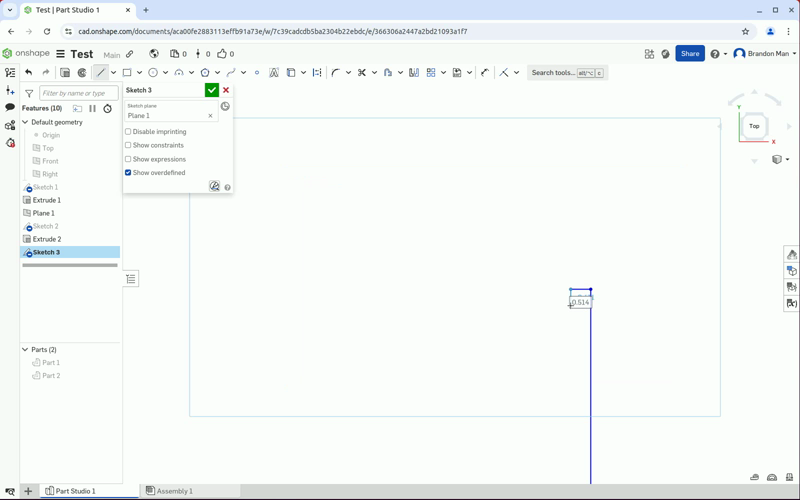
scroll(6)
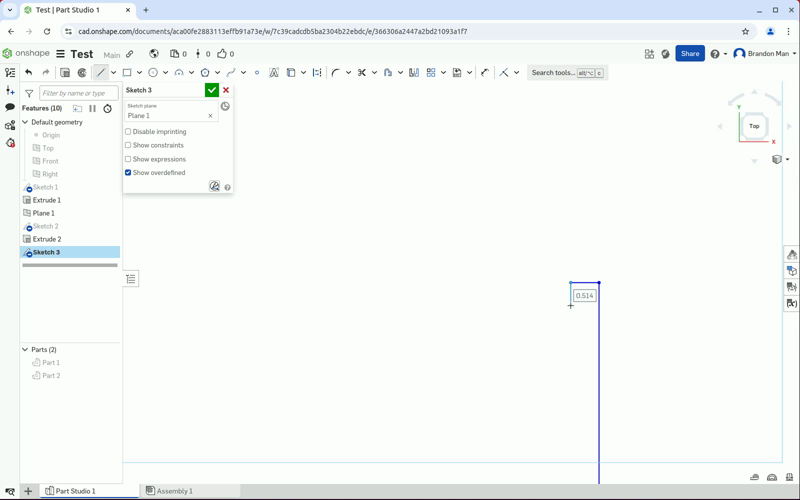
click(570, 305)
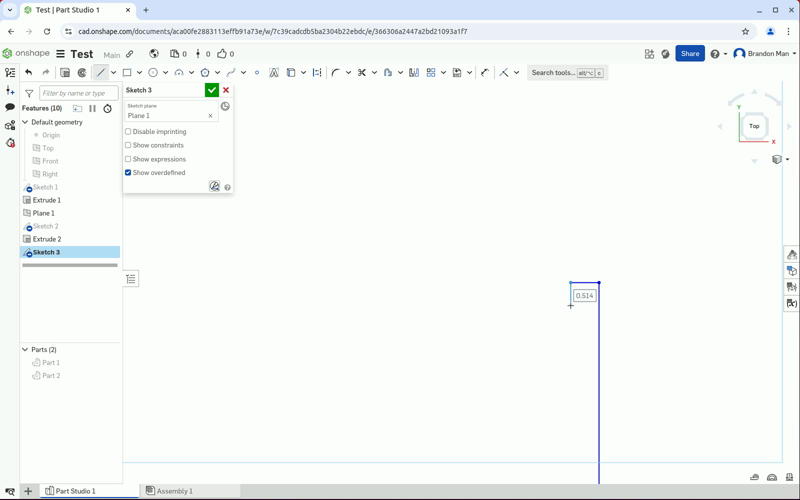
scroll(-6)
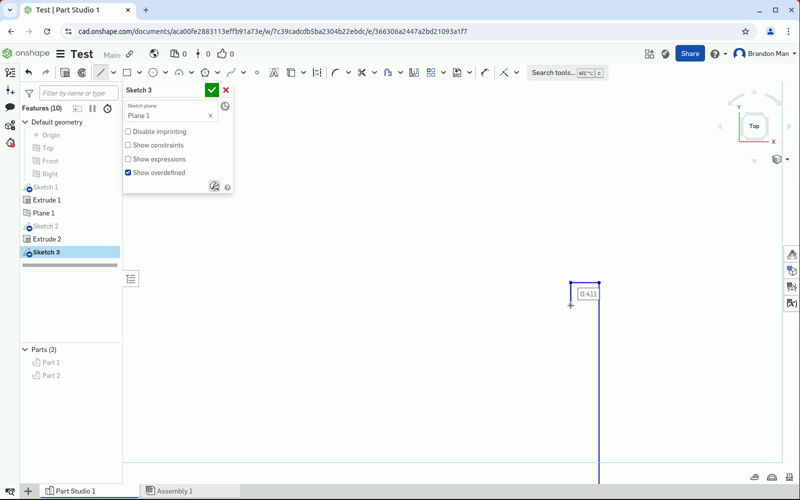
scroll(-6)
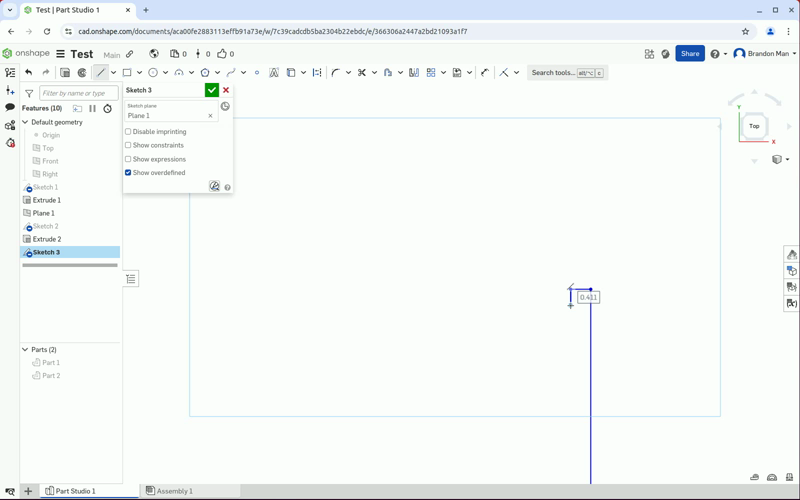
scroll(-6)
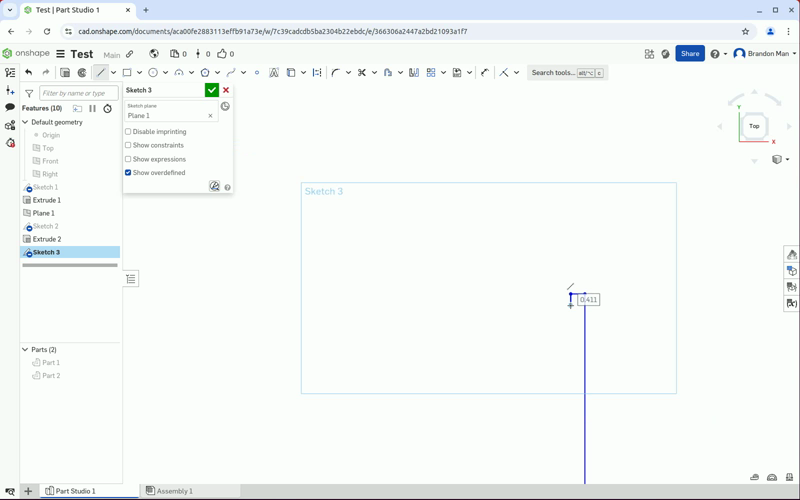
scroll(-6)
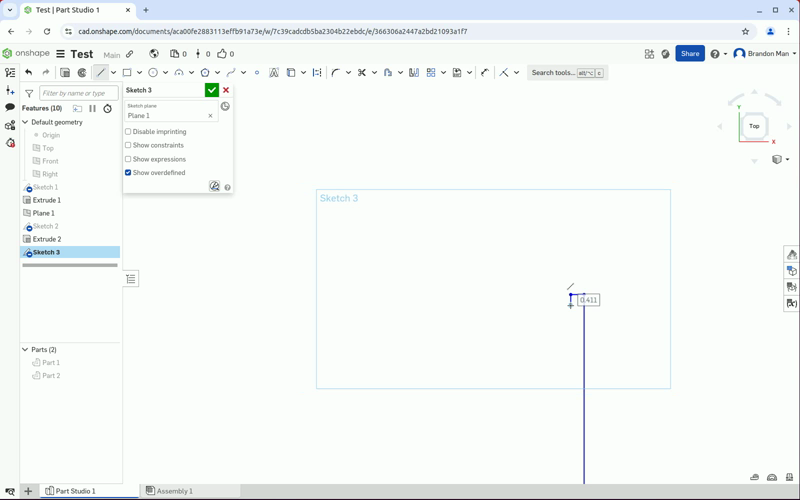
scroll(-6)
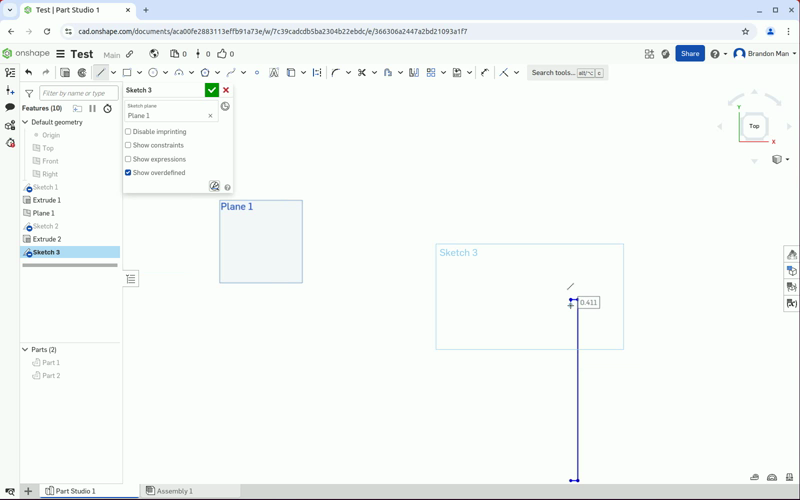
scroll(-6)
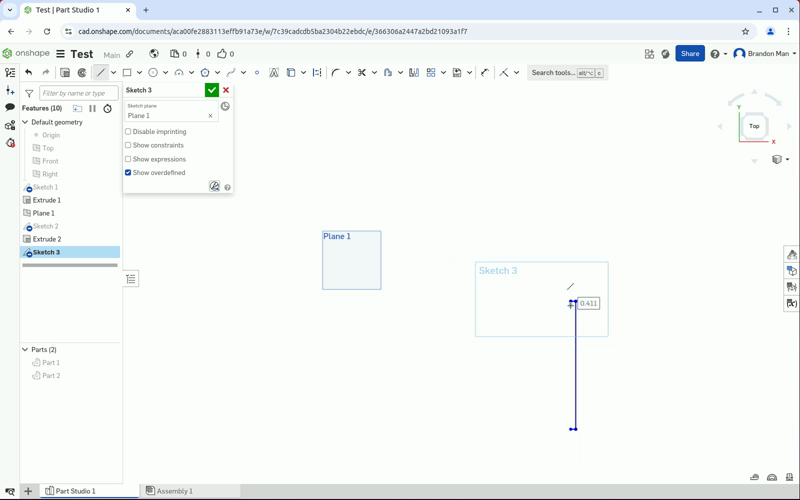
scroll(-6)
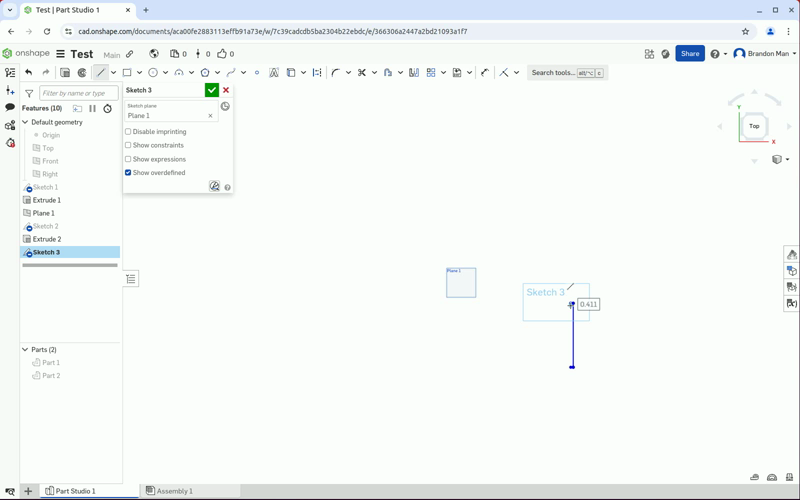
key_up(shift)
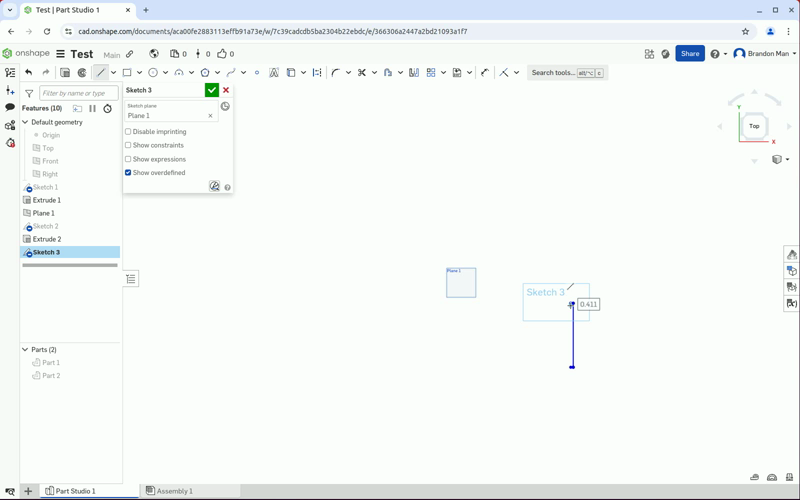
key_down(shift)
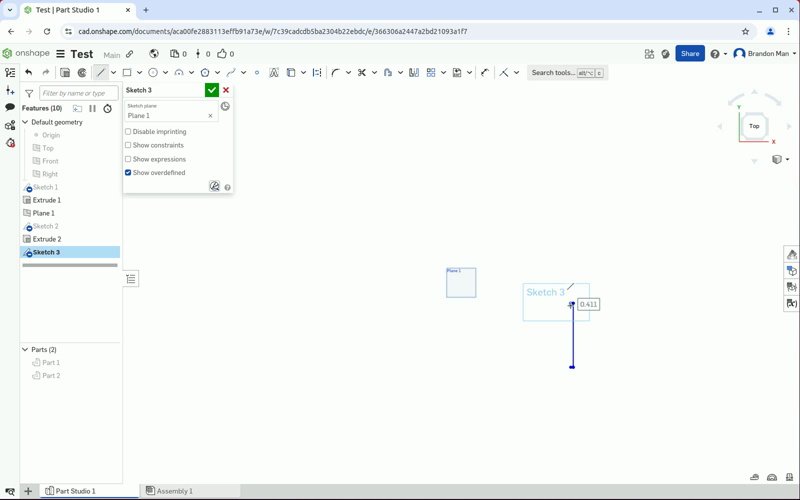
mouse_move(570, 367)
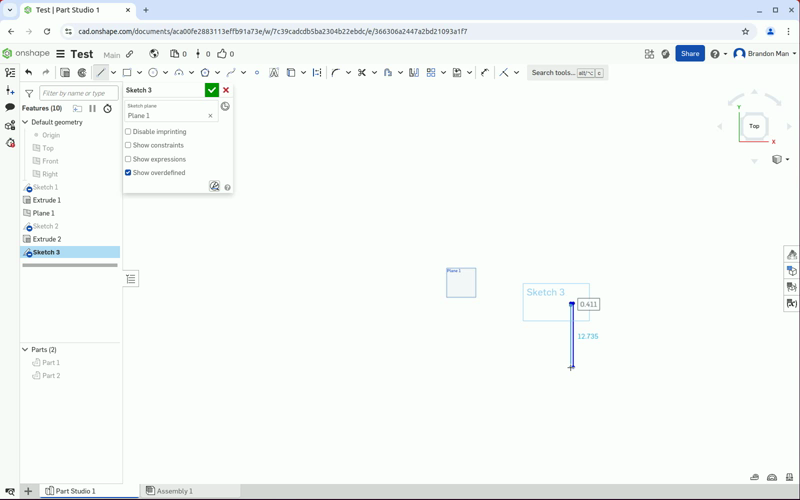
scroll(6)
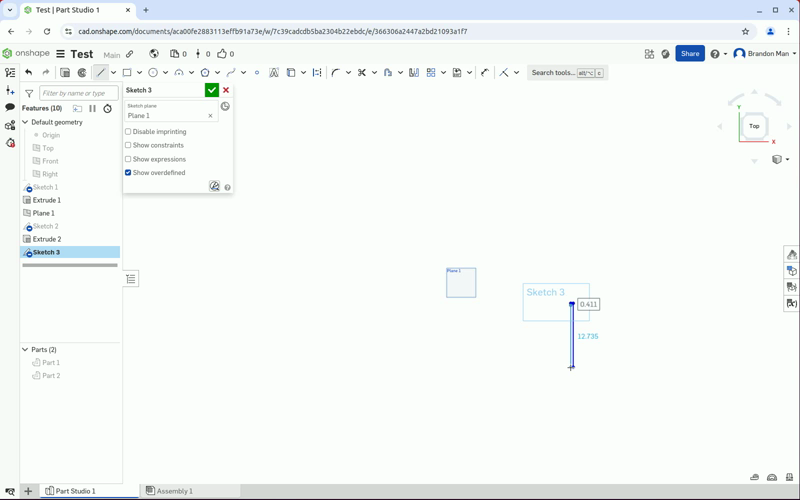
scroll(6)
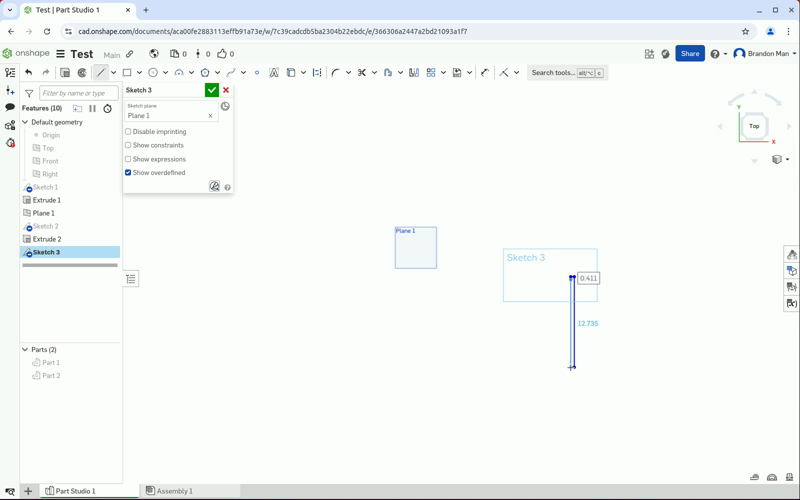
scroll(6)
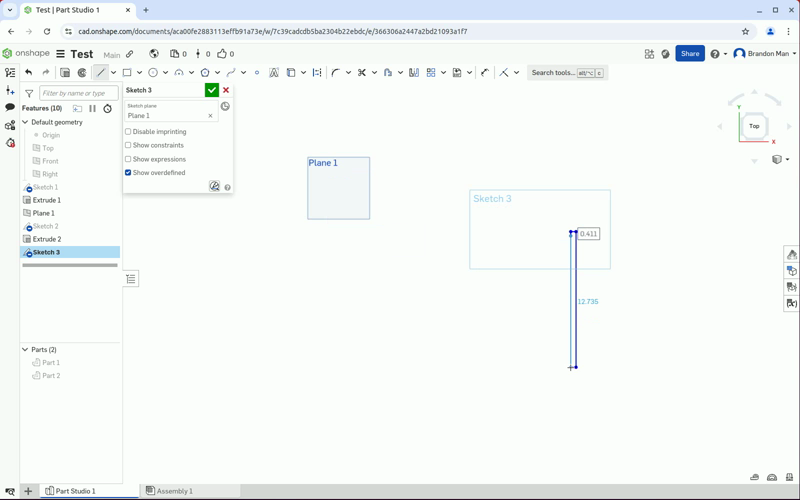
scroll(6)
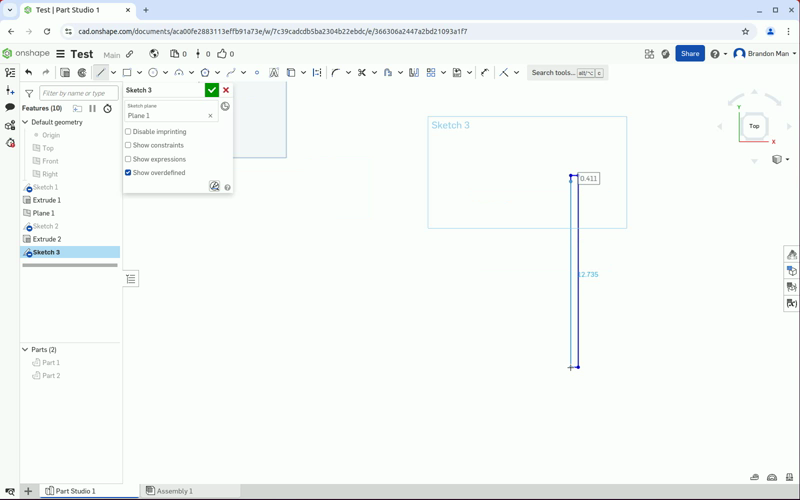
scroll(6)
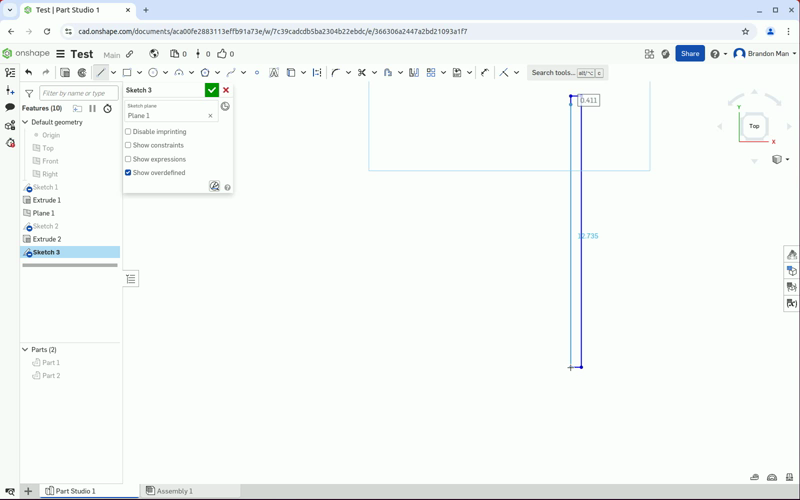
scroll(6)
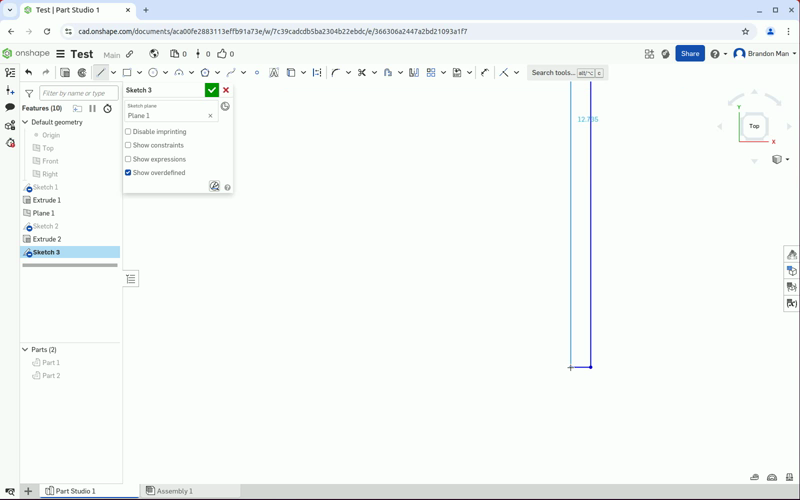
scroll(6)
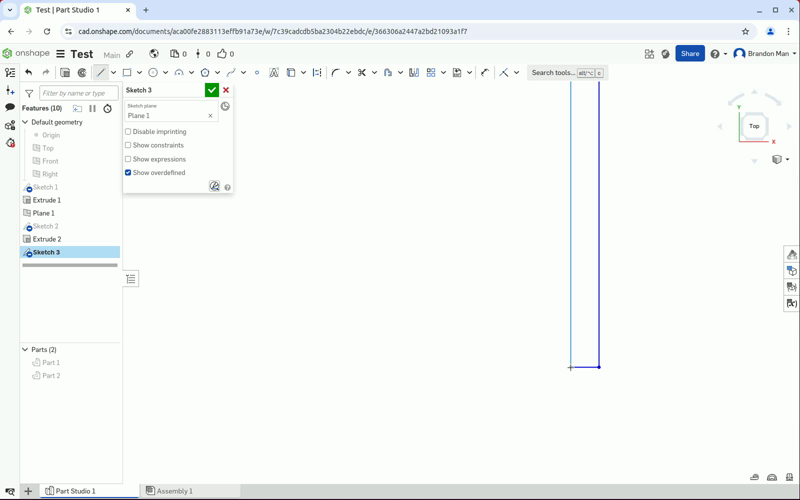
key_up(shift)
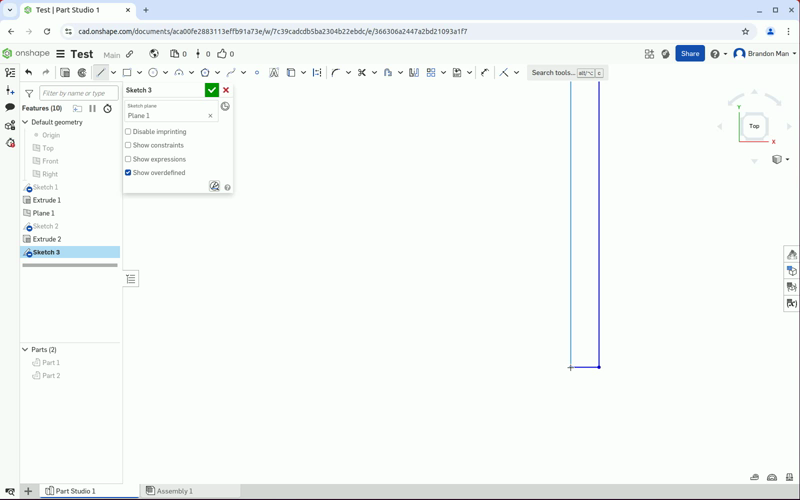
click(570, 367)
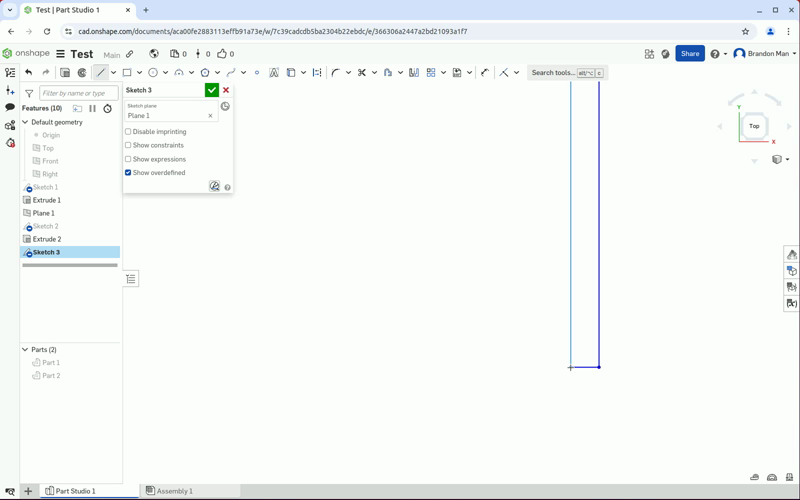
scroll(-6)
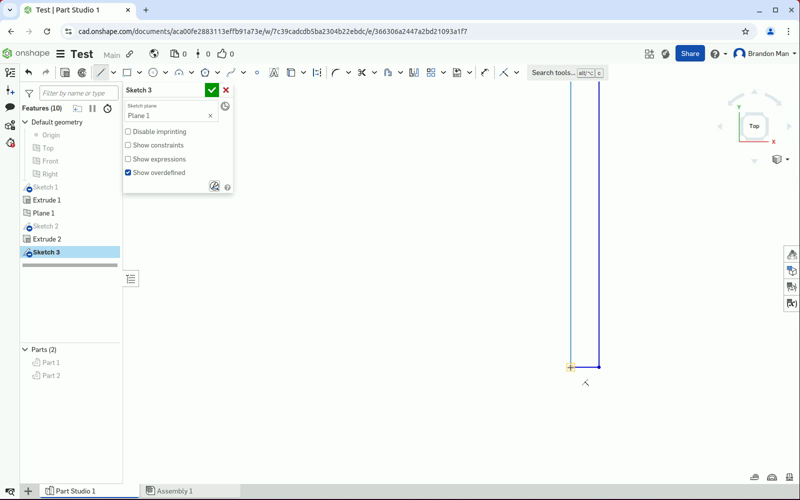
scroll(-6)
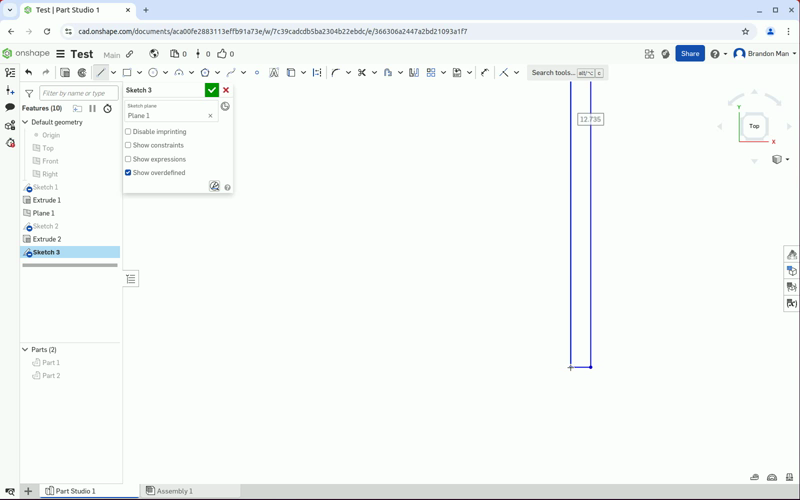
scroll(-6)
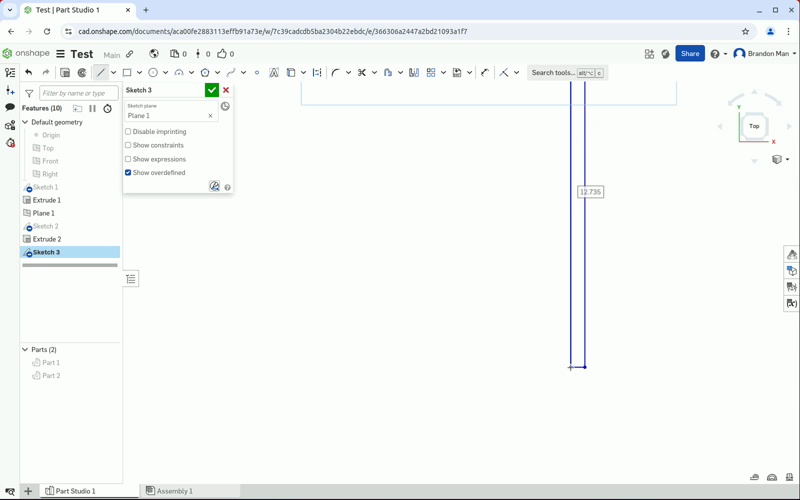
scroll(-6)
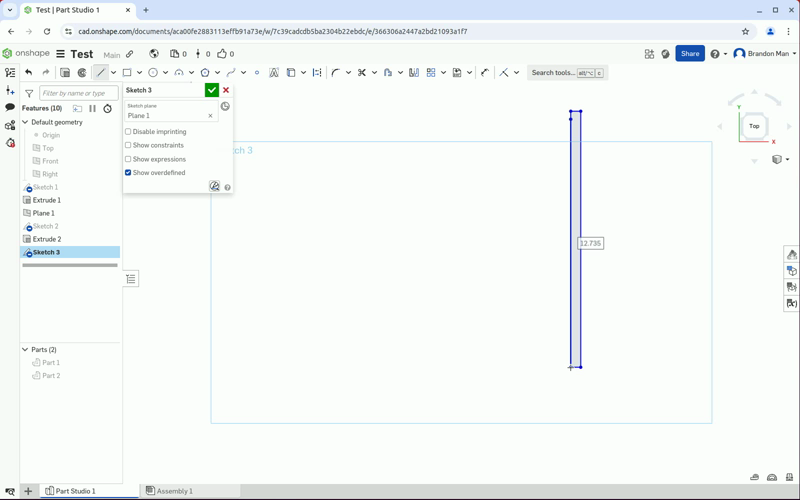
scroll(-6)
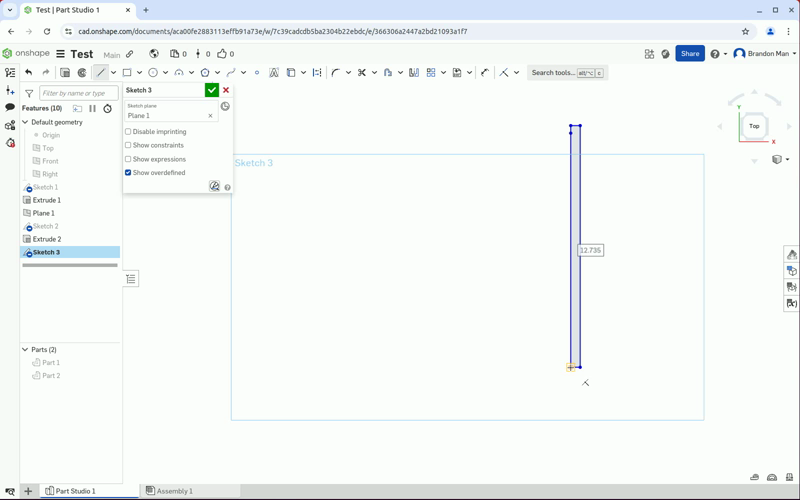
scroll(-6)
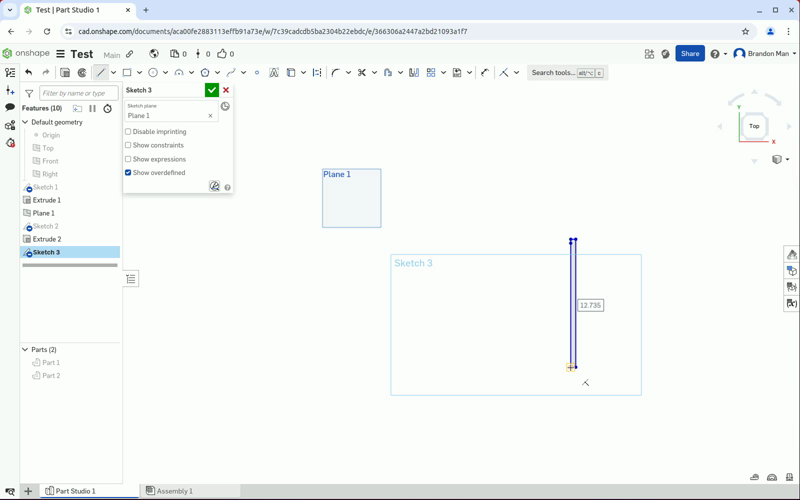
scroll(-6)
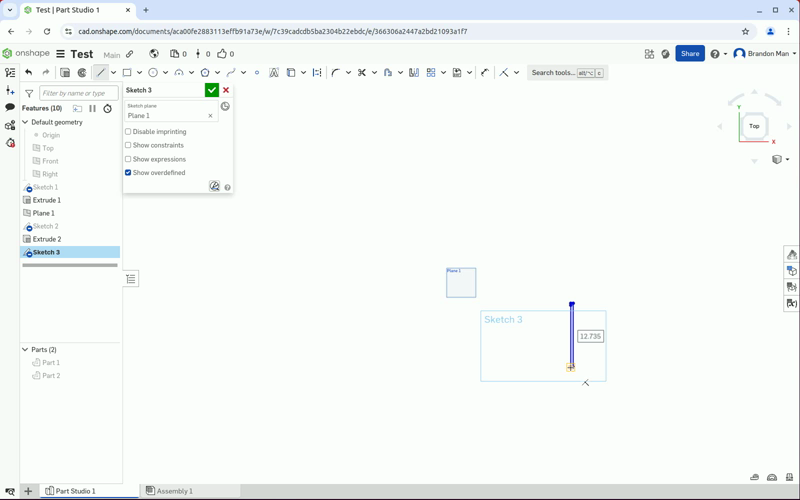
key(esc)
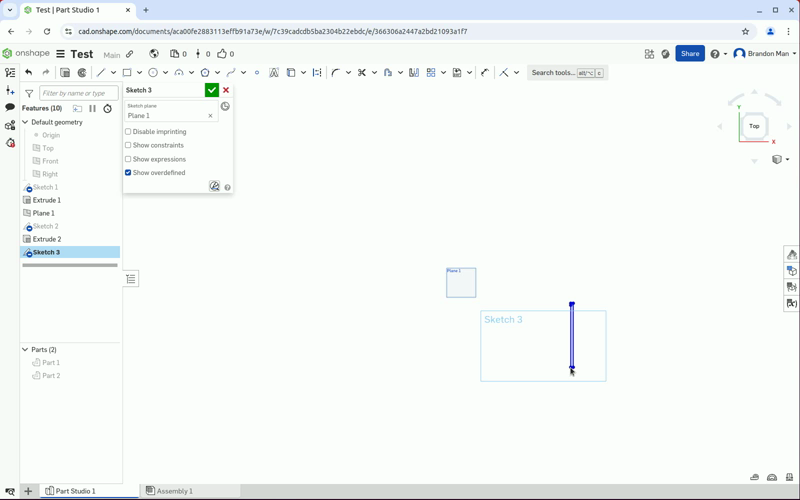
mouse_move(571, 344)
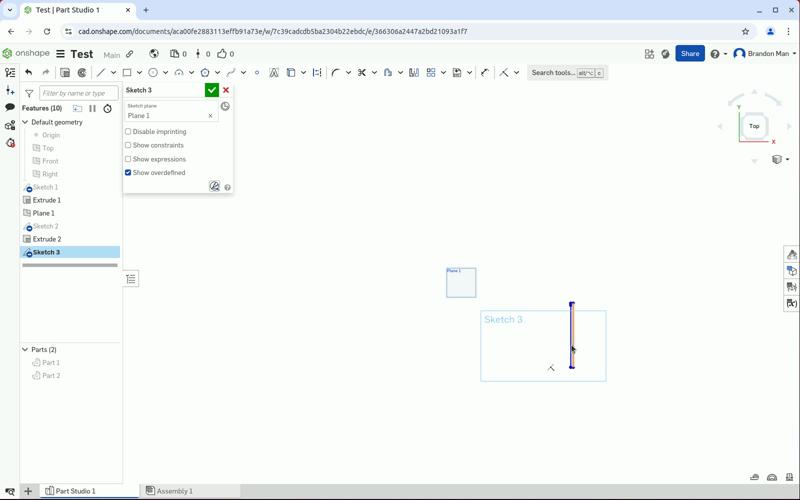
scroll(6)
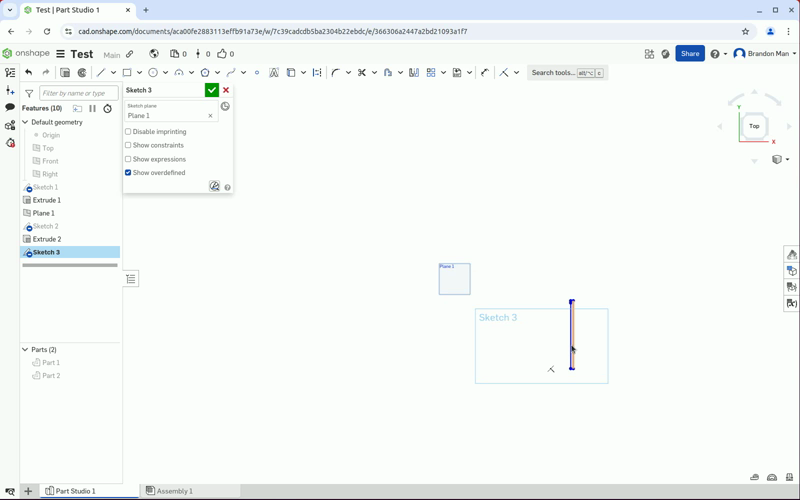
scroll(6)
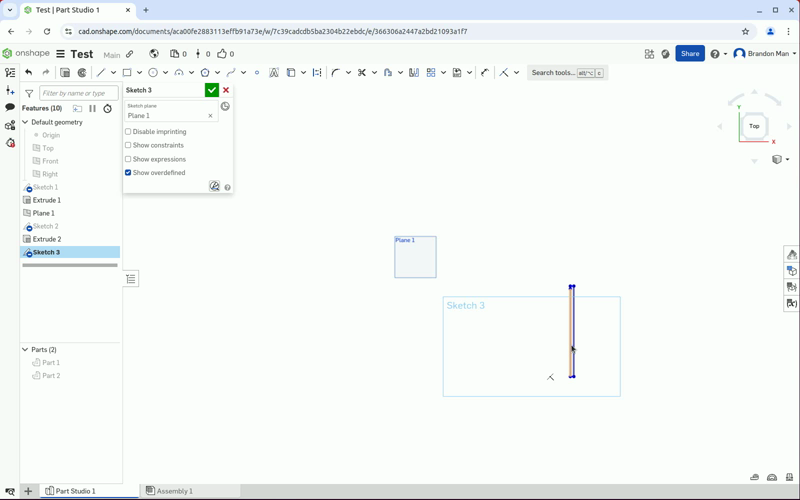
scroll(6)
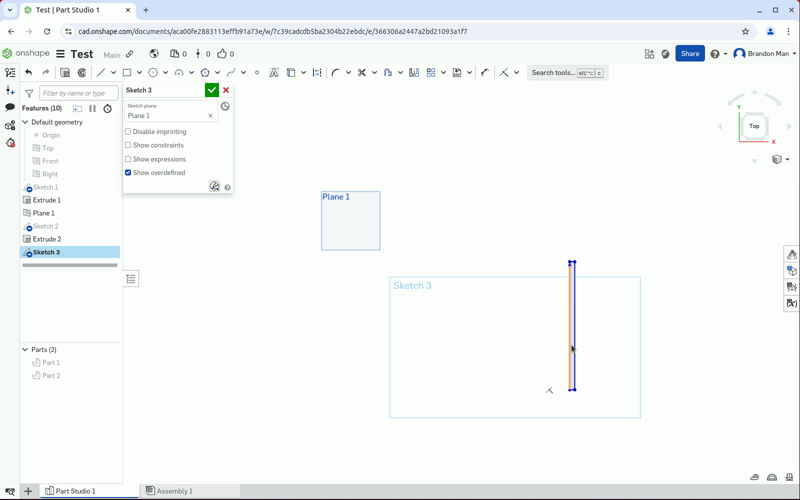
scroll(6)
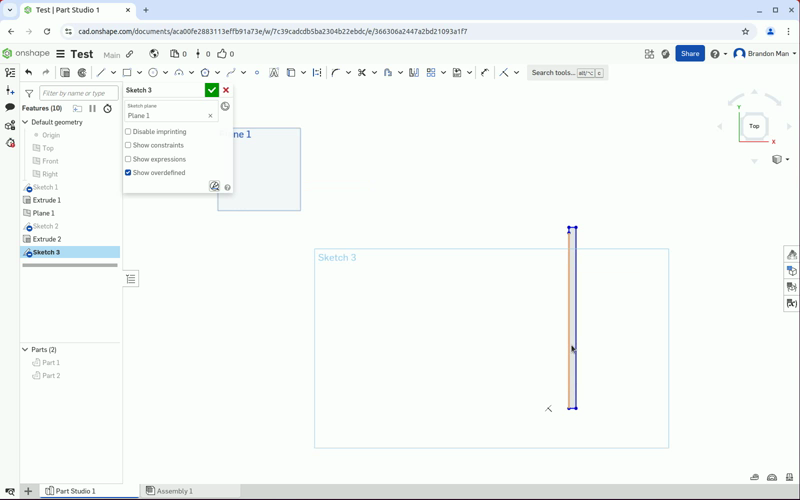
scroll(6)
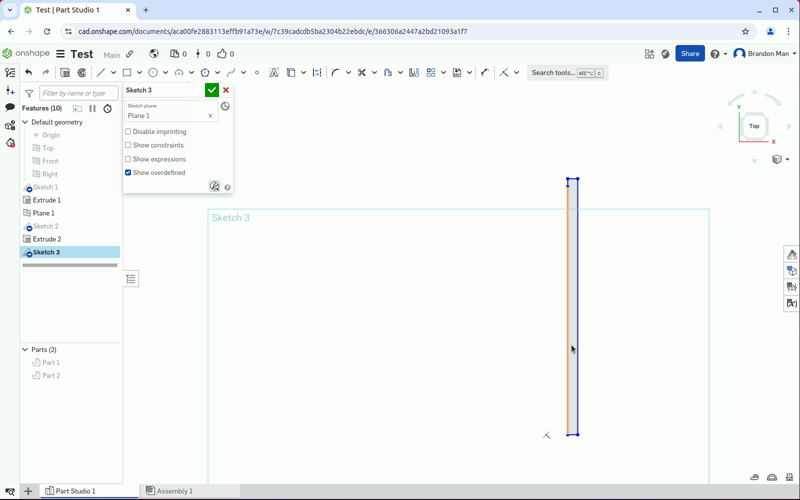
scroll(6)
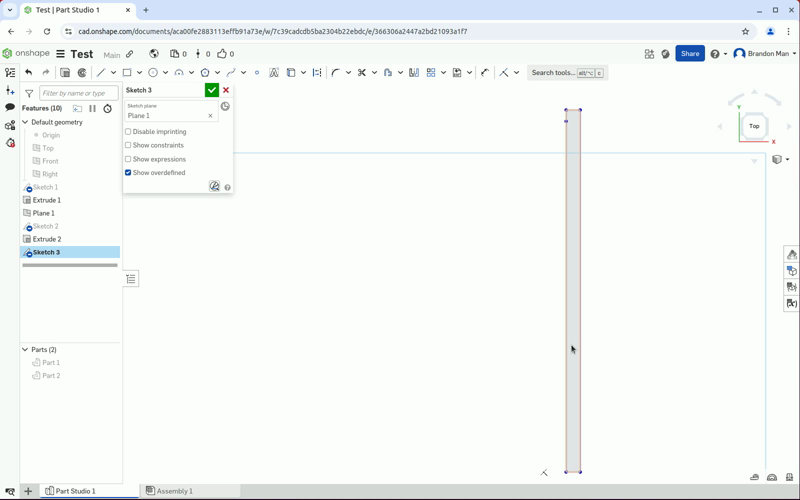
scroll(6)
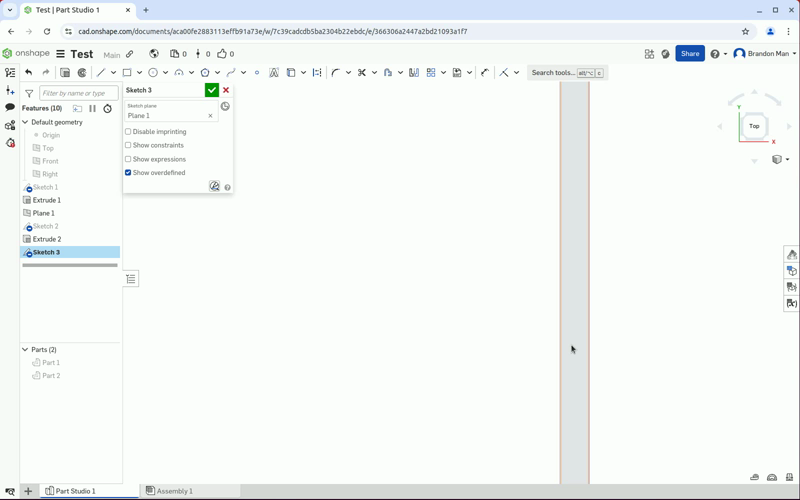
click(571, 344)
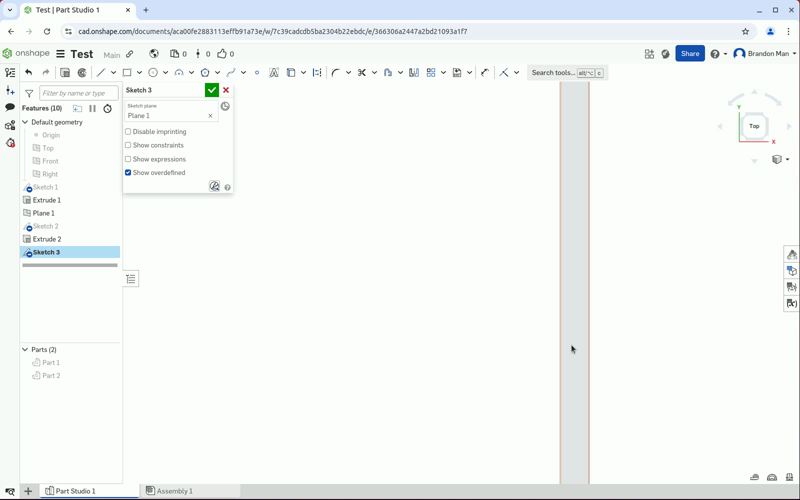
scroll(-6)
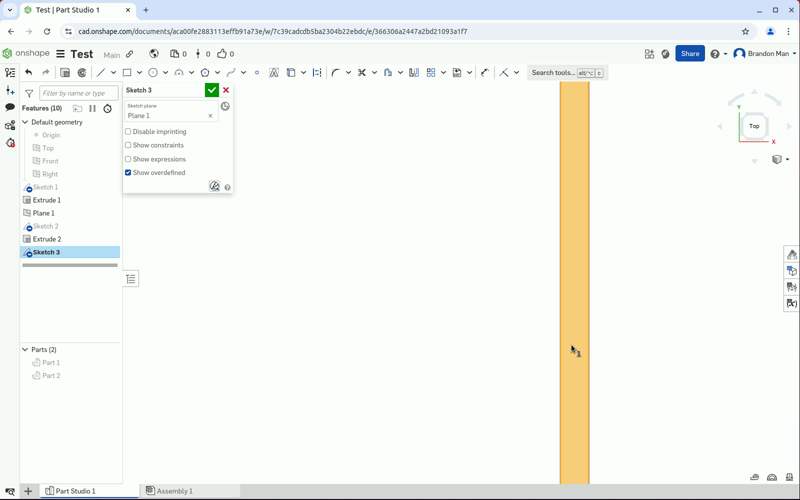
scroll(-6)
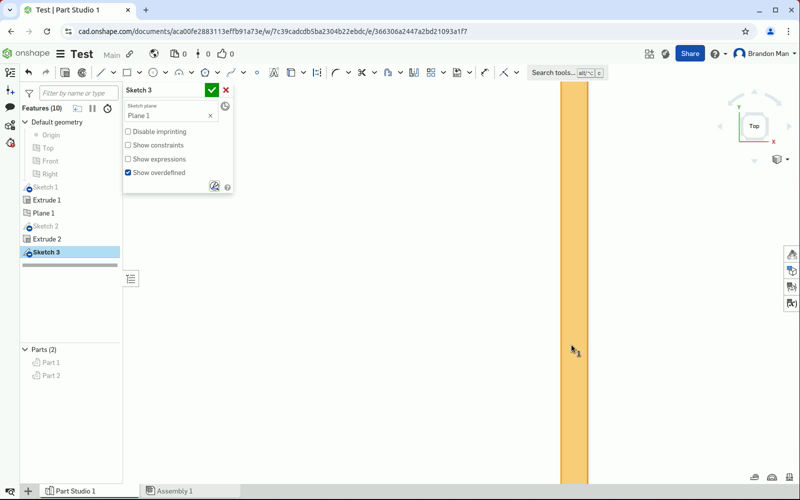
scroll(-6)
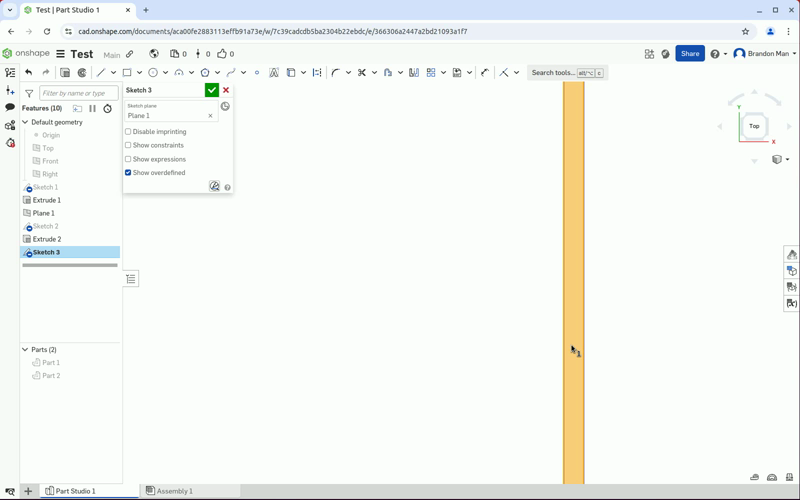
scroll(-6)
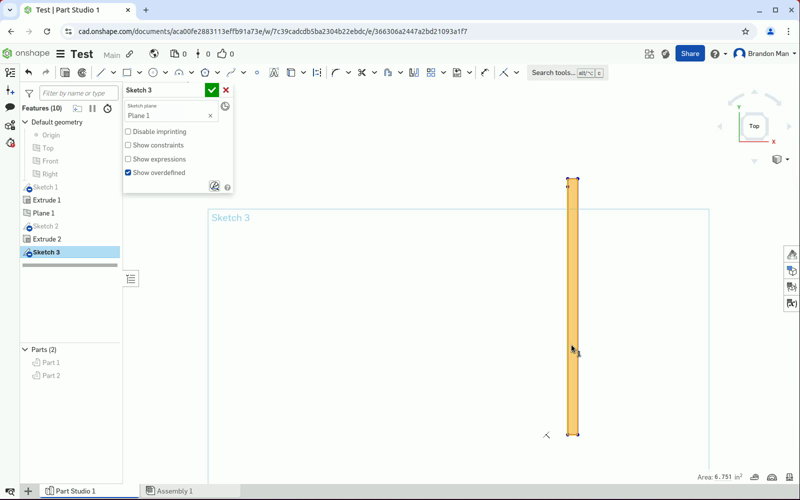
scroll(-6)
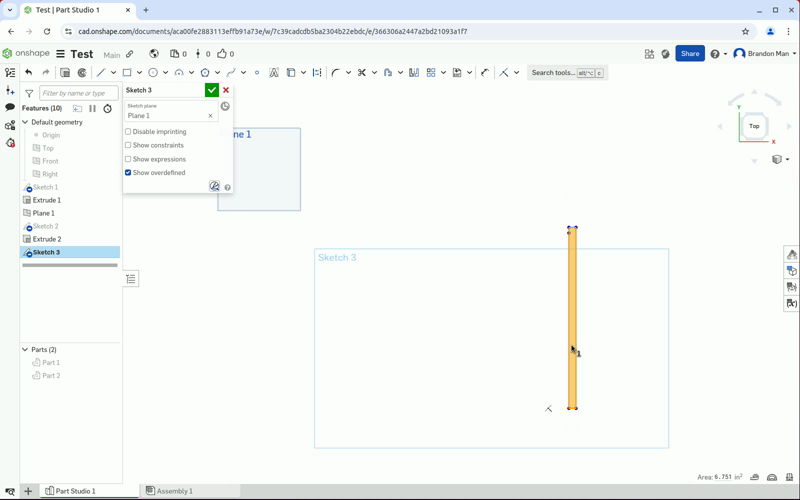
scroll(-6)
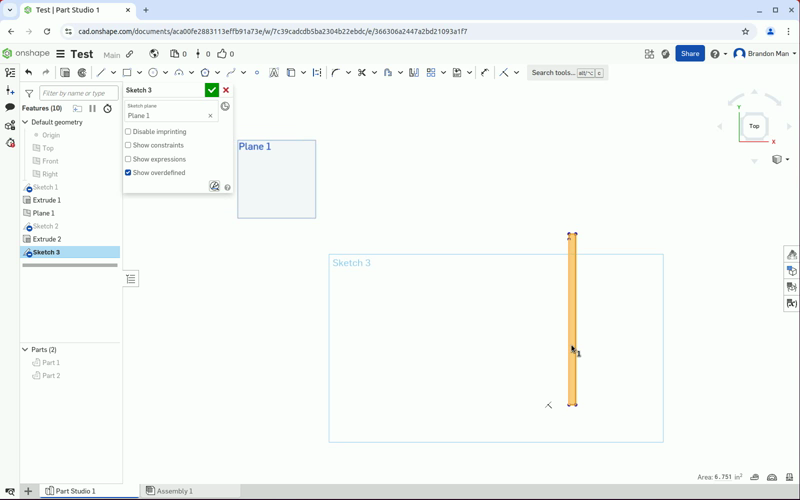
scroll(-6)
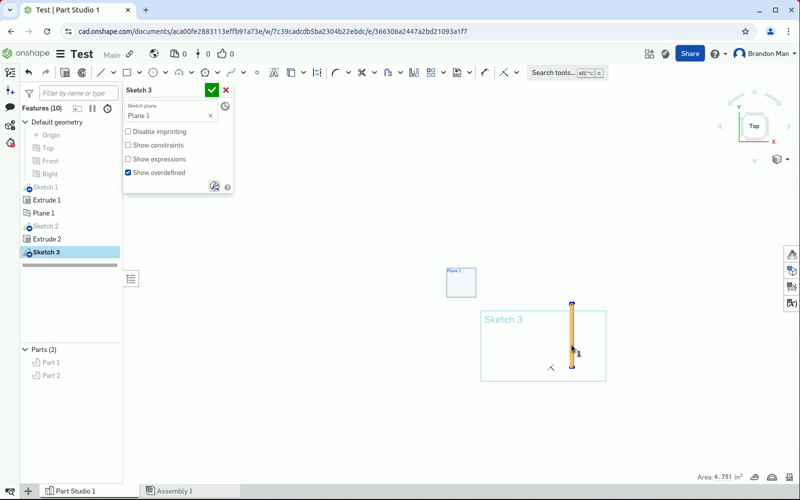
mouse_move(73, 352)
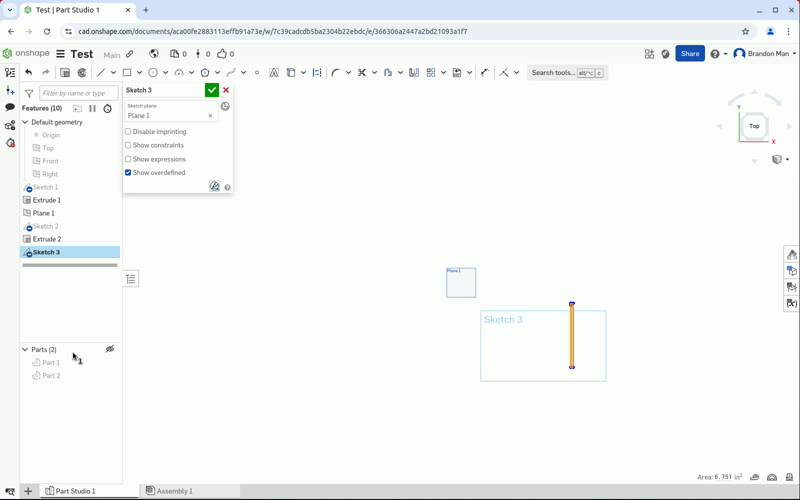
key(shift+y)
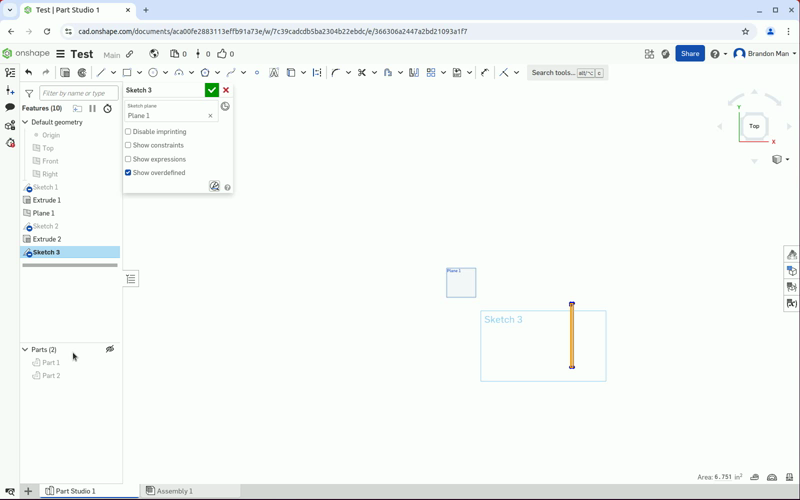
key(shift+e)
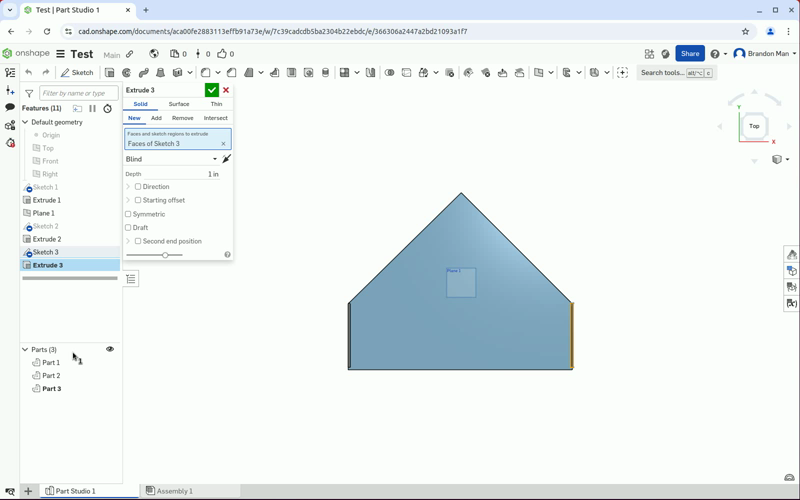
mouse_move(143, 106)
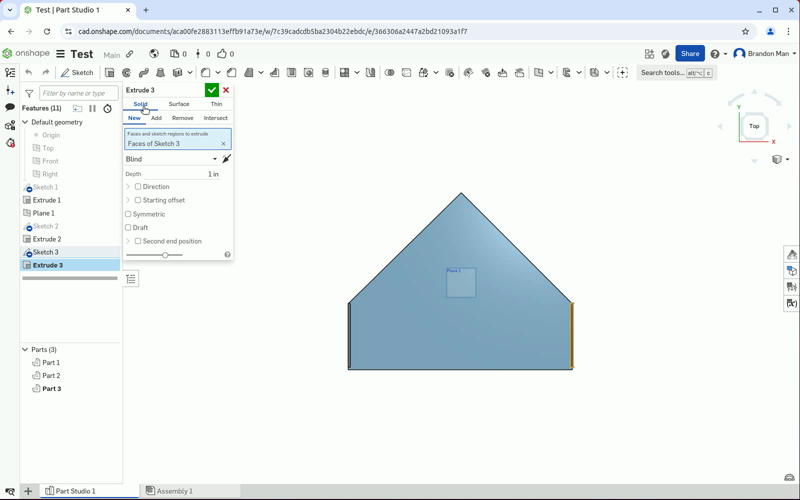
click(143, 106)
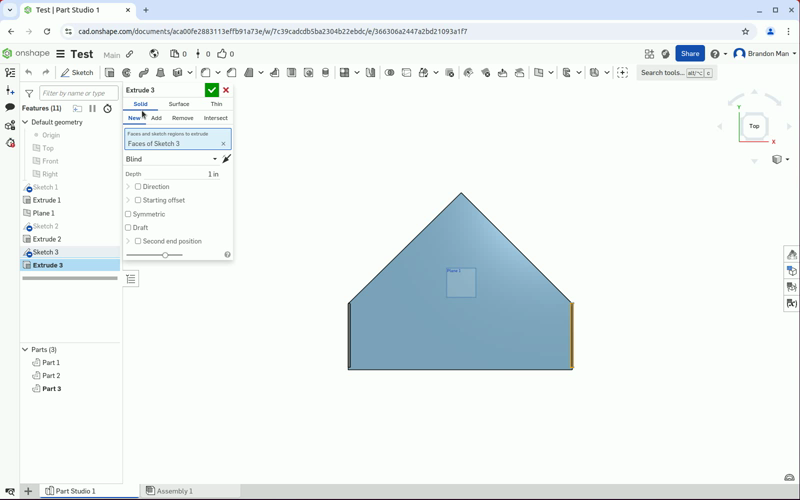
mouse_move(137, 120)
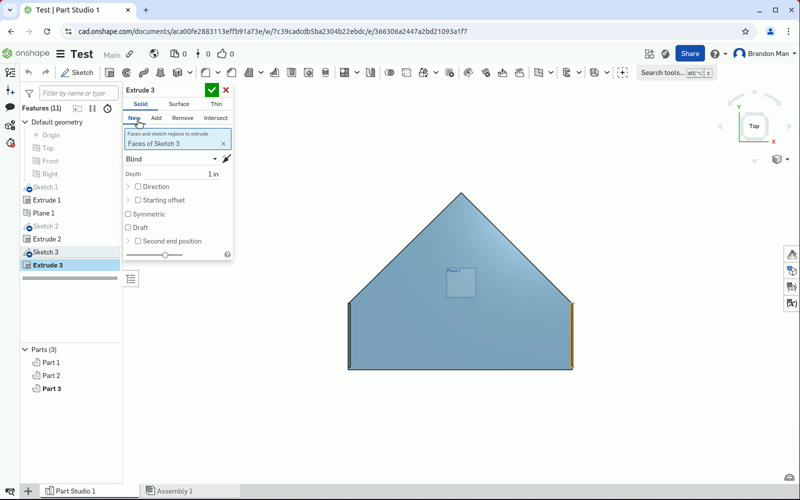
click(137, 120)
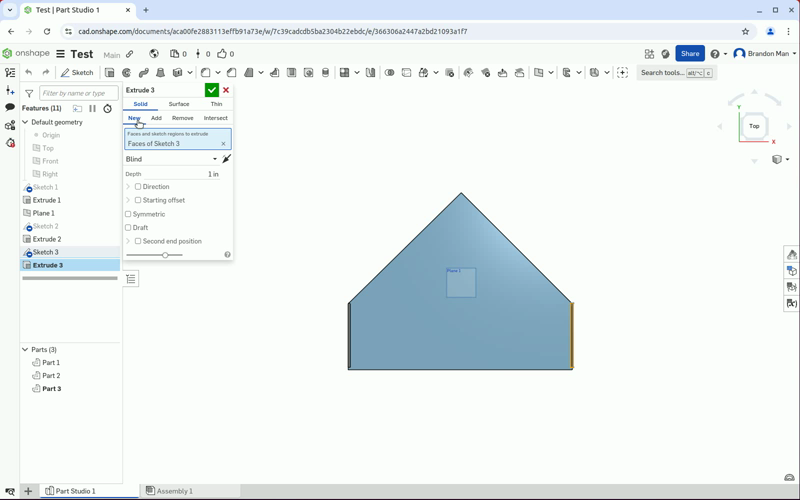
key(tab, 4)
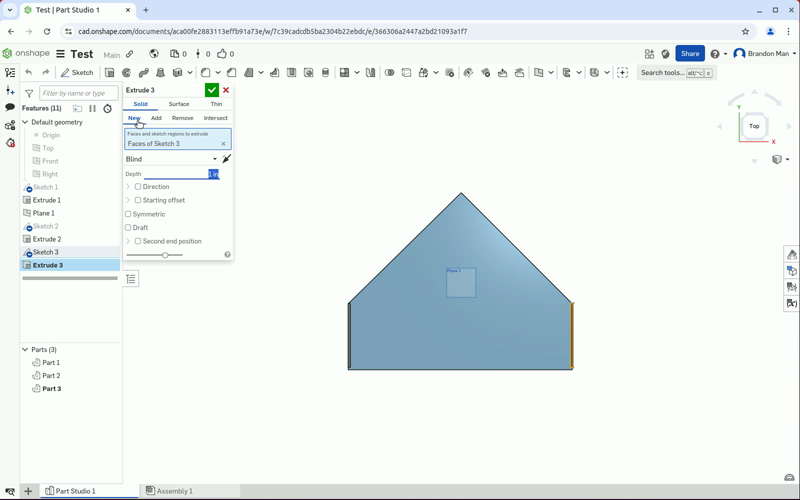
text(1.685)
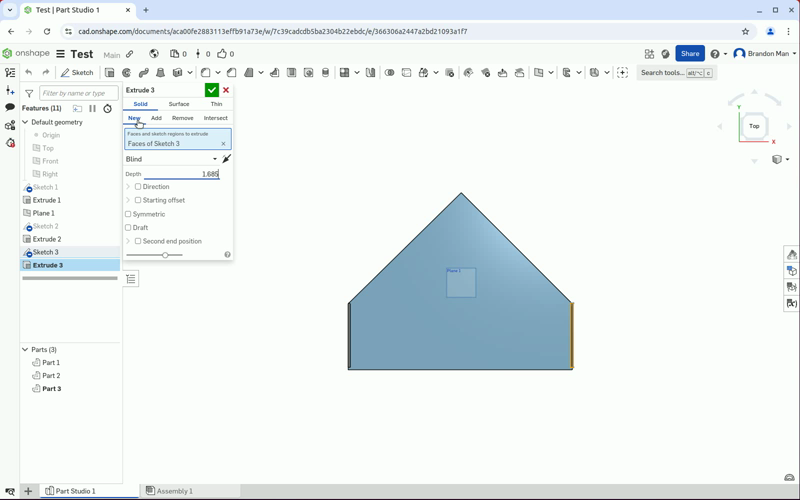
key(enter)
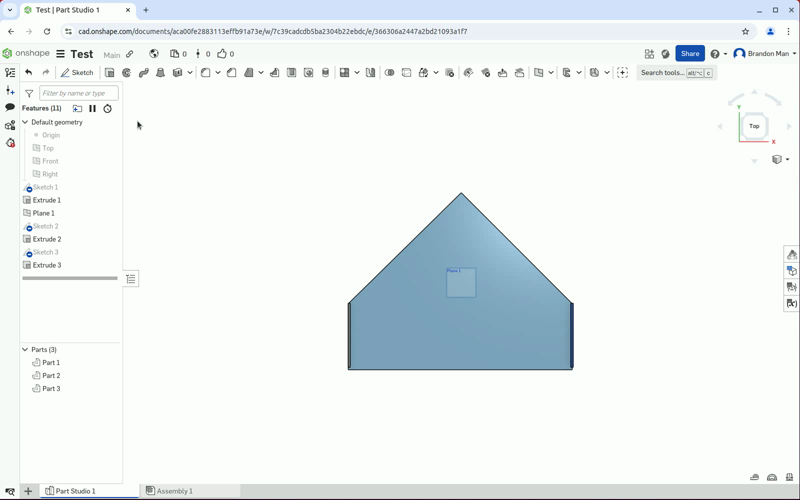
key(shift+h)
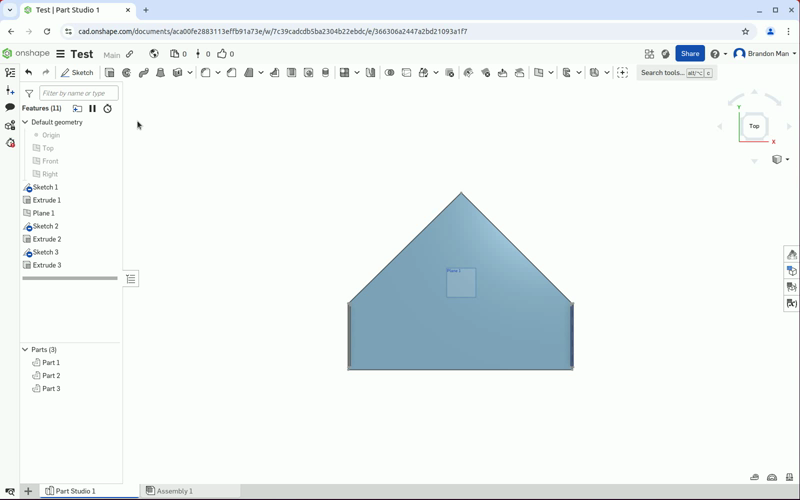
key(shift+h)
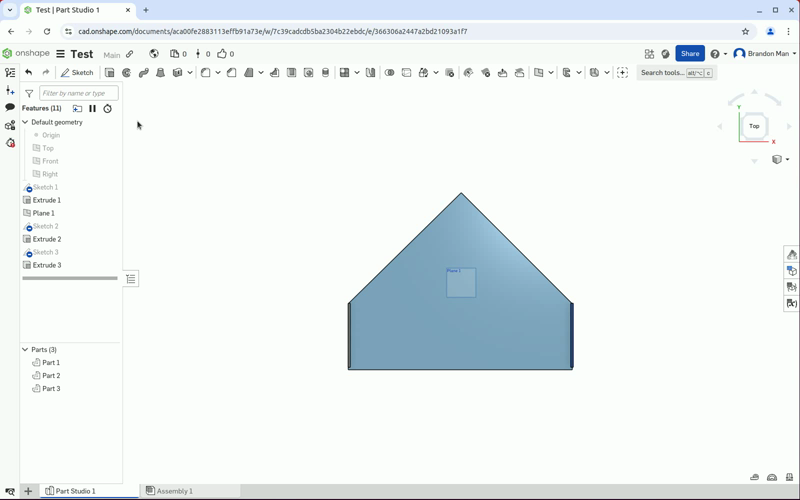
mouse_move(73, 189)
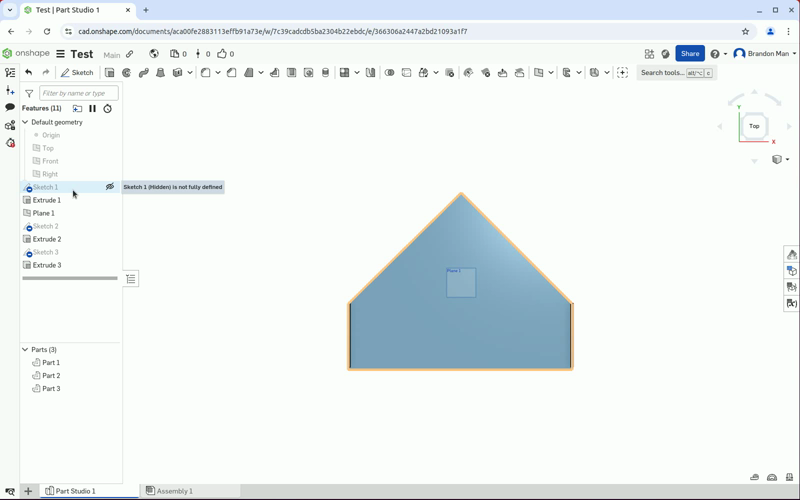
click(73, 189)
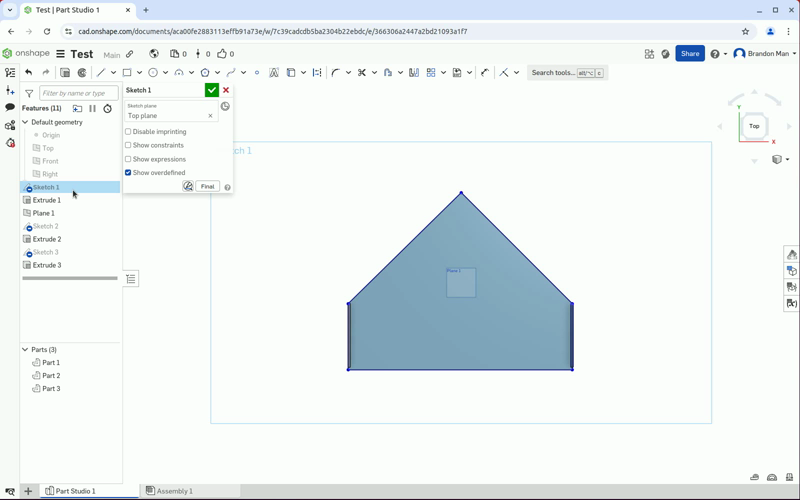
mouse_move(229, 92)
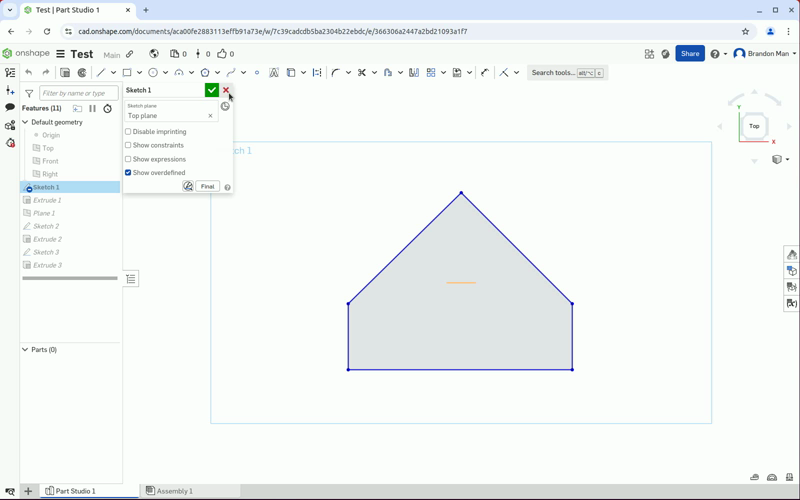
click(229, 92)
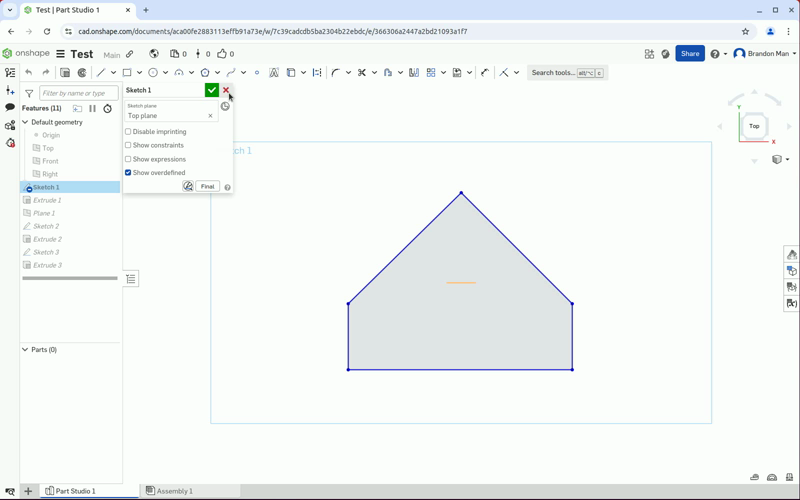
key(shift+s)
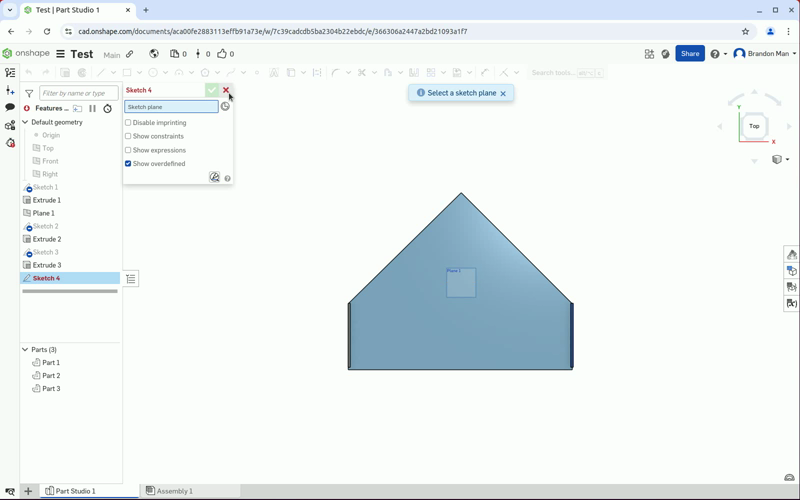
mouse_move(73, 215)
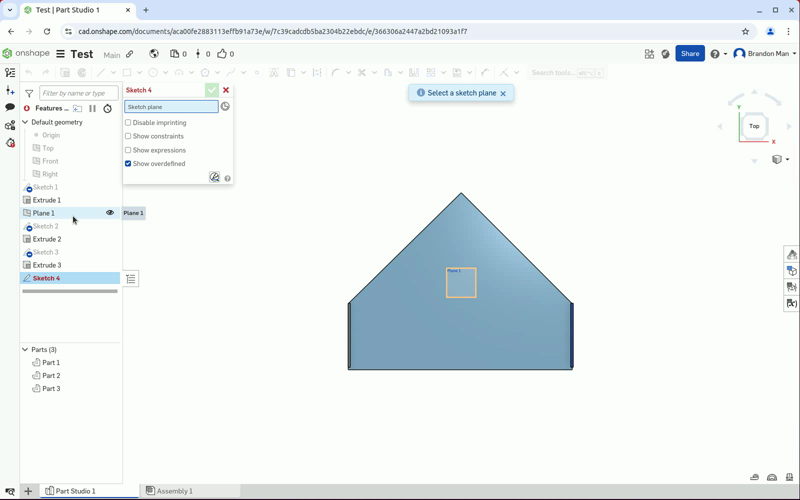
click(73, 215)
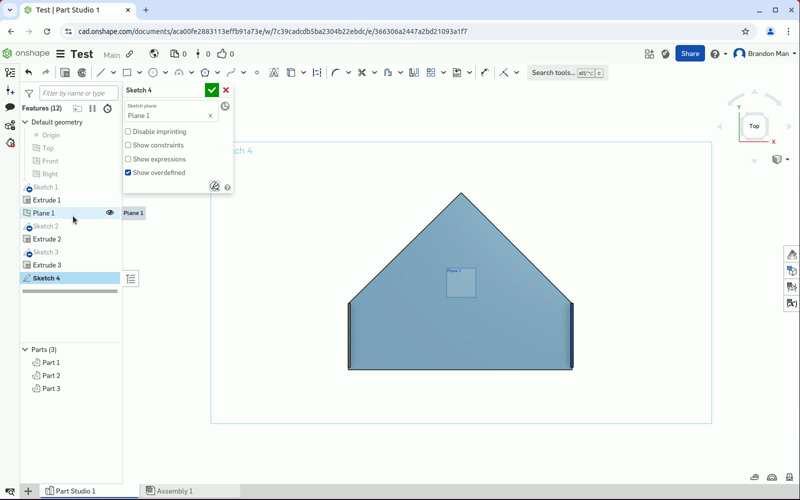
mouse_move(73, 352)
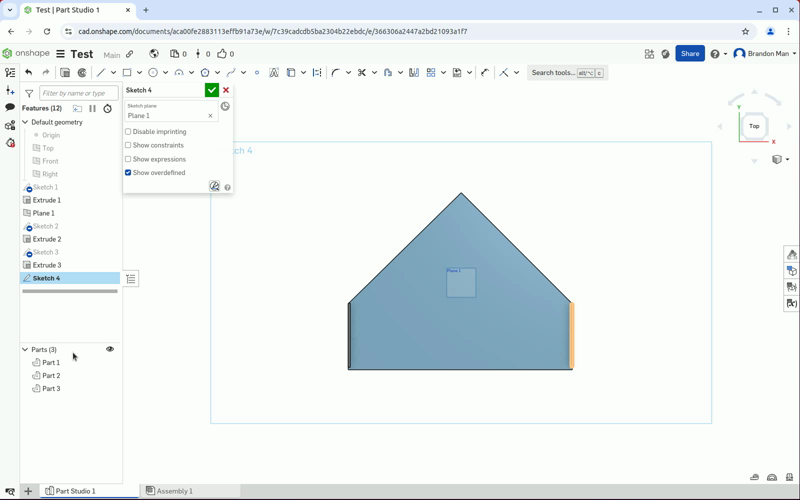
key(y)
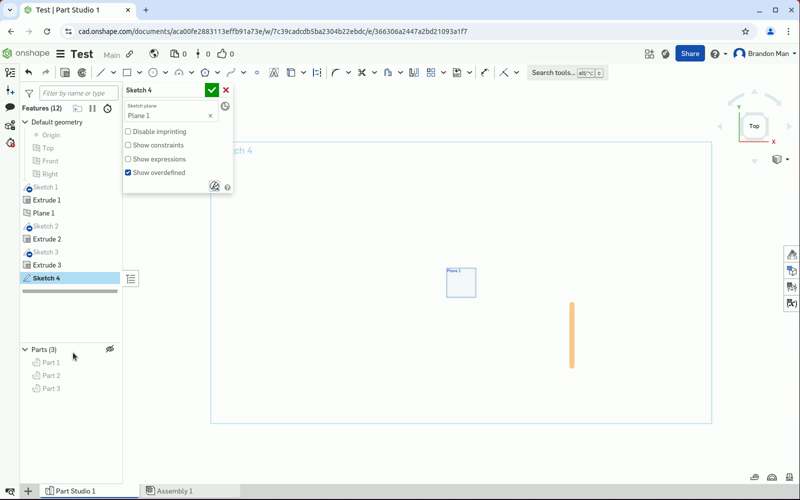
key(l)
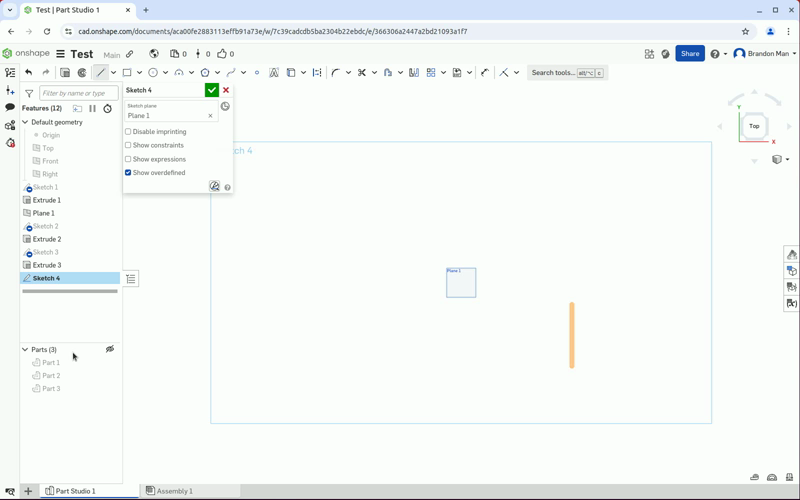
key_down(shift)
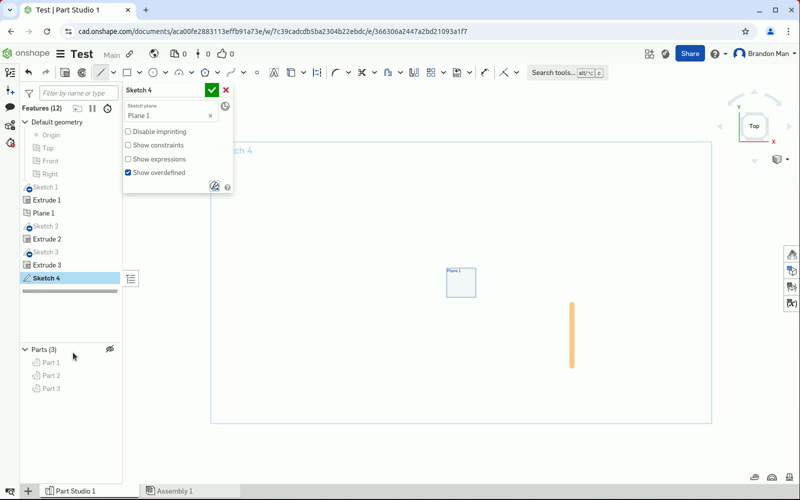
mouse_move(348, 304)
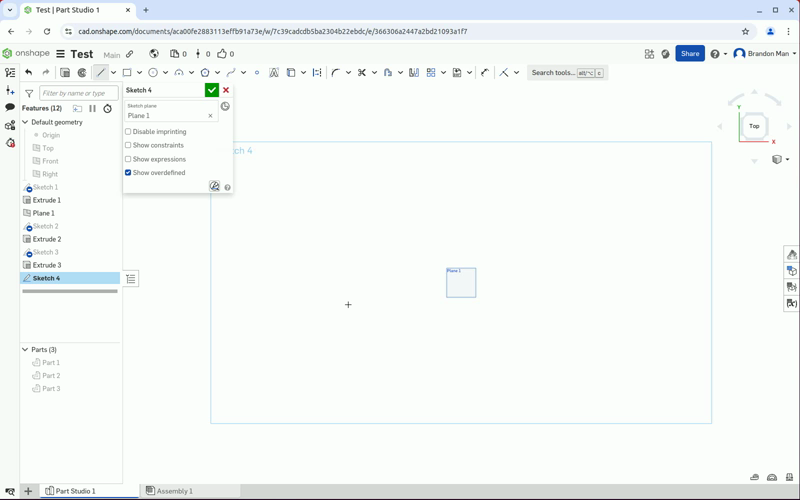
click(348, 304)
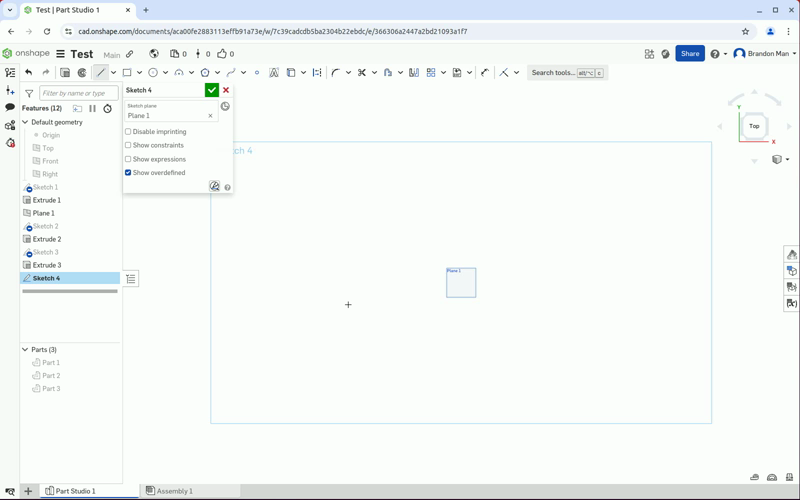
key_up(shift)
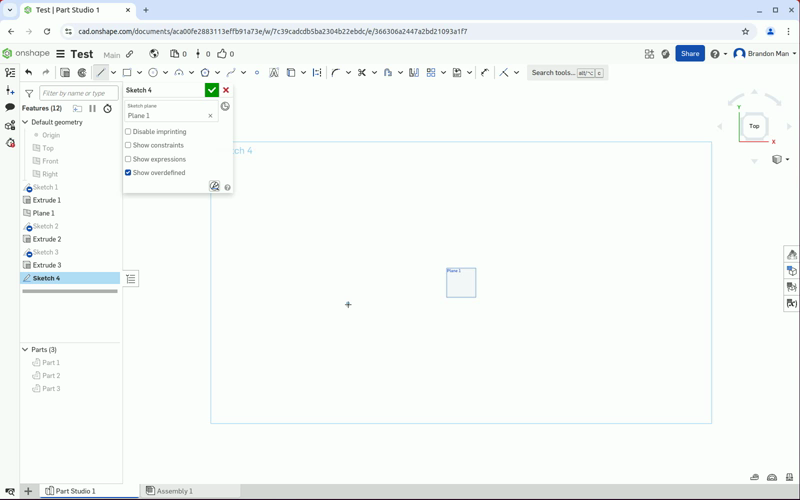
key_down(shift)
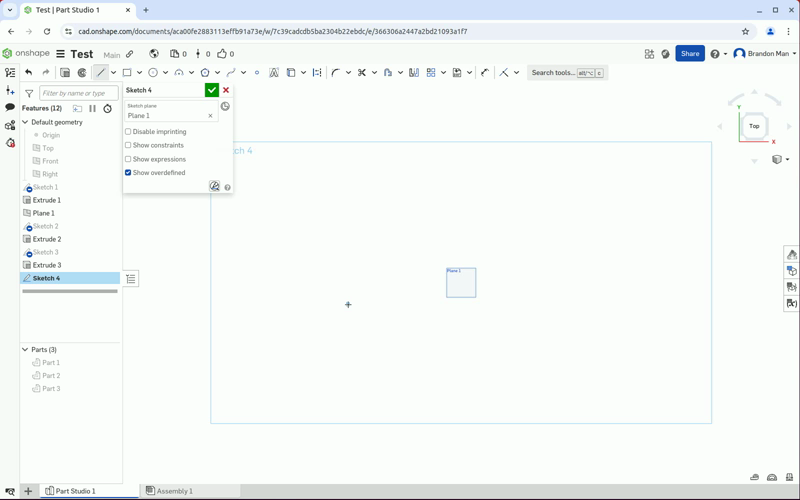
mouse_move(378, 304)
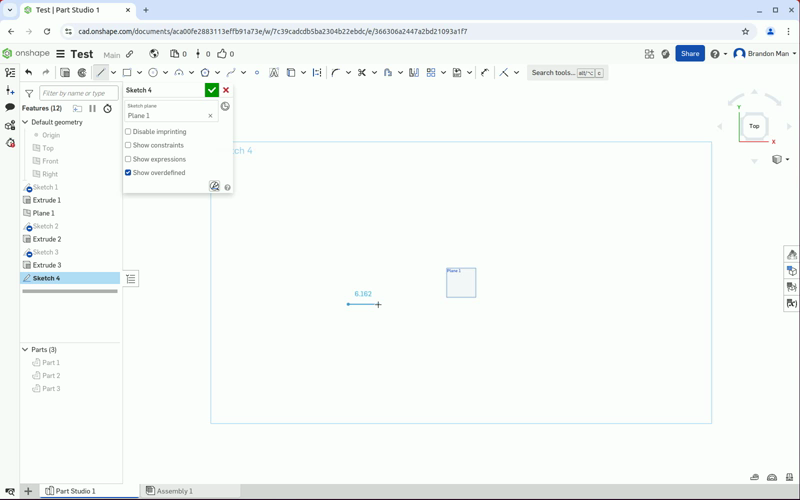
mouse_move(349, 304)
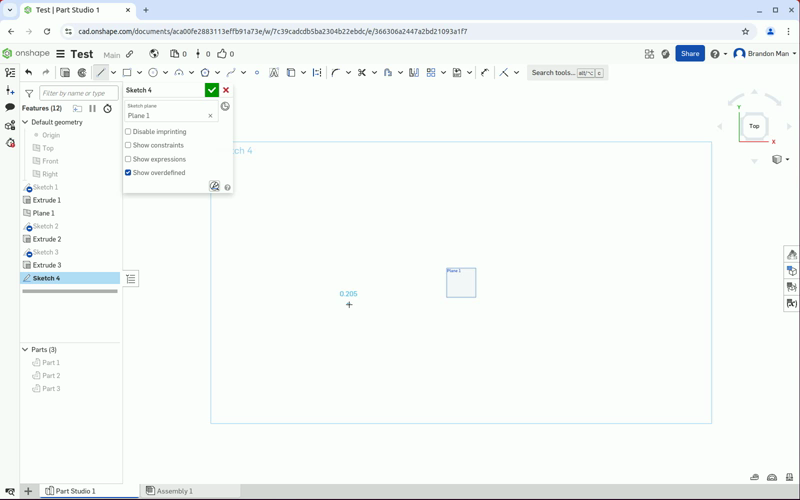
scroll(6)
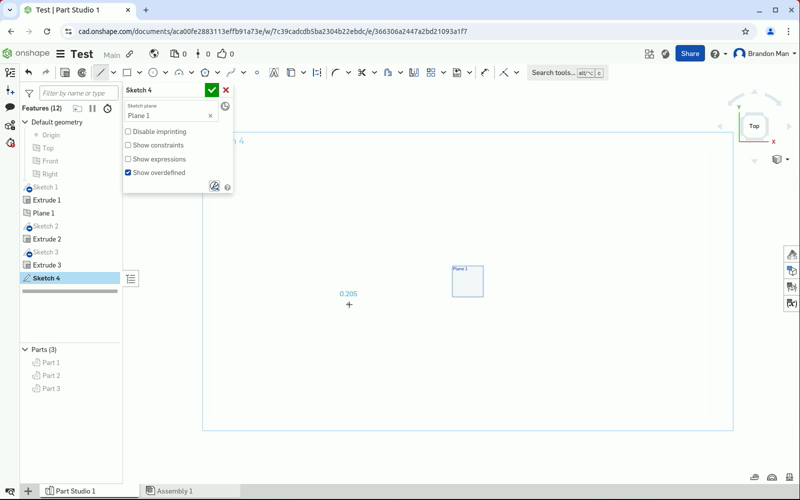
scroll(6)
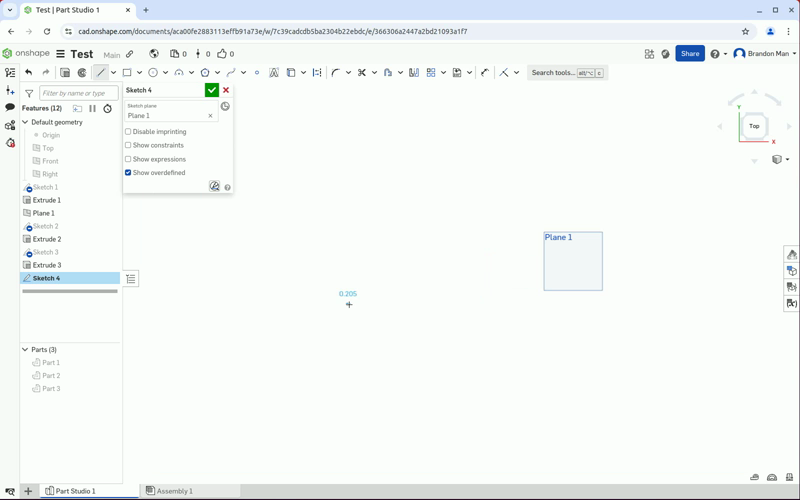
scroll(6)
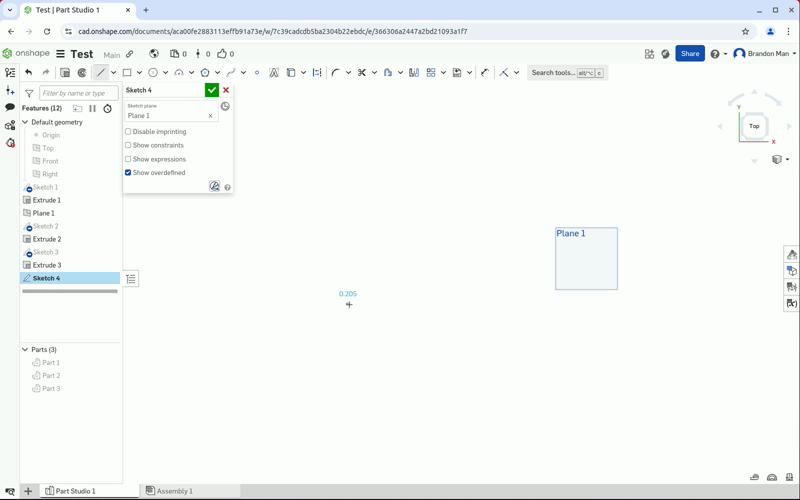
scroll(6)
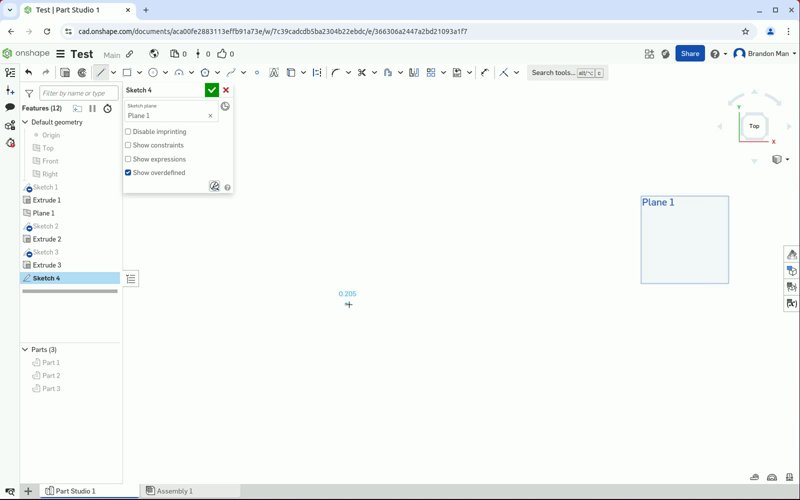
scroll(6)
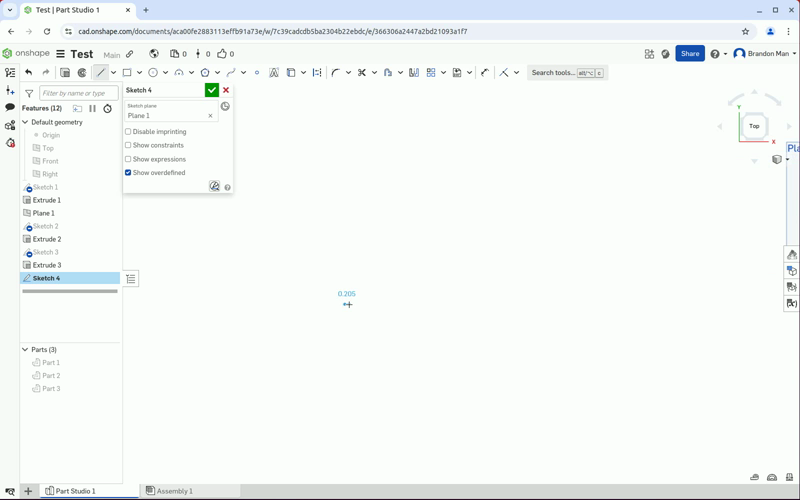
scroll(6)
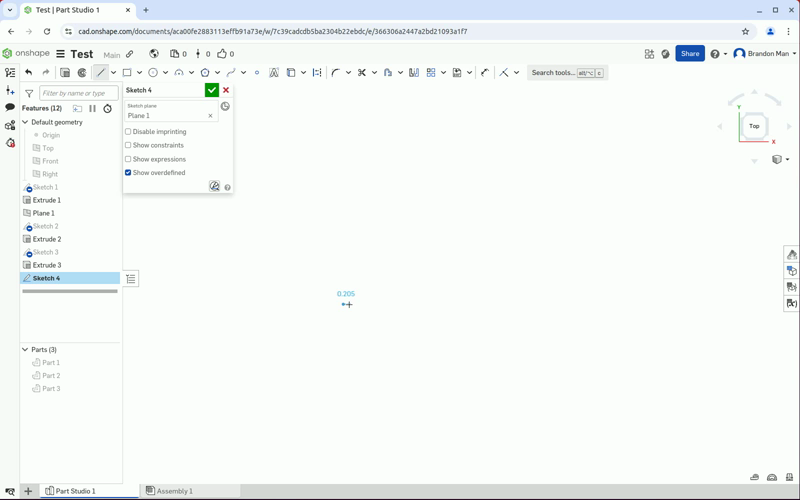
scroll(6)
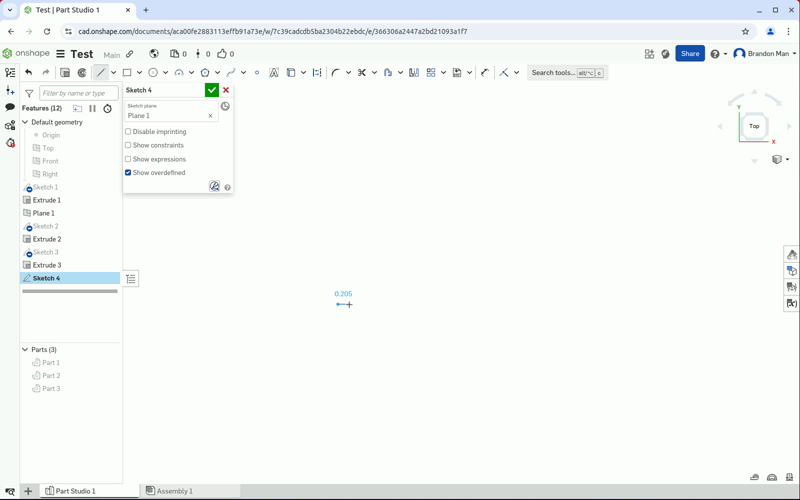
click(349, 304)
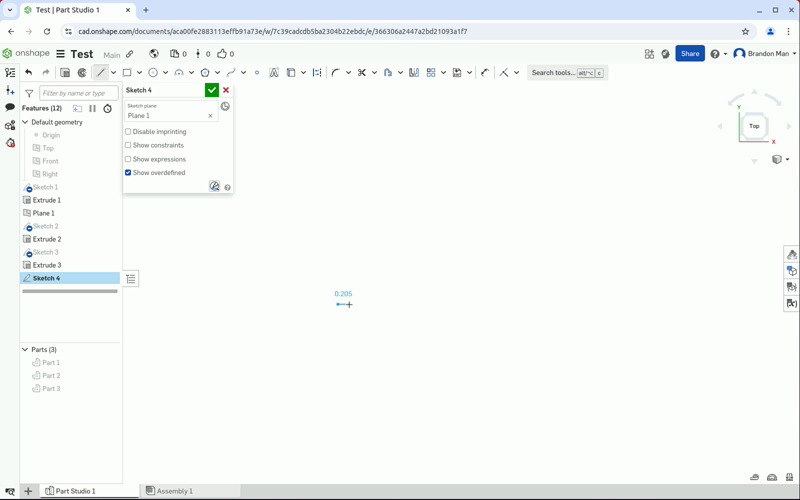
scroll(-6)
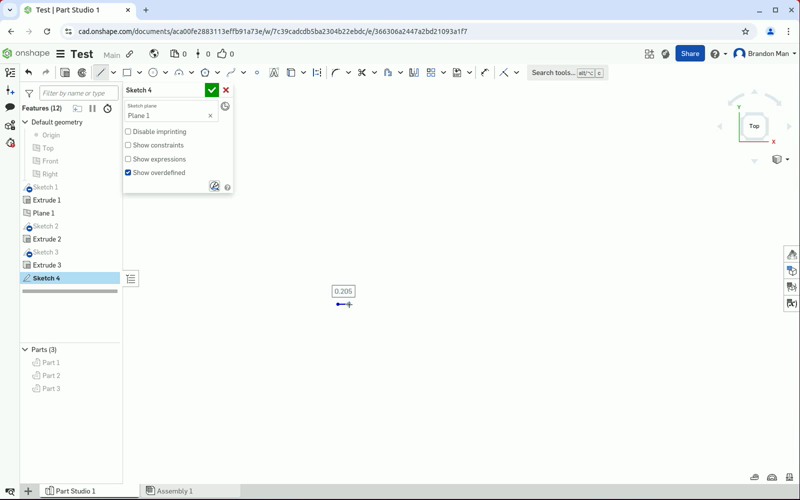
scroll(-6)
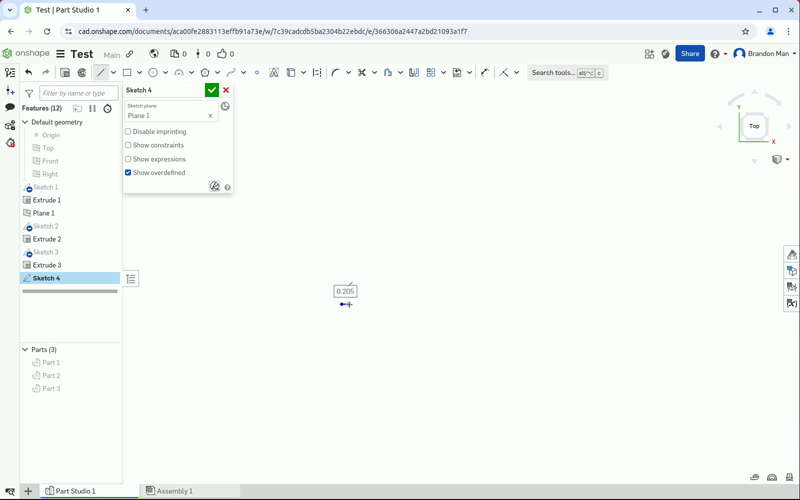
scroll(-6)
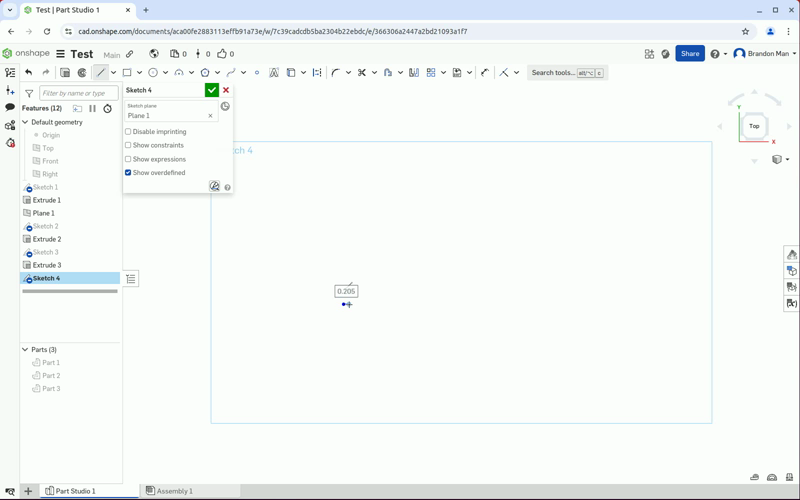
scroll(-6)
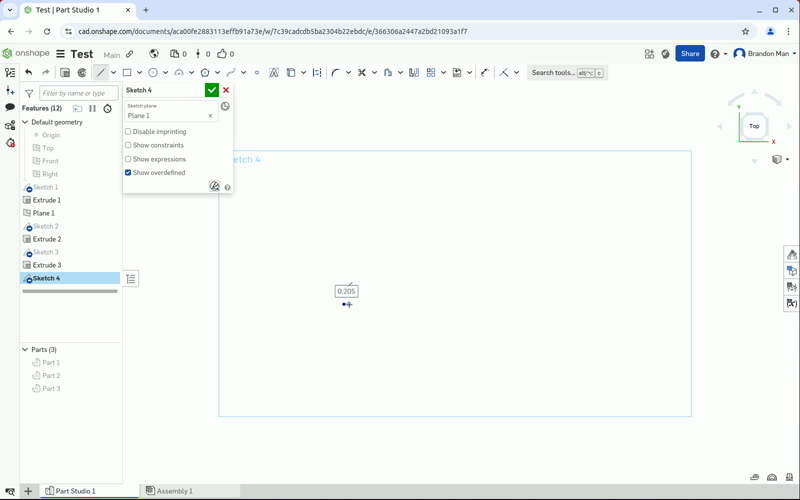
scroll(-6)
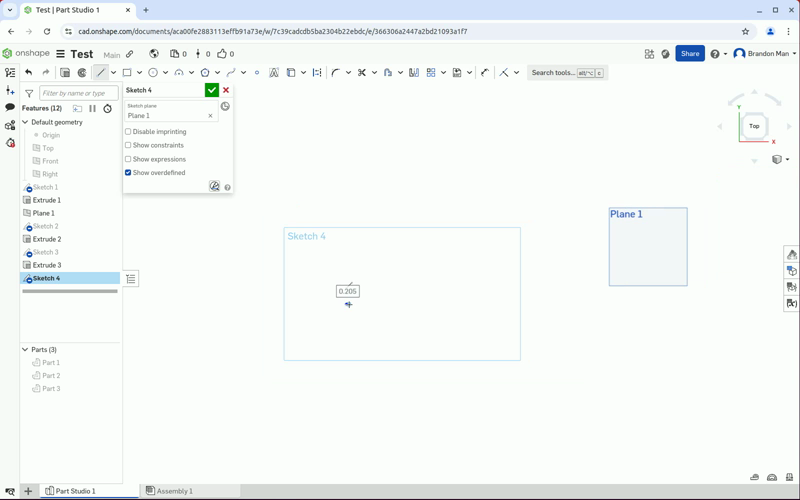
scroll(-6)
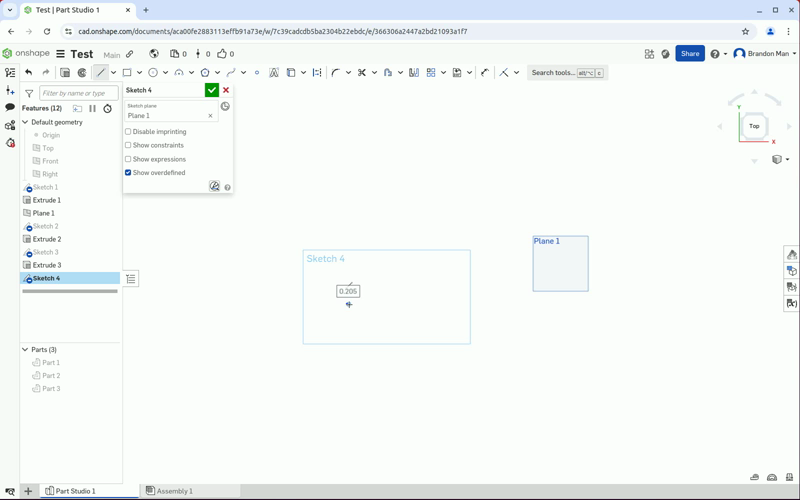
scroll(-6)
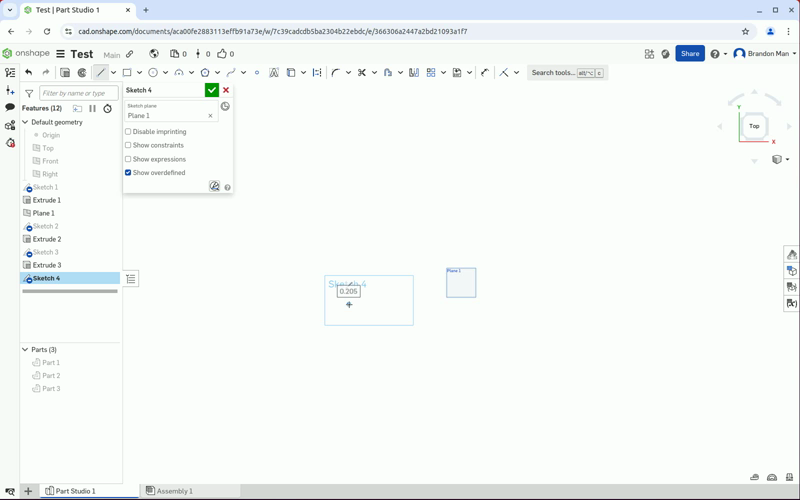
key_up(shift)
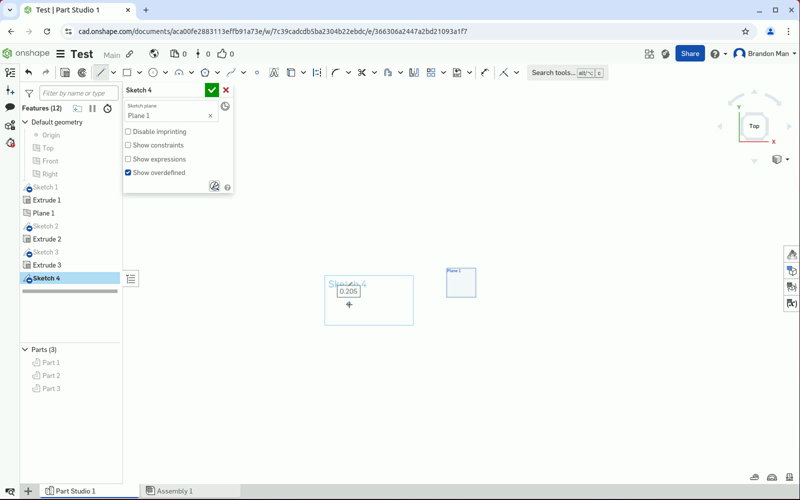
key_down(shift)
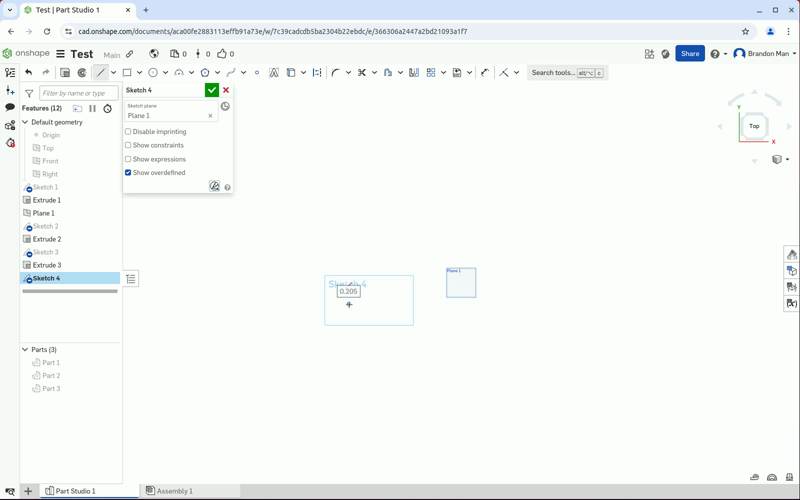
mouse_move(379, 304)
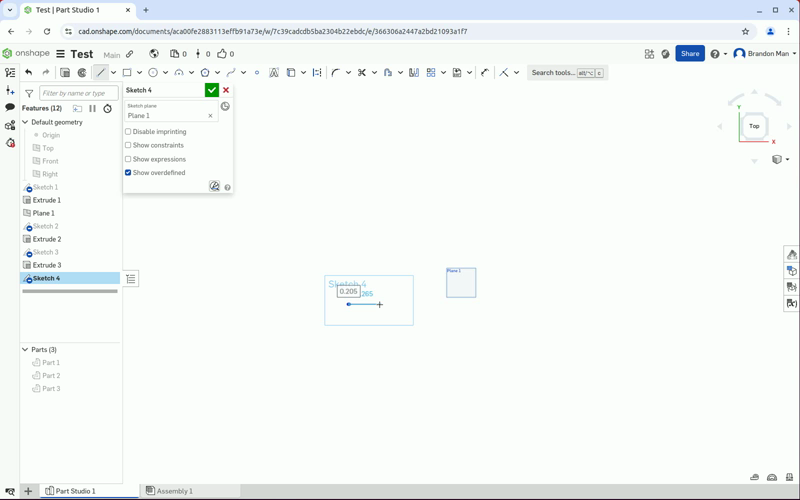
mouse_move(350, 304)
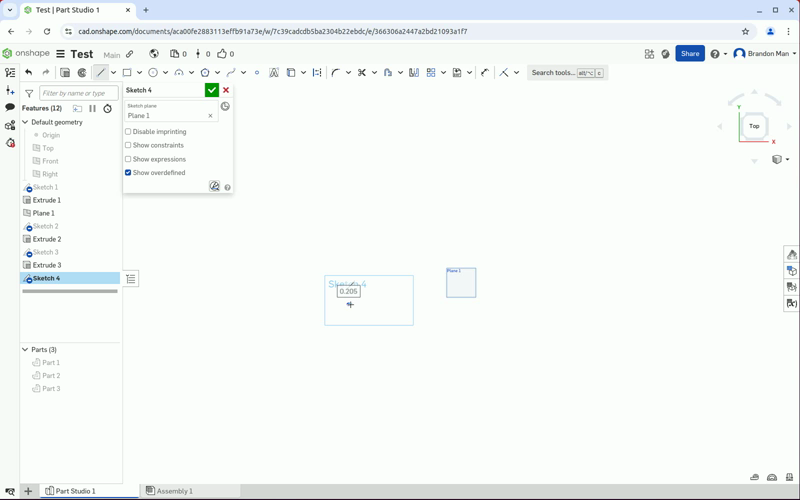
scroll(6)
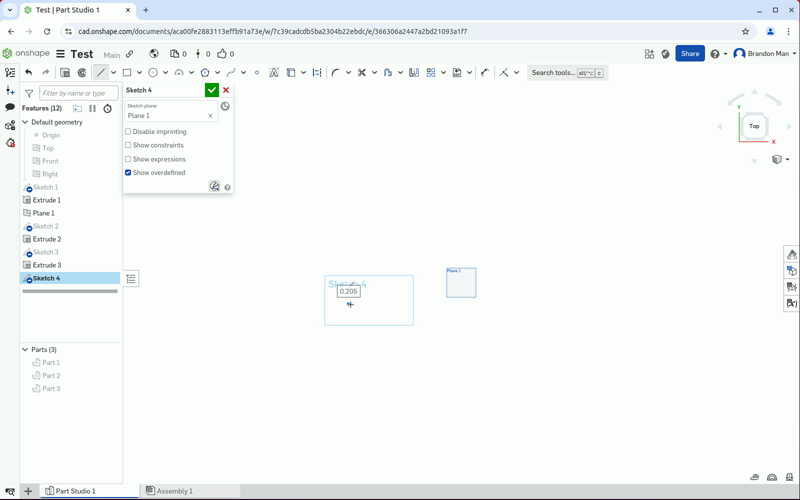
scroll(6)
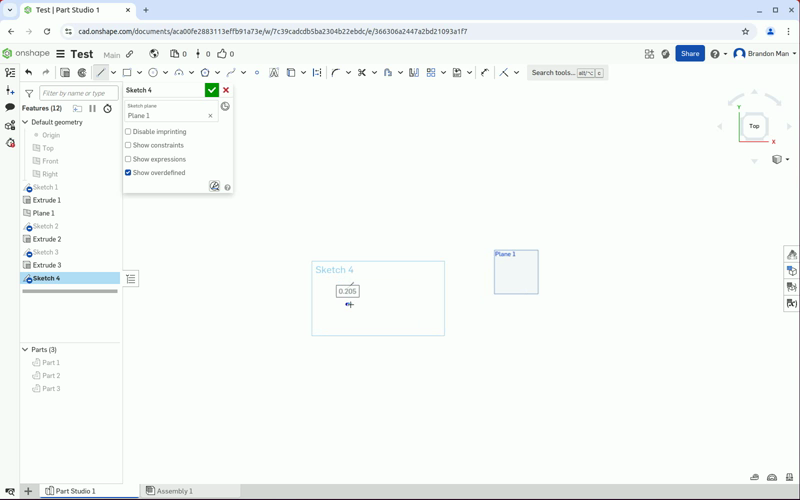
scroll(6)
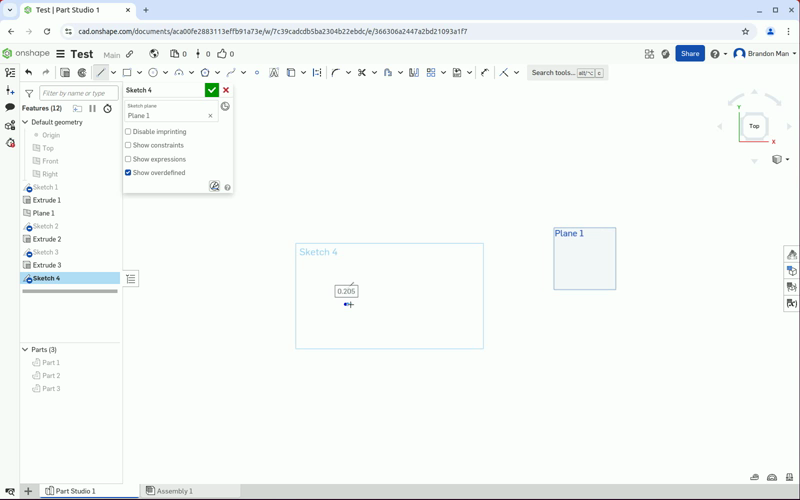
scroll(6)
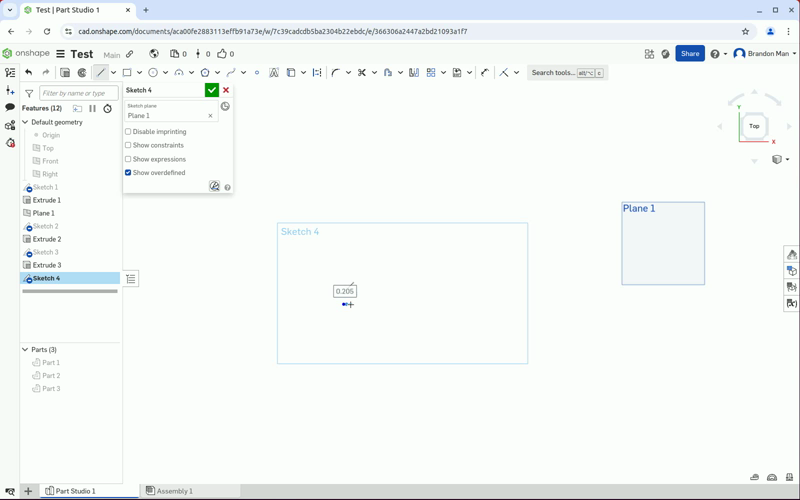
scroll(6)
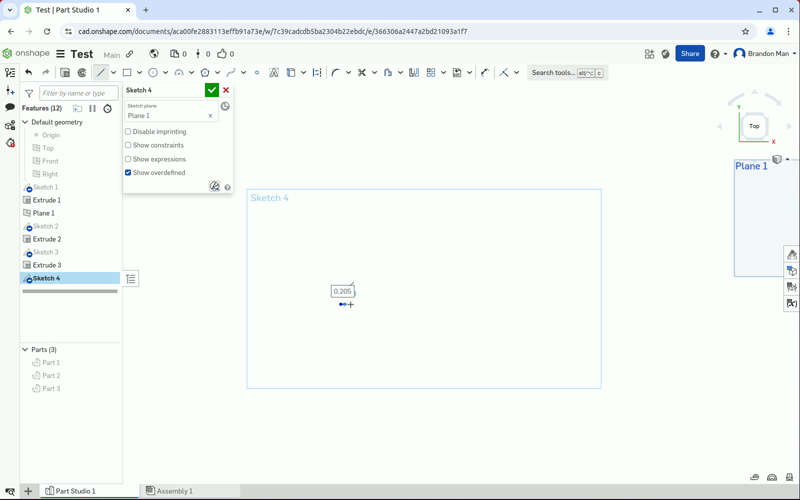
scroll(6)
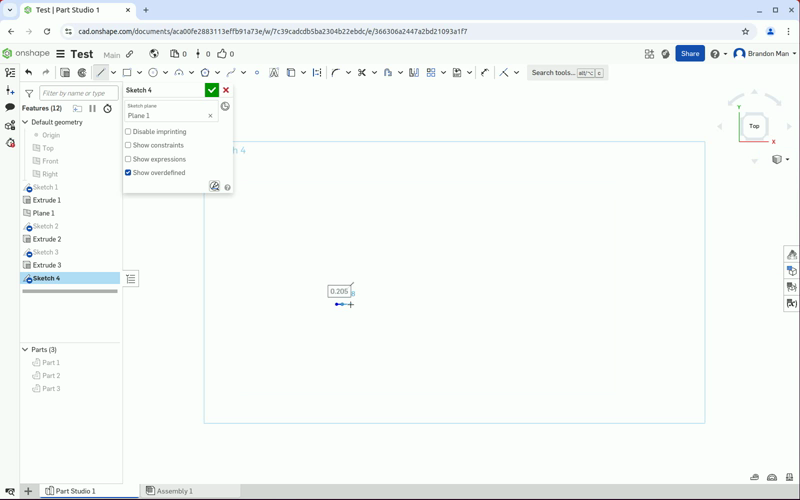
scroll(6)
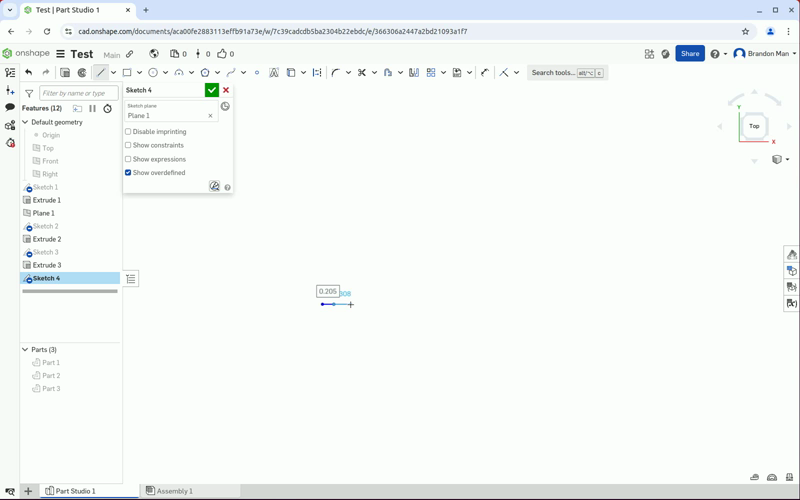
click(350, 304)
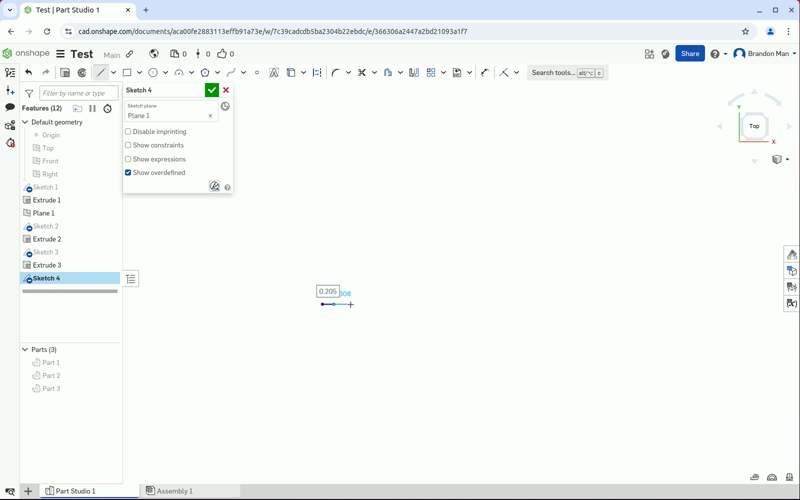
scroll(-6)
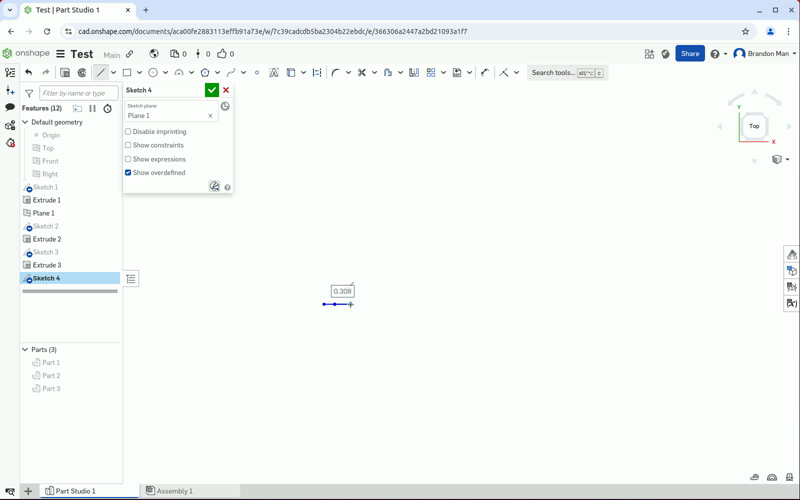
scroll(-6)
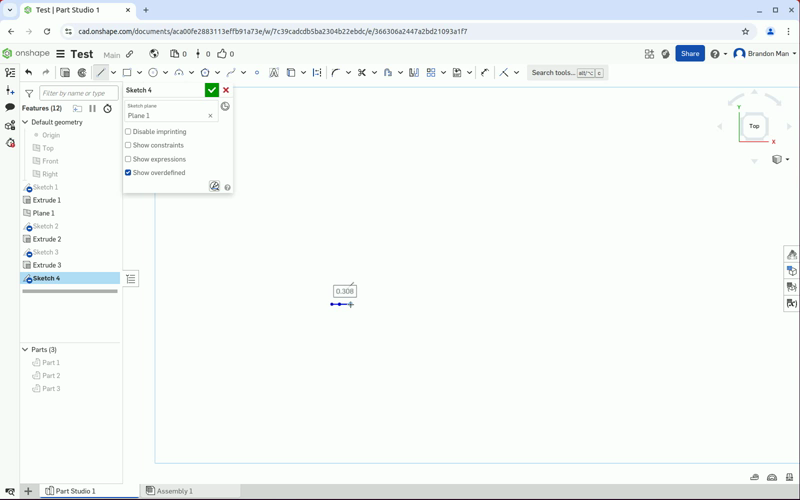
scroll(-6)
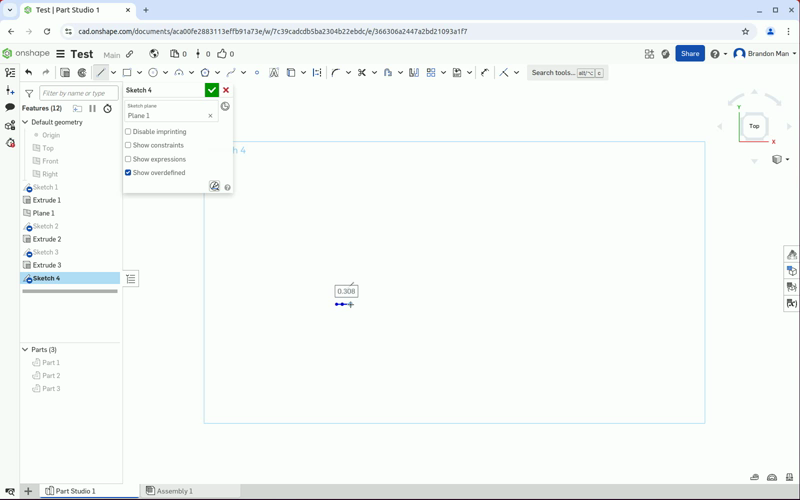
scroll(-6)
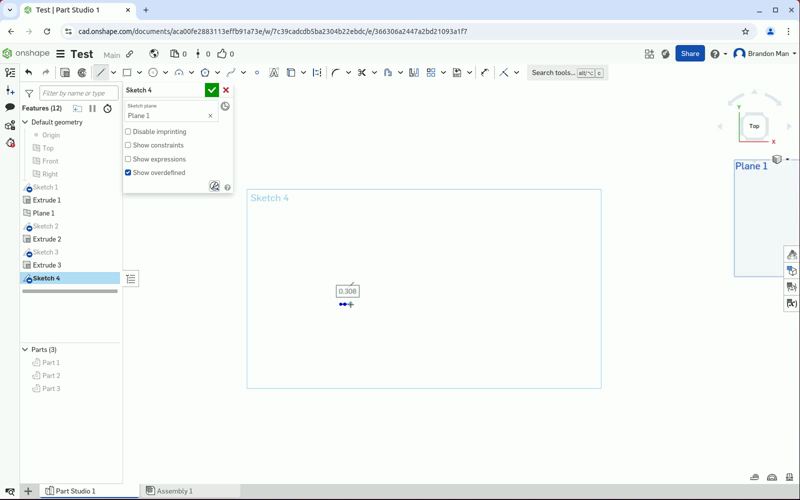
scroll(-6)
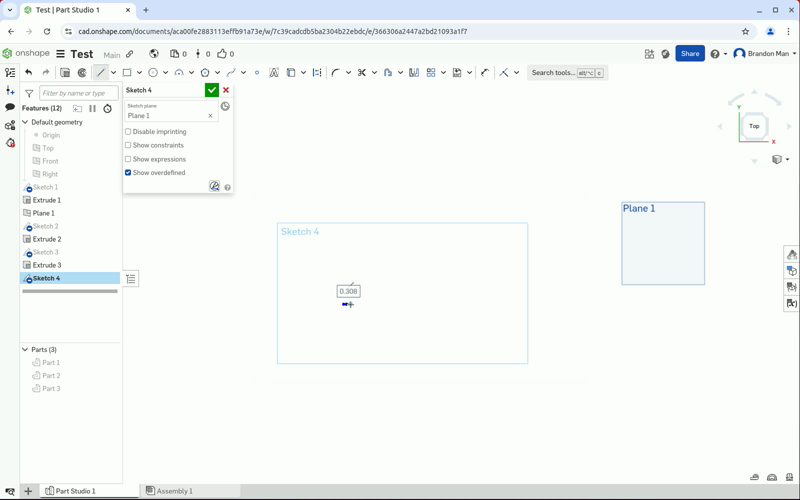
scroll(-6)
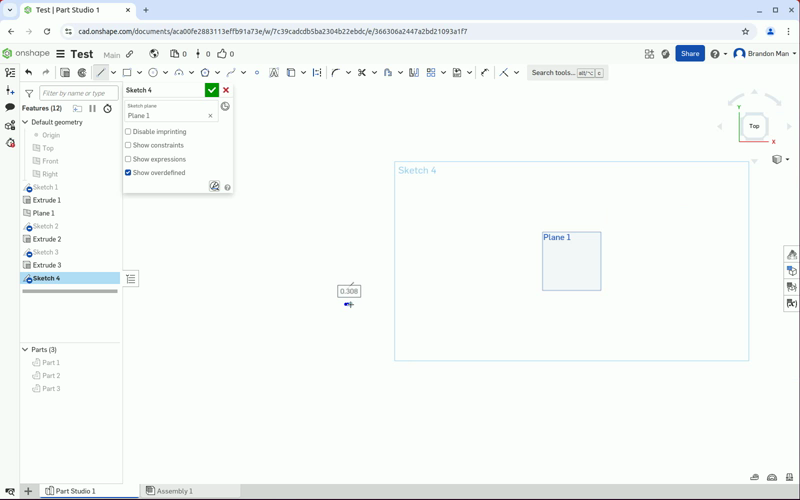
scroll(-6)
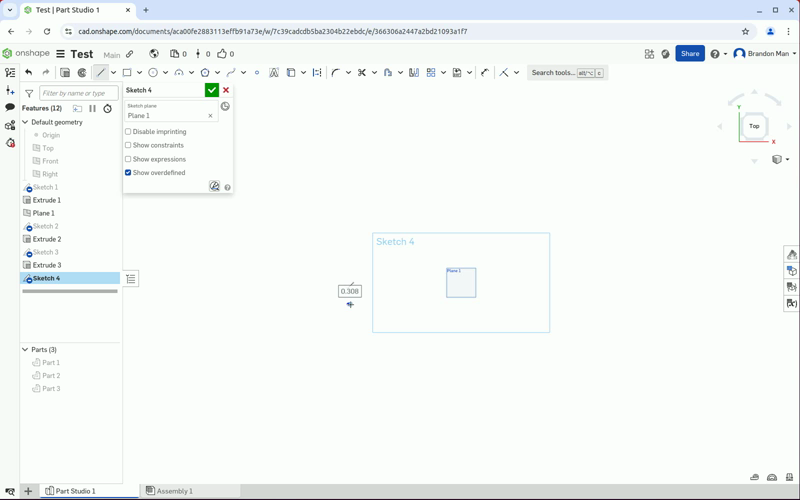
key_up(shift)
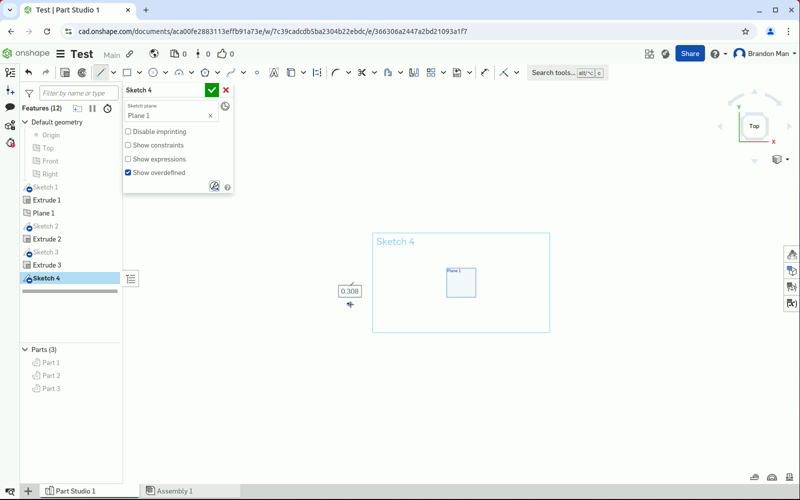
key_down(shift)
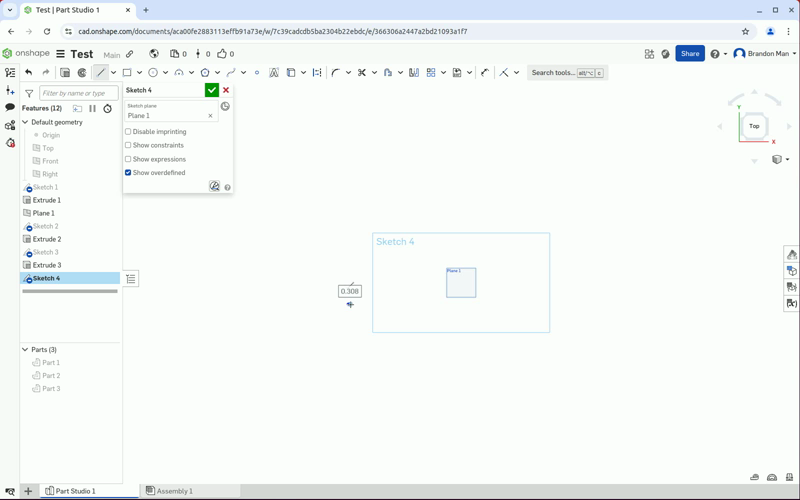
mouse_move(405, 249)
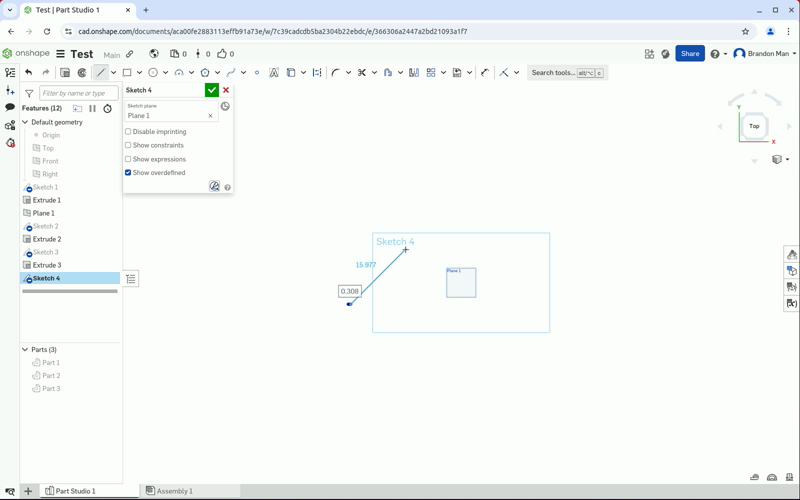
click(405, 249)
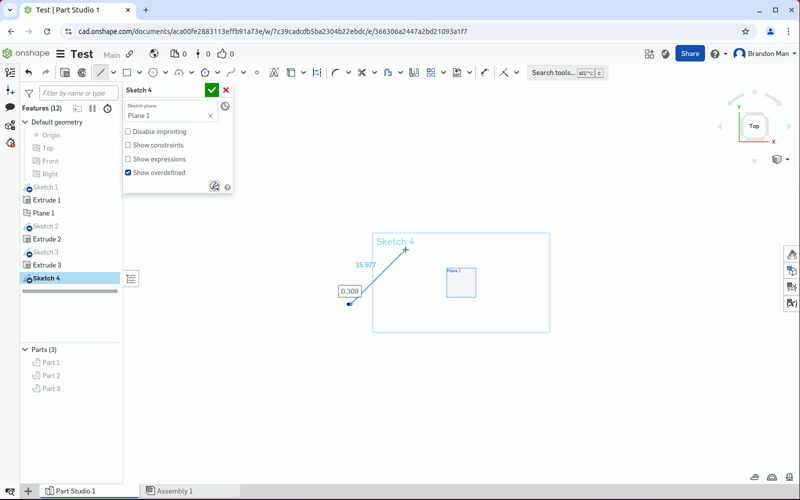
key_up(shift)
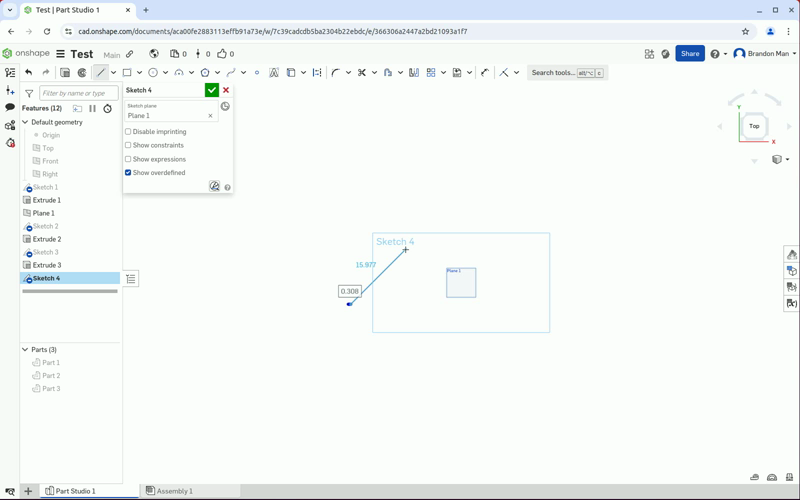
key_down(shift)
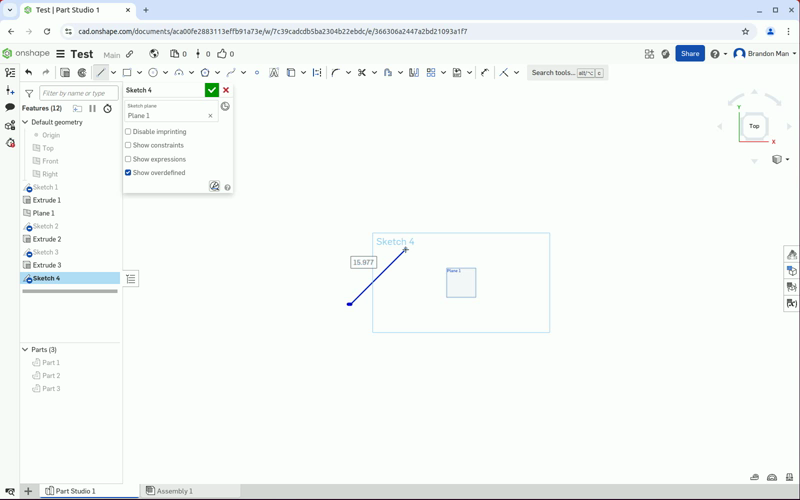
mouse_move(435, 249)
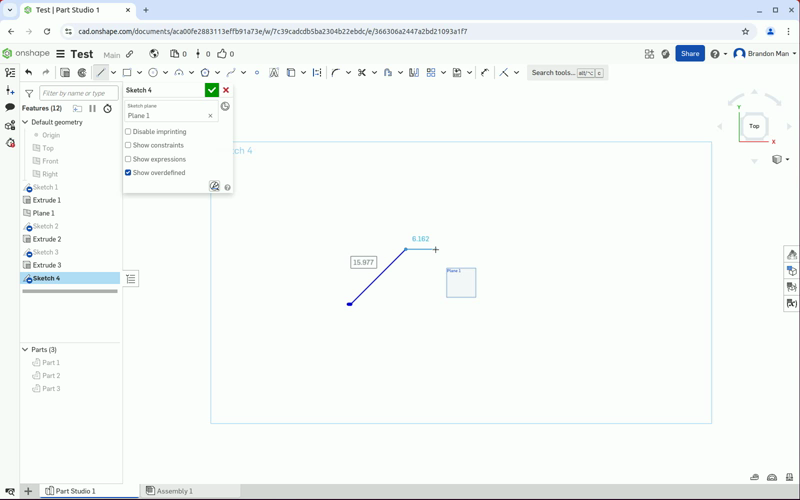
mouse_move(407, 246)
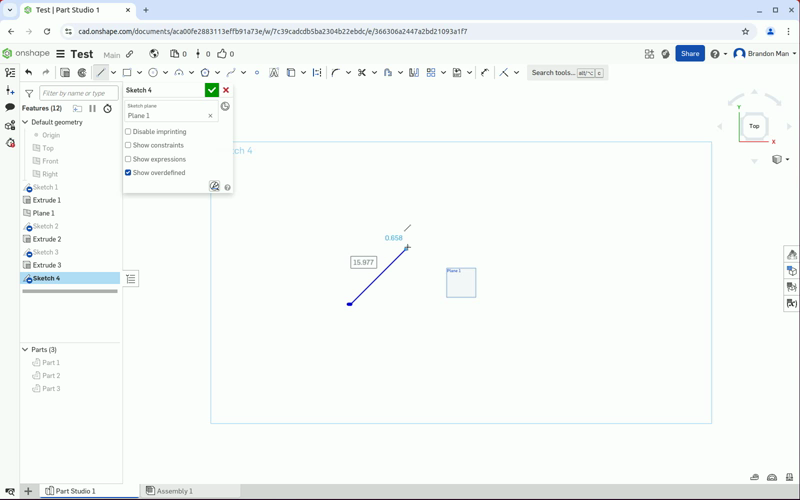
scroll(6)
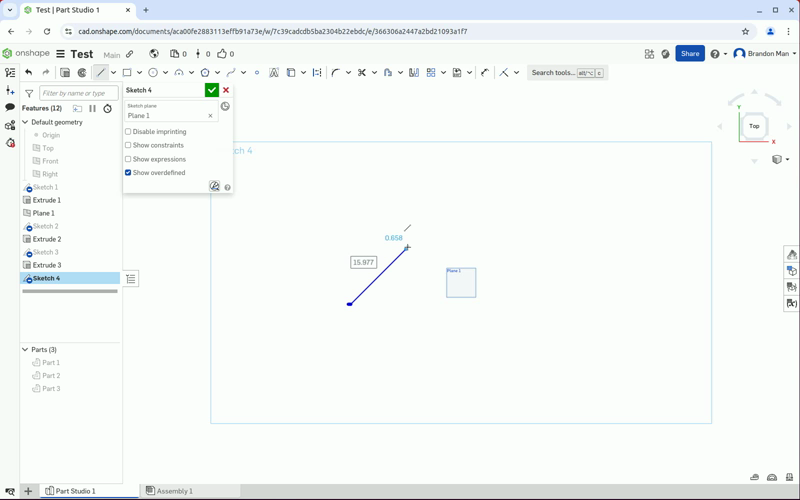
scroll(6)
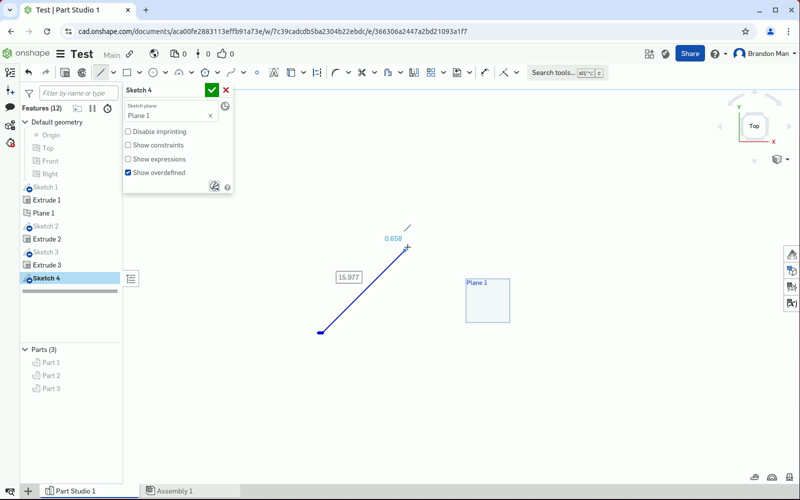
scroll(6)
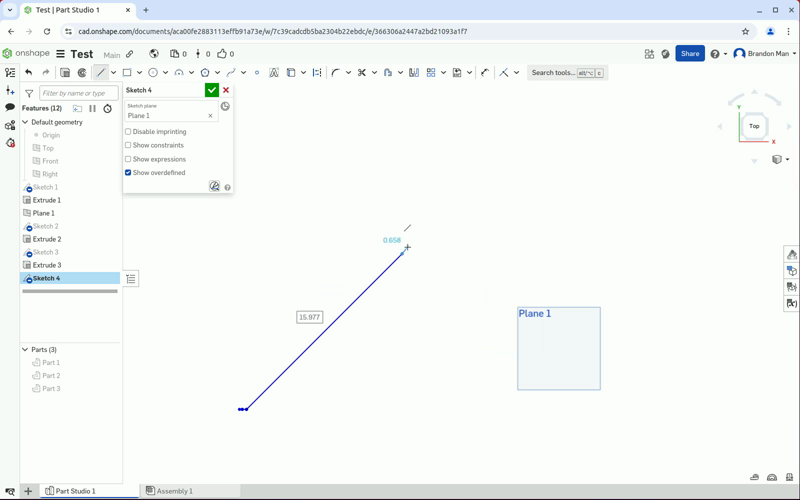
scroll(6)
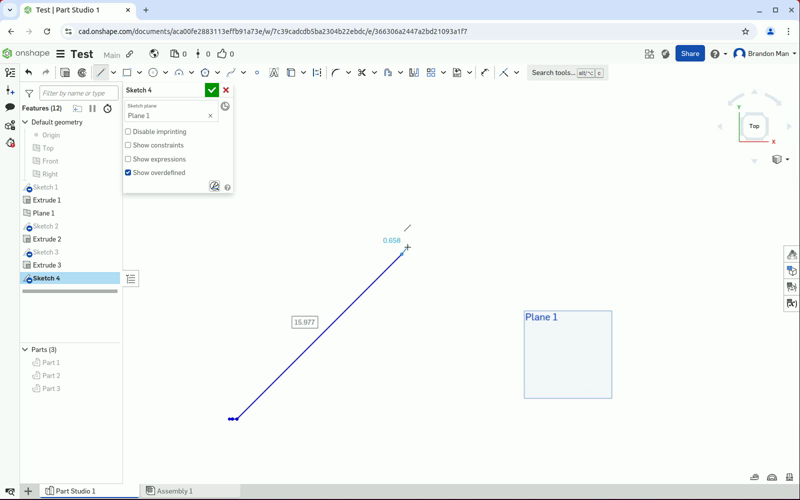
scroll(6)
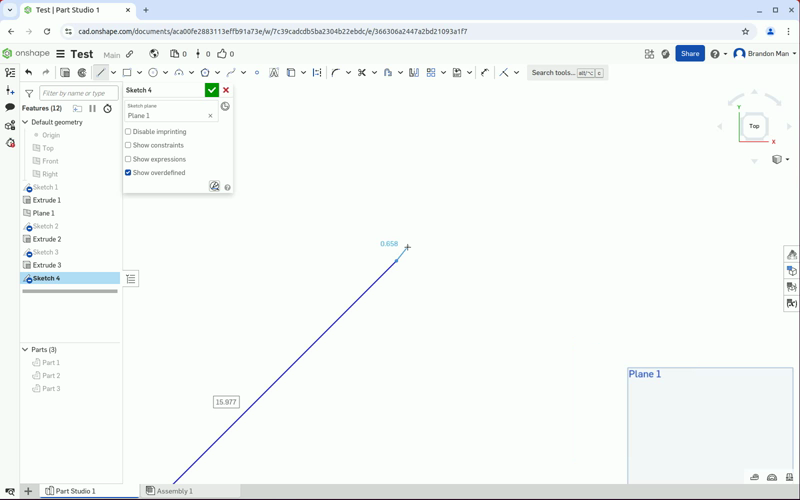
scroll(6)
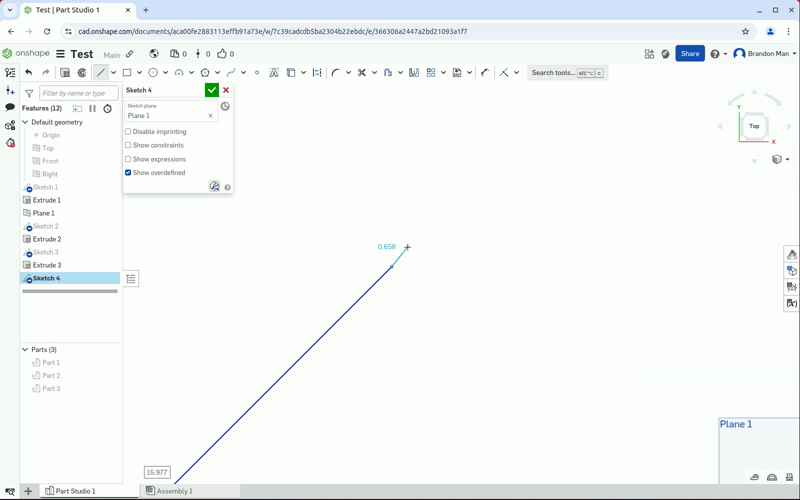
scroll(6)
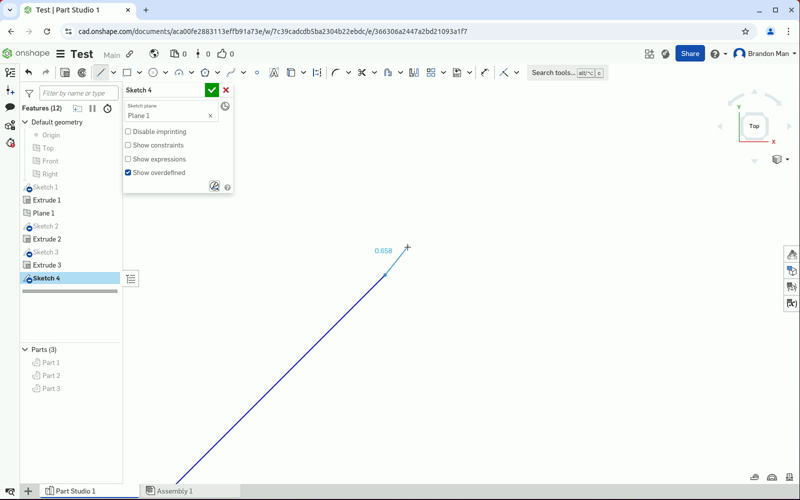
click(407, 246)
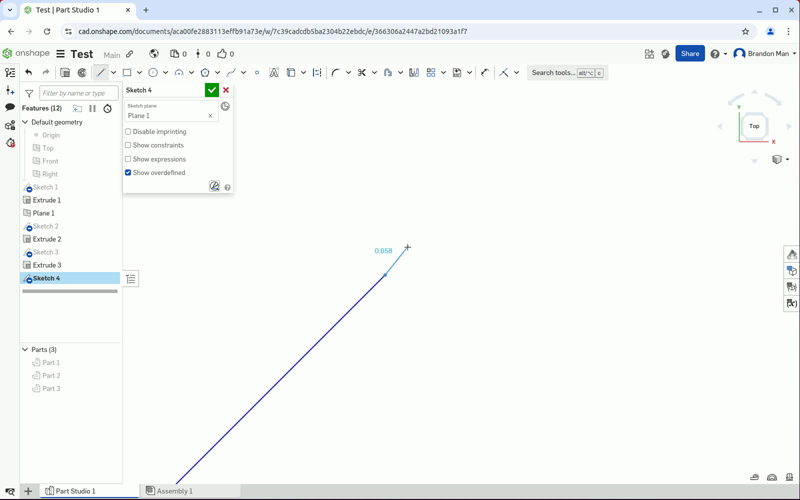
scroll(-6)
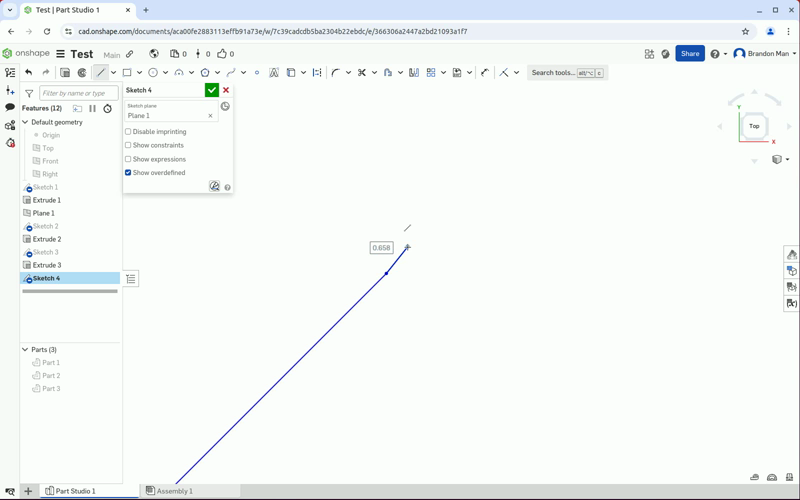
scroll(-6)
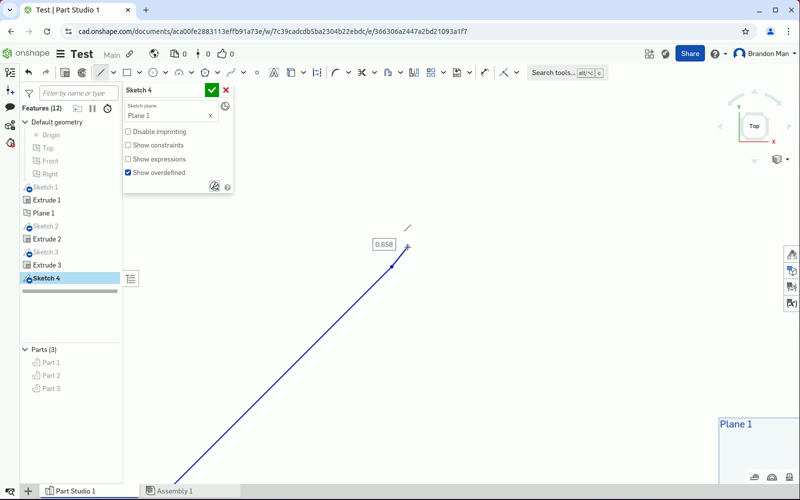
scroll(-6)
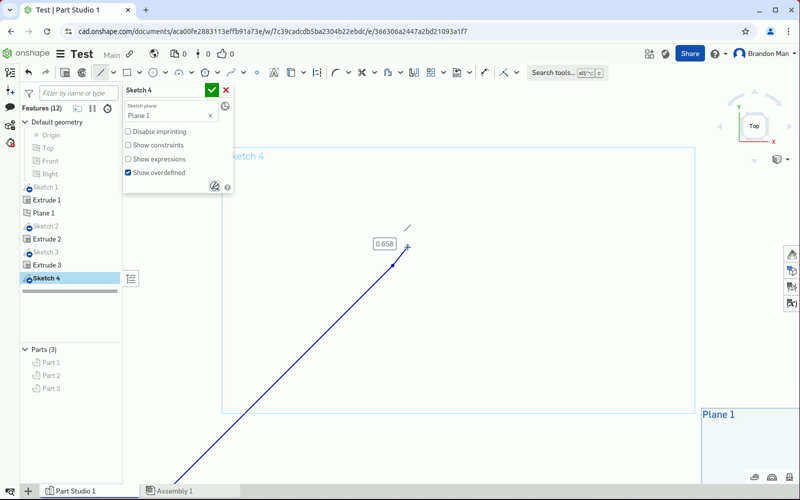
scroll(-6)
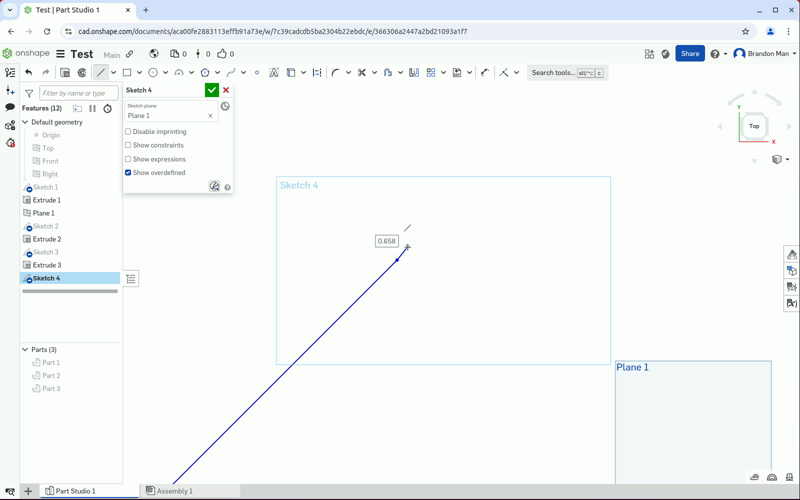
scroll(-6)
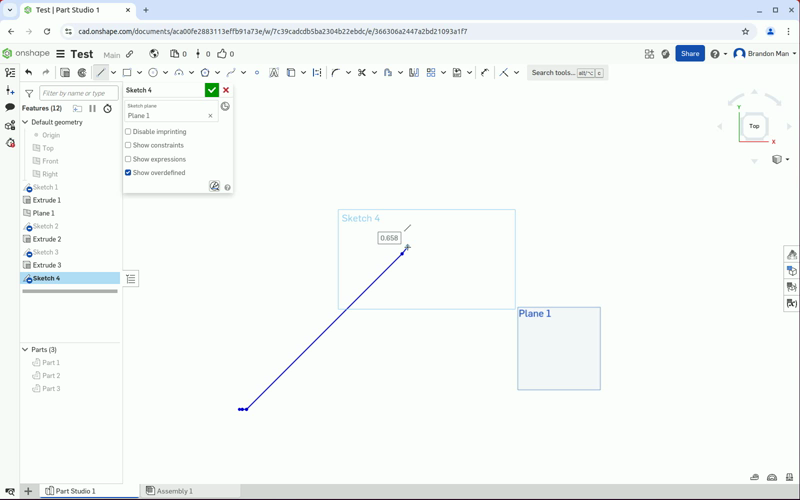
scroll(-6)
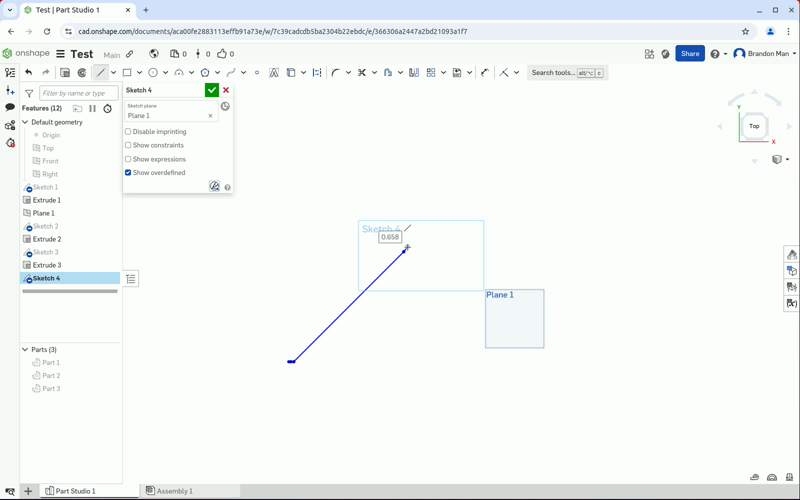
scroll(-6)
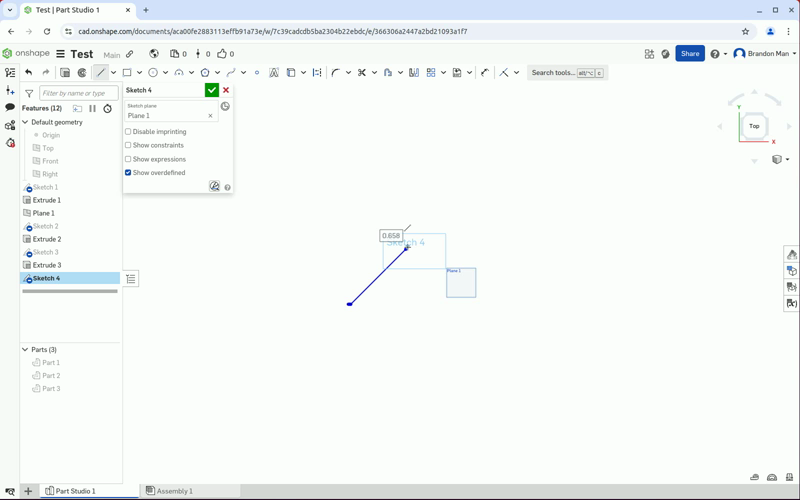
key_up(shift)
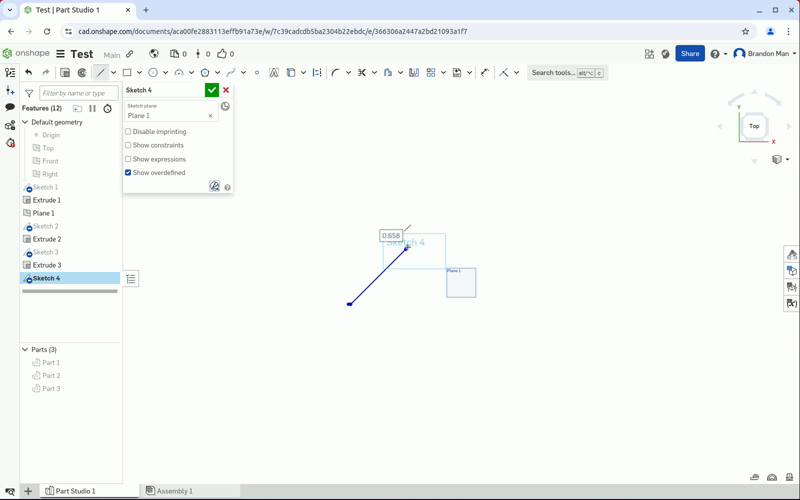
key_down(shift)
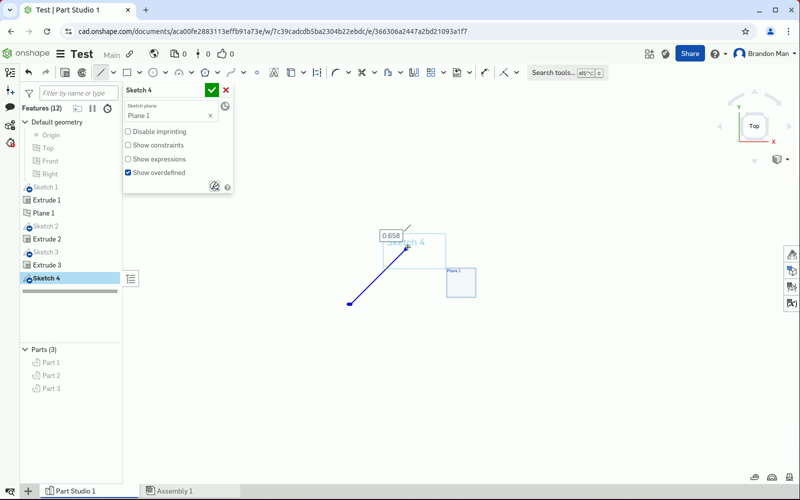
mouse_move(460, 194)
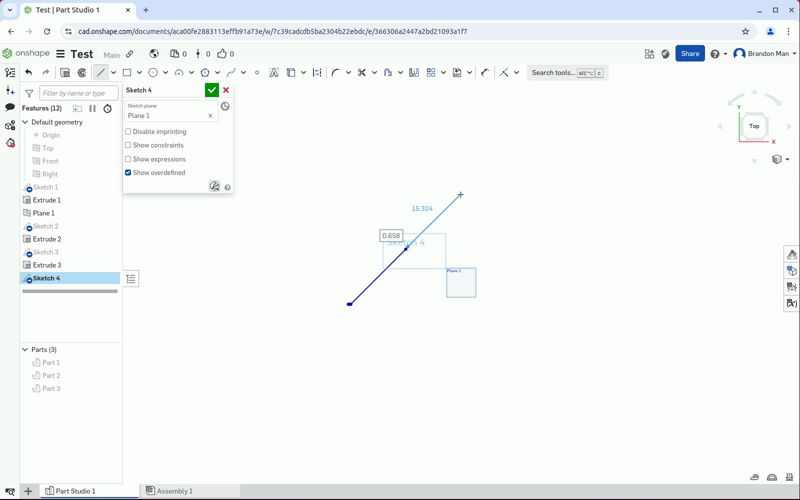
click(460, 194)
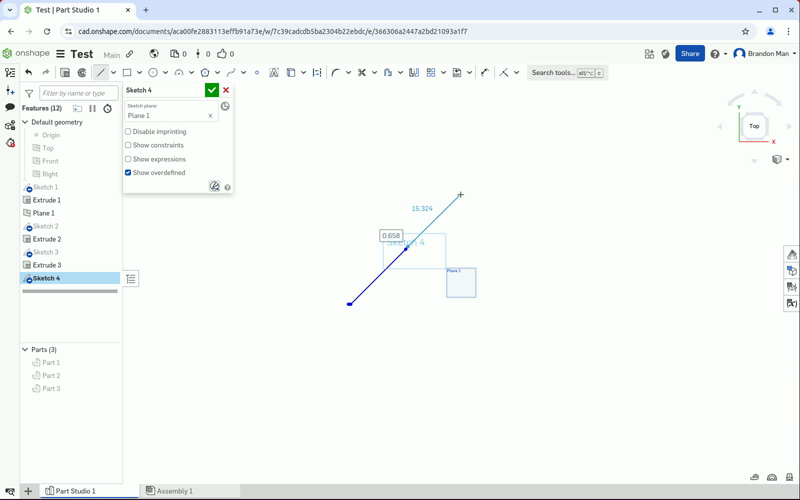
key_up(shift)
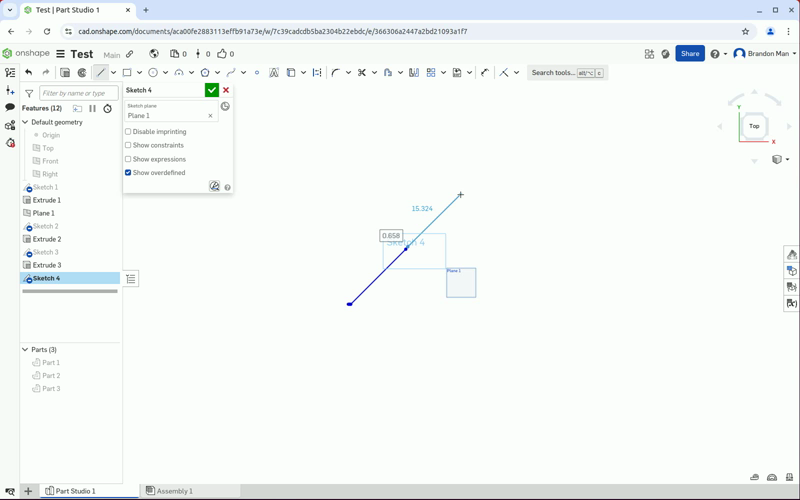
key_down(shift)
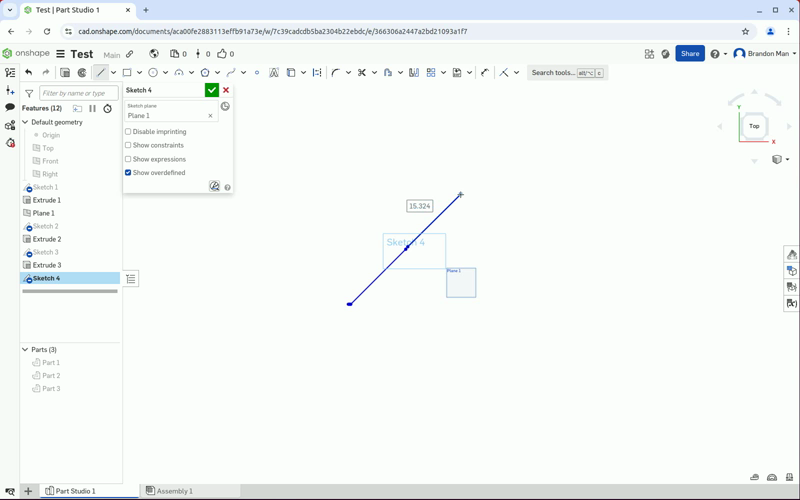
mouse_move(490, 194)
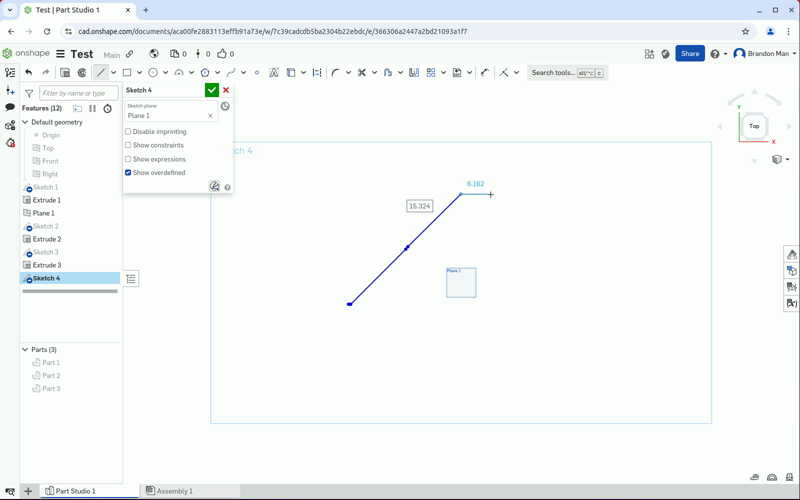
mouse_move(461, 192)
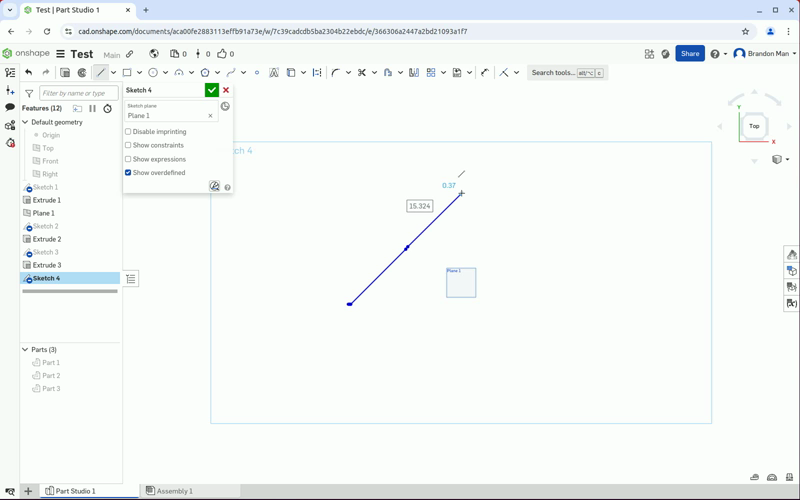
scroll(6)
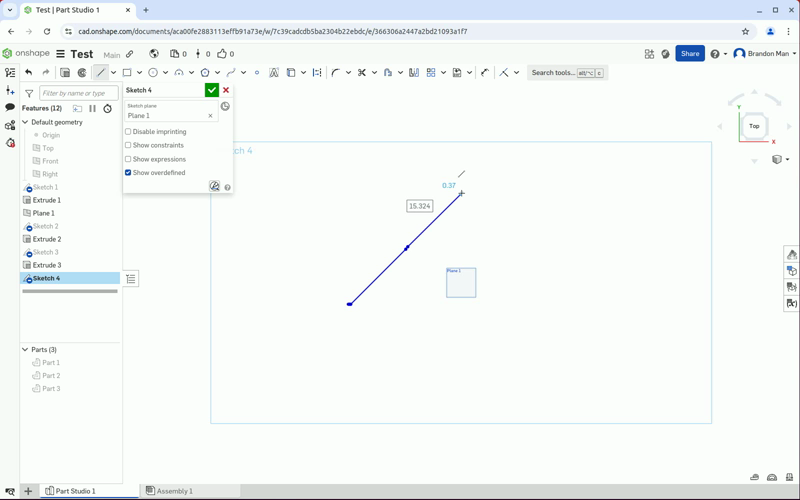
scroll(6)
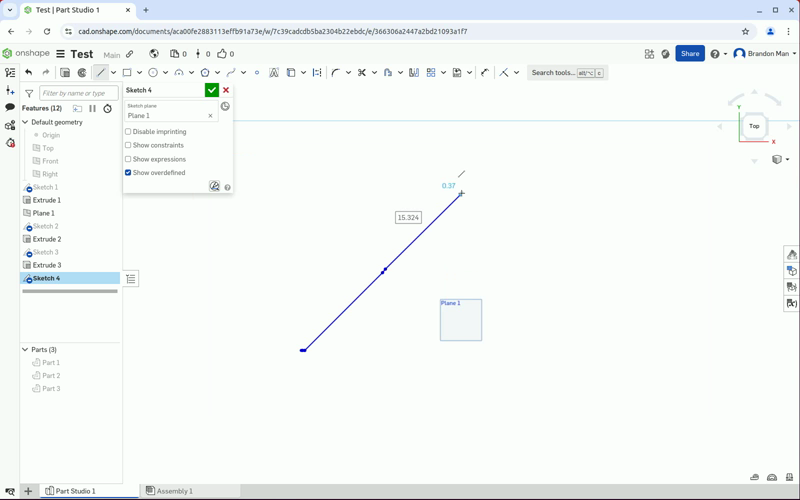
scroll(6)
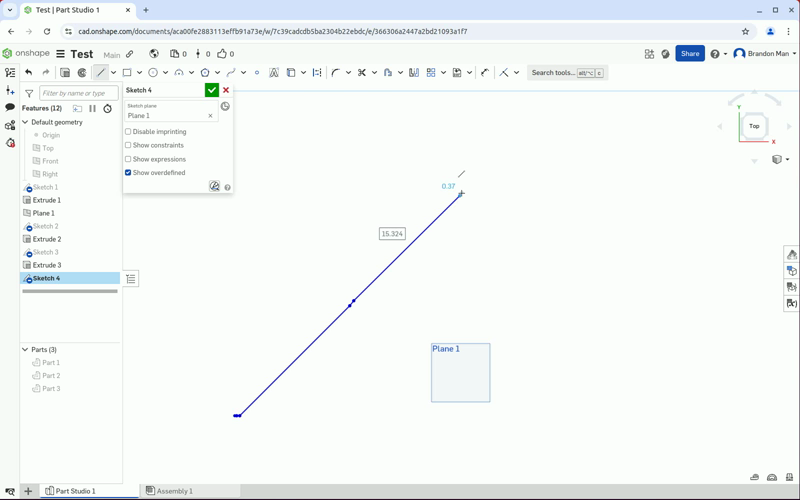
scroll(6)
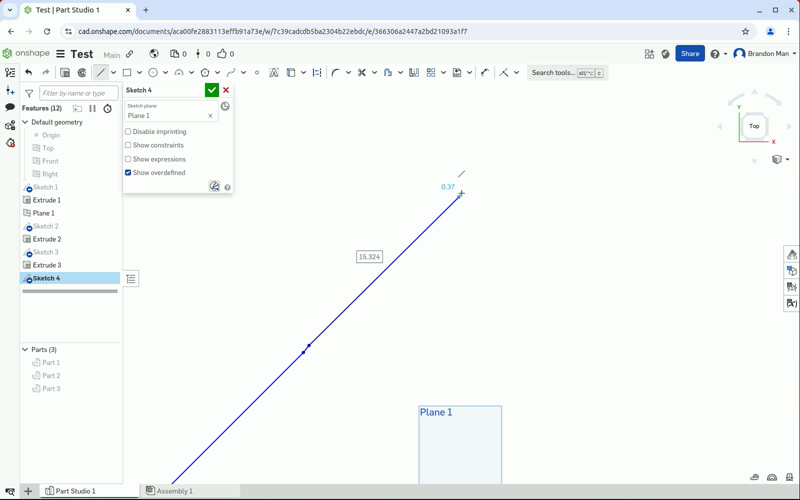
scroll(6)
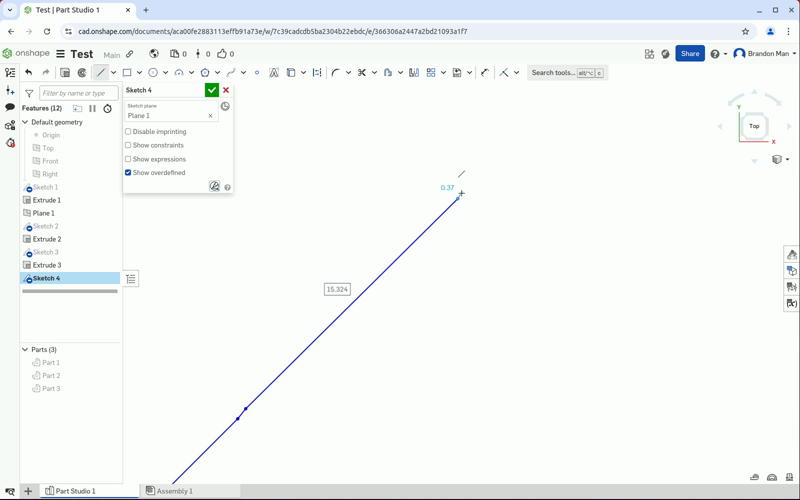
scroll(6)
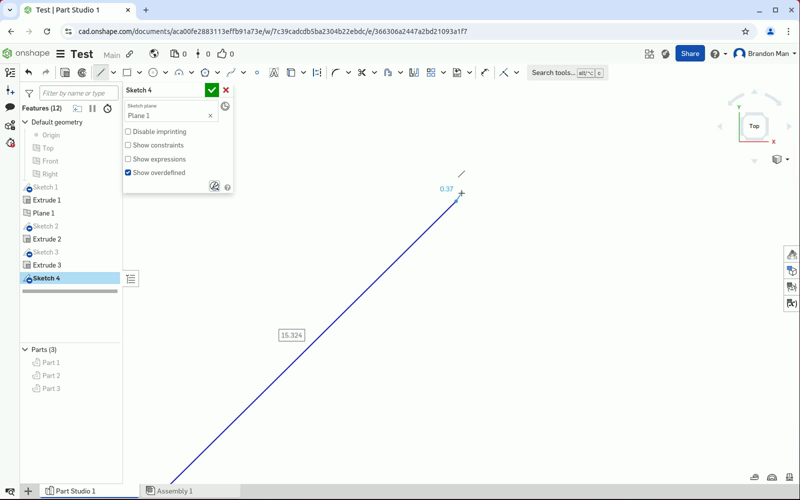
scroll(6)
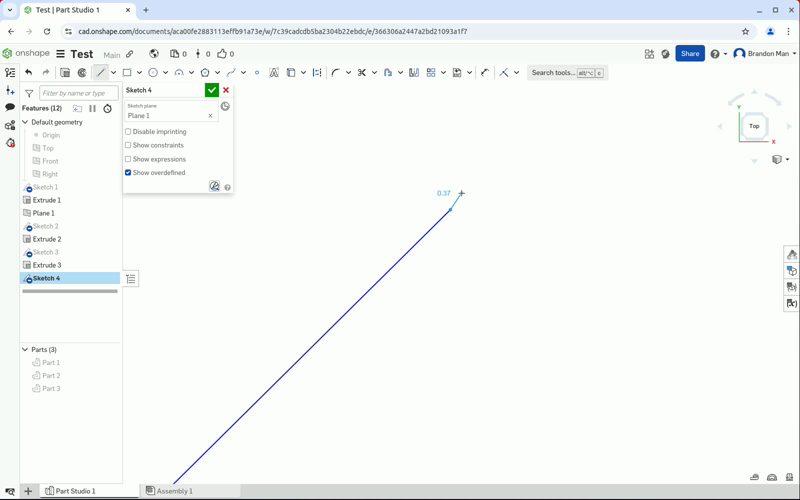
click(461, 192)
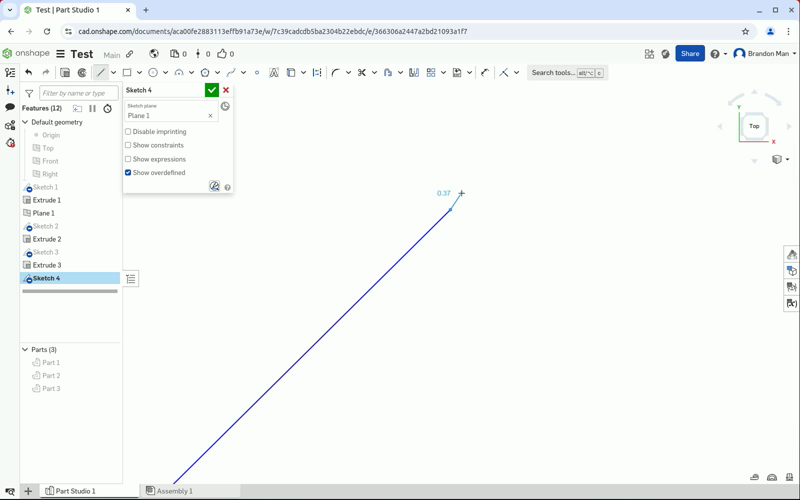
scroll(-6)
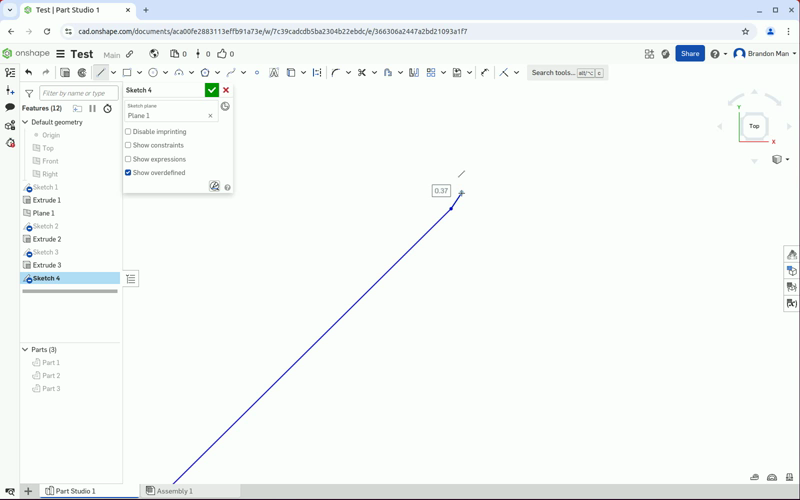
scroll(-6)
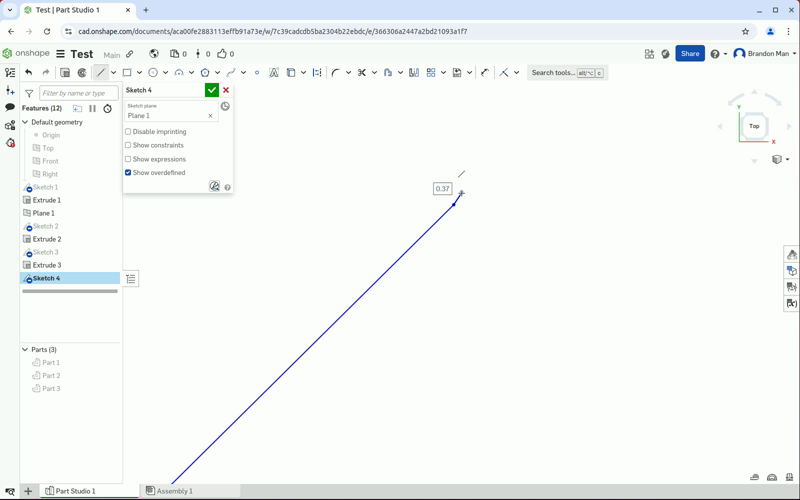
scroll(-6)
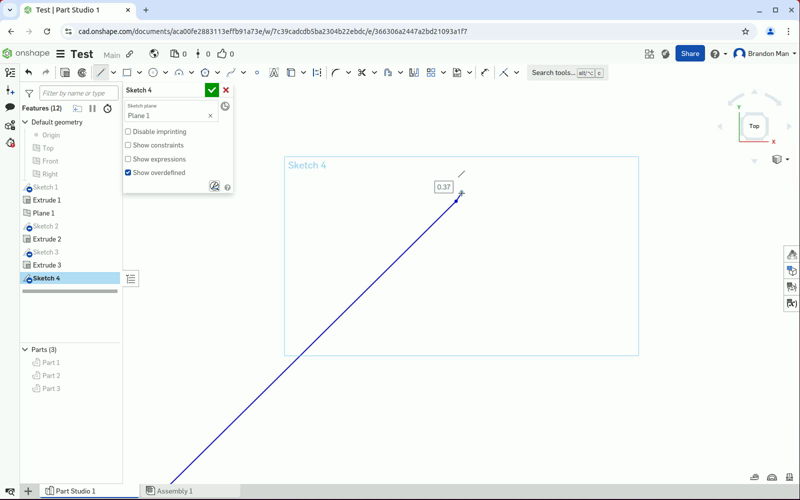
scroll(-6)
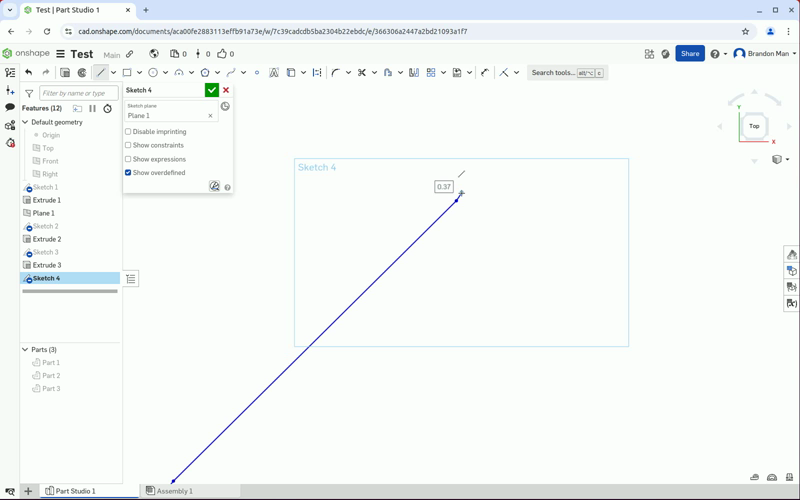
scroll(-6)
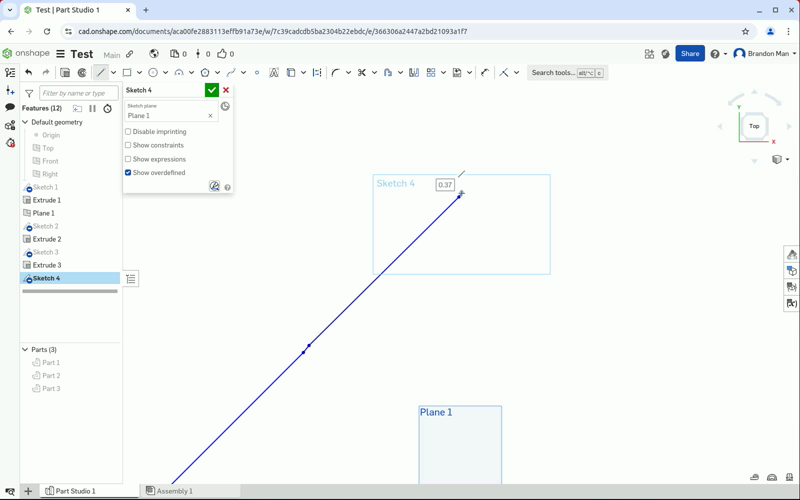
scroll(-6)
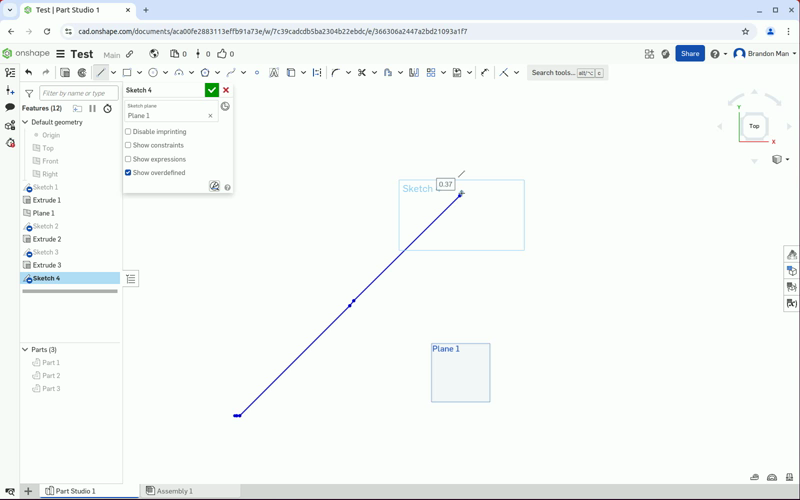
scroll(-6)
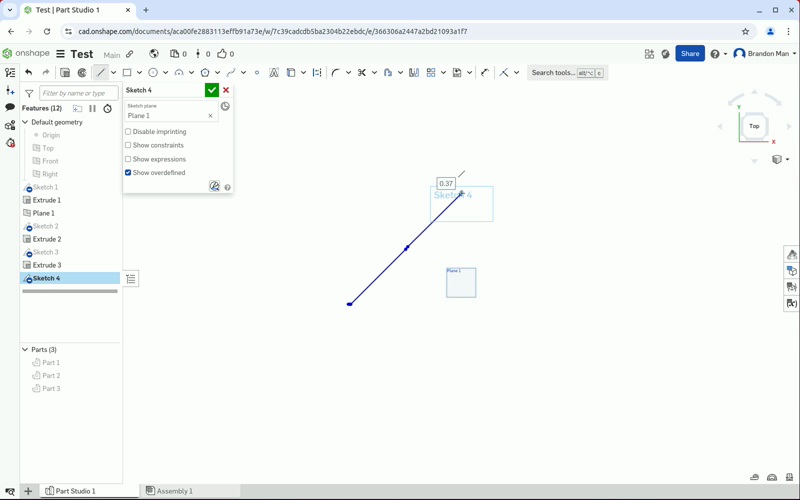
key_up(shift)
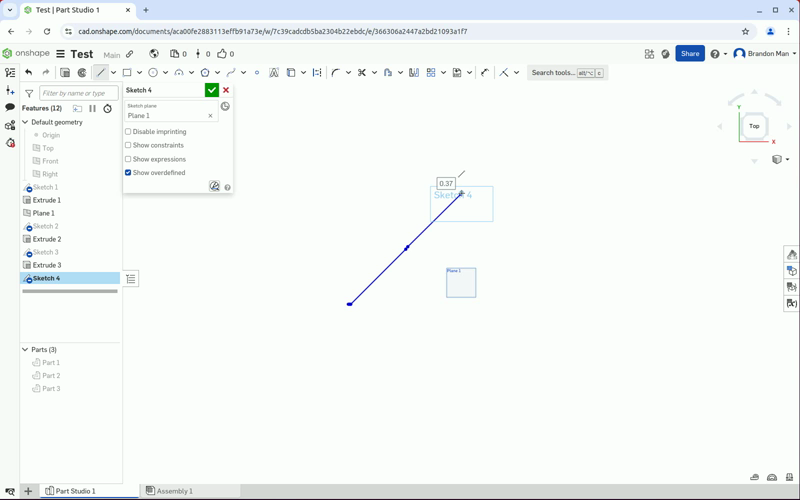
key_down(shift)
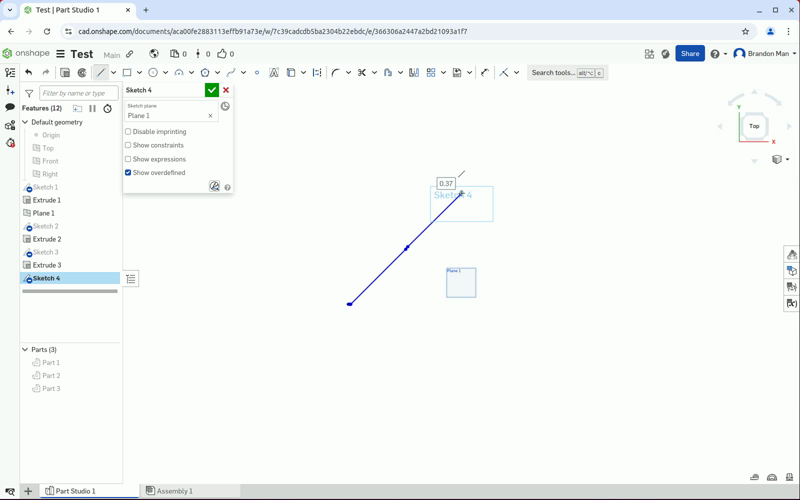
mouse_move(492, 192)
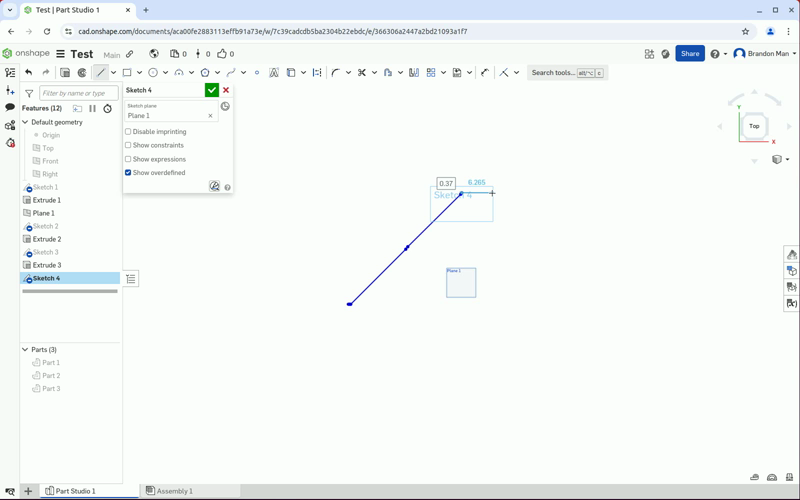
mouse_move(460, 191)
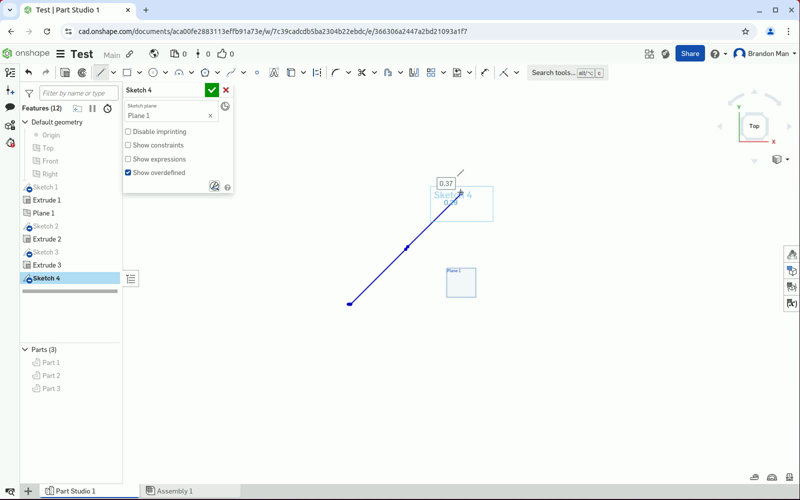
scroll(6)
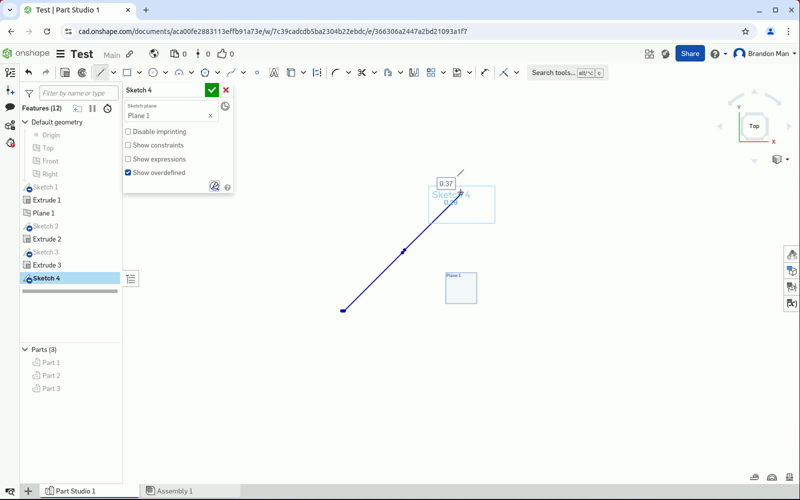
scroll(6)
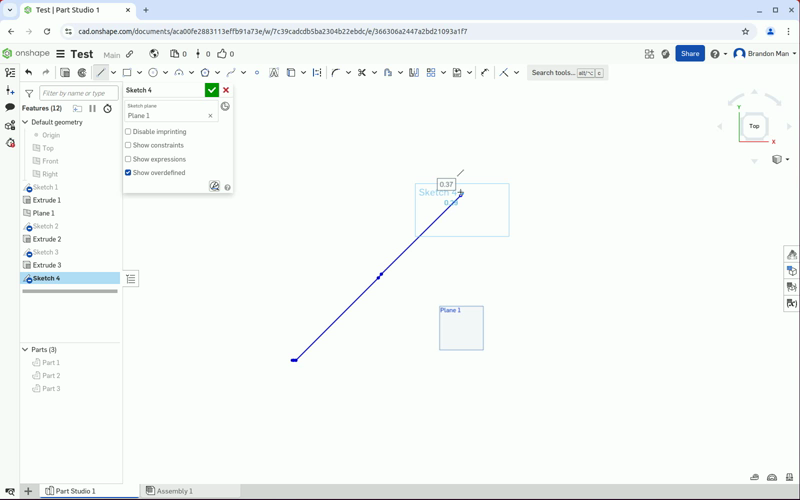
scroll(6)
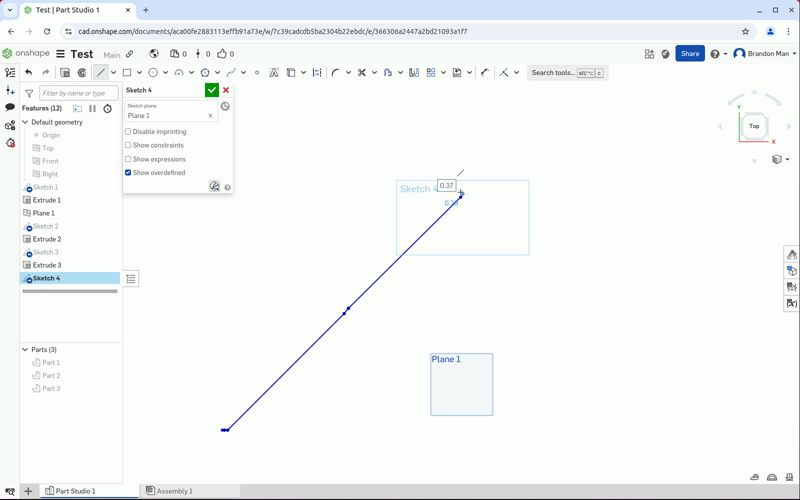
scroll(6)
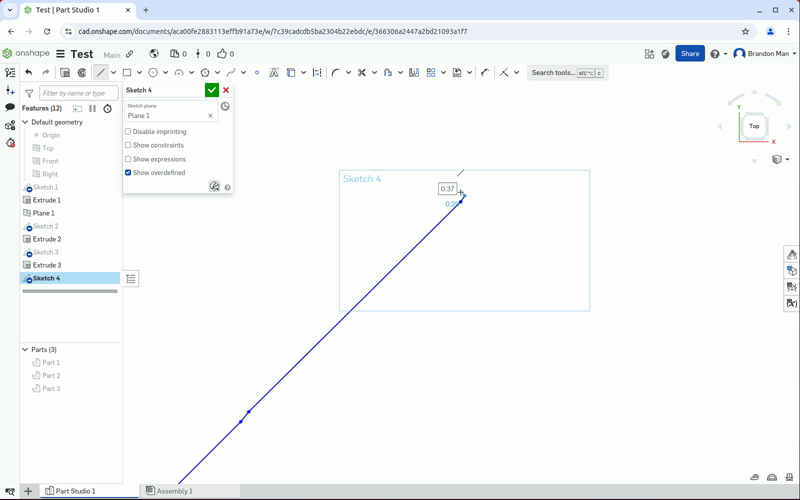
scroll(6)
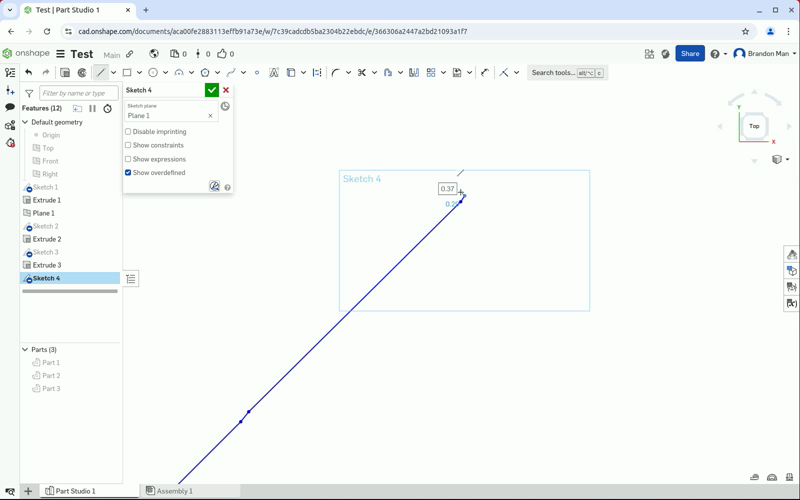
scroll(6)
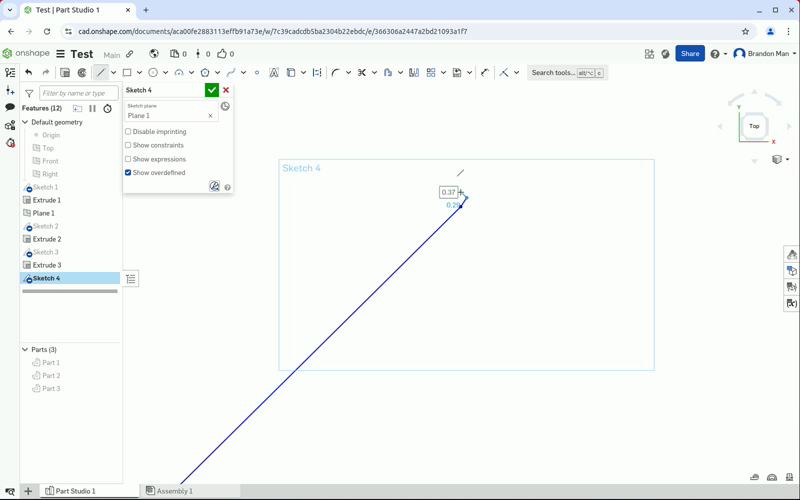
scroll(6)
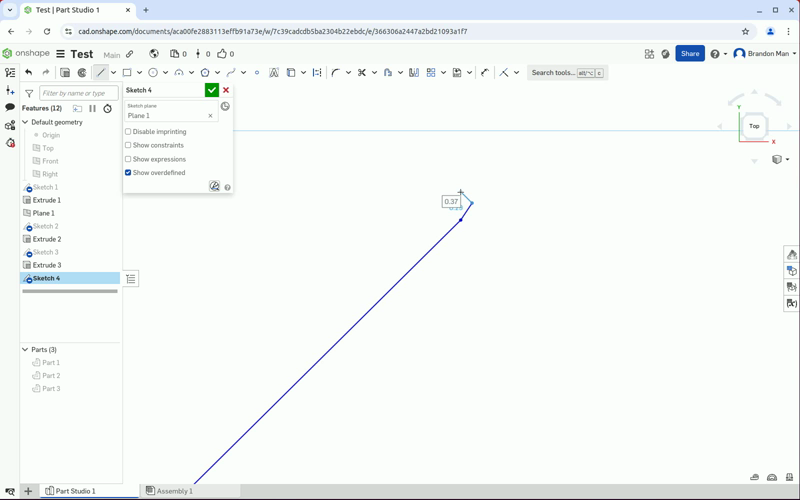
click(460, 191)
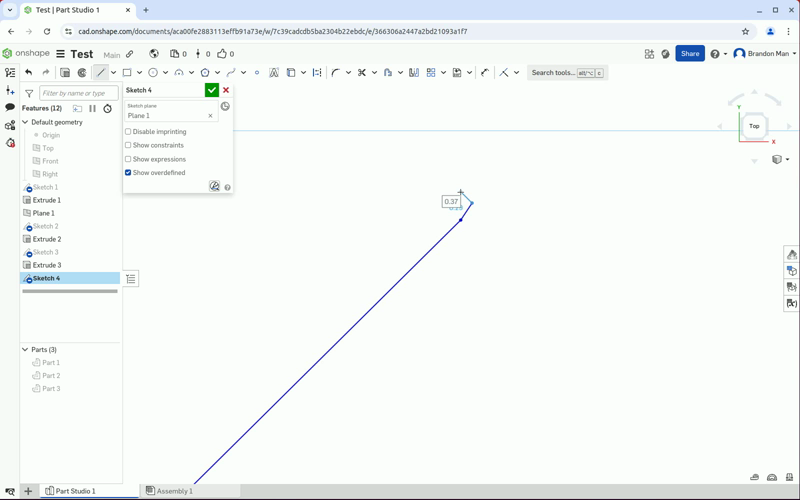
scroll(-6)
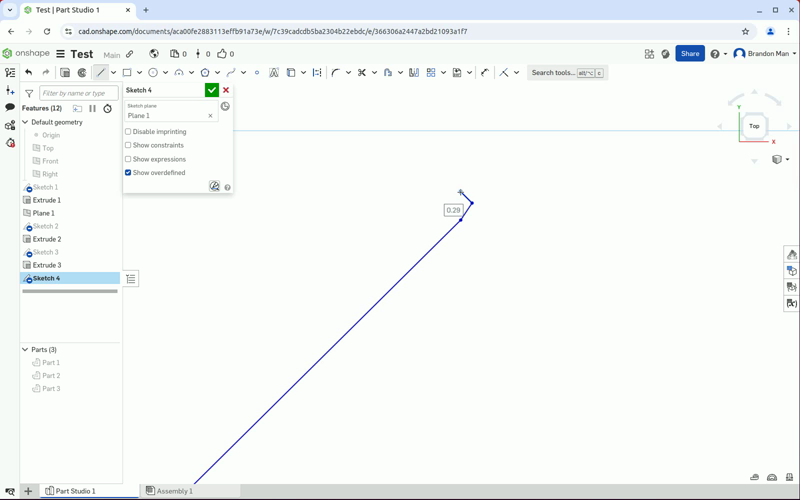
scroll(-6)
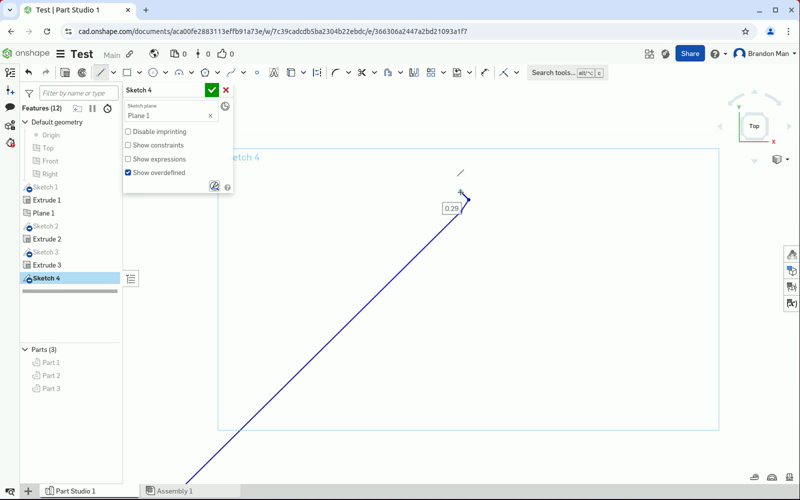
scroll(-6)
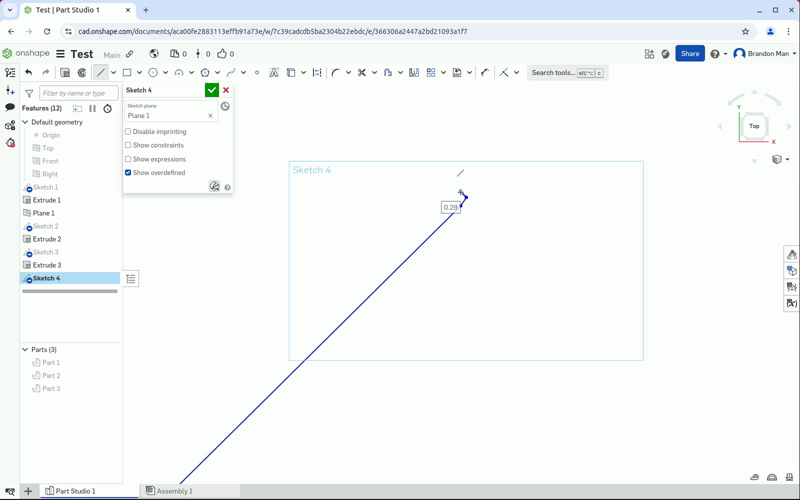
scroll(-6)
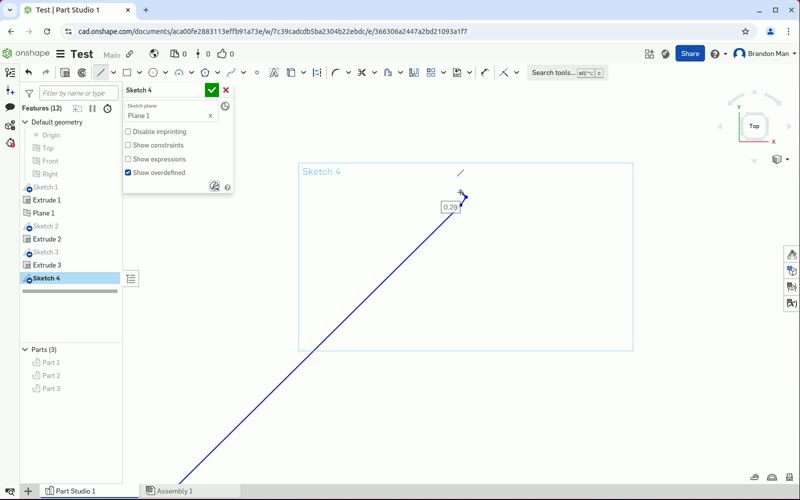
scroll(-6)
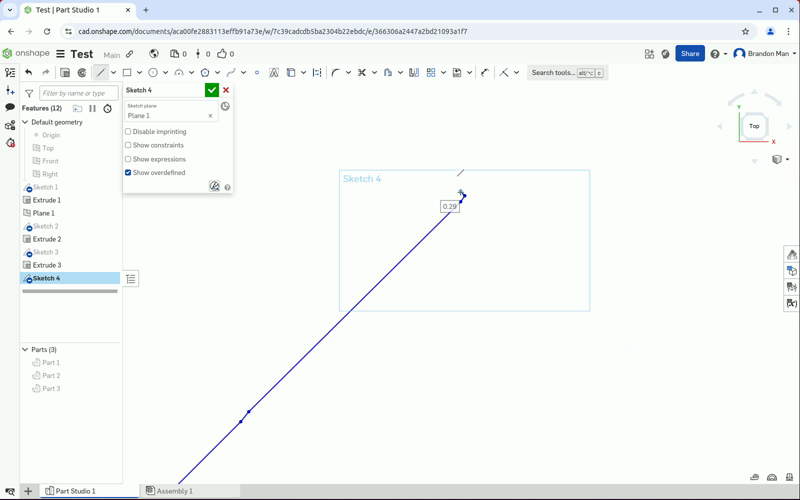
scroll(-6)
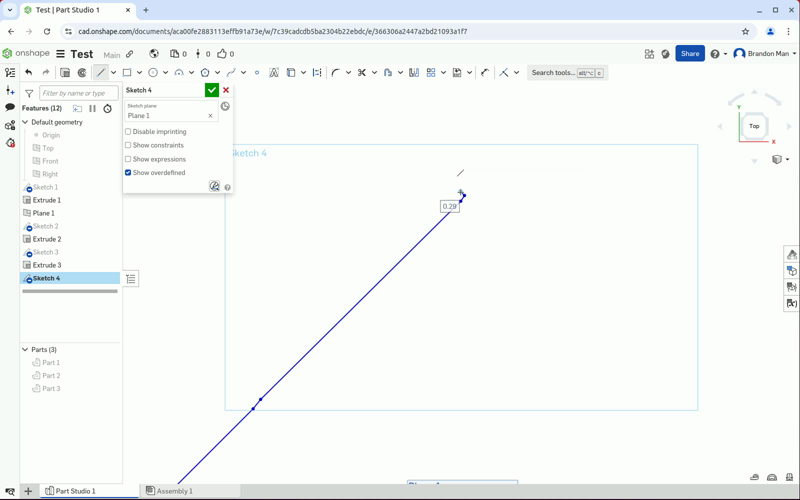
scroll(-6)
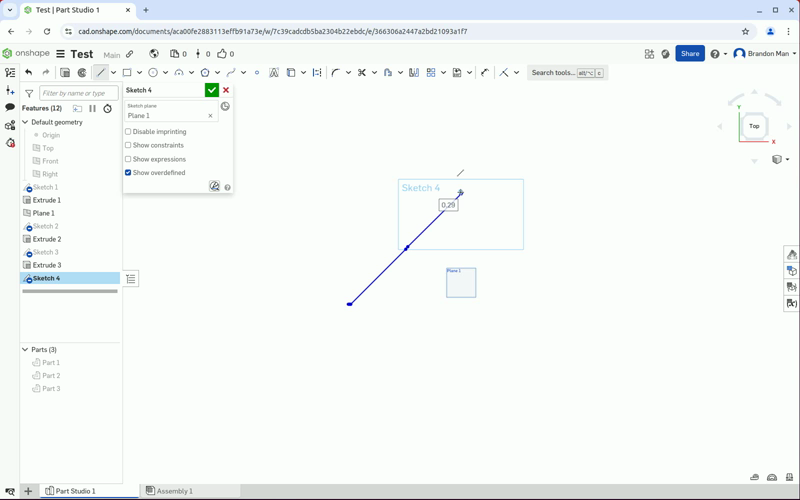
key_up(shift)
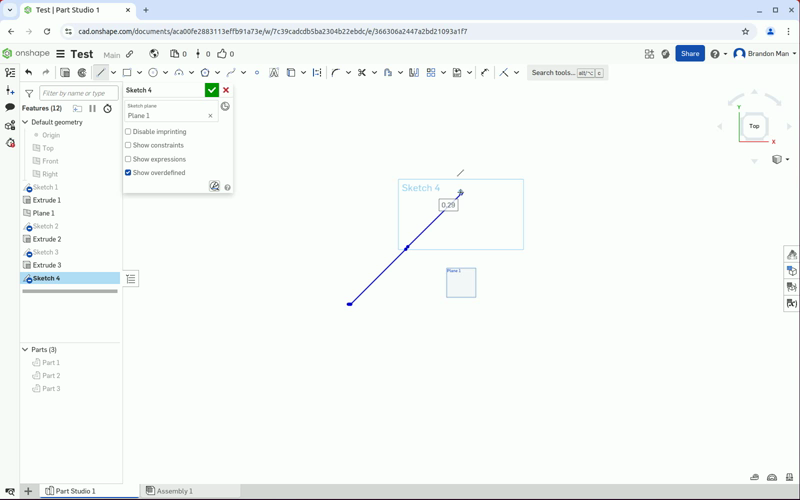
key_down(shift)
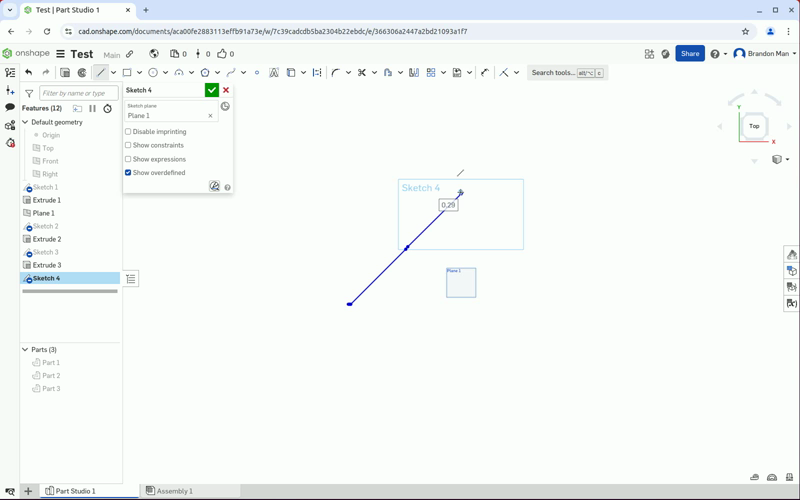
mouse_move(348, 304)
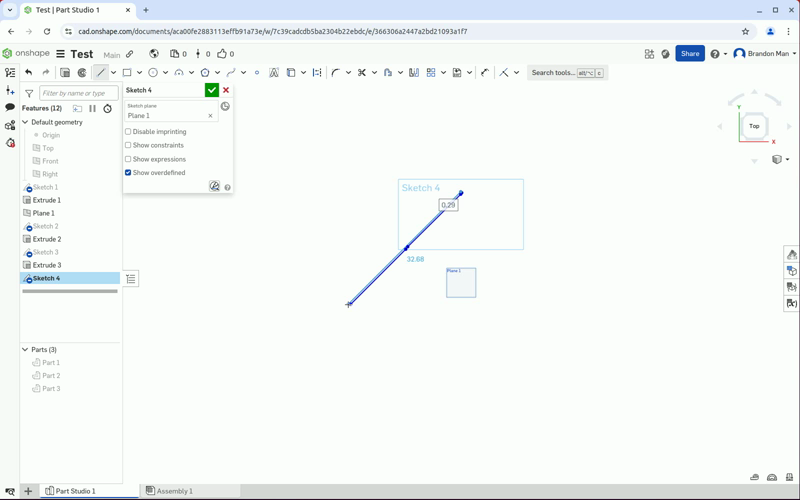
scroll(6)
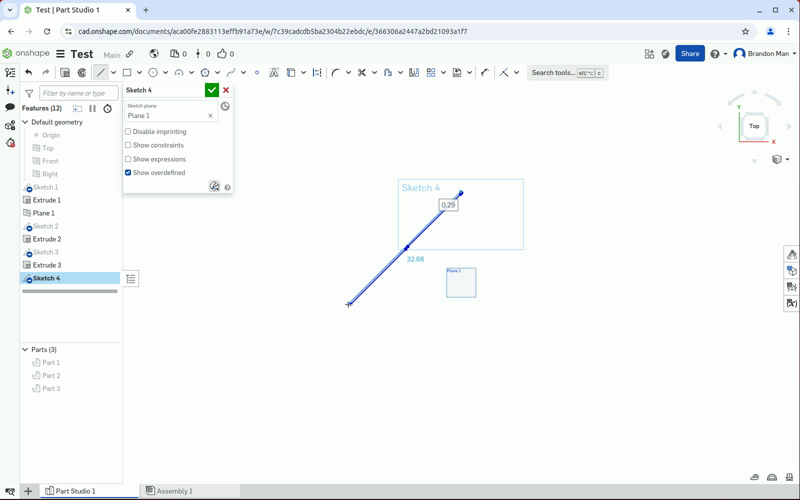
scroll(6)
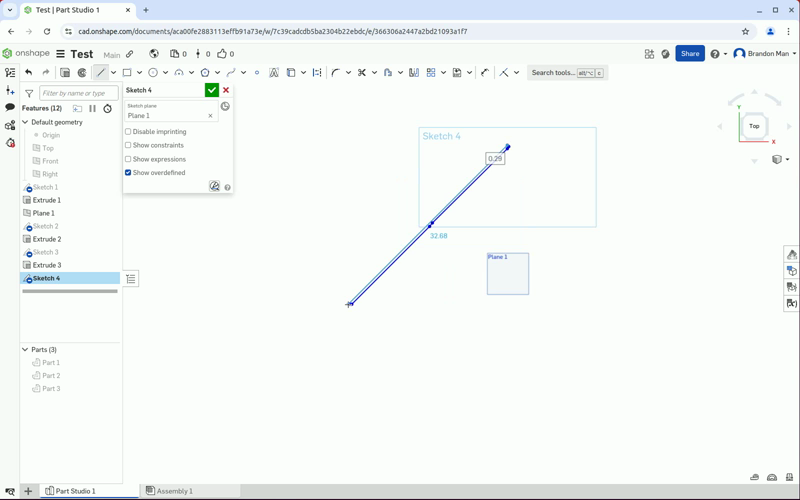
scroll(6)
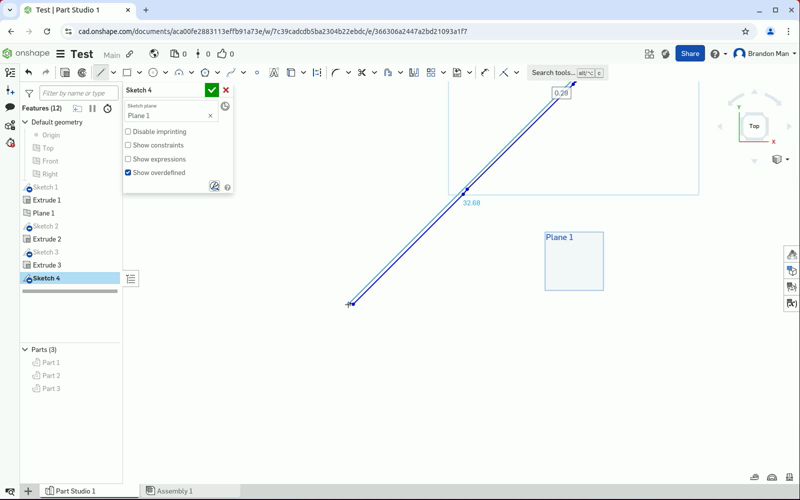
scroll(6)
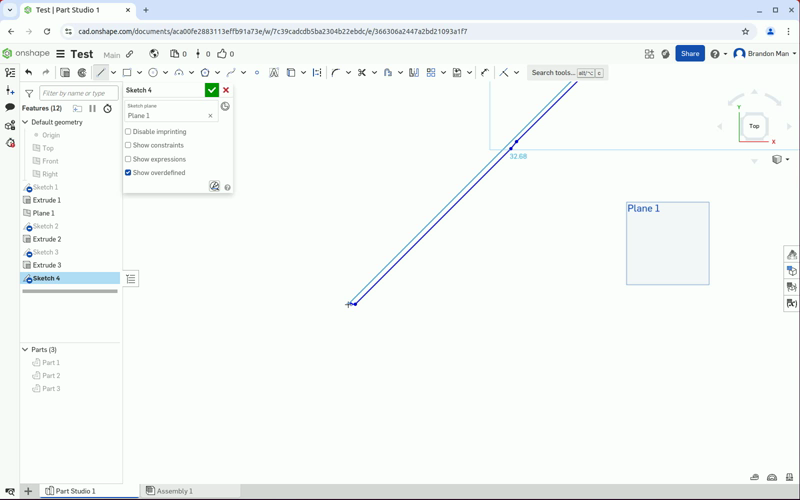
scroll(6)
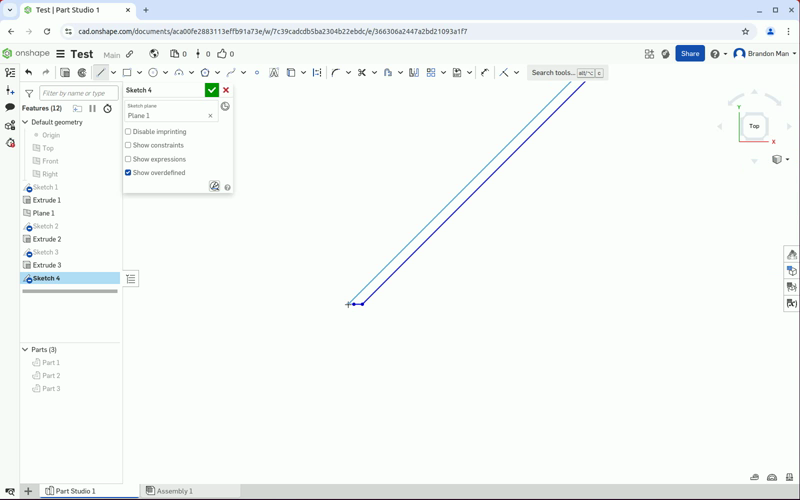
scroll(6)
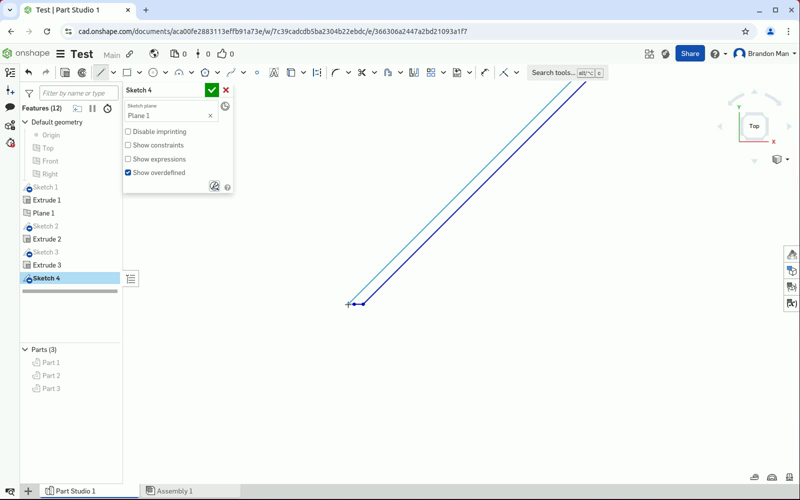
scroll(6)
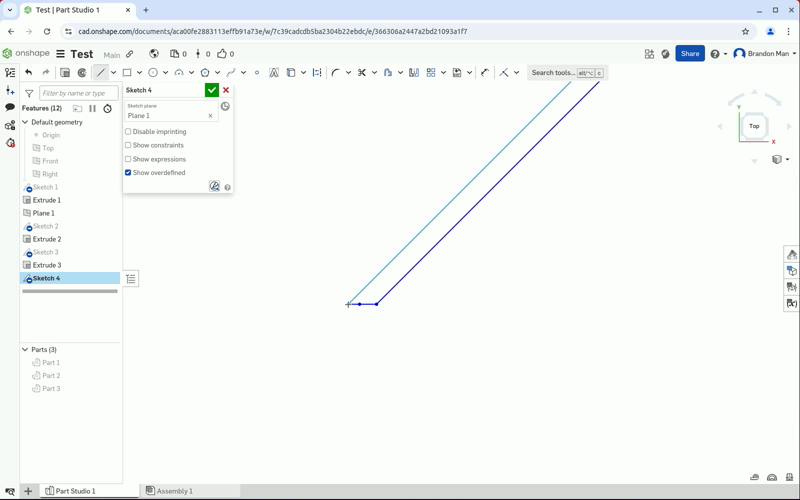
key_up(shift)
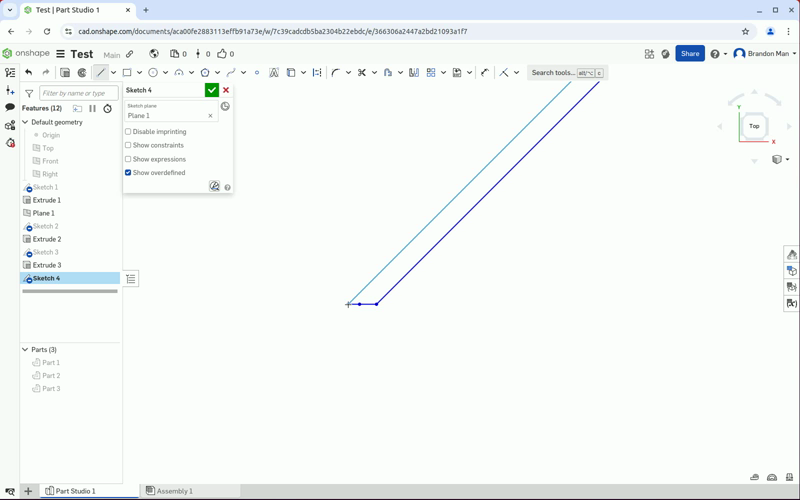
click(348, 304)
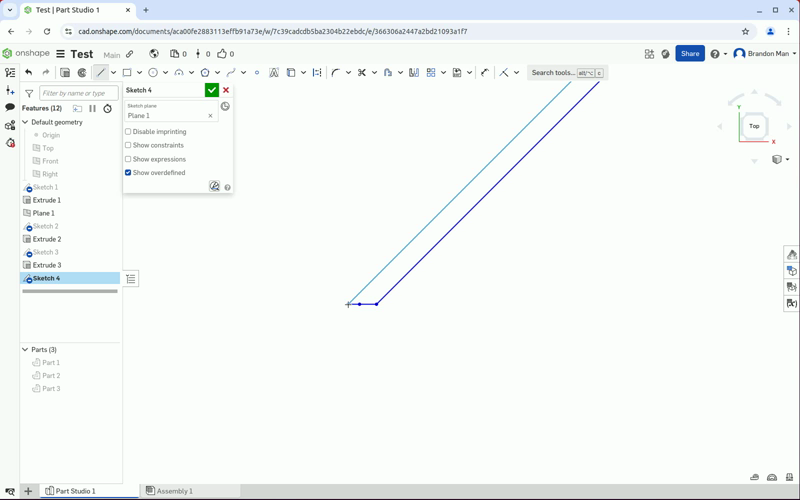
scroll(-6)
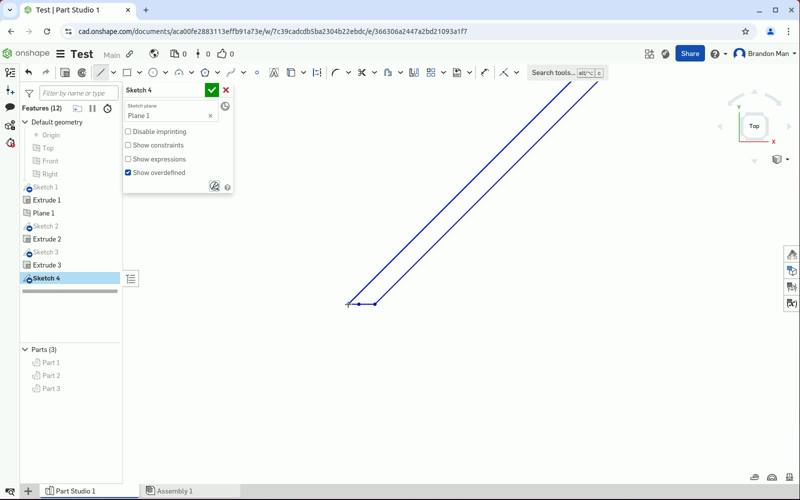
scroll(-6)
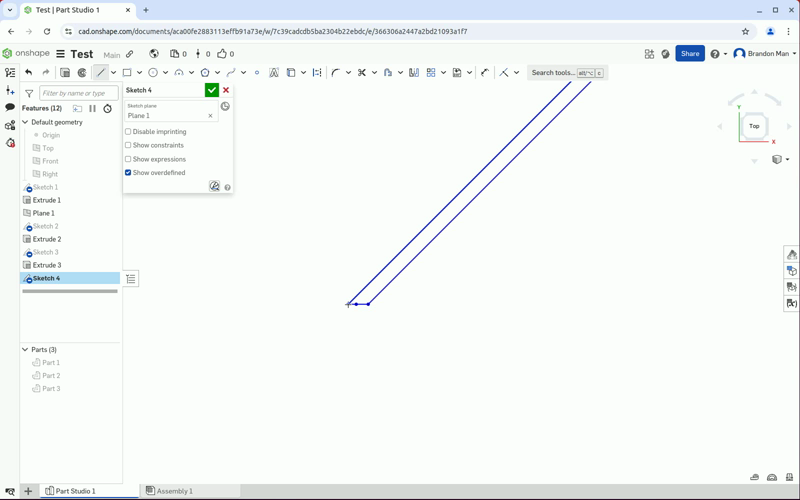
scroll(-6)
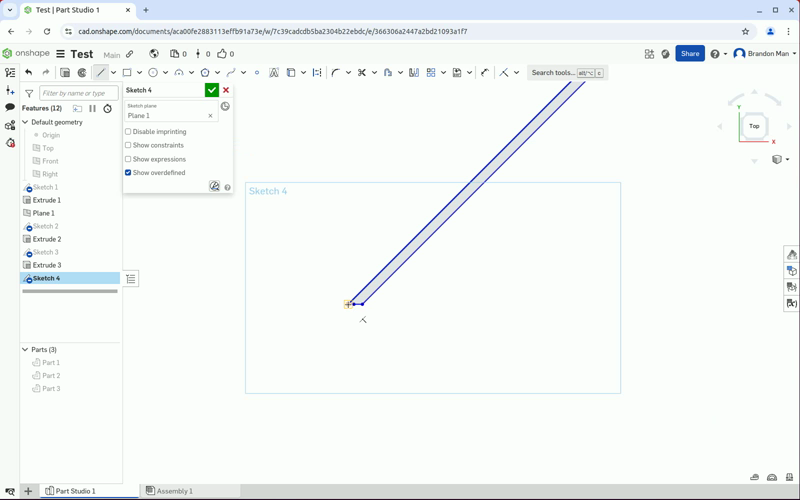
scroll(-6)
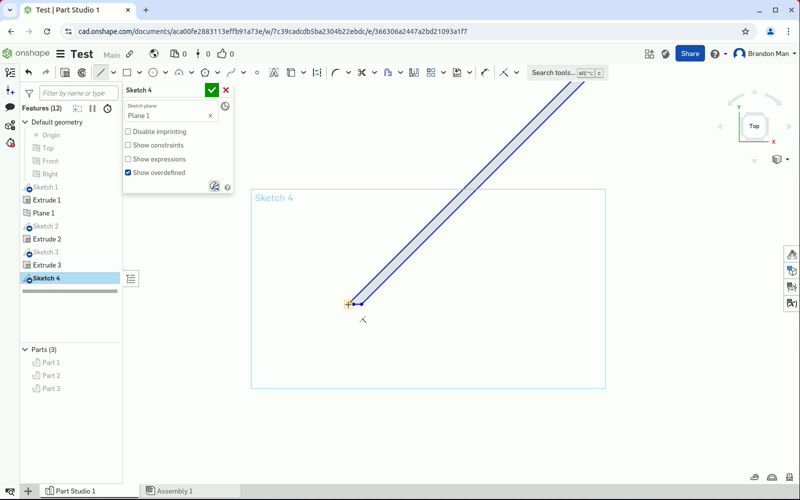
scroll(-6)
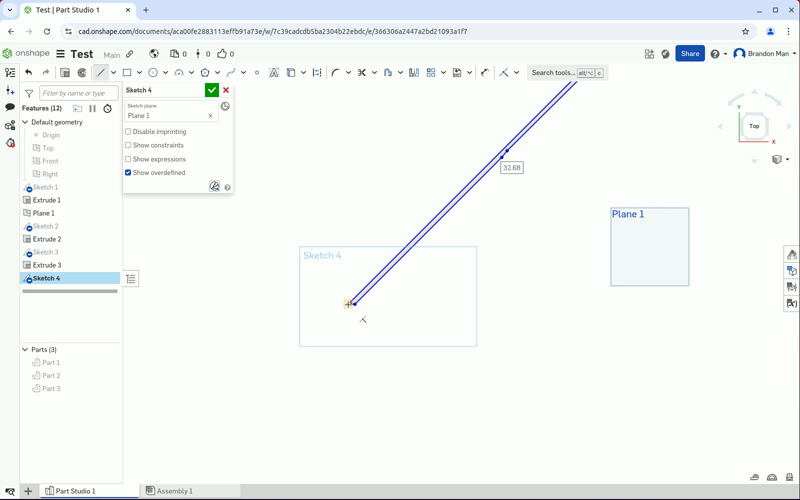
scroll(-6)
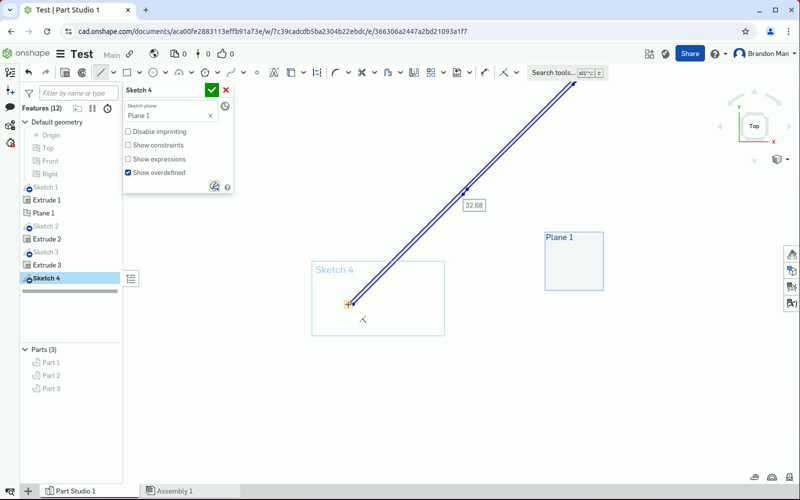
scroll(-6)
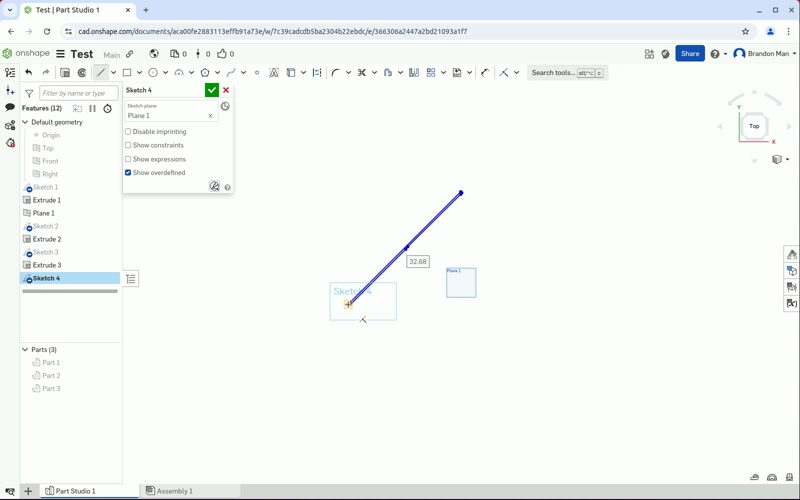
key(esc)
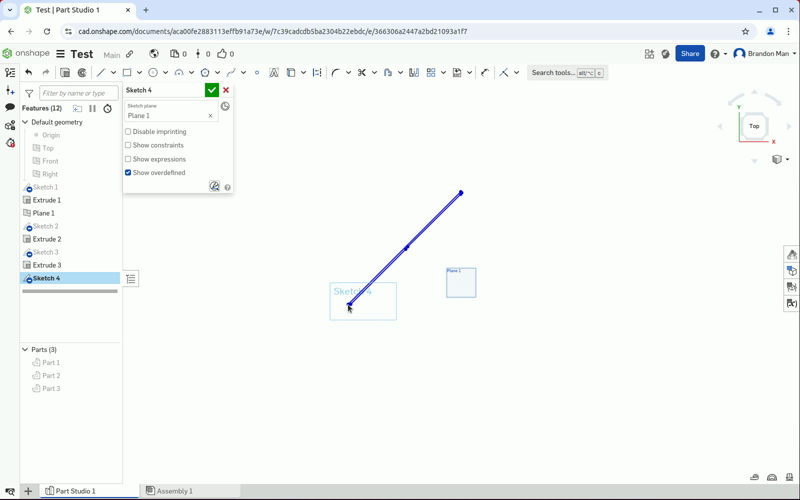
mouse_move(452, 202)
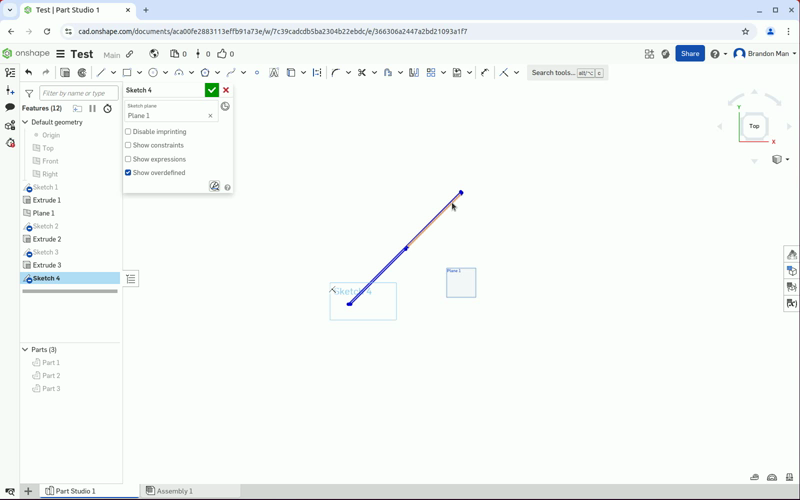
scroll(6)
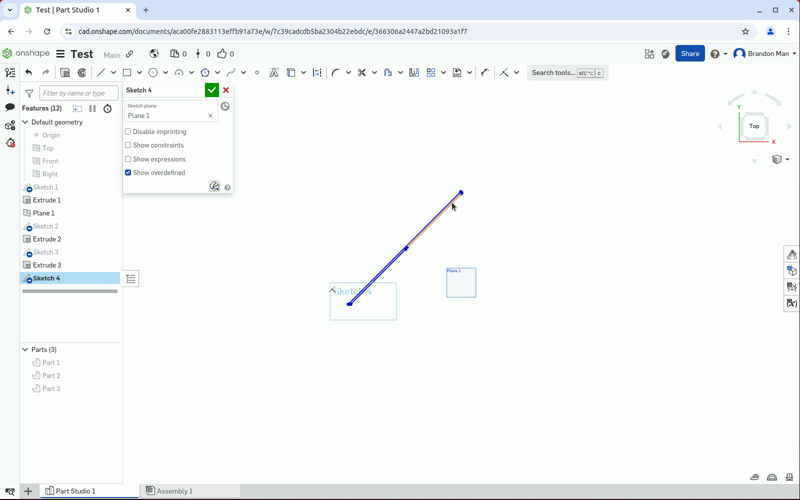
scroll(6)
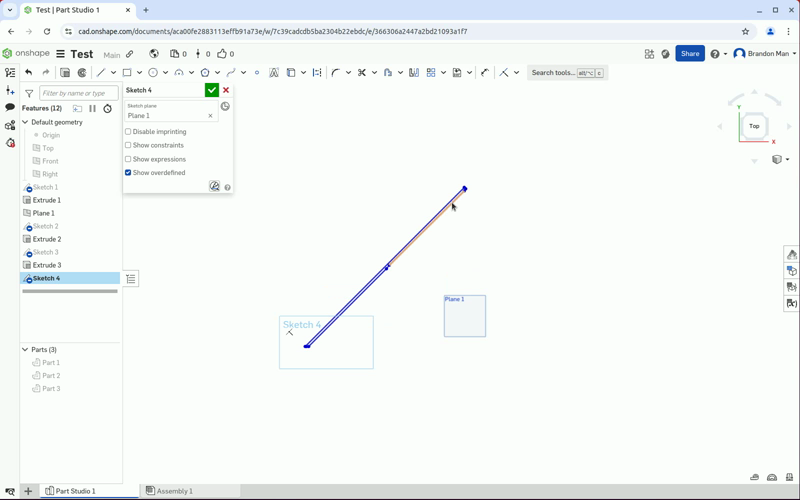
scroll(6)
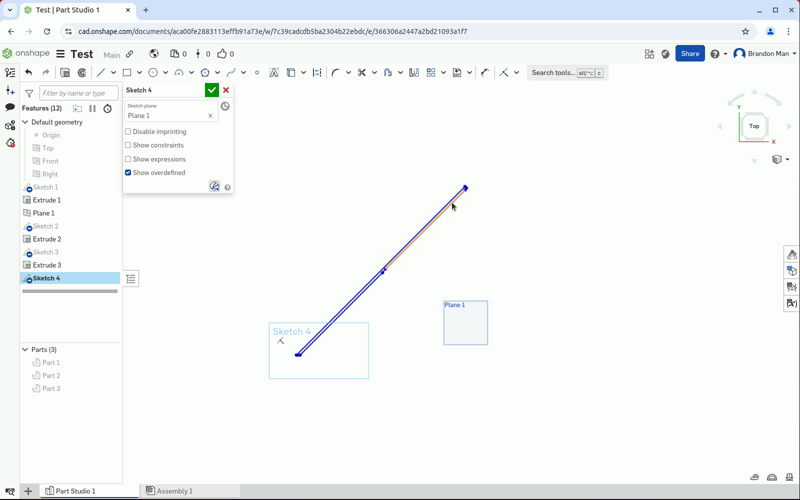
scroll(6)
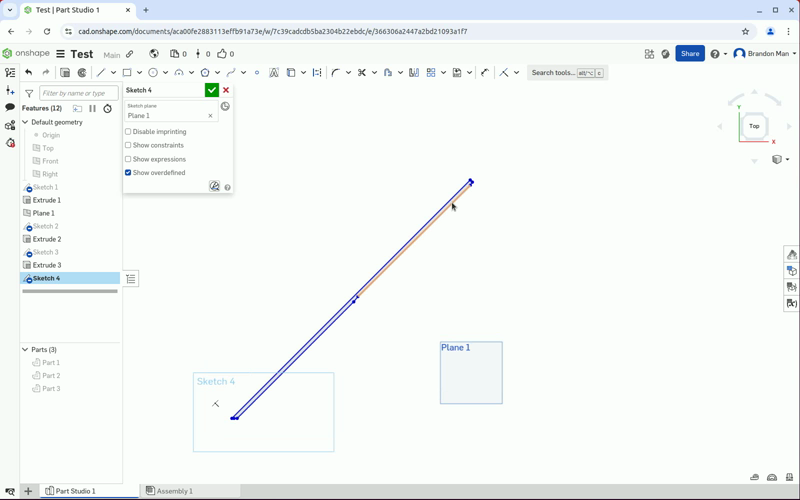
scroll(6)
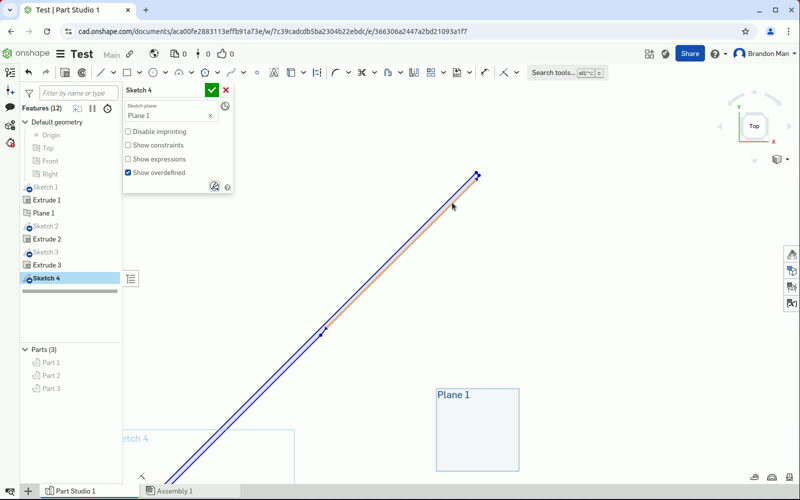
scroll(6)
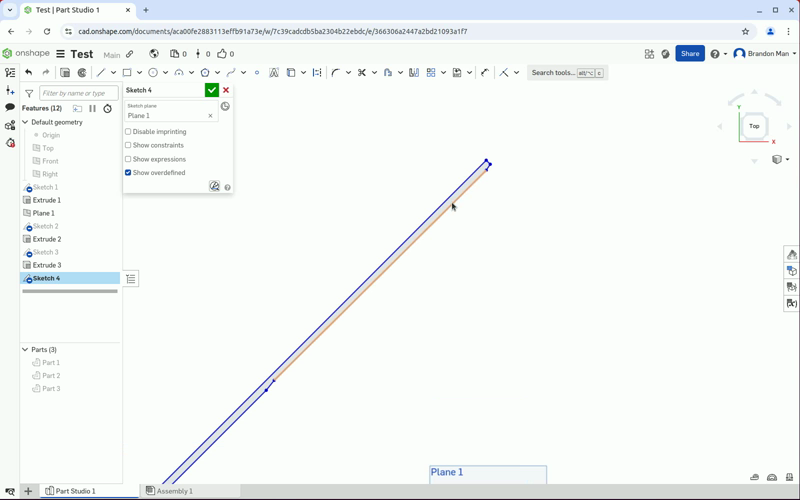
scroll(6)
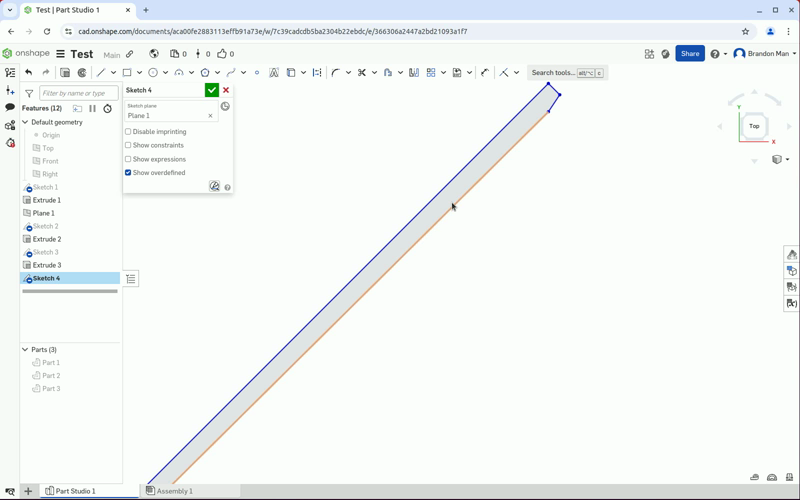
click(452, 202)
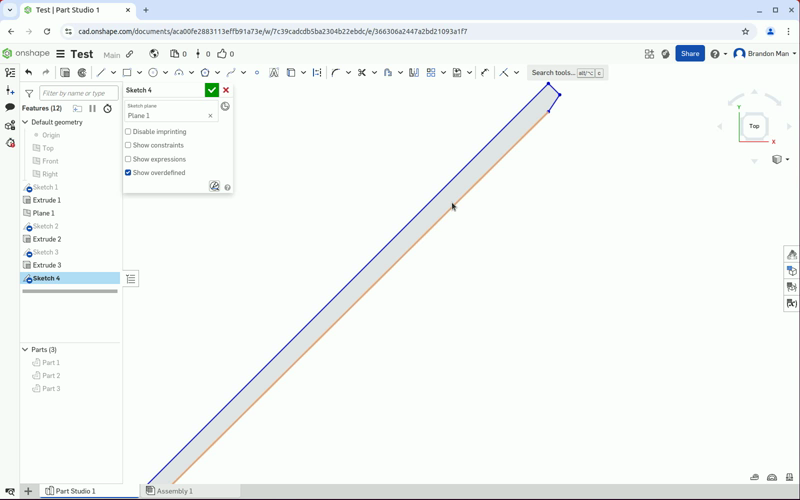
scroll(-6)
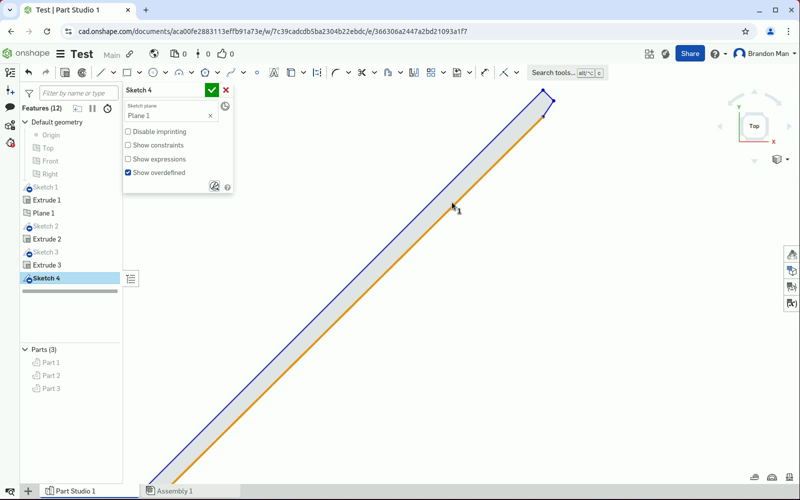
scroll(-6)
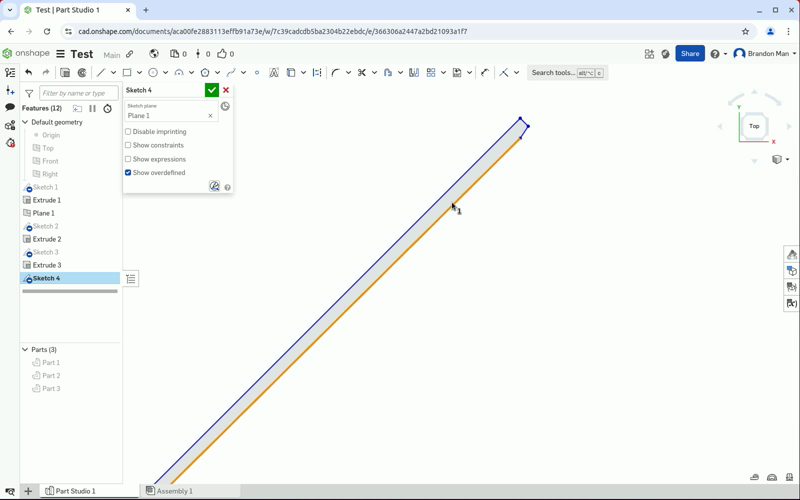
scroll(-6)
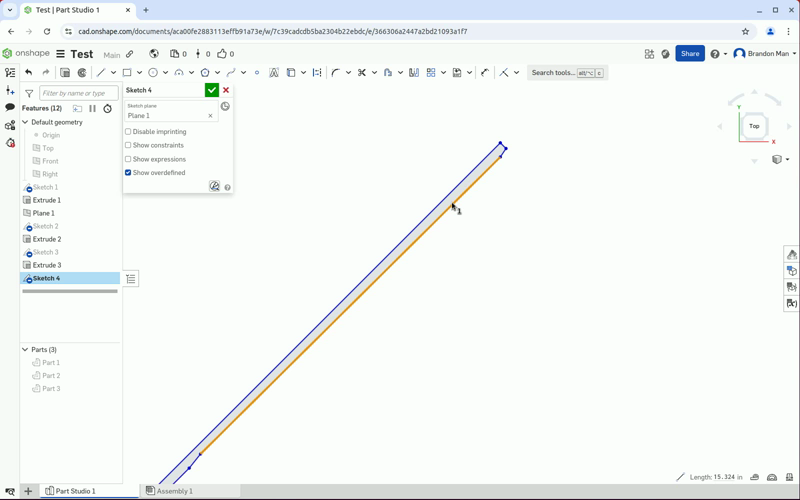
scroll(-6)
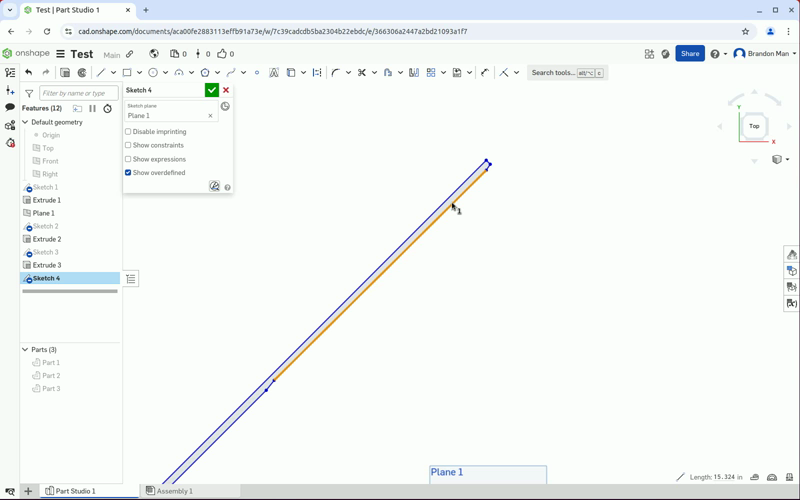
scroll(-6)
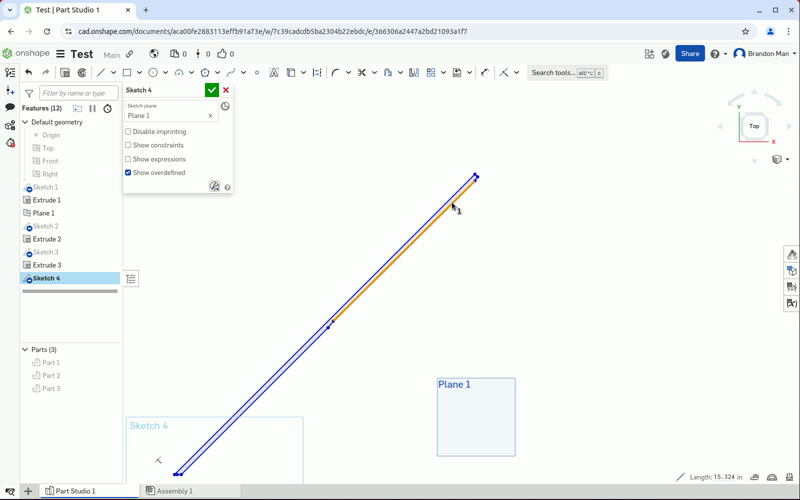
scroll(-6)
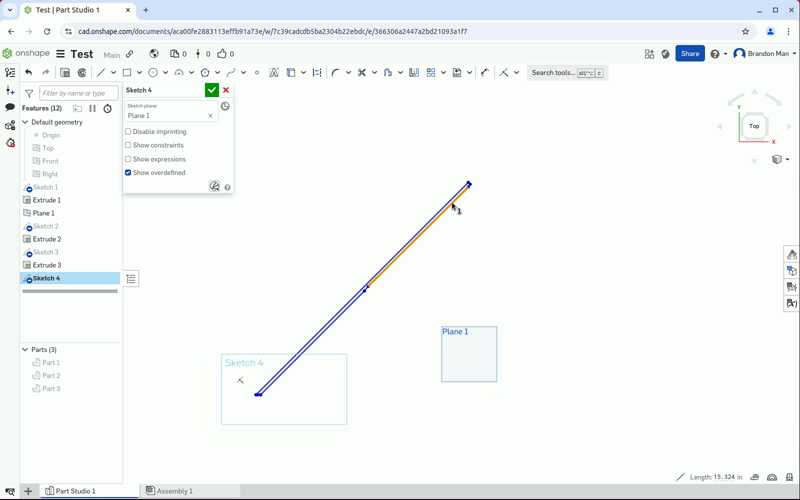
scroll(-6)
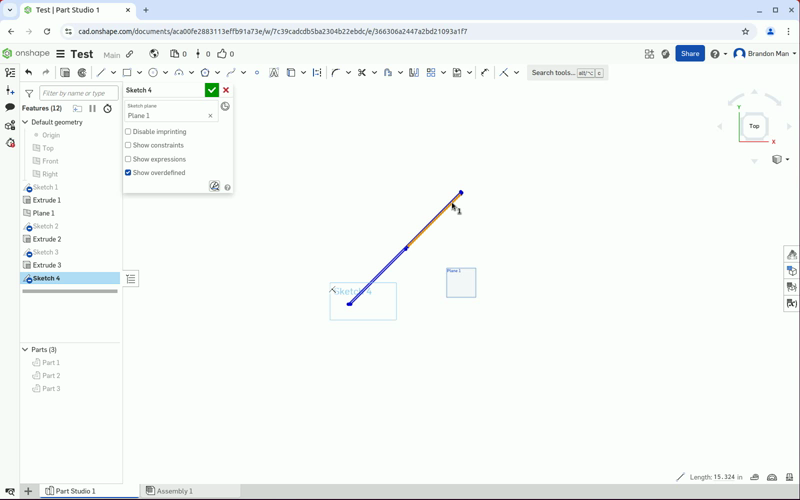
mouse_move(73, 352)
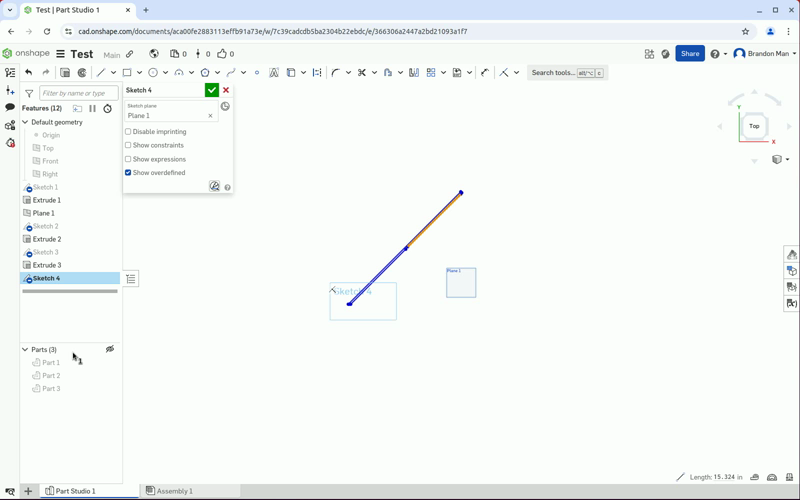
key(shift+y)
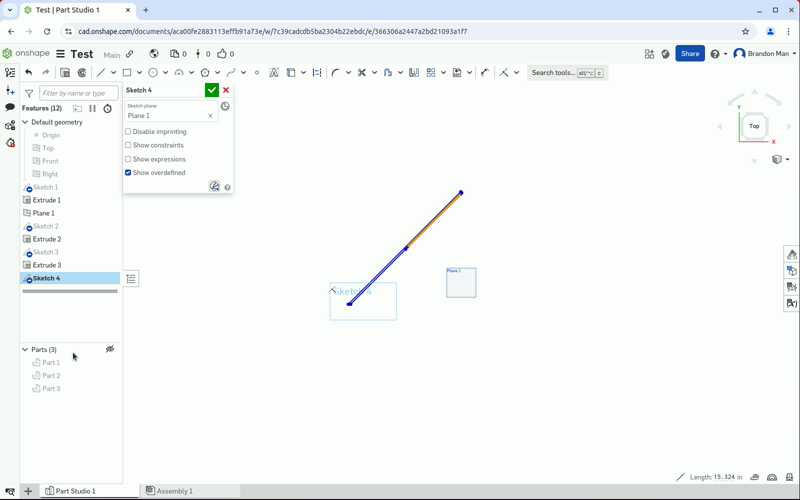
key(shift+e)
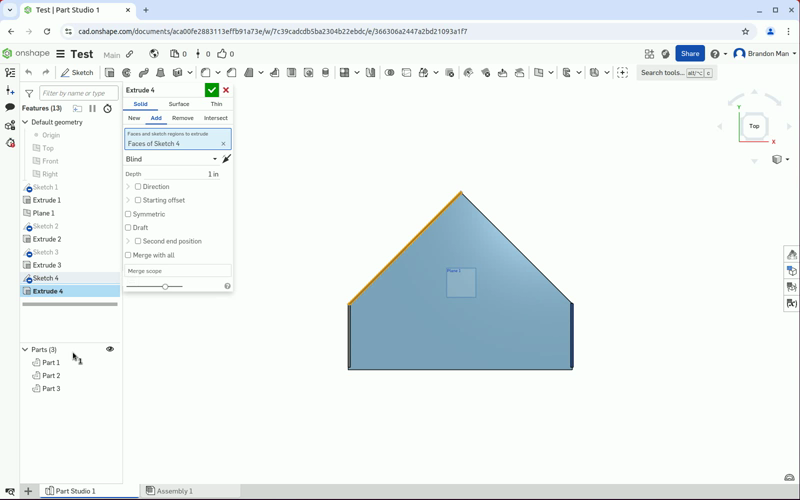
mouse_move(143, 106)
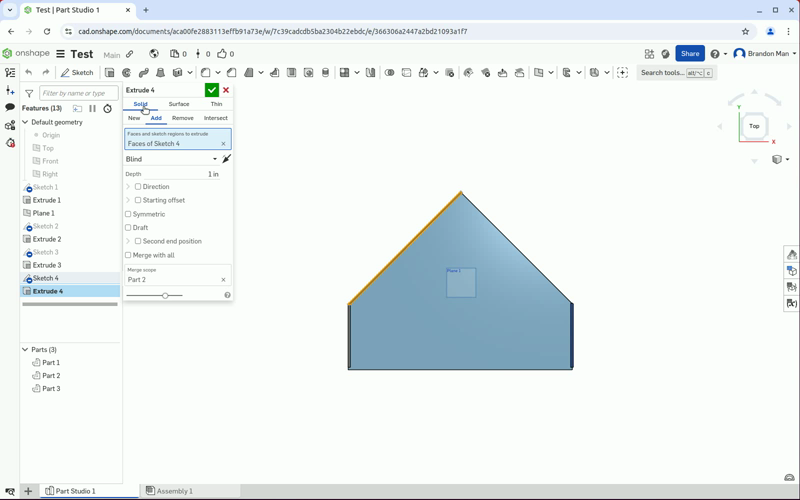
click(143, 106)
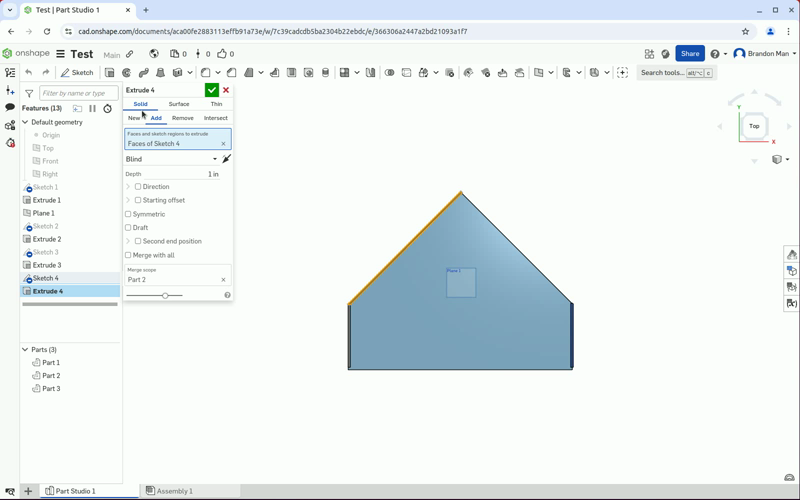
mouse_move(137, 120)
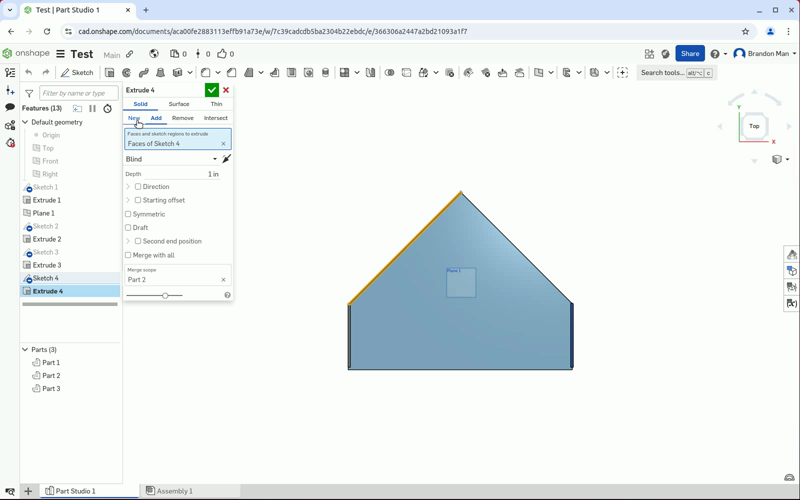
click(137, 120)
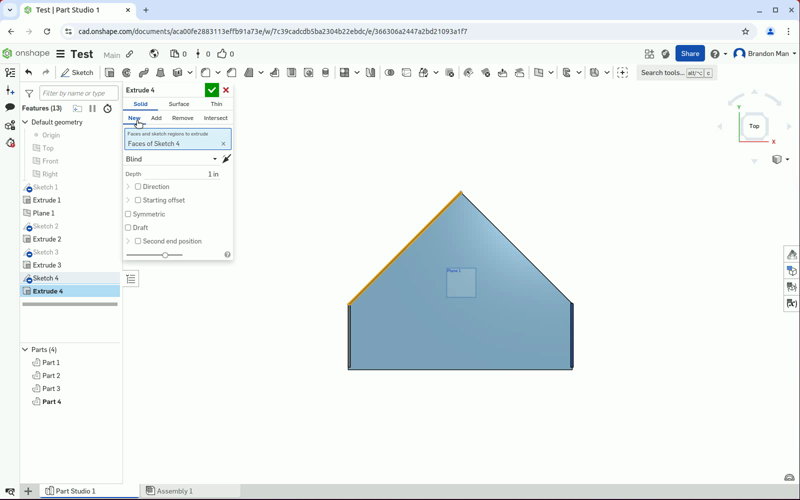
key(tab, 4)
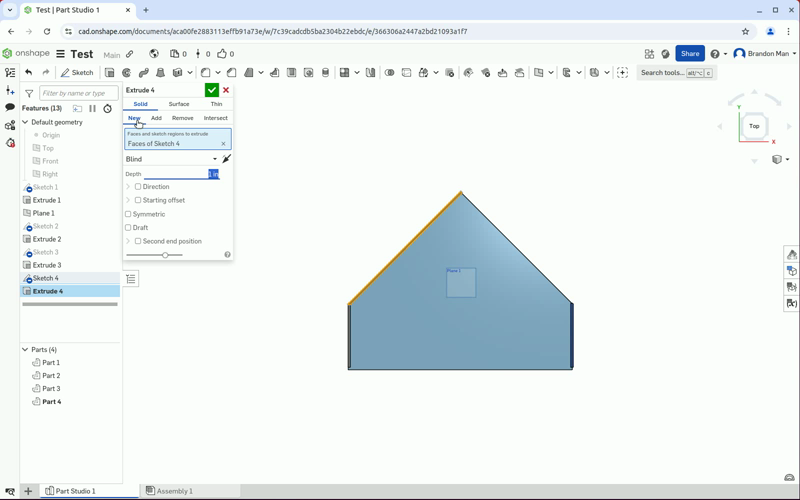
text(1.685)
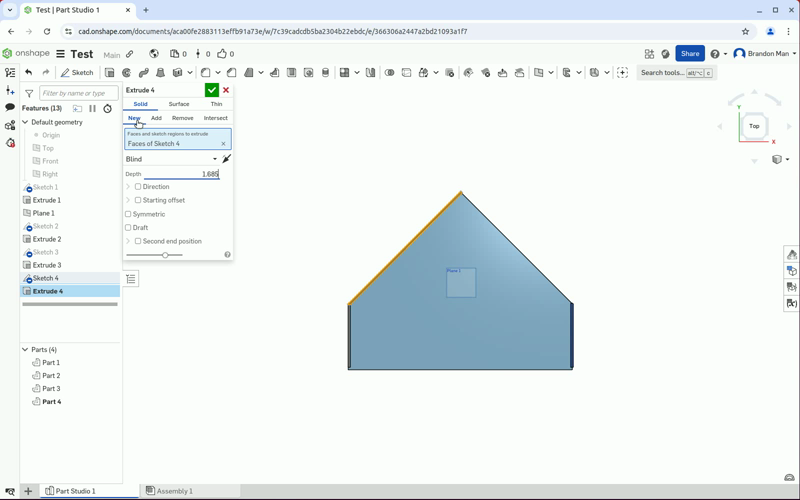
key(enter)
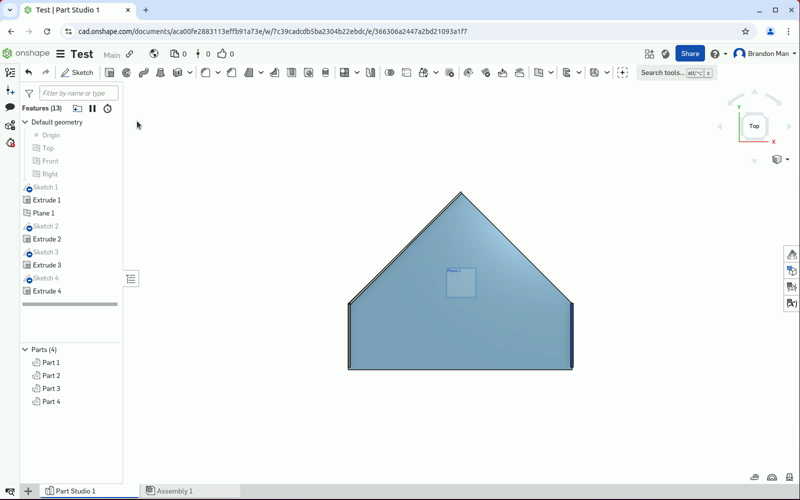
key(shift+h)
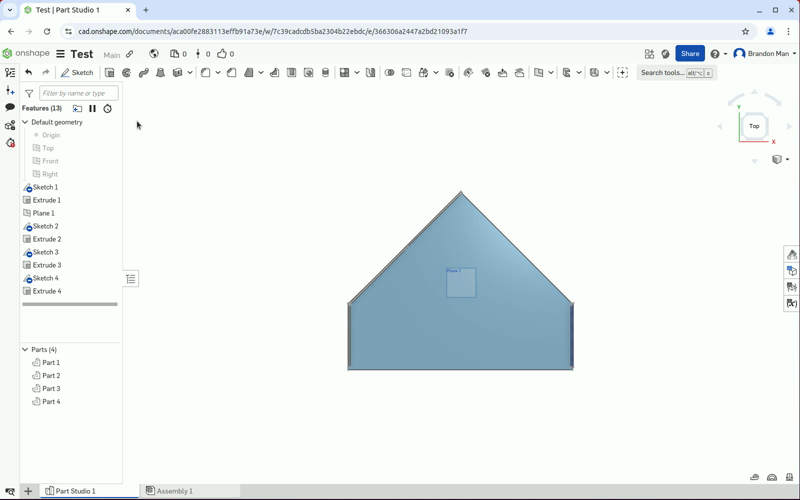
key(shift+h)
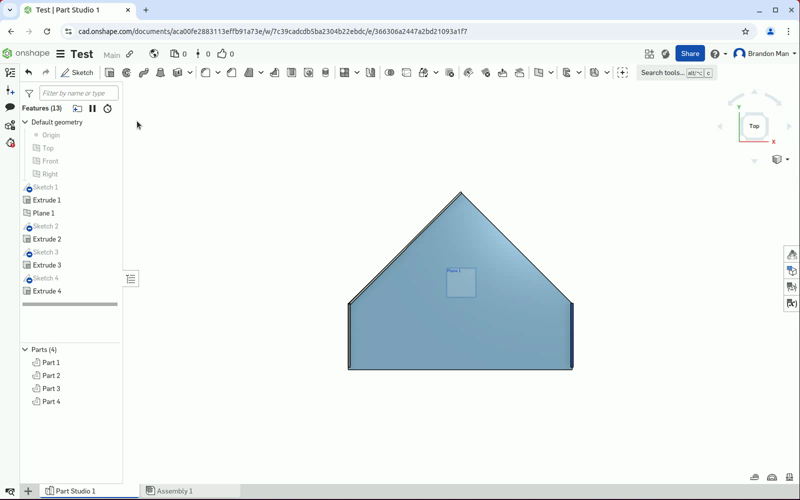
mouse_move(73, 189)
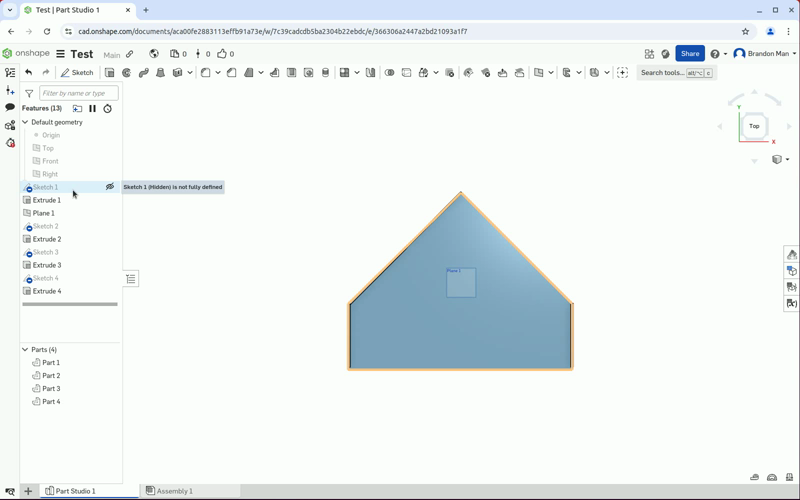
click(73, 189)
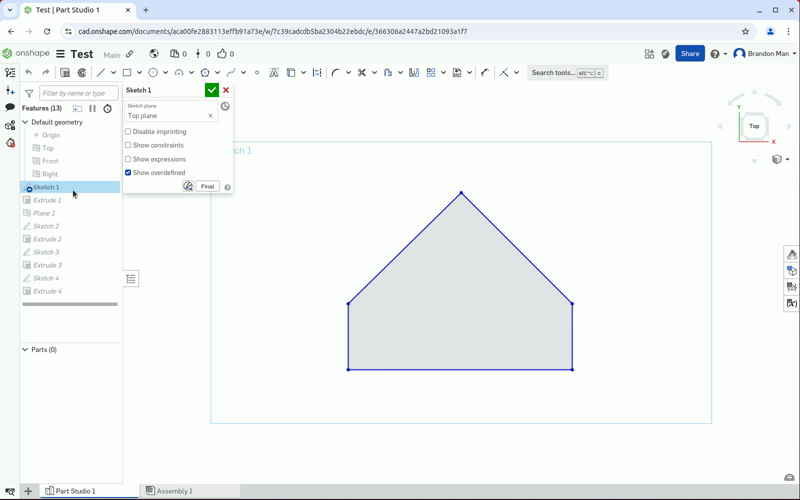
mouse_move(229, 92)
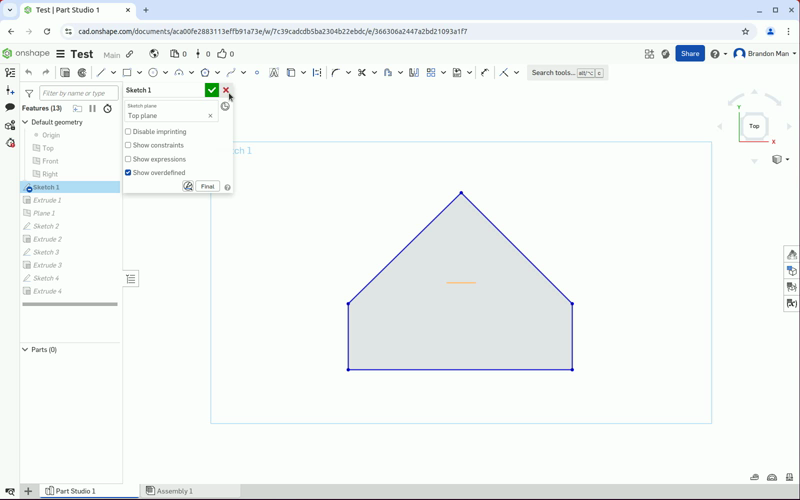
click(229, 92)
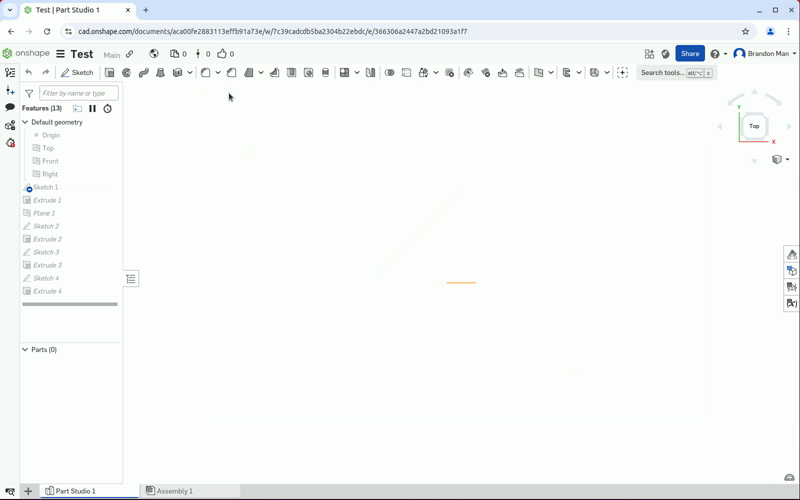
key(shift+s)
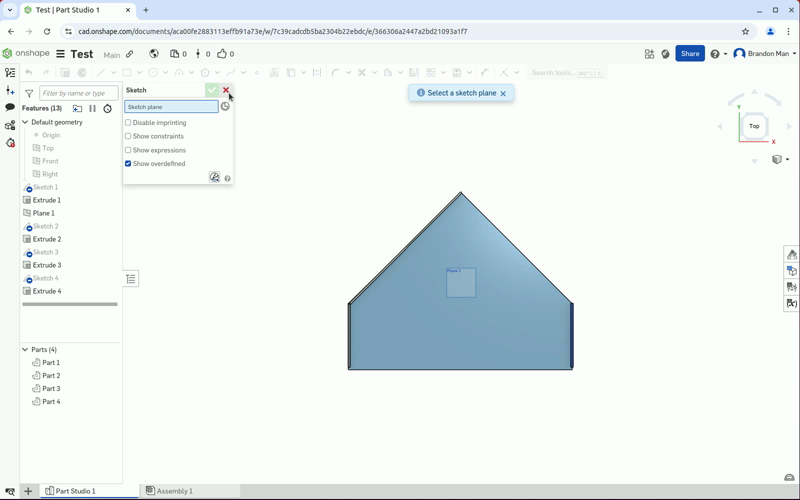
mouse_move(73, 215)
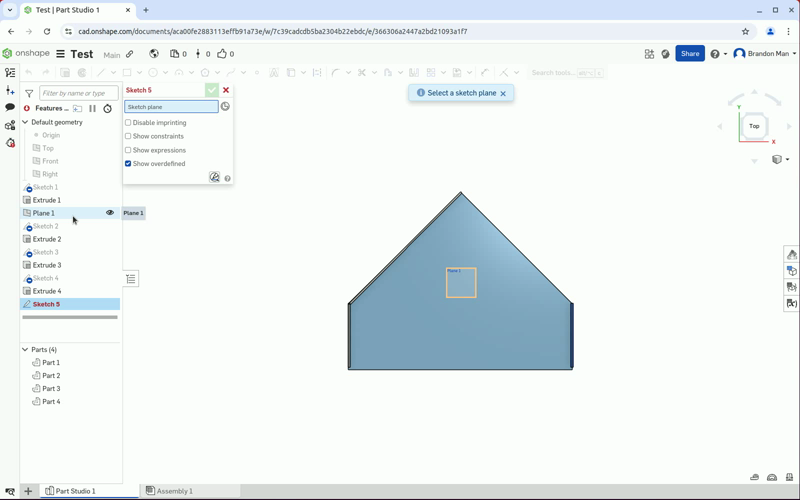
click(73, 215)
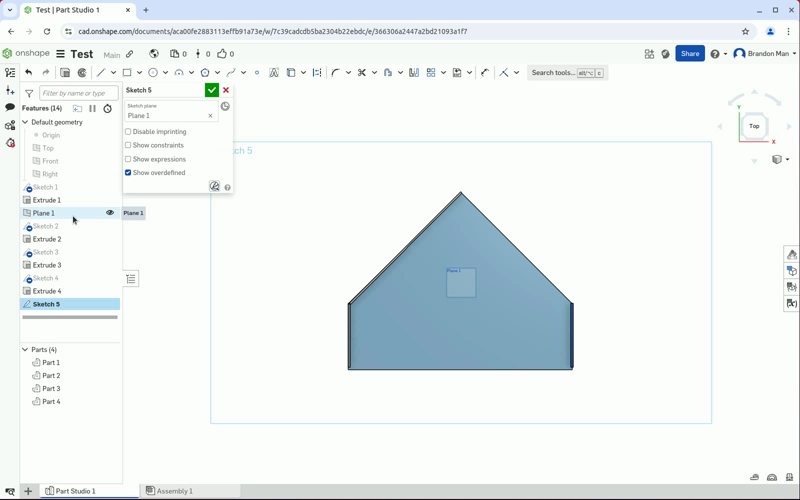
mouse_move(73, 352)
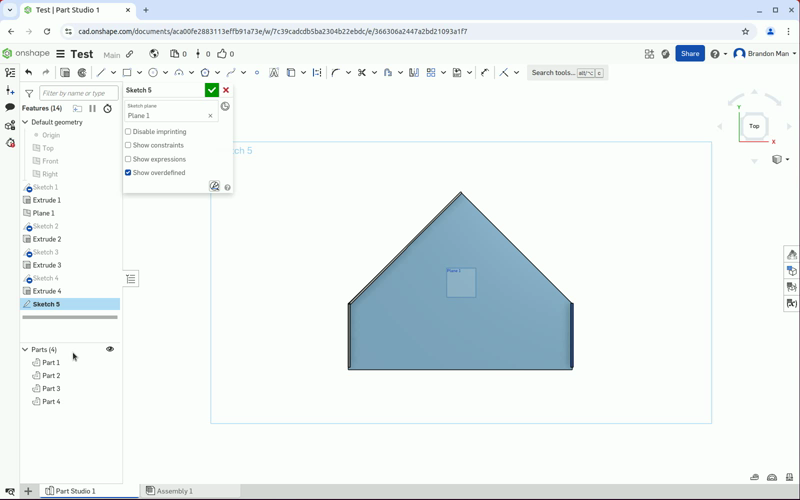
key(y)
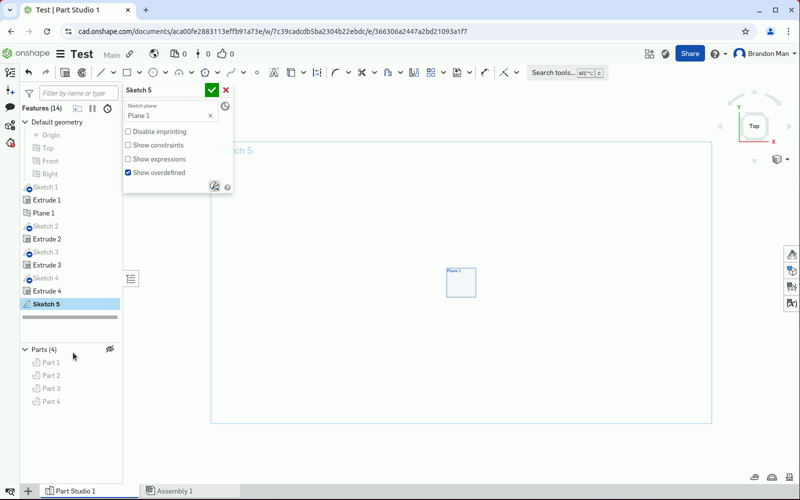
key(l)
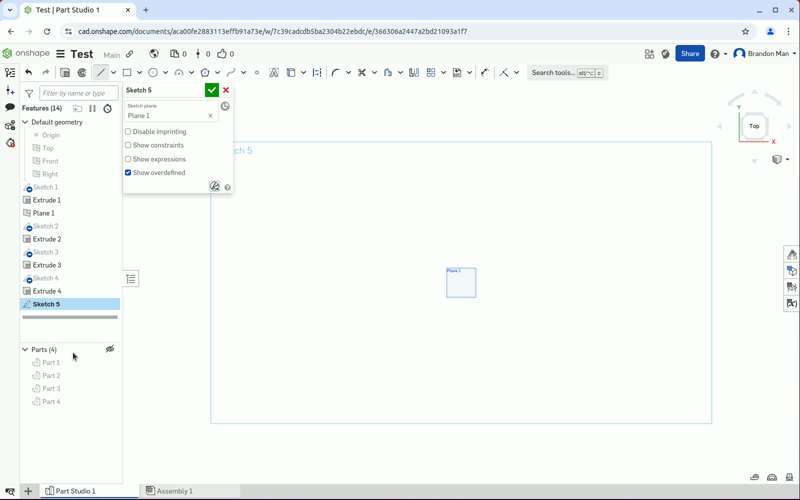
key_down(shift)
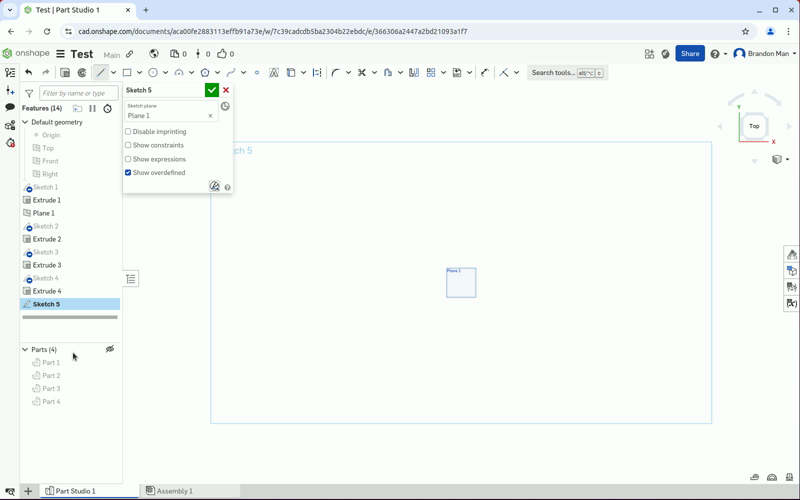
mouse_move(460, 193)
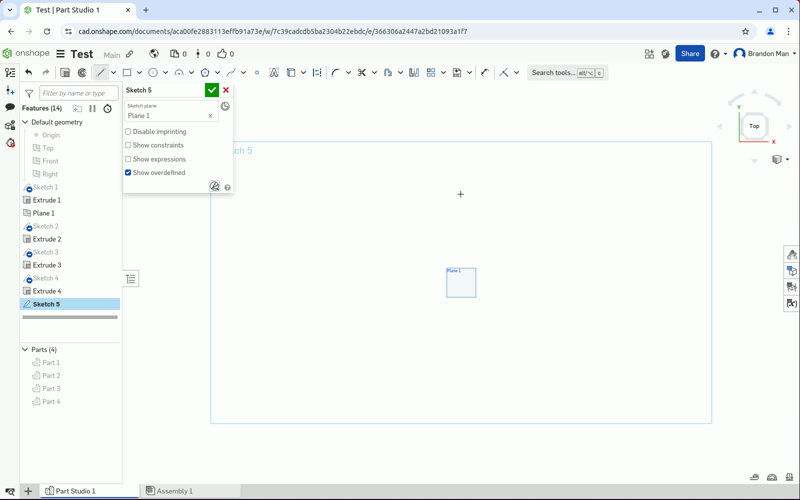
click(460, 193)
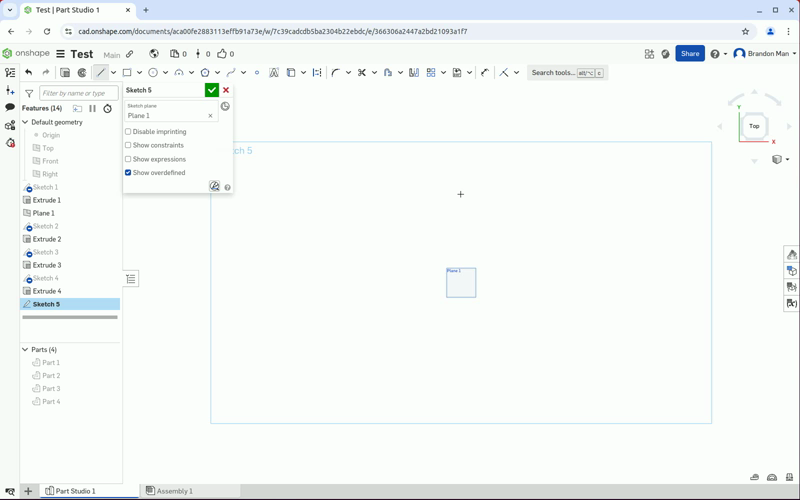
key_up(shift)
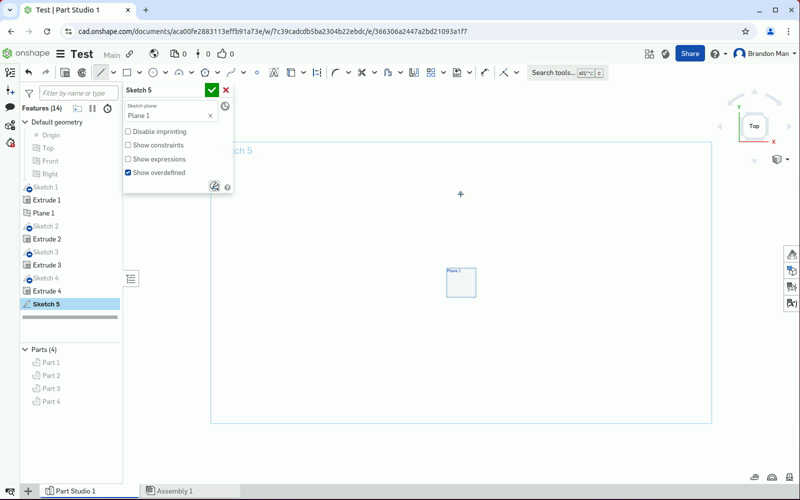
key_down(shift)
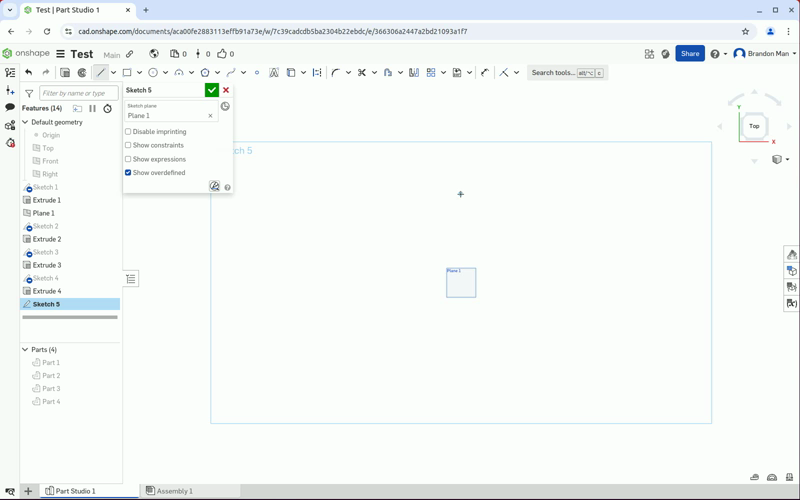
mouse_move(514, 247)
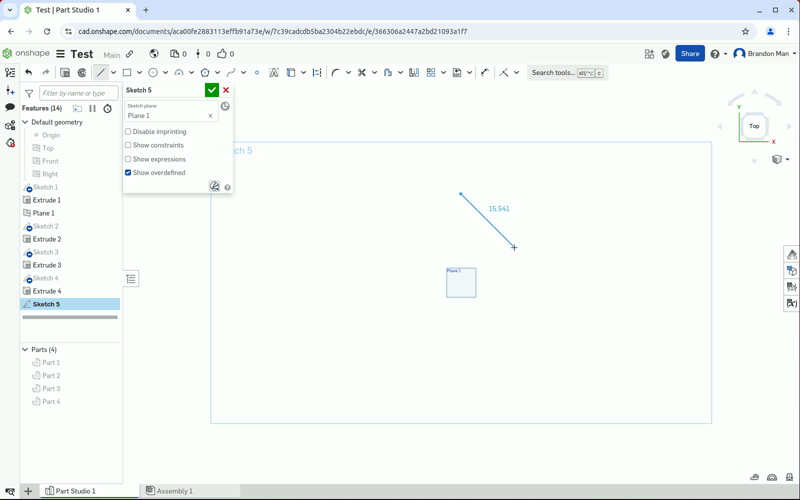
click(514, 247)
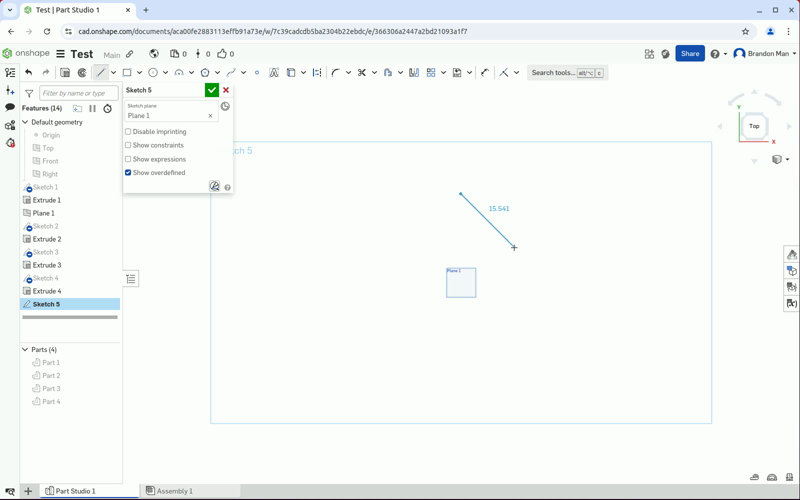
key_up(shift)
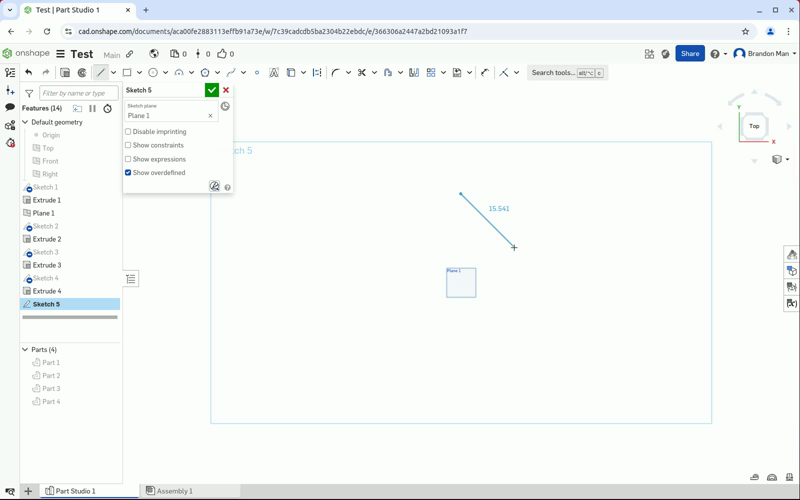
key_down(shift)
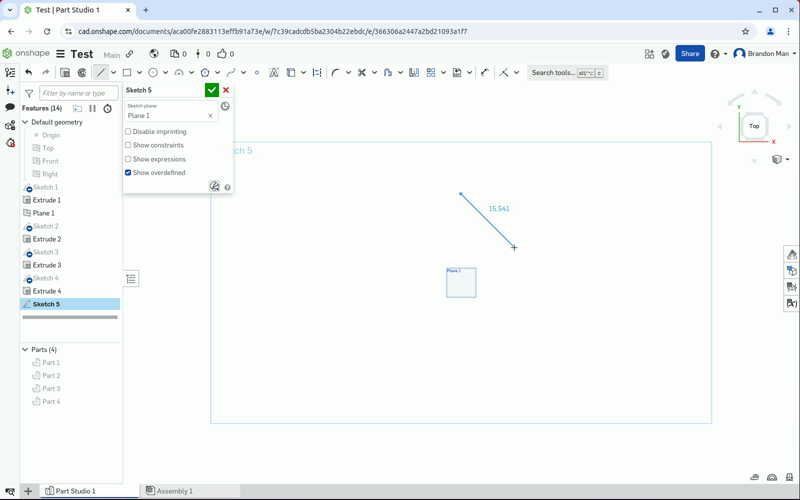
mouse_move(544, 247)
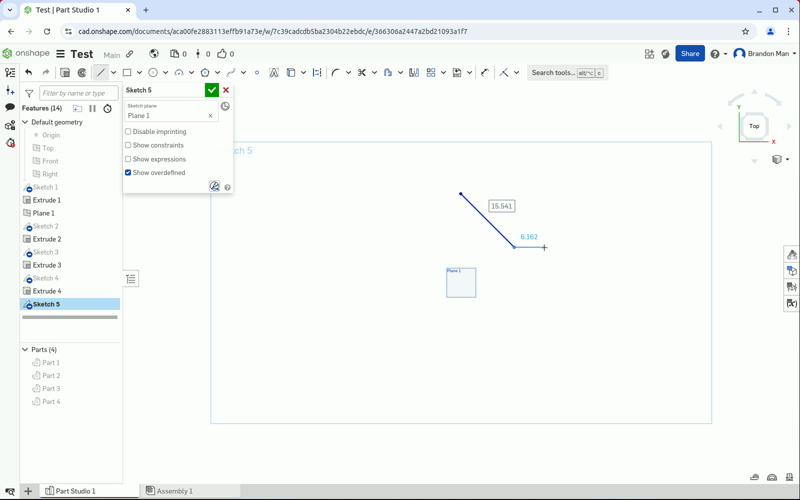
mouse_move(515, 248)
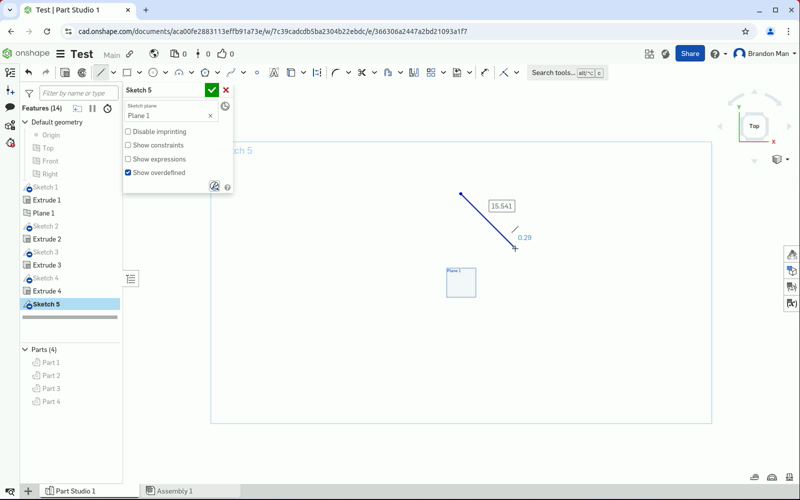
scroll(6)
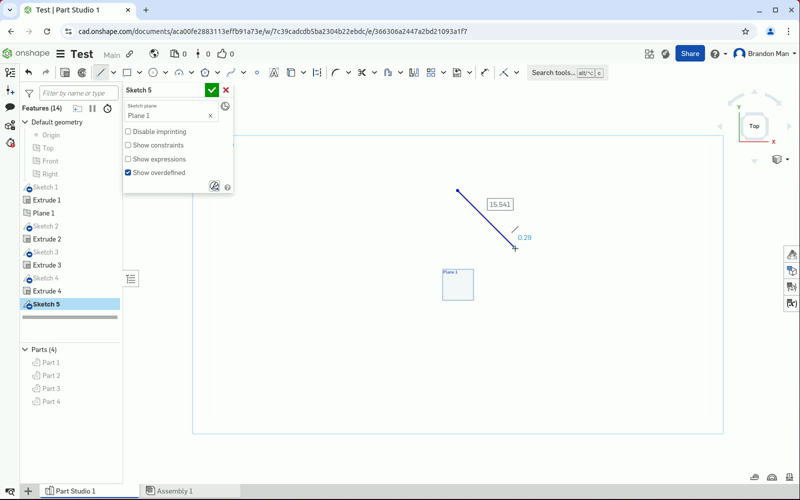
scroll(6)
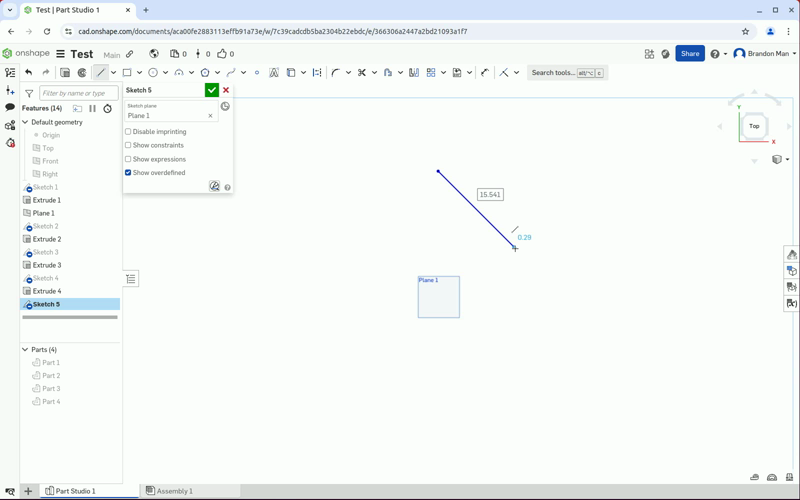
scroll(6)
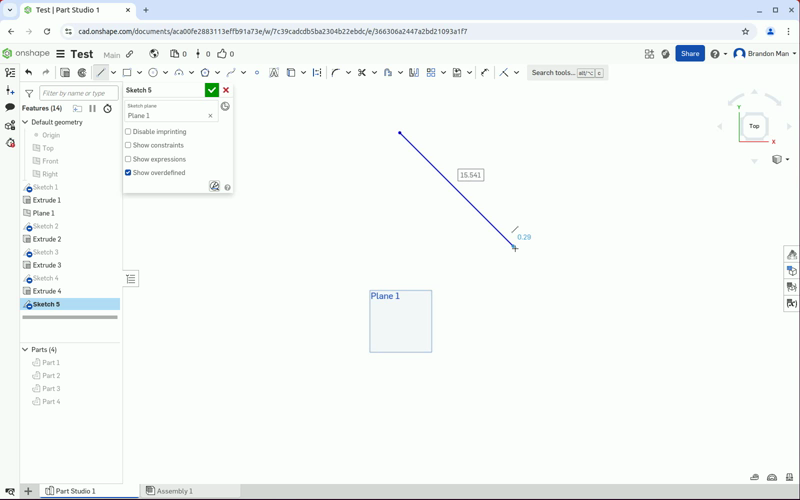
scroll(6)
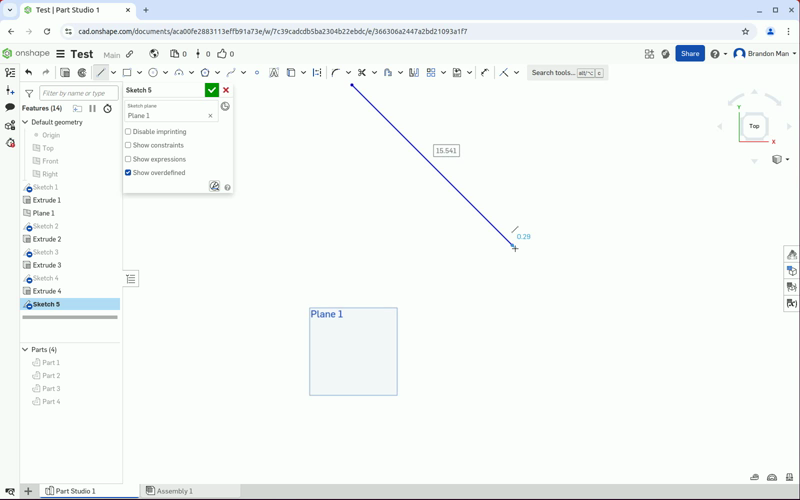
scroll(6)
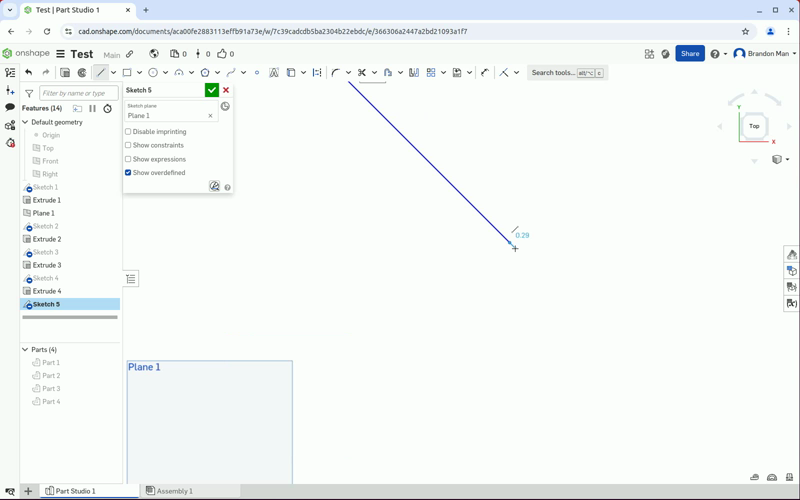
scroll(6)
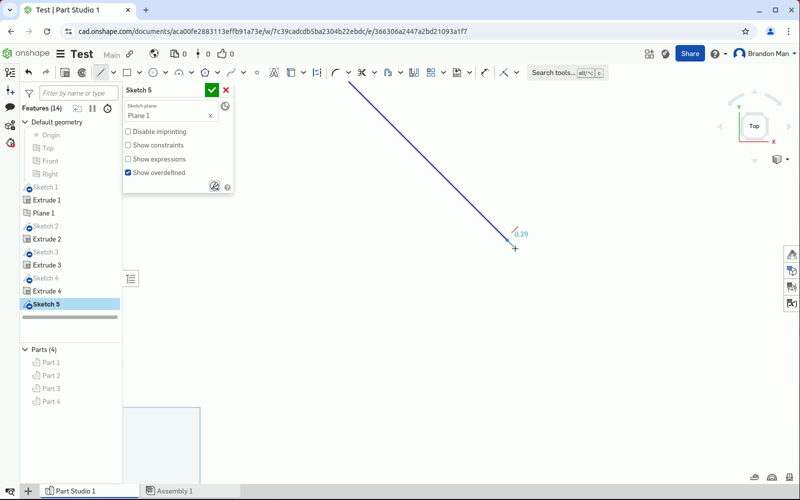
scroll(6)
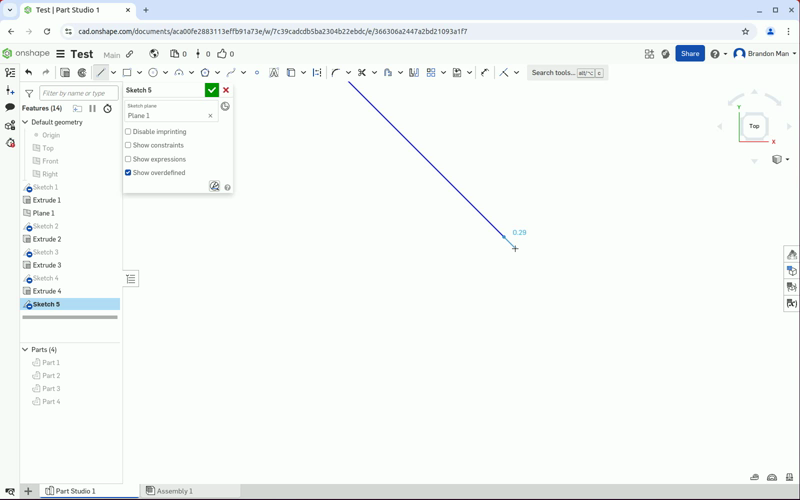
click(515, 248)
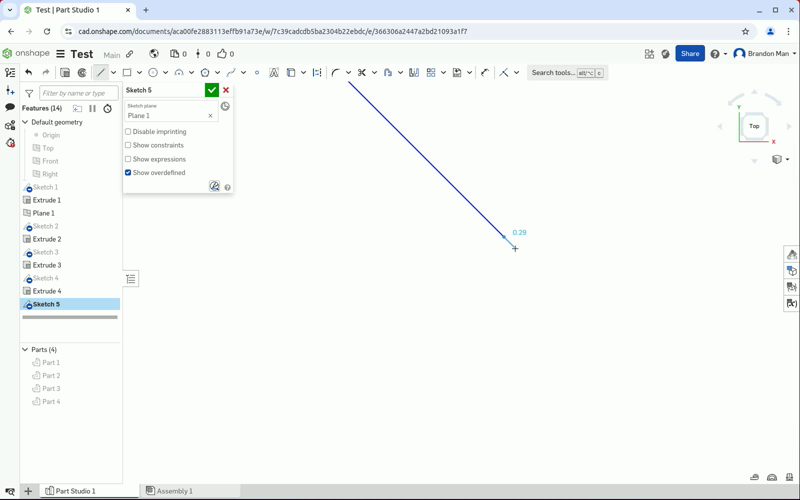
scroll(-6)
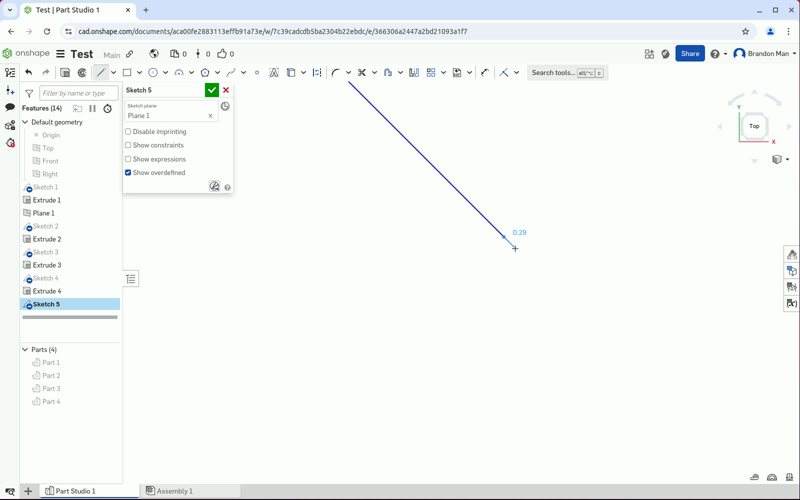
scroll(-6)
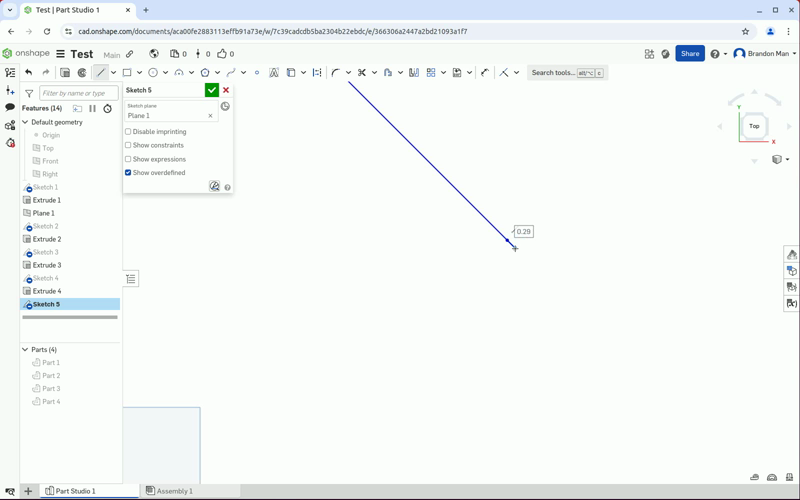
scroll(-6)
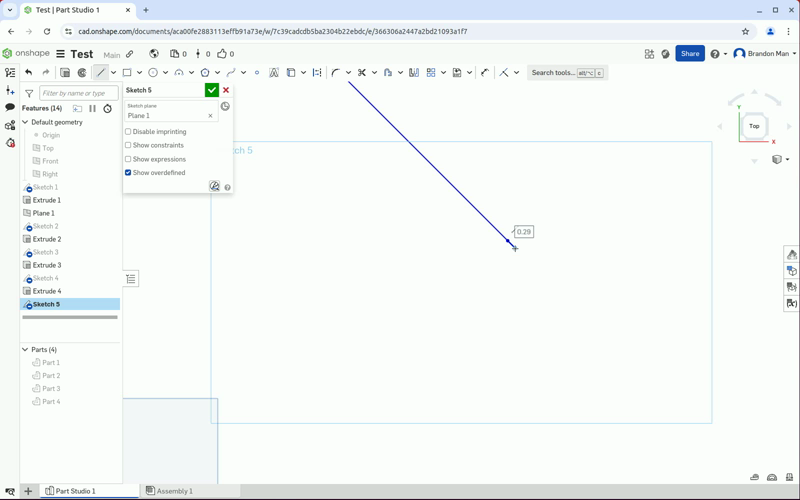
scroll(-6)
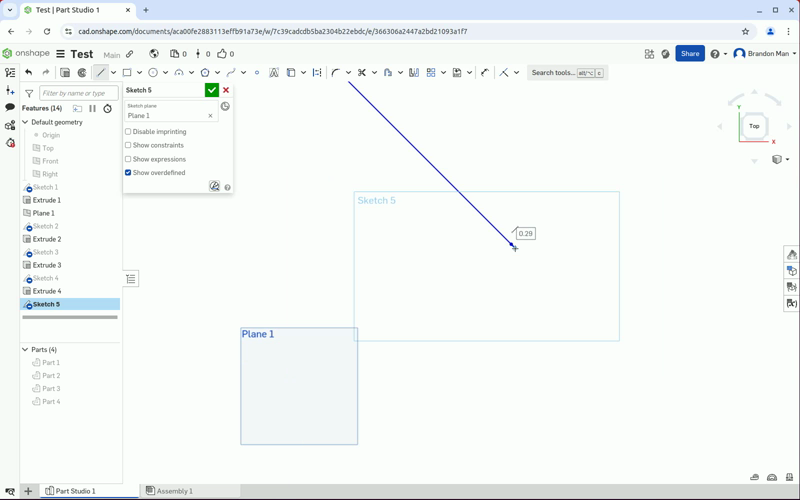
scroll(-6)
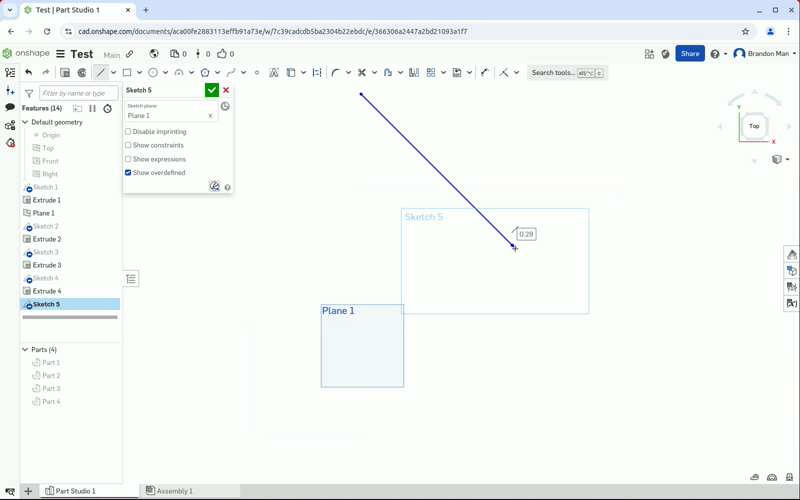
scroll(-6)
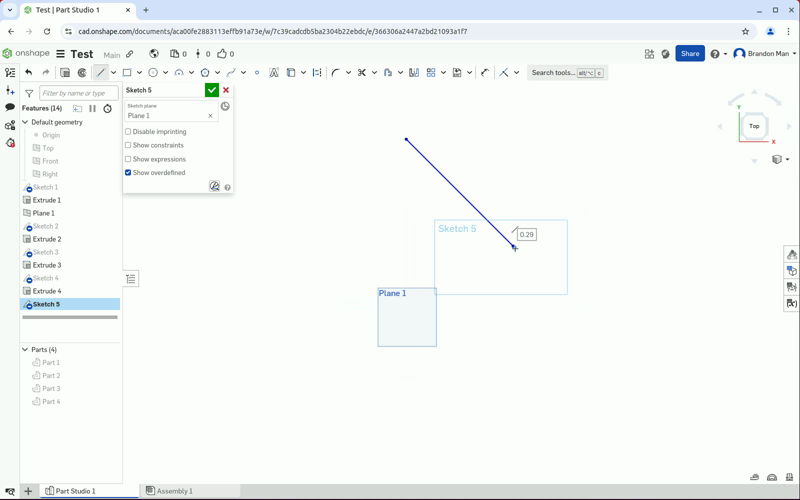
scroll(-6)
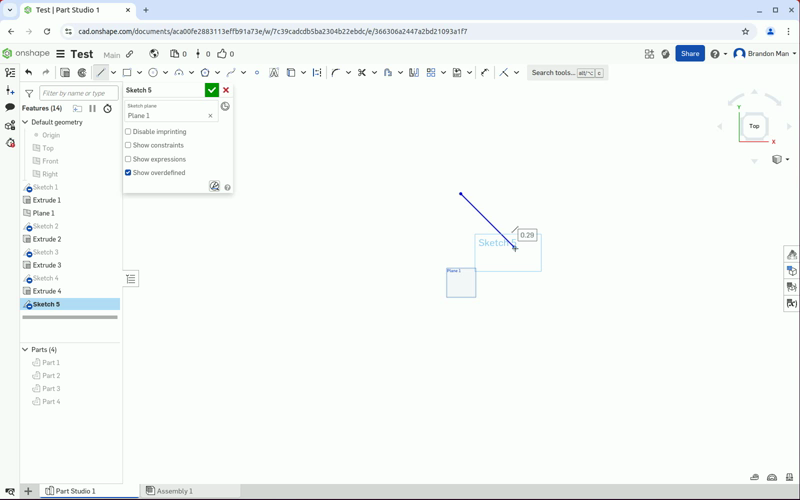
key_up(shift)
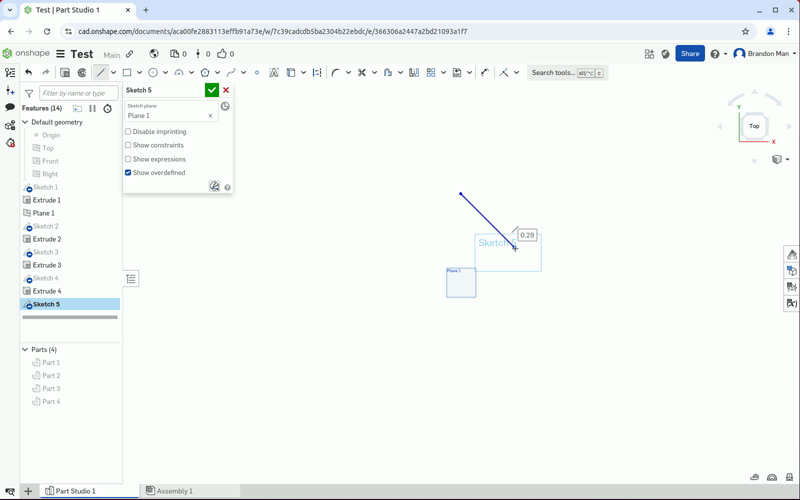
key_down(shift)
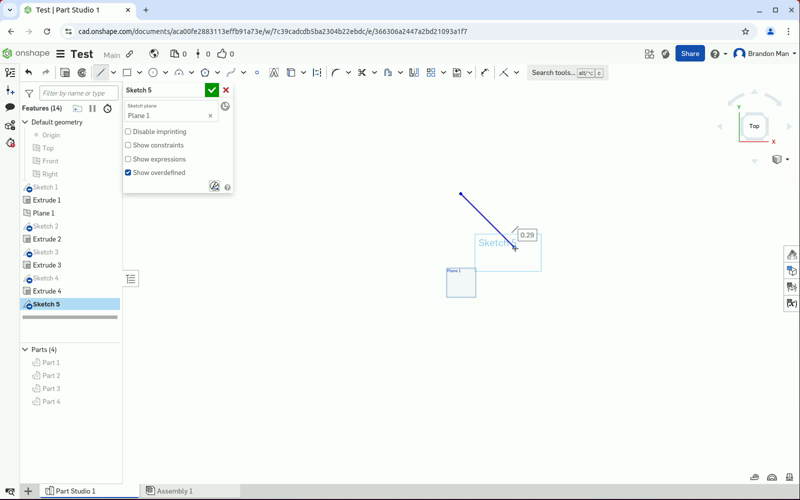
mouse_move(570, 303)
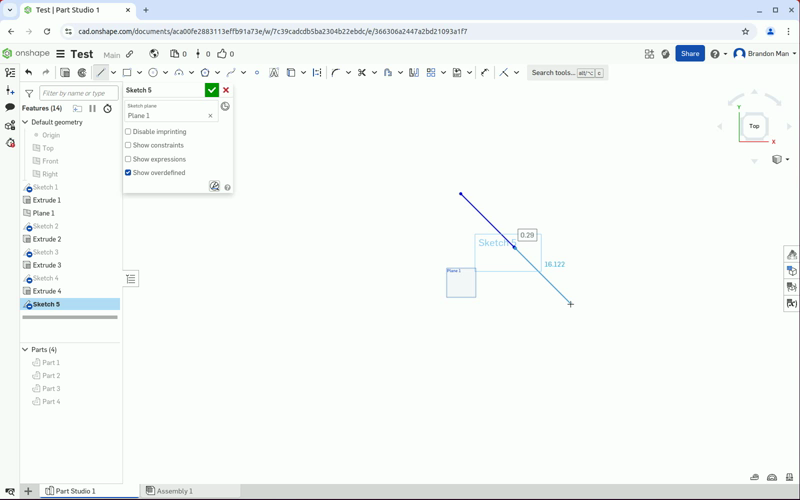
click(570, 303)
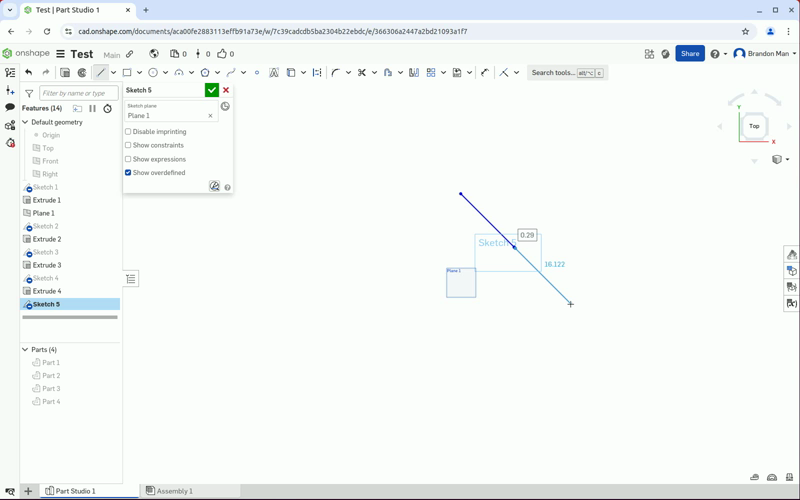
key_up(shift)
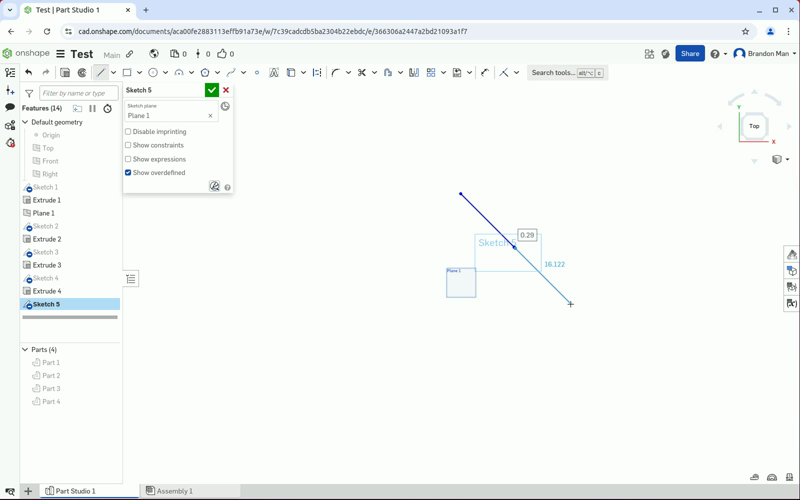
key_down(shift)
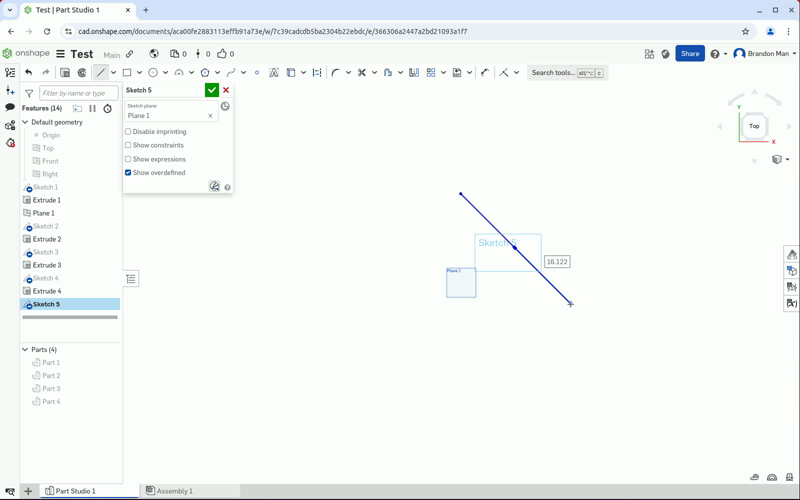
mouse_move(589, 303)
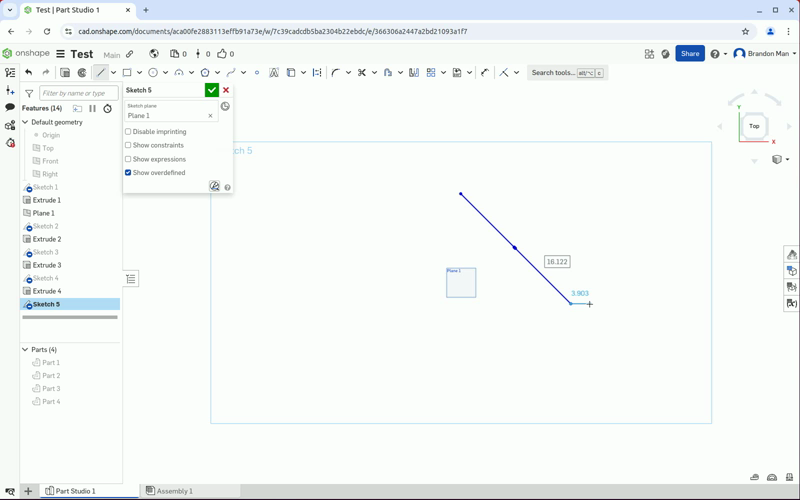
mouse_move(572, 303)
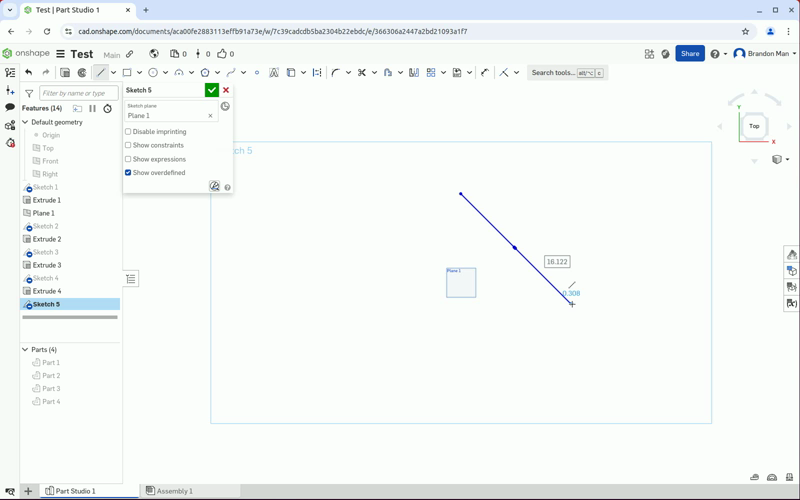
scroll(6)
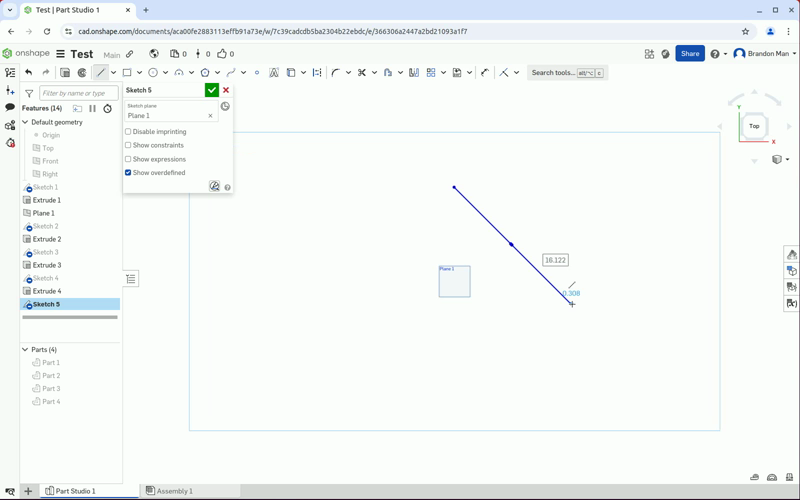
scroll(6)
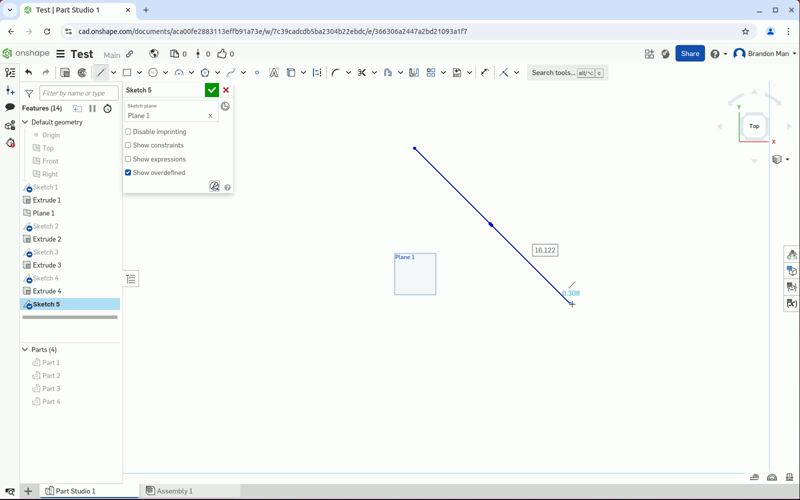
scroll(6)
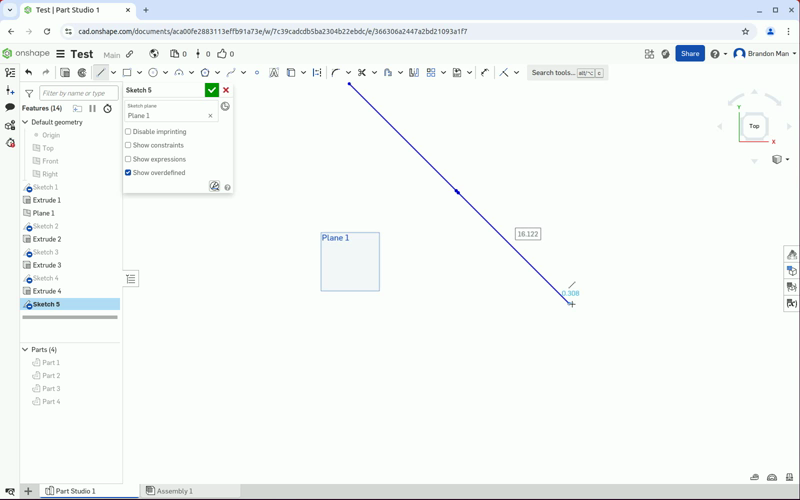
scroll(6)
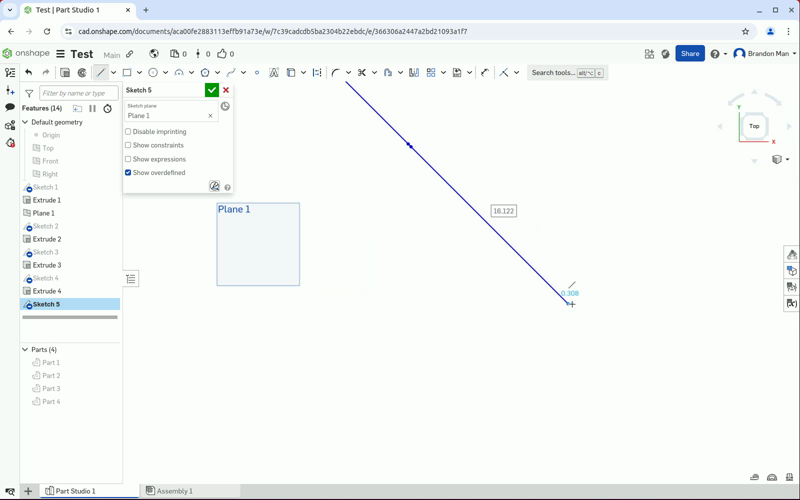
scroll(6)
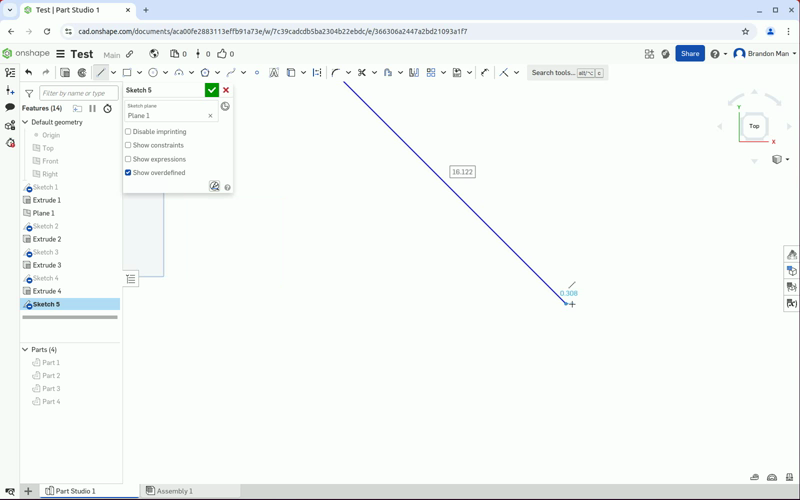
scroll(6)
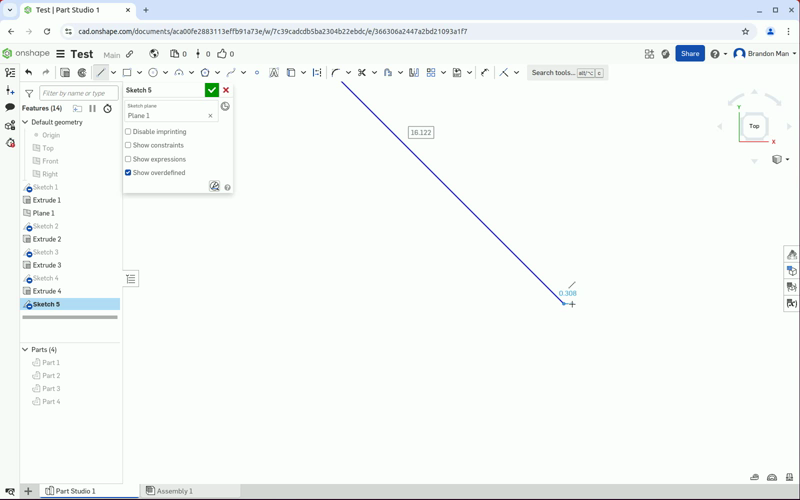
scroll(6)
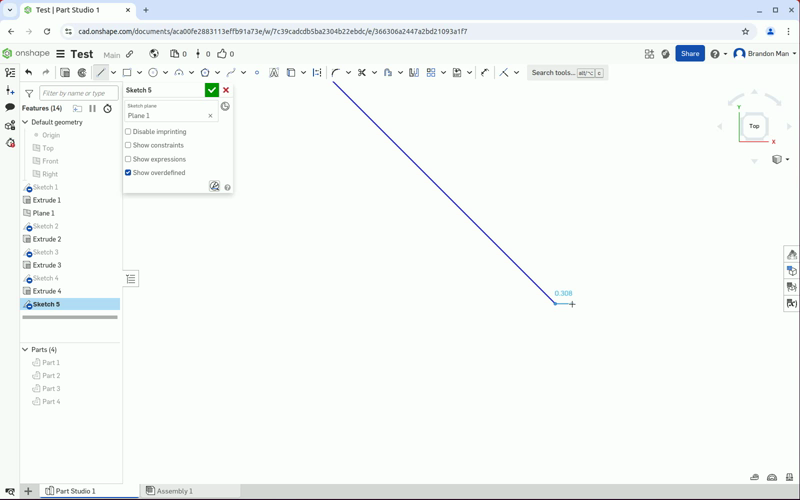
click(572, 303)
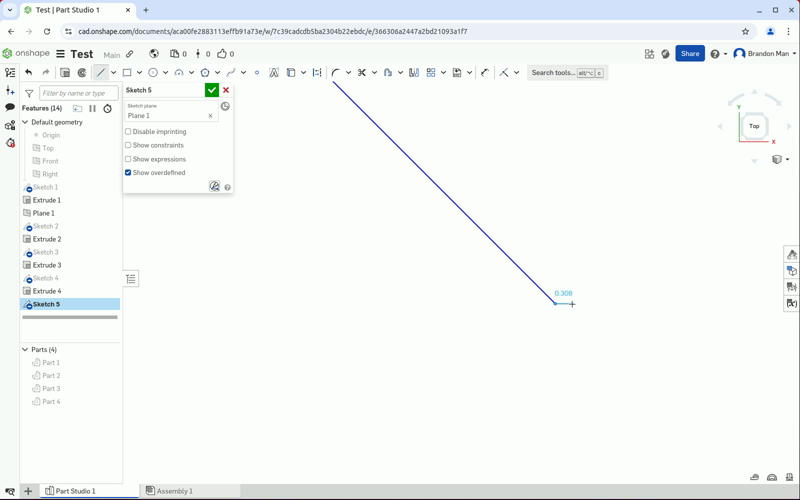
scroll(-6)
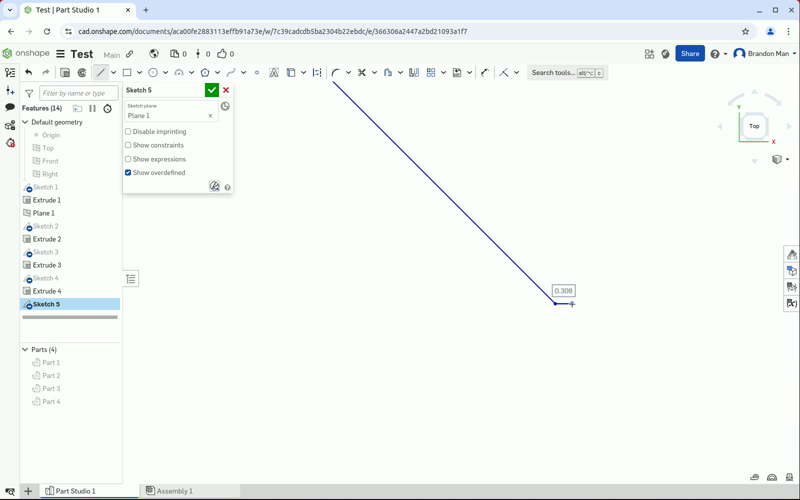
scroll(-6)
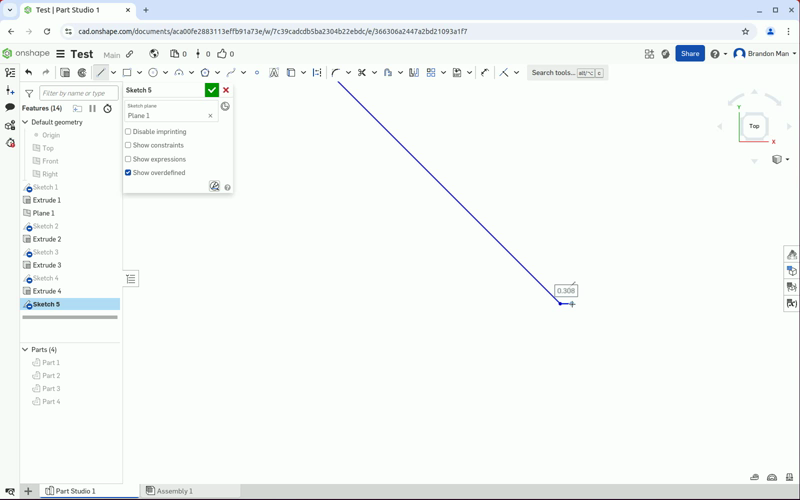
scroll(-6)
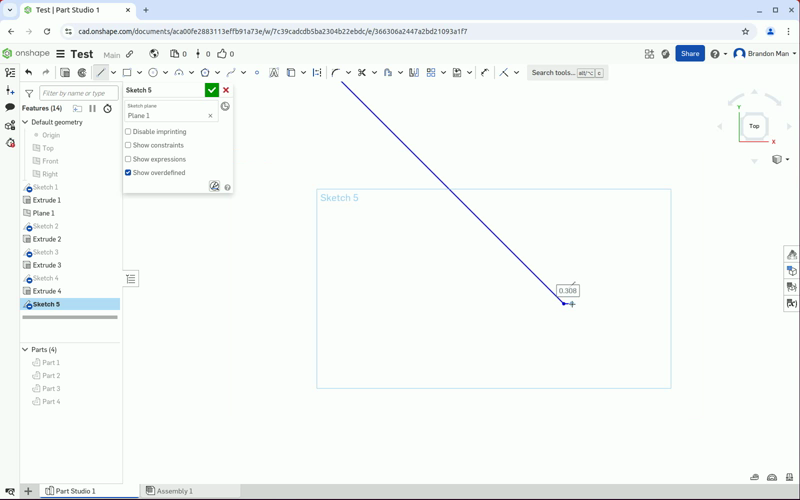
scroll(-6)
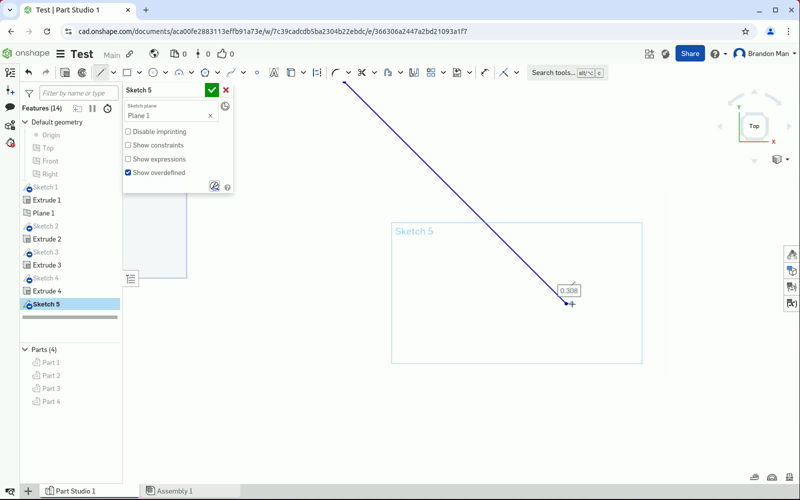
scroll(-6)
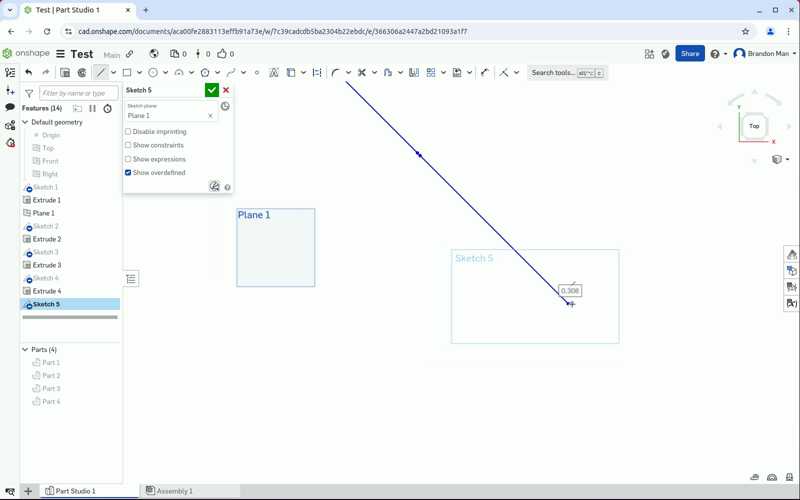
scroll(-6)
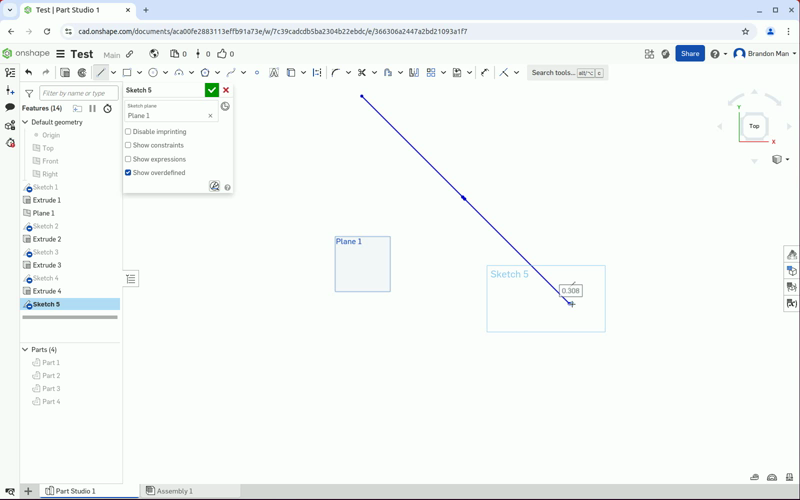
scroll(-6)
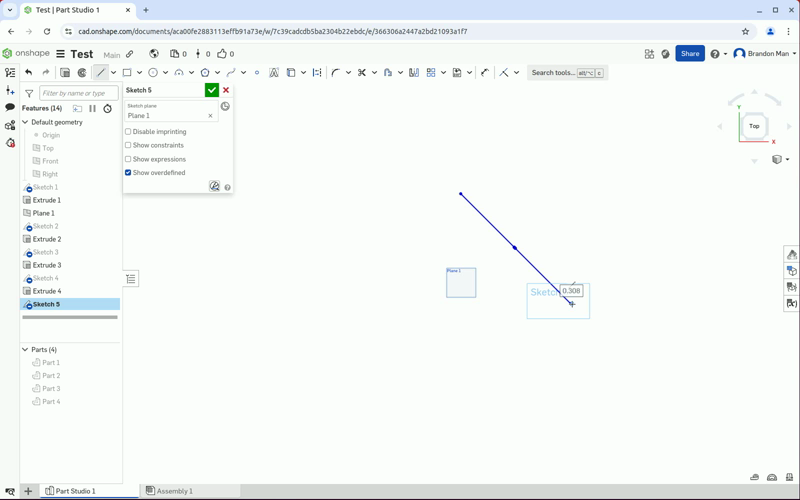
key_up(shift)
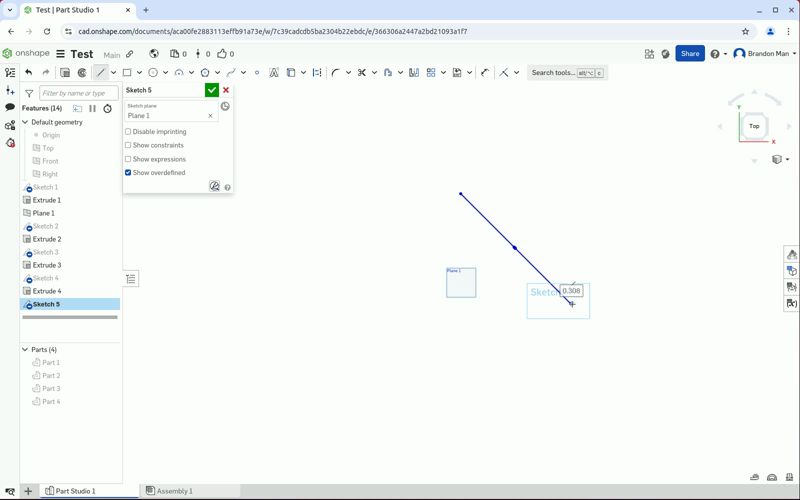
key_down(shift)
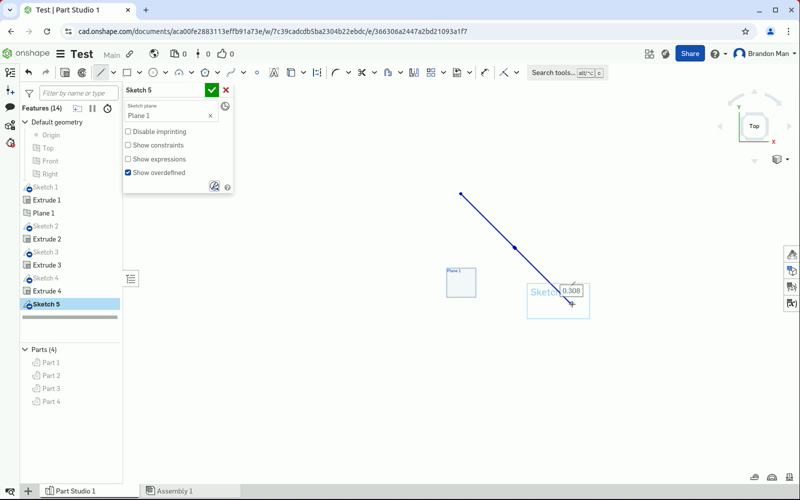
mouse_move(589, 303)
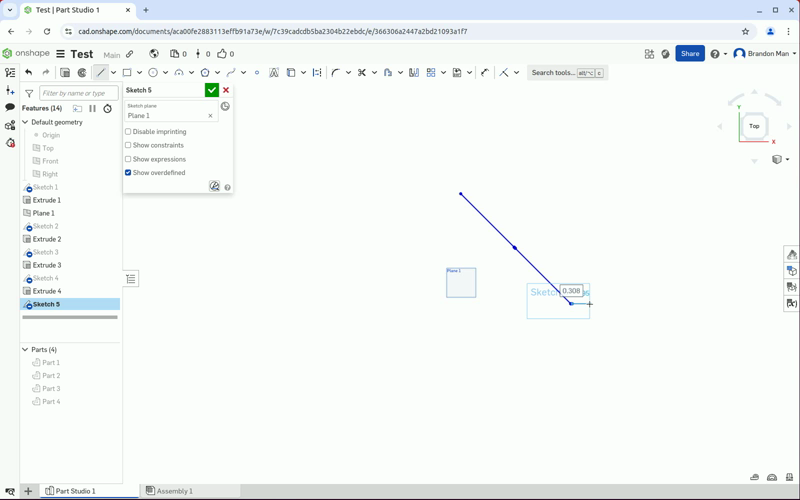
mouse_move(573, 303)
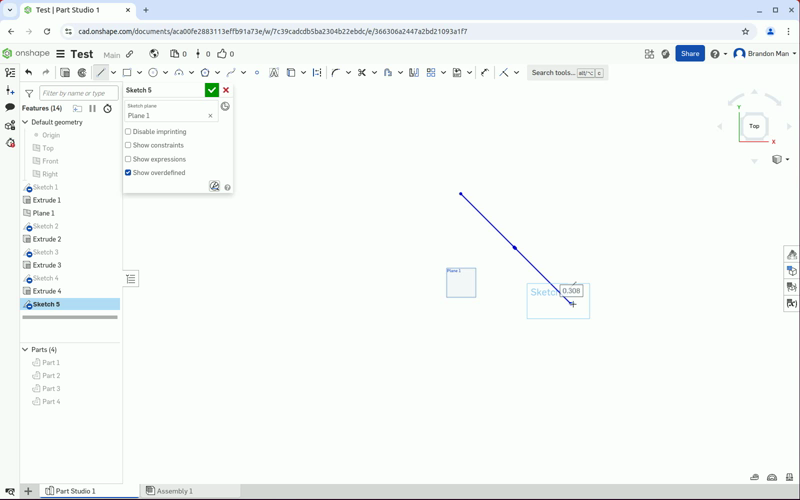
scroll(6)
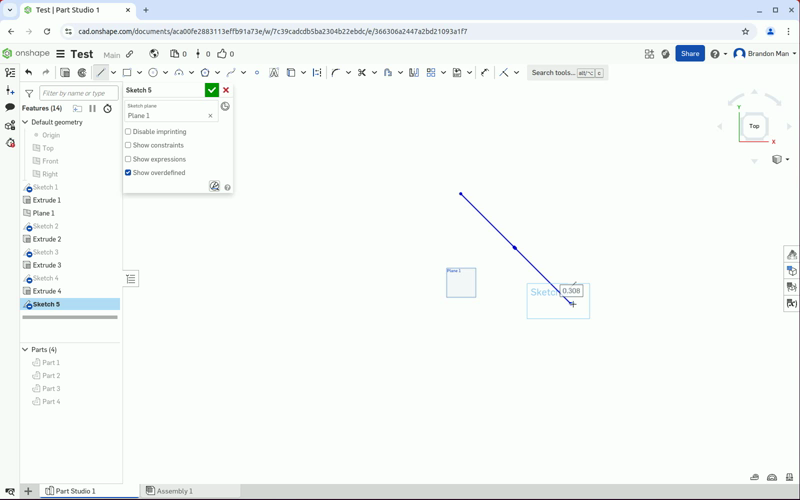
scroll(6)
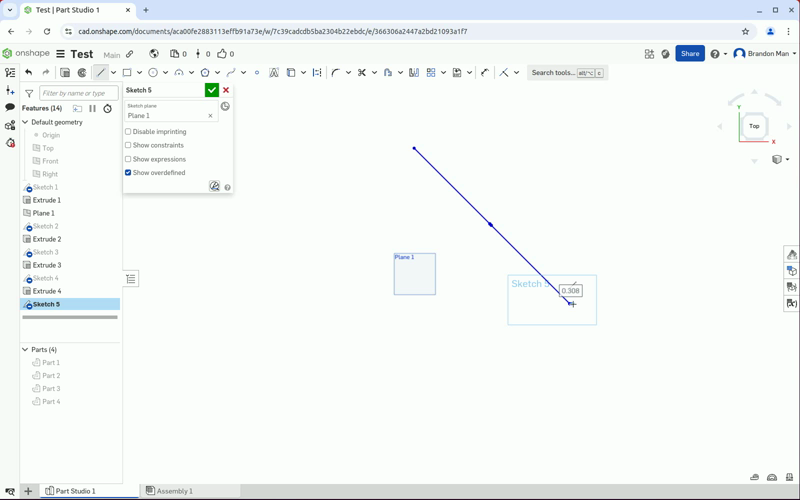
scroll(6)
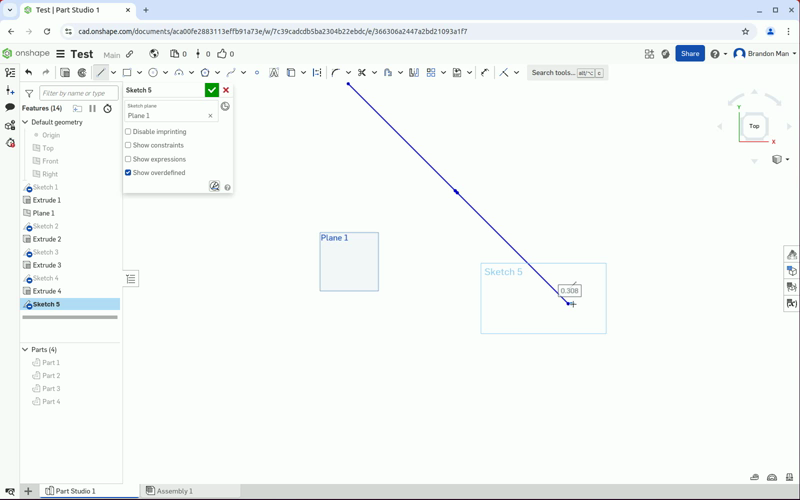
scroll(6)
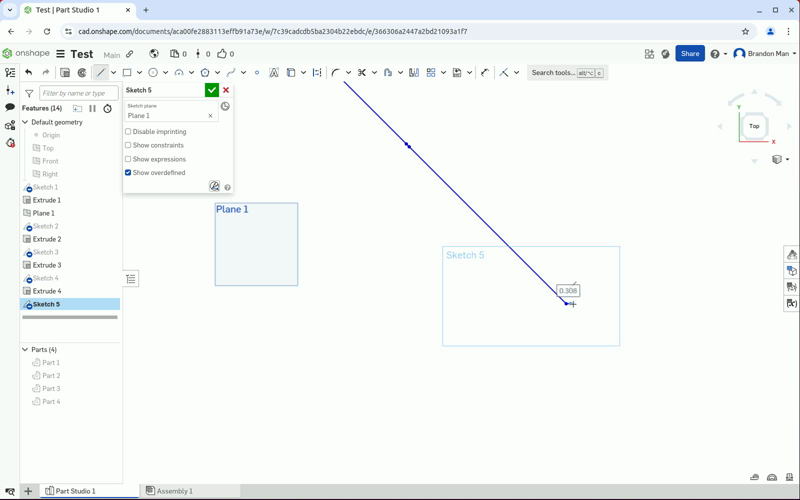
scroll(6)
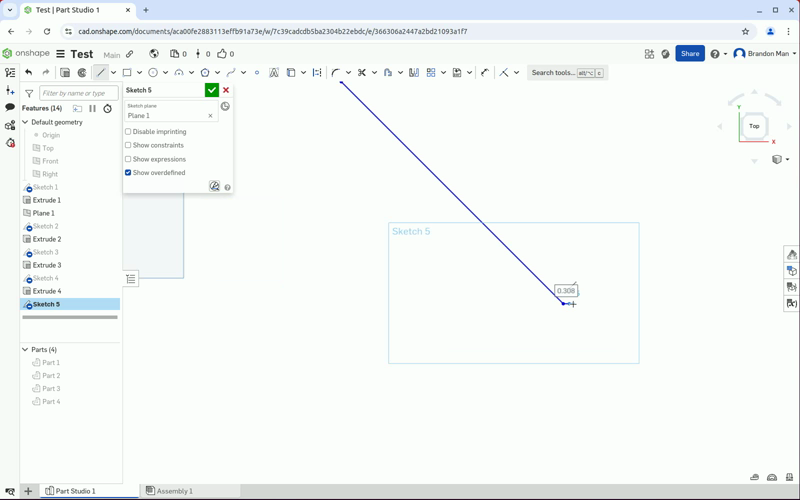
scroll(6)
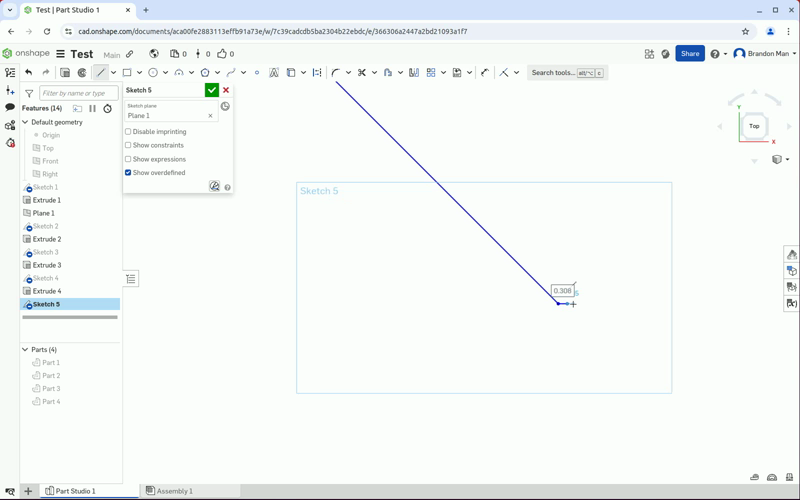
scroll(6)
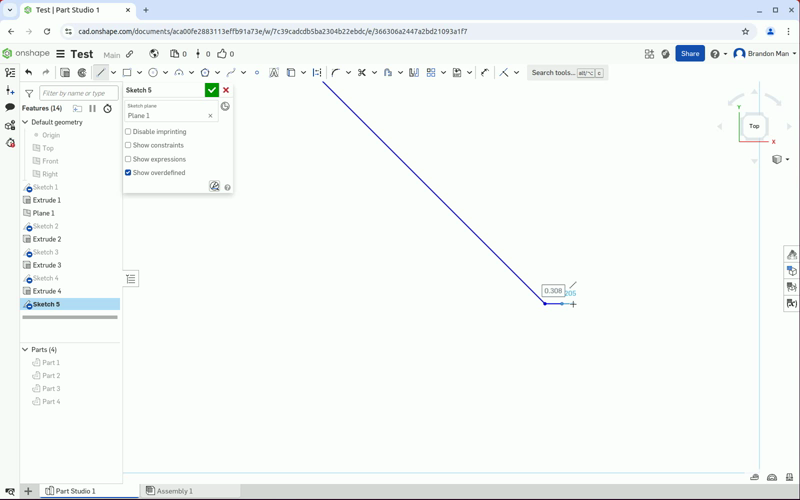
click(573, 303)
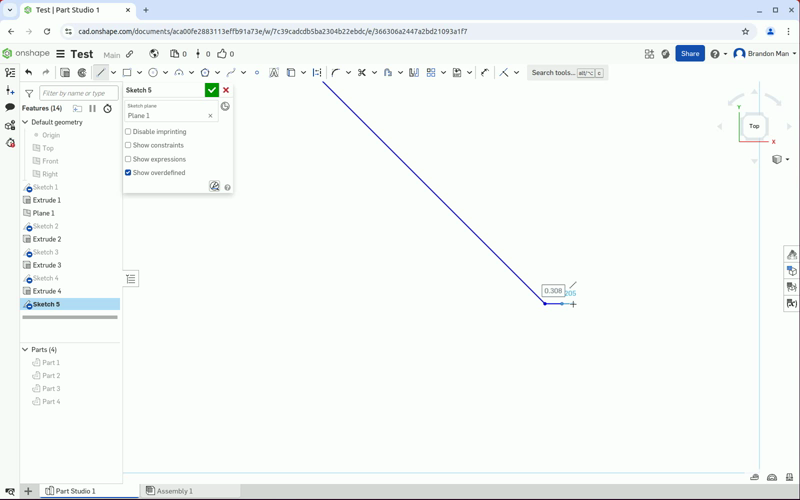
scroll(-6)
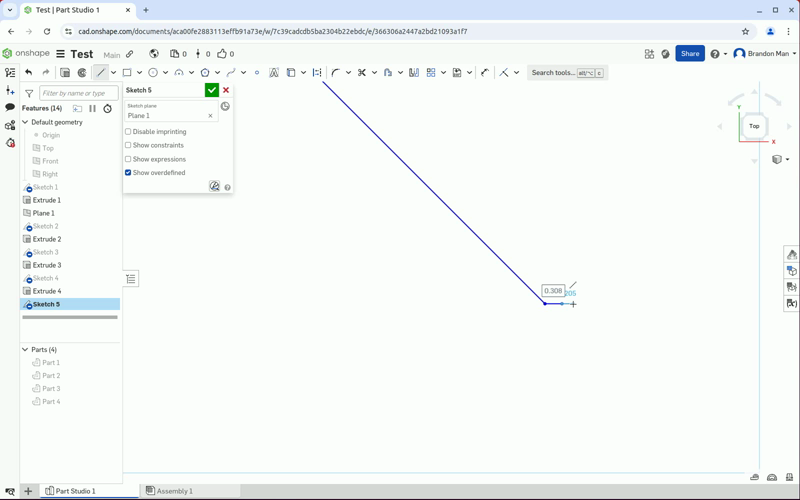
scroll(-6)
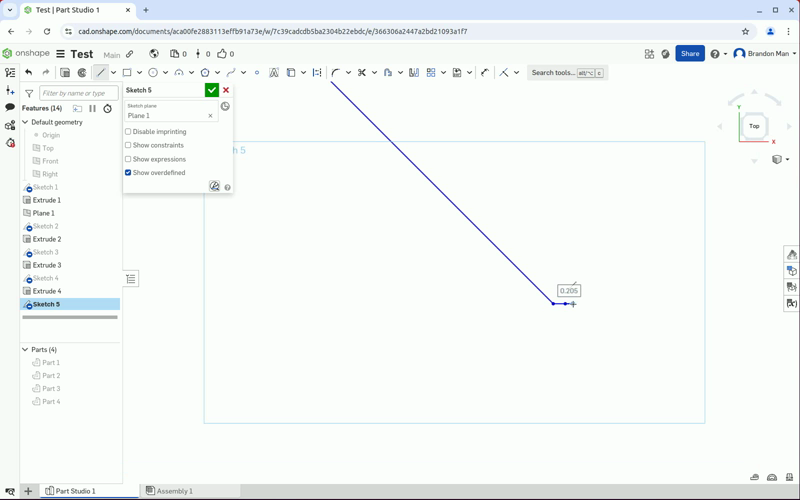
scroll(-6)
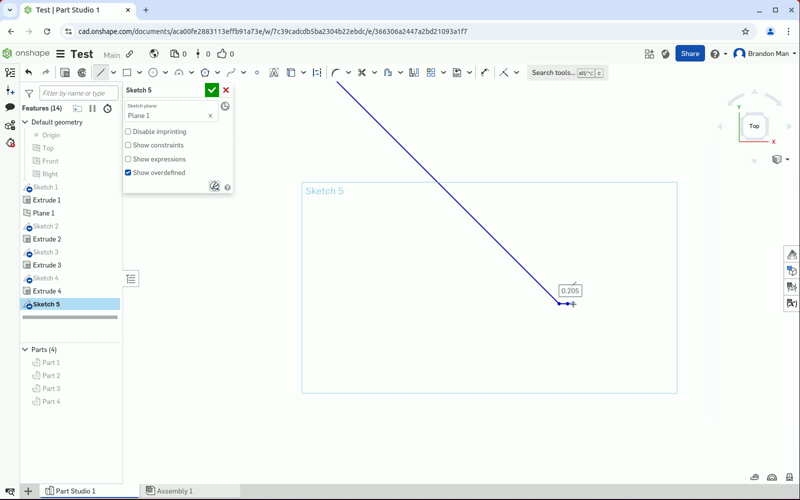
scroll(-6)
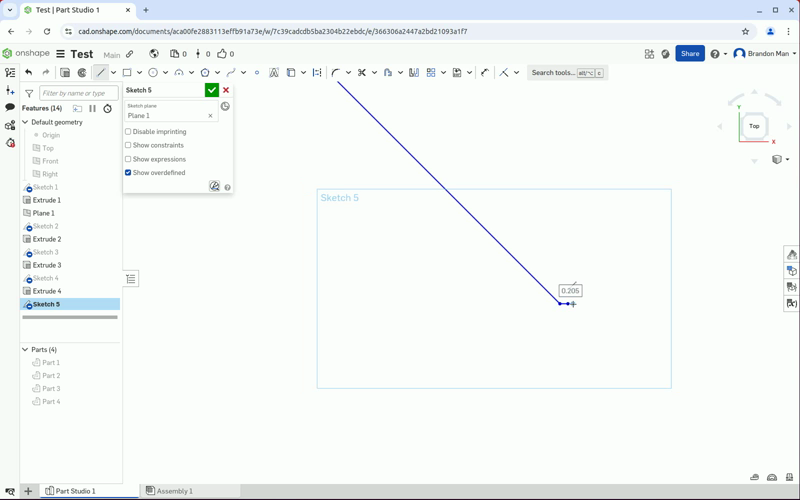
scroll(-6)
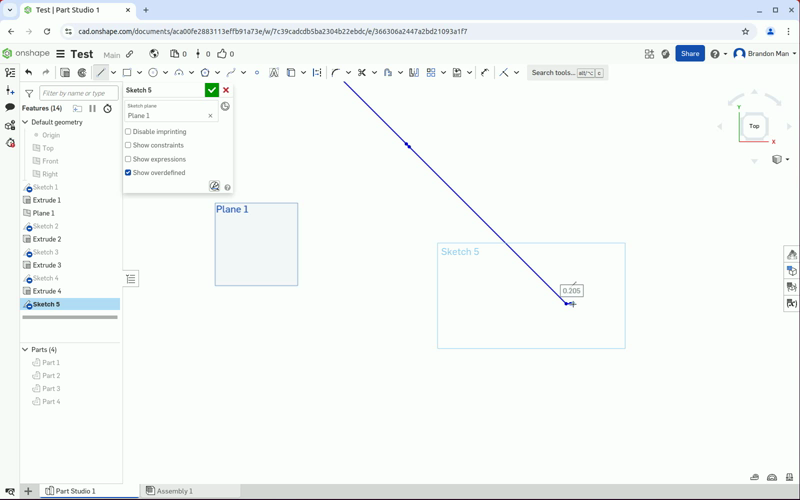
scroll(-6)
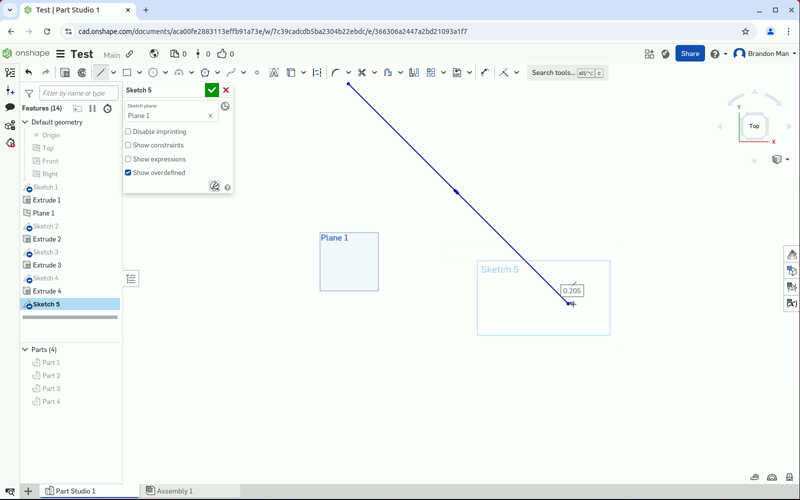
scroll(-6)
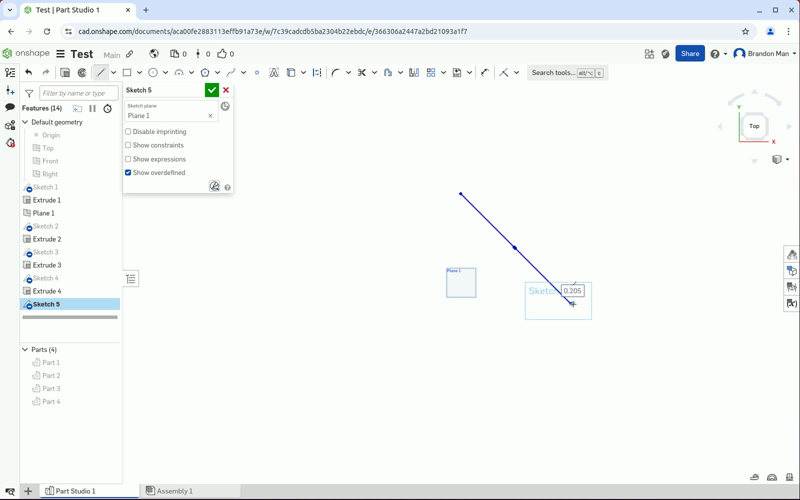
key_up(shift)
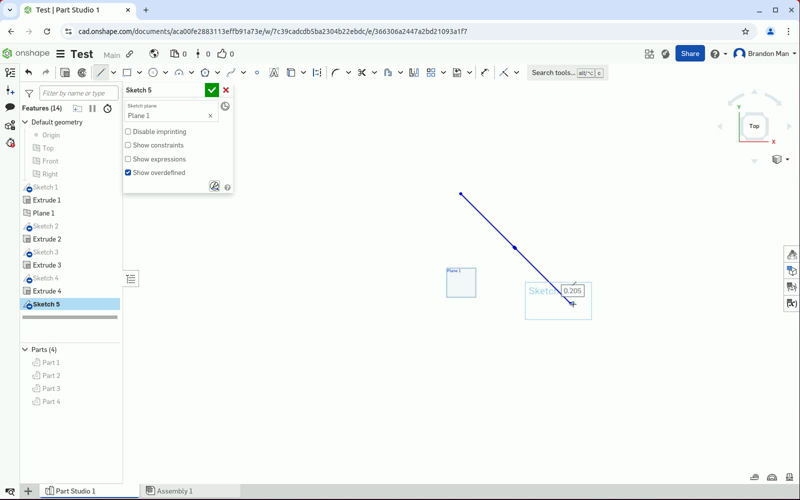
key_down(shift)
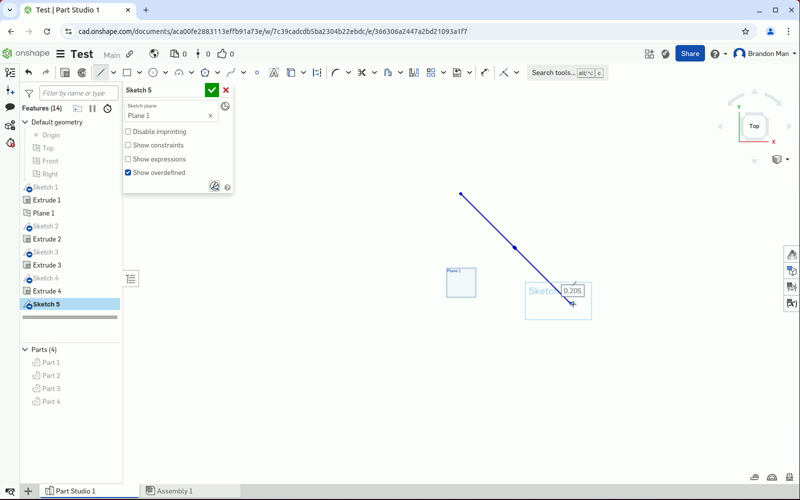
mouse_move(461, 192)
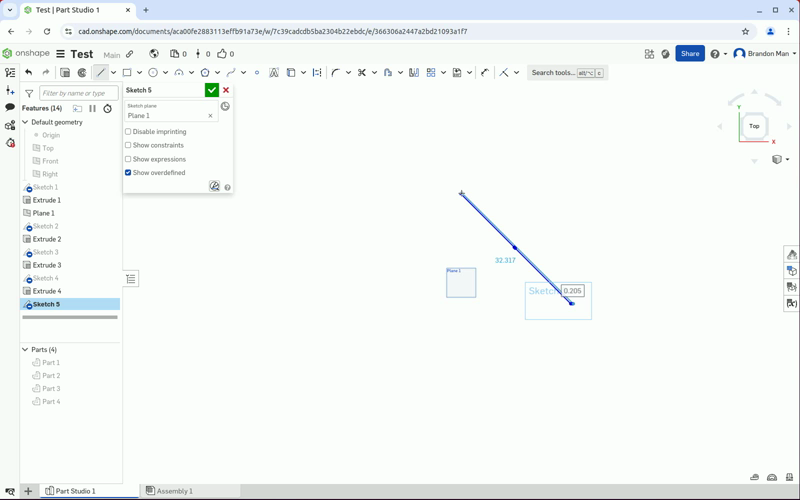
scroll(6)
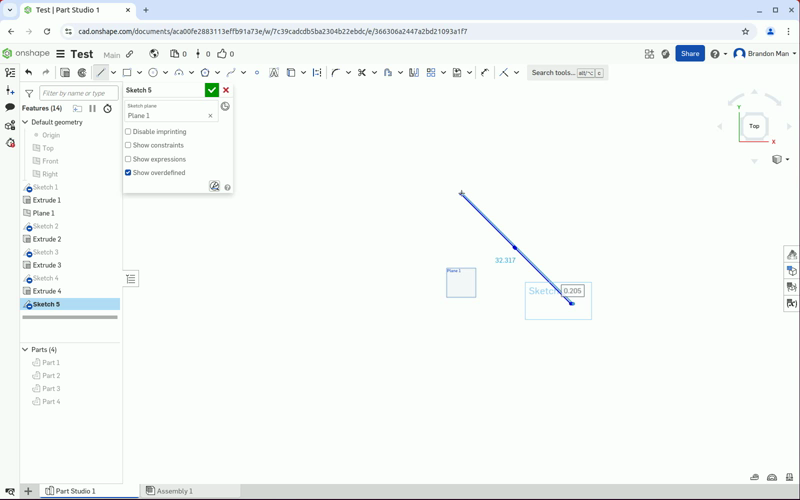
scroll(6)
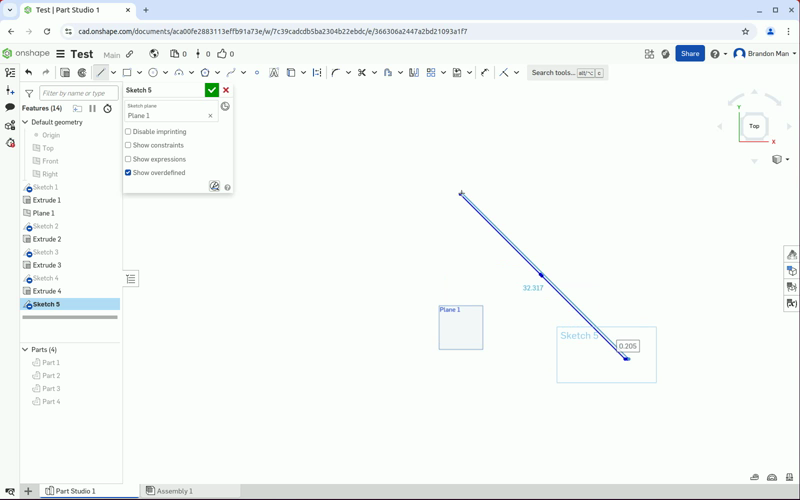
scroll(6)
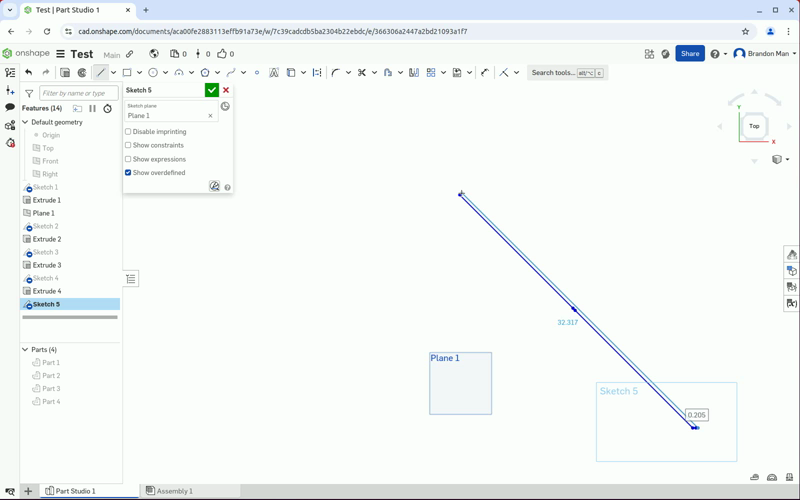
scroll(6)
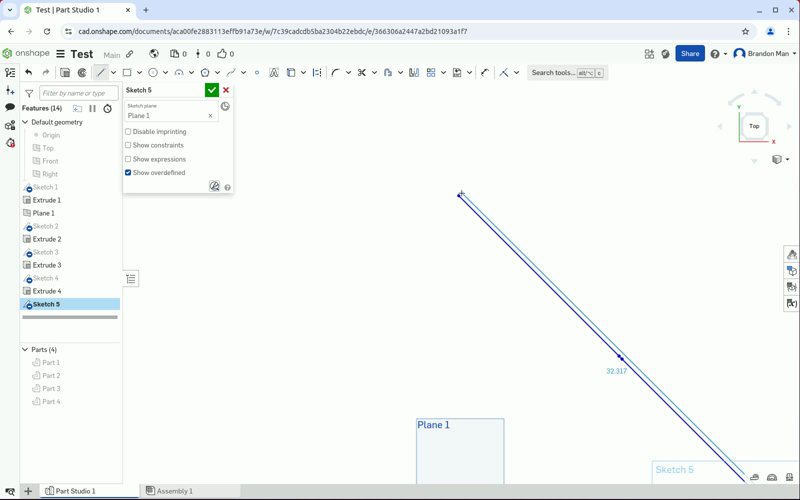
scroll(6)
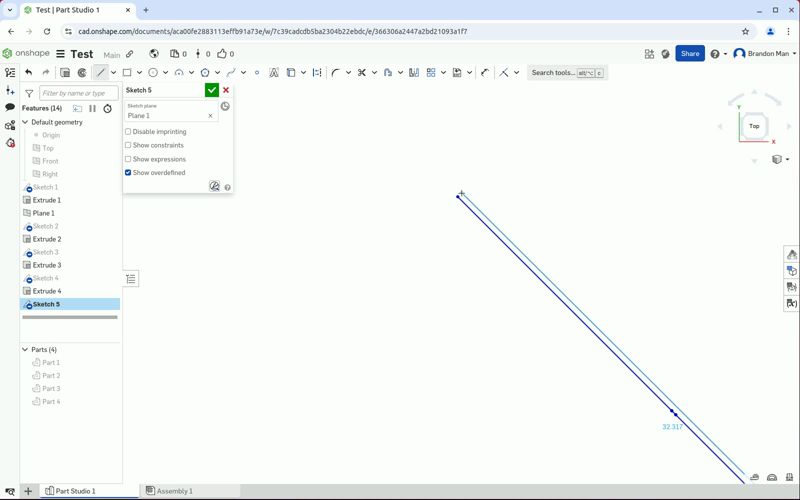
scroll(6)
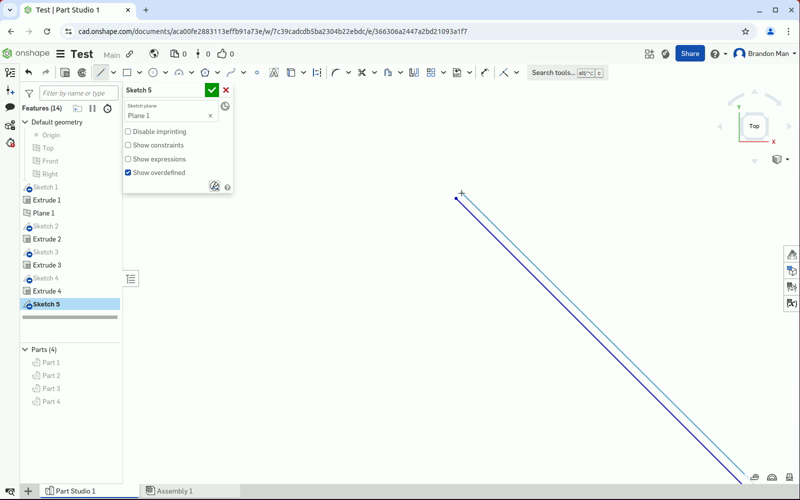
scroll(6)
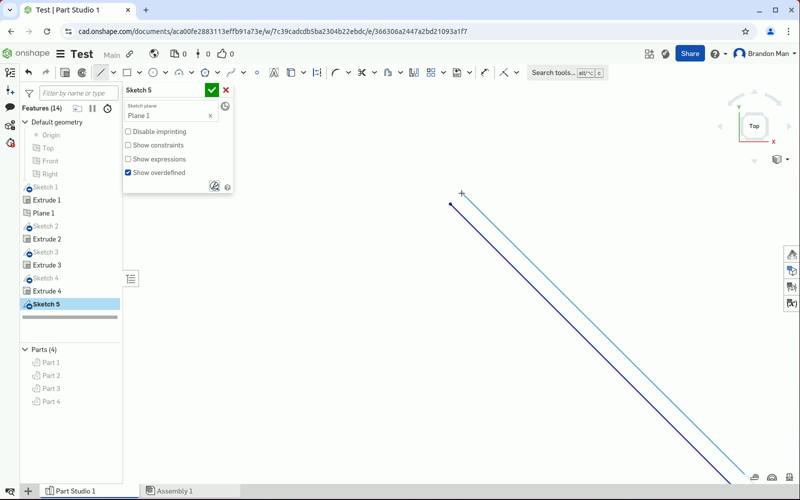
click(461, 192)
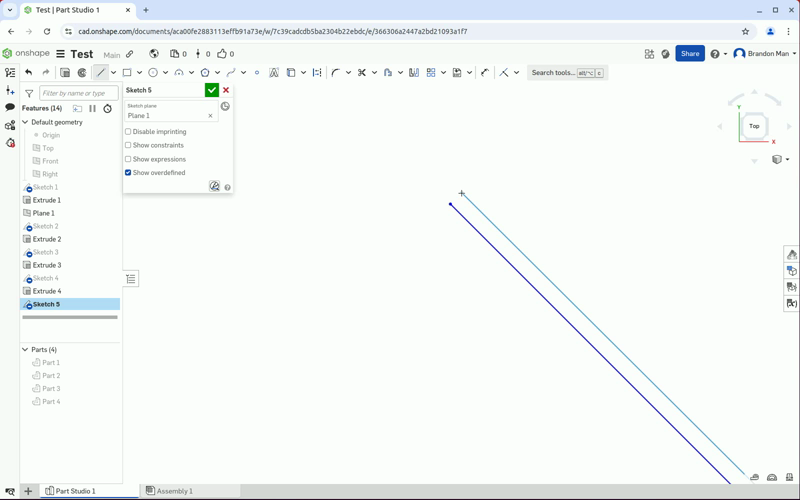
scroll(-6)
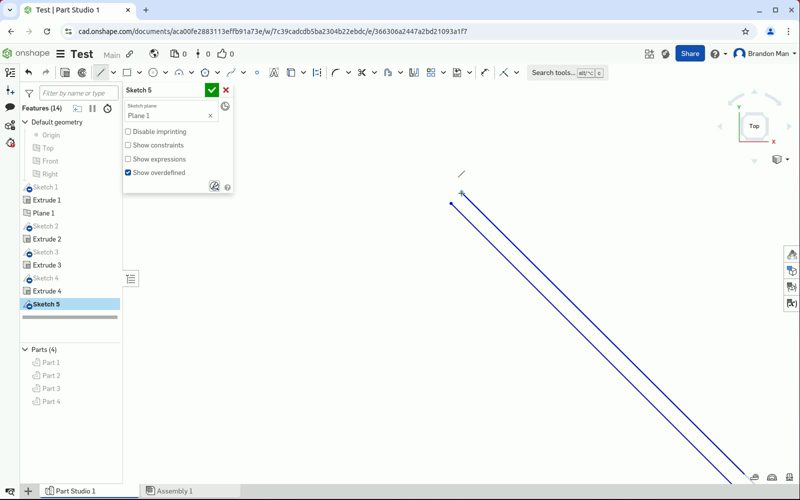
scroll(-6)
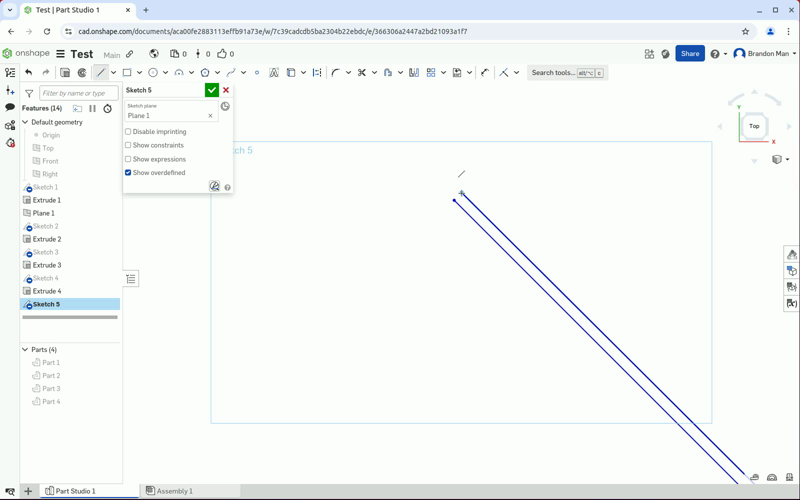
scroll(-6)
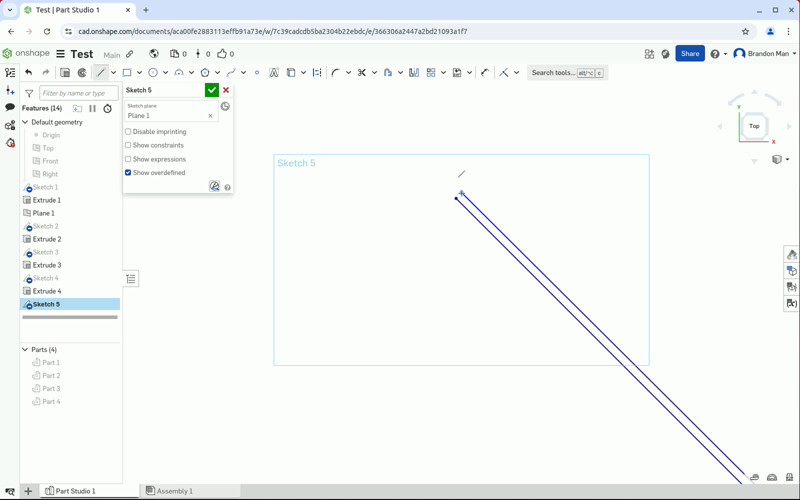
scroll(-6)
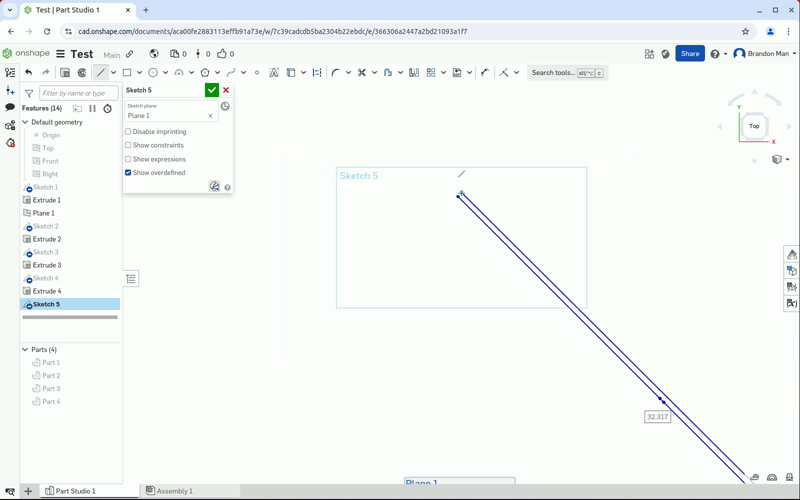
scroll(-6)
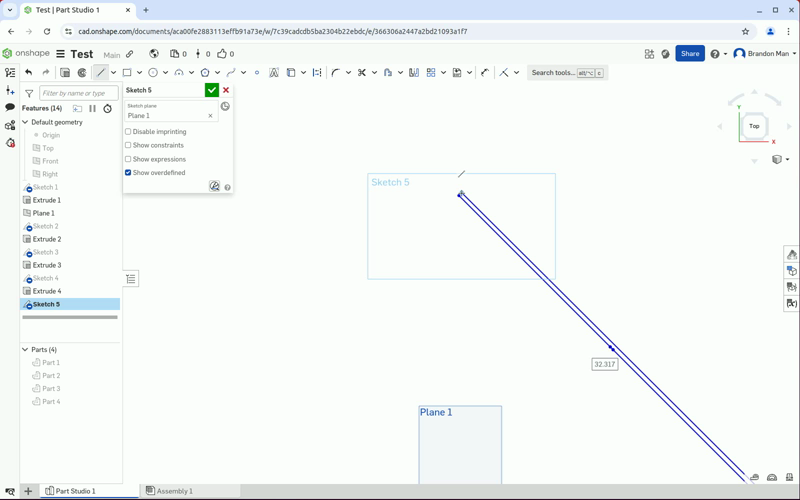
scroll(-6)
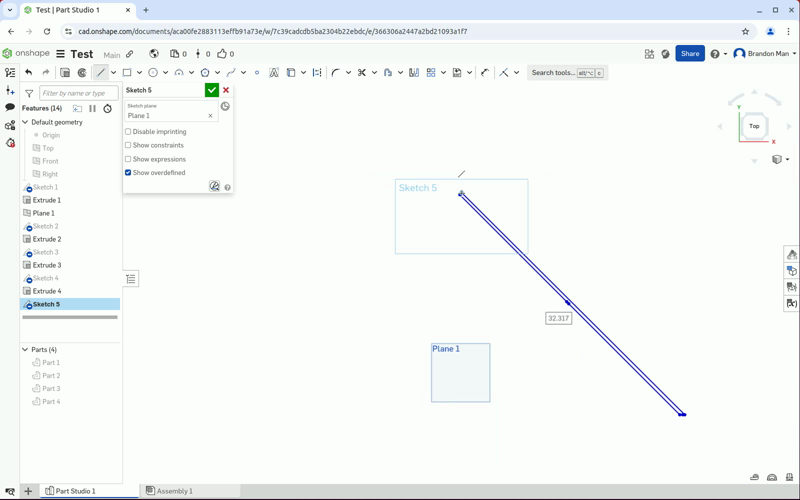
scroll(-6)
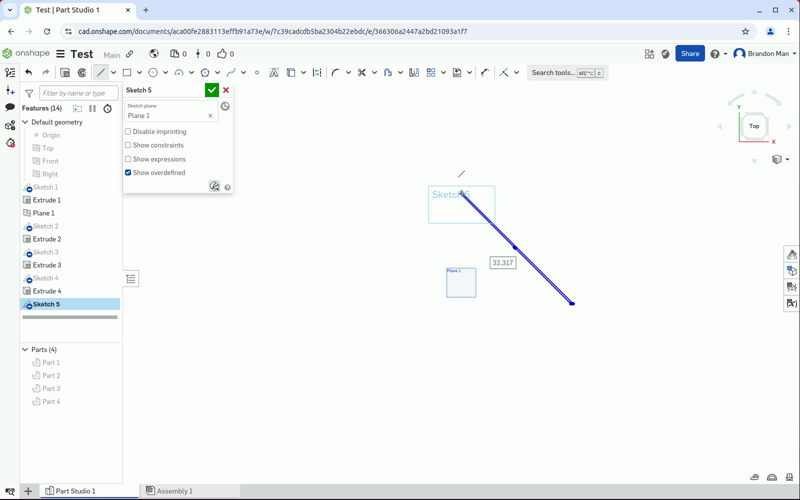
key_up(shift)
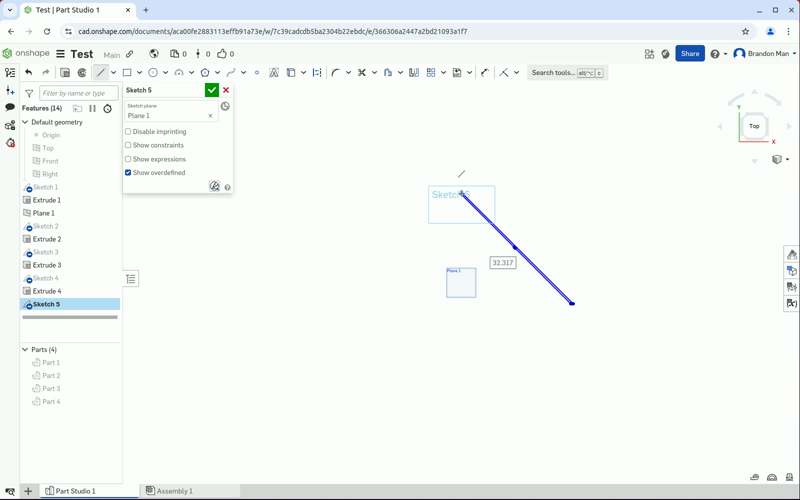
mouse_move(492, 192)
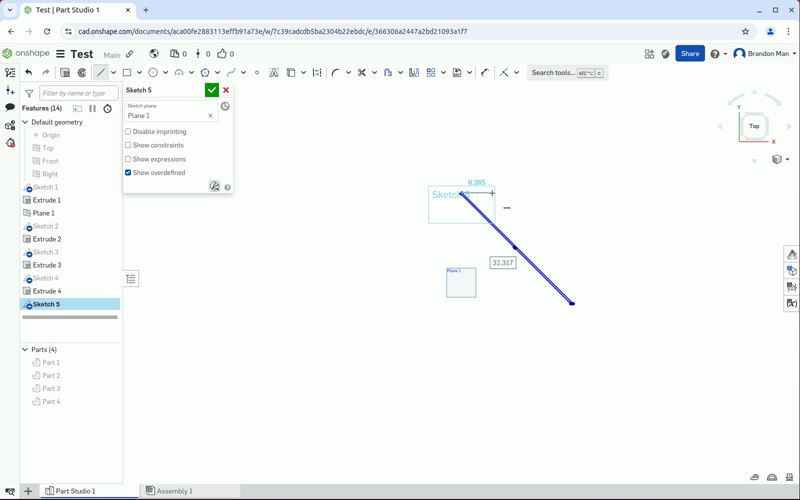
key_down(shift)
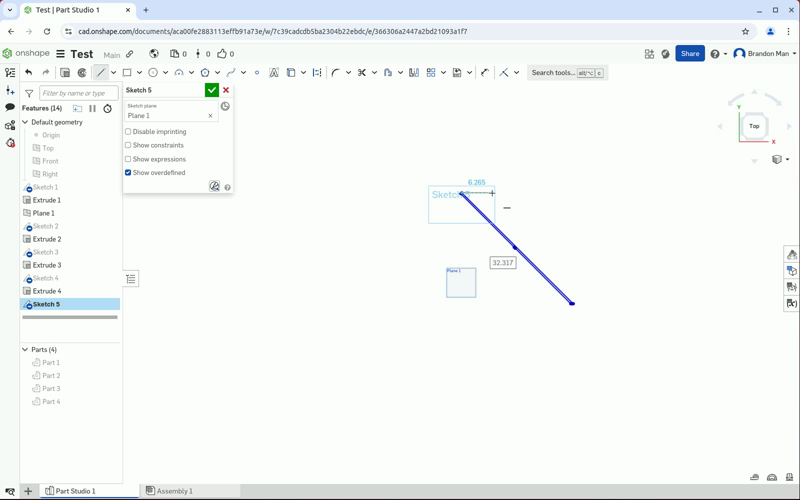
mouse_move(460, 193)
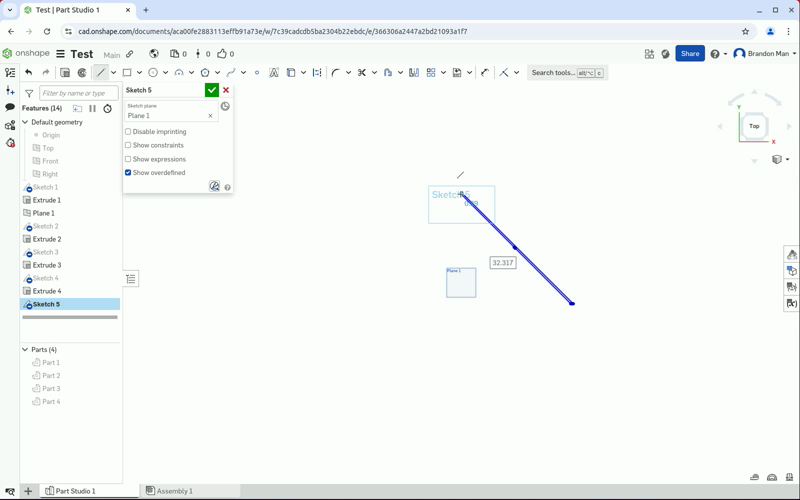
scroll(6)
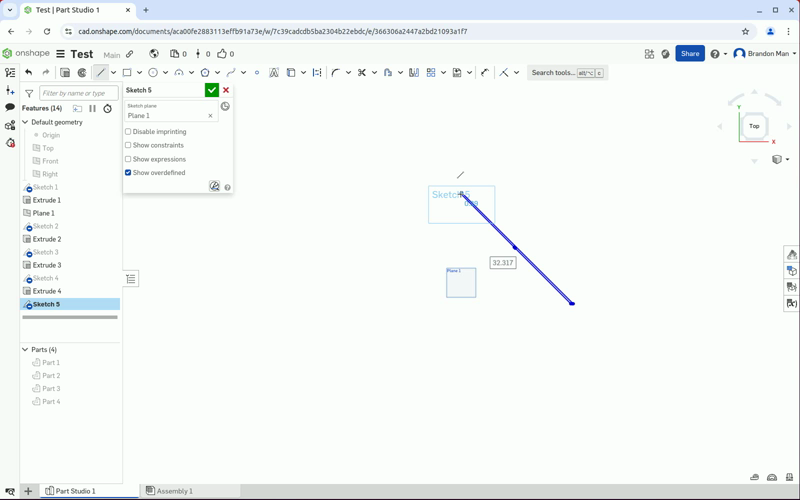
scroll(6)
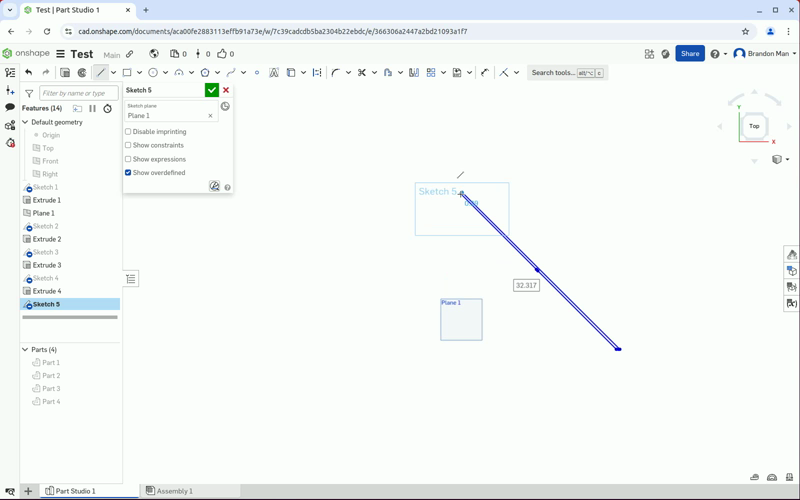
scroll(6)
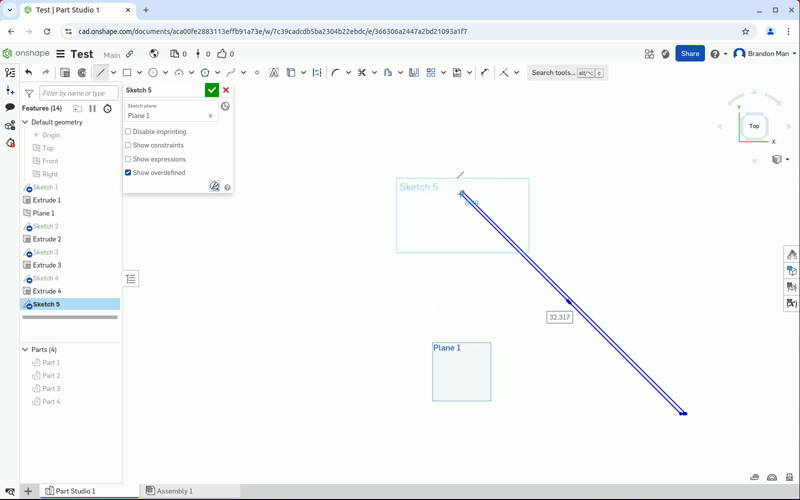
scroll(6)
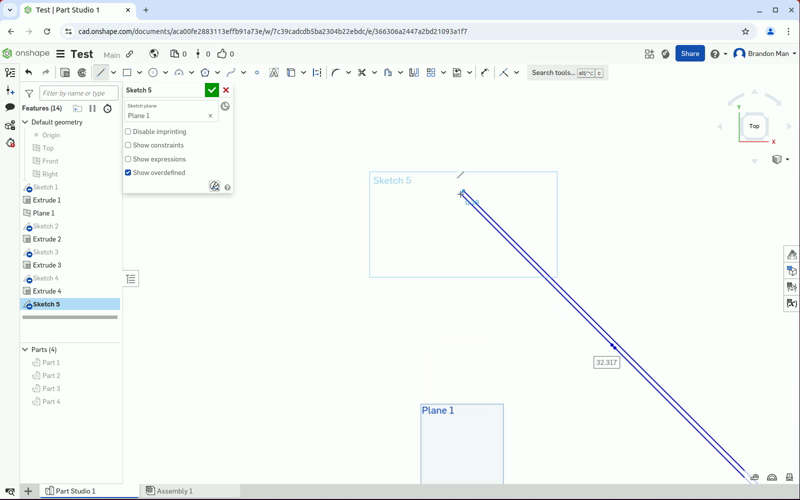
scroll(6)
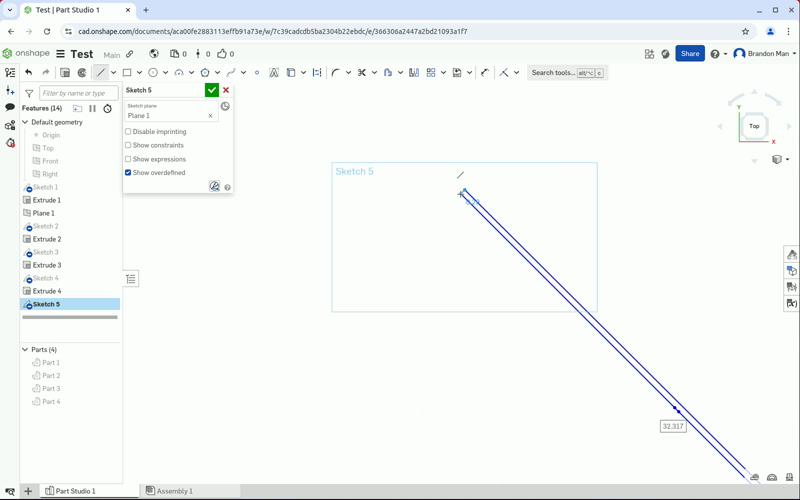
scroll(6)
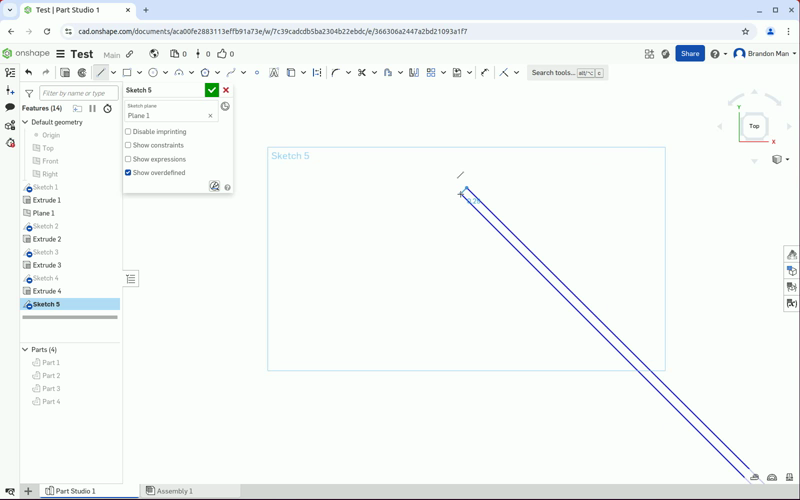
scroll(6)
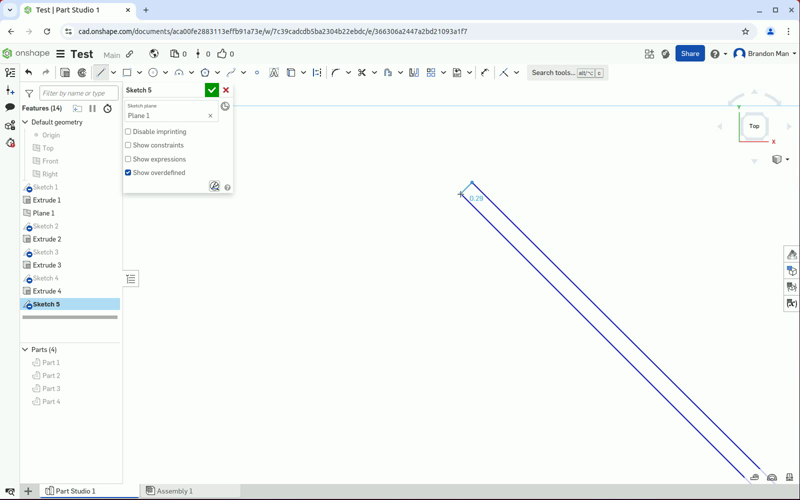
key_up(shift)
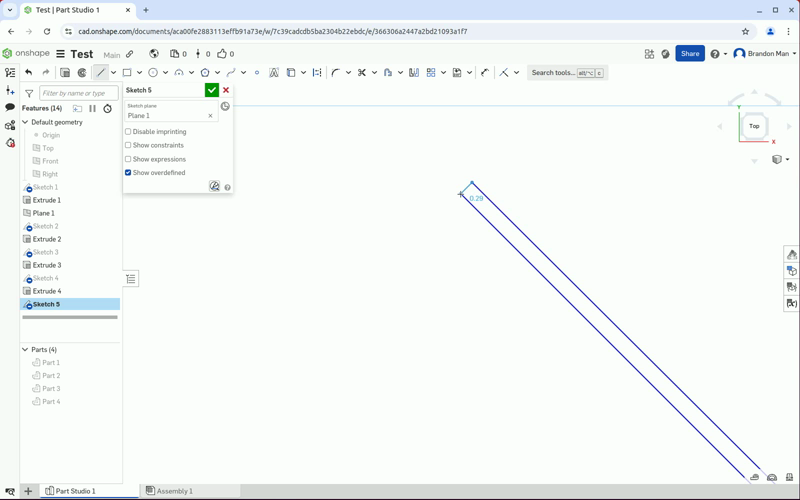
click(460, 193)
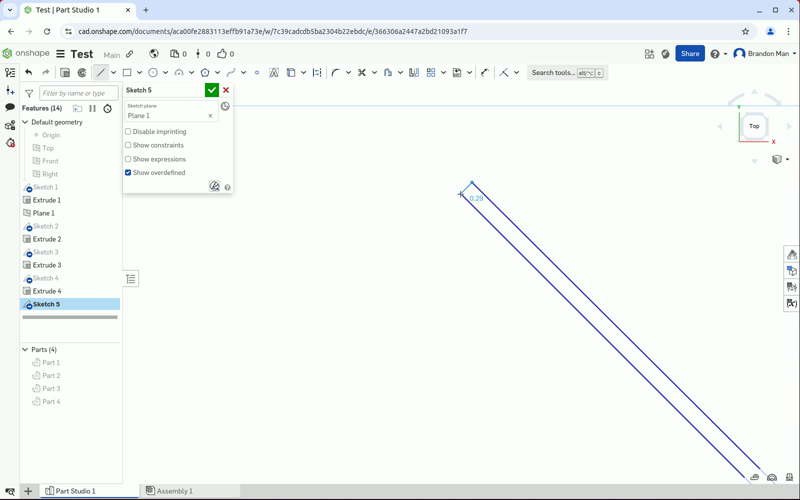
scroll(-6)
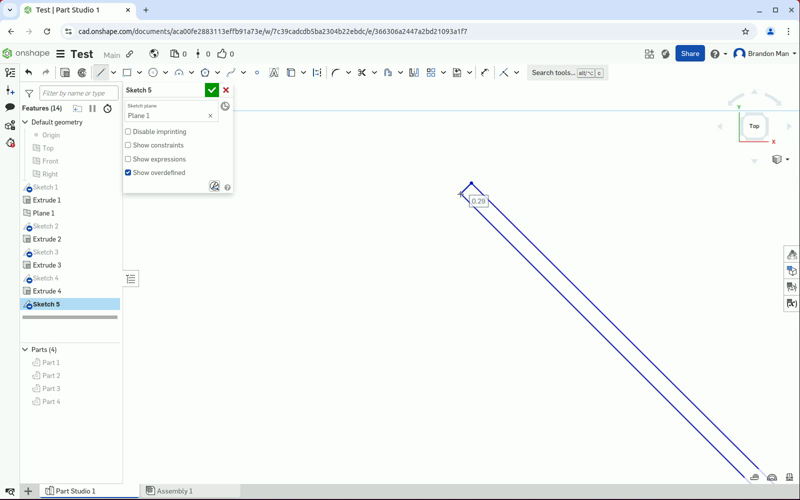
scroll(-6)
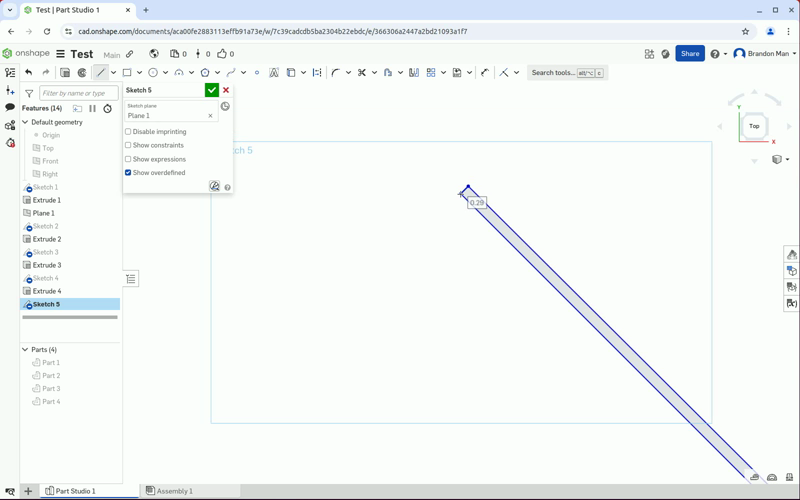
scroll(-6)
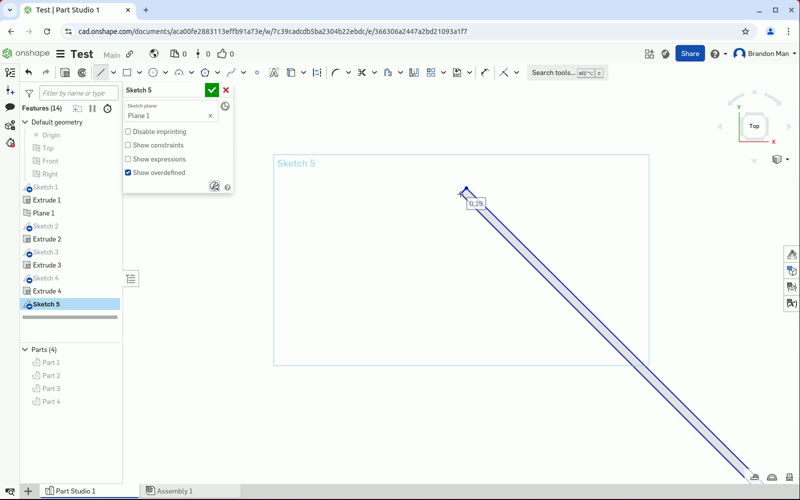
scroll(-6)
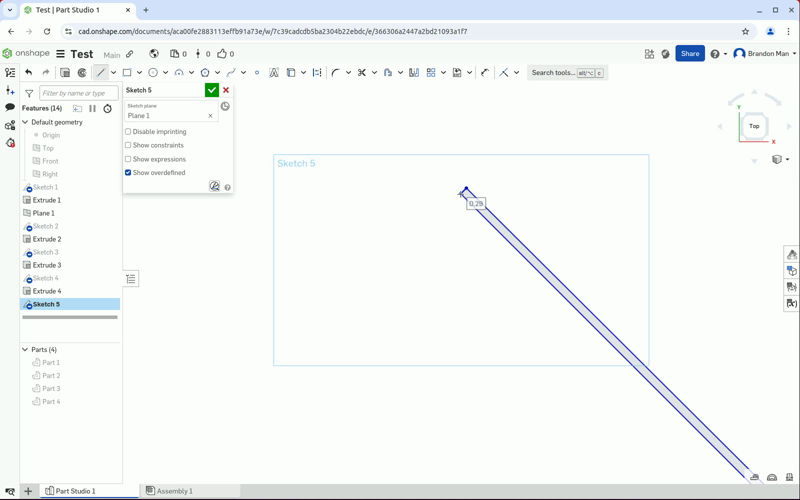
scroll(-6)
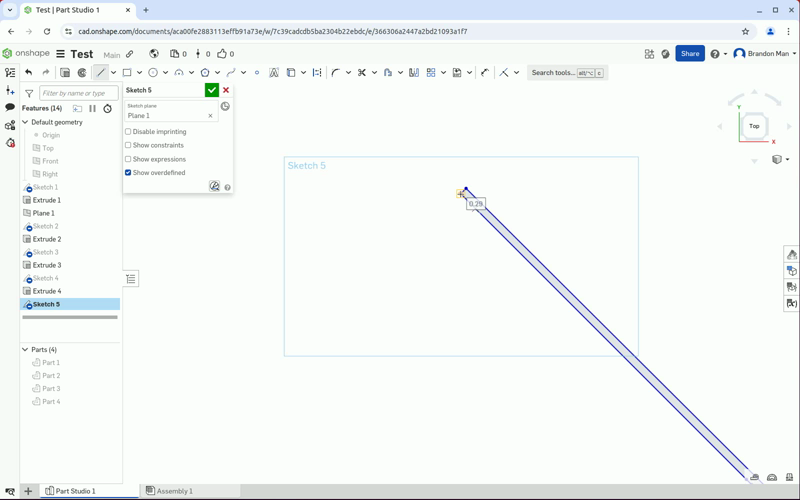
scroll(-6)
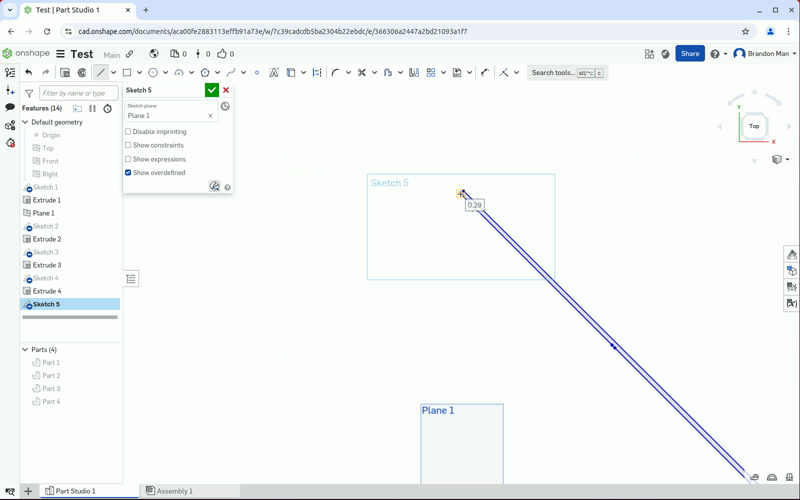
scroll(-6)
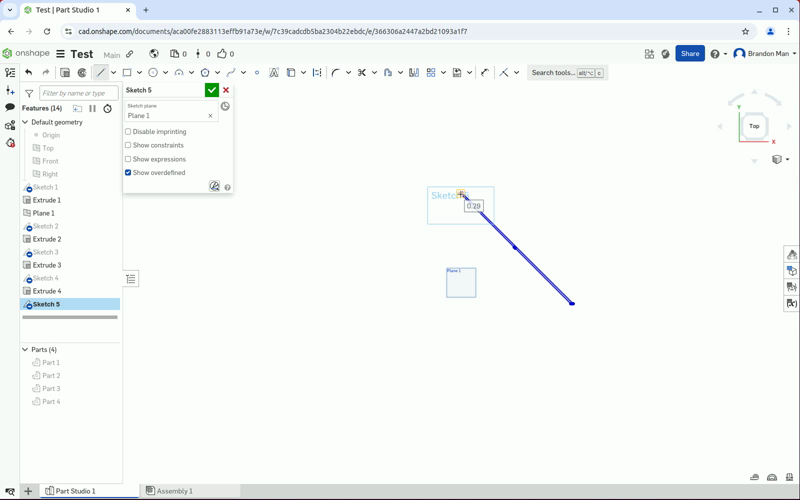
key(esc)
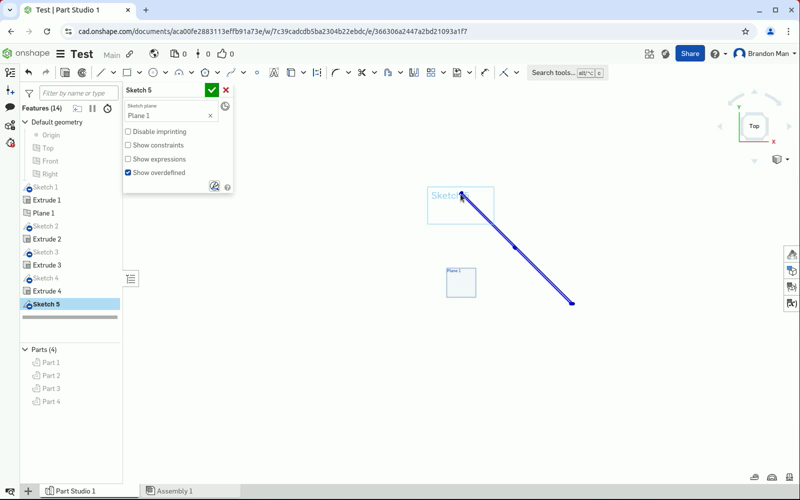
mouse_move(517, 249)
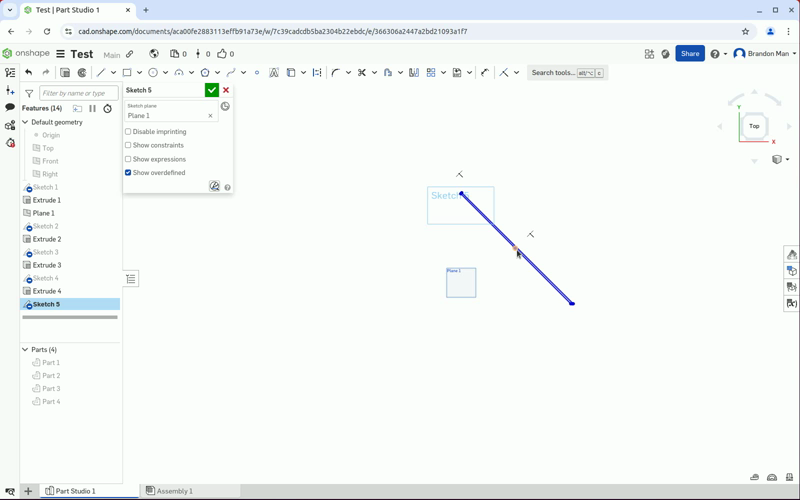
scroll(6)
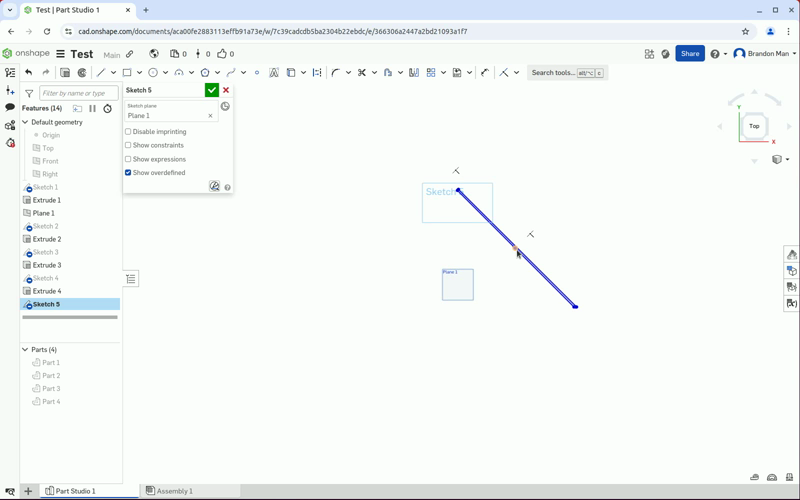
scroll(6)
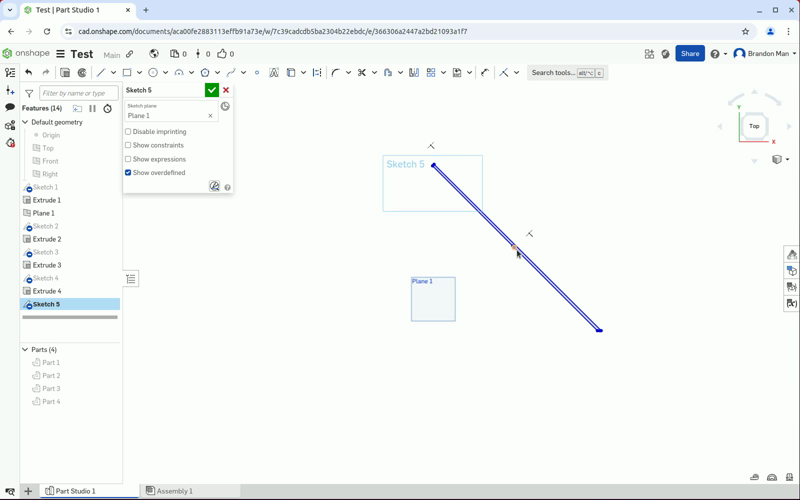
scroll(6)
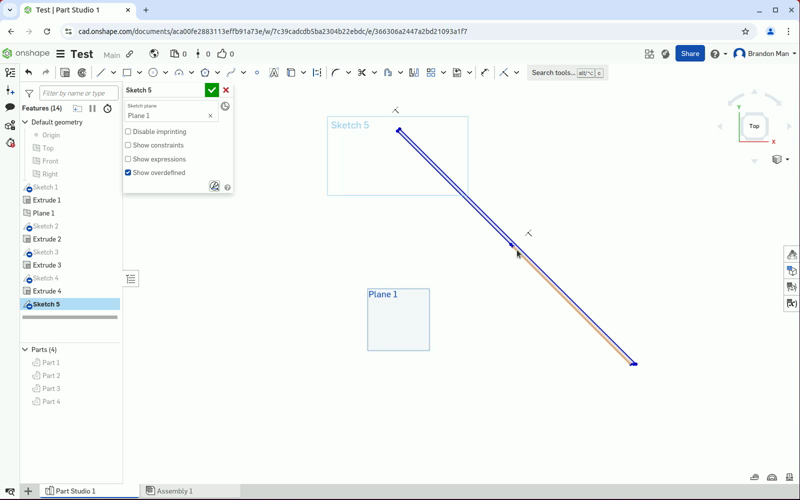
scroll(6)
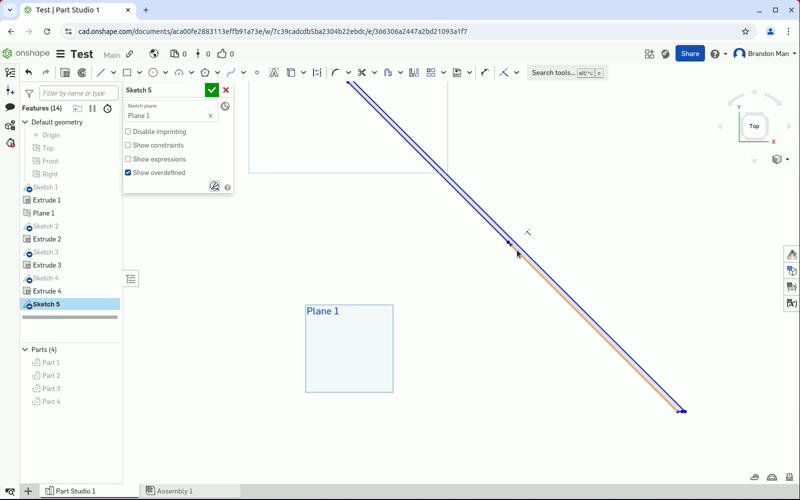
scroll(6)
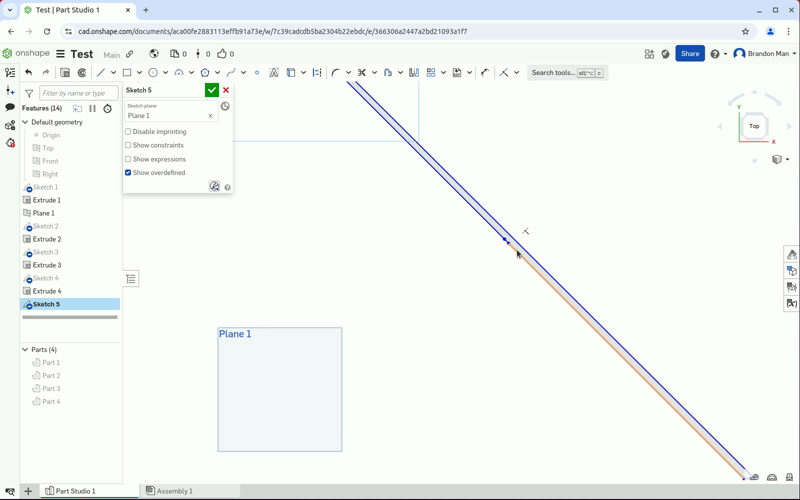
scroll(6)
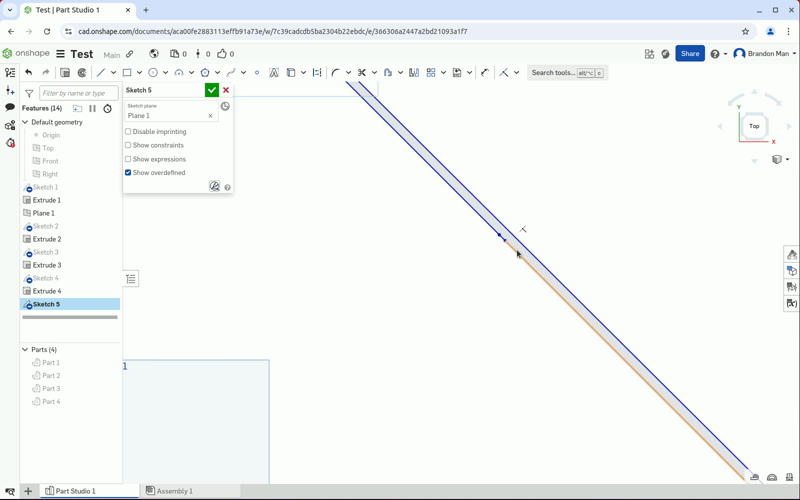
scroll(6)
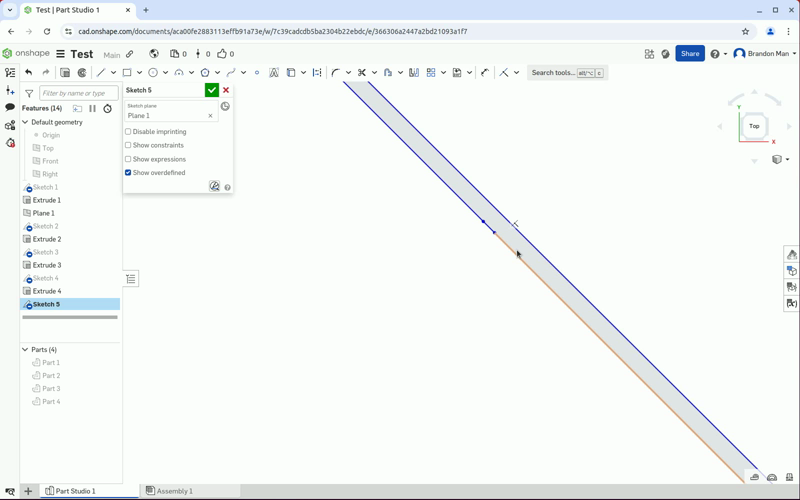
click(517, 249)
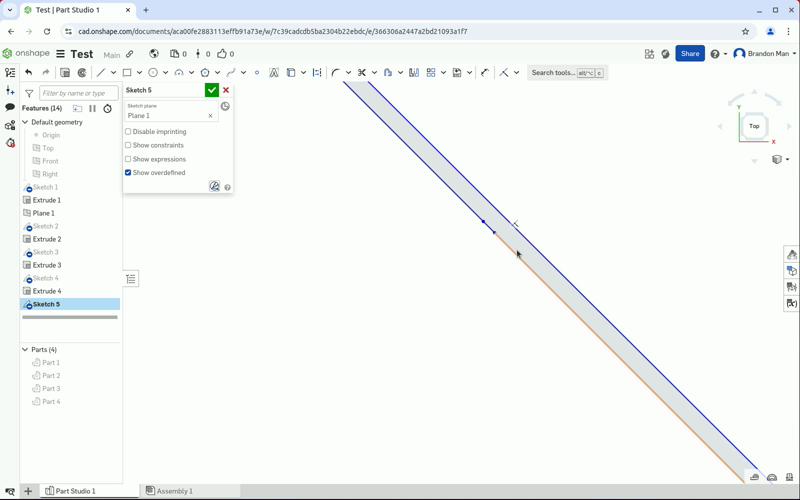
scroll(-6)
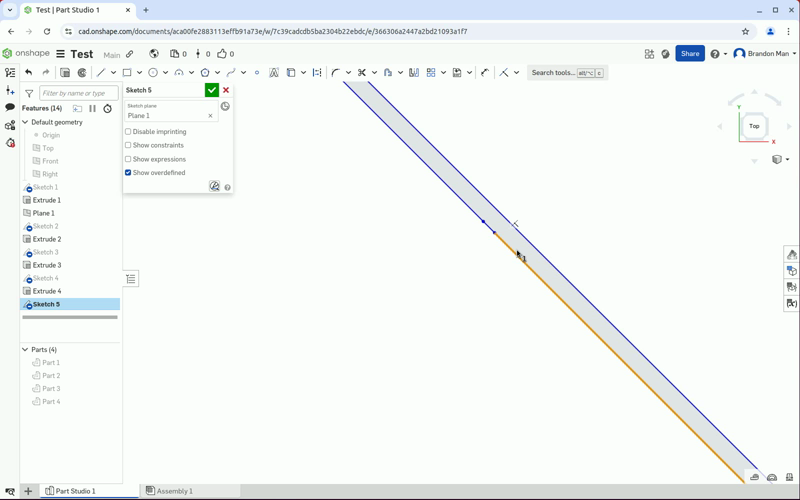
scroll(-6)
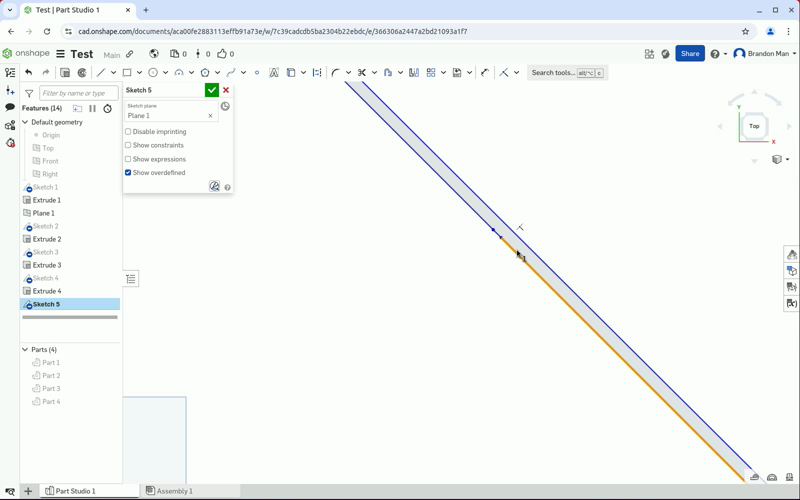
scroll(-6)
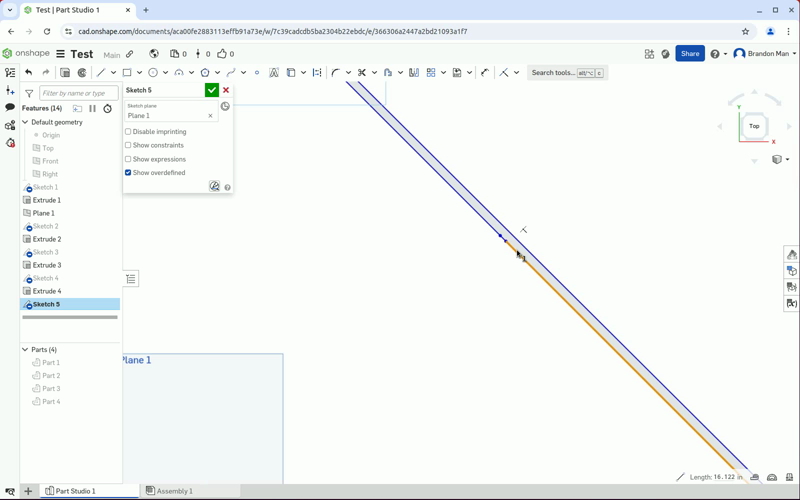
scroll(-6)
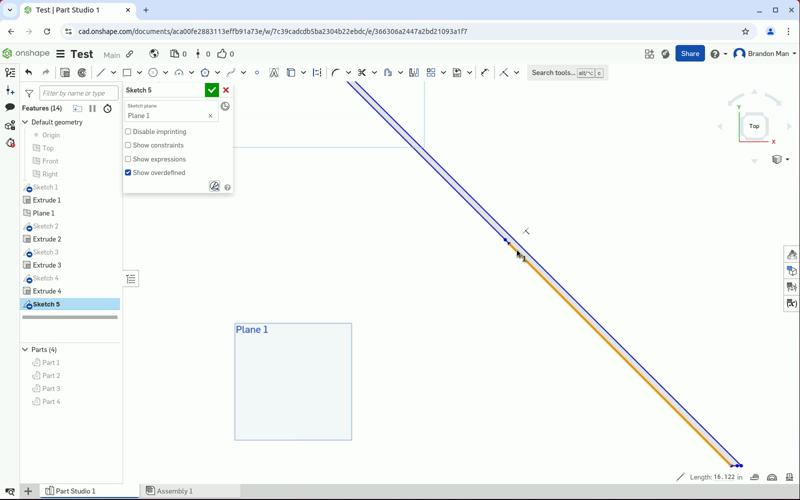
scroll(-6)
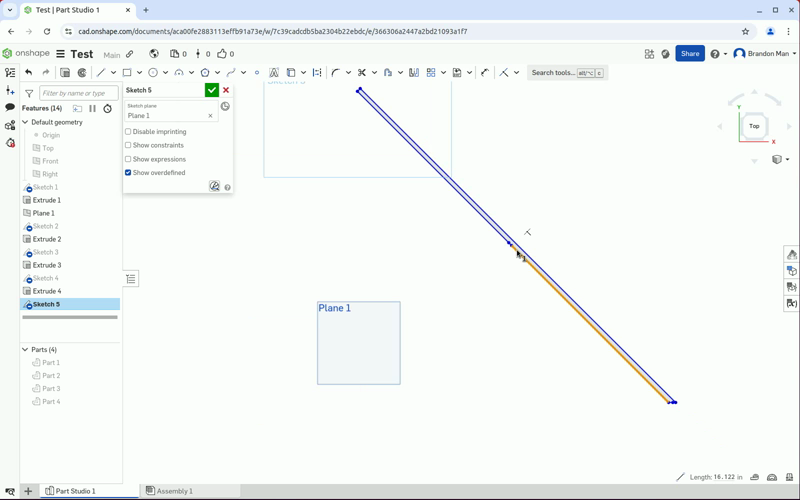
scroll(-6)
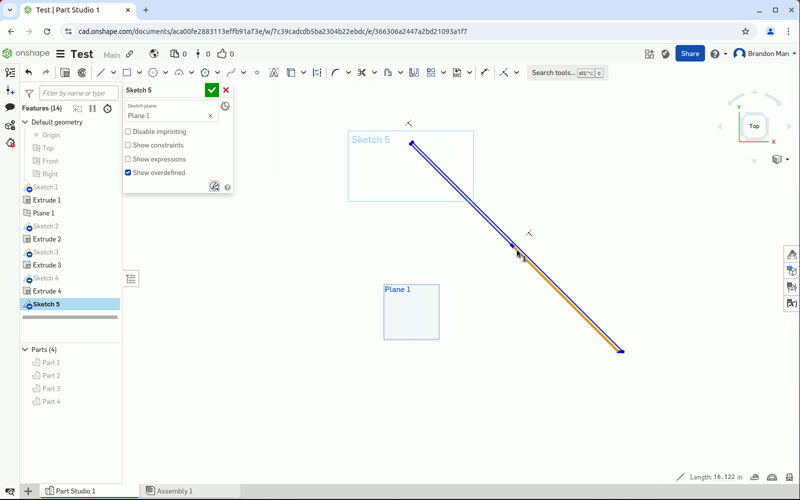
scroll(-6)
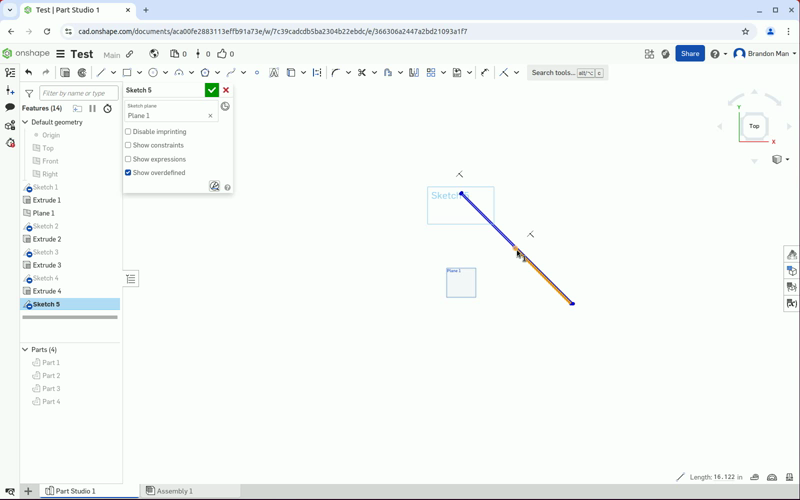
mouse_move(73, 352)
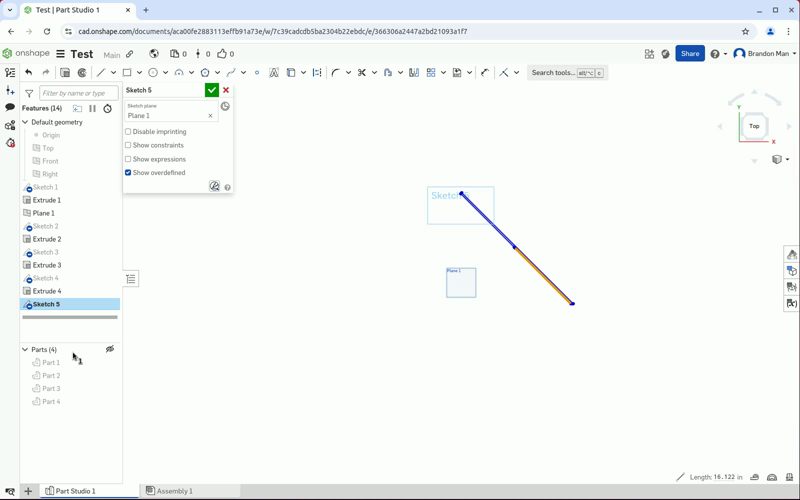
key(shift+y)
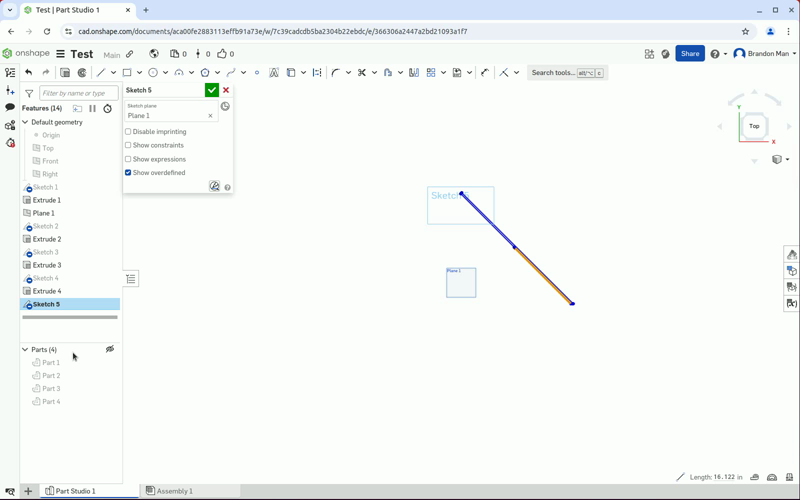
key(shift+e)
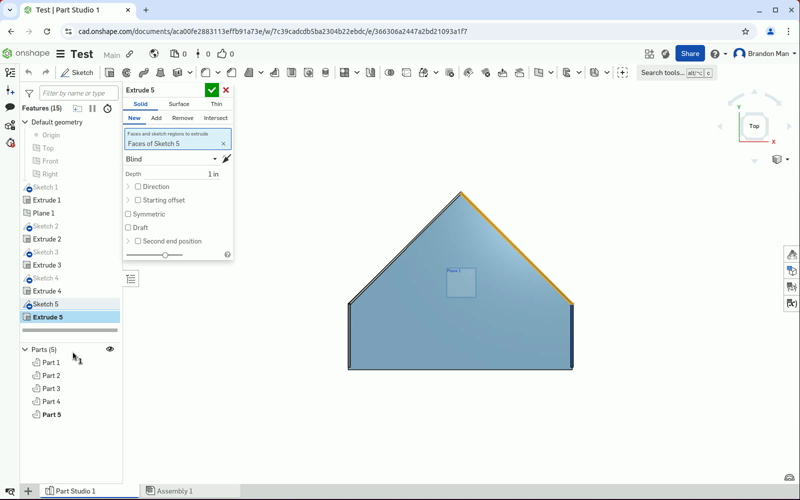
mouse_move(143, 106)
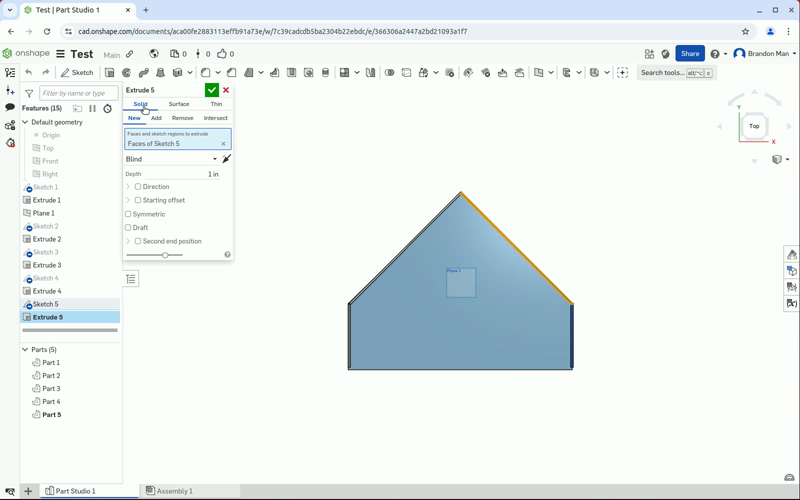
click(143, 106)
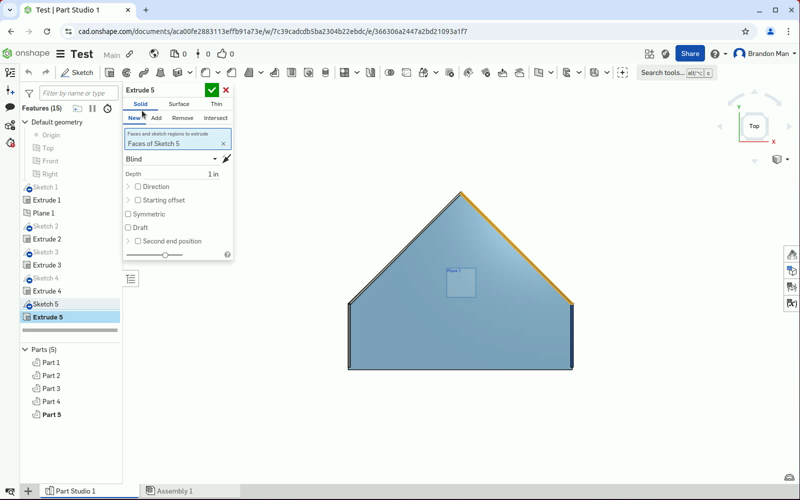
mouse_move(137, 120)
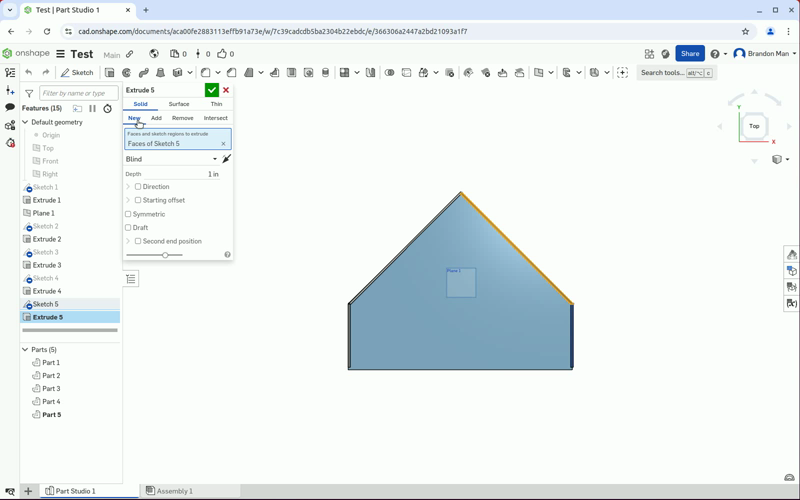
click(137, 120)
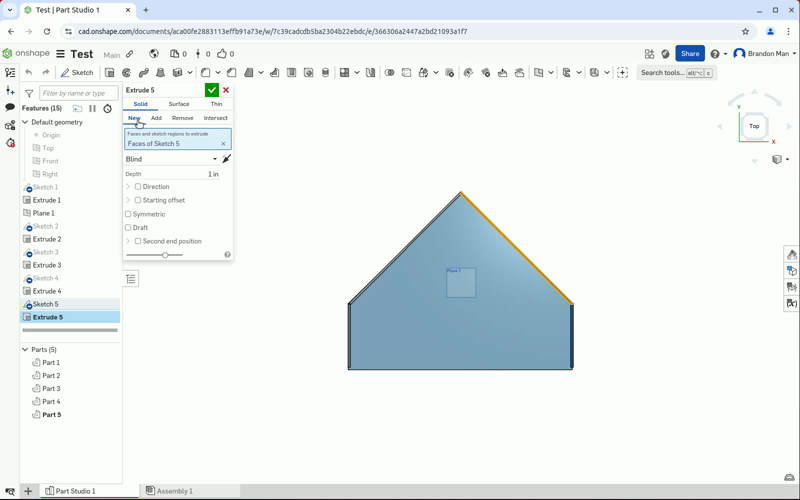
key(tab, 4)
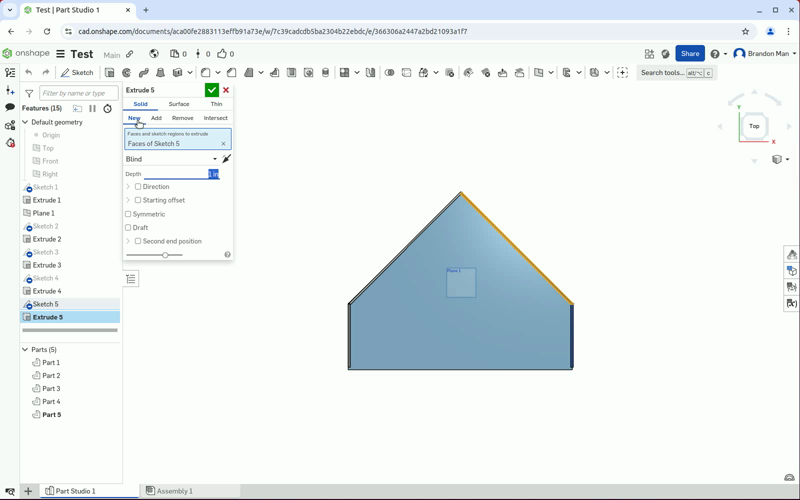
text(1.685)
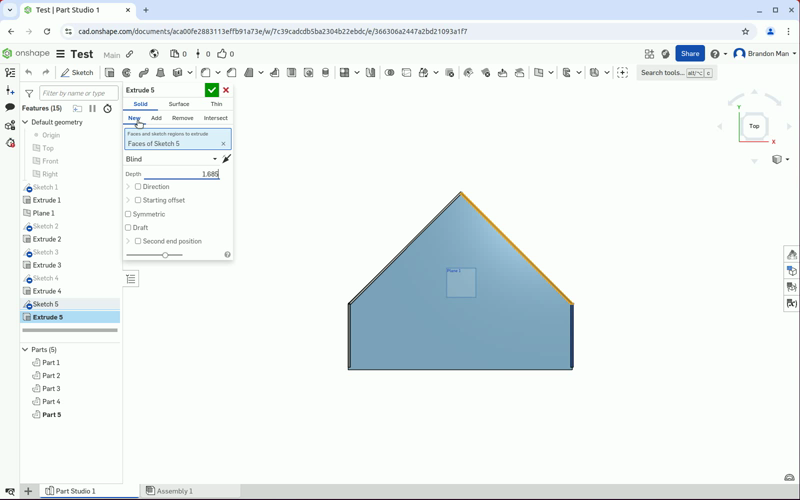
key(enter)
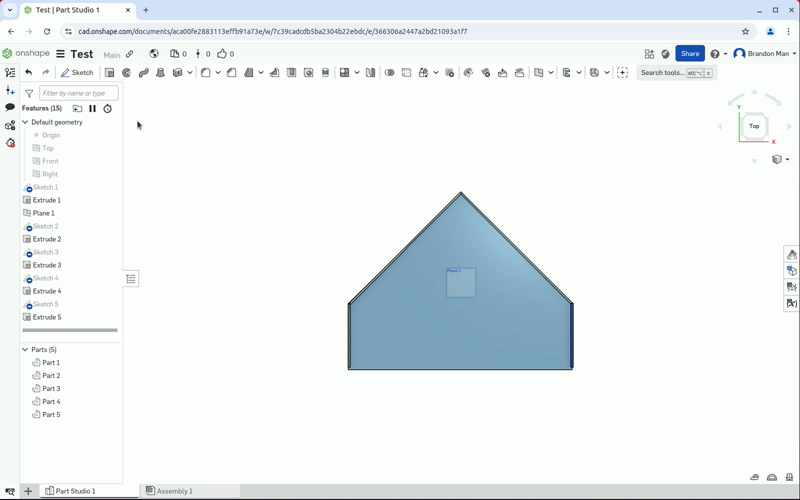
key(shift+h)
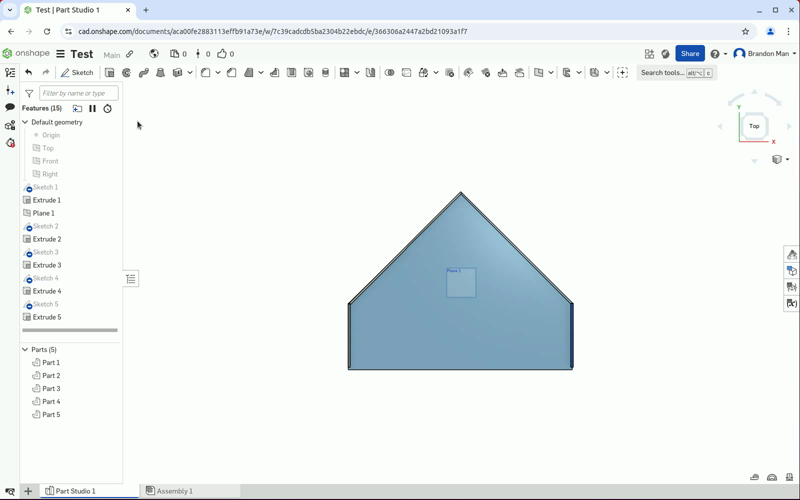
key(shift+h)
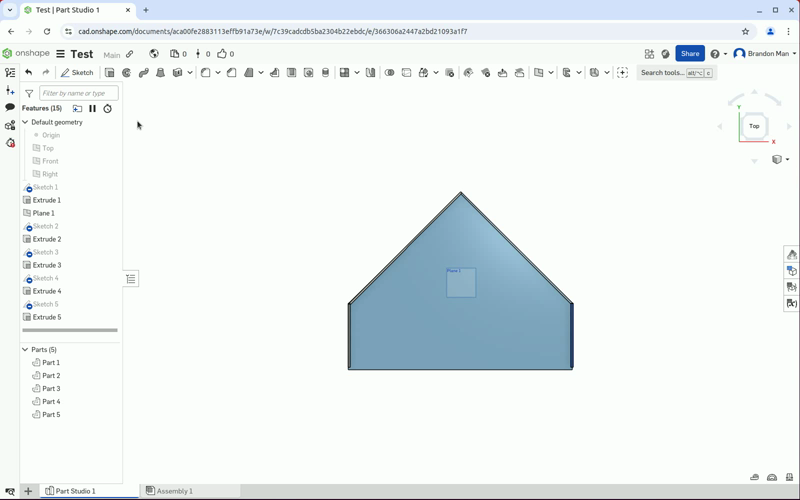
mouse_move(73, 189)
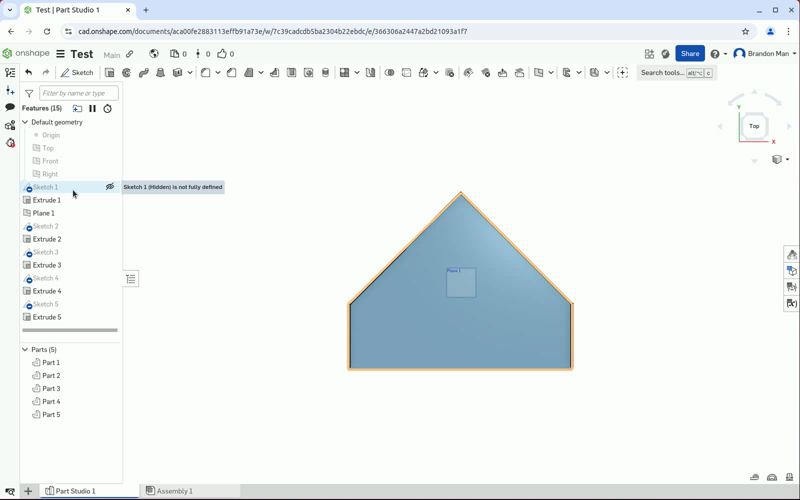
click(73, 189)
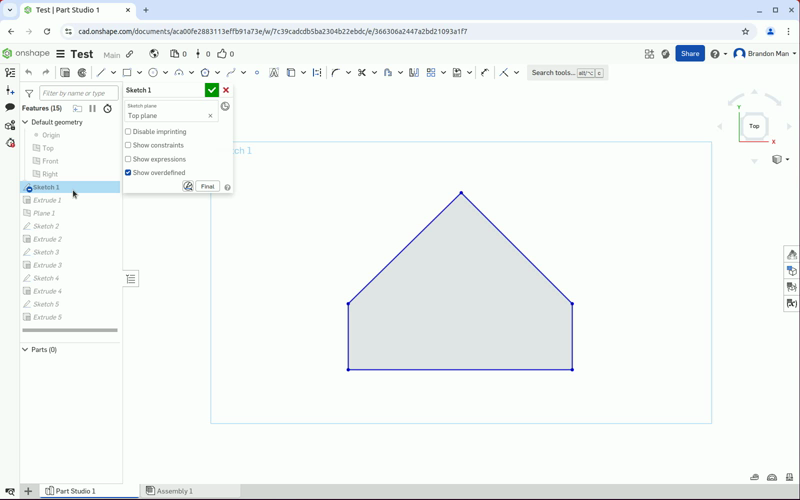
mouse_move(229, 92)
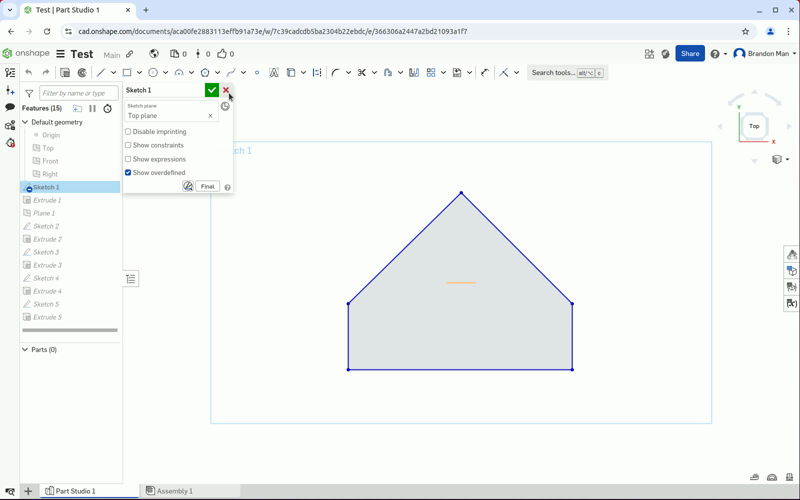
click(229, 92)
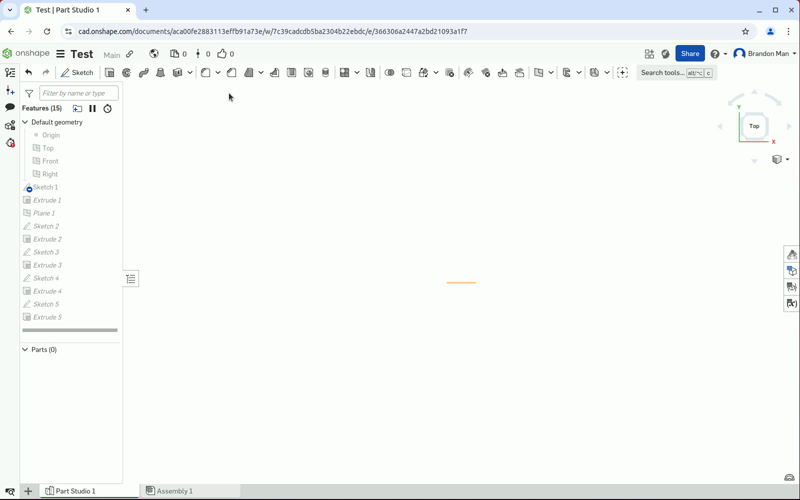
key(shift+s)
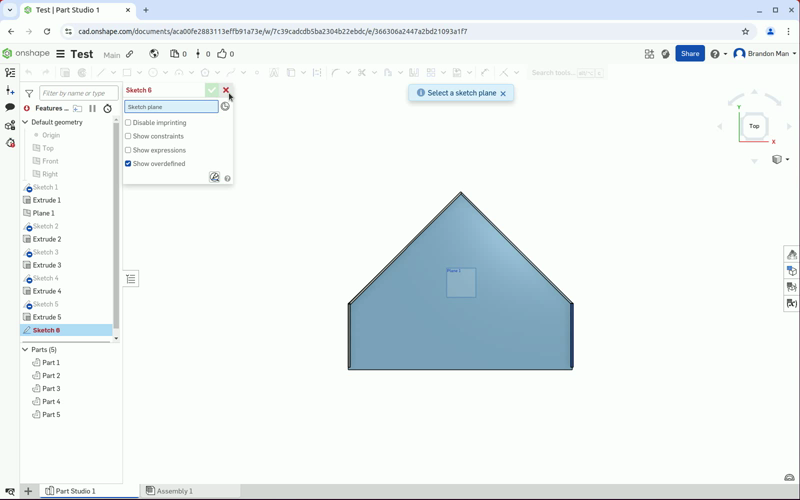
mouse_move(69, 215)
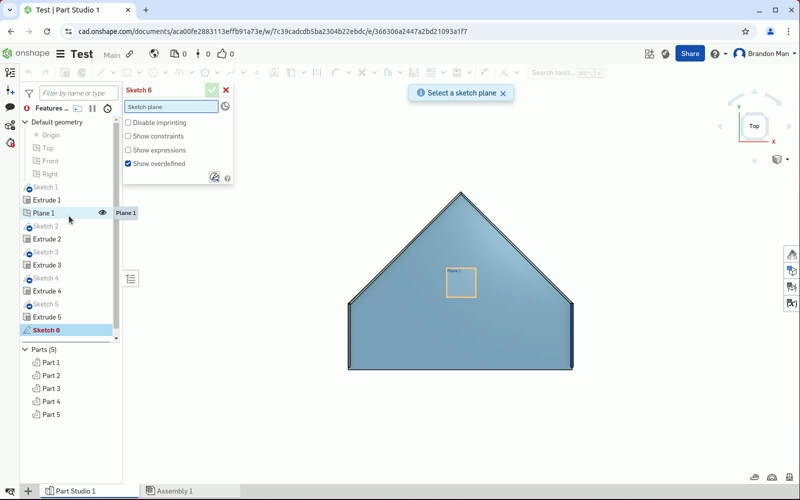
click(69, 215)
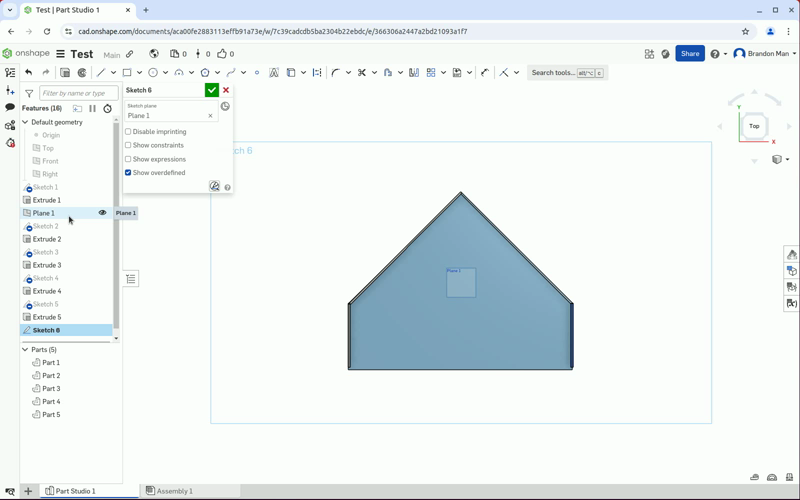
mouse_move(73, 352)
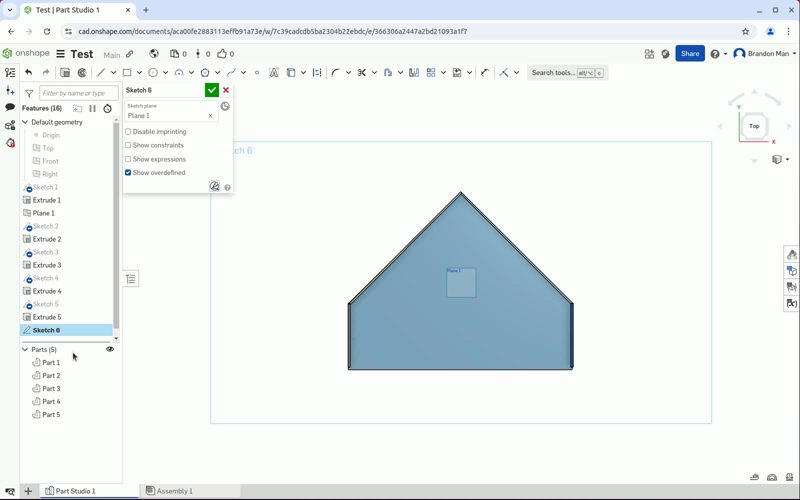
key(y)
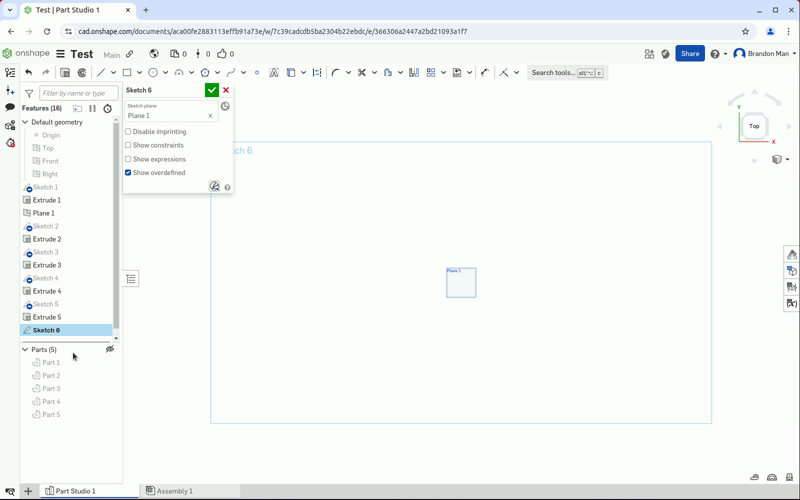
key(l)
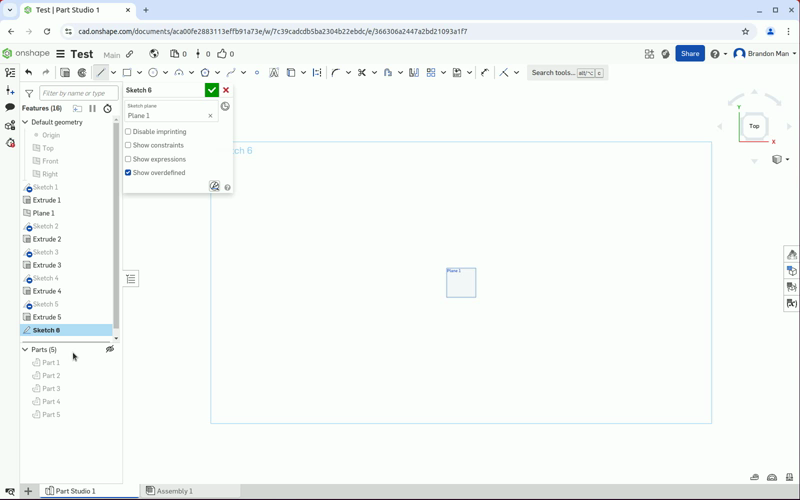
key_down(shift)
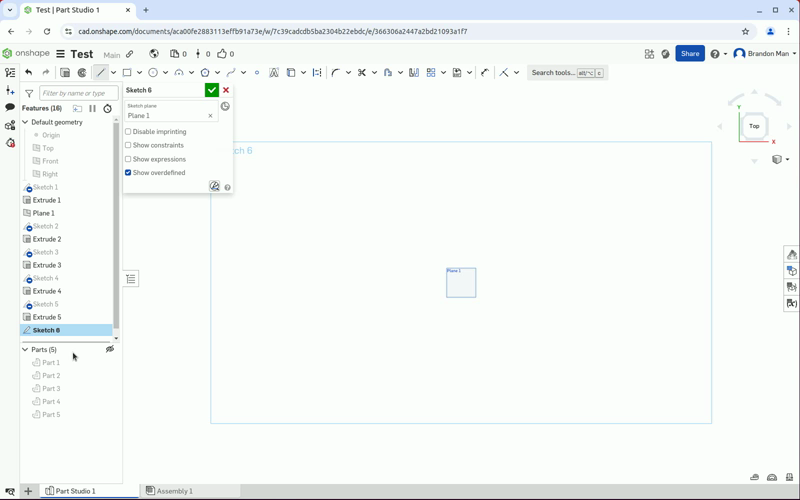
mouse_move(348, 369)
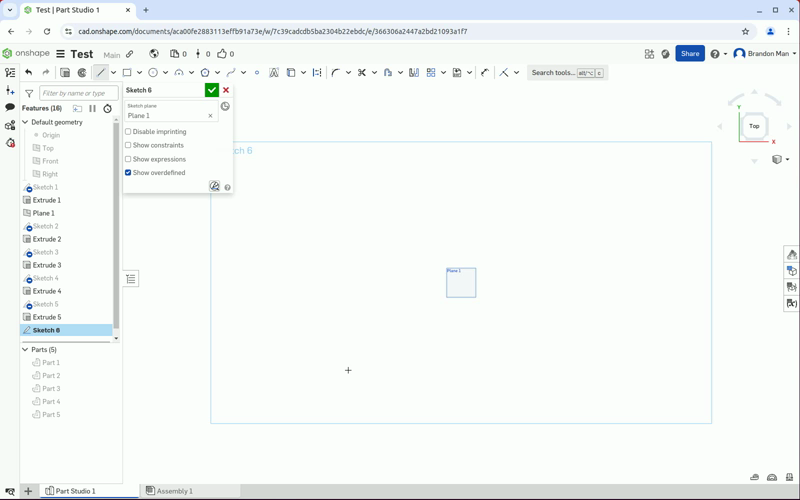
click(348, 369)
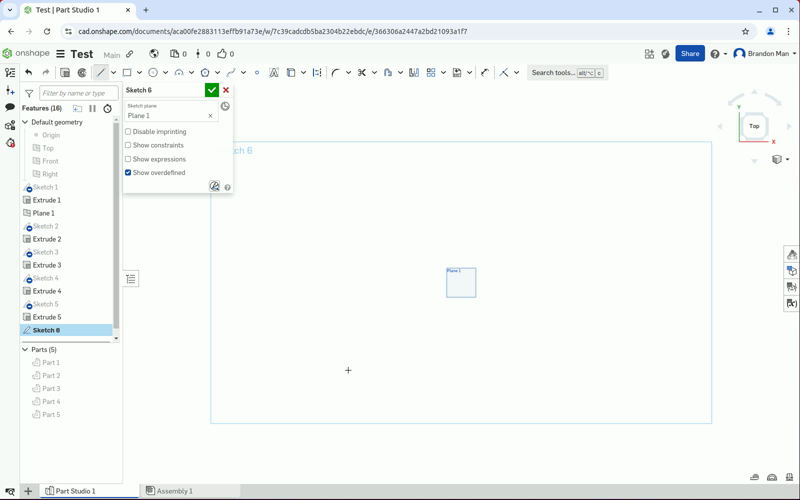
key_up(shift)
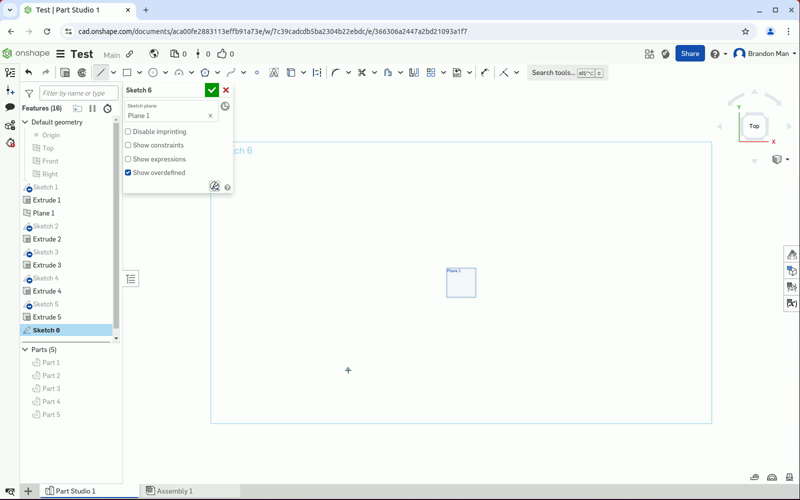
key_down(shift)
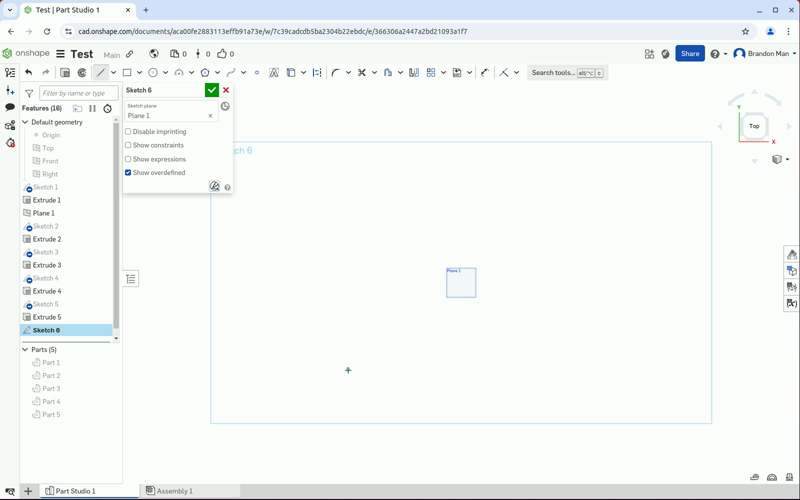
mouse_move(572, 369)
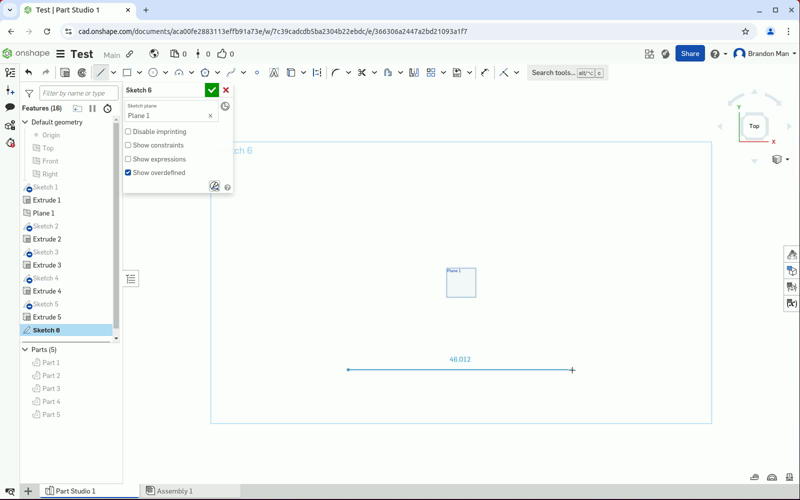
click(572, 369)
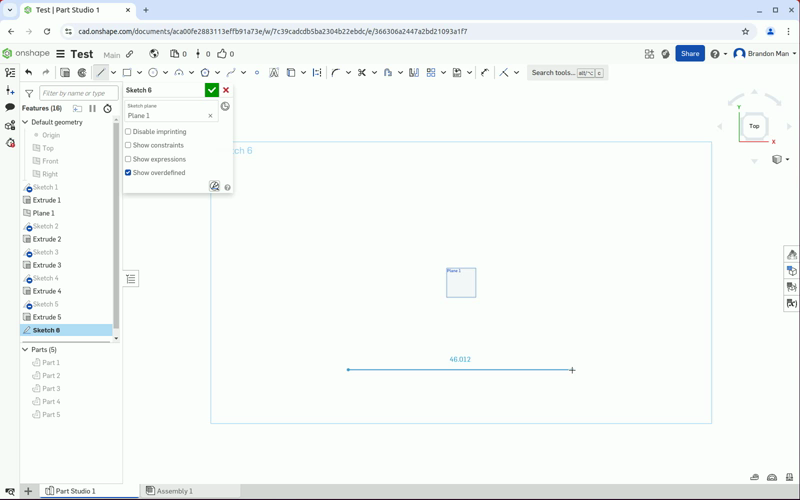
key_up(shift)
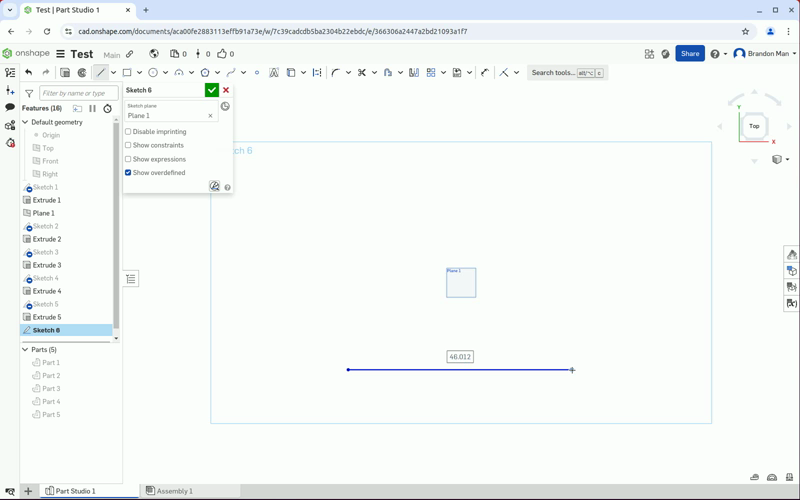
key_down(shift)
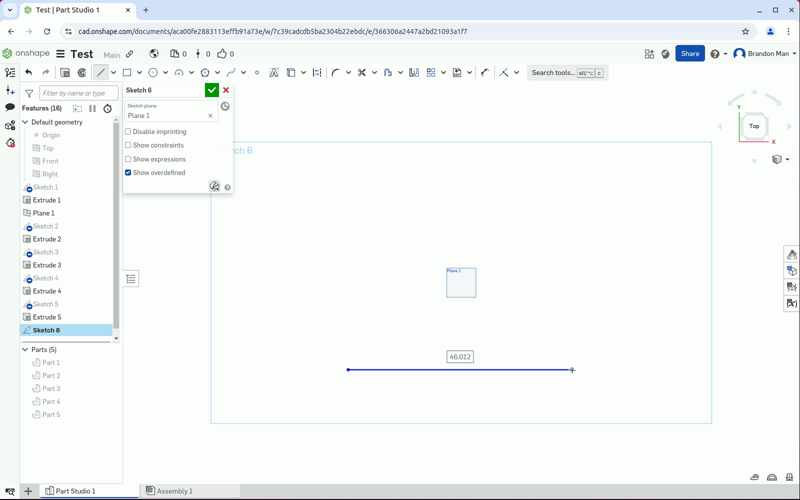
mouse_move(589, 369)
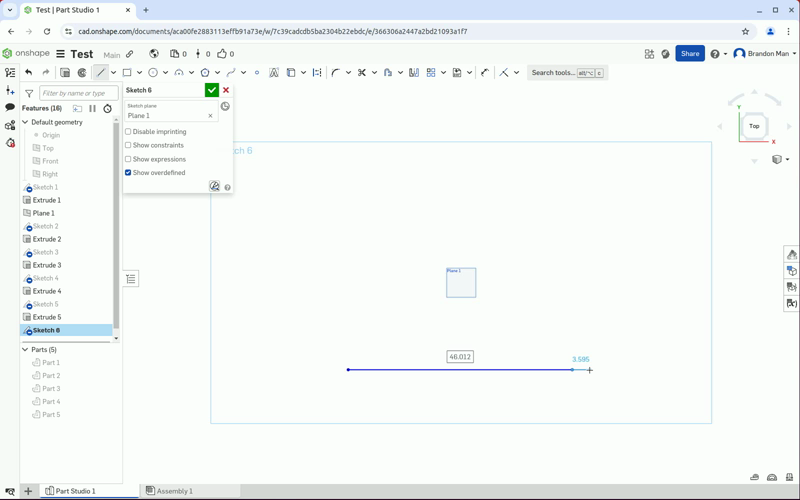
mouse_move(572, 367)
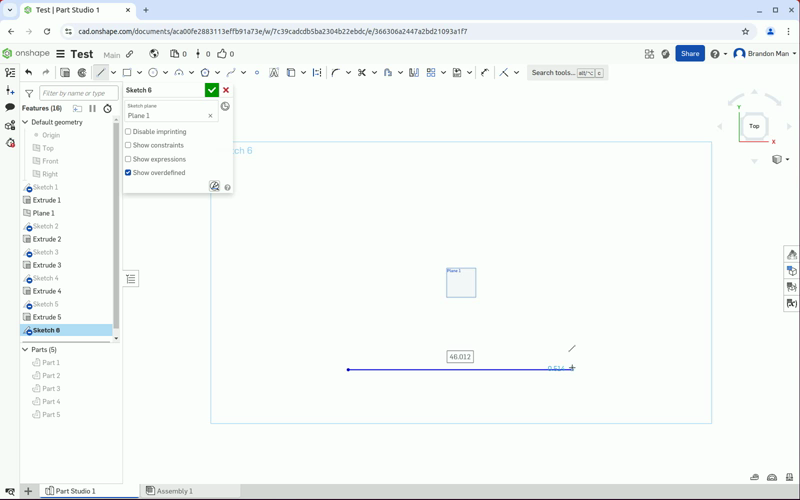
scroll(6)
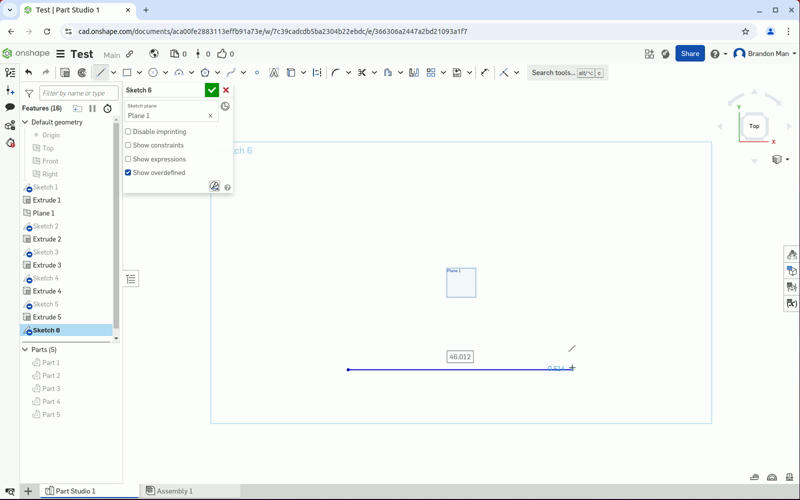
scroll(6)
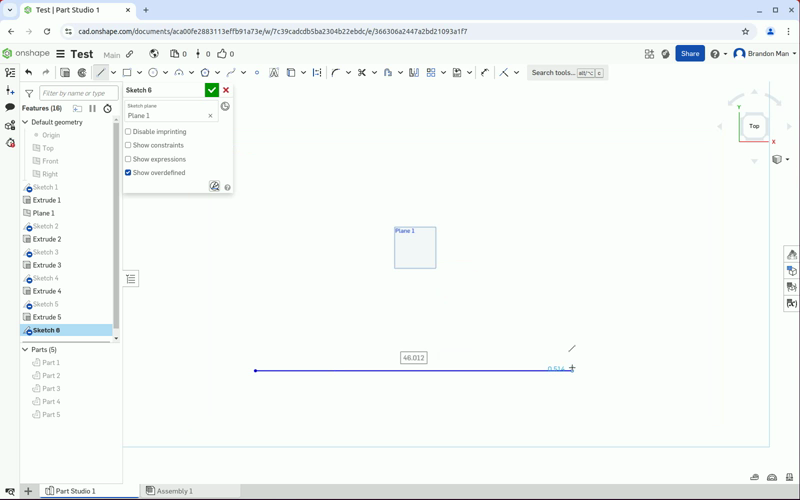
scroll(6)
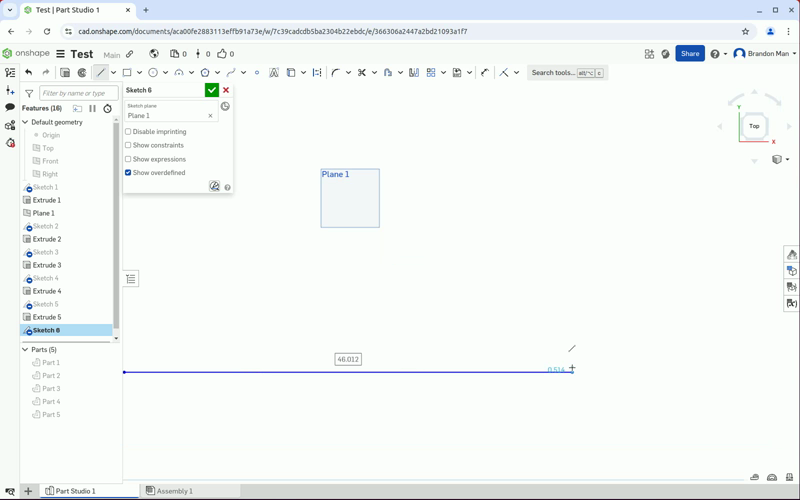
scroll(6)
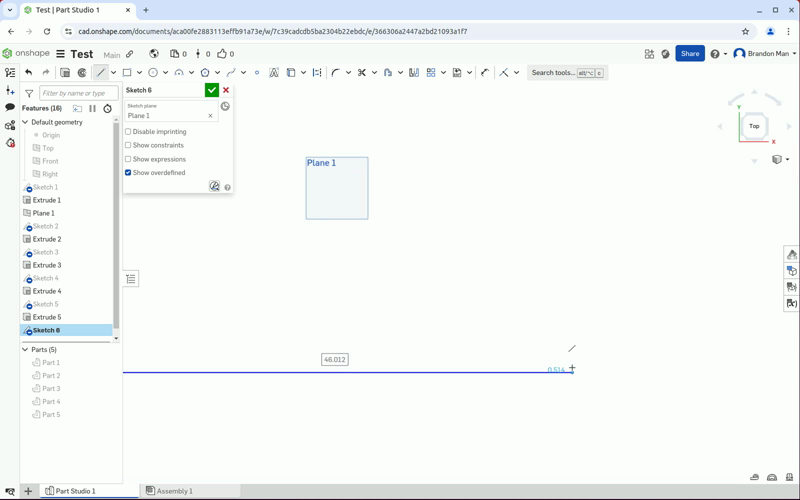
scroll(6)
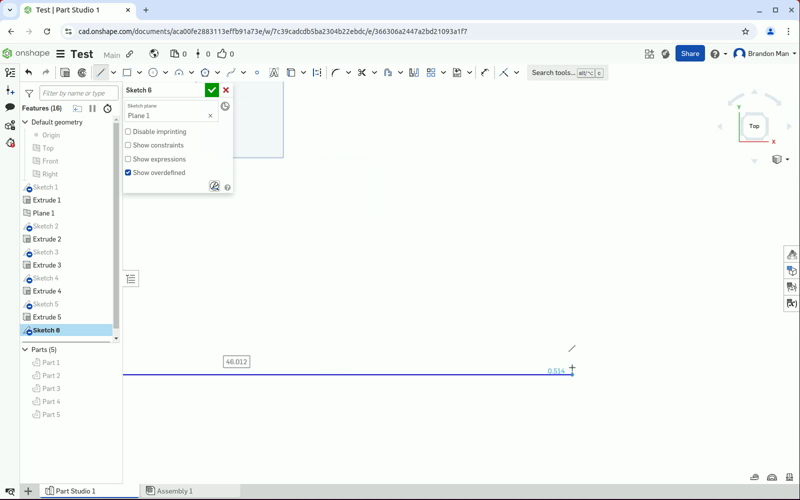
scroll(6)
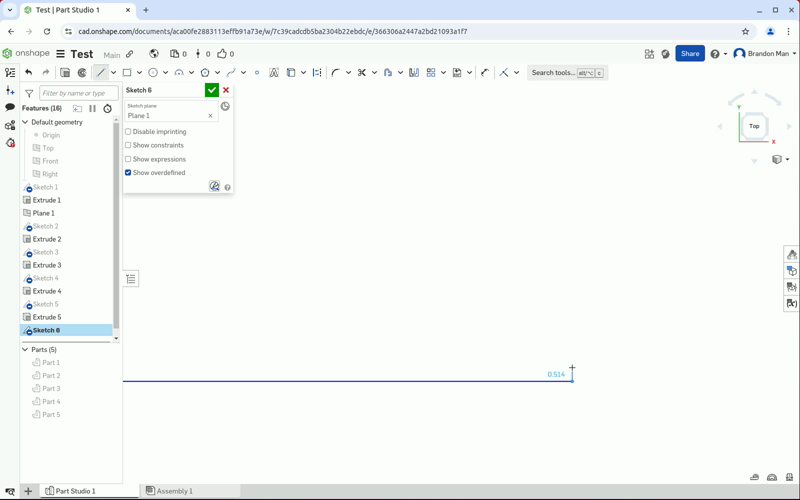
scroll(6)
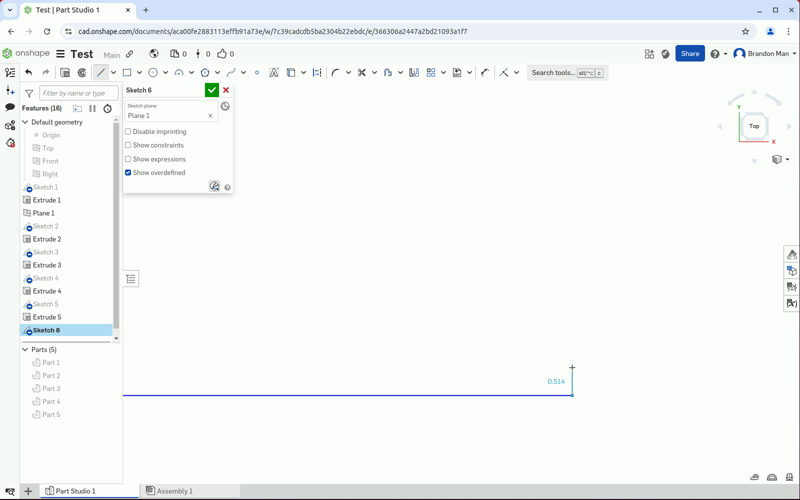
click(572, 367)
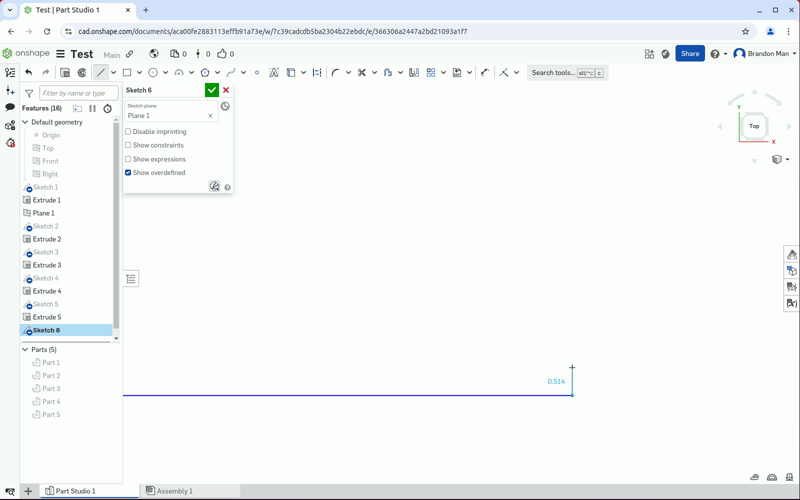
scroll(-6)
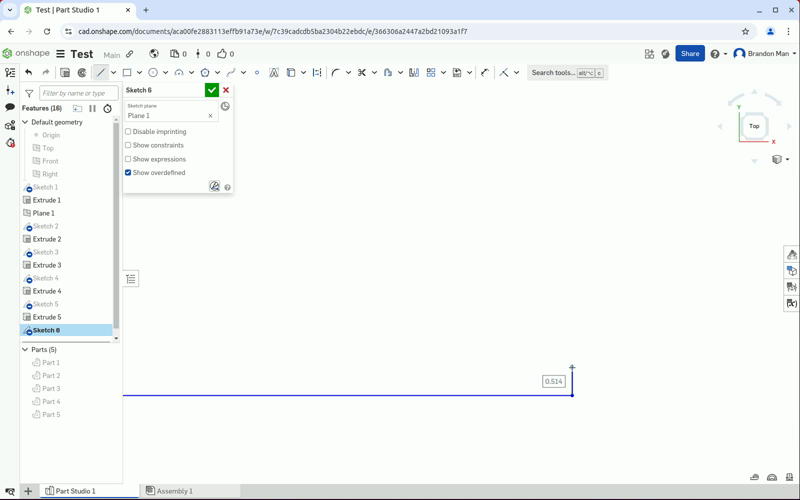
scroll(-6)
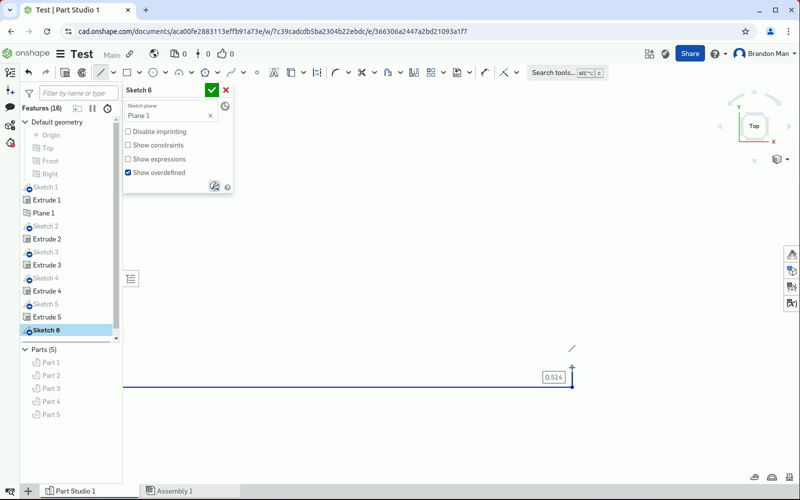
scroll(-6)
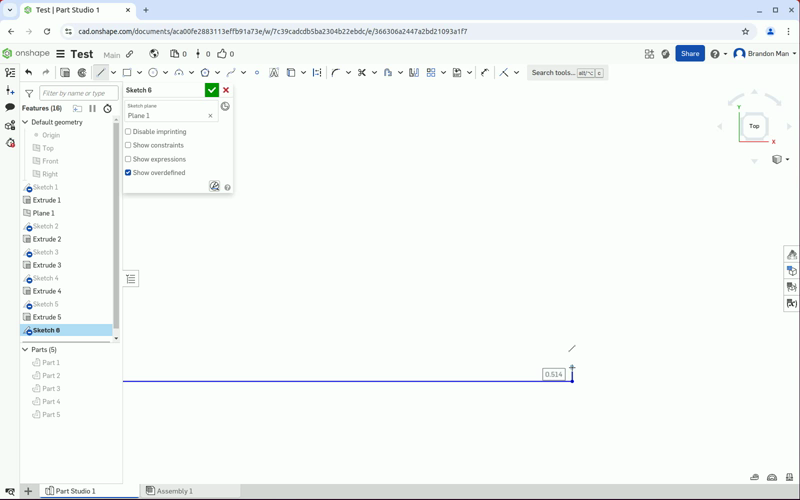
scroll(-6)
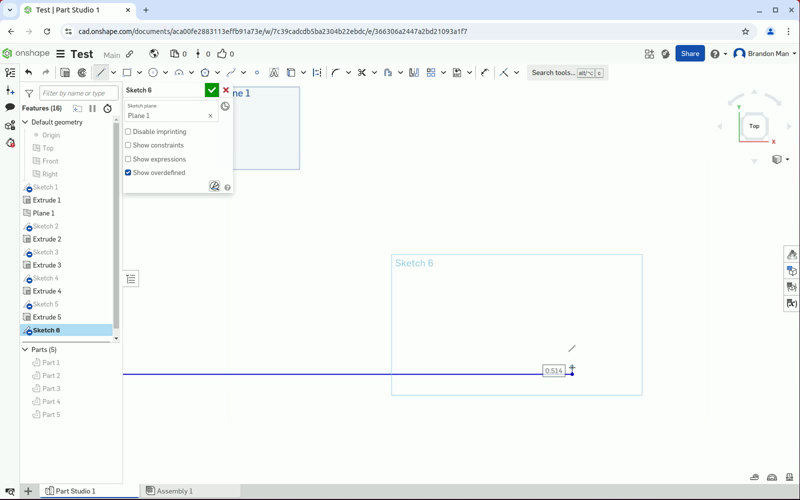
scroll(-6)
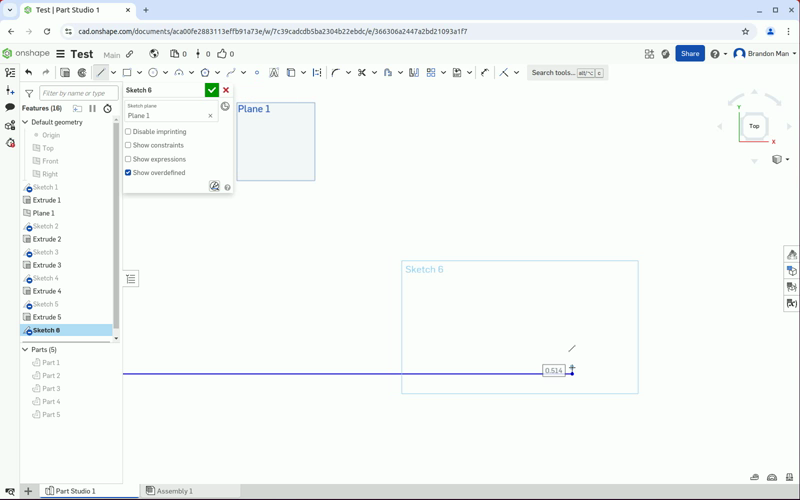
scroll(-6)
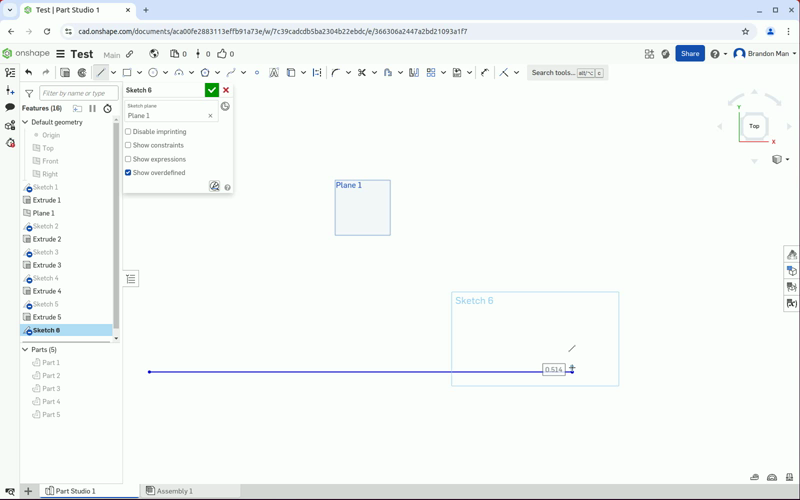
scroll(-6)
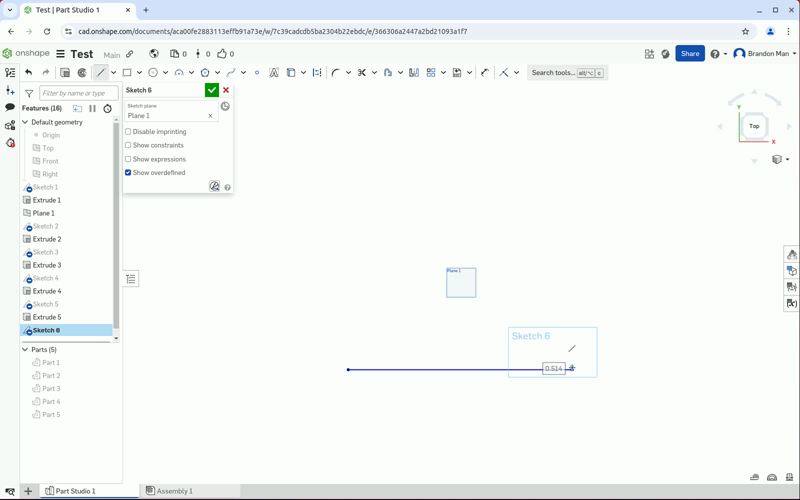
key_up(shift)
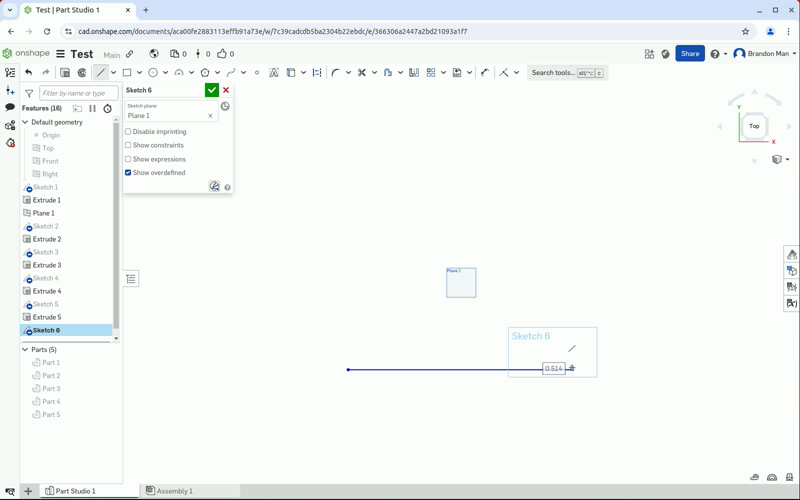
key_down(shift)
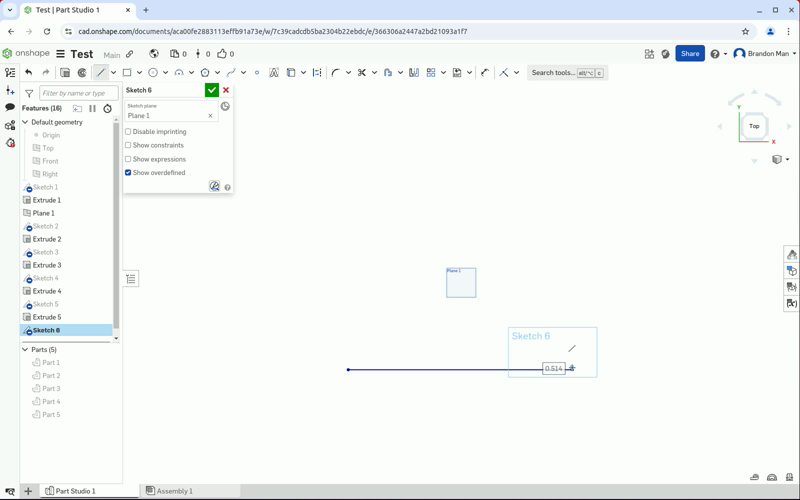
mouse_move(589, 367)
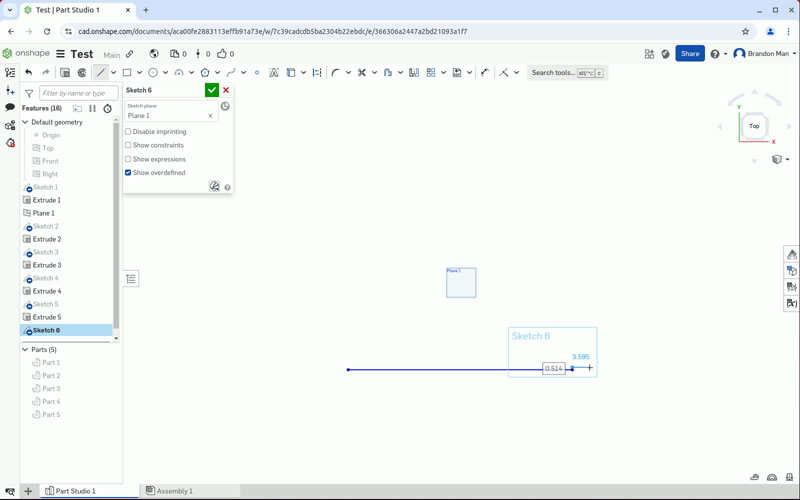
mouse_move(569, 367)
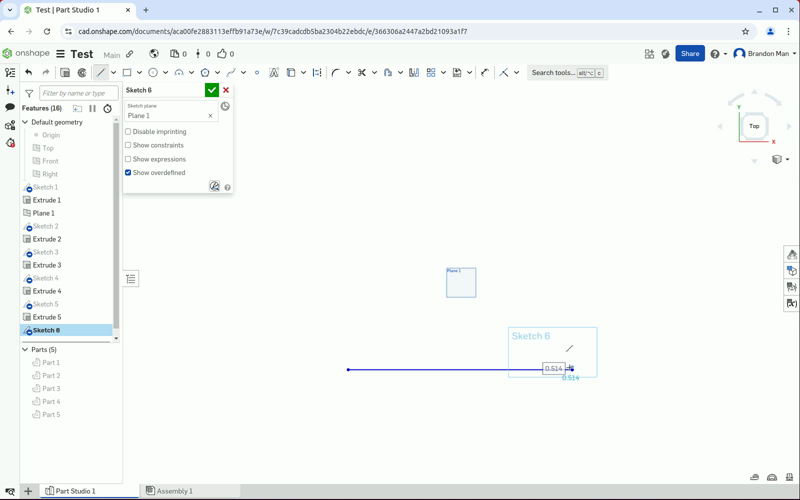
scroll(6)
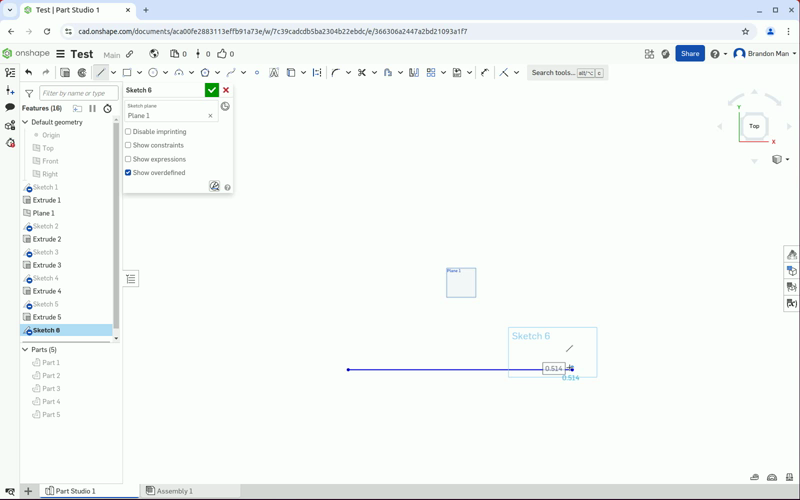
scroll(6)
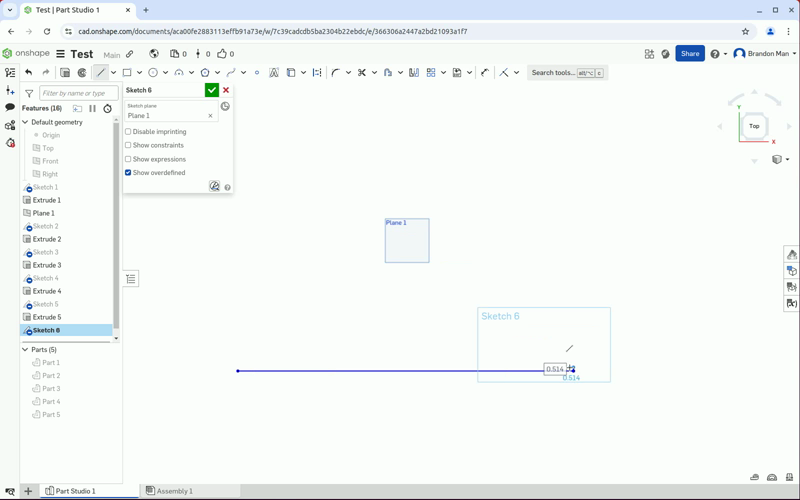
scroll(6)
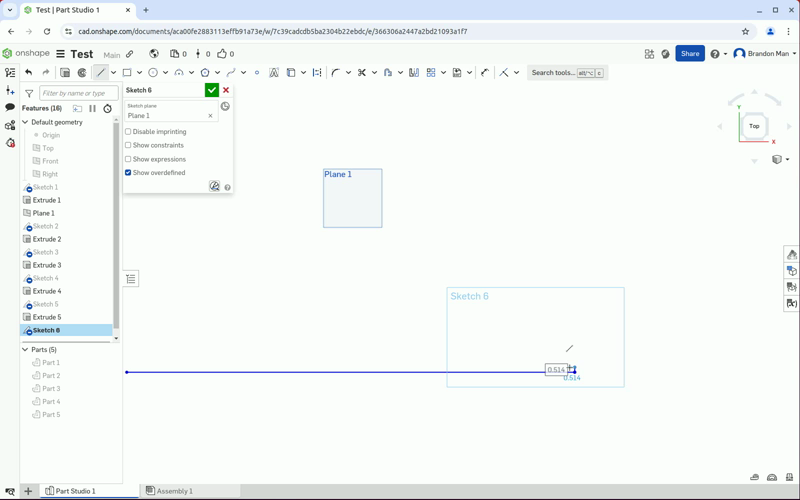
scroll(6)
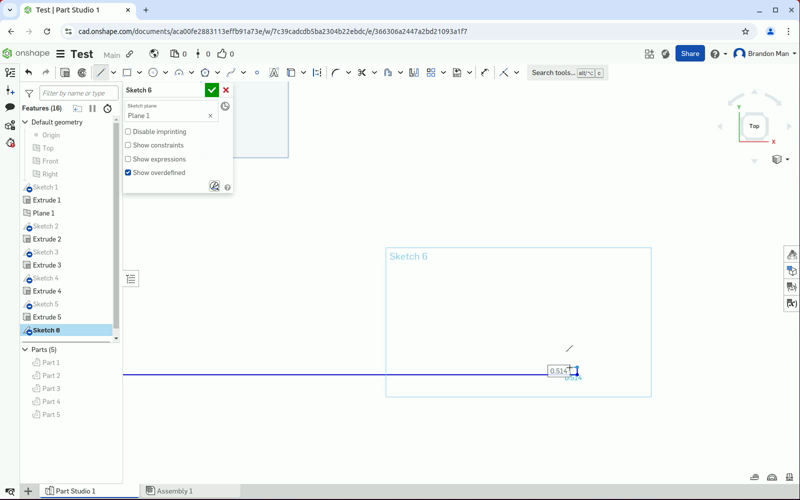
scroll(6)
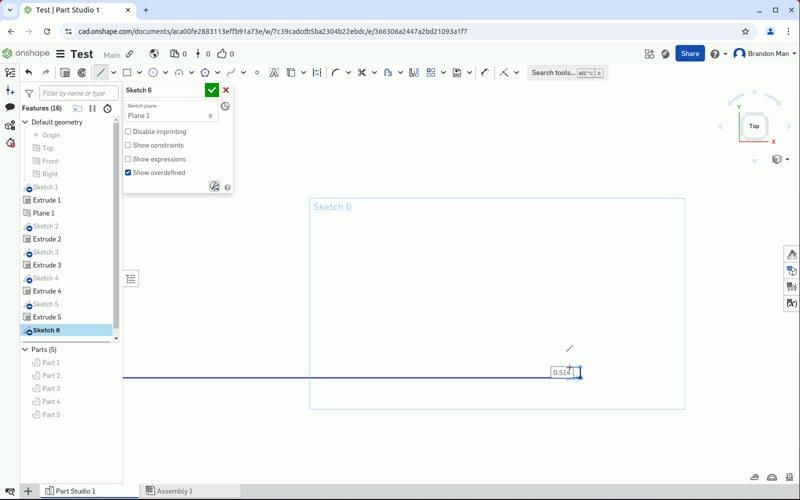
scroll(6)
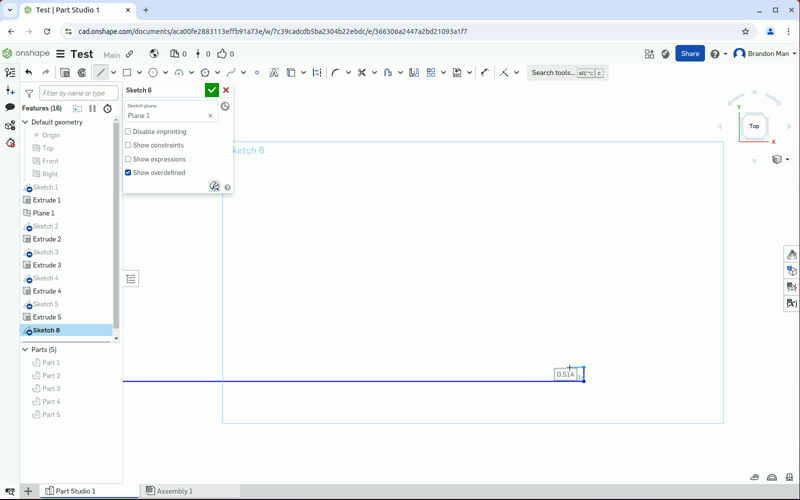
scroll(6)
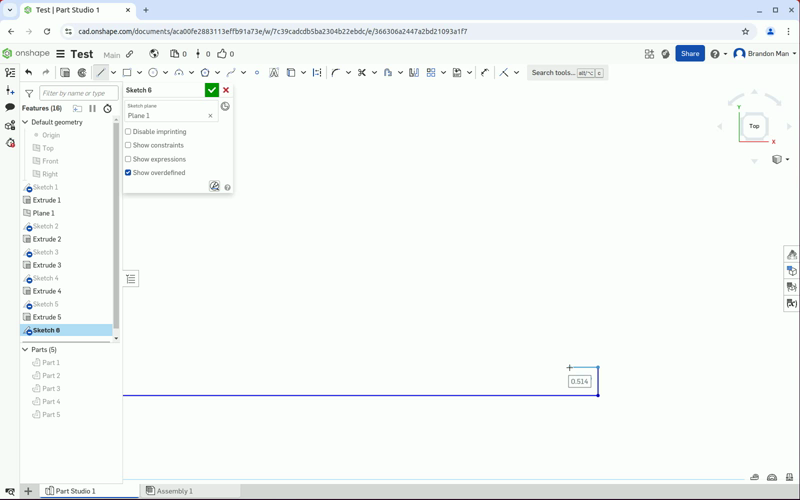
click(569, 367)
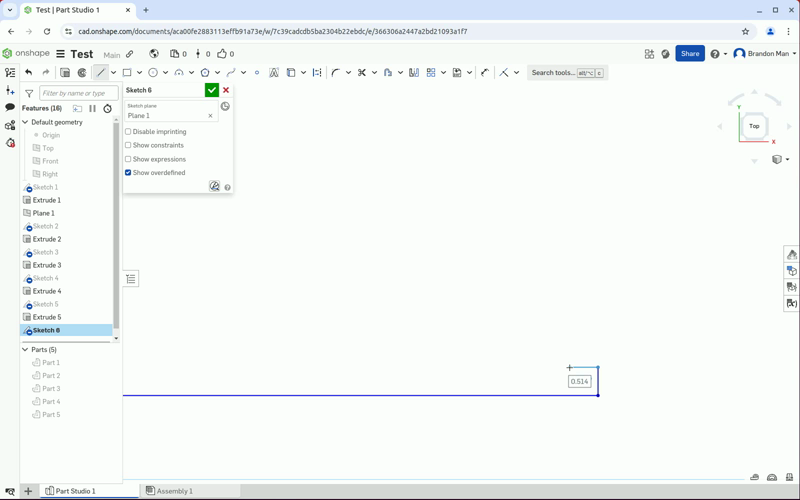
scroll(-6)
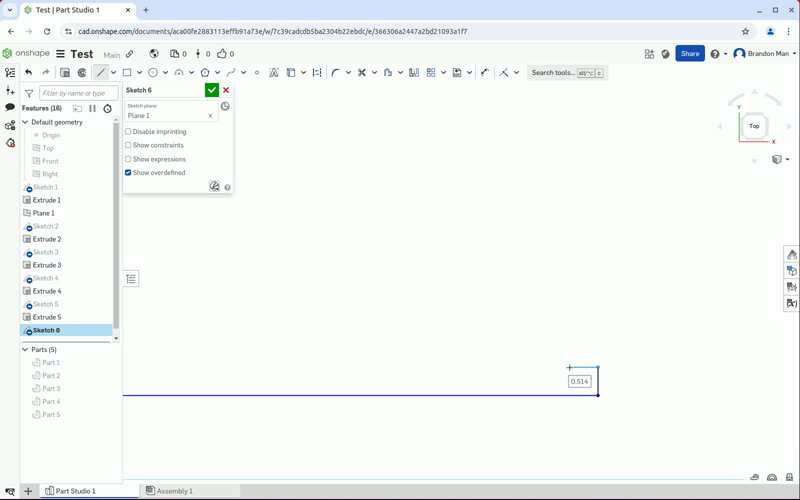
scroll(-6)
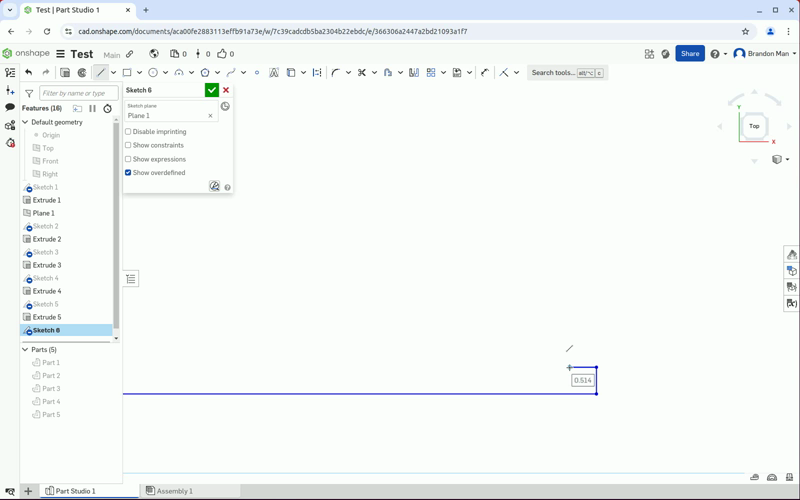
scroll(-6)
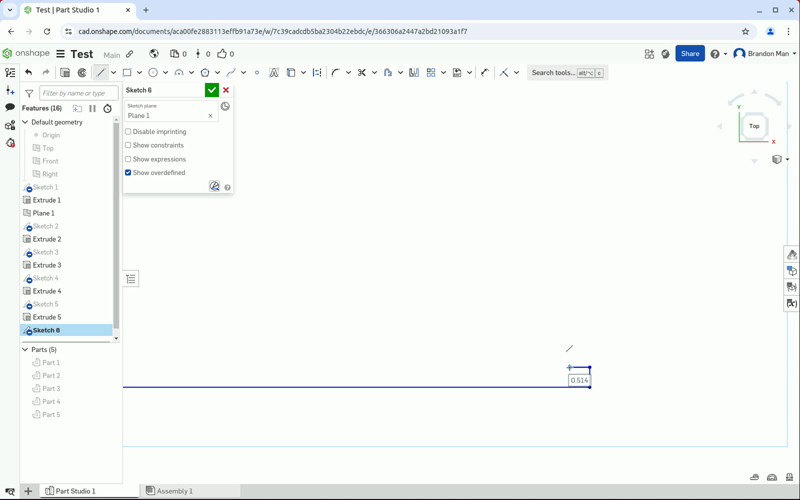
scroll(-6)
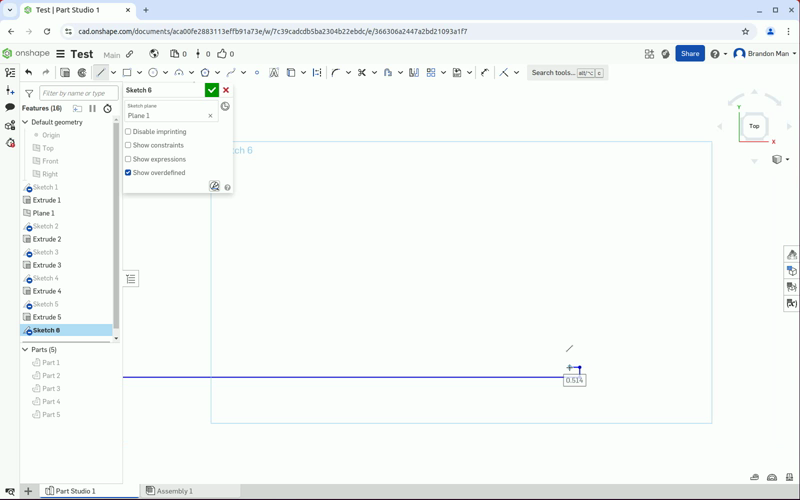
scroll(-6)
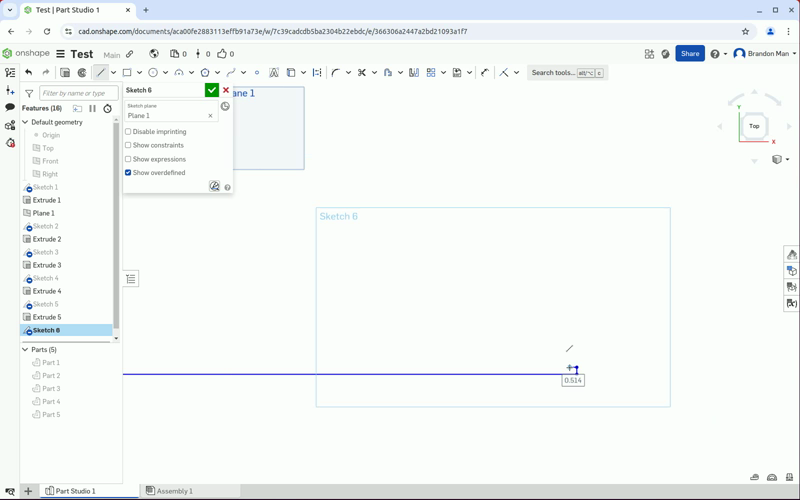
scroll(-6)
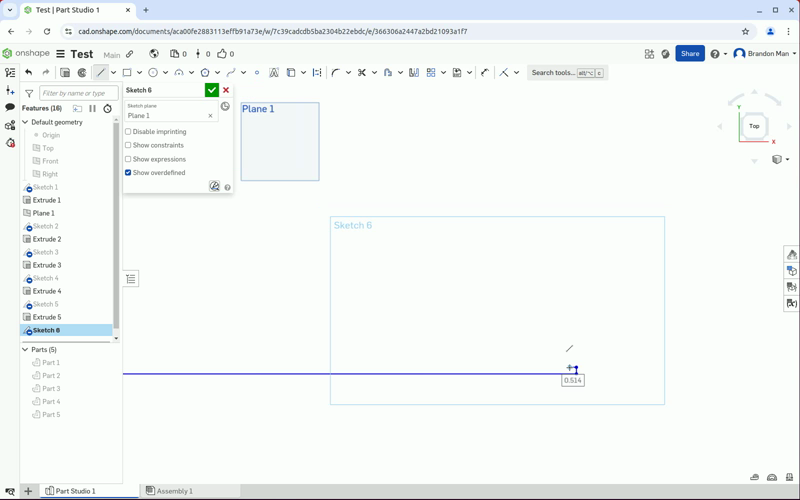
scroll(-6)
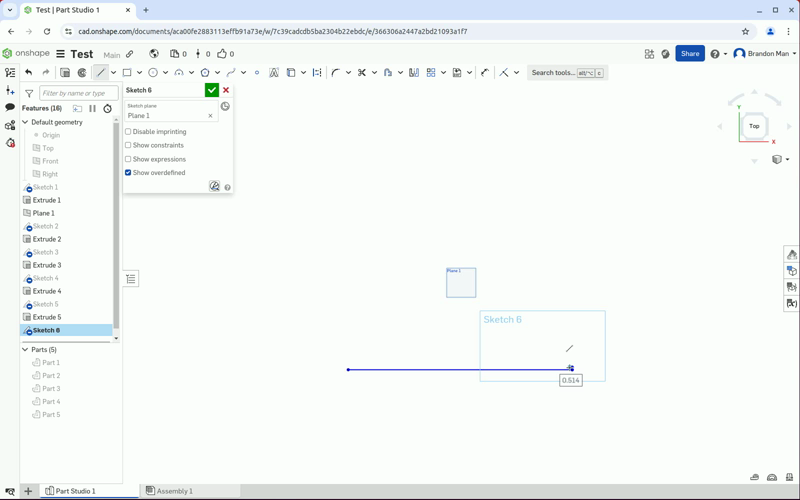
key_up(shift)
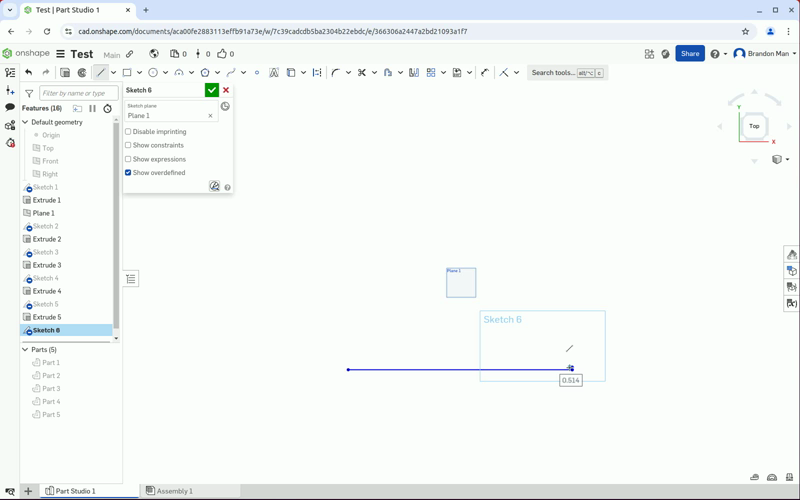
key_down(shift)
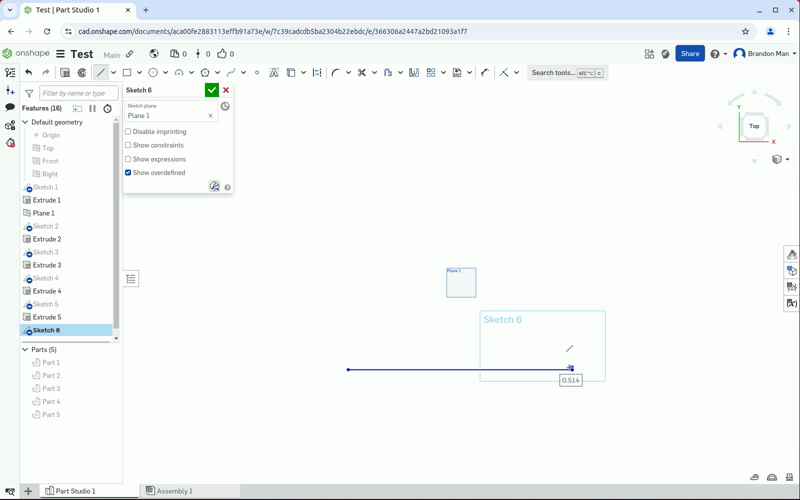
mouse_move(589, 367)
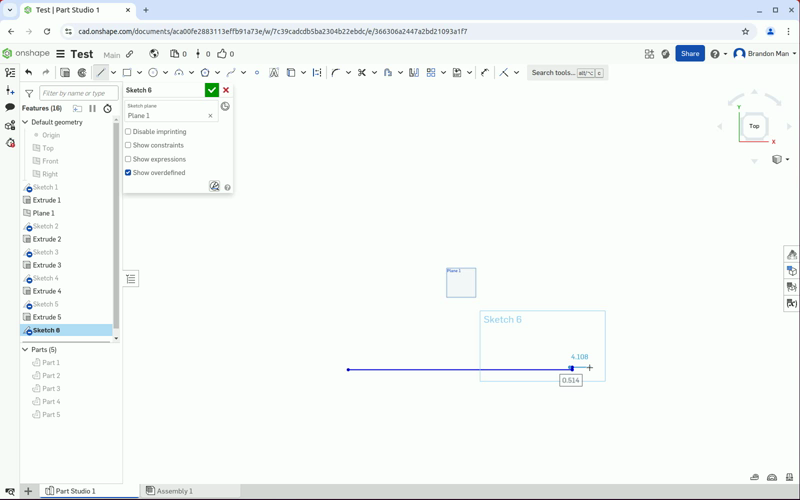
mouse_move(517, 367)
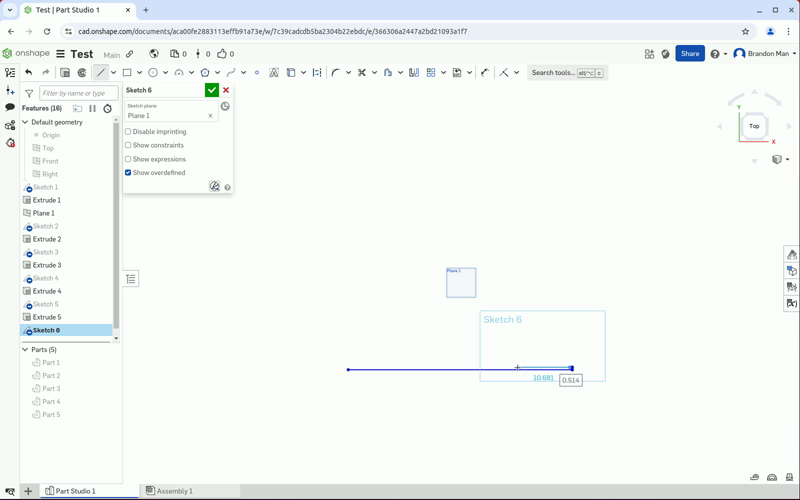
click(517, 367)
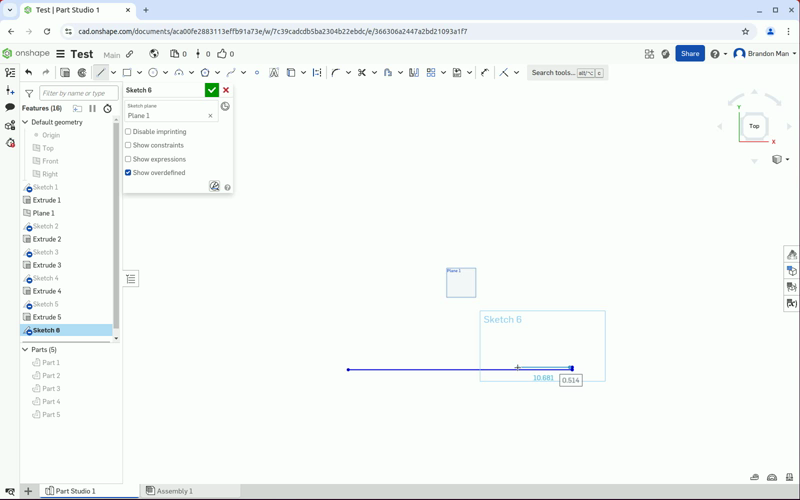
key_up(shift)
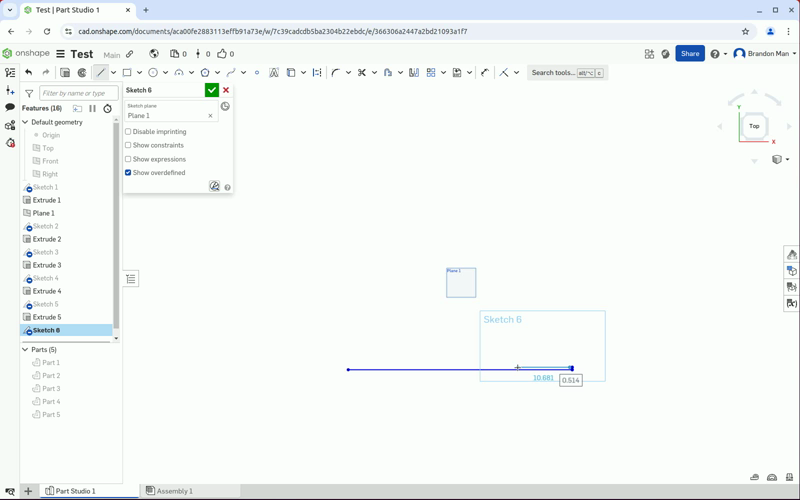
key_down(shift)
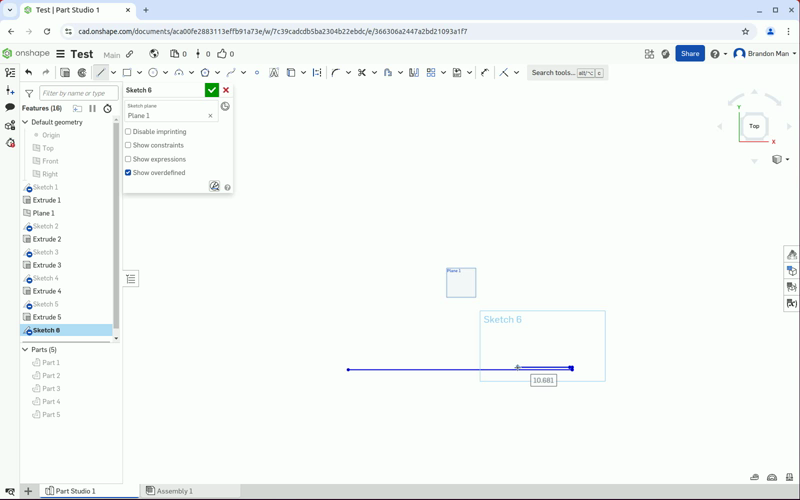
mouse_move(547, 367)
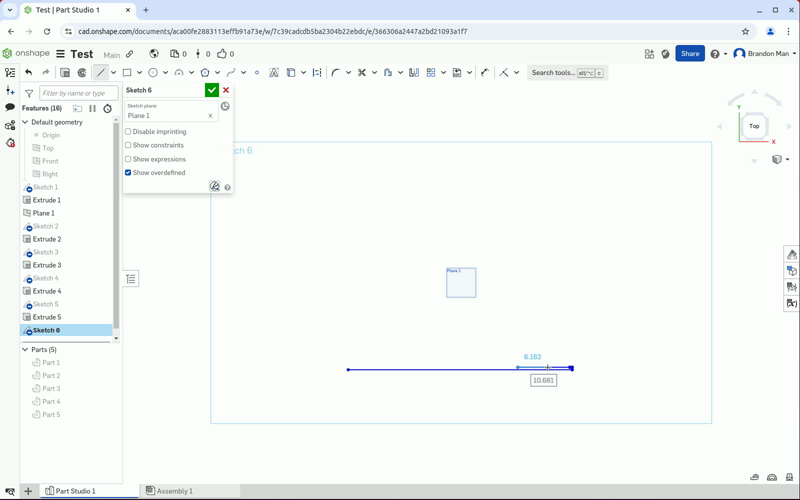
mouse_move(515, 367)
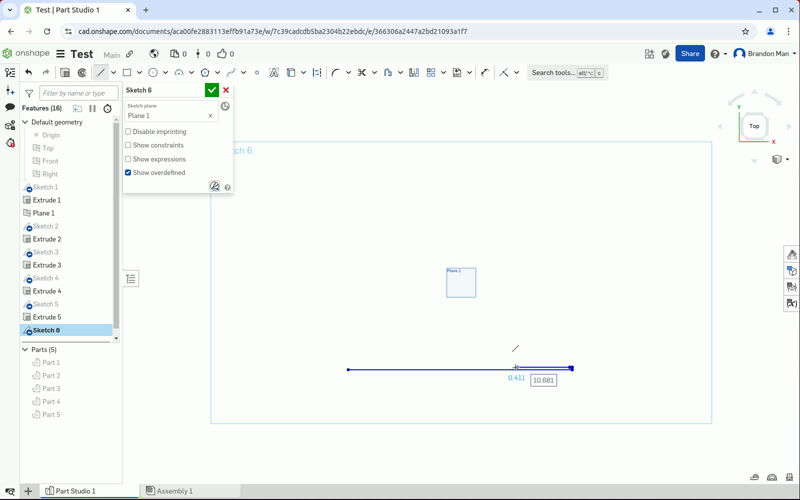
scroll(6)
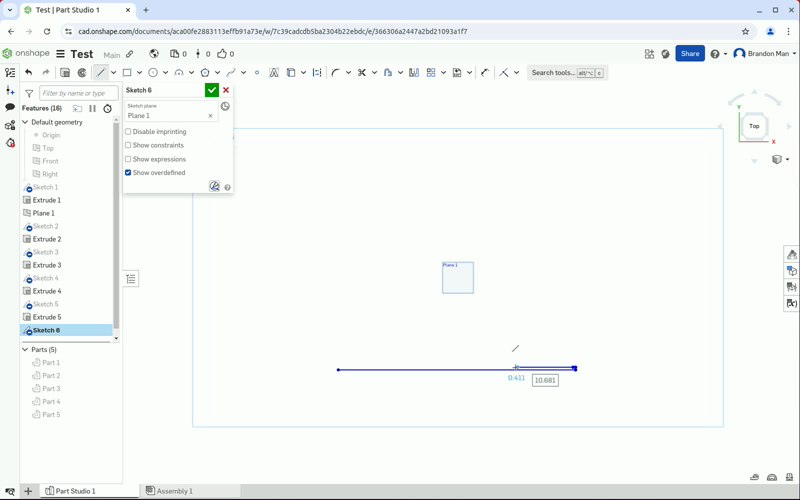
scroll(6)
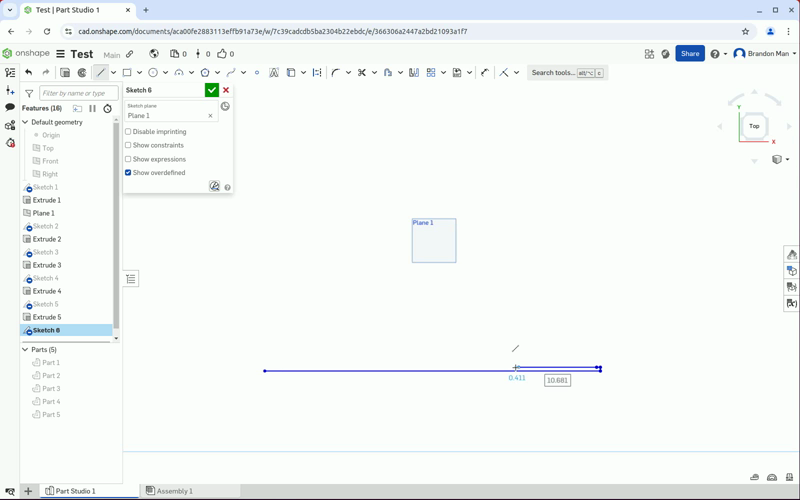
scroll(6)
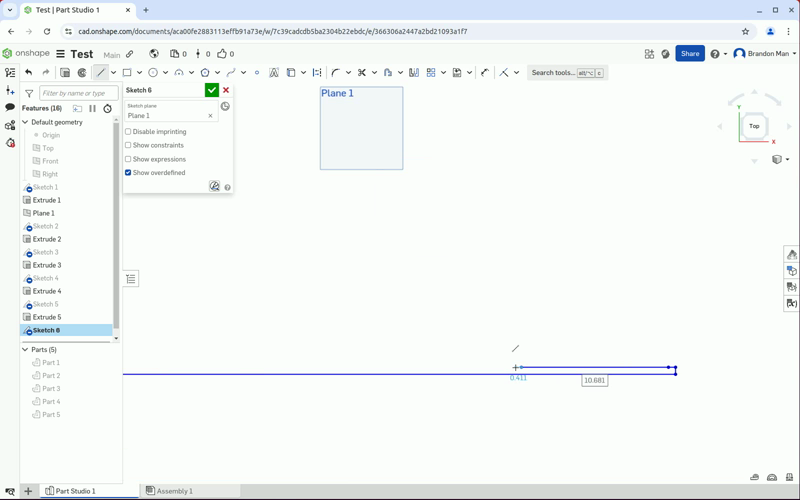
scroll(6)
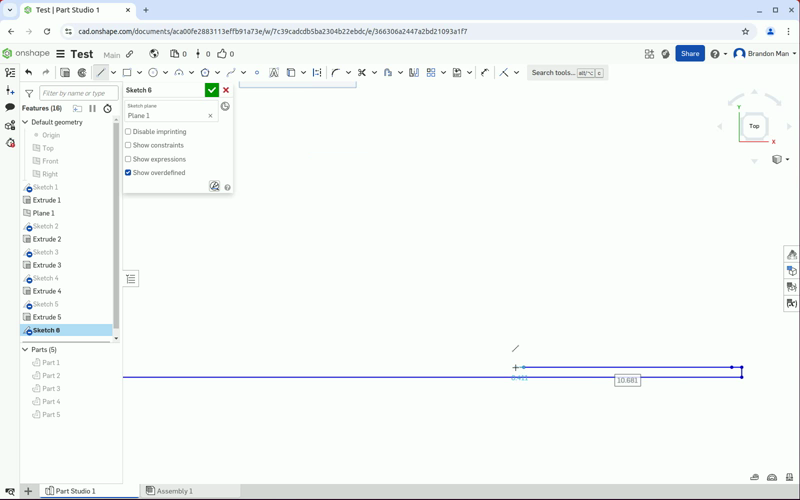
scroll(6)
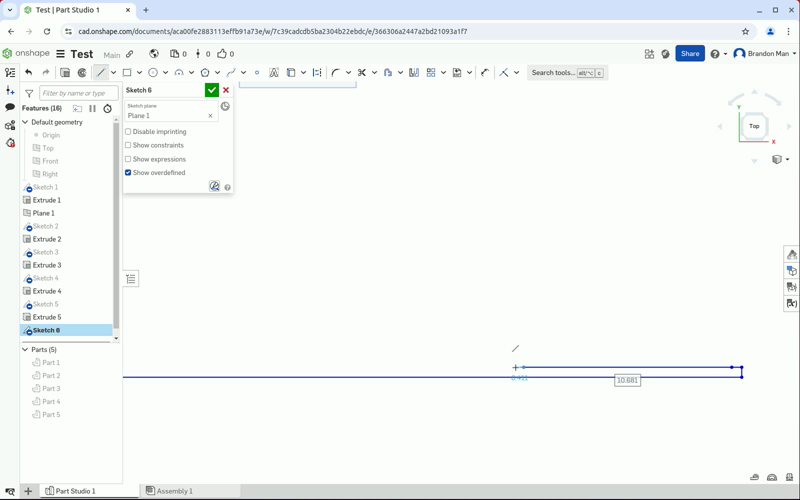
scroll(6)
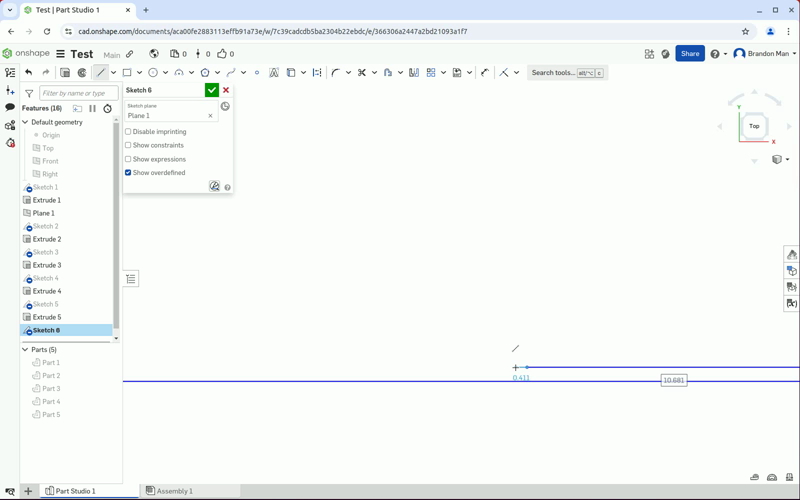
scroll(6)
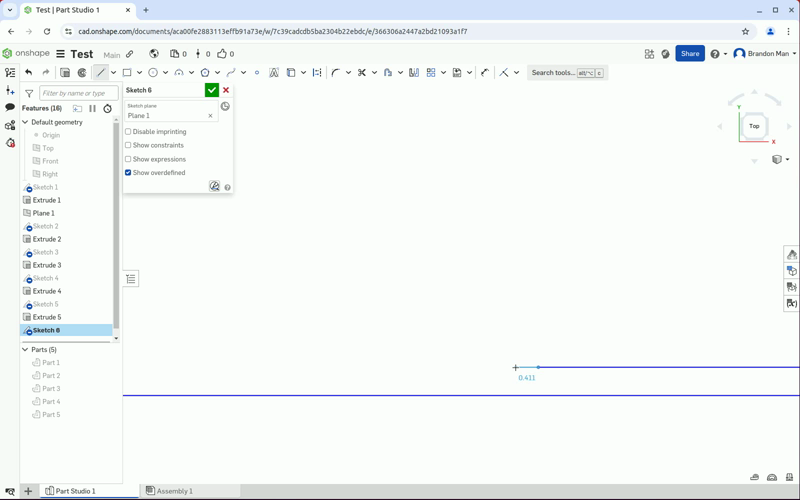
click(515, 367)
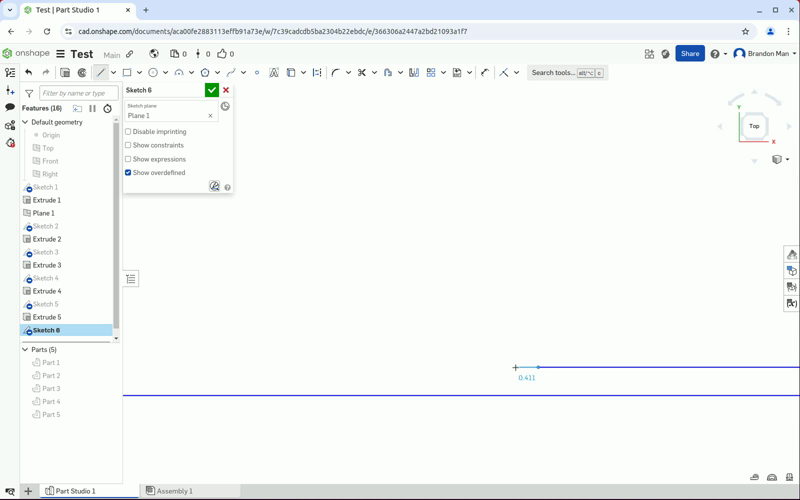
scroll(-6)
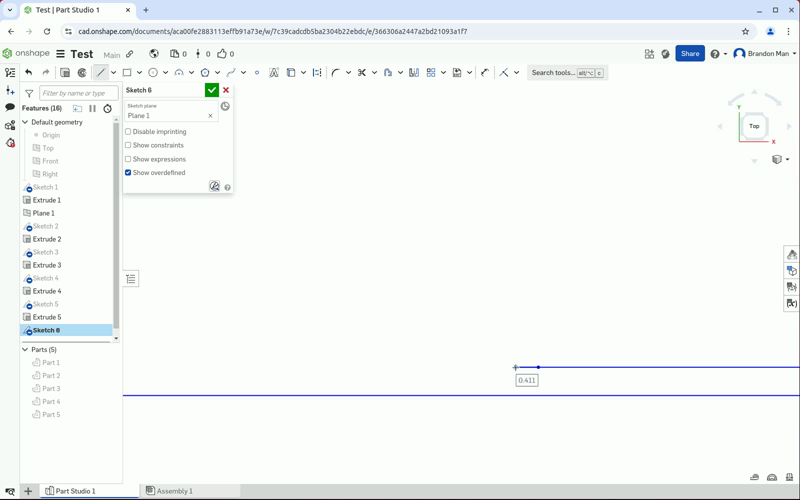
scroll(-6)
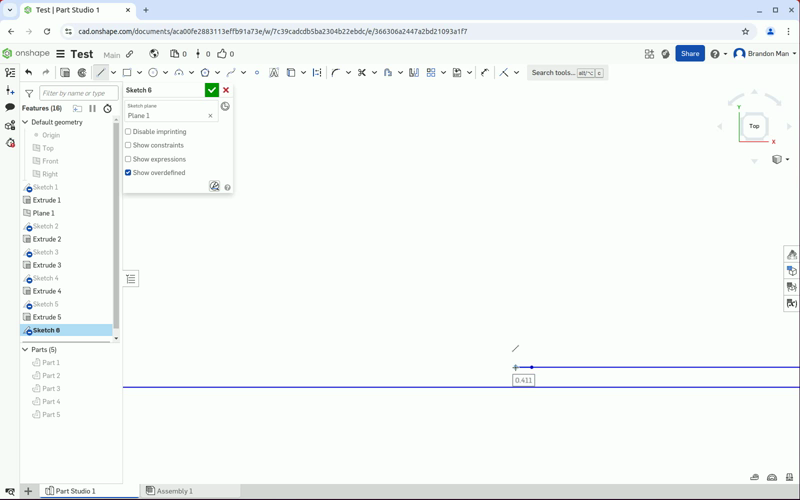
scroll(-6)
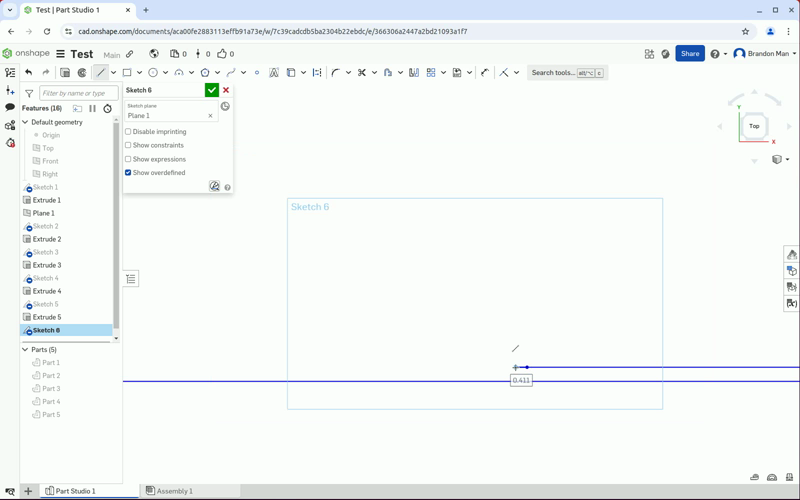
scroll(-6)
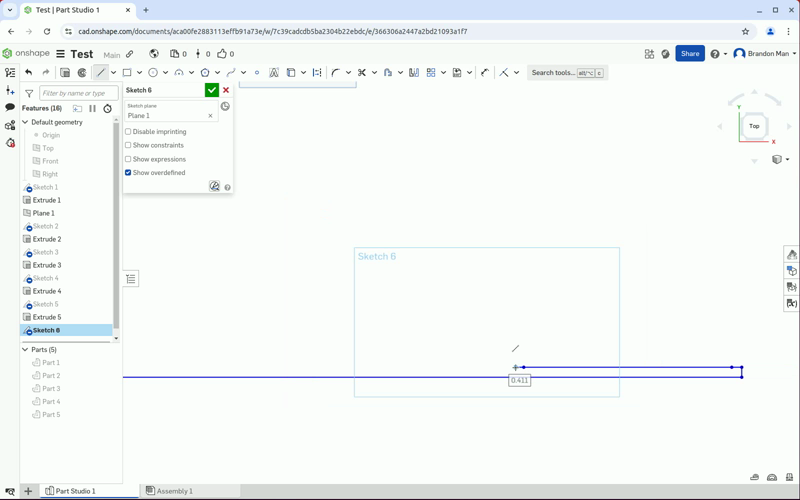
scroll(-6)
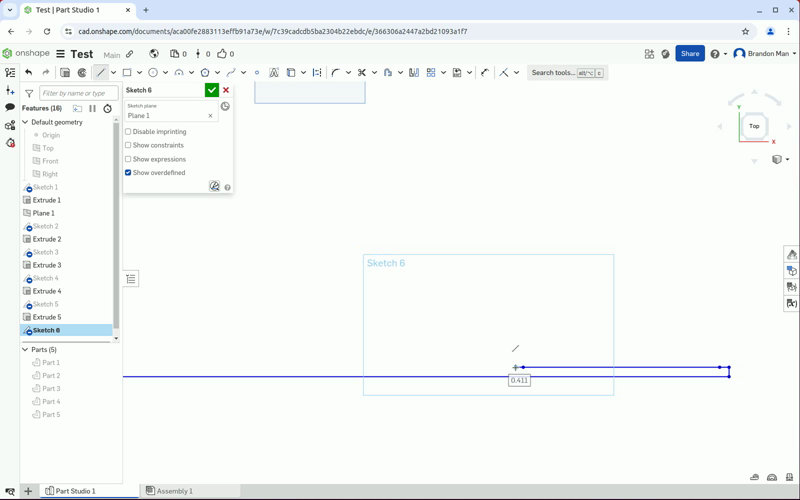
scroll(-6)
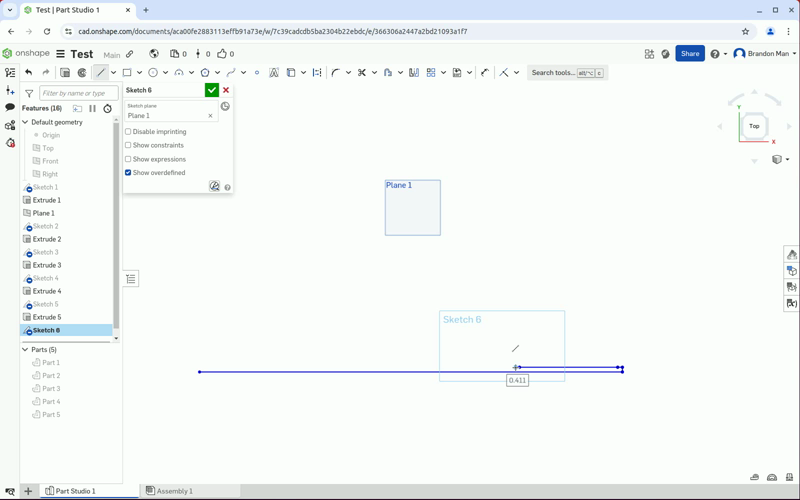
scroll(-6)
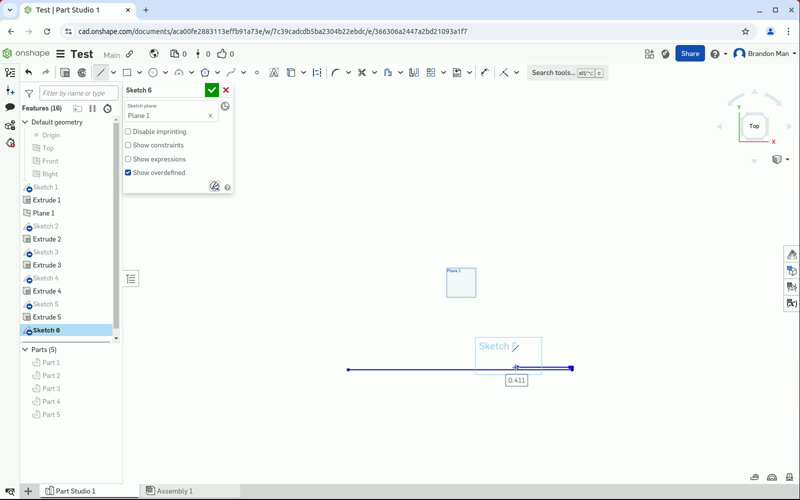
key_up(shift)
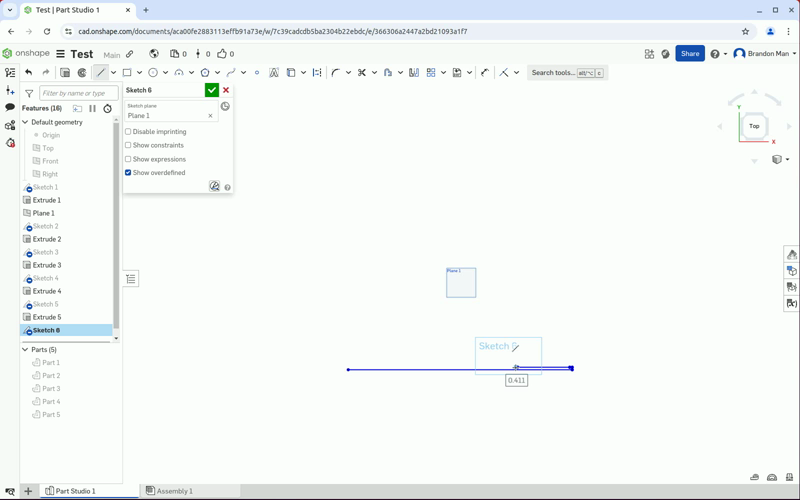
key_down(shift)
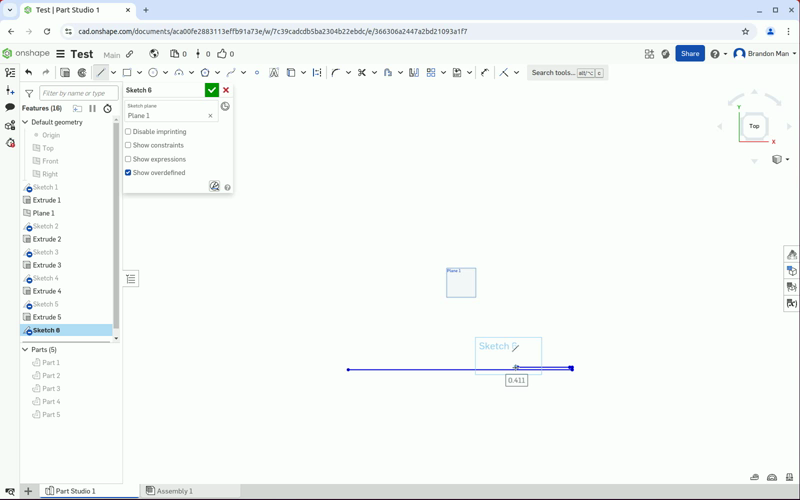
mouse_move(545, 367)
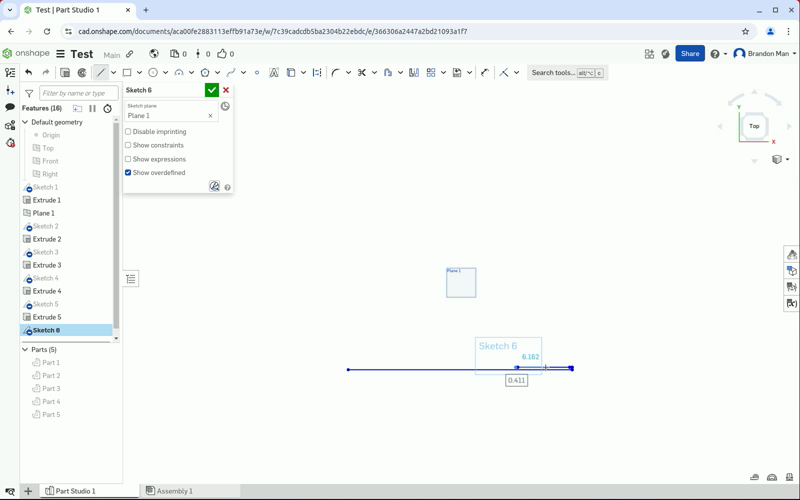
mouse_move(461, 367)
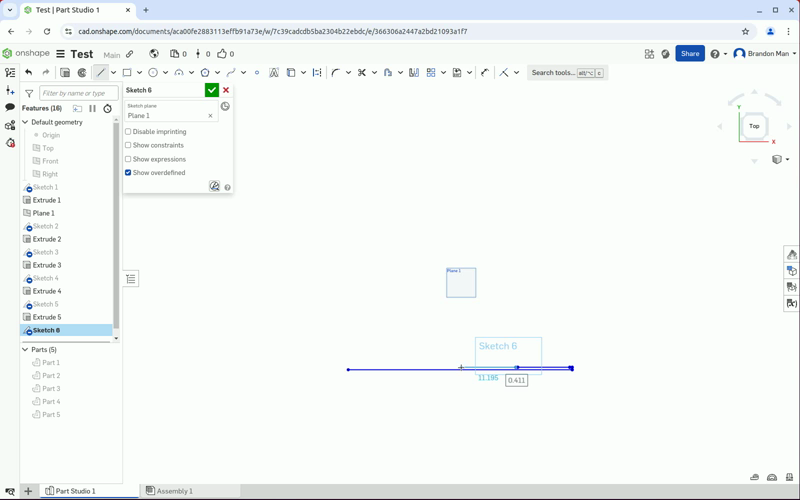
click(461, 367)
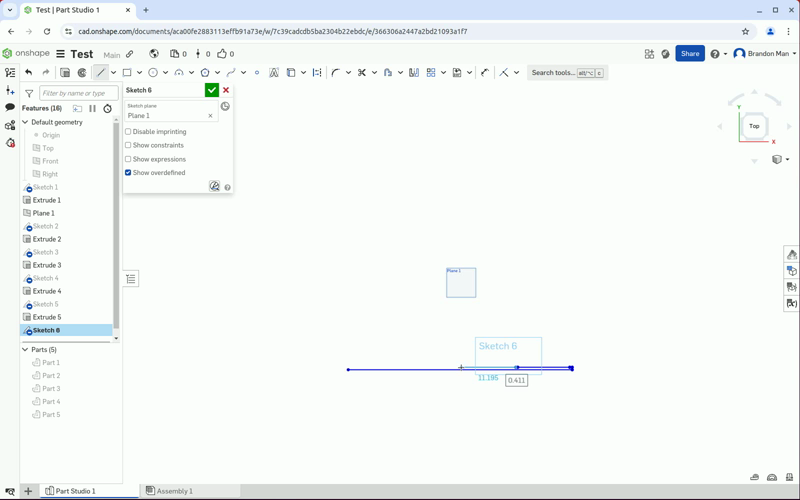
key_up(shift)
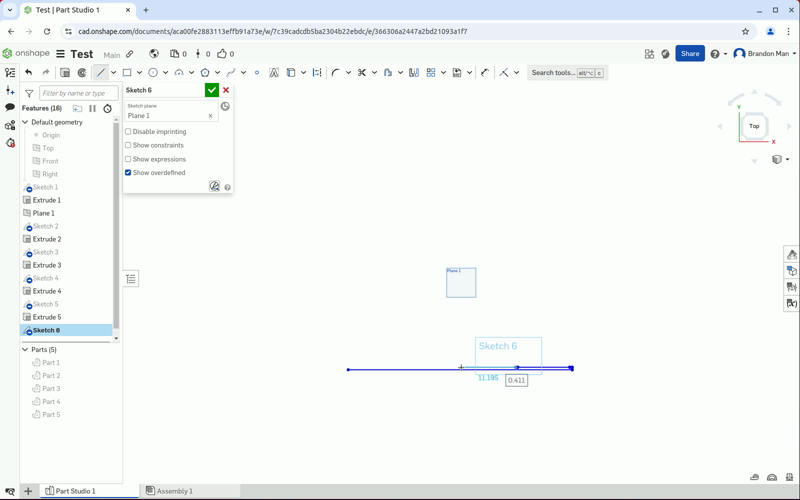
key_down(shift)
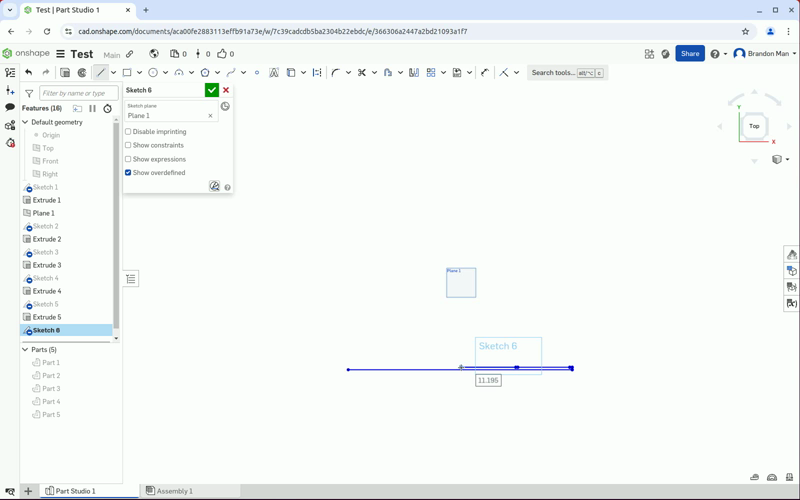
mouse_move(491, 367)
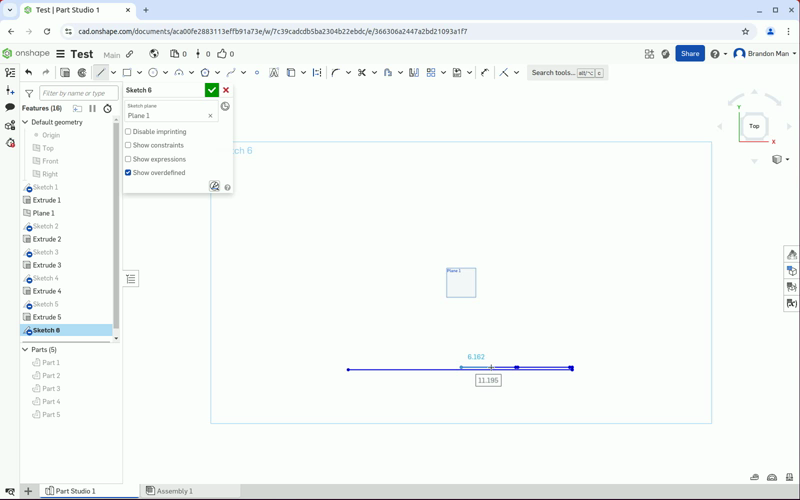
mouse_move(458, 367)
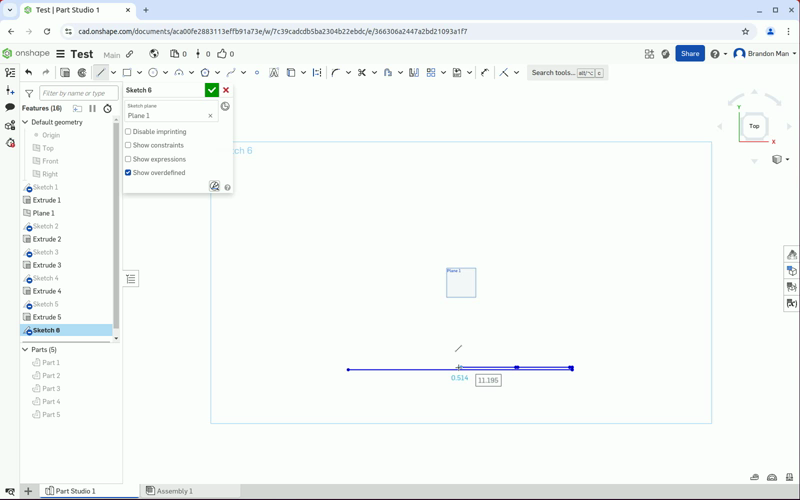
scroll(6)
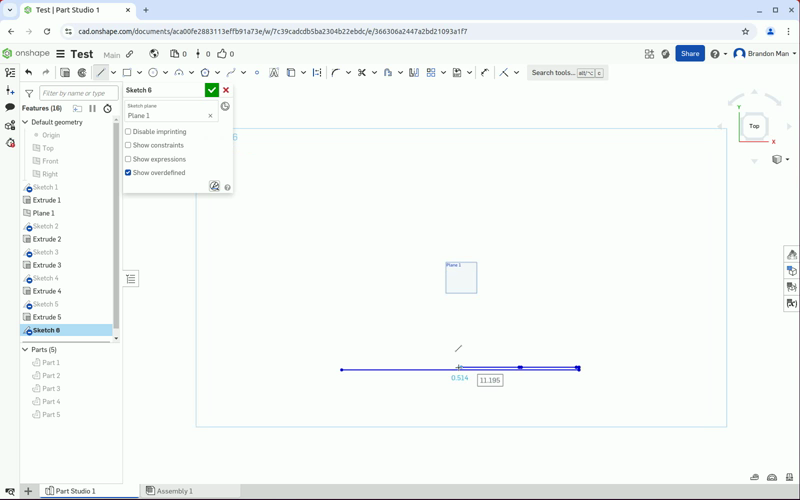
scroll(6)
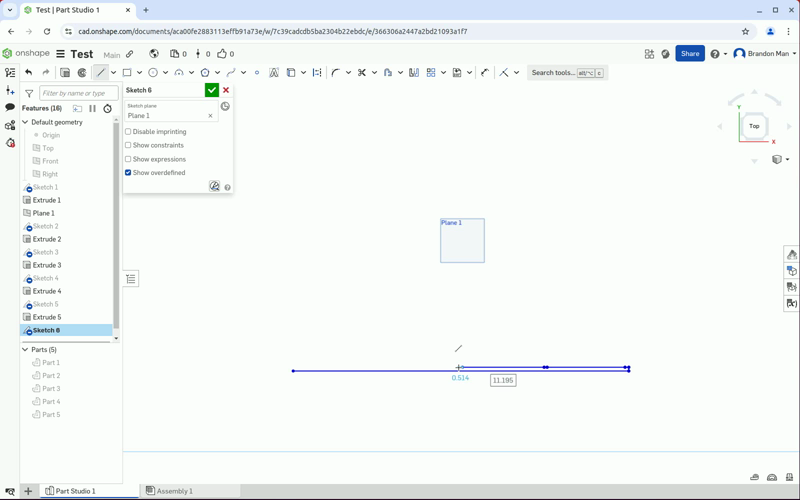
scroll(6)
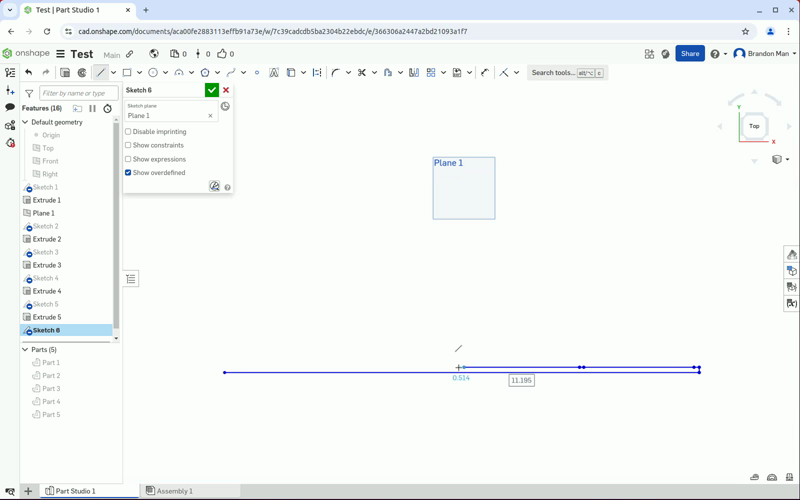
scroll(6)
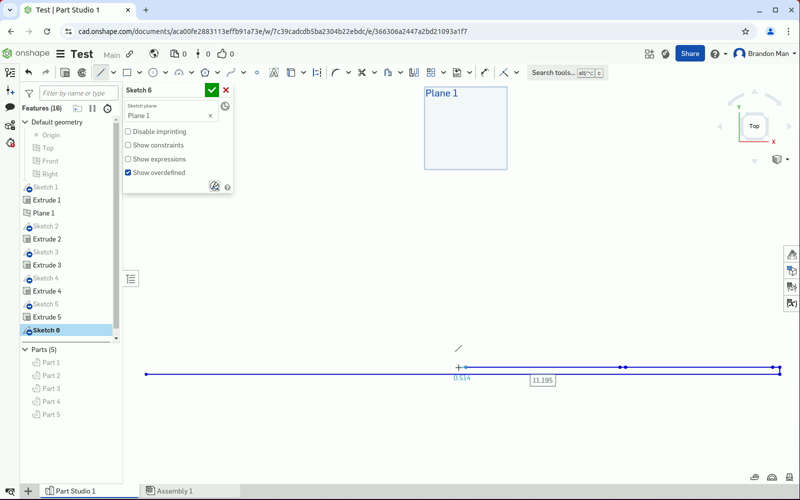
scroll(6)
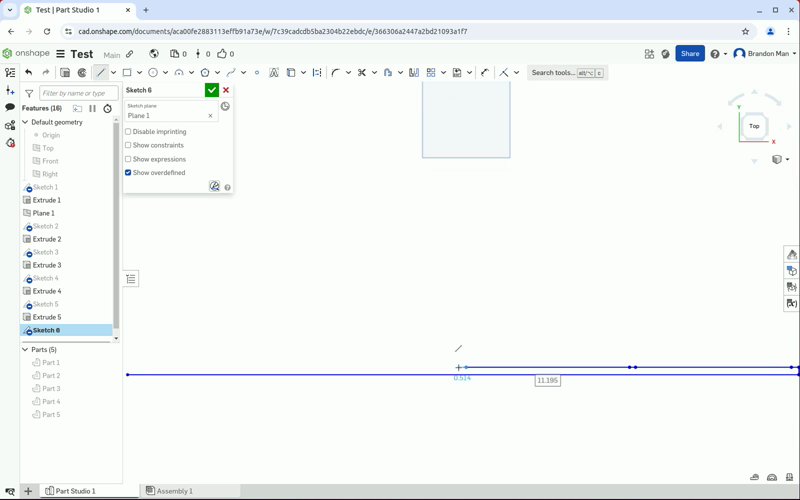
scroll(6)
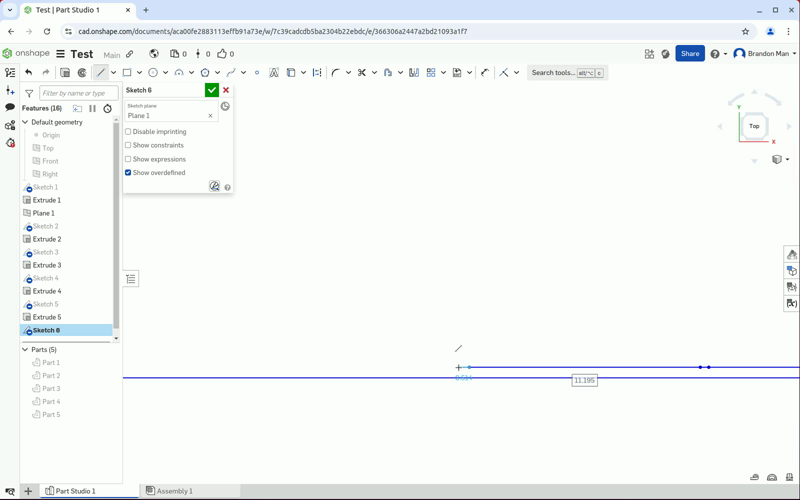
scroll(6)
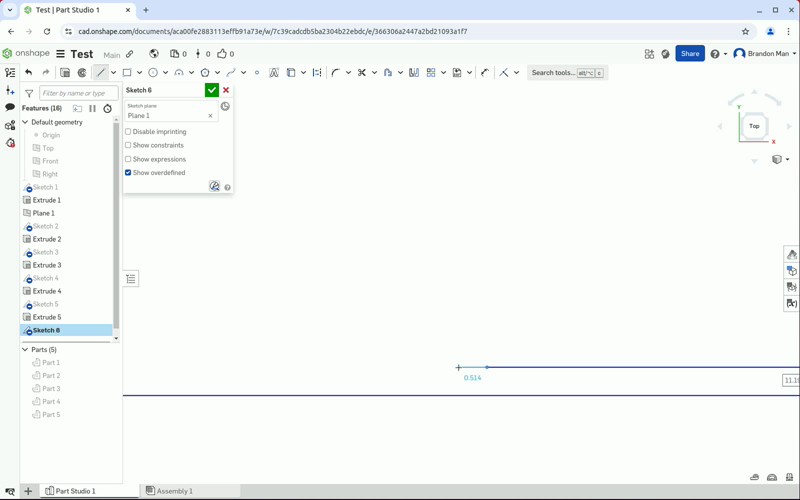
click(458, 367)
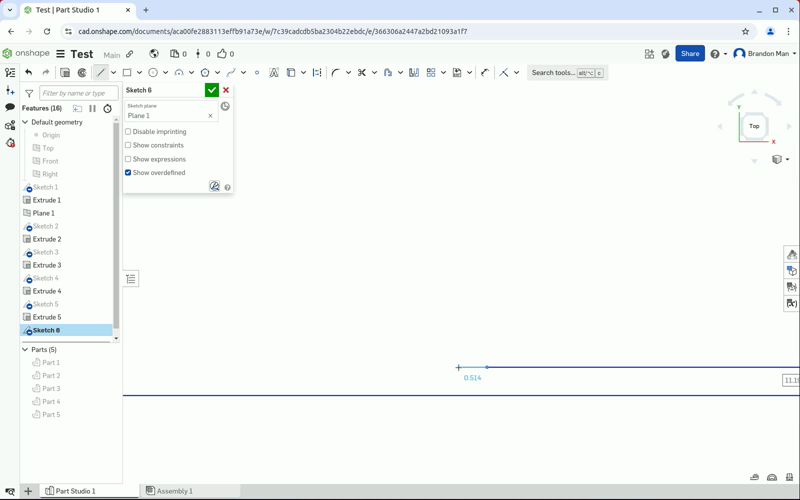
scroll(-6)
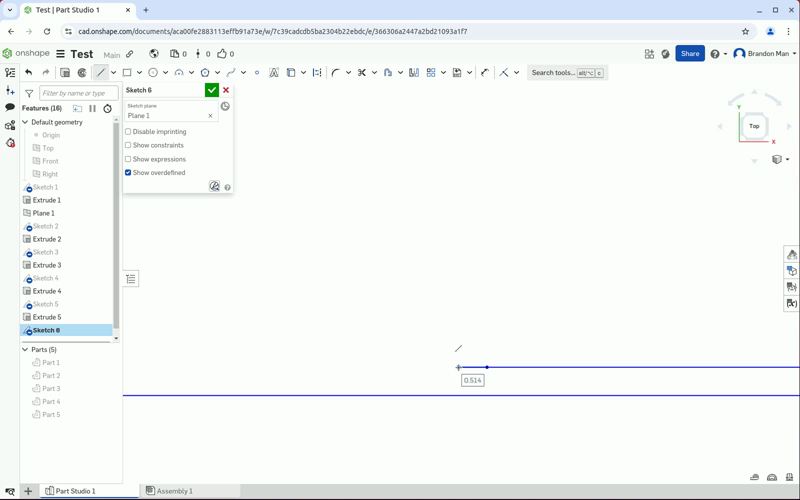
scroll(-6)
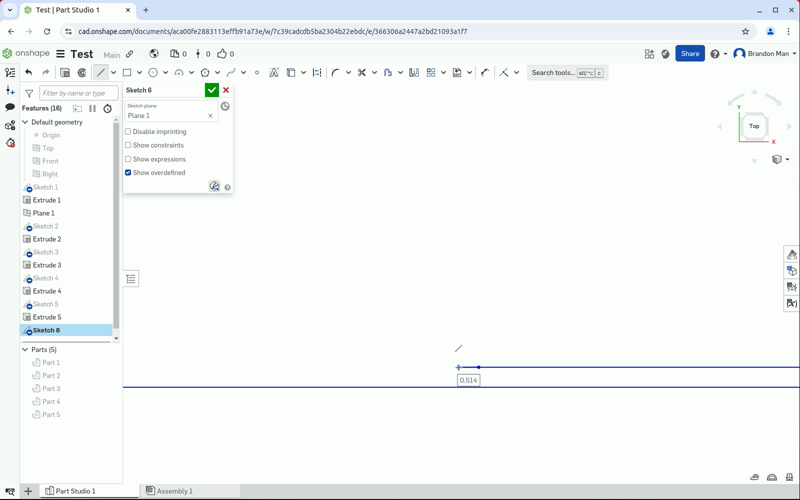
scroll(-6)
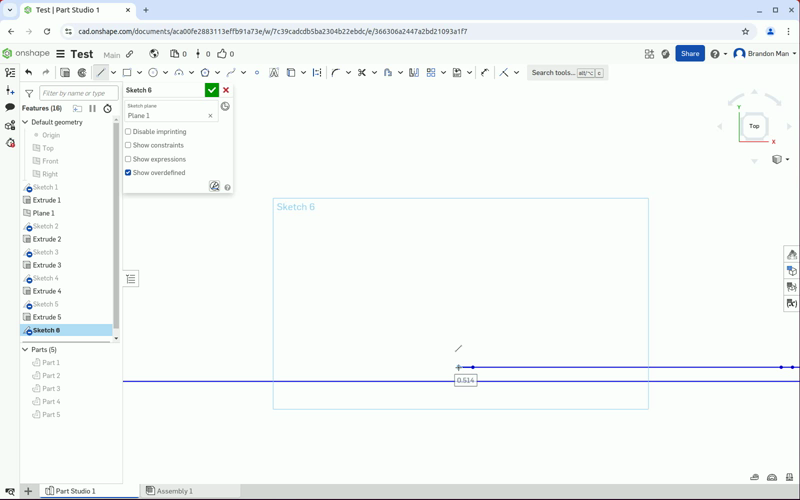
scroll(-6)
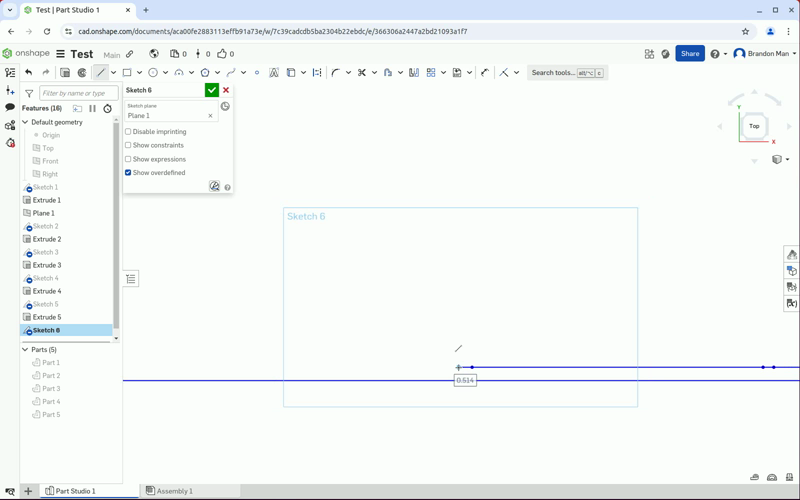
scroll(-6)
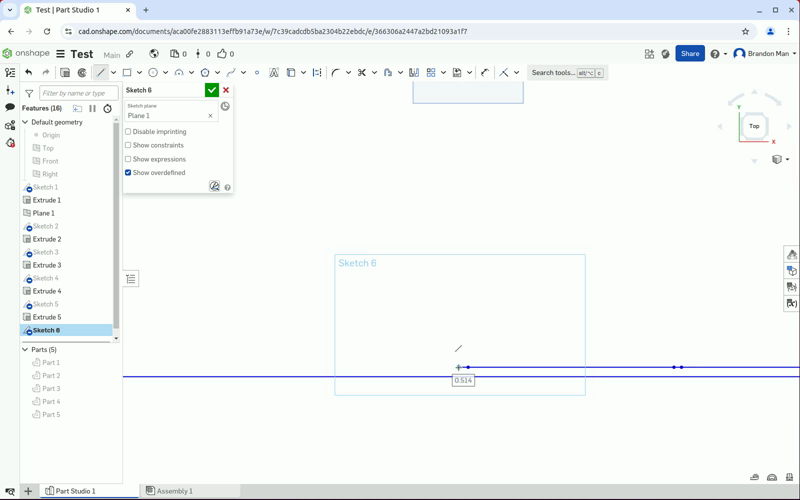
scroll(-6)
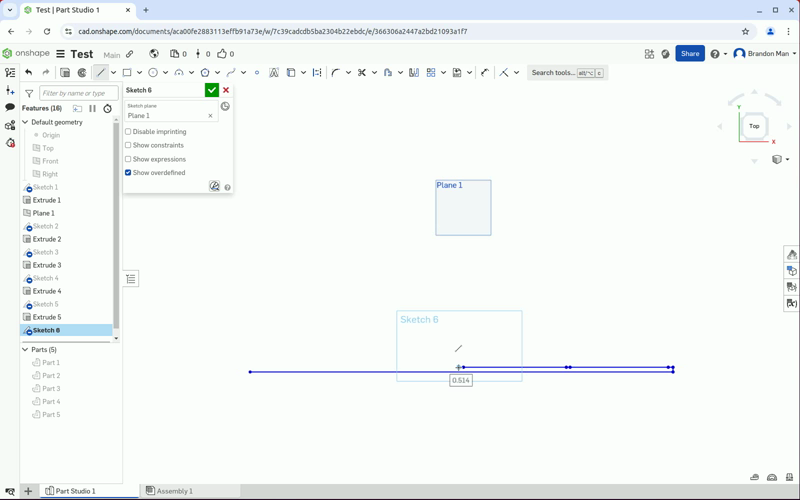
scroll(-6)
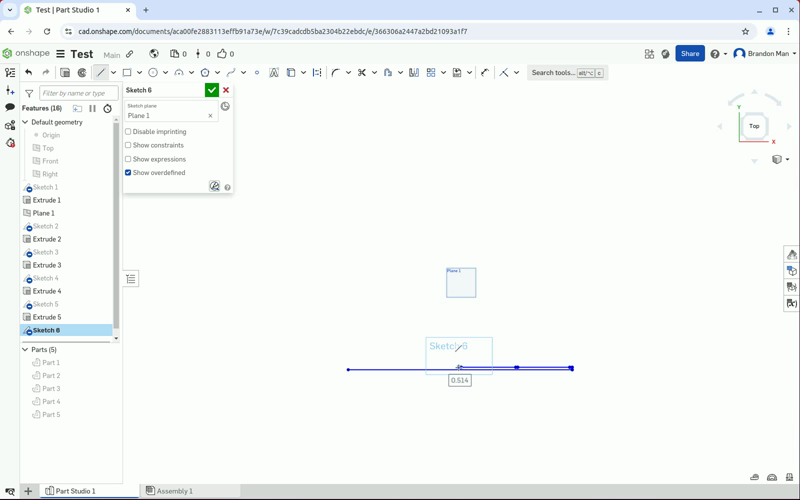
key_up(shift)
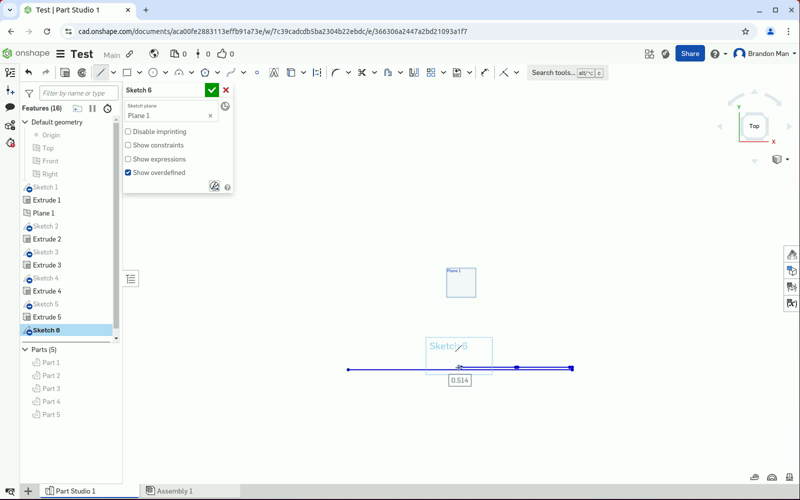
key_down(shift)
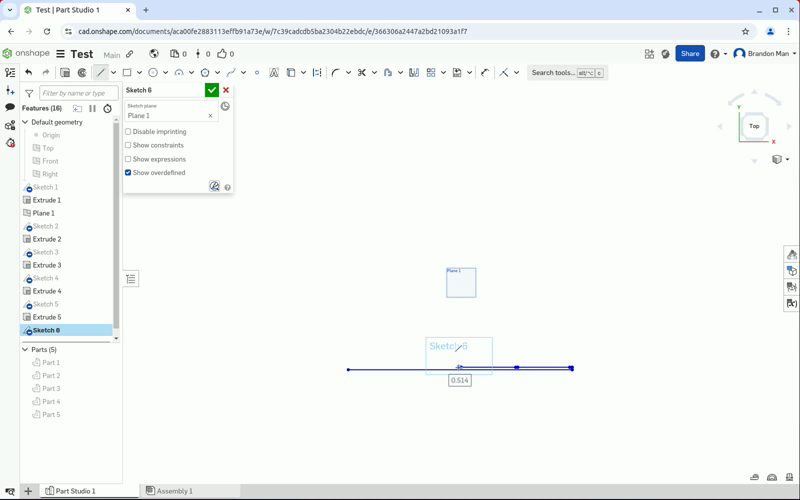
mouse_move(489, 367)
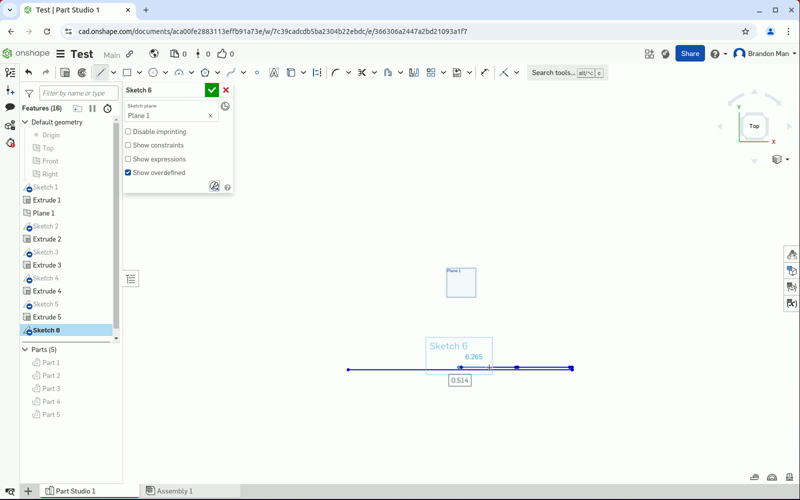
mouse_move(404, 367)
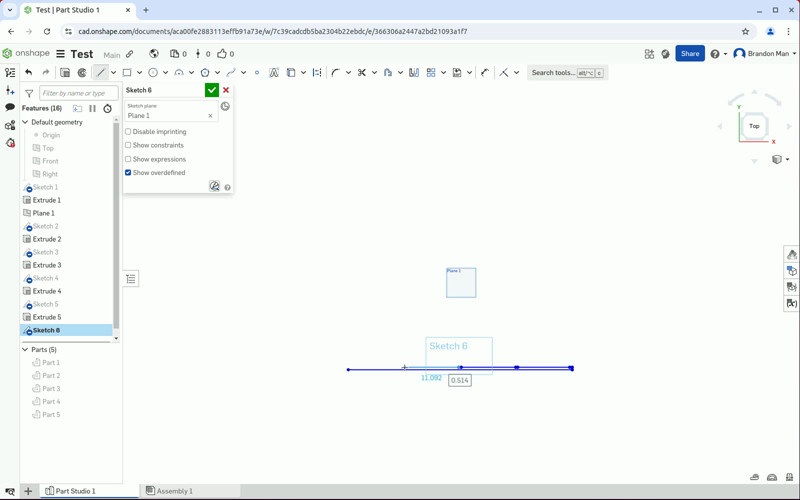
click(404, 367)
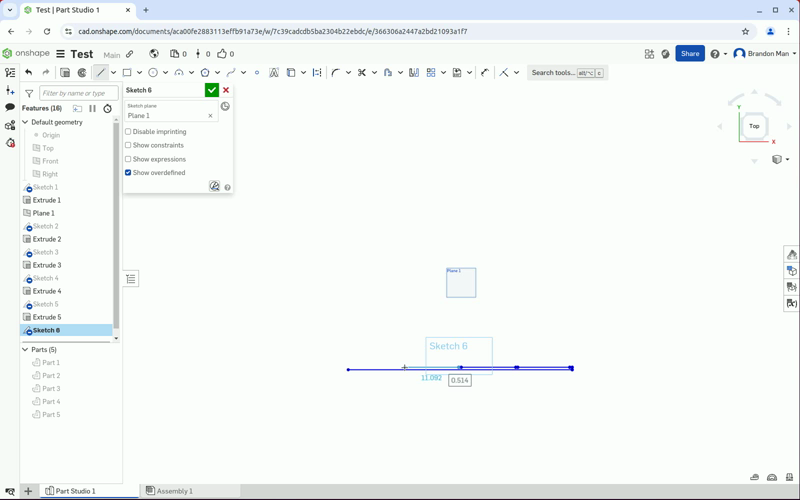
key_up(shift)
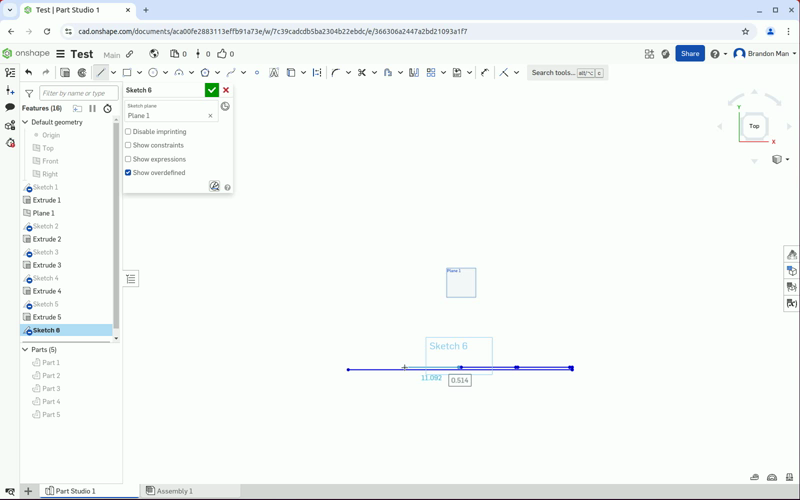
key_down(shift)
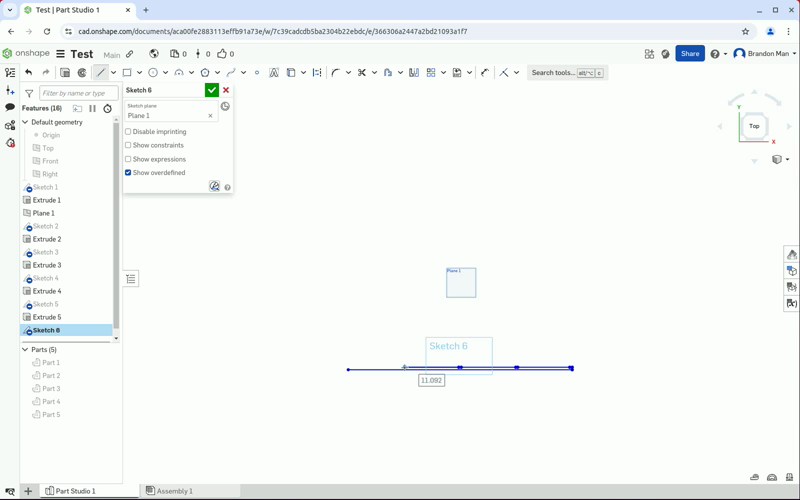
mouse_move(434, 367)
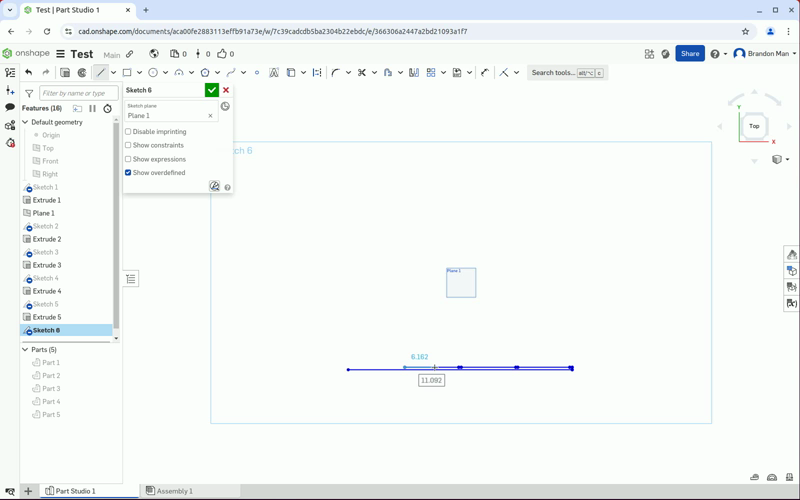
mouse_move(402, 367)
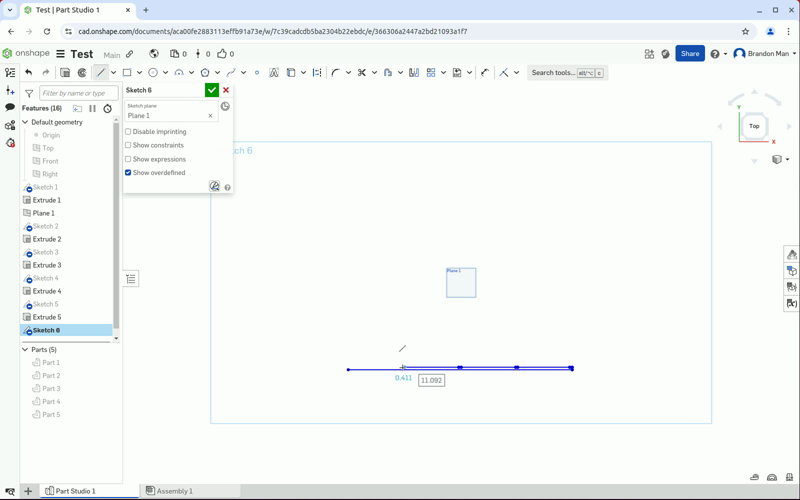
scroll(6)
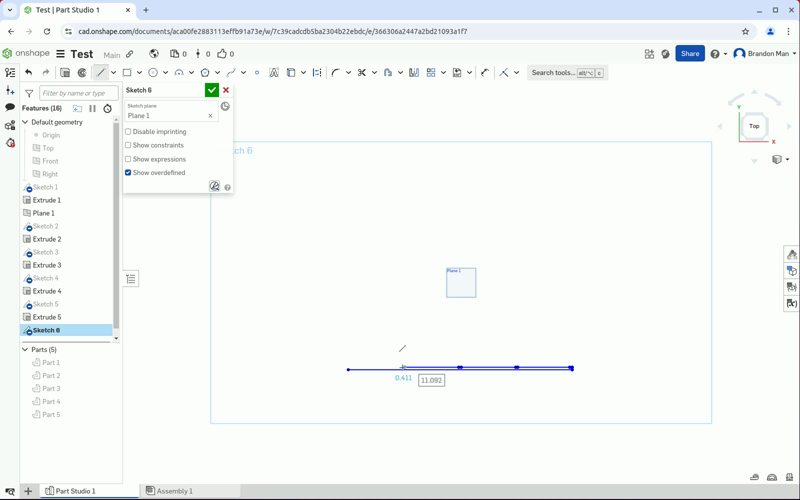
scroll(6)
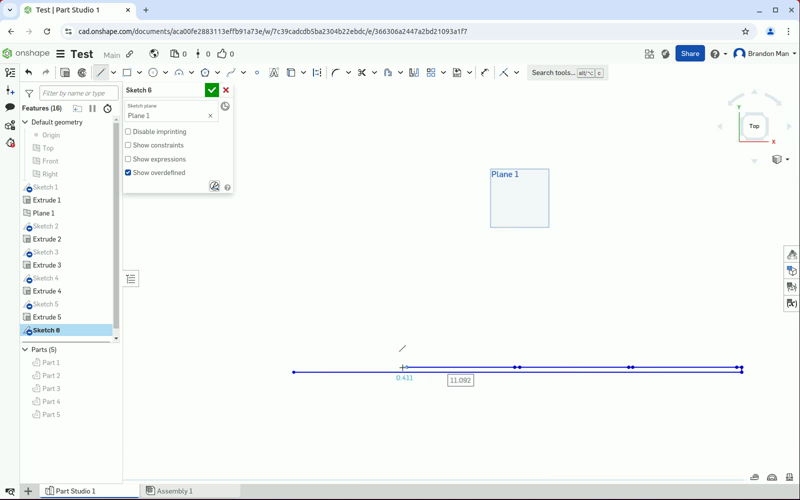
scroll(6)
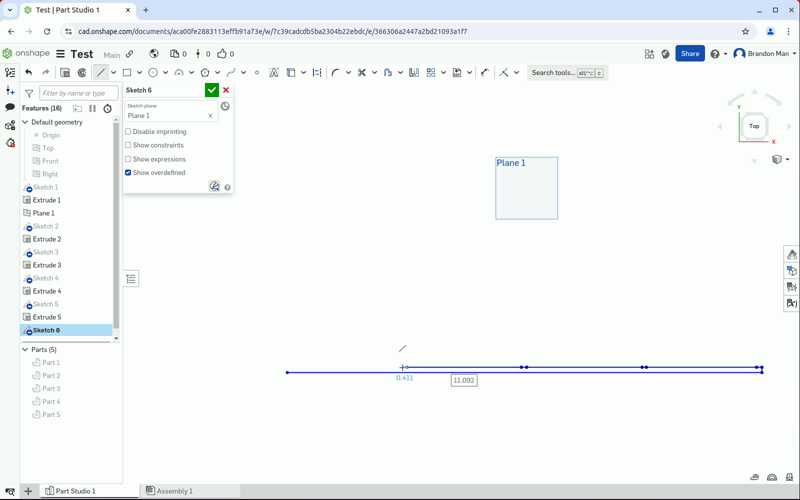
scroll(6)
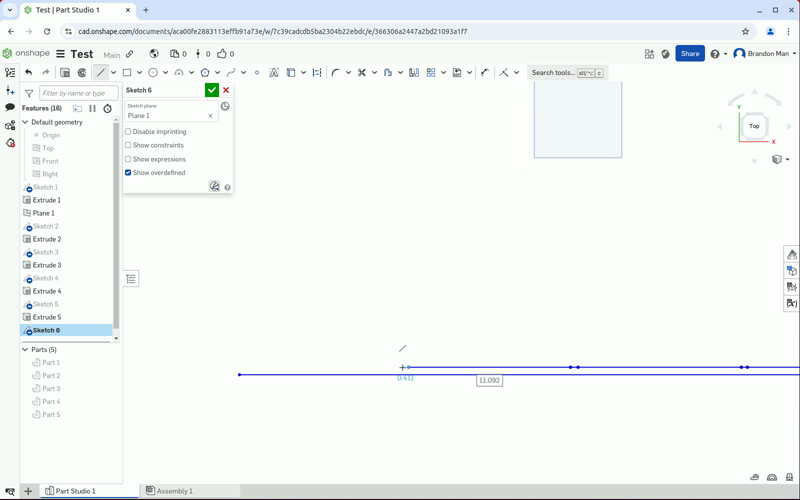
scroll(6)
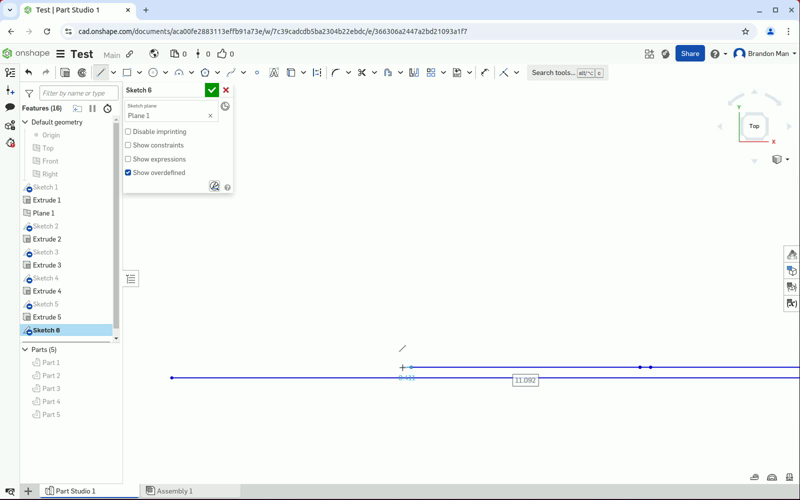
scroll(6)
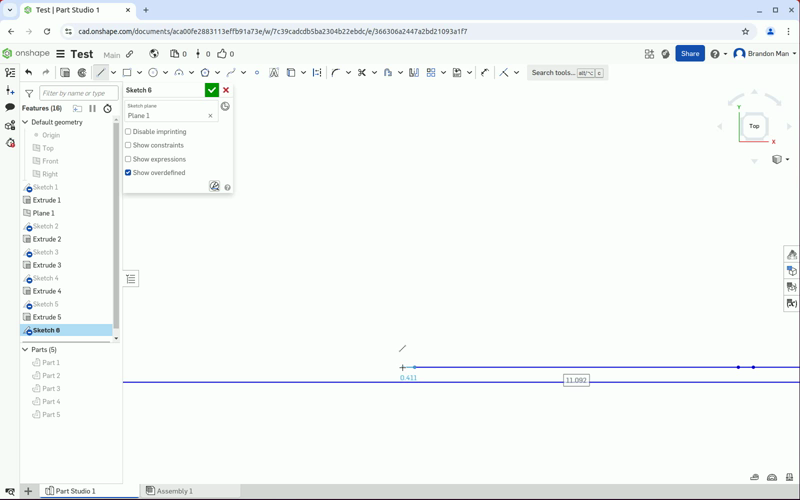
scroll(6)
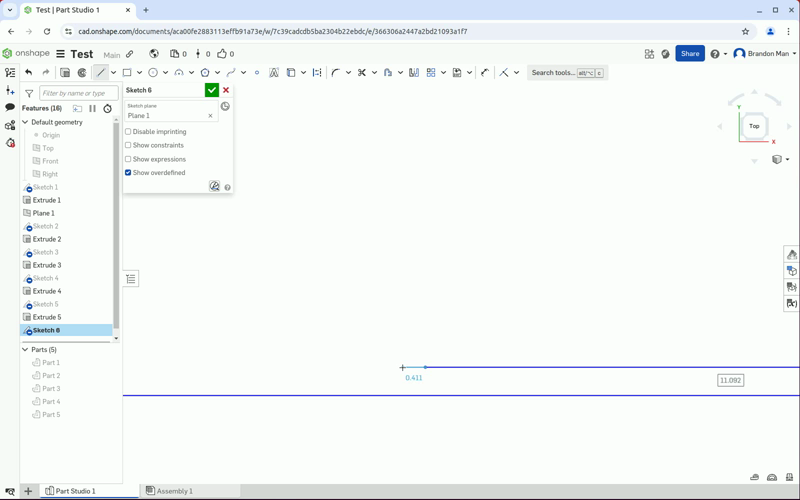
click(402, 367)
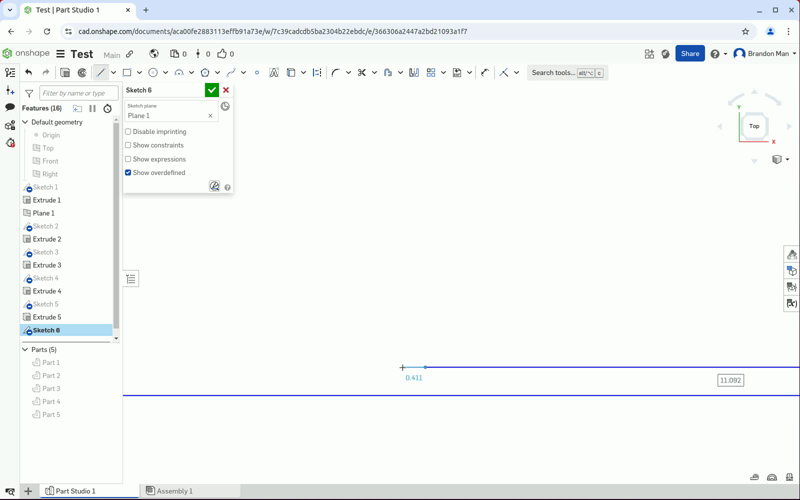
scroll(-6)
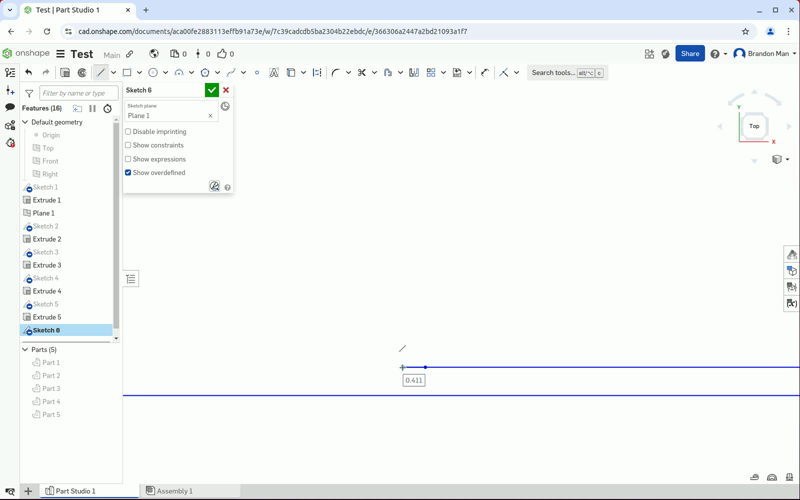
scroll(-6)
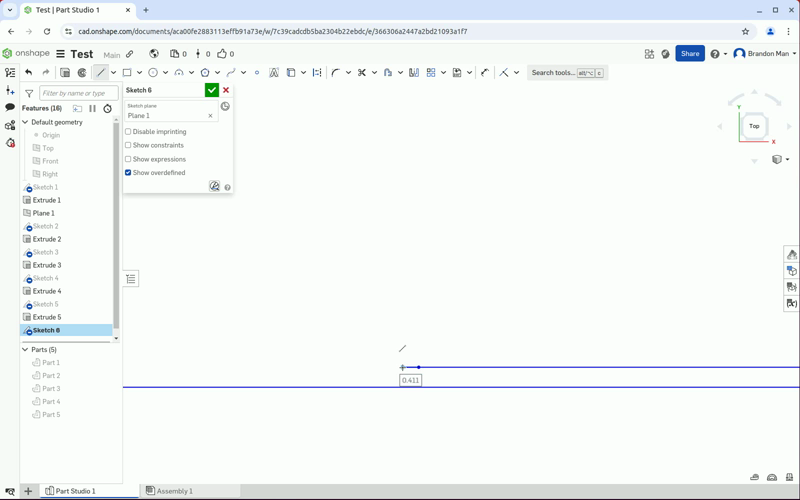
scroll(-6)
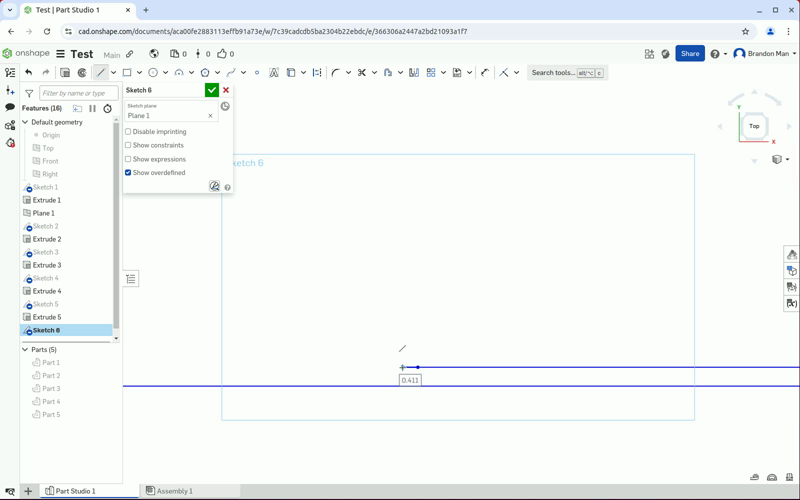
scroll(-6)
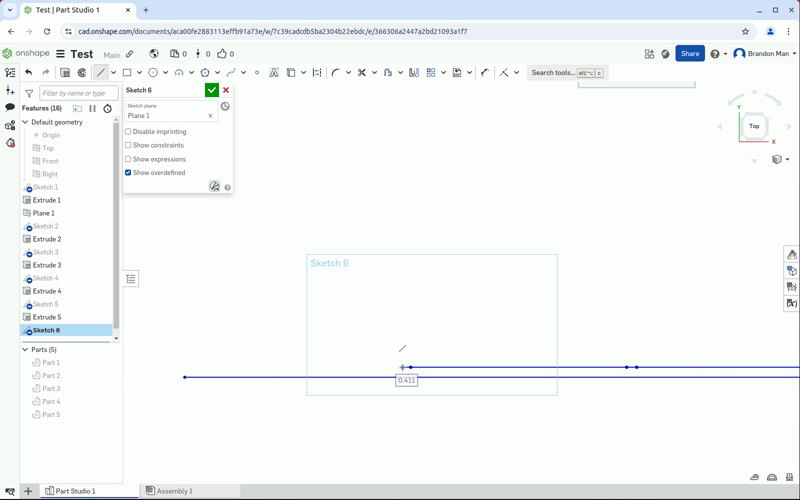
scroll(-6)
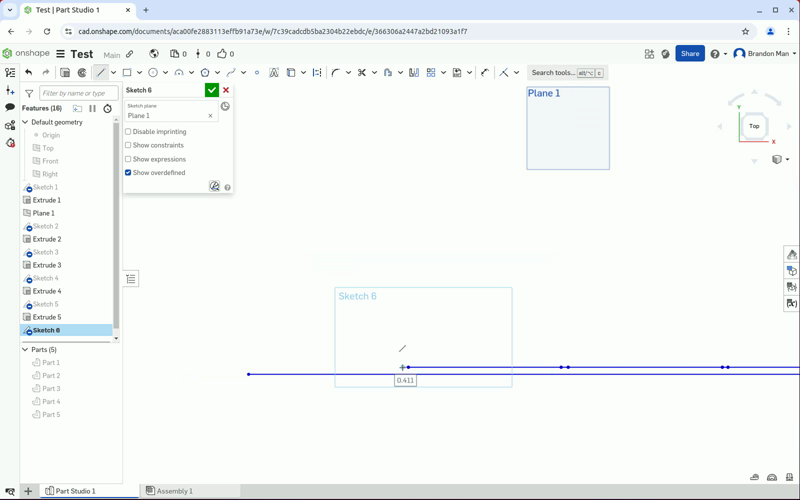
scroll(-6)
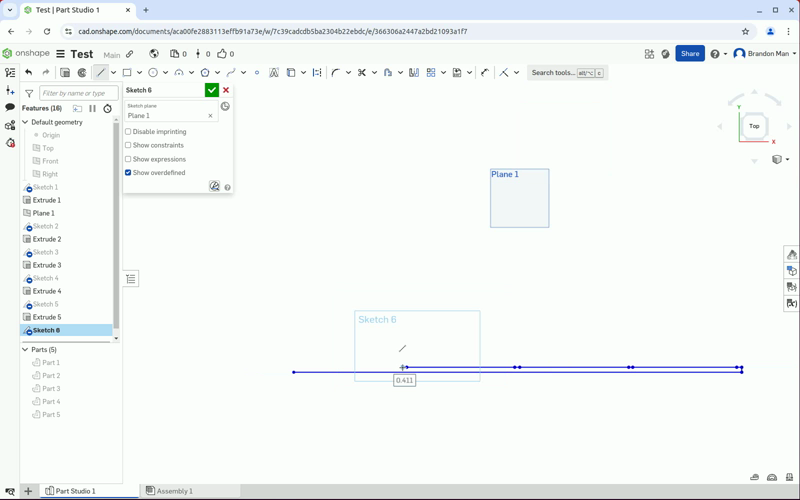
scroll(-6)
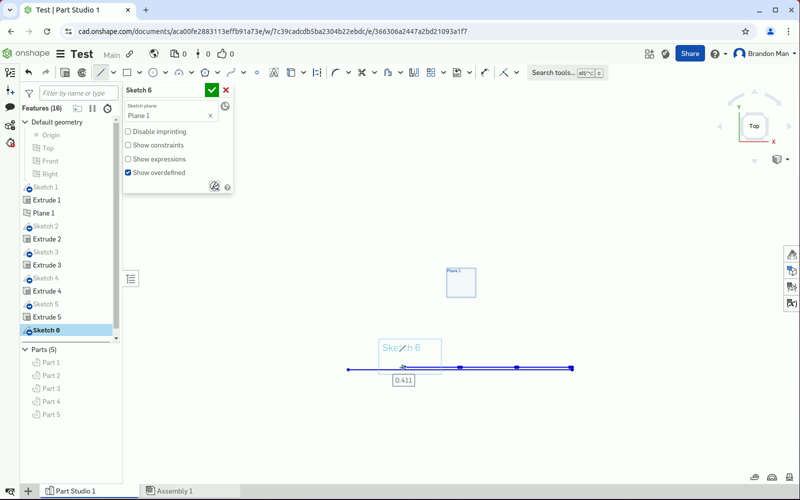
key_up(shift)
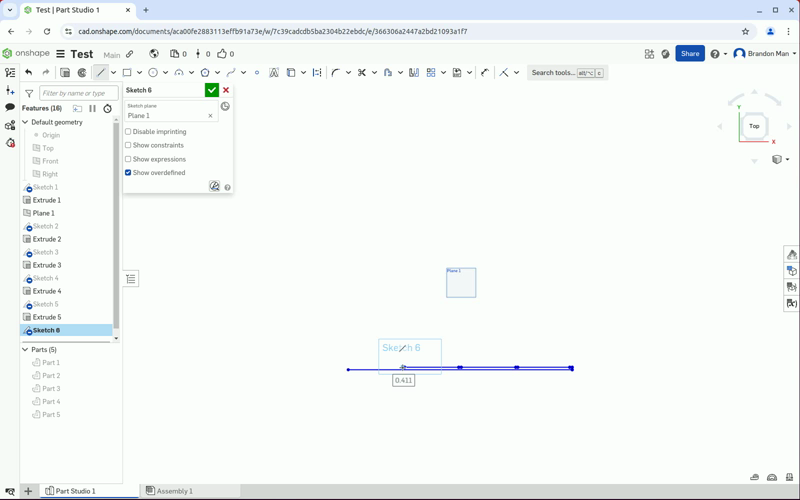
key_down(shift)
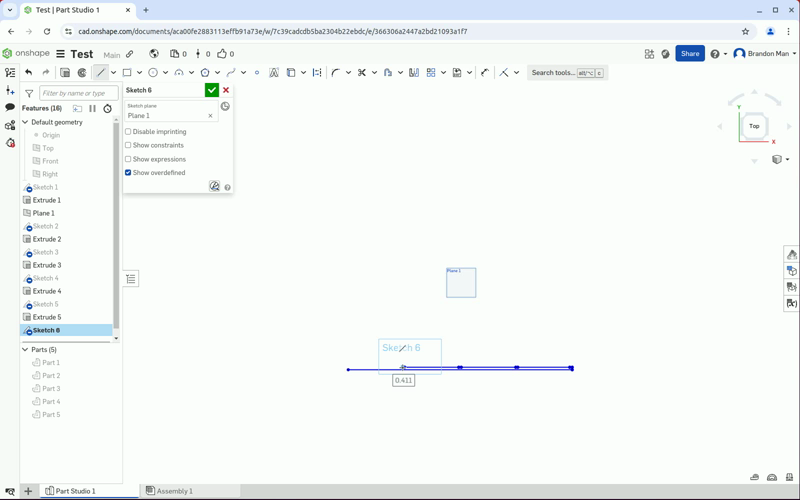
mouse_move(432, 367)
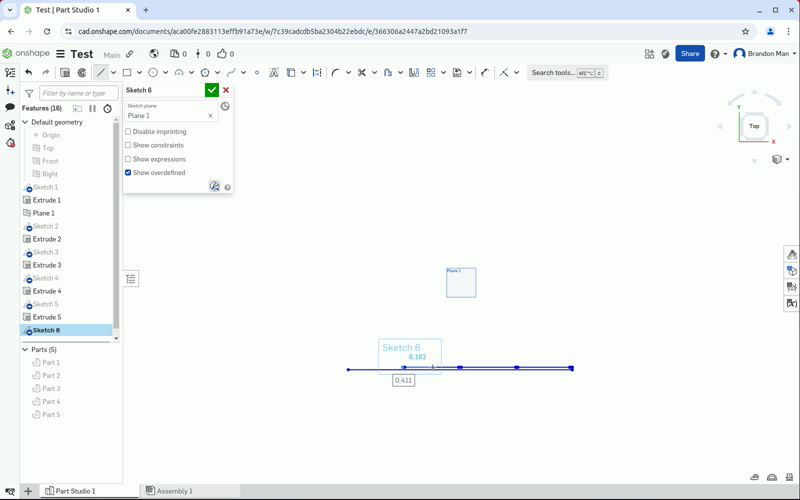
mouse_move(350, 367)
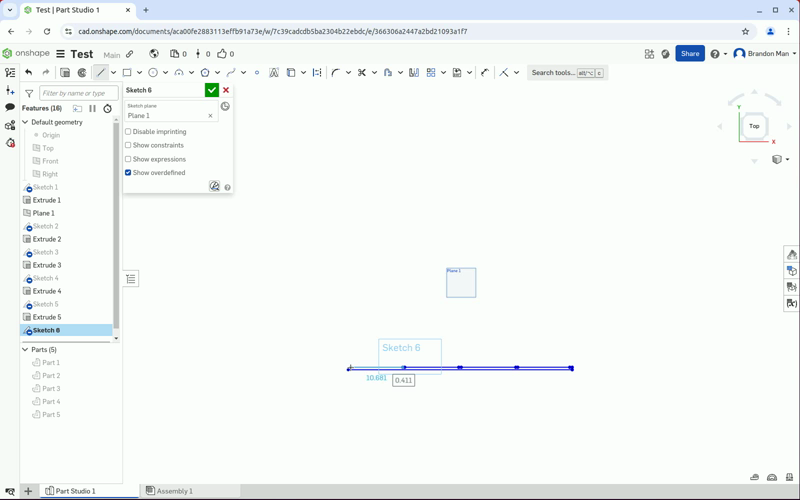
scroll(6)
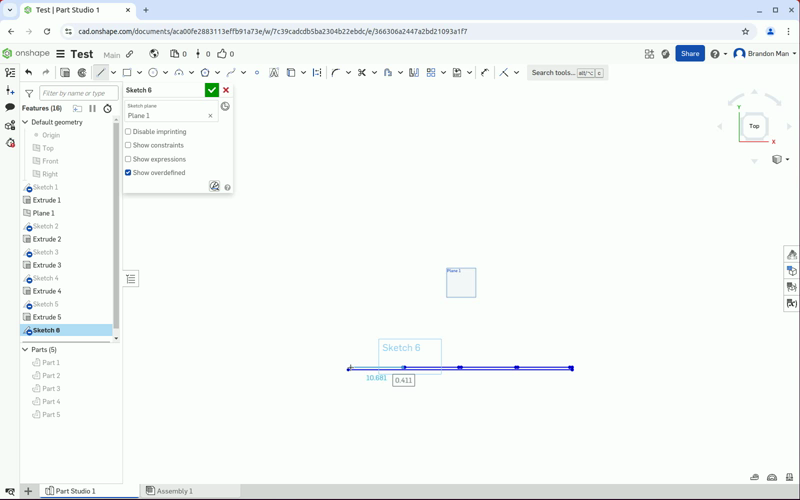
scroll(6)
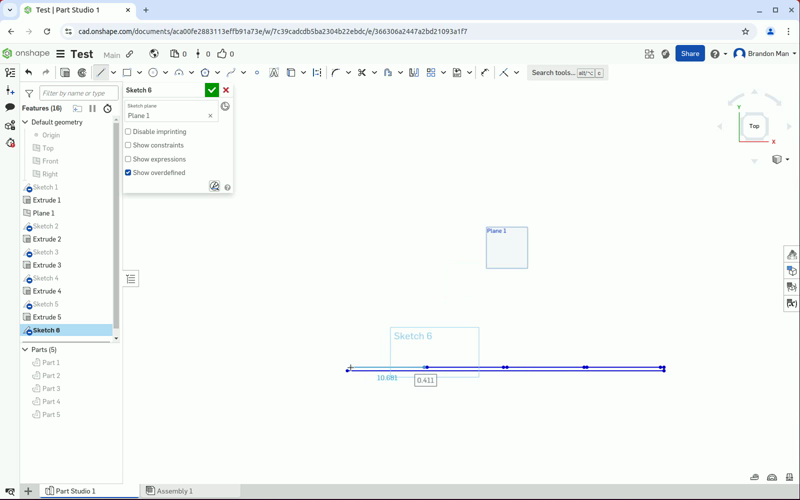
scroll(6)
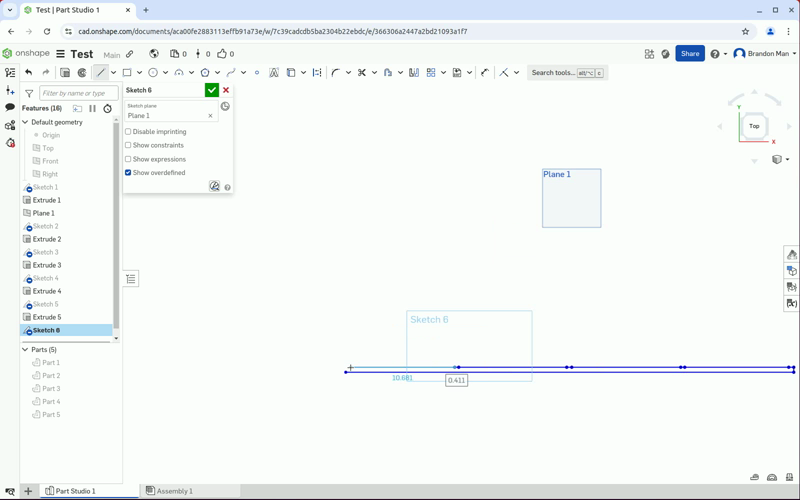
scroll(6)
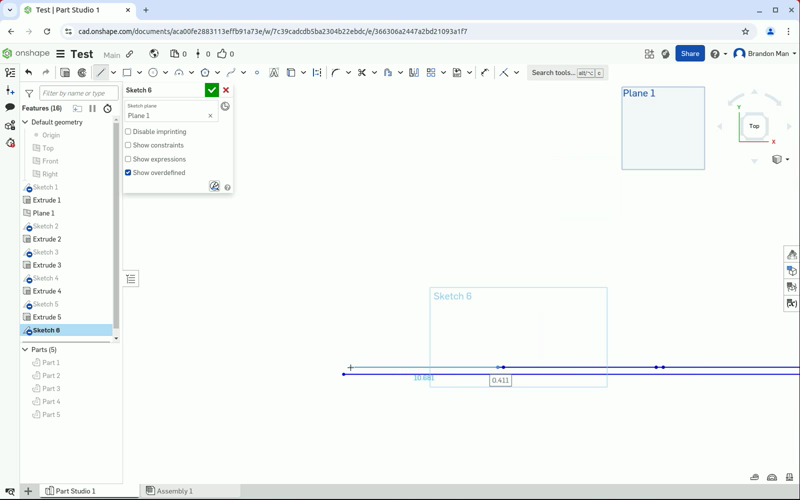
scroll(6)
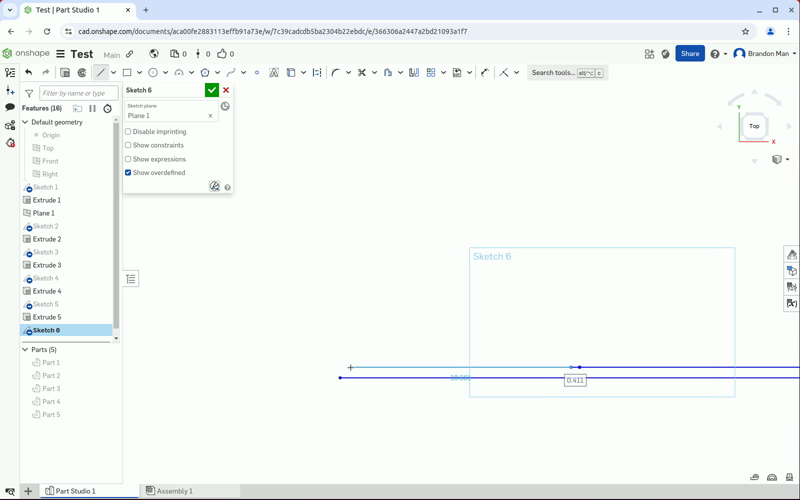
scroll(6)
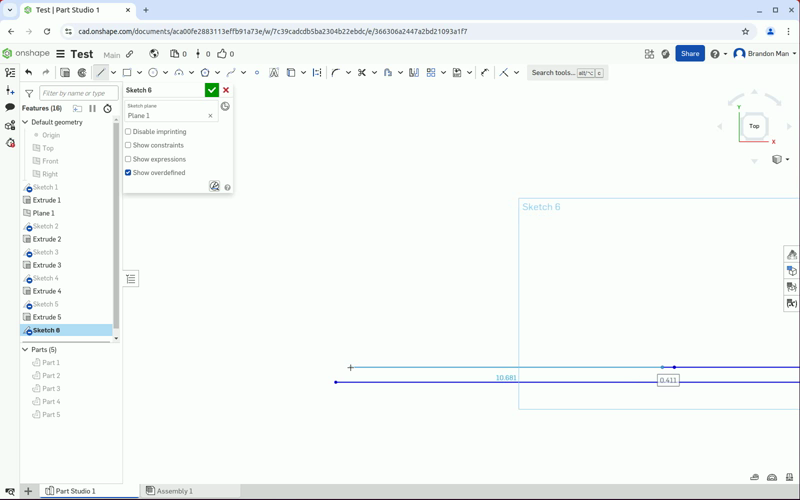
scroll(6)
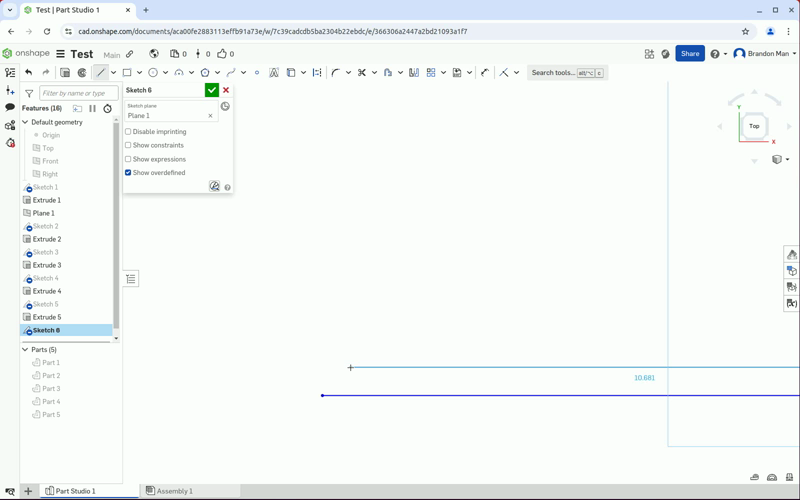
click(350, 367)
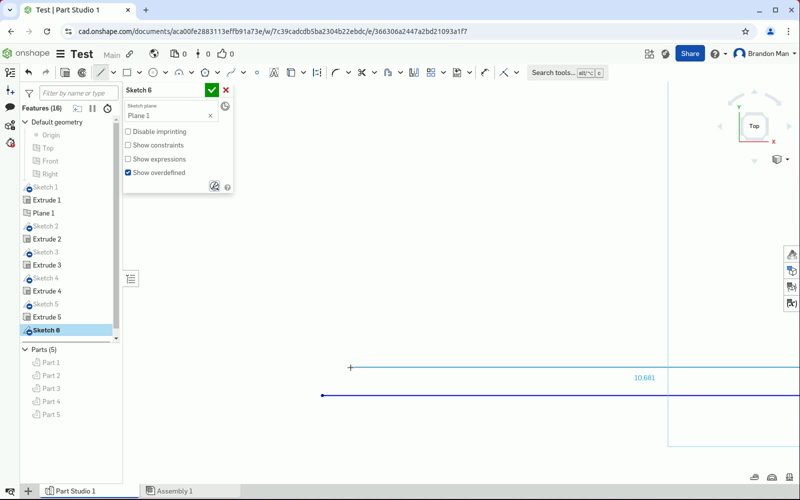
scroll(-6)
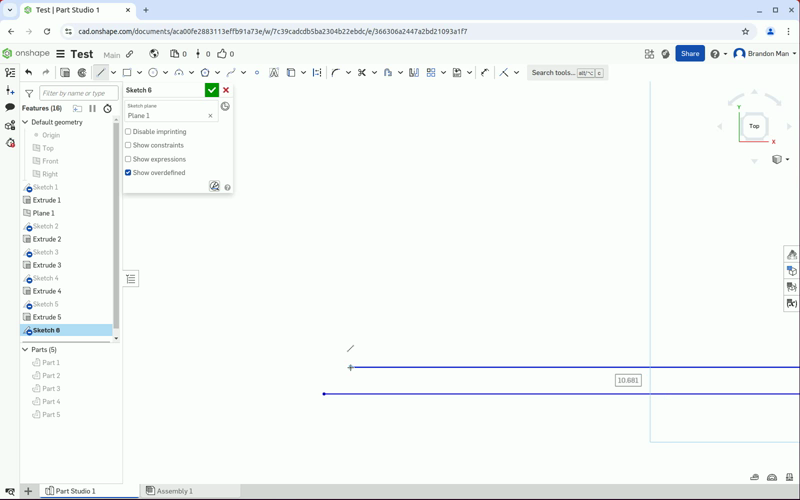
scroll(-6)
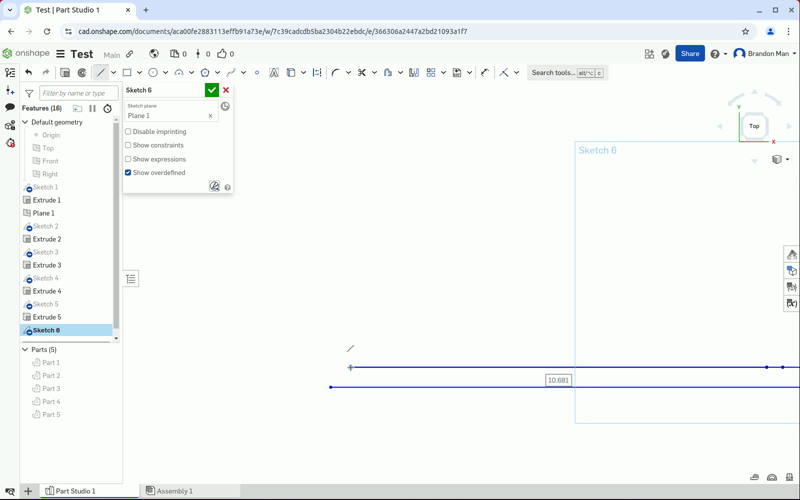
scroll(-6)
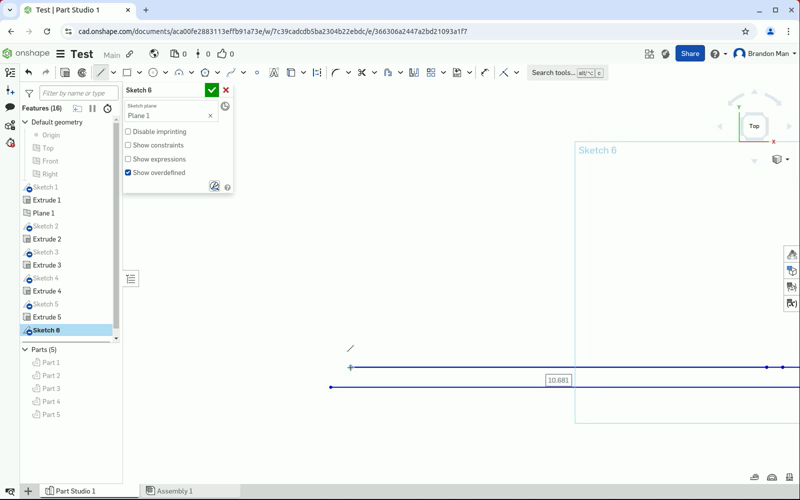
scroll(-6)
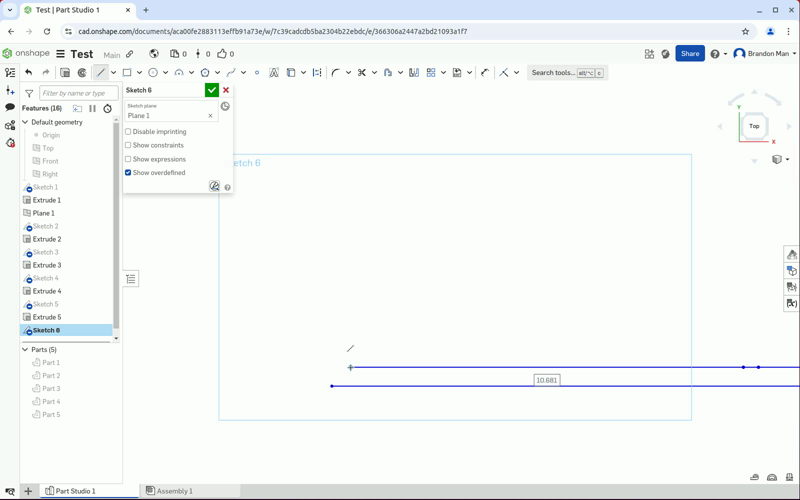
scroll(-6)
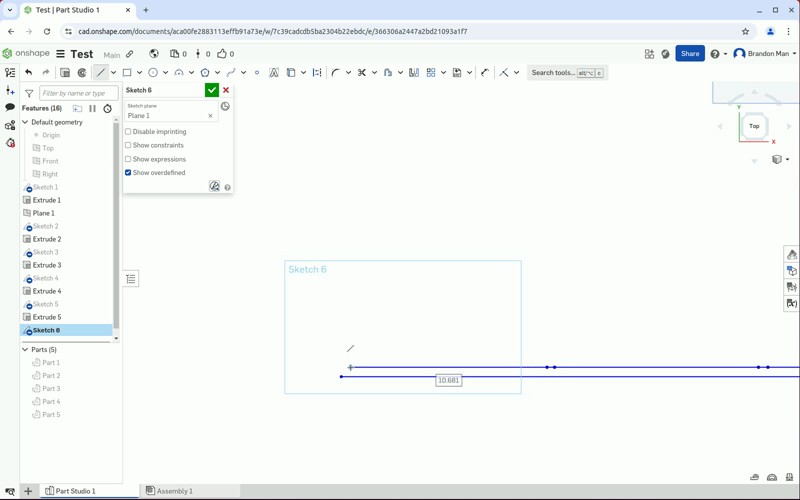
scroll(-6)
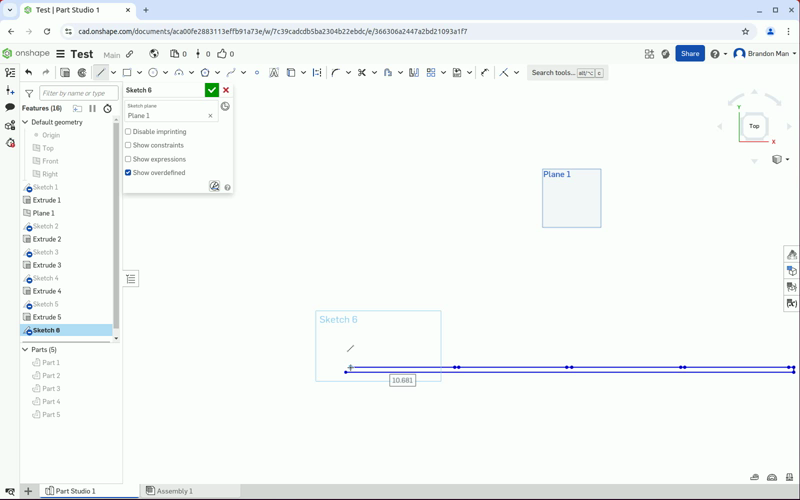
scroll(-6)
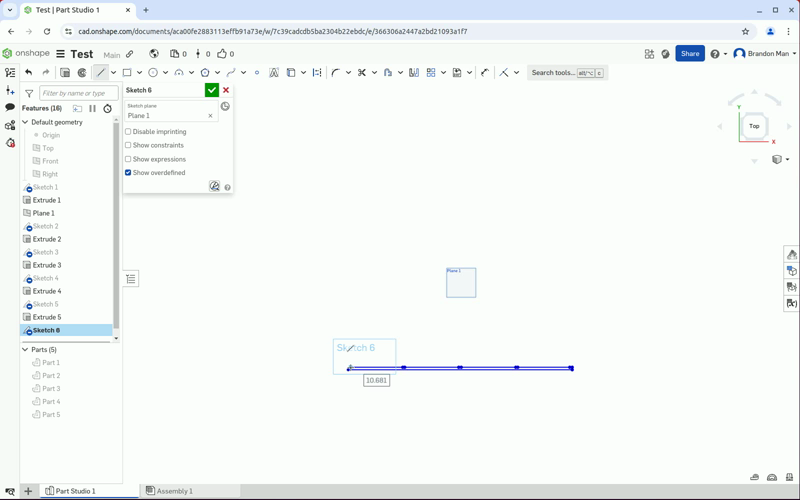
key_up(shift)
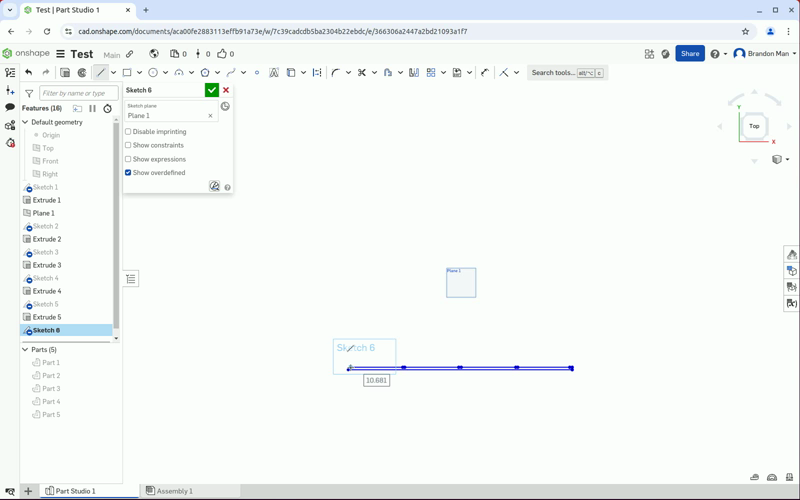
key_down(shift)
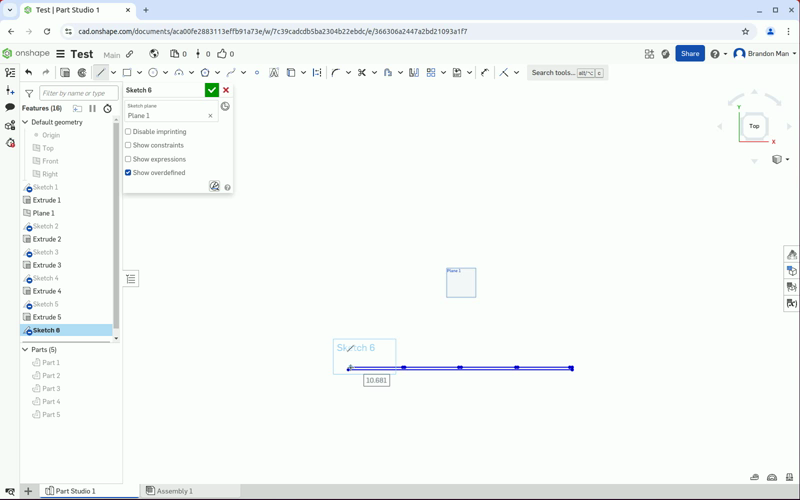
mouse_move(380, 367)
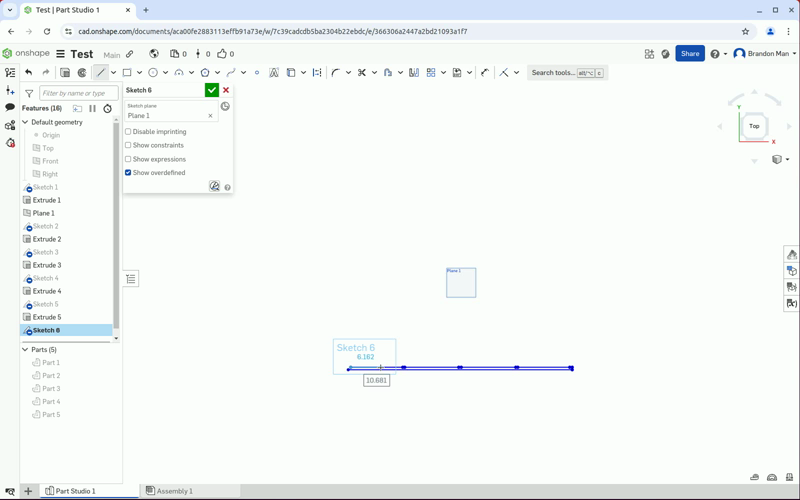
mouse_move(348, 367)
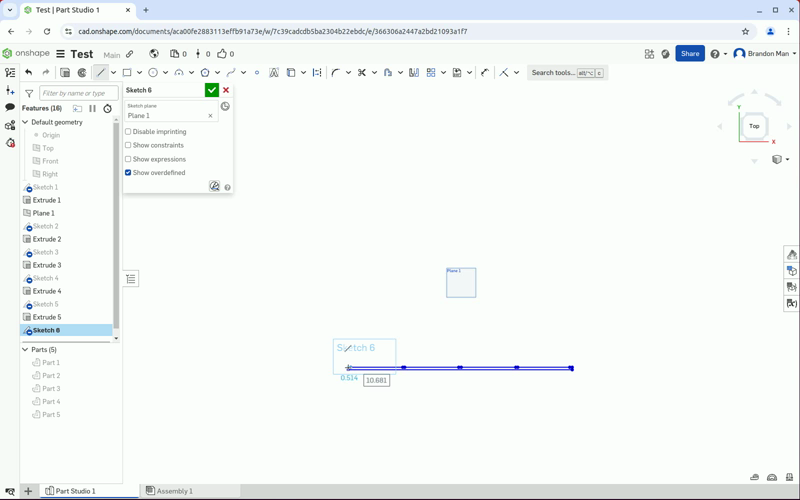
scroll(6)
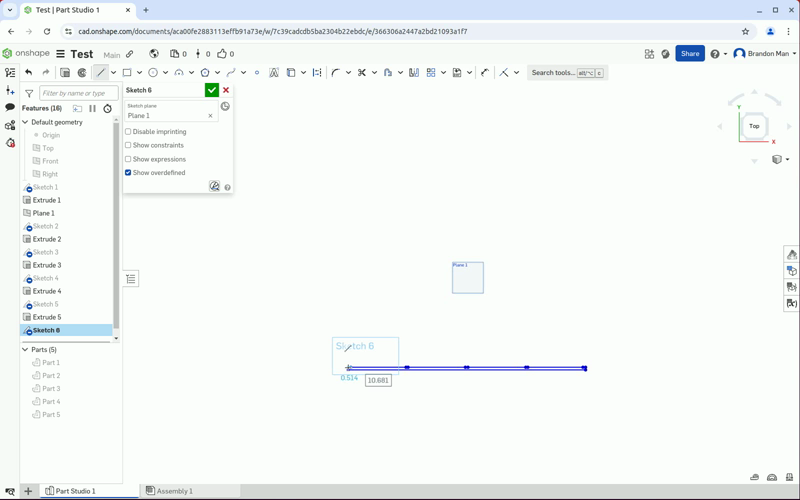
scroll(6)
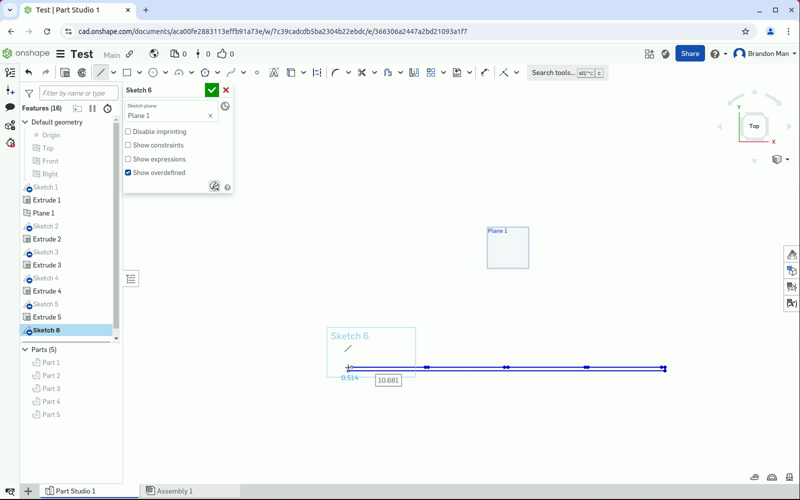
scroll(6)
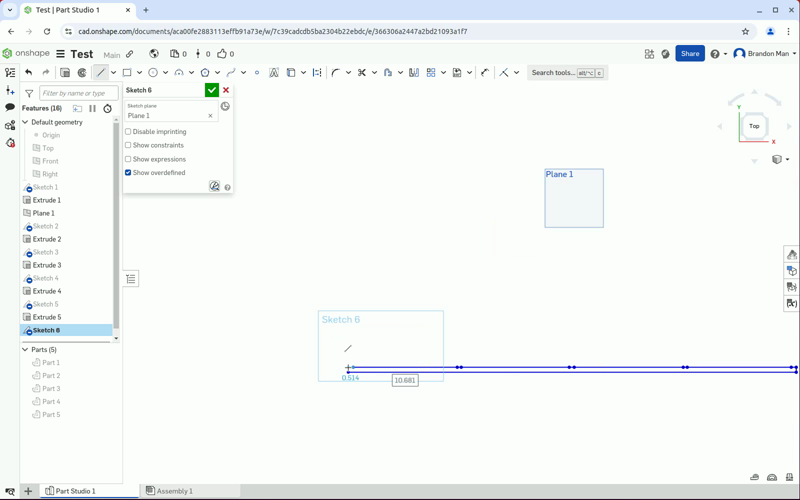
scroll(6)
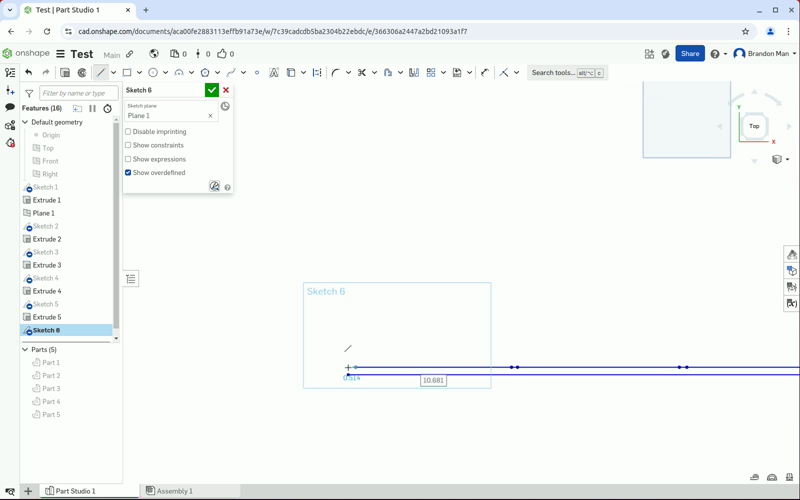
scroll(6)
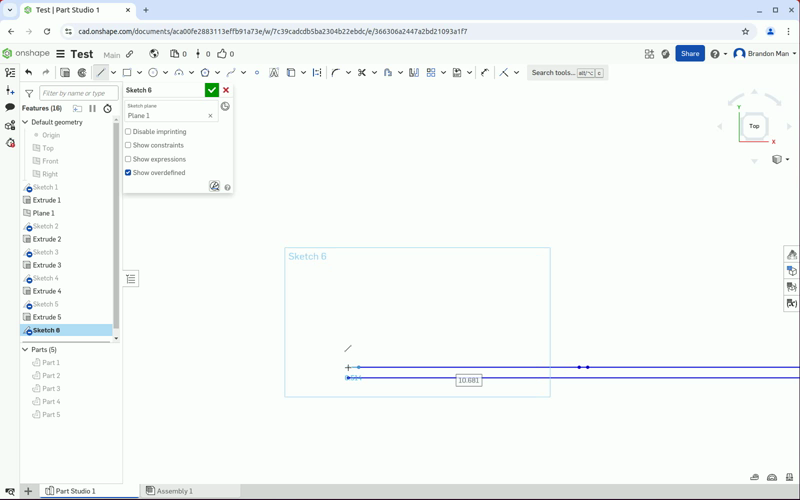
scroll(6)
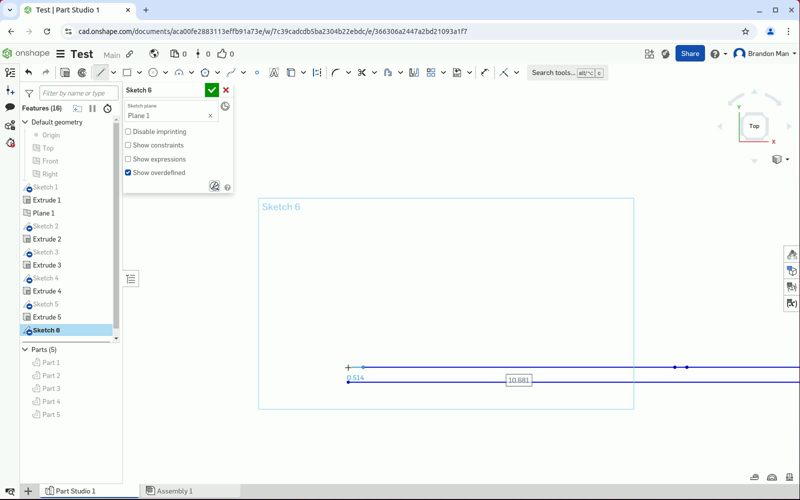
scroll(6)
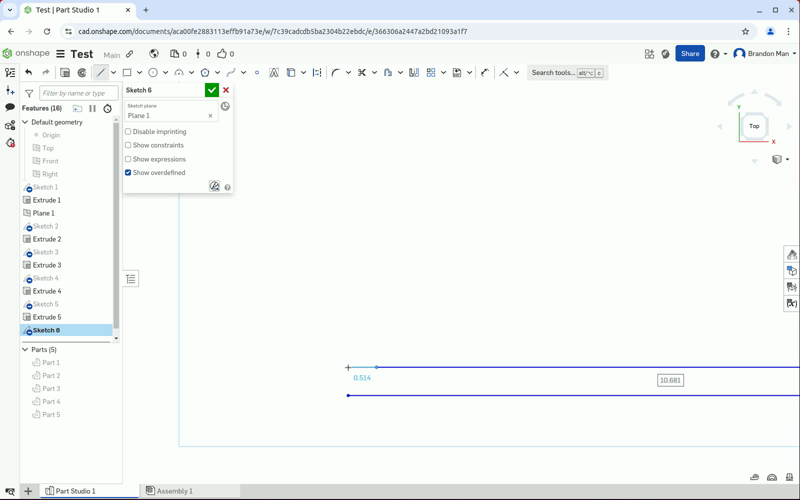
click(348, 367)
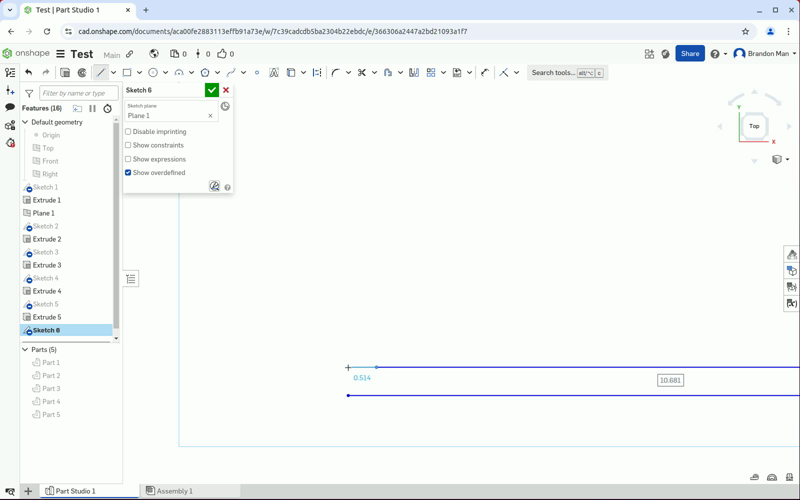
scroll(-6)
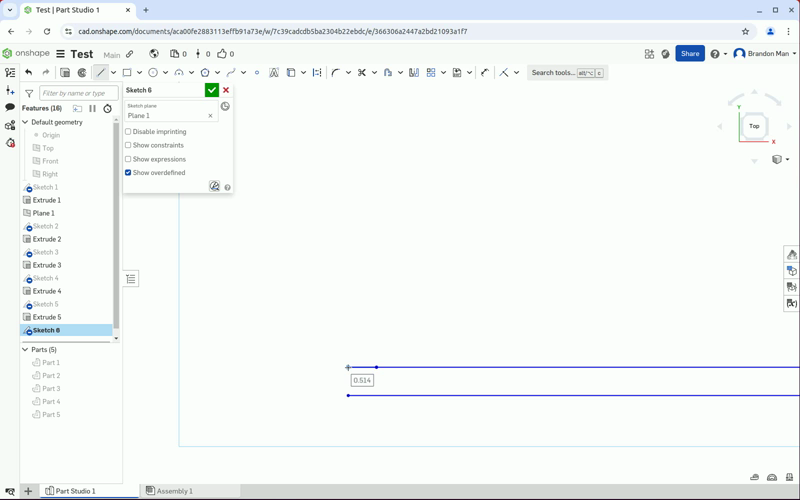
scroll(-6)
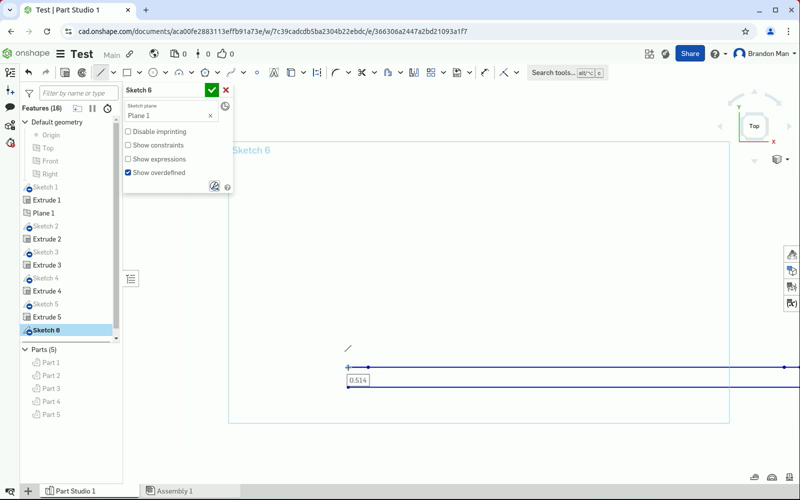
scroll(-6)
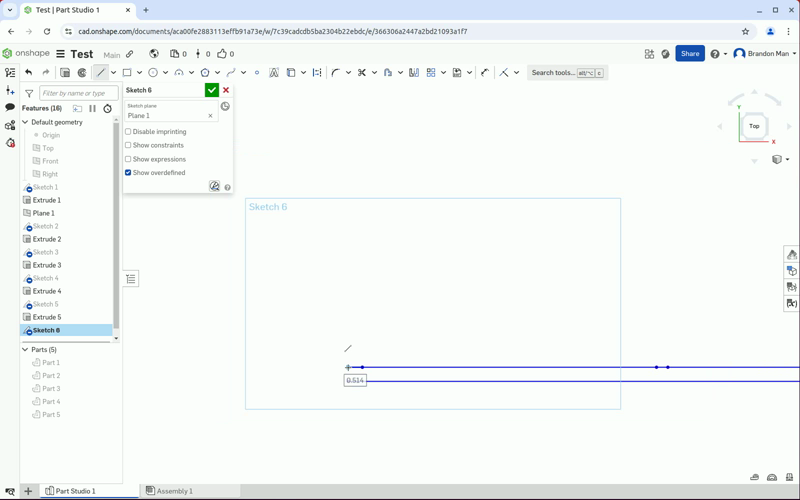
scroll(-6)
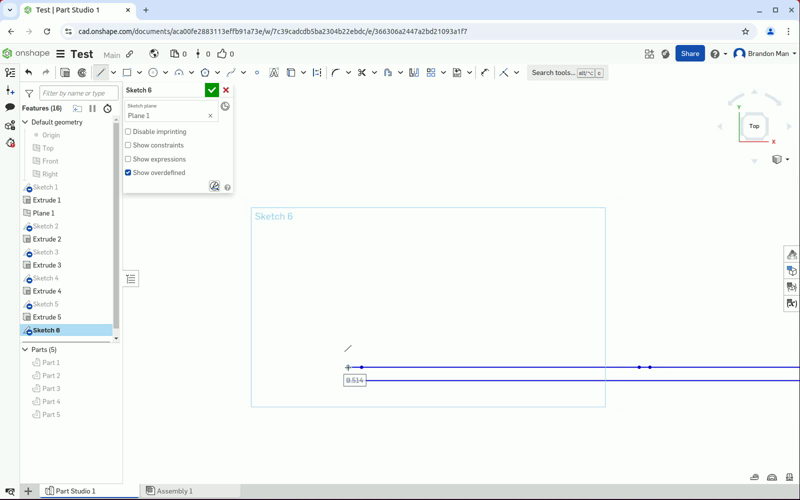
scroll(-6)
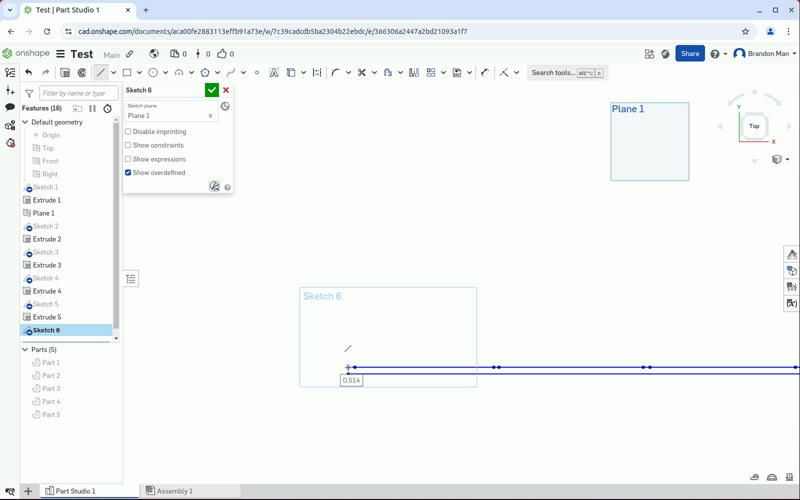
scroll(-6)
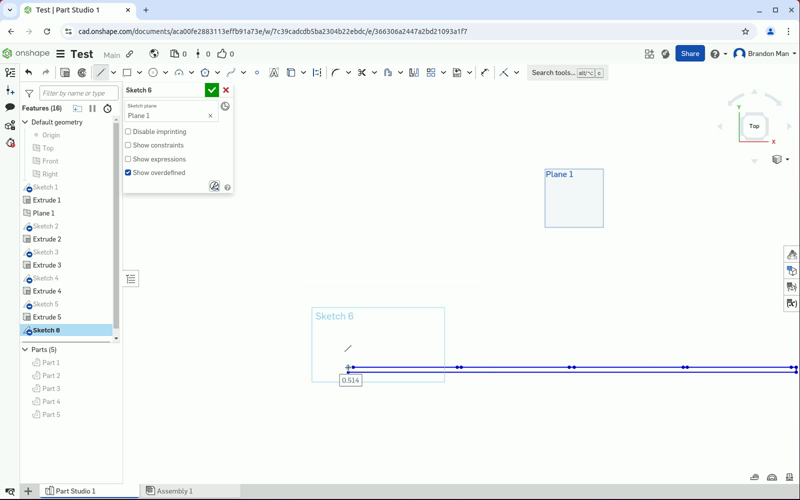
scroll(-6)
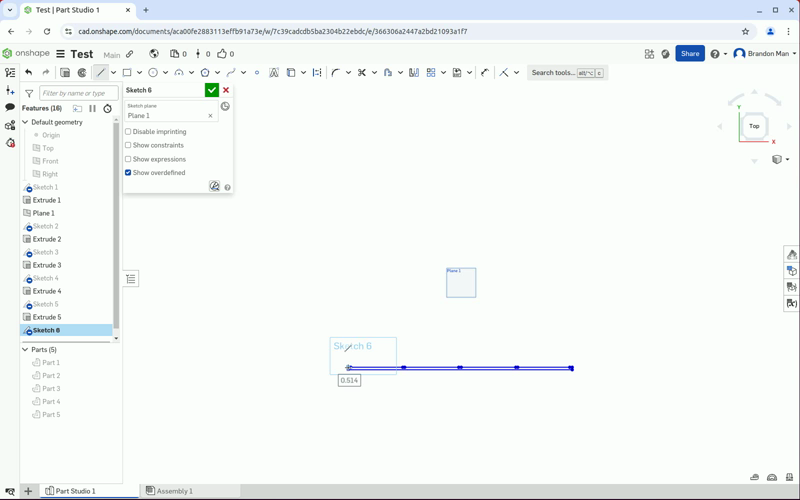
key_up(shift)
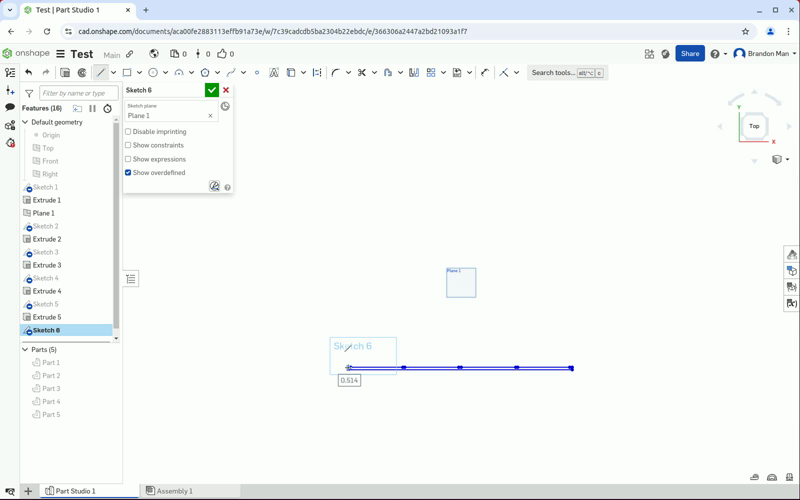
mouse_move(378, 367)
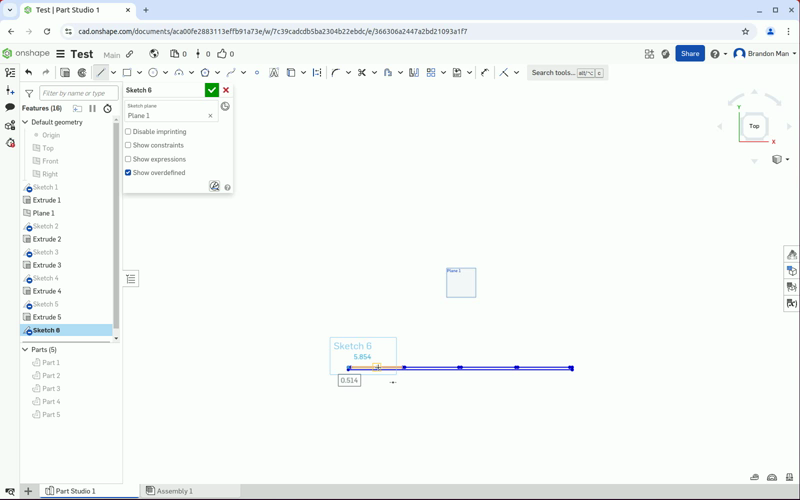
key_down(shift)
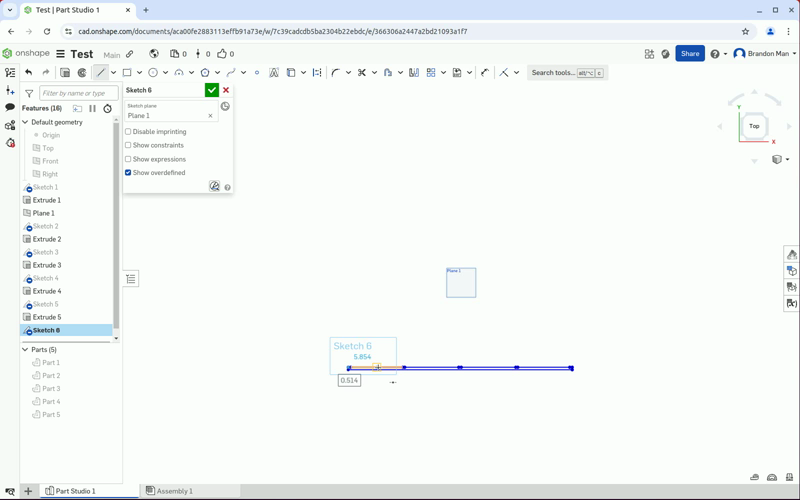
mouse_move(348, 369)
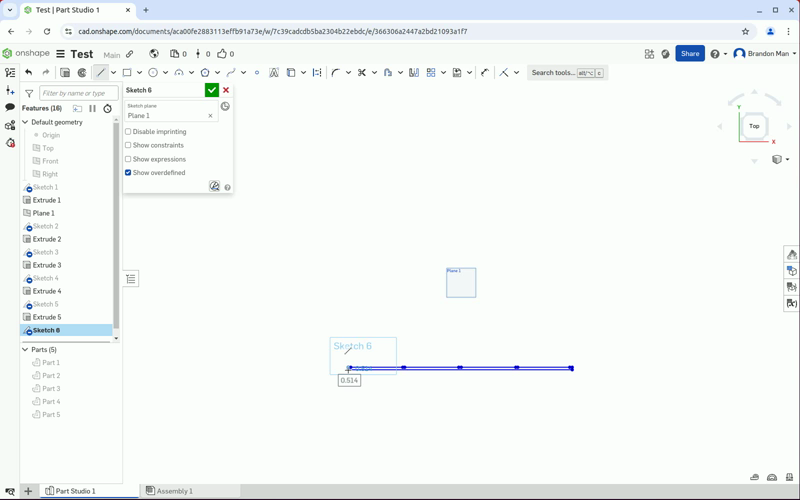
scroll(6)
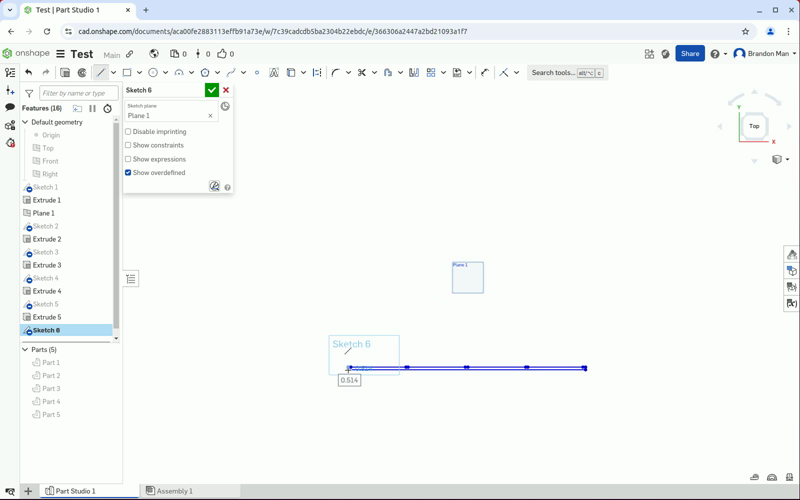
scroll(6)
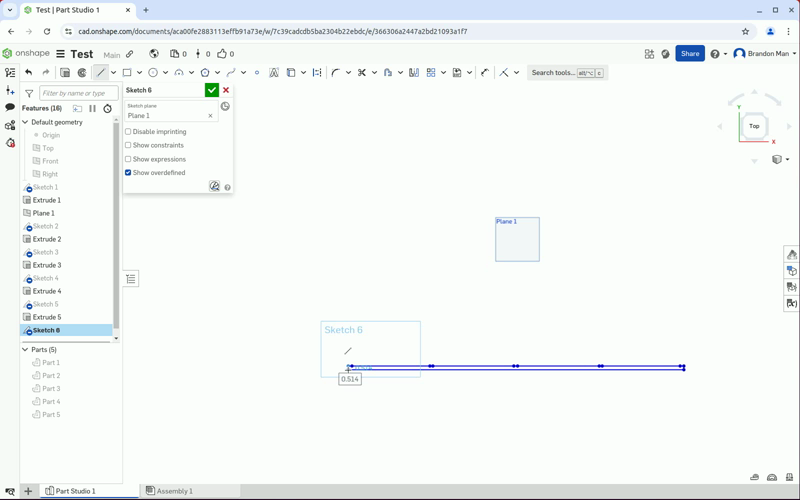
scroll(6)
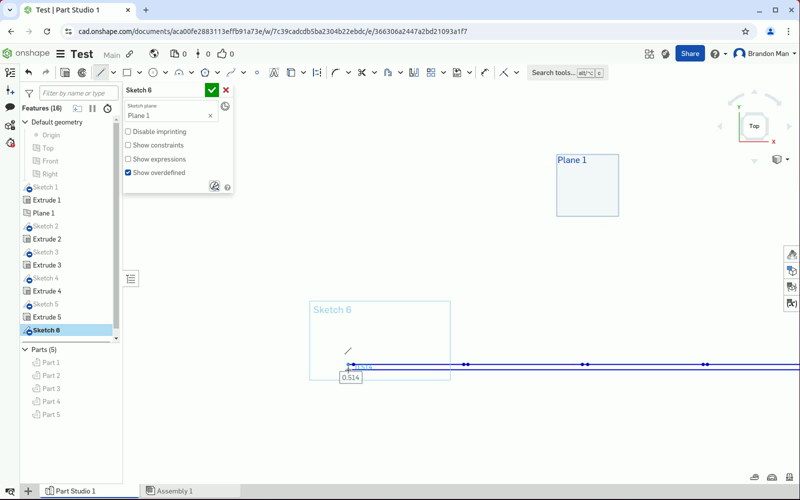
scroll(6)
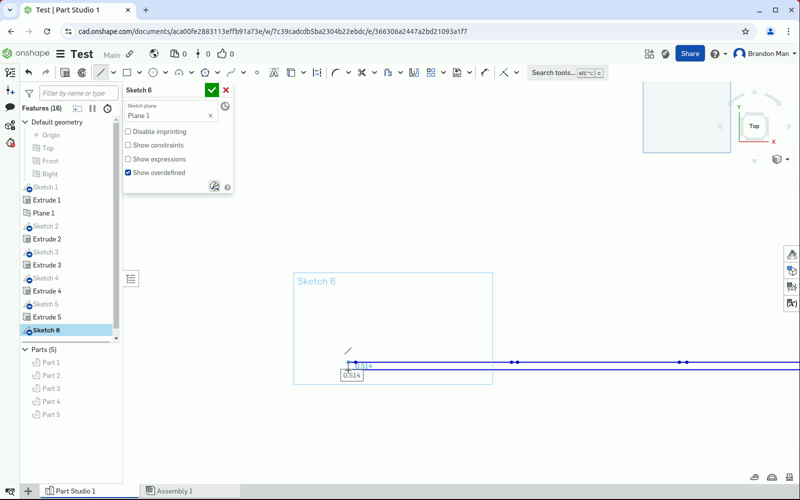
scroll(6)
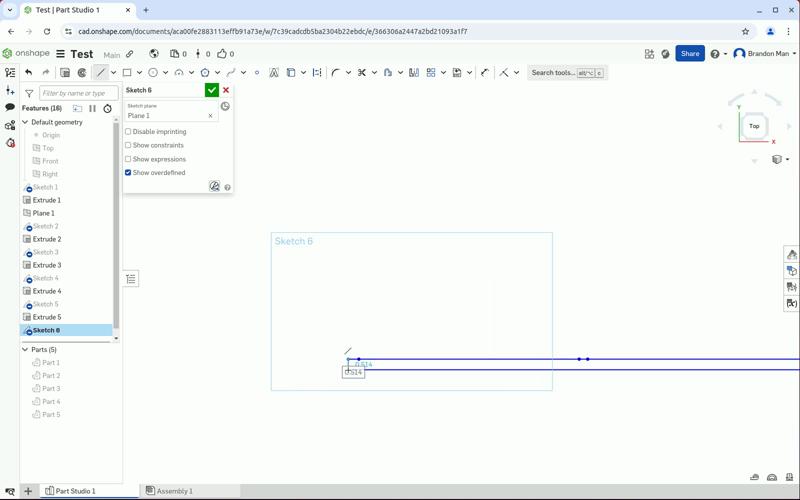
scroll(6)
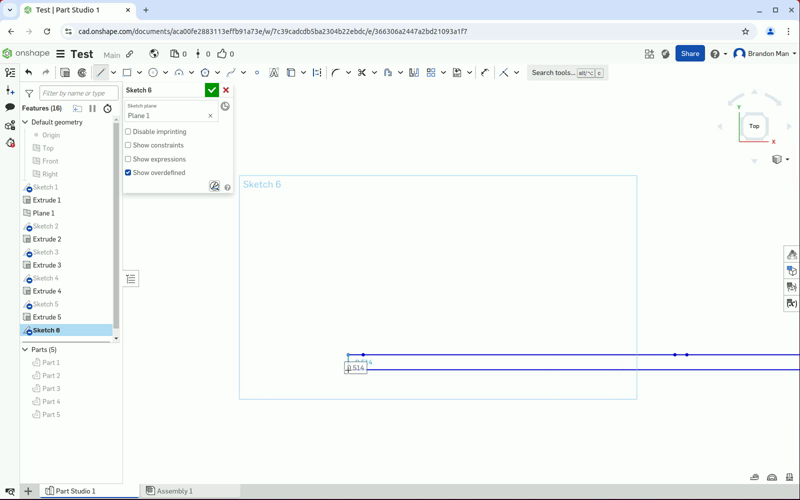
scroll(6)
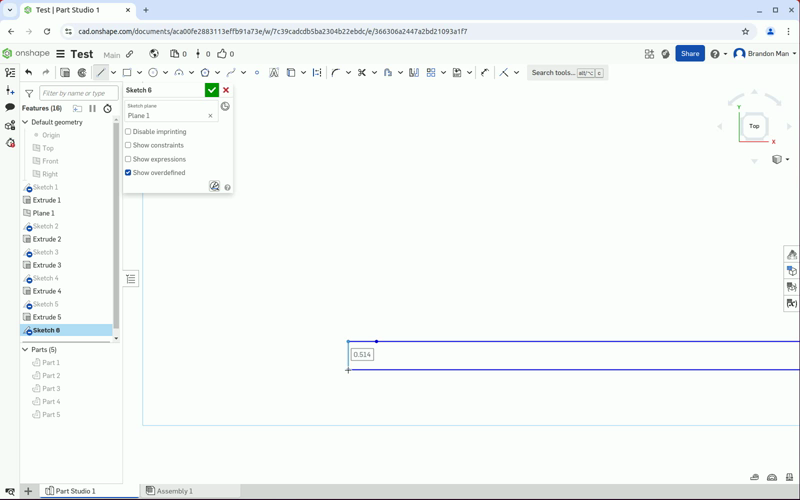
key_up(shift)
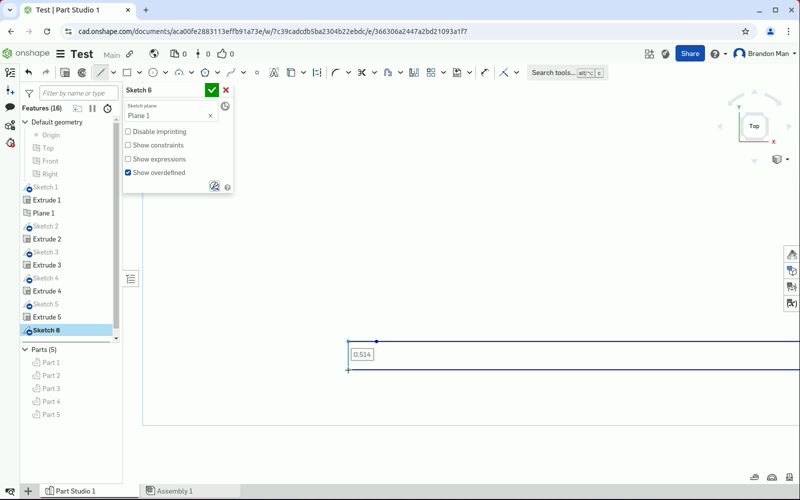
click(348, 369)
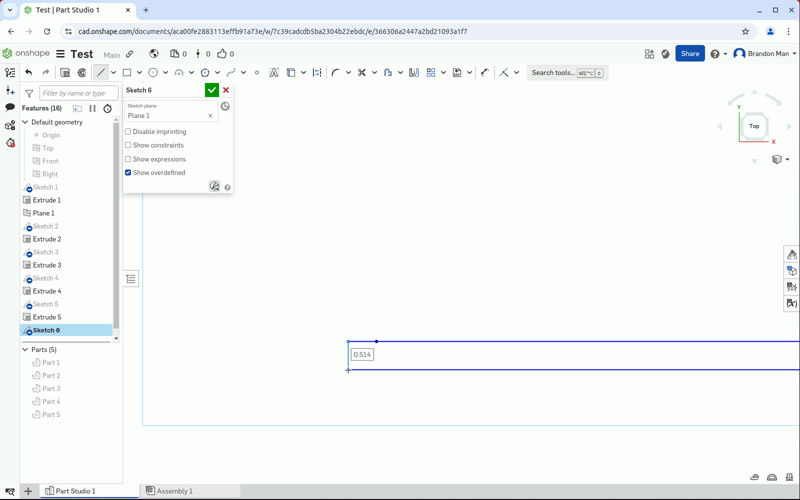
scroll(-6)
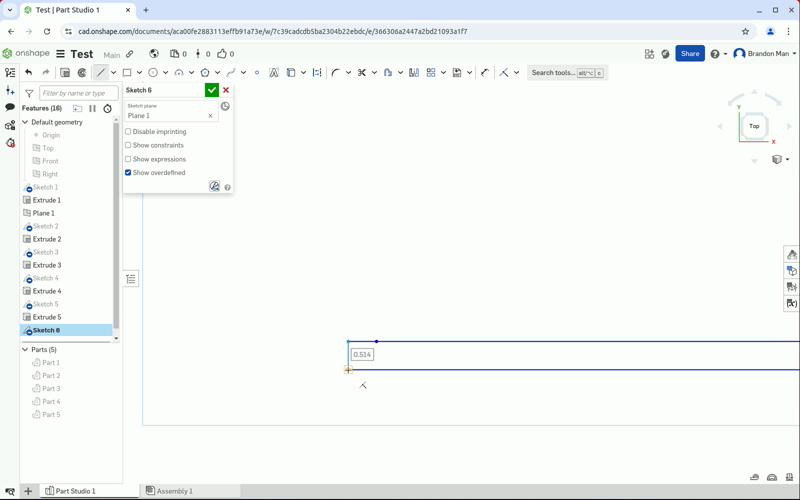
scroll(-6)
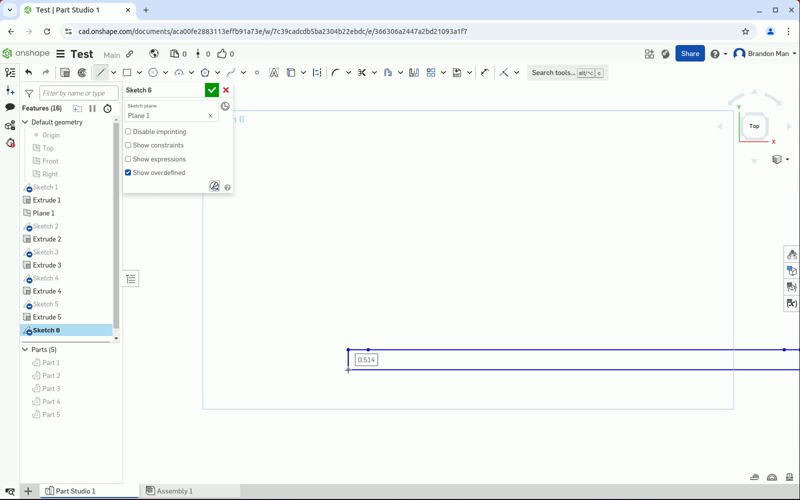
scroll(-6)
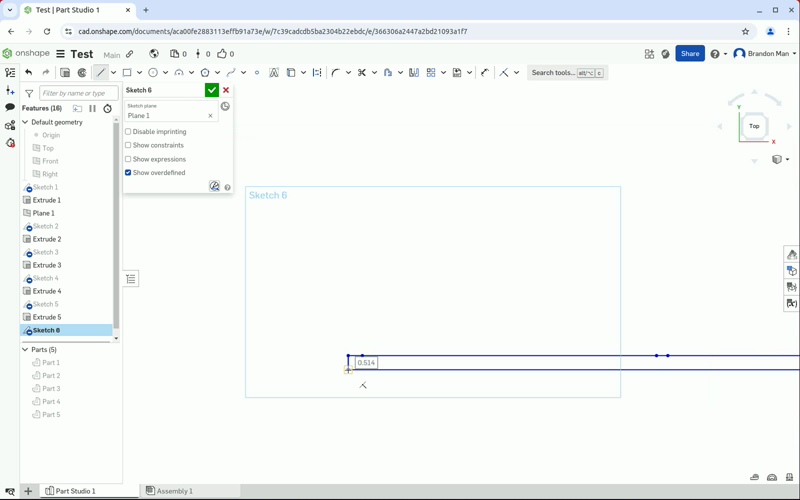
scroll(-6)
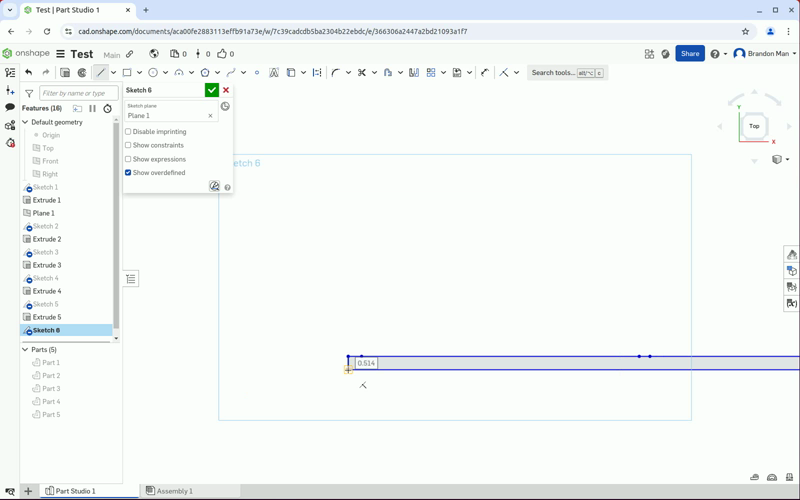
scroll(-6)
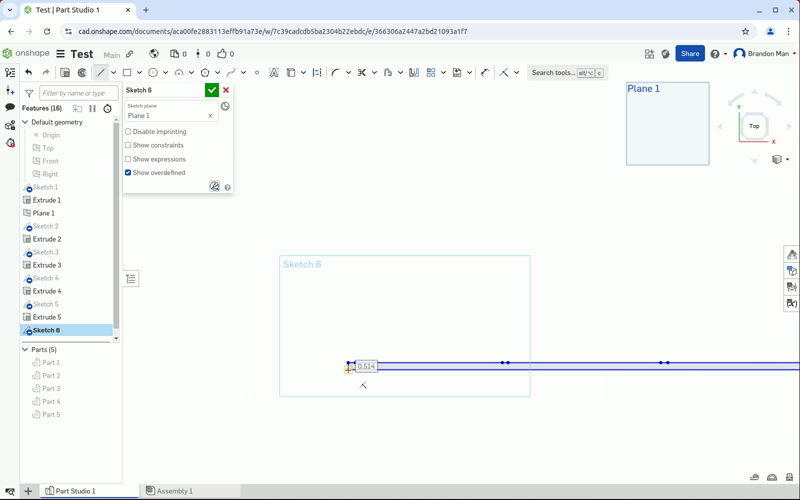
scroll(-6)
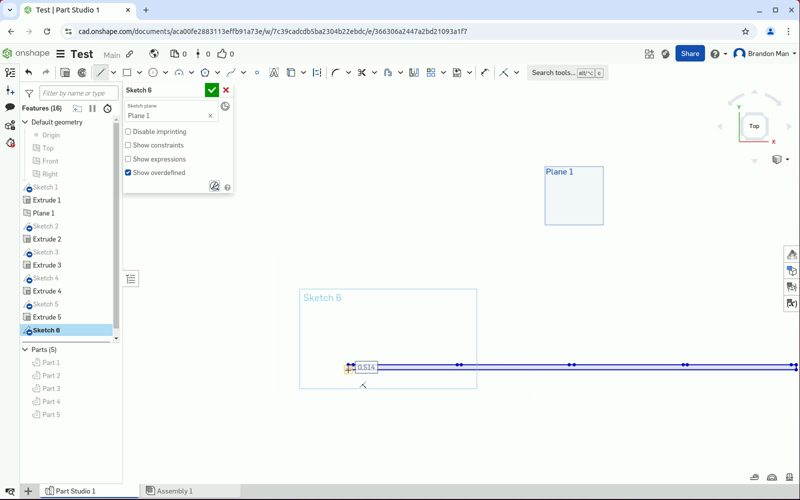
scroll(-6)
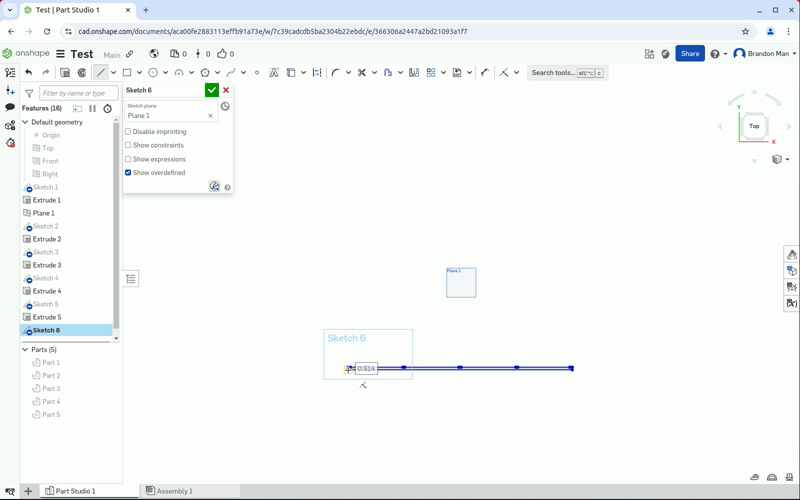
key(esc)
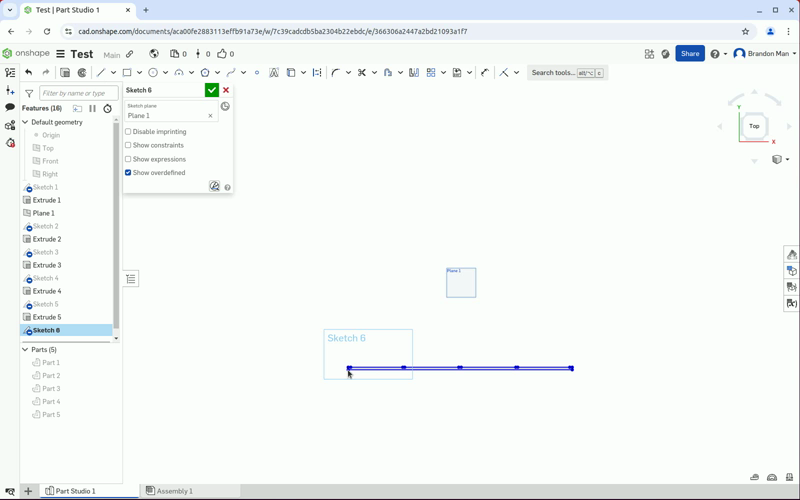
mouse_move(504, 368)
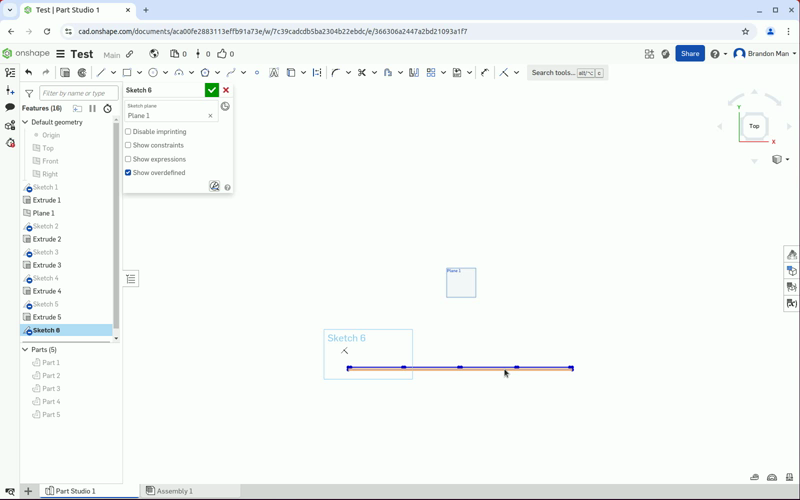
scroll(6)
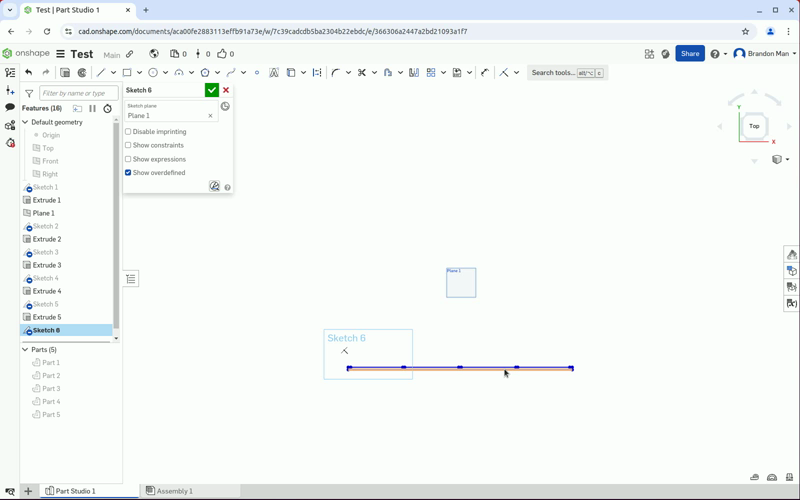
scroll(6)
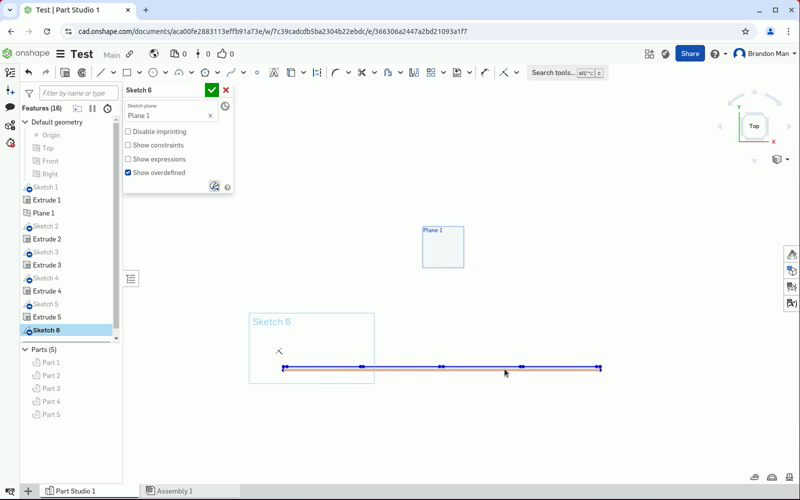
scroll(6)
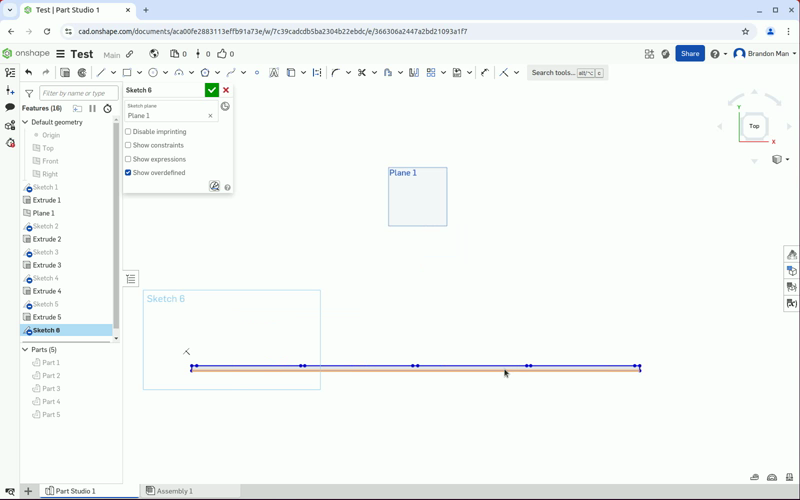
scroll(6)
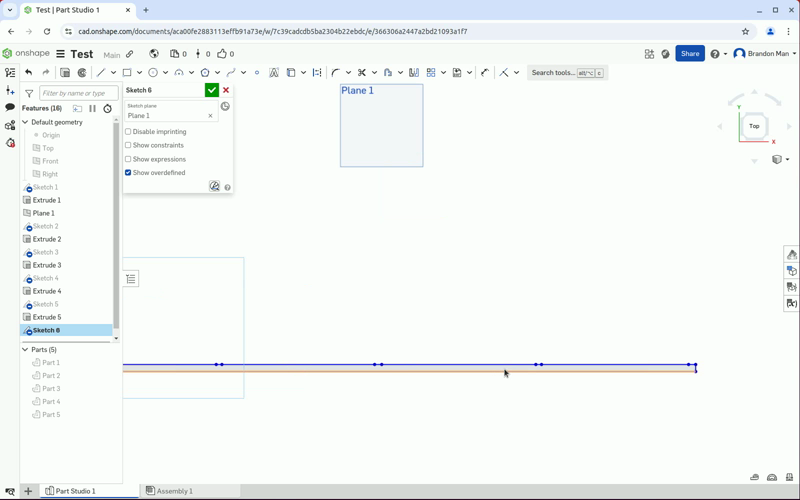
scroll(6)
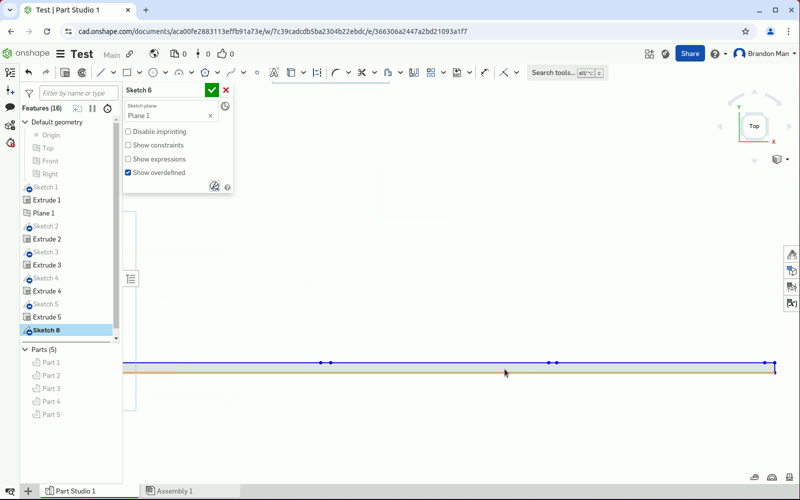
scroll(6)
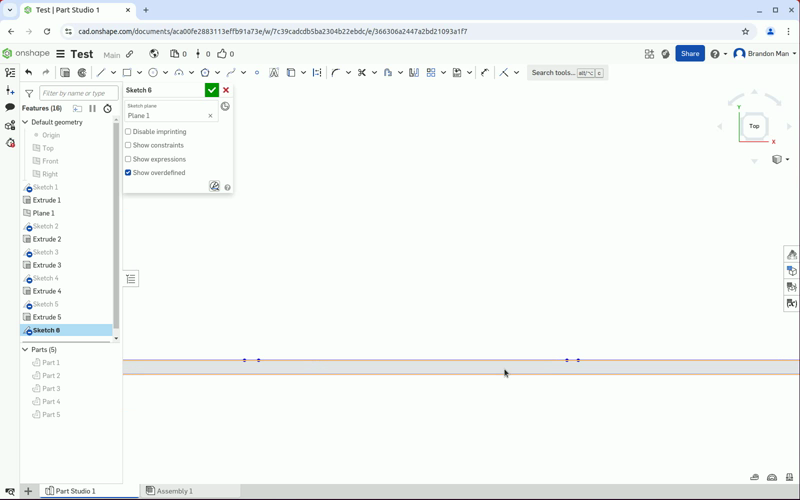
scroll(6)
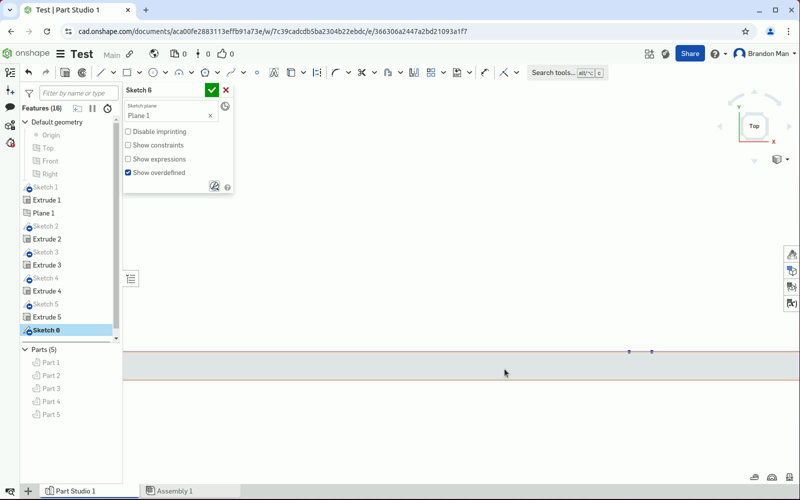
click(504, 368)
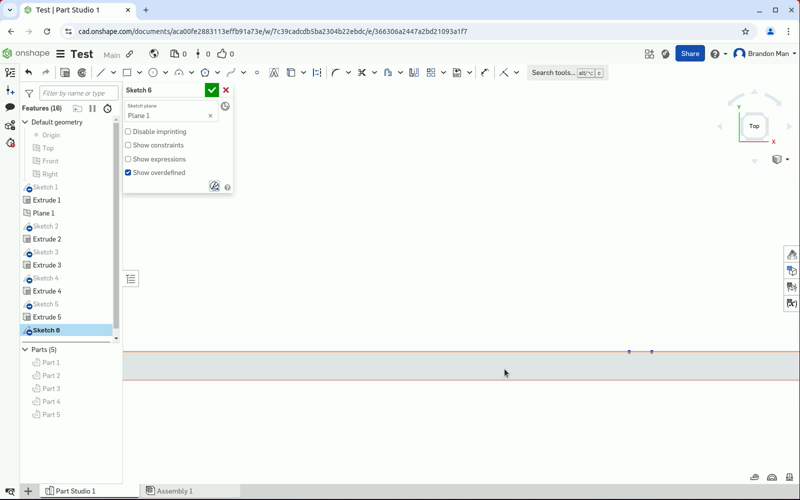
scroll(-6)
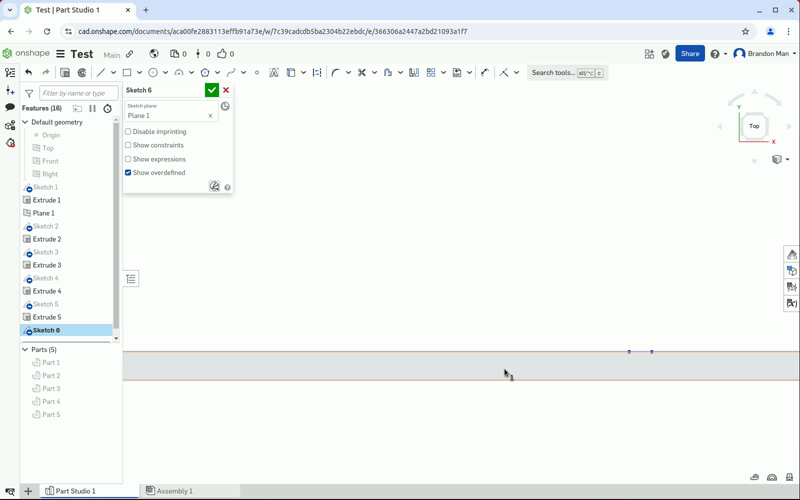
scroll(-6)
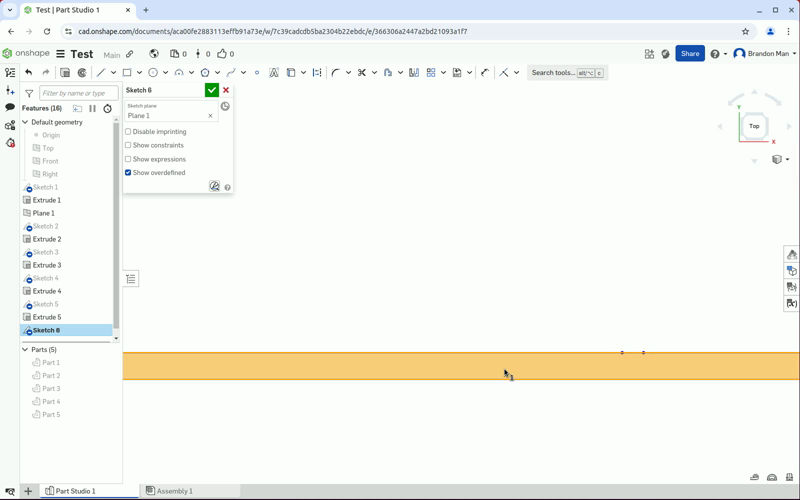
scroll(-6)
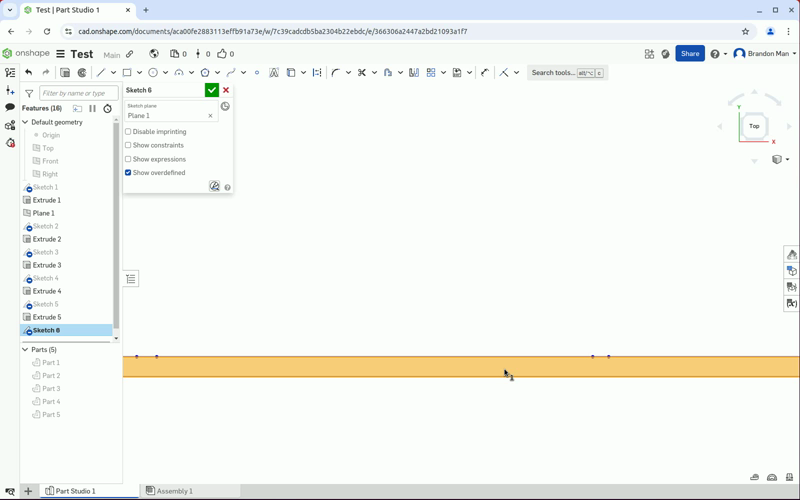
scroll(-6)
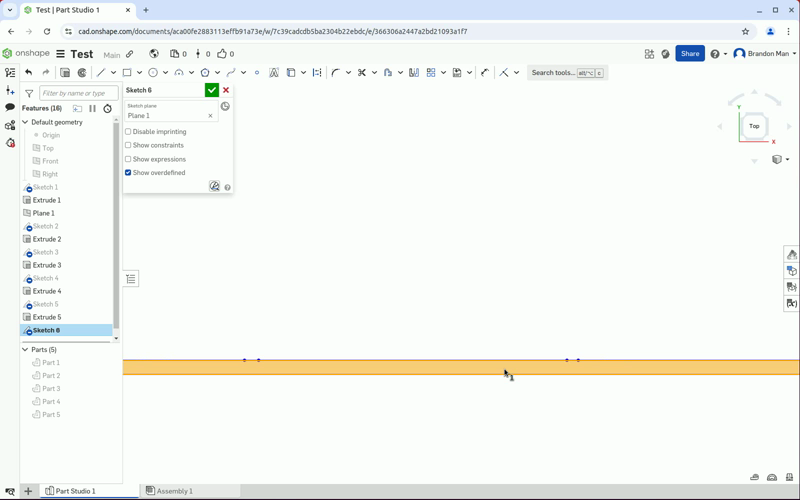
scroll(-6)
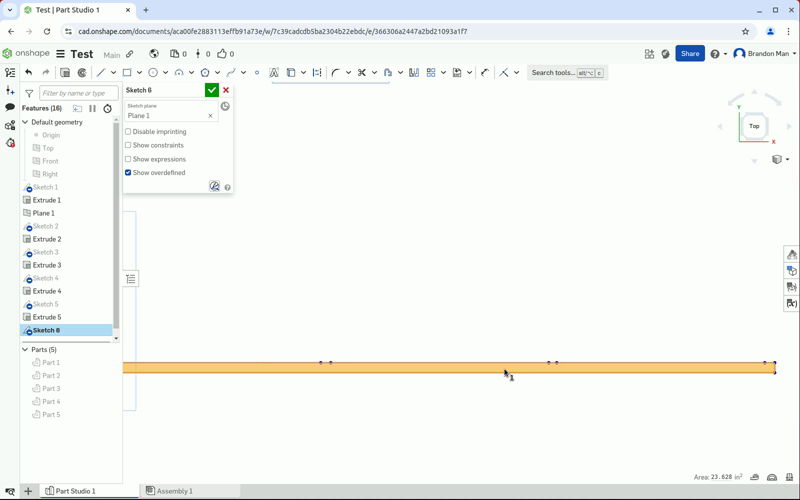
scroll(-6)
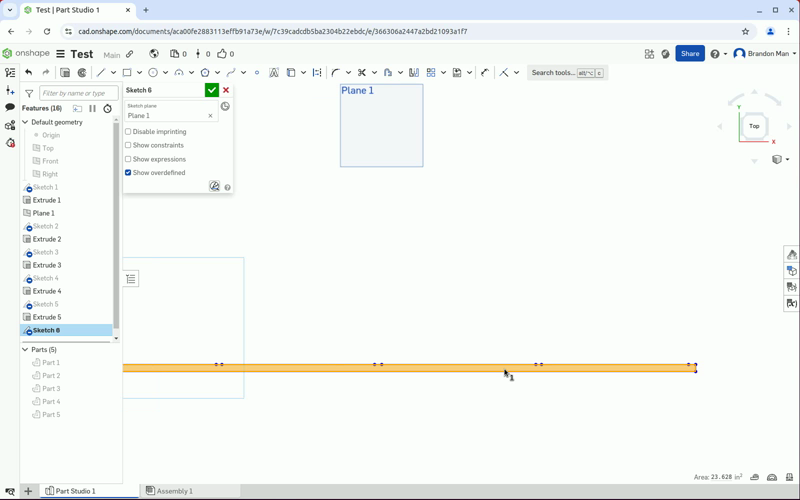
scroll(-6)
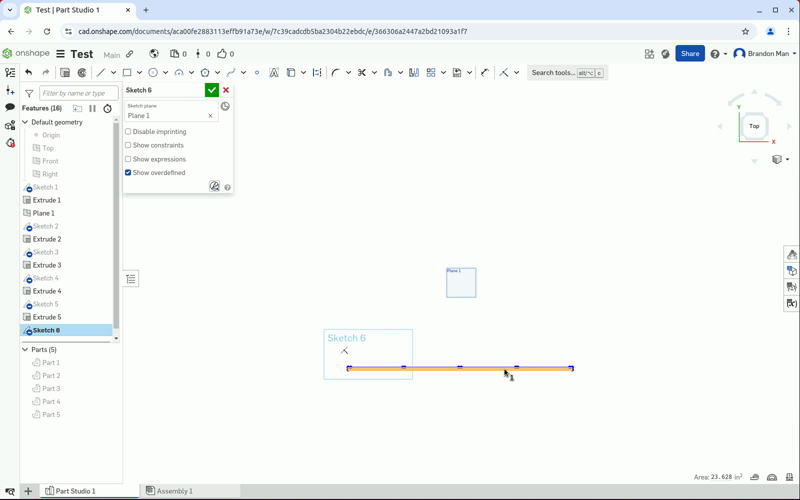
mouse_move(73, 352)
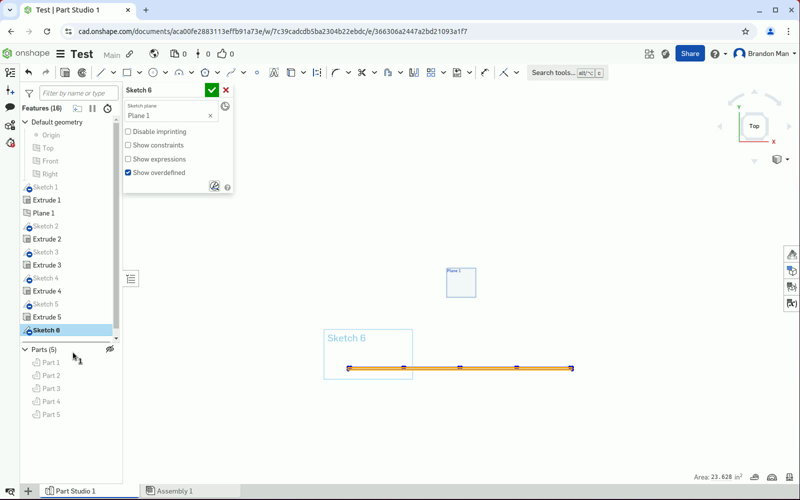
key(shift+y)
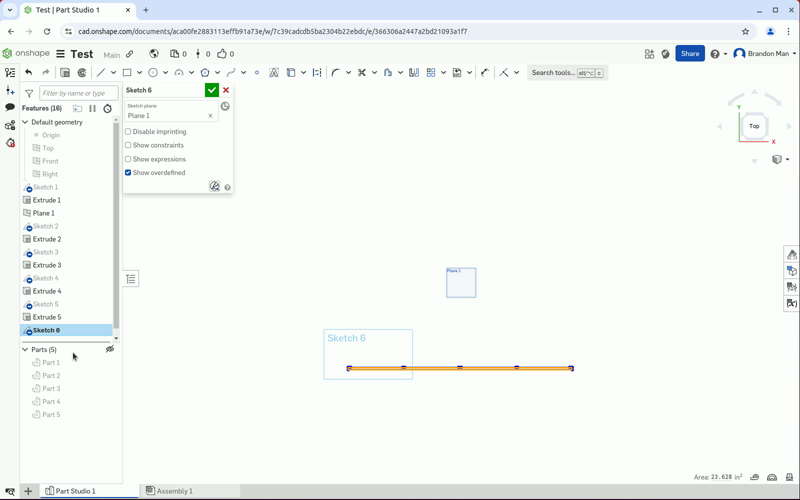
key(shift+e)
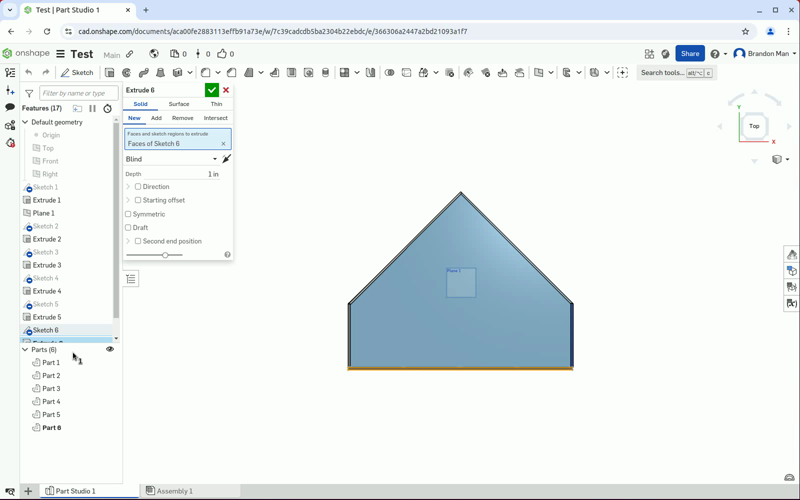
mouse_move(143, 106)
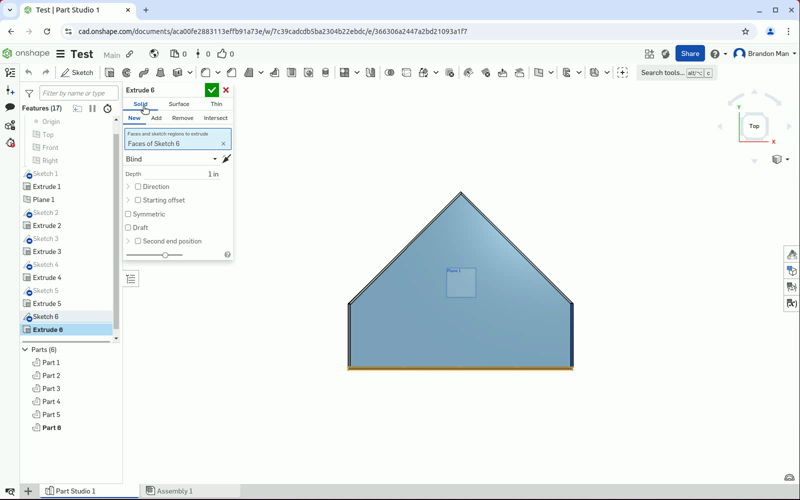
click(143, 106)
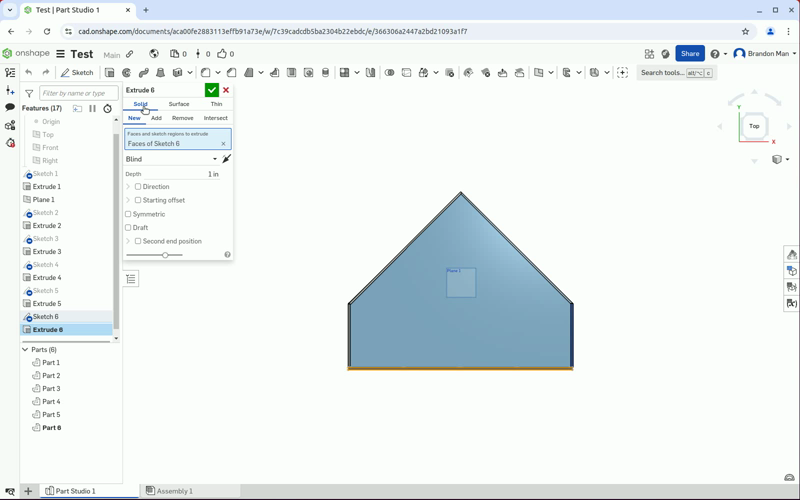
mouse_move(137, 120)
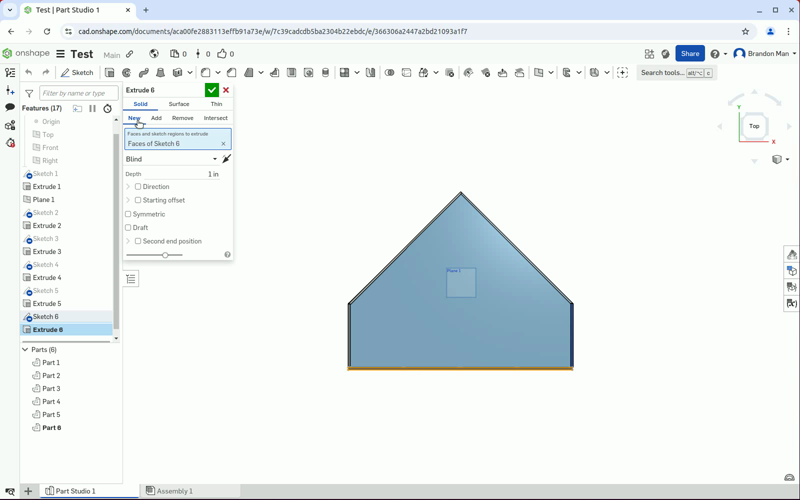
click(137, 120)
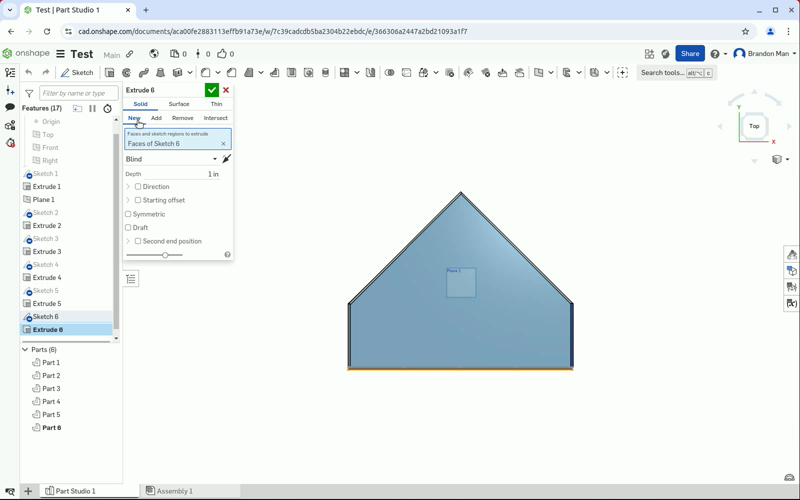
key(tab, 4)
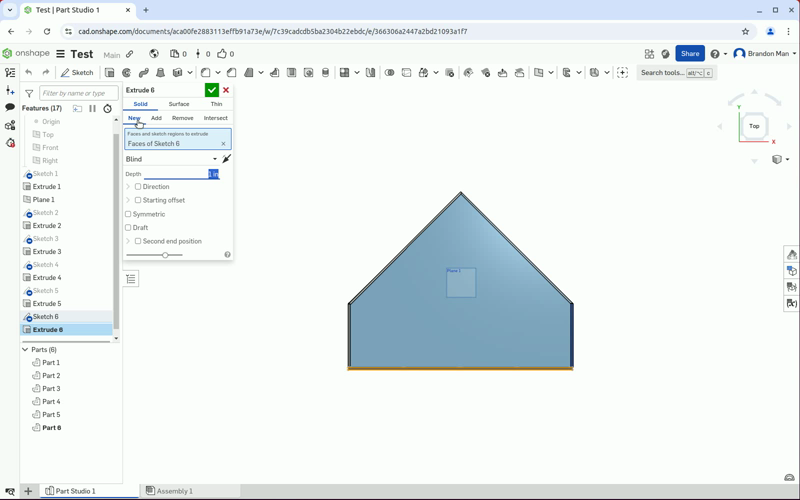
text(1.685)
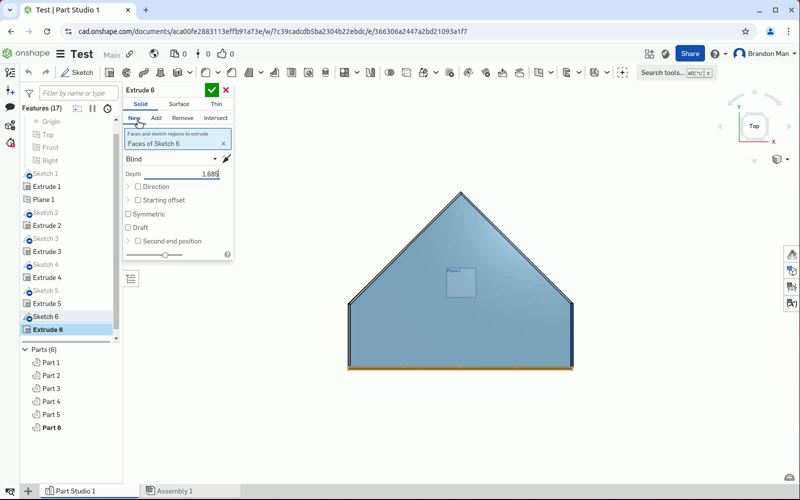
key(enter)
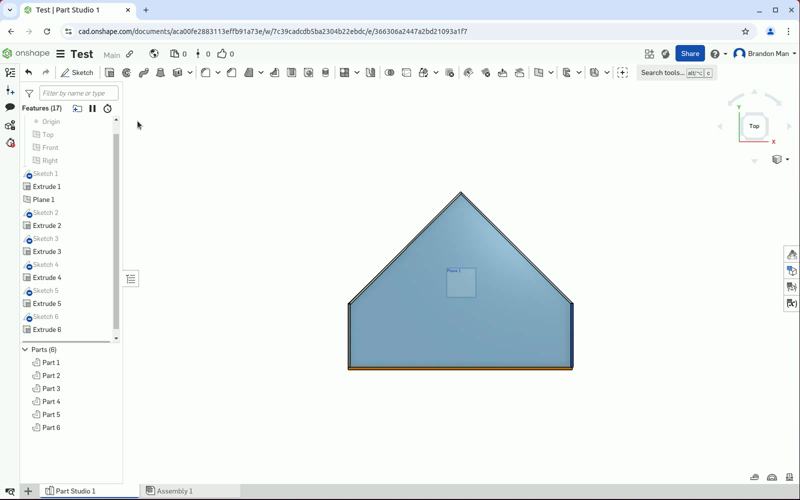
key(shift+h)
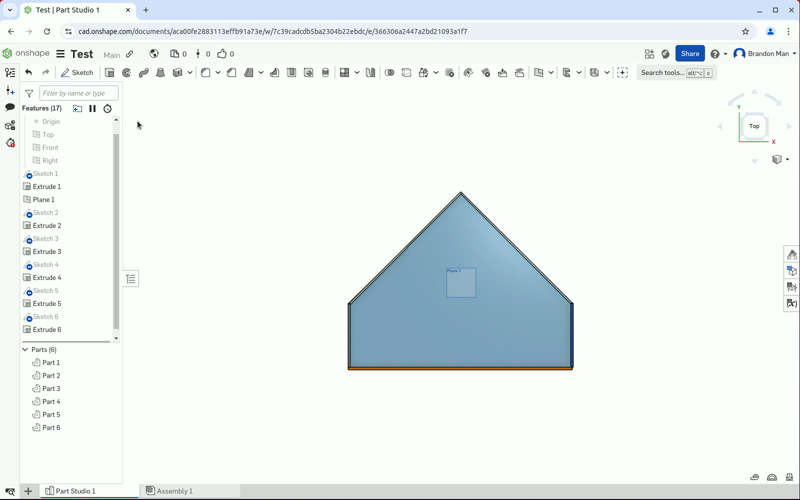
key(shift+h)
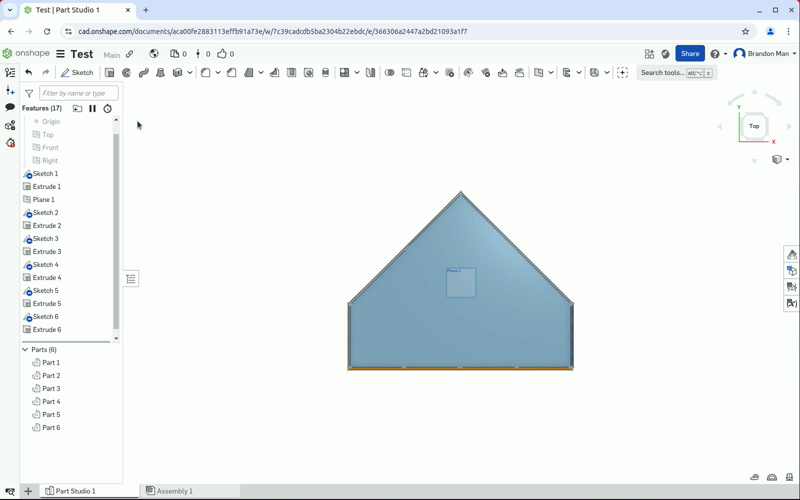
key(shift+7)
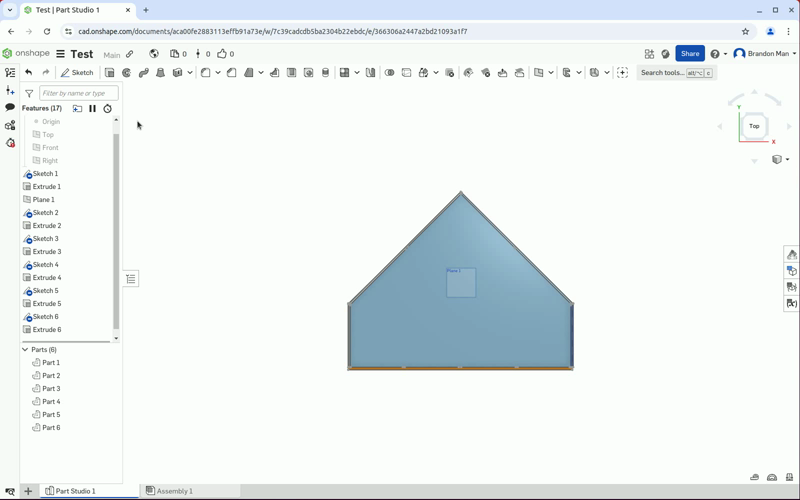
key(up, 3)
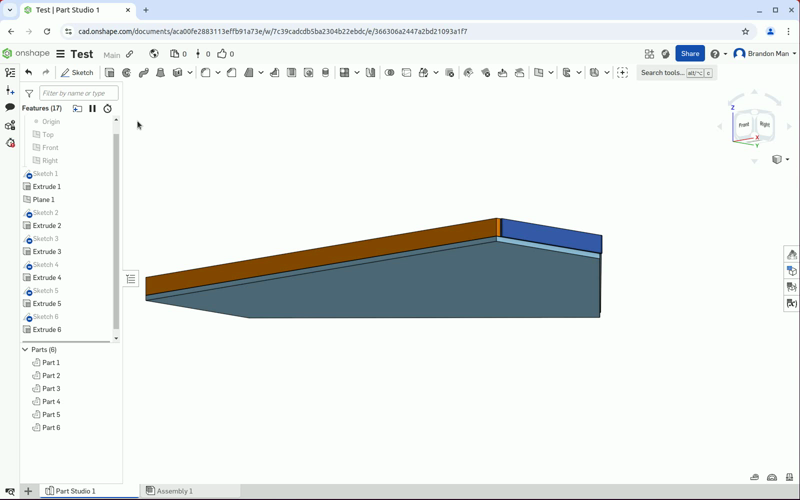
key(left, 3)
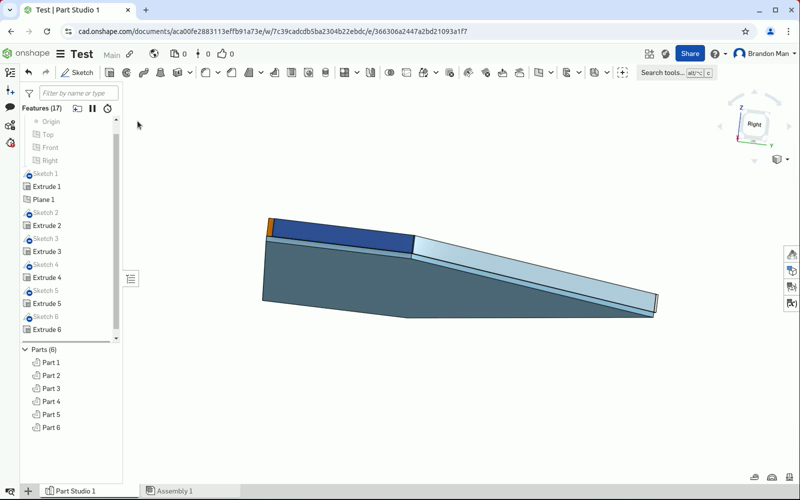
key(right, 3)
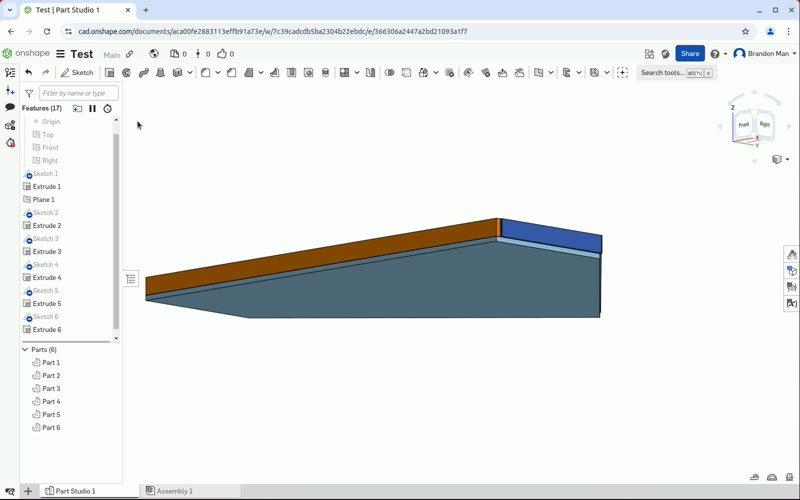
key(down, 3)
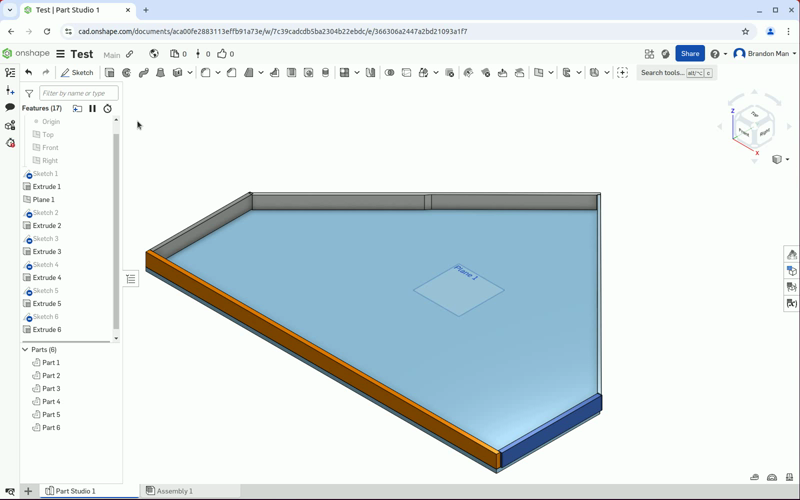
mouse_move(69, 176)
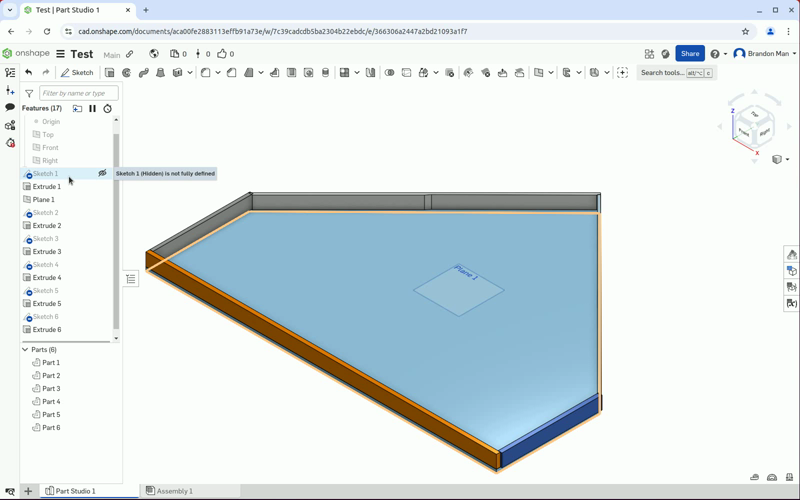
click(69, 176)